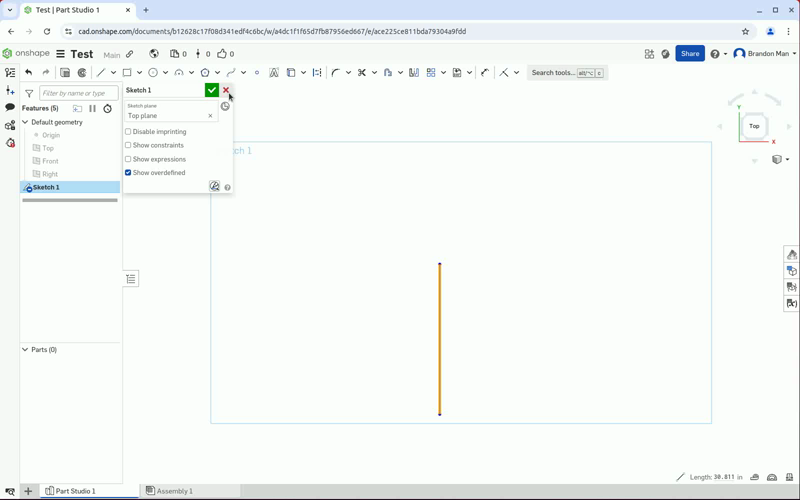
key(shift+h)
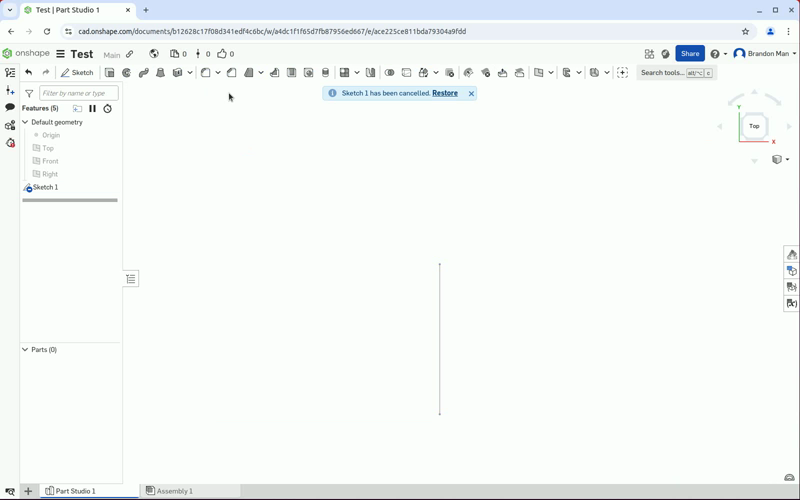
key(shift+s)
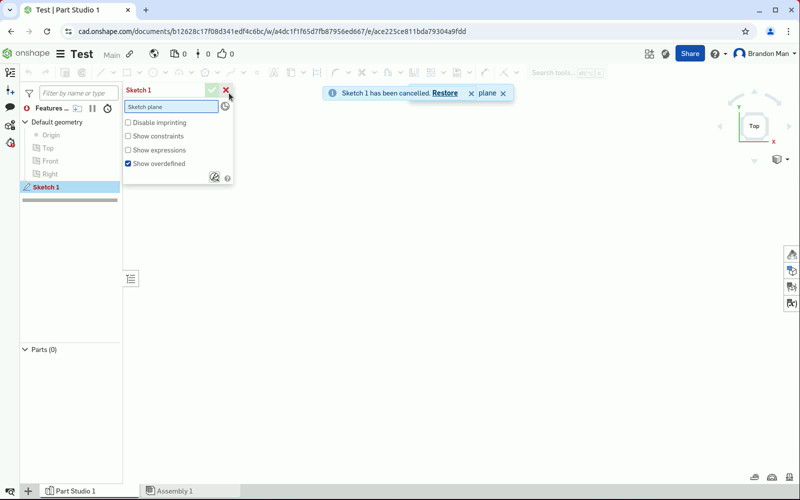
mouse_move(73, 150)
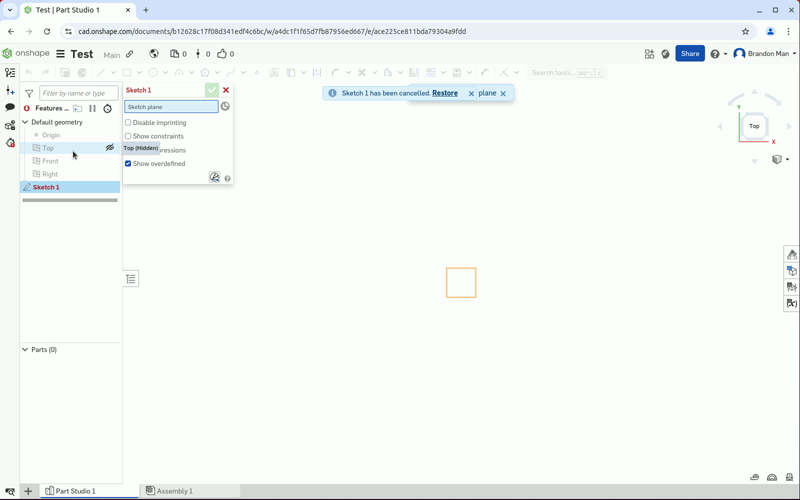
click(73, 150)
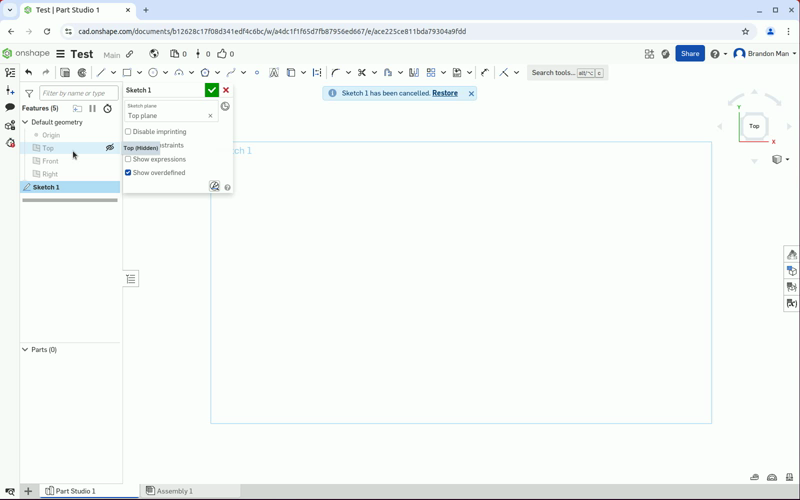
mouse_move(73, 352)
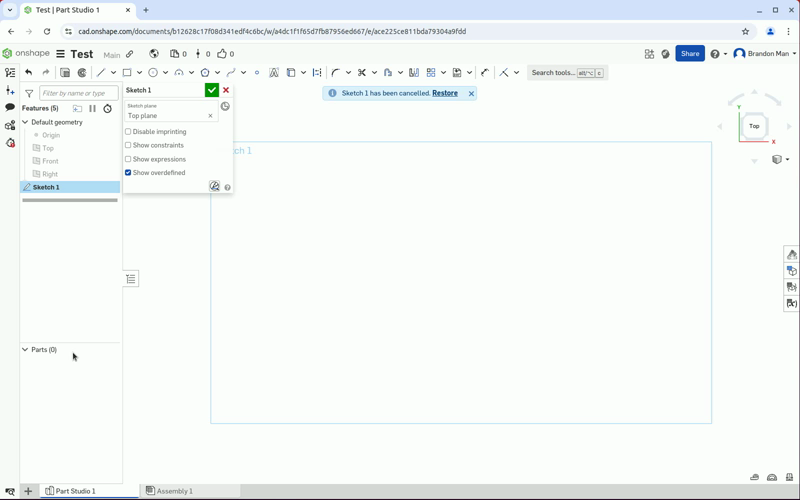
key(y)
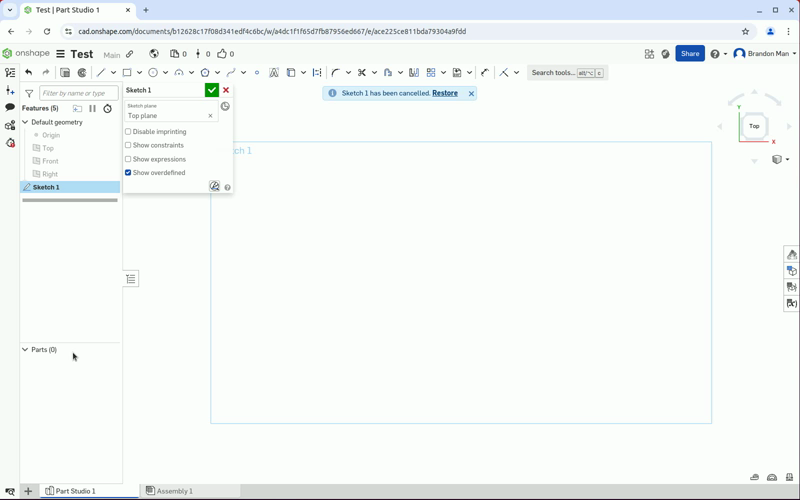
key(l)
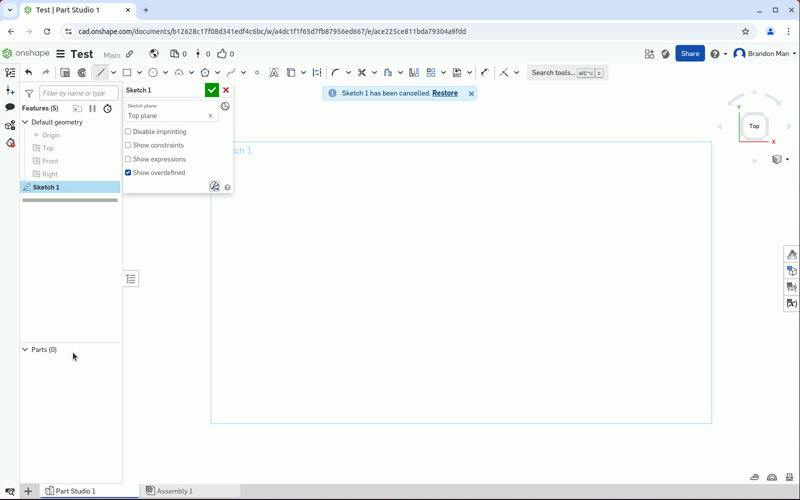
key_down(shift)
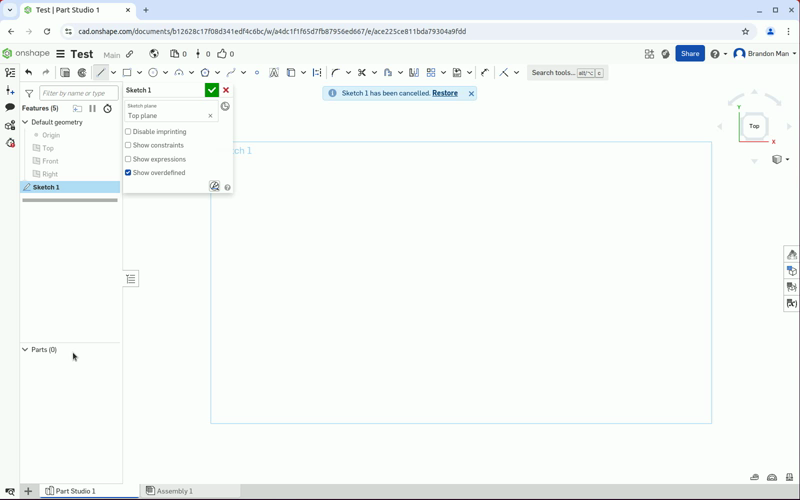
mouse_move(434, 293)
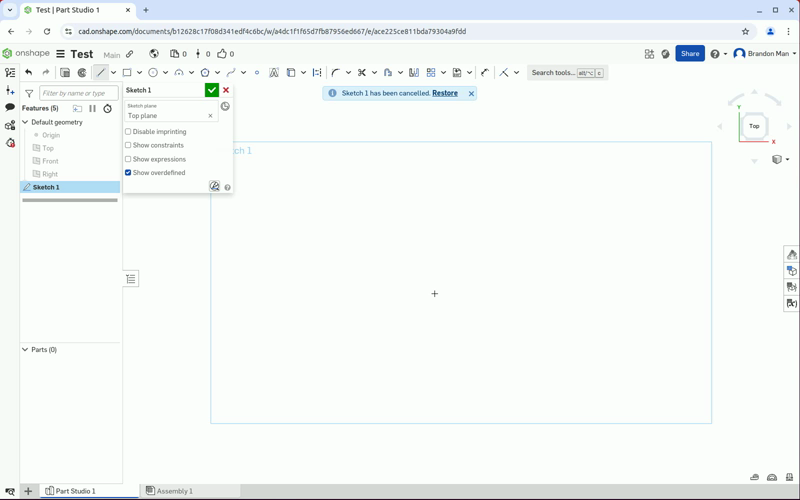
click(434, 293)
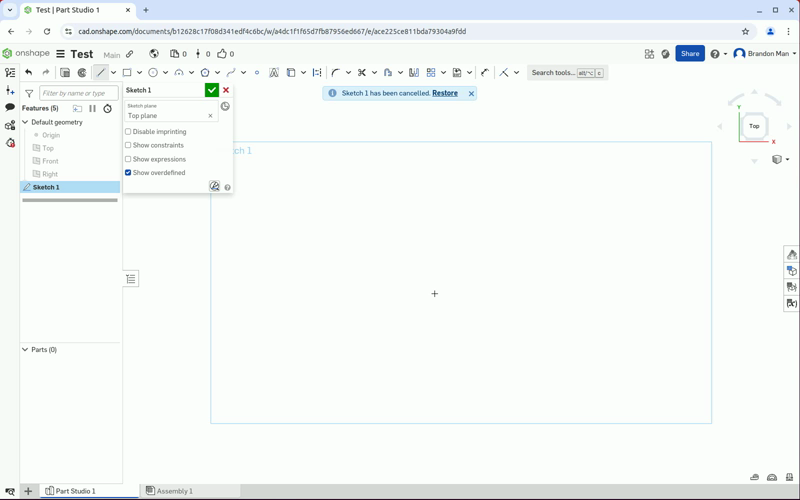
key_up(shift)
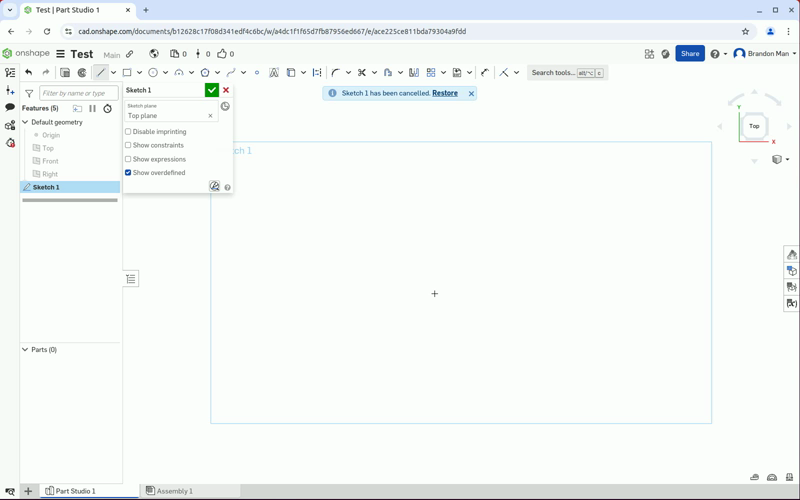
key_down(shift)
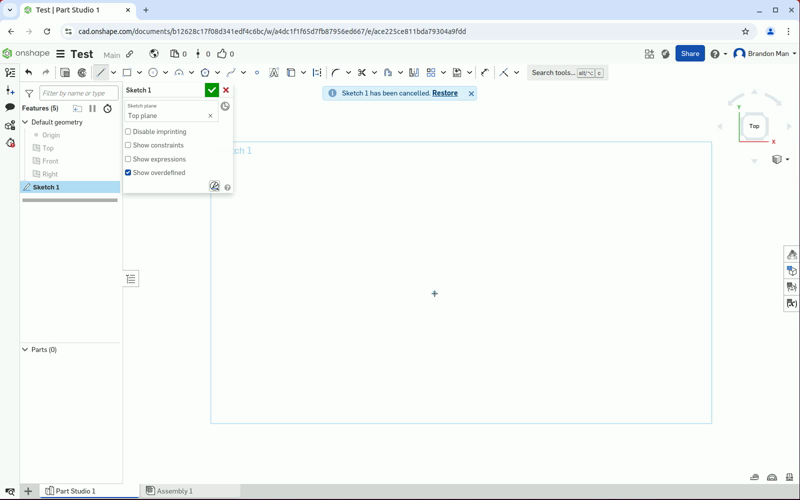
mouse_move(464, 293)
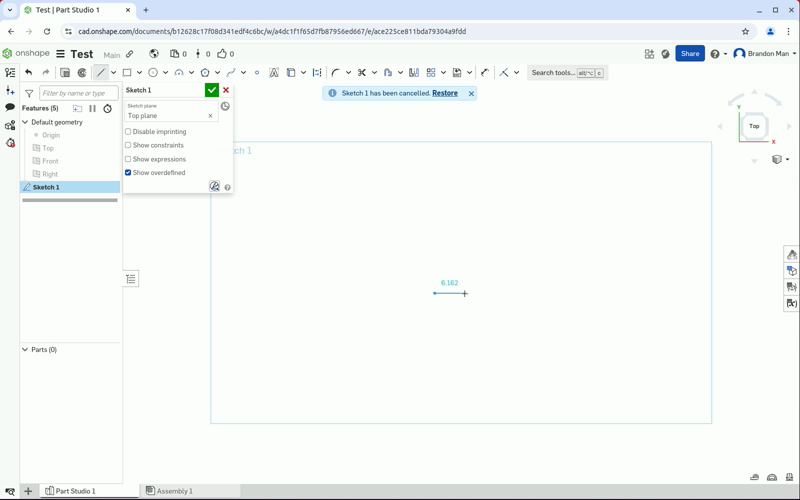
mouse_move(448, 293)
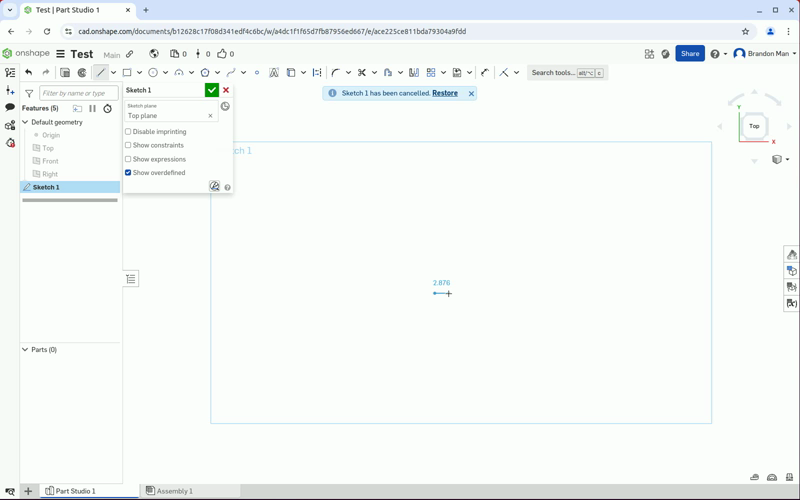
click(448, 293)
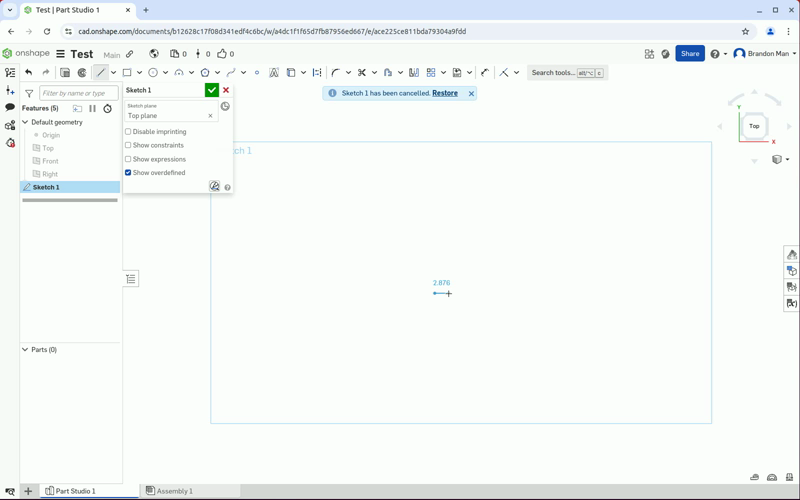
key_up(shift)
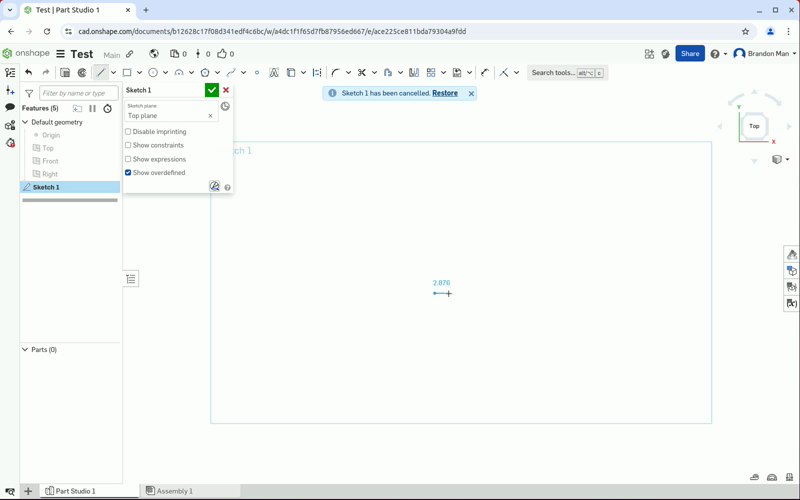
key_down(shift)
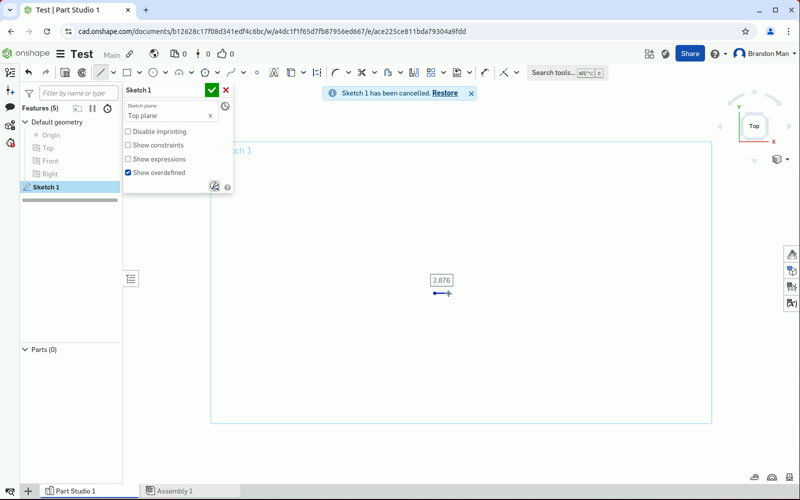
mouse_move(478, 293)
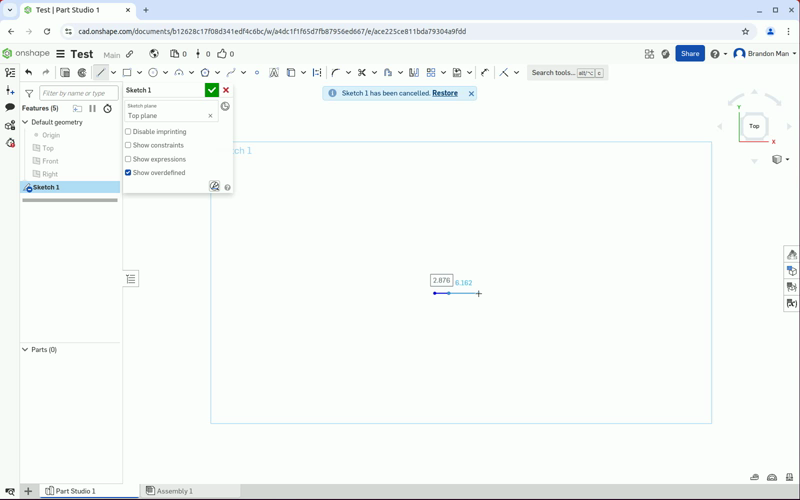
mouse_move(448, 291)
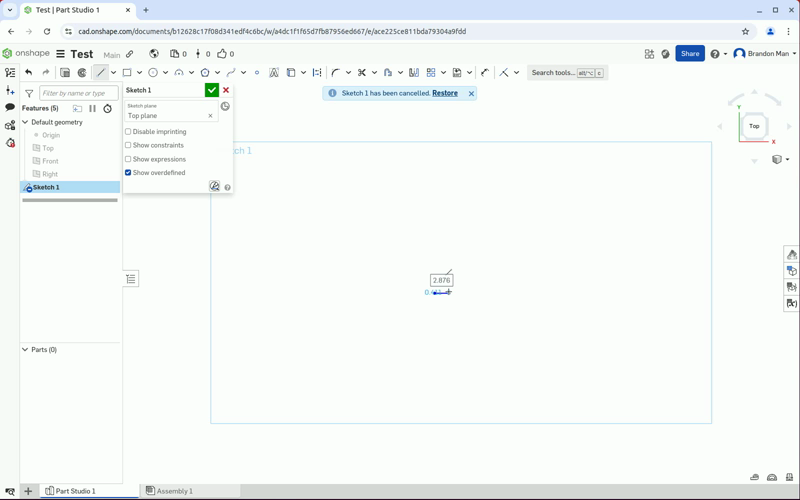
scroll(6)
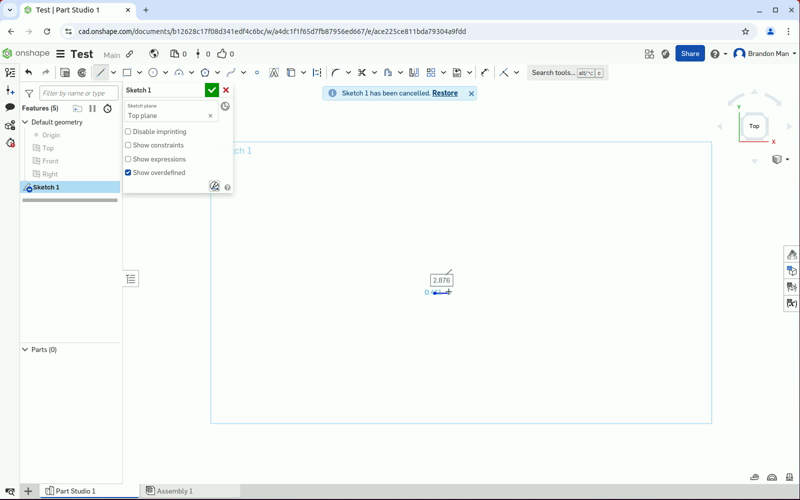
scroll(6)
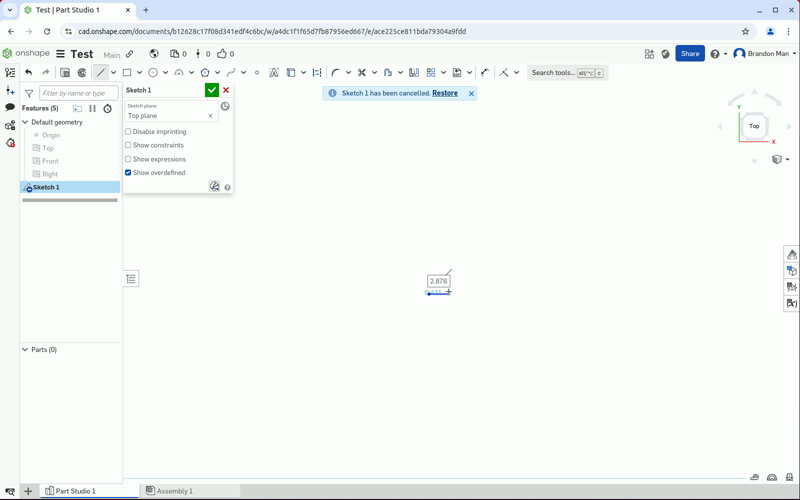
scroll(6)
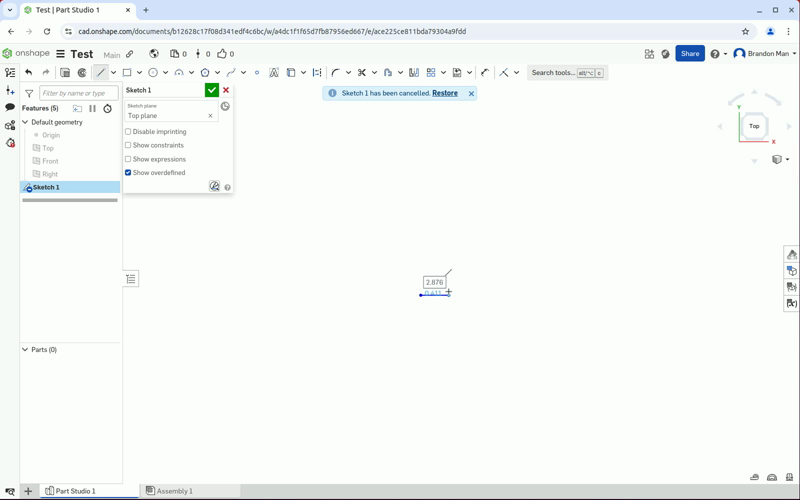
scroll(6)
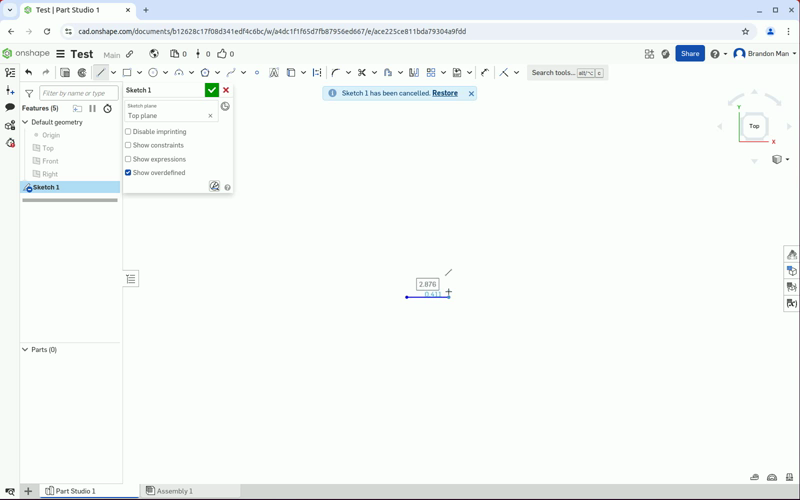
scroll(6)
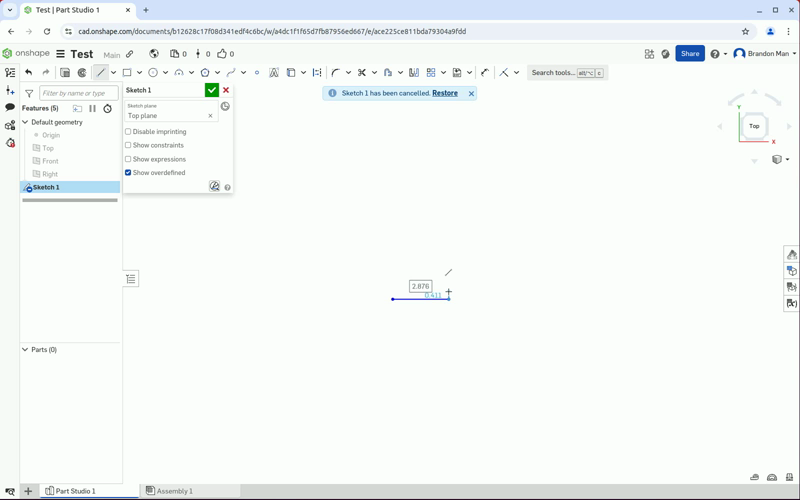
scroll(6)
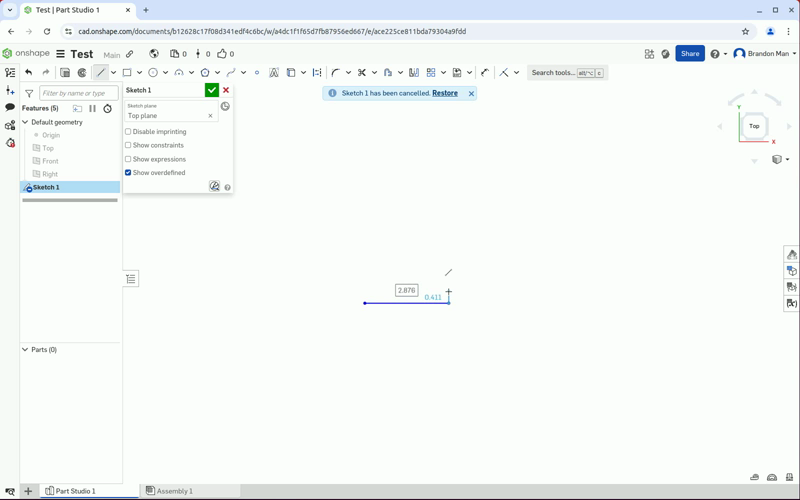
scroll(6)
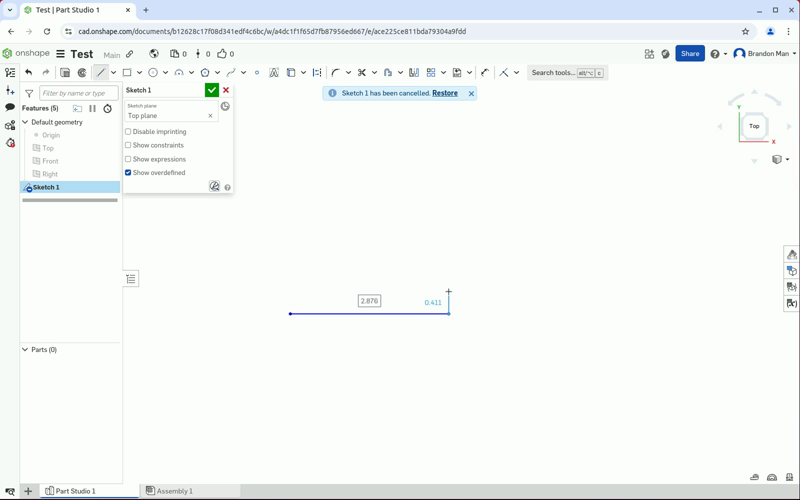
click(448, 291)
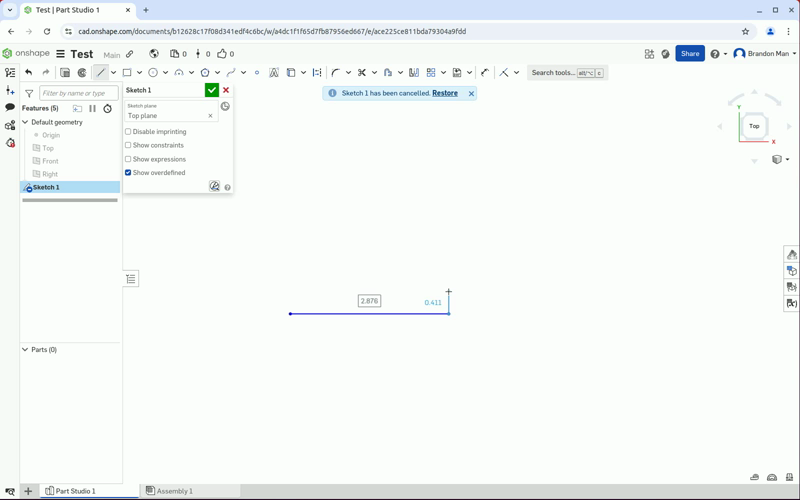
scroll(-6)
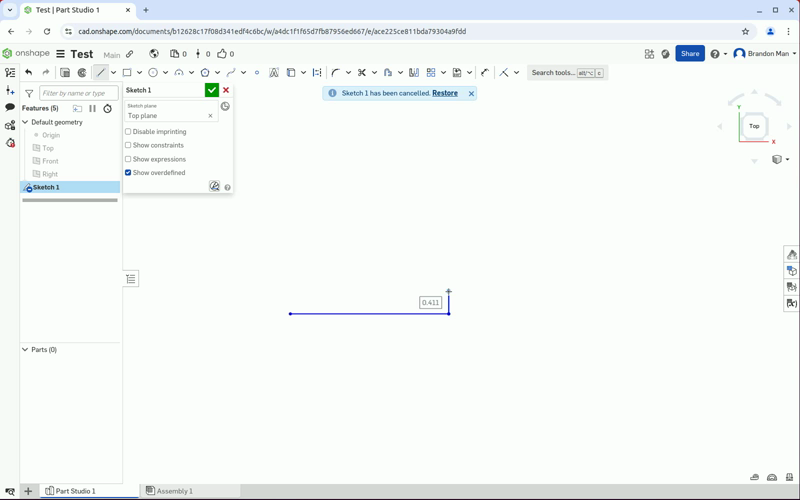
scroll(-6)
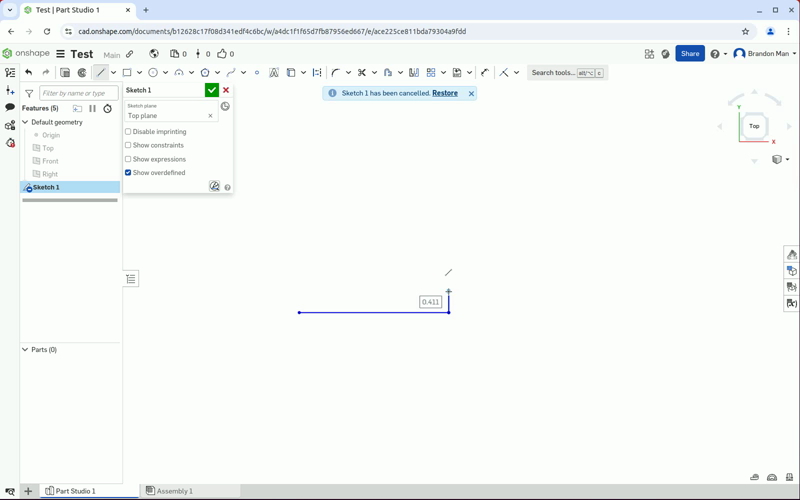
scroll(-6)
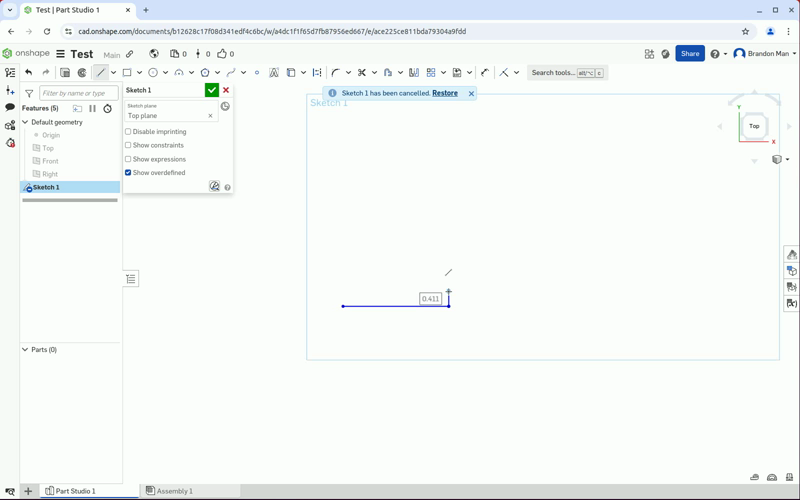
scroll(-6)
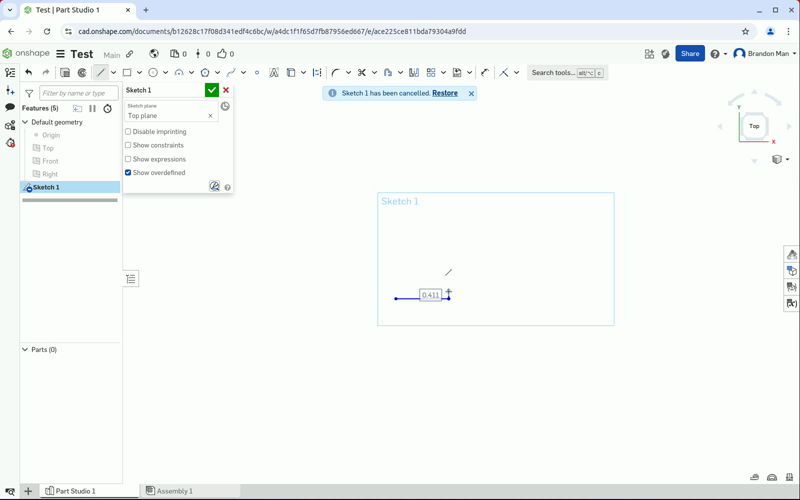
scroll(-6)
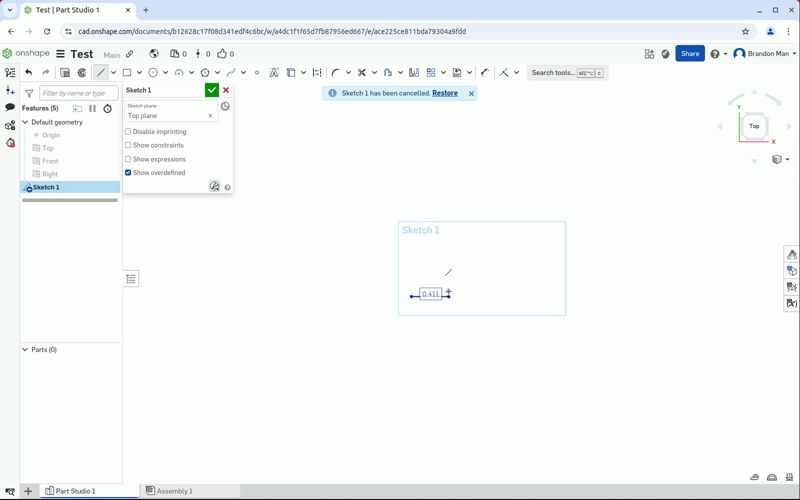
scroll(-6)
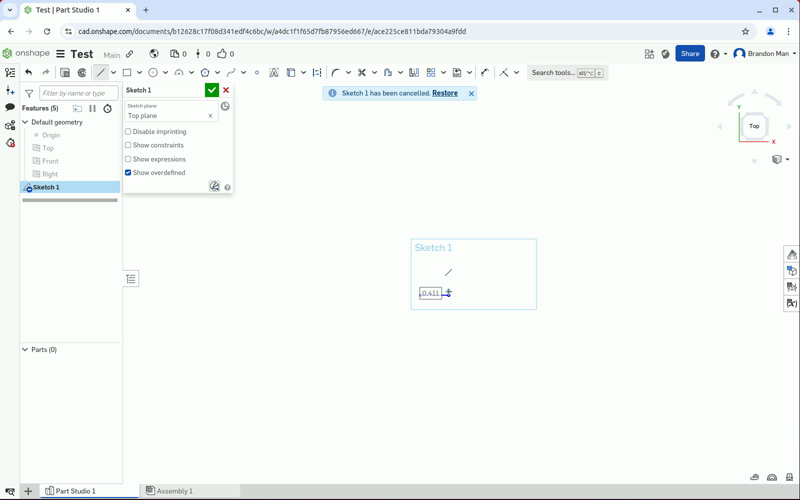
scroll(-6)
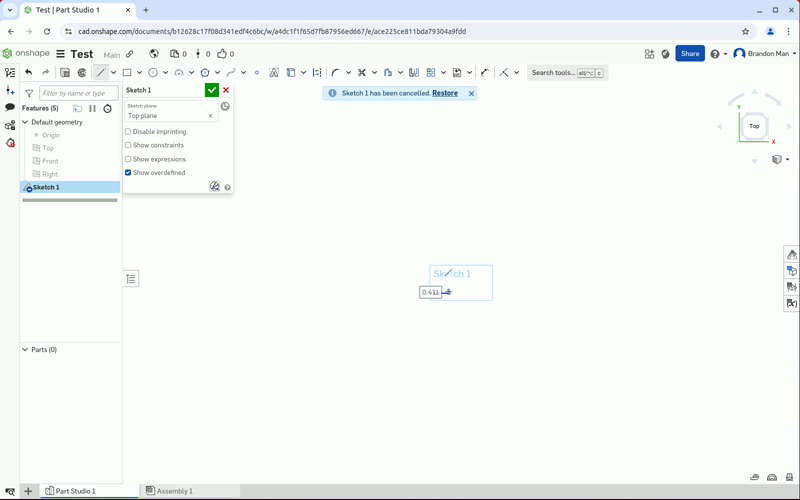
key_up(shift)
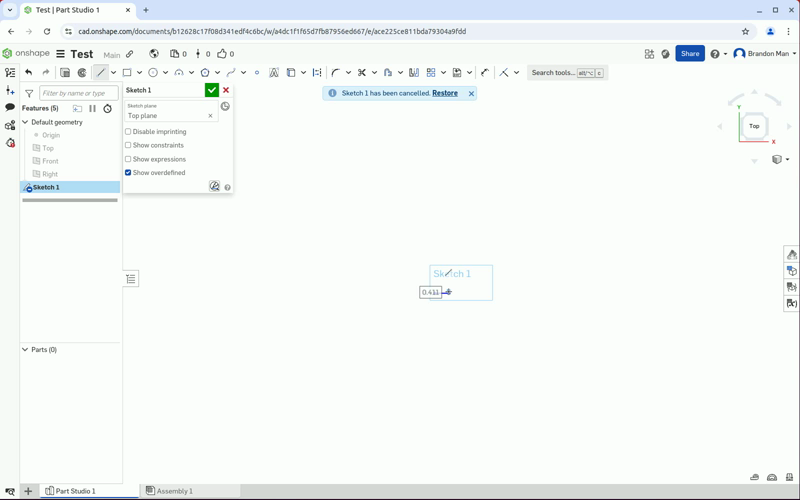
key_down(shift)
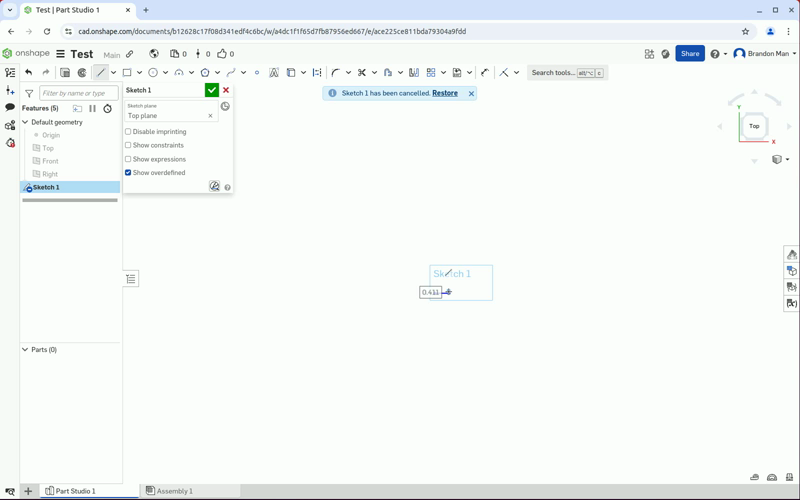
mouse_move(478, 291)
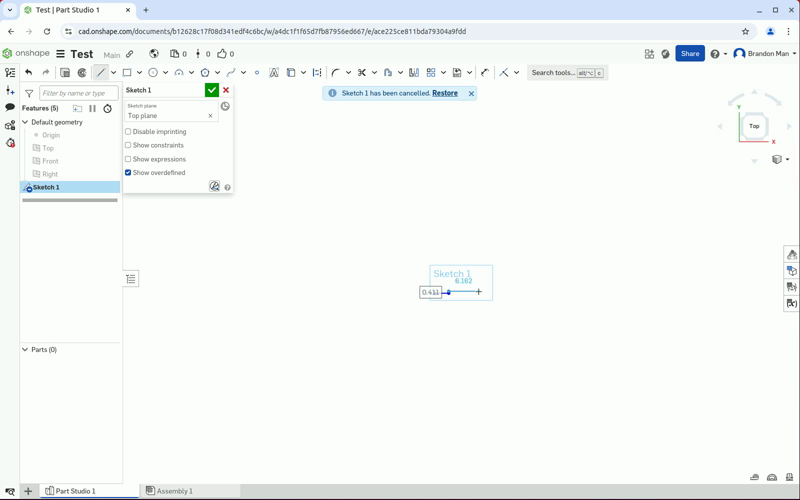
mouse_move(437, 291)
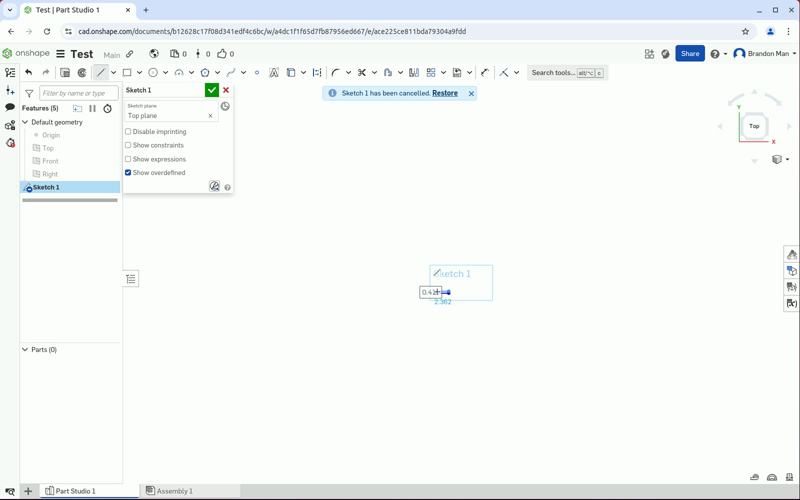
scroll(6)
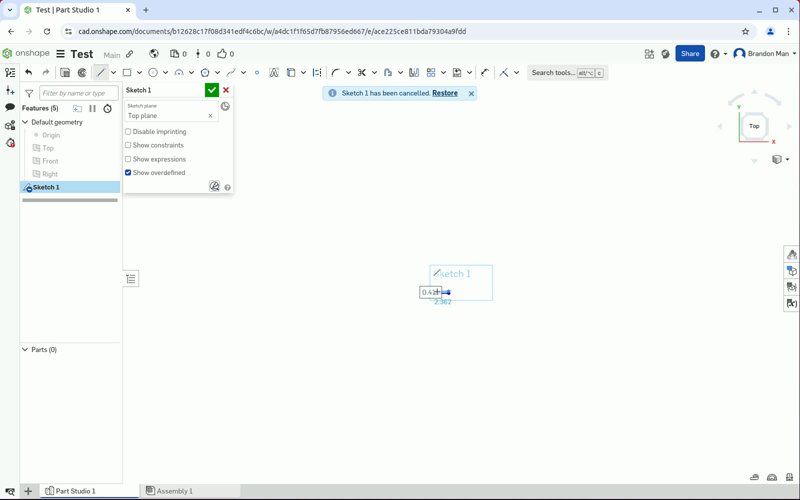
scroll(6)
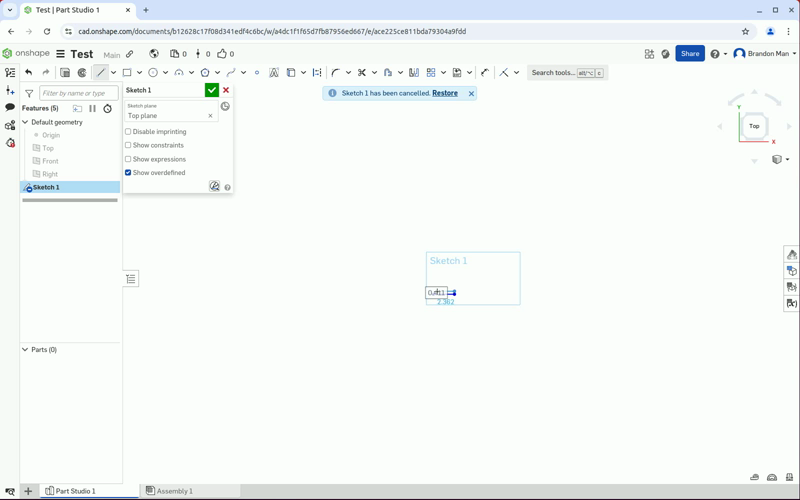
scroll(6)
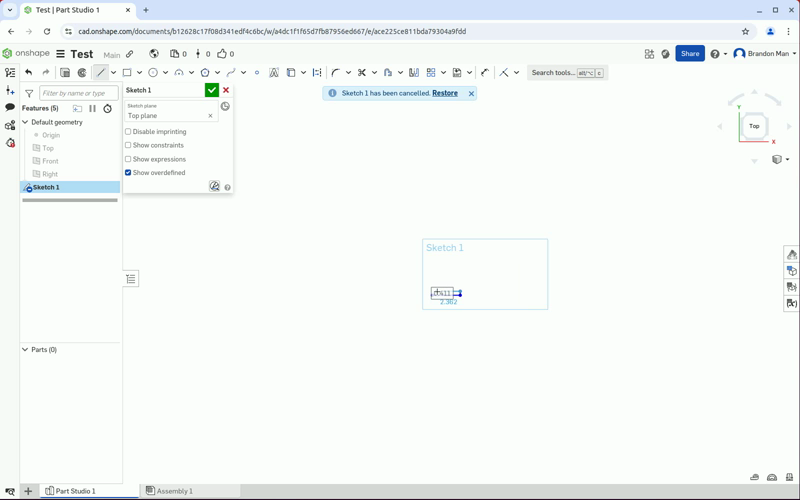
scroll(6)
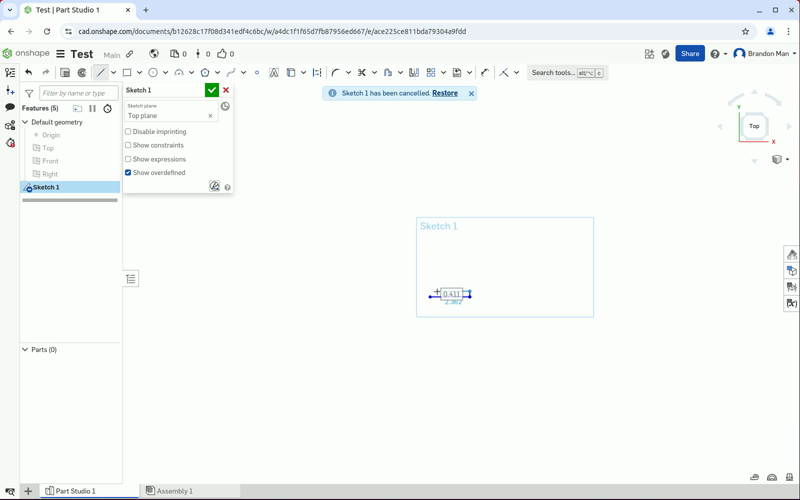
scroll(6)
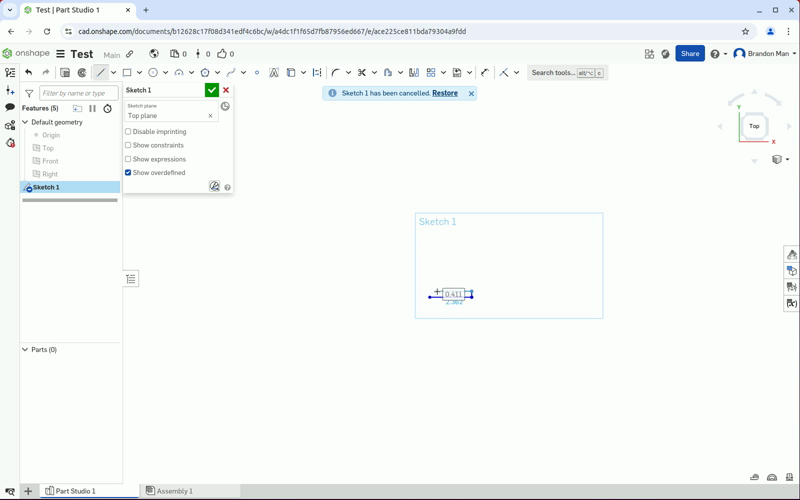
scroll(6)
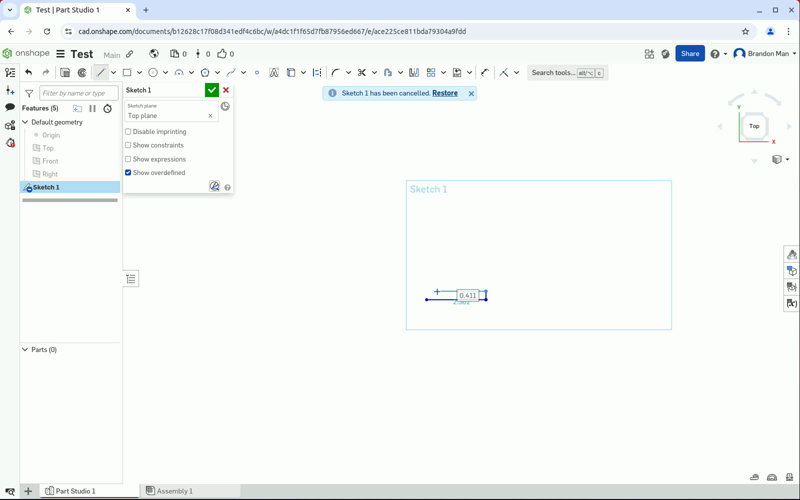
scroll(6)
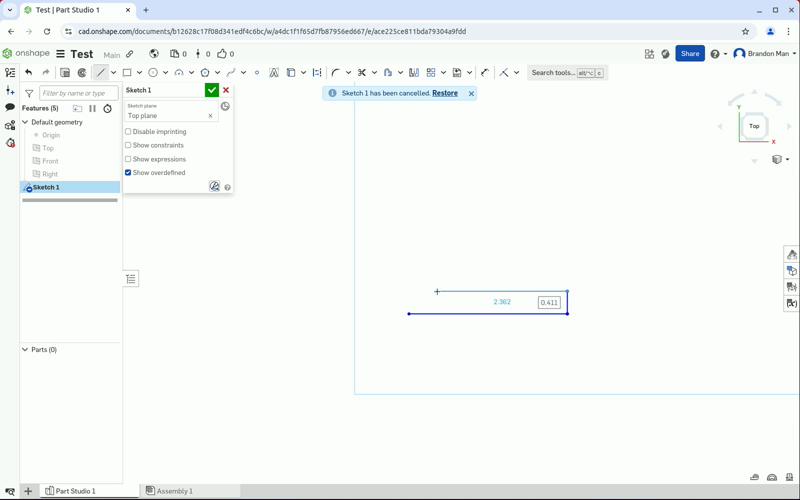
click(437, 291)
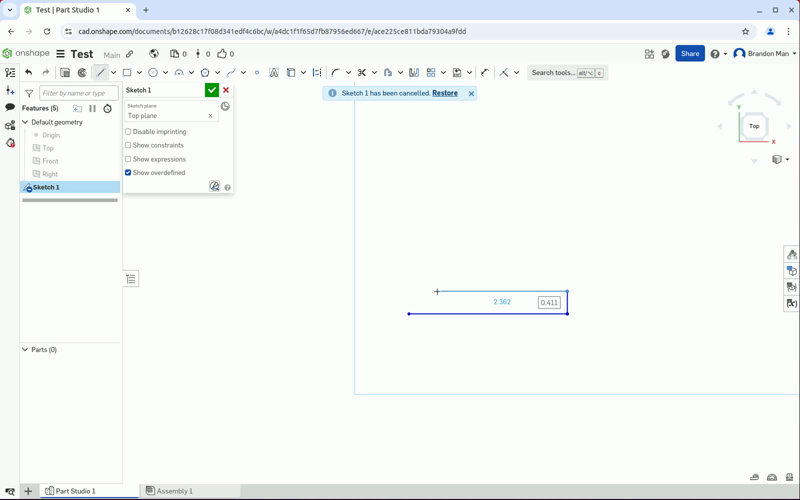
scroll(-6)
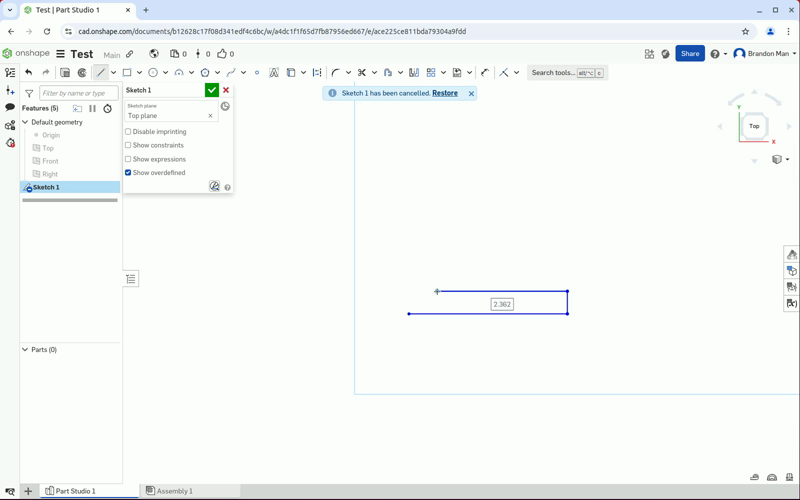
scroll(-6)
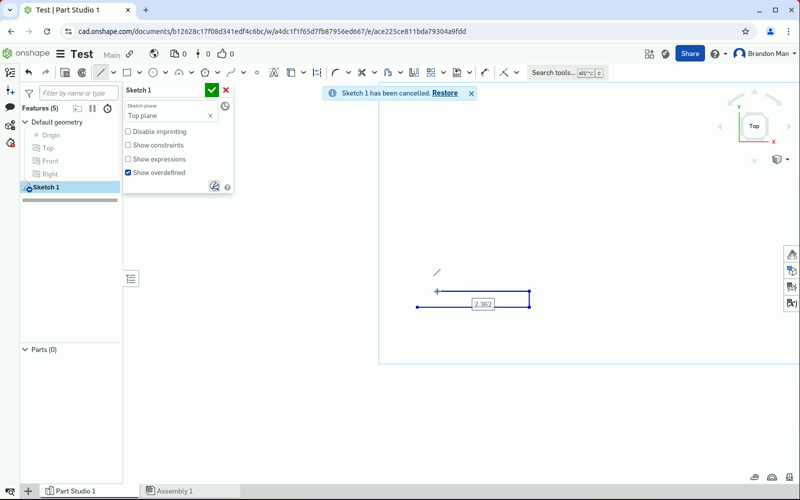
scroll(-6)
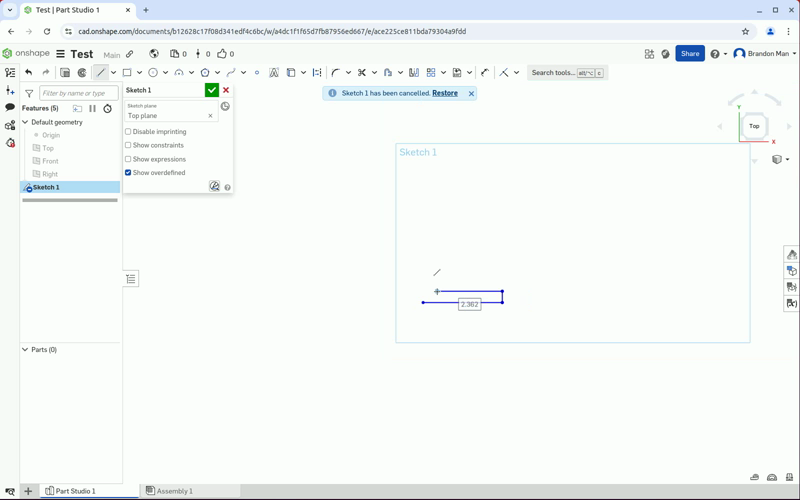
scroll(-6)
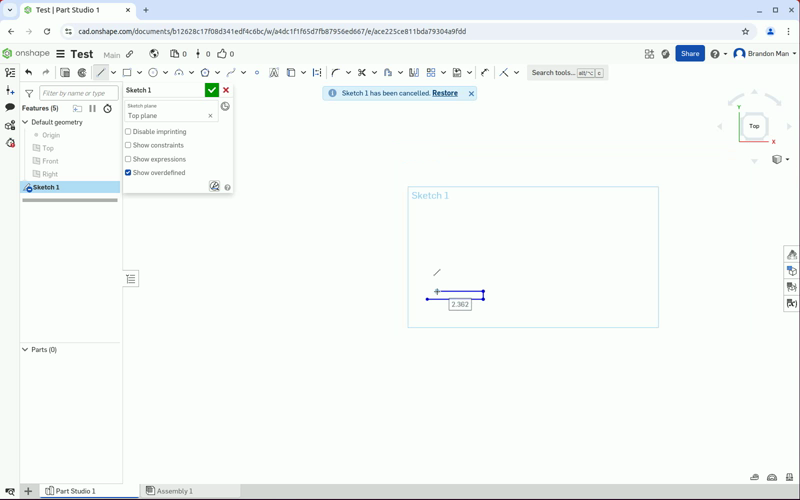
scroll(-6)
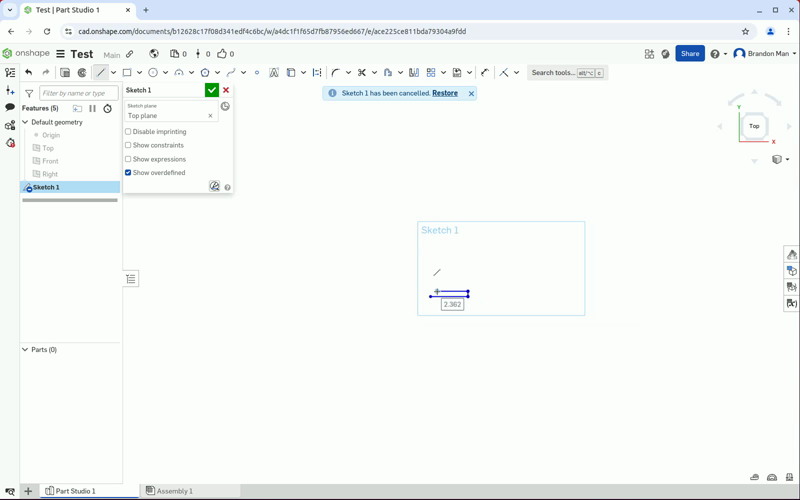
scroll(-6)
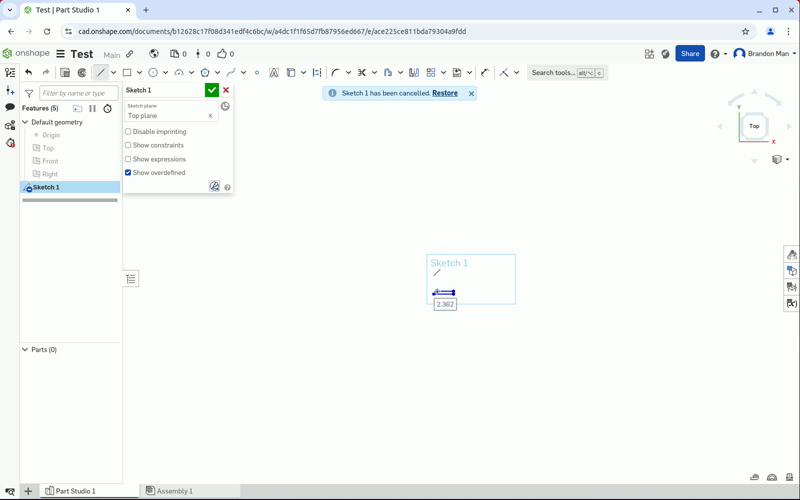
scroll(-6)
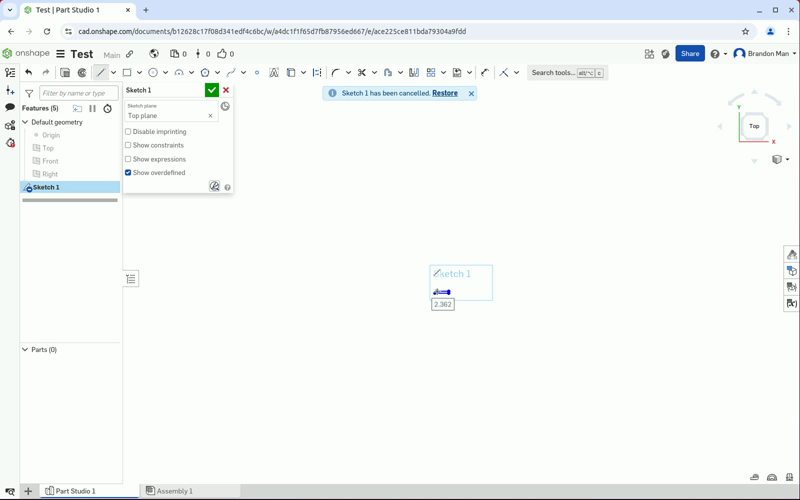
key_up(shift)
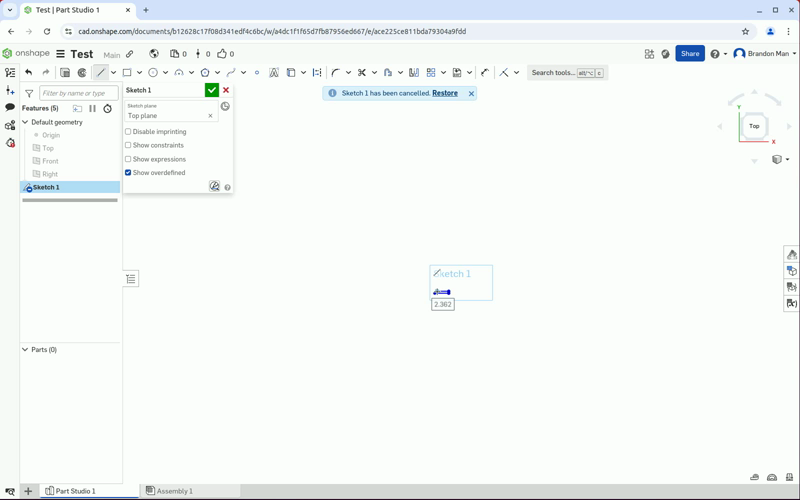
key_down(shift)
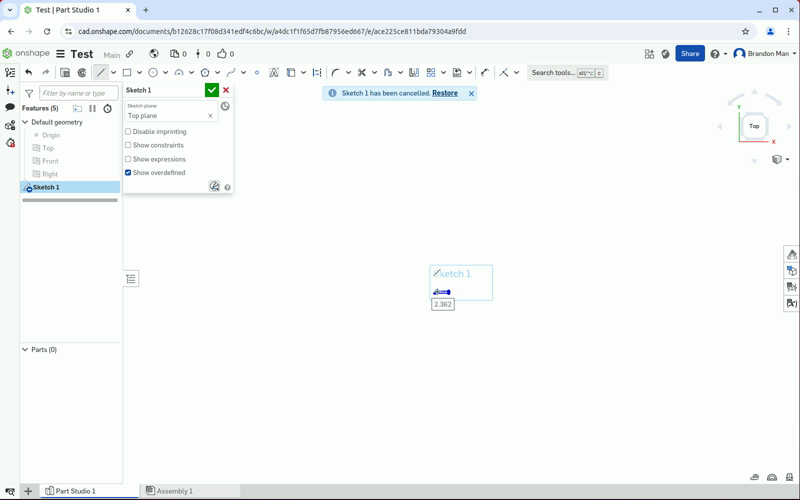
mouse_move(467, 291)
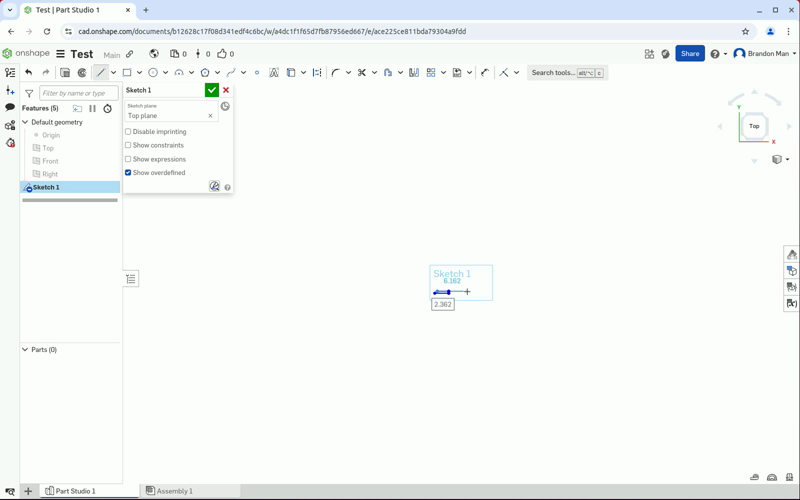
mouse_move(437, 284)
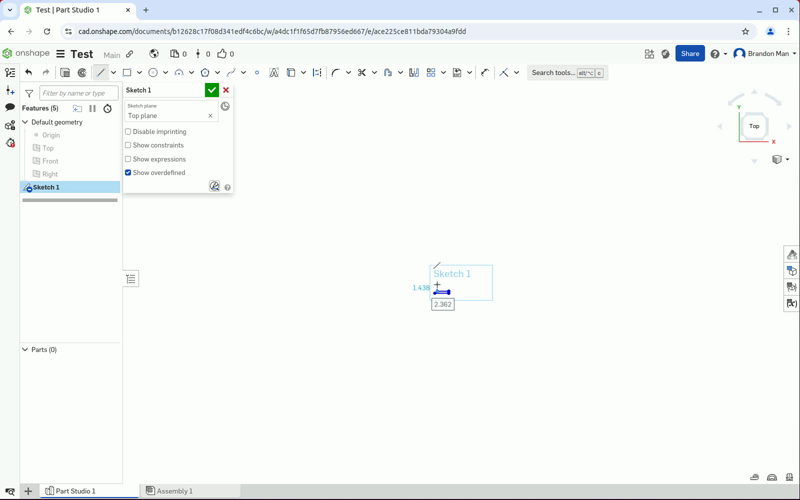
scroll(6)
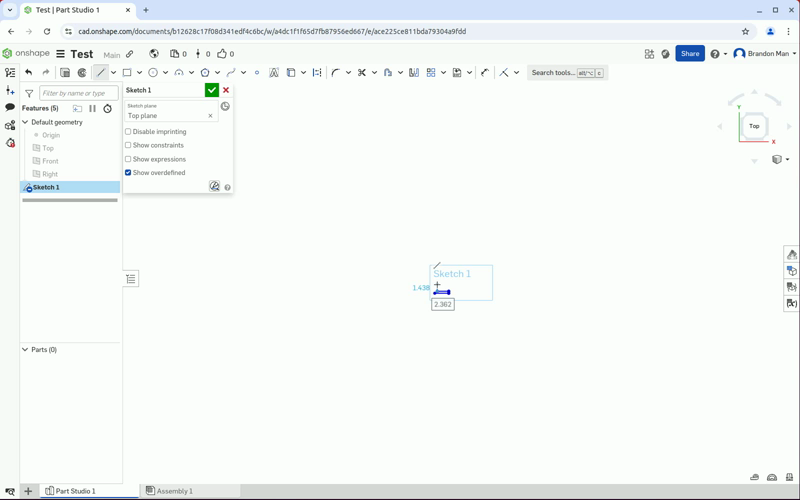
scroll(6)
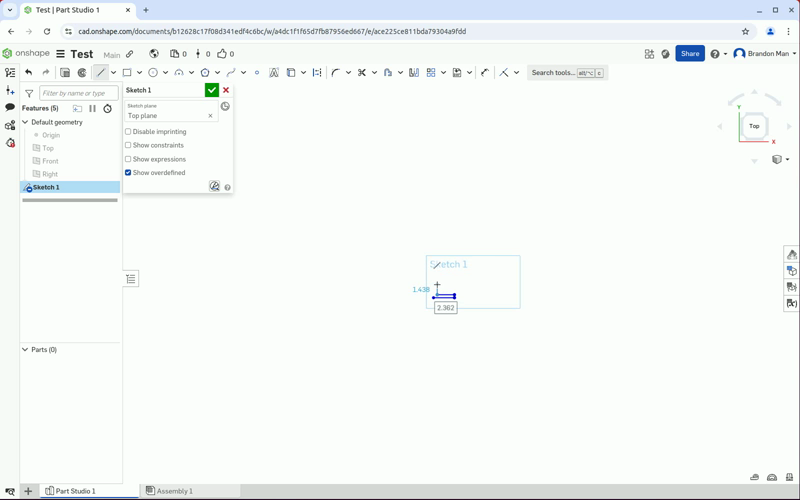
scroll(6)
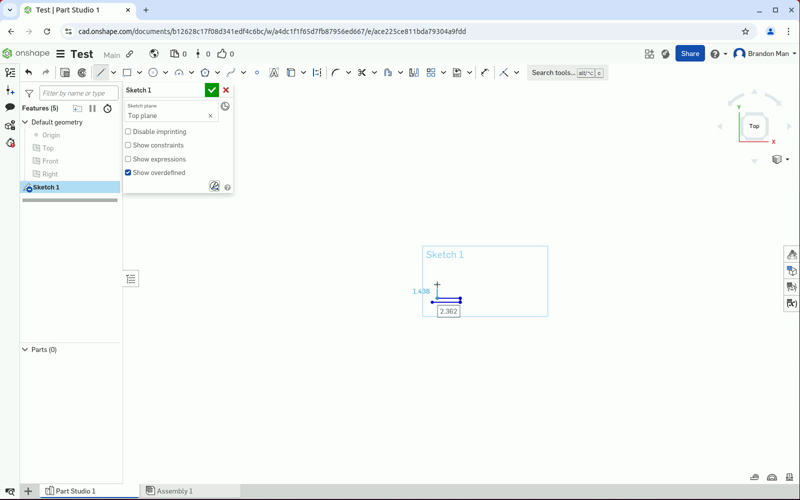
scroll(6)
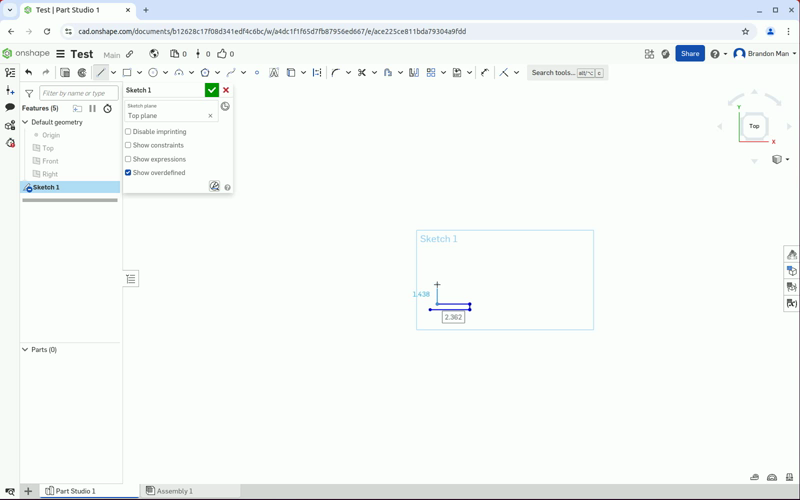
scroll(6)
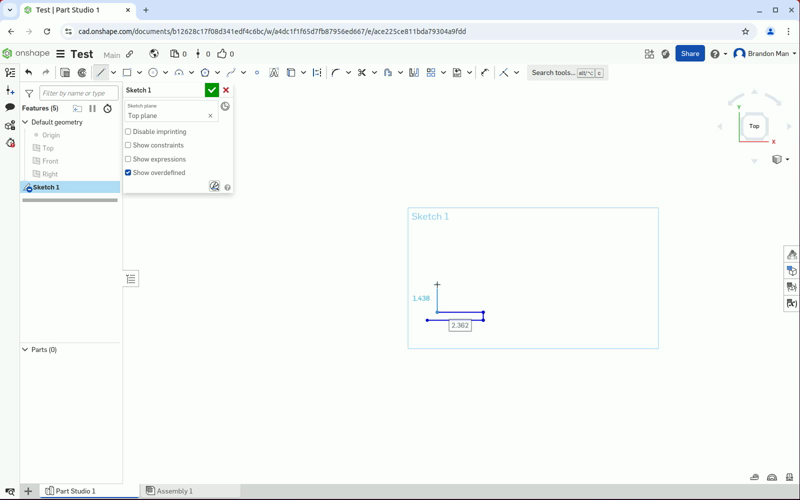
scroll(6)
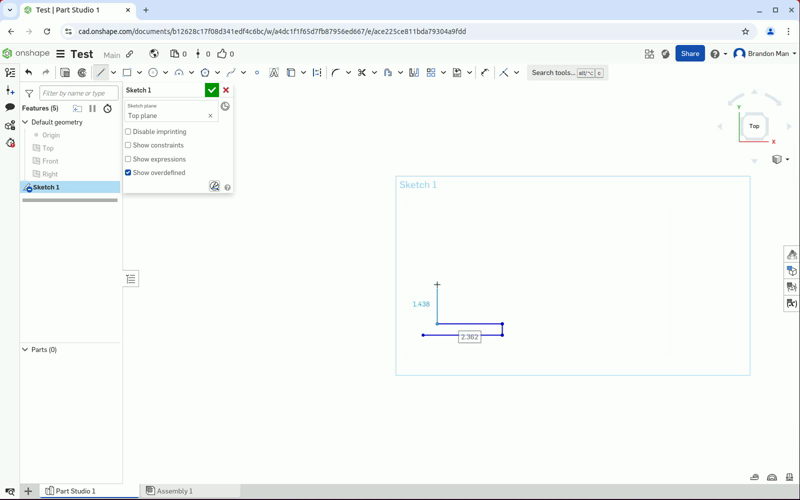
scroll(6)
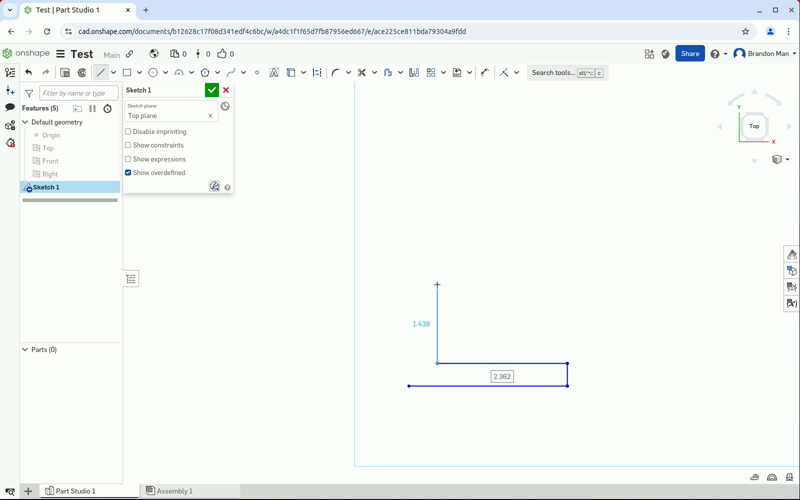
click(437, 284)
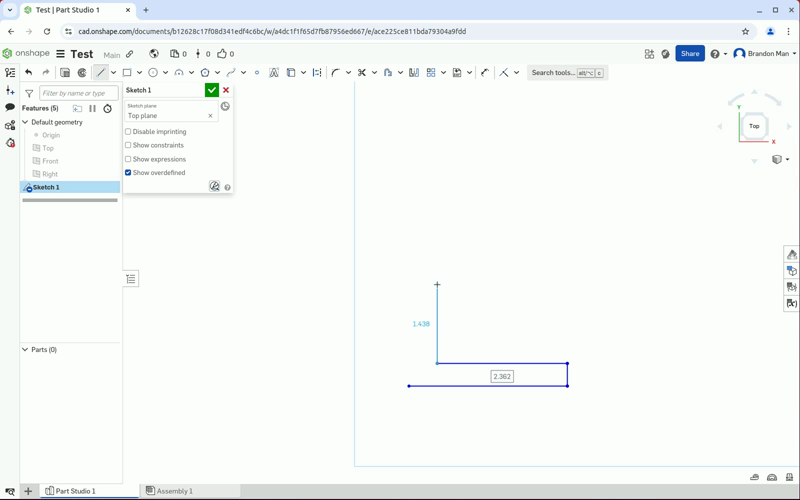
scroll(-6)
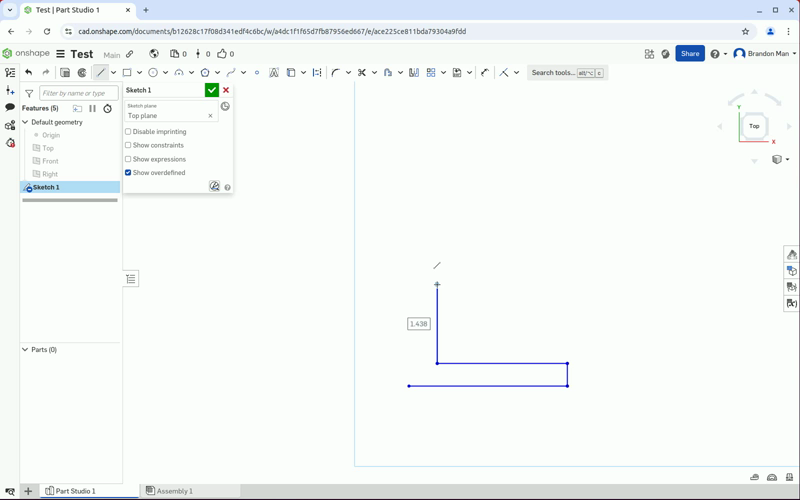
scroll(-6)
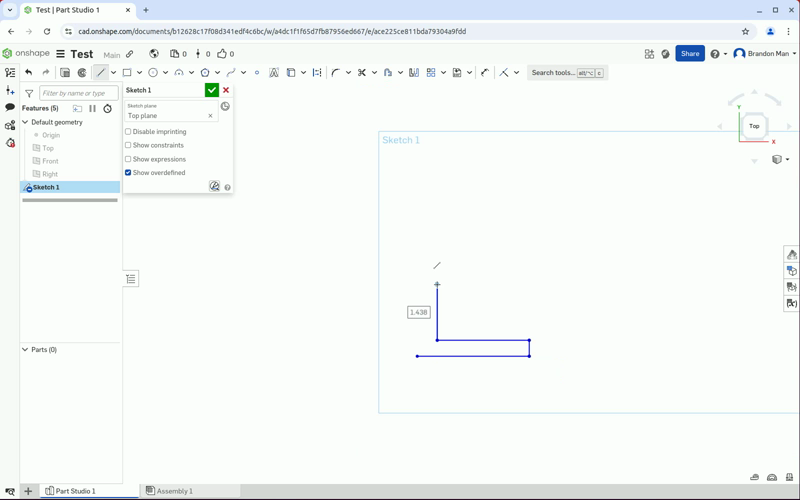
scroll(-6)
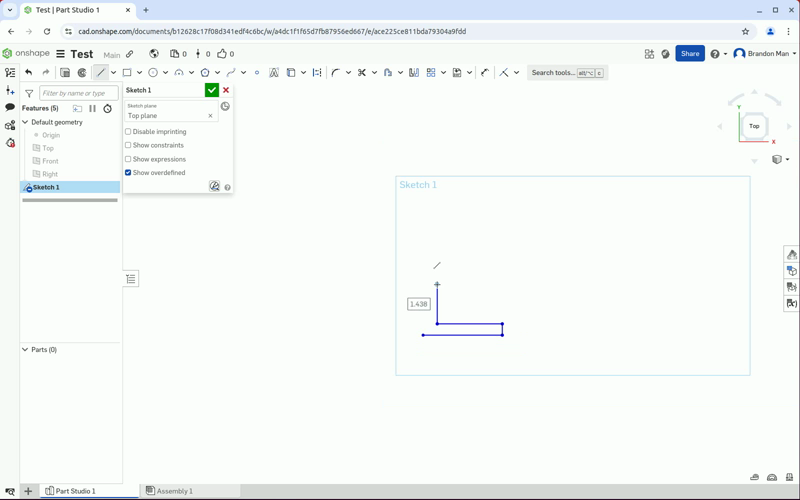
scroll(-6)
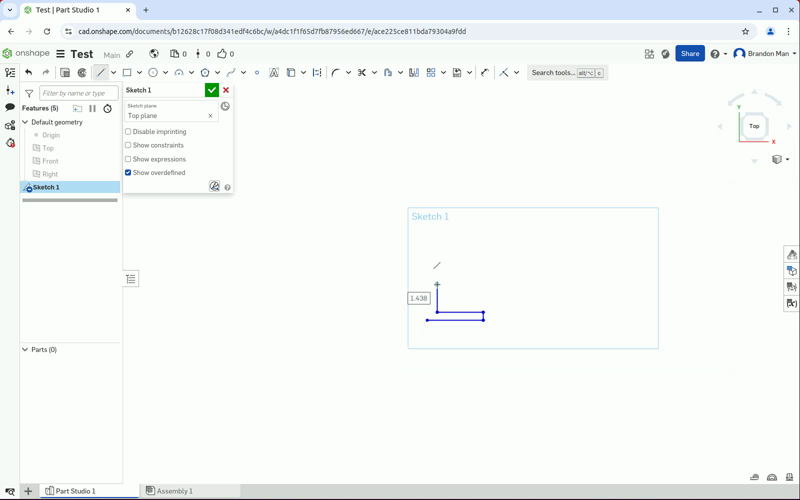
scroll(-6)
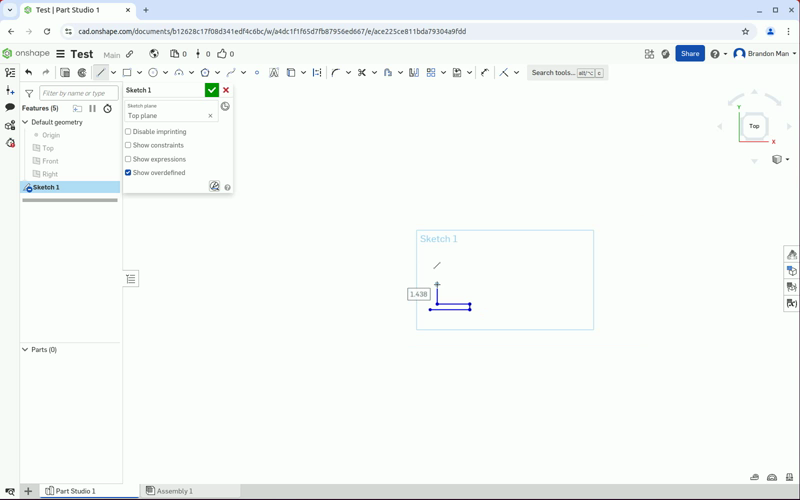
scroll(-6)
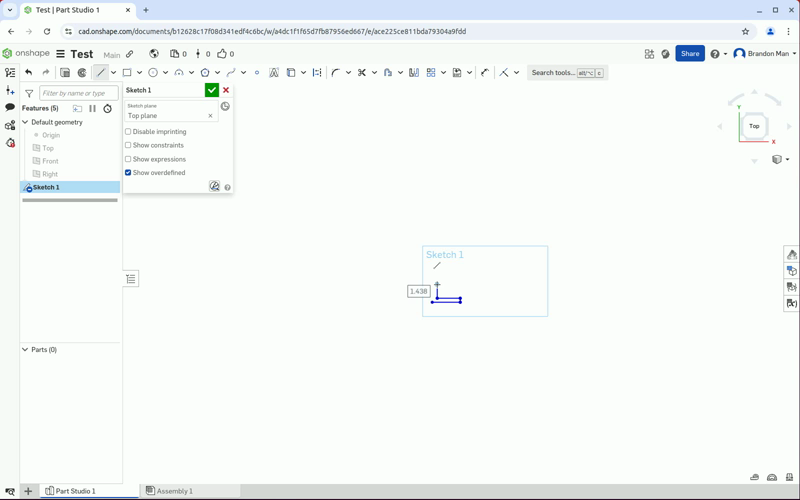
scroll(-6)
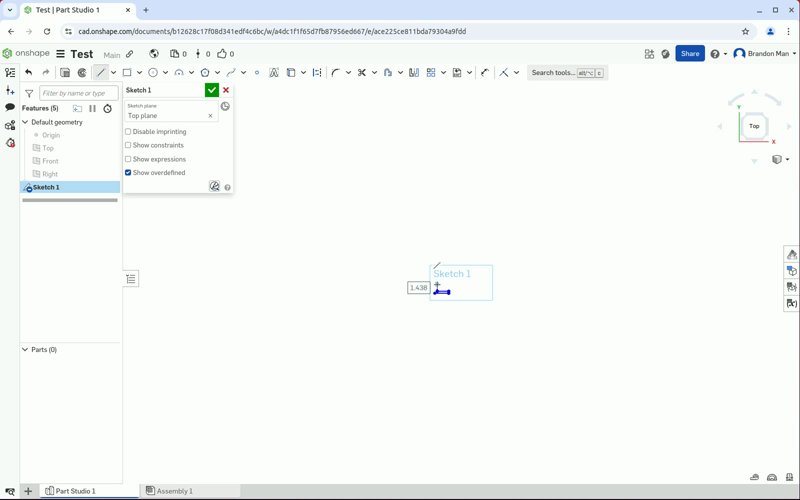
key_up(shift)
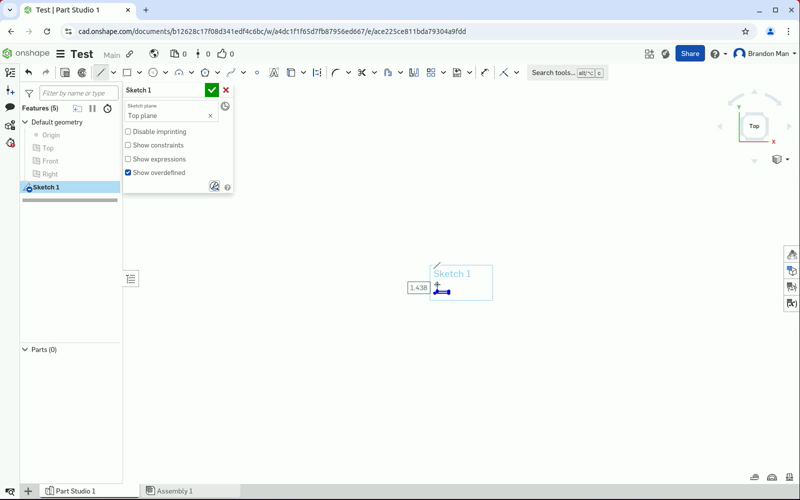
key_down(shift)
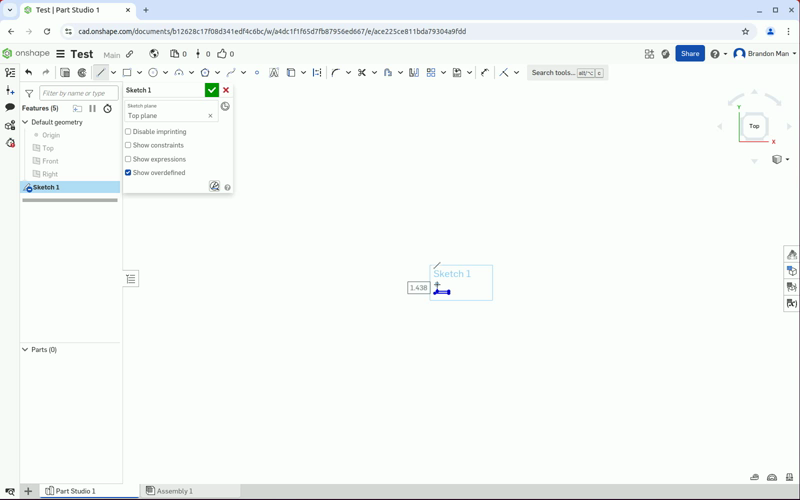
mouse_move(467, 284)
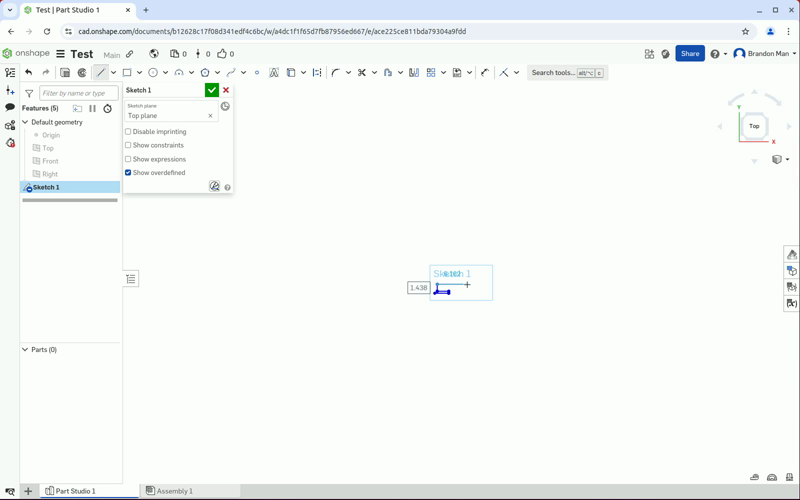
mouse_move(483, 284)
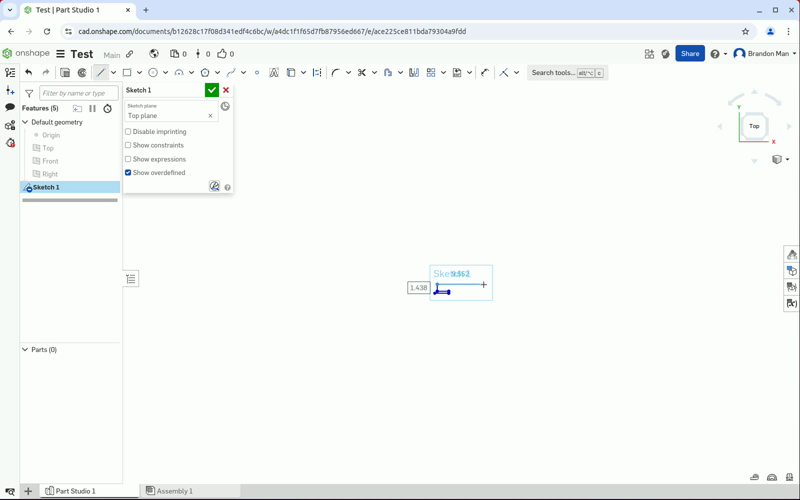
click(483, 284)
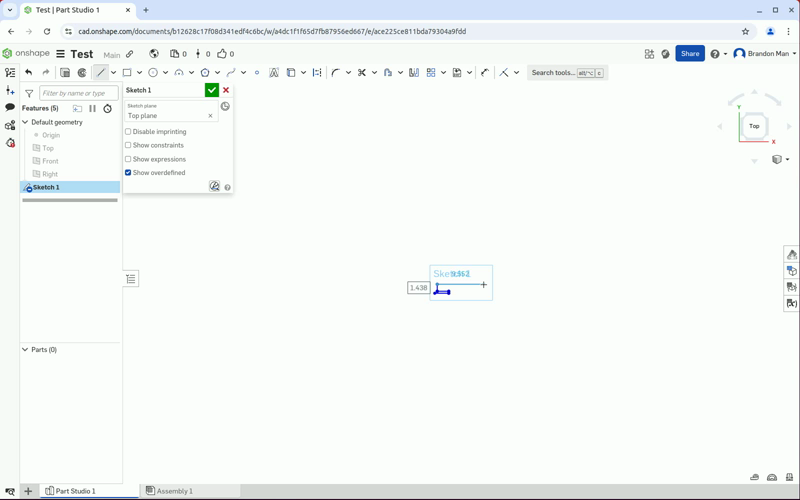
key_up(shift)
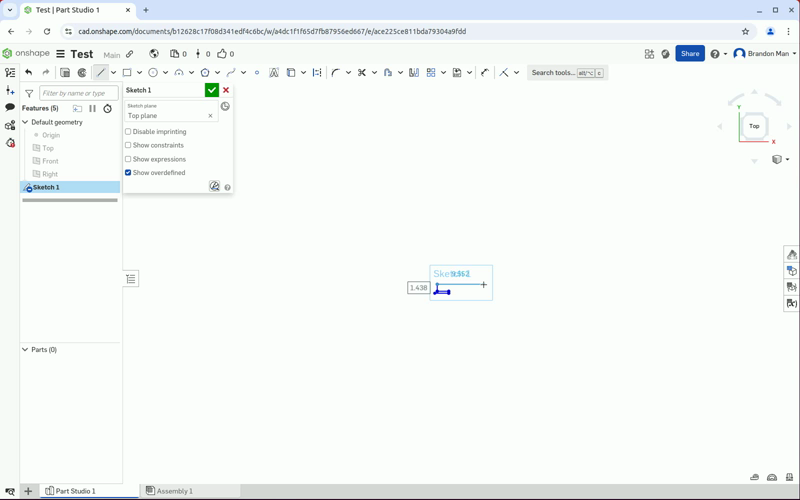
key_down(shift)
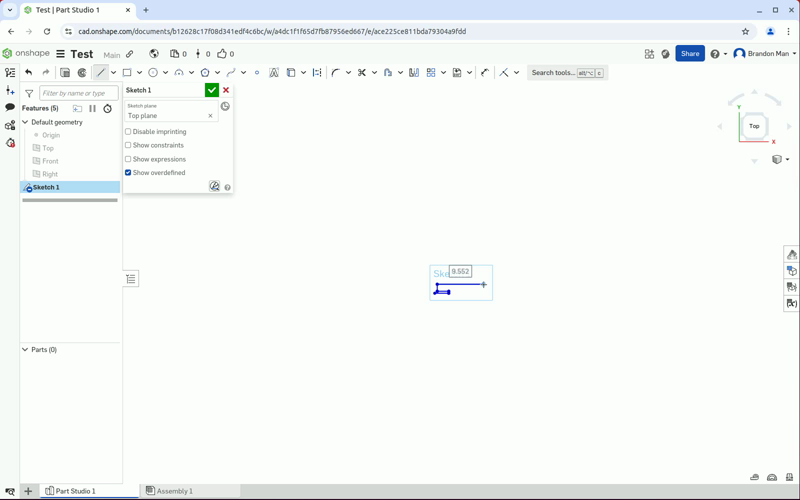
mouse_move(513, 284)
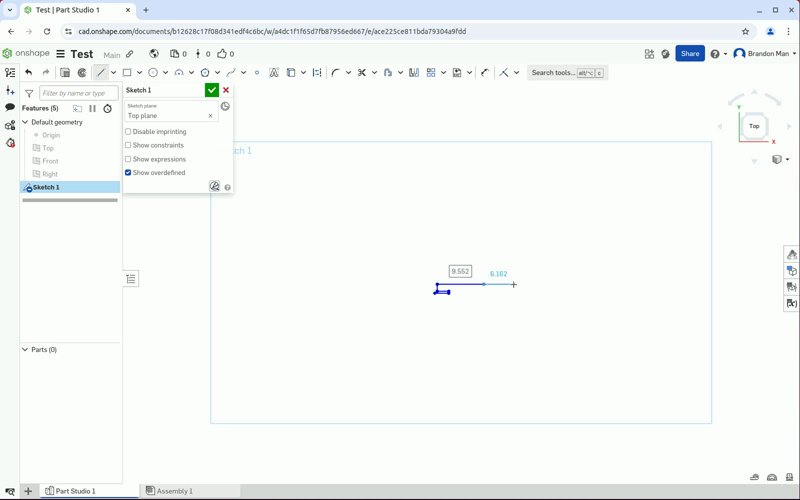
mouse_move(483, 291)
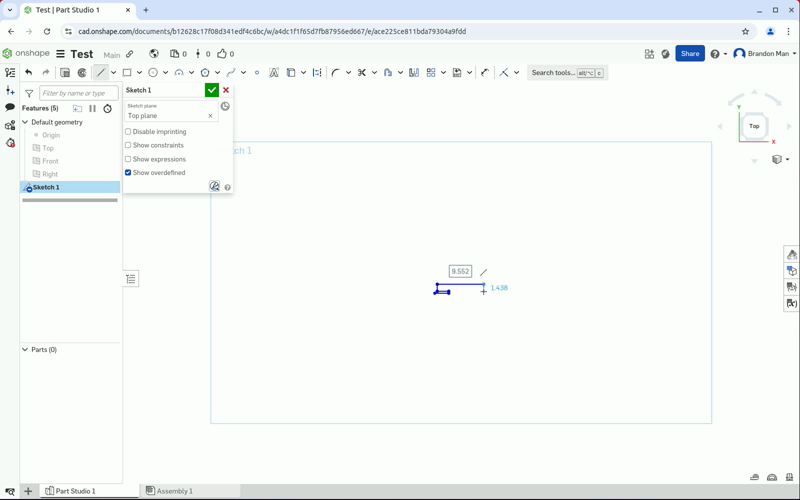
scroll(6)
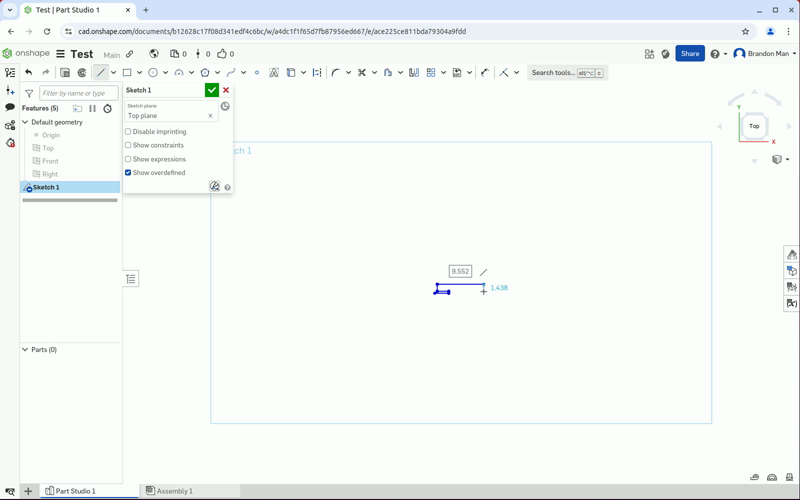
scroll(6)
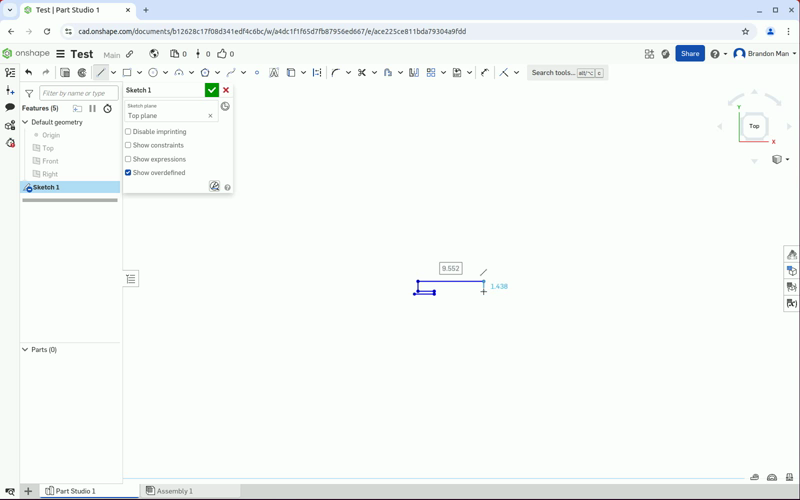
scroll(6)
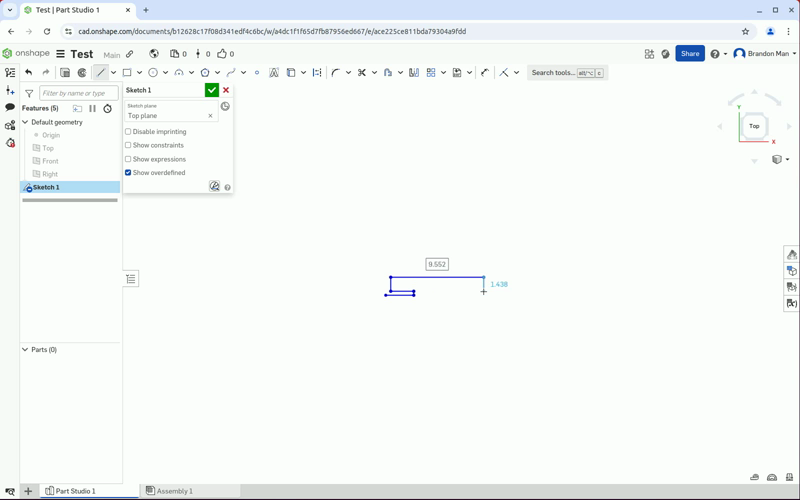
scroll(6)
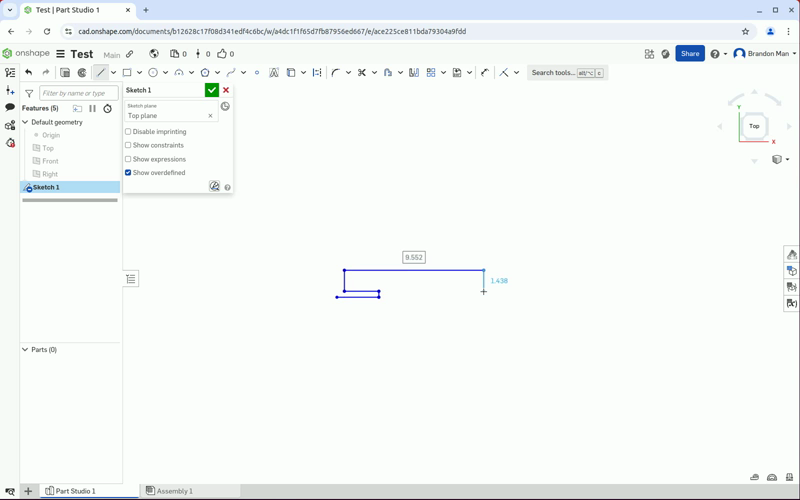
scroll(6)
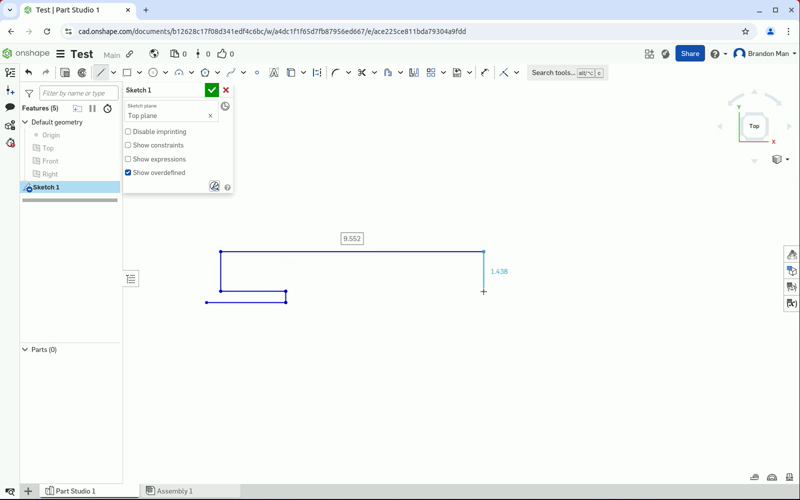
scroll(6)
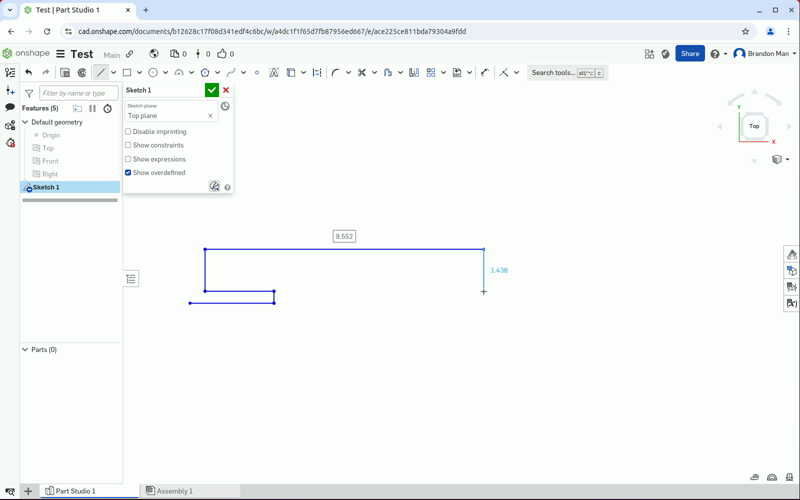
scroll(6)
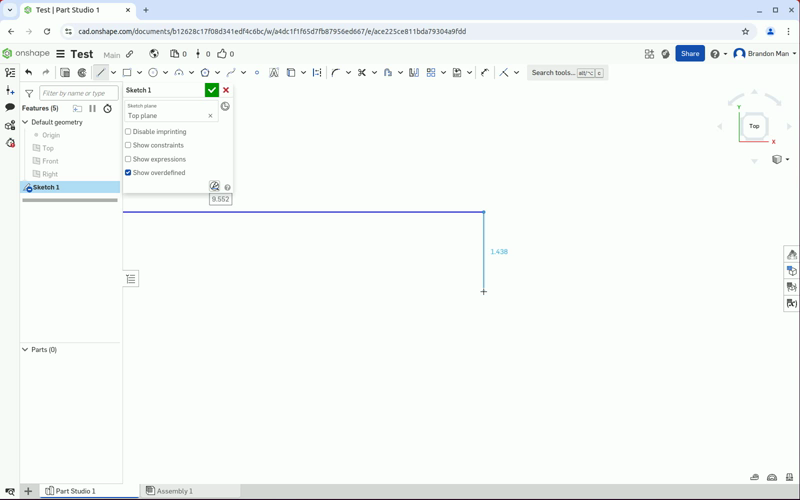
click(483, 291)
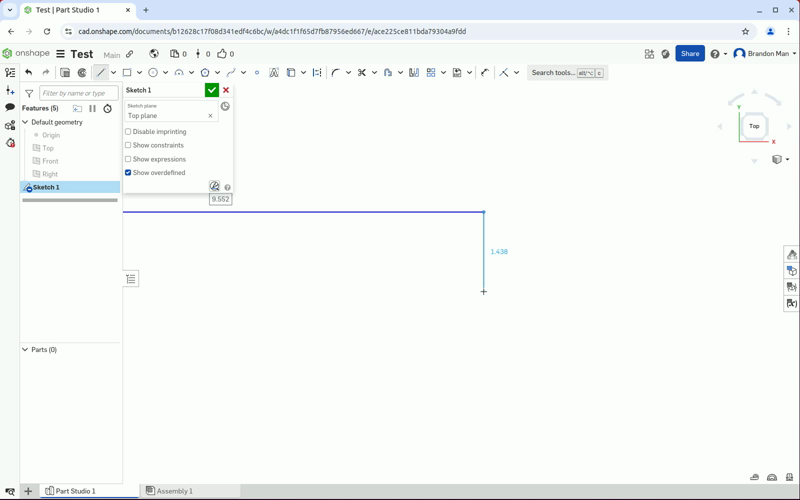
scroll(-6)
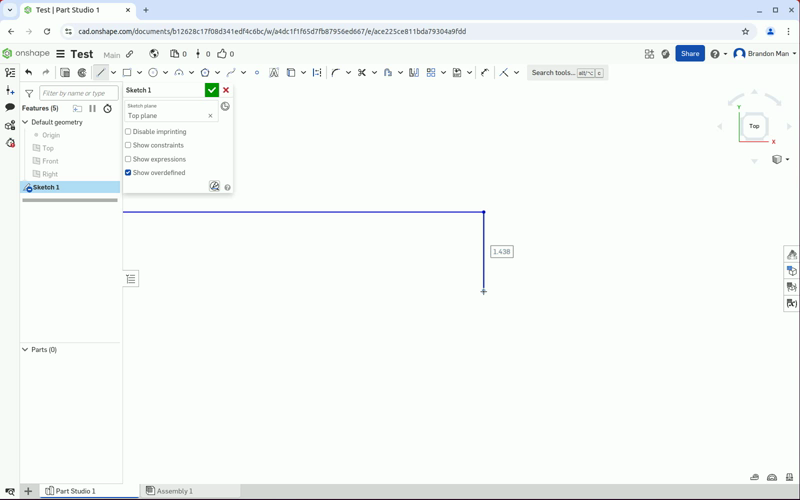
scroll(-6)
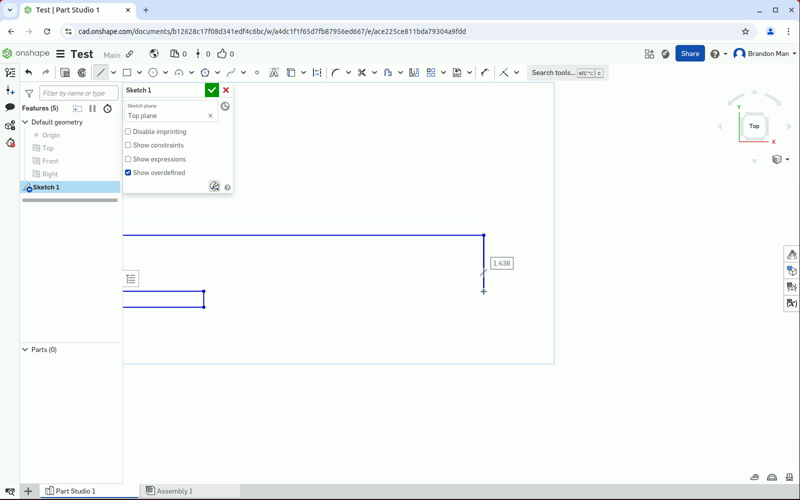
scroll(-6)
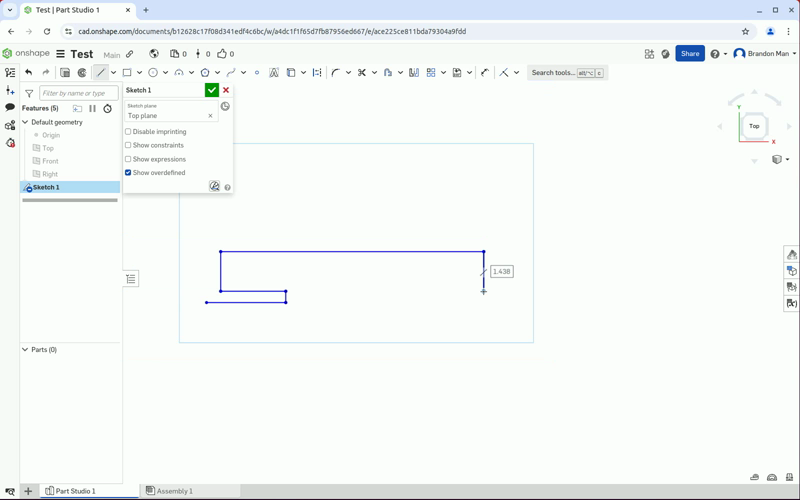
scroll(-6)
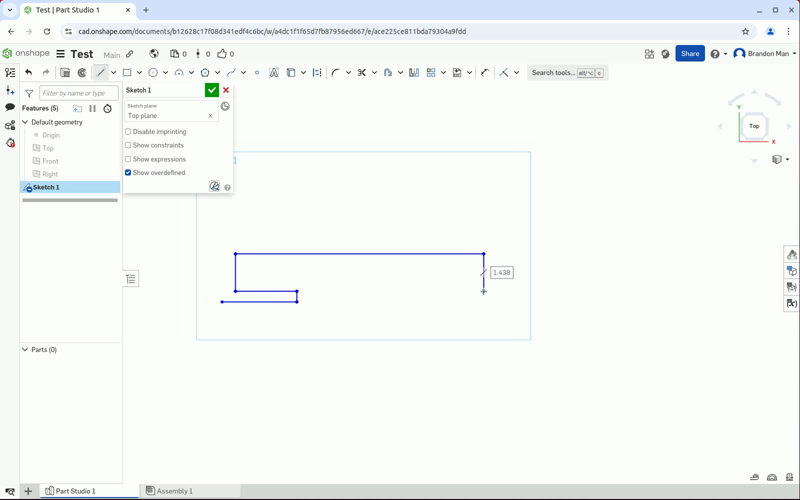
scroll(-6)
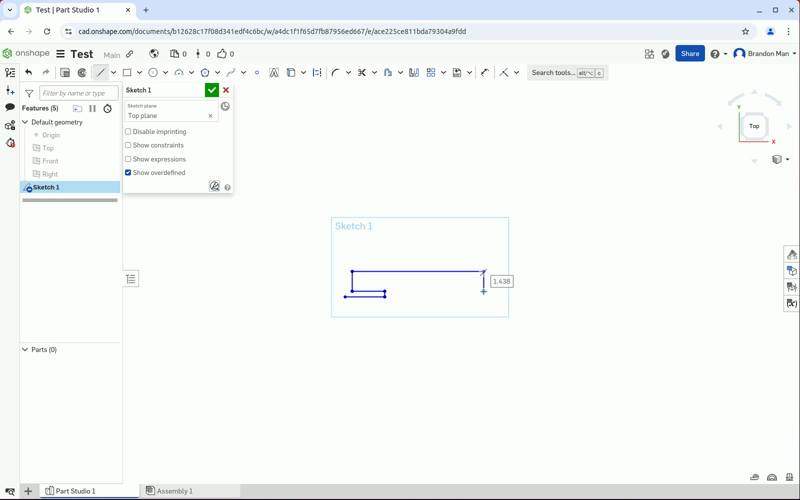
scroll(-6)
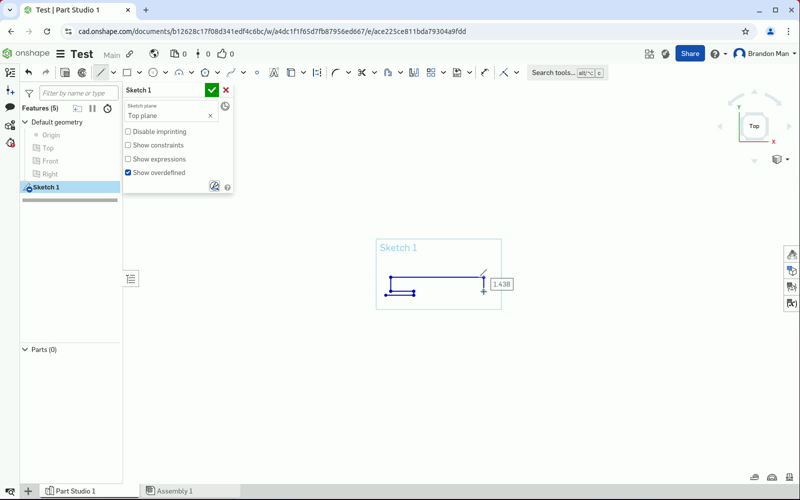
scroll(-6)
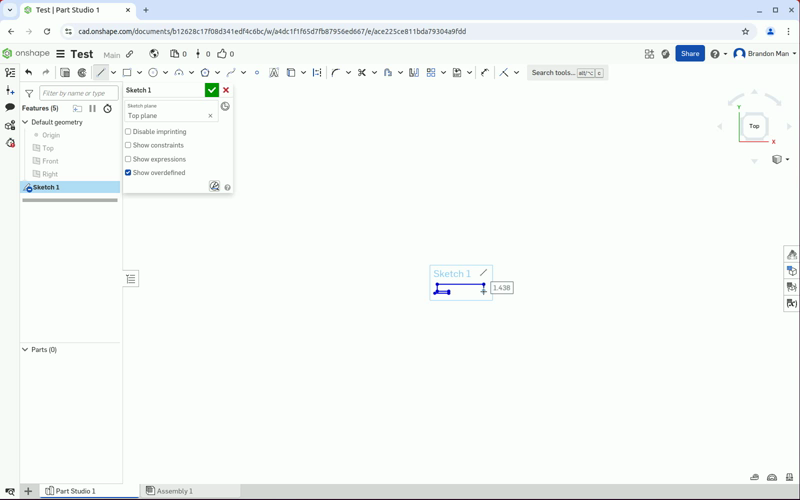
key_up(shift)
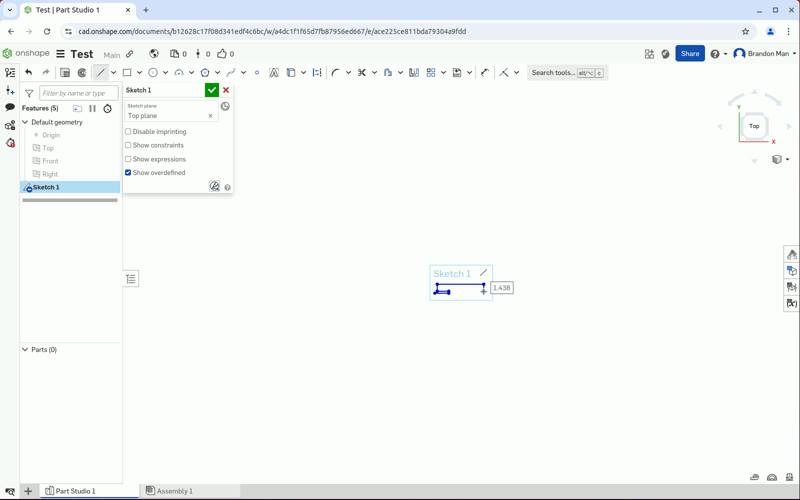
key_down(shift)
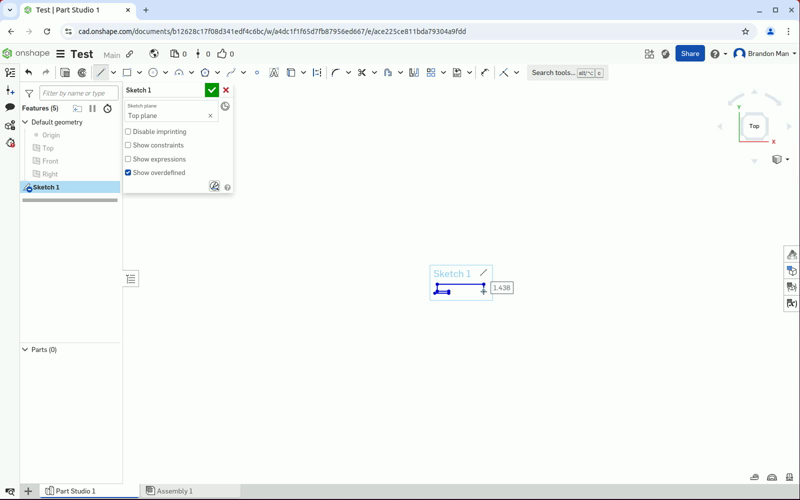
mouse_move(513, 291)
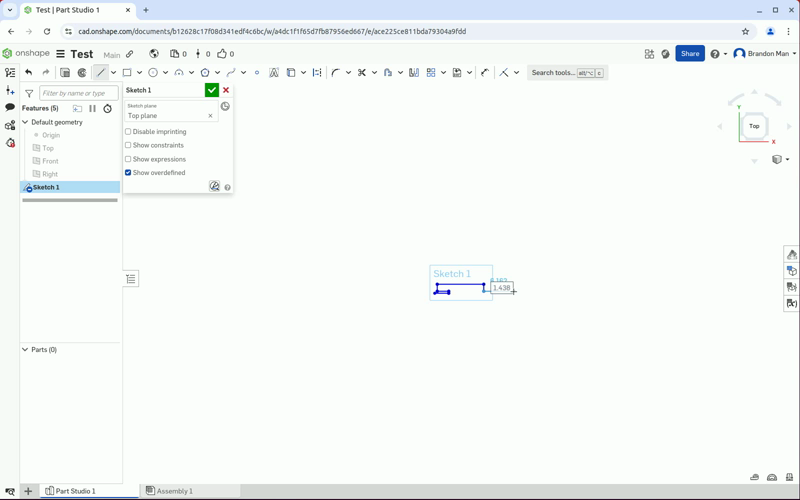
mouse_move(472, 291)
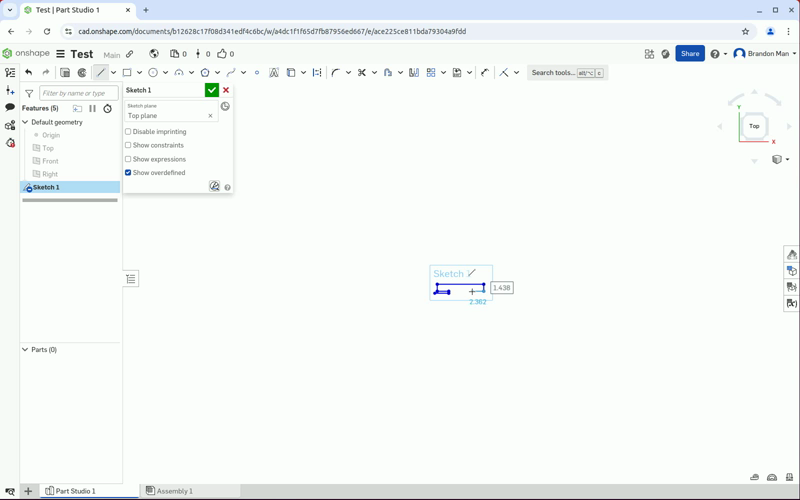
click(472, 291)
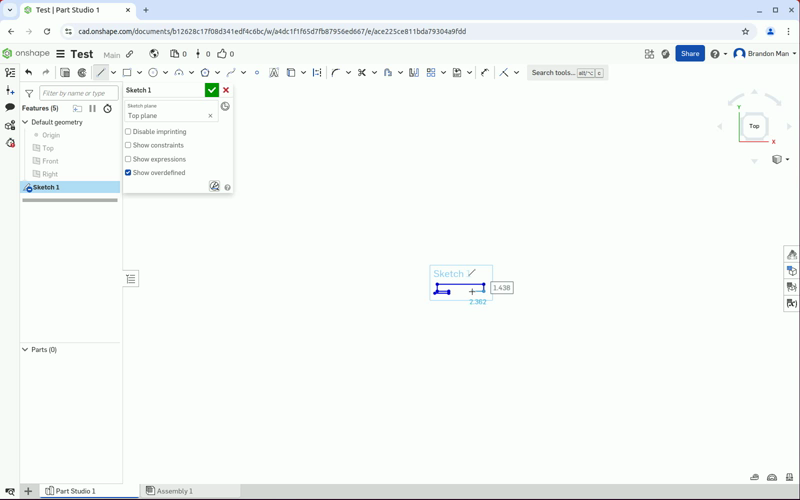
key_up(shift)
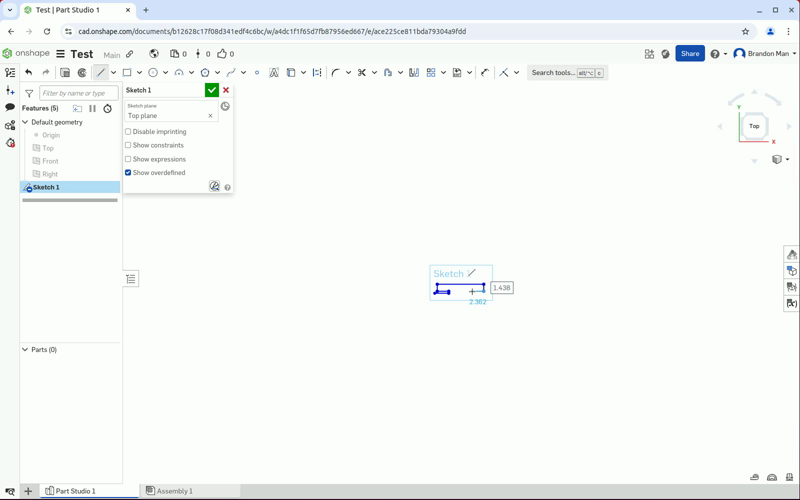
key_down(shift)
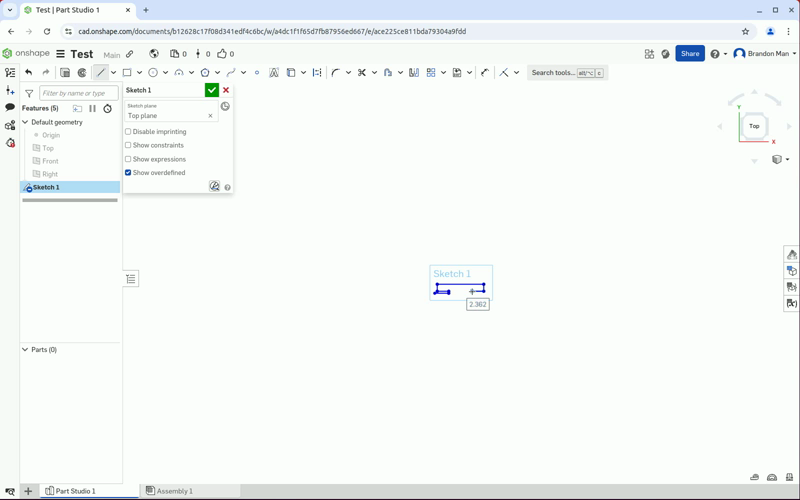
mouse_move(502, 291)
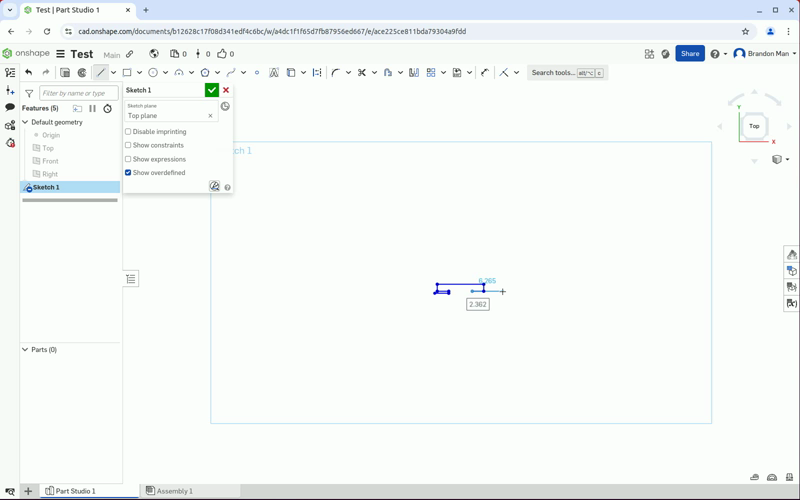
mouse_move(472, 293)
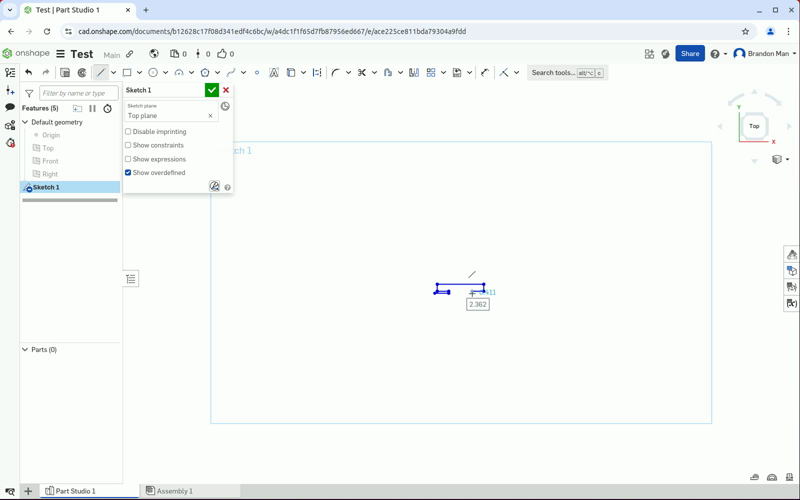
scroll(6)
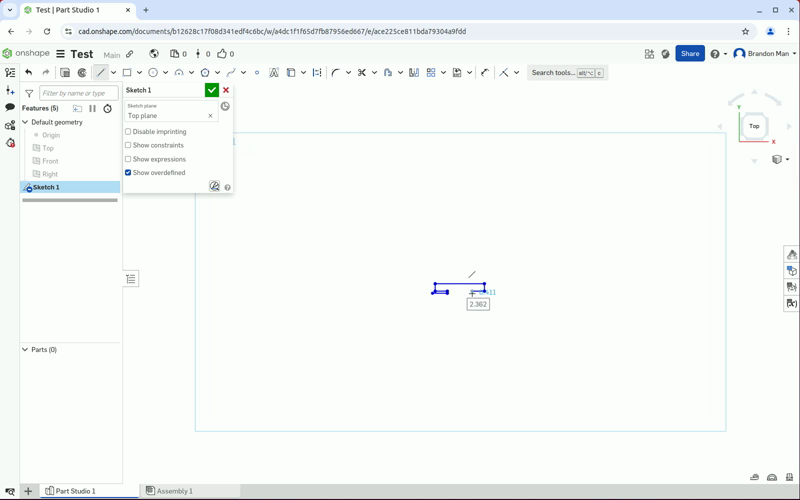
scroll(6)
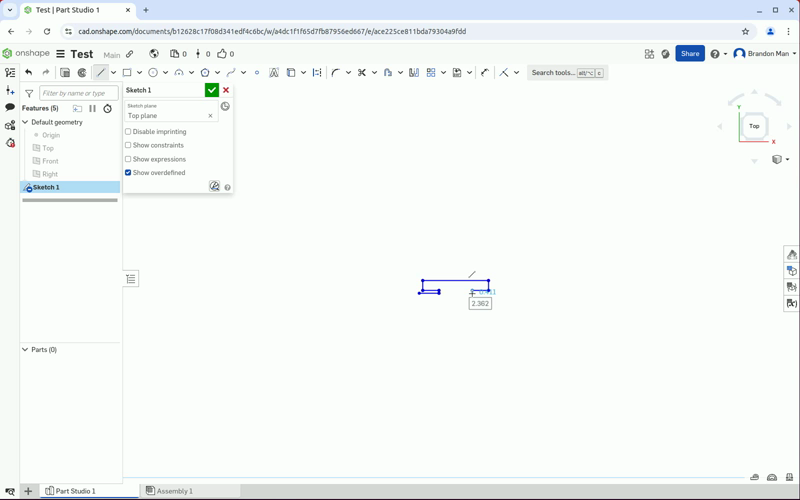
scroll(6)
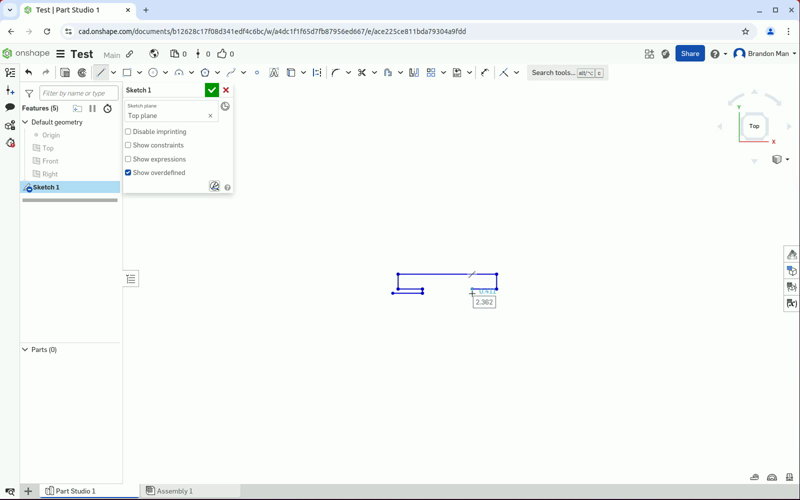
scroll(6)
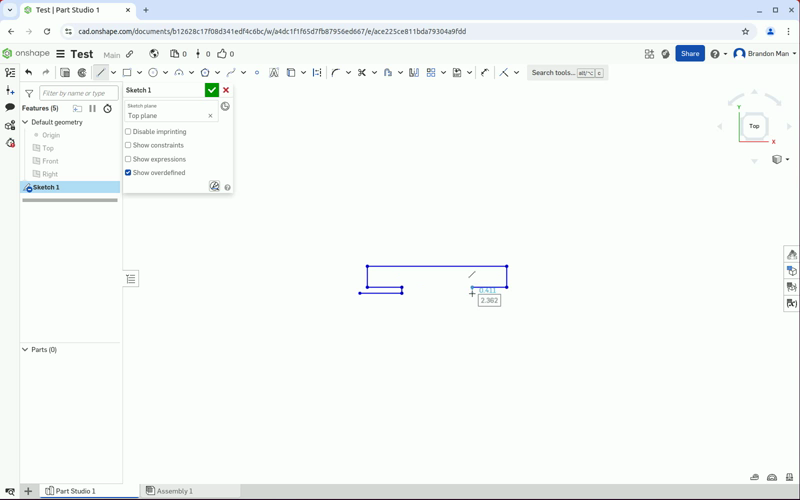
scroll(6)
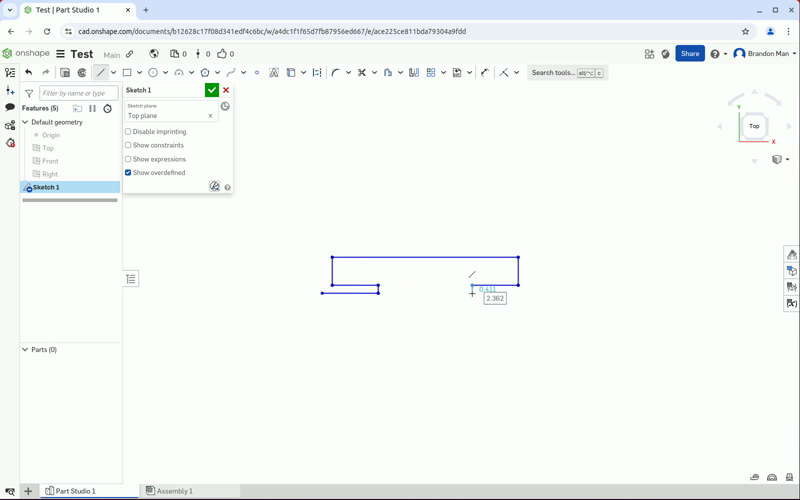
scroll(6)
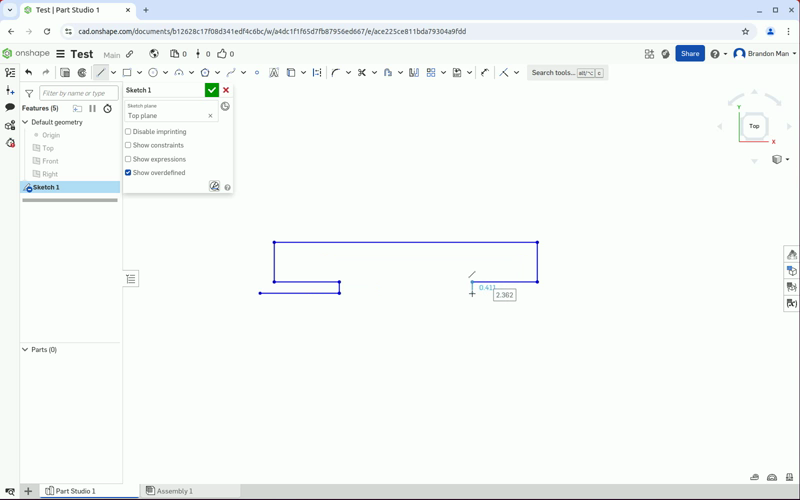
scroll(6)
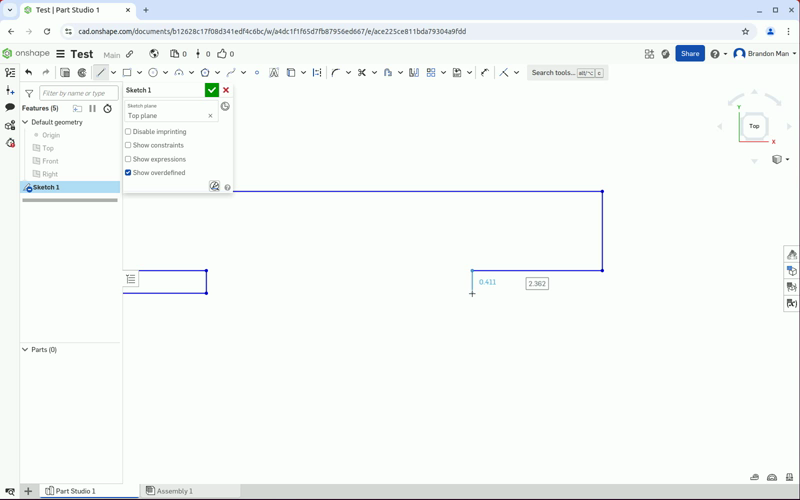
click(472, 293)
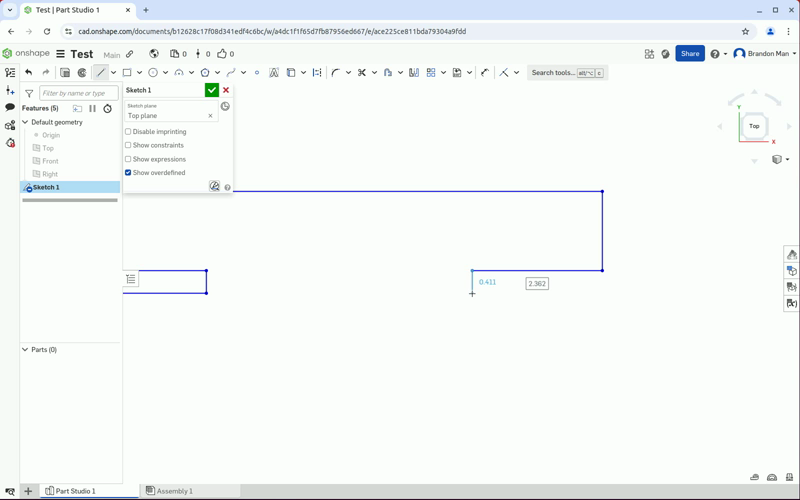
scroll(-6)
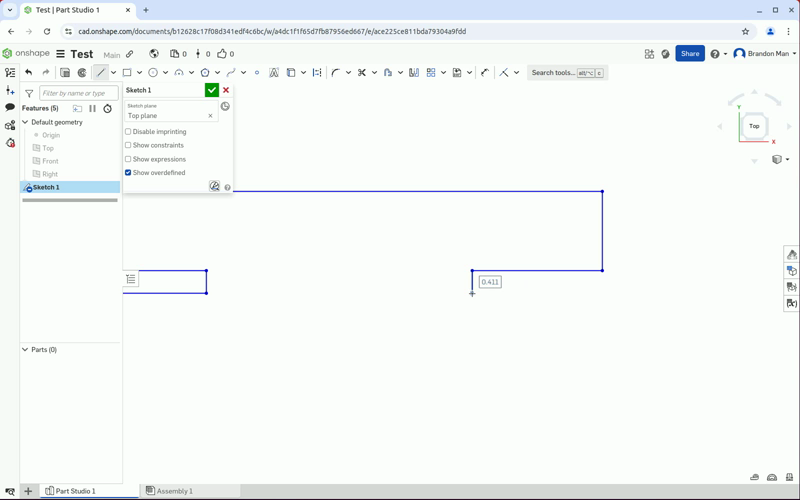
scroll(-6)
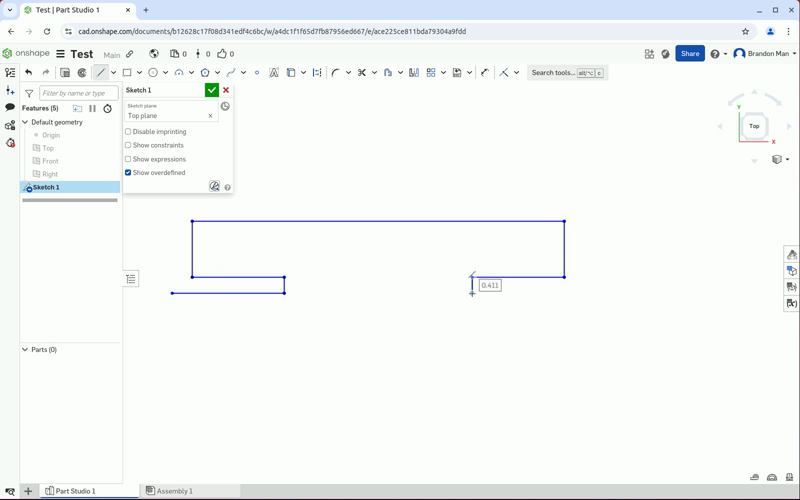
scroll(-6)
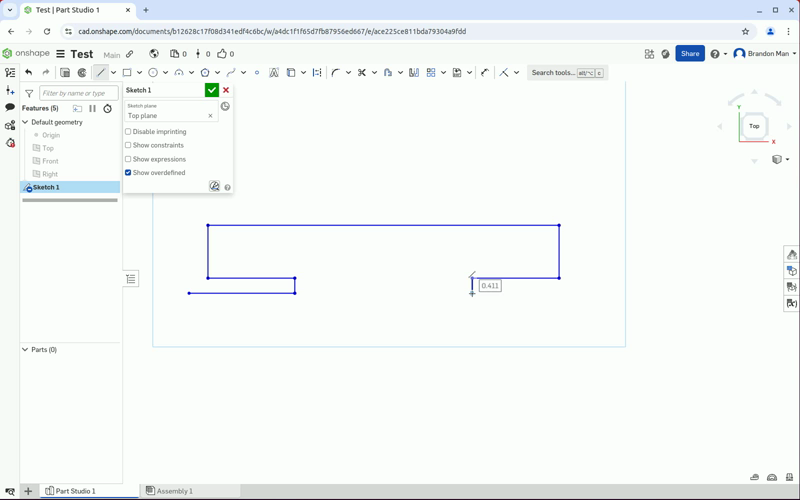
scroll(-6)
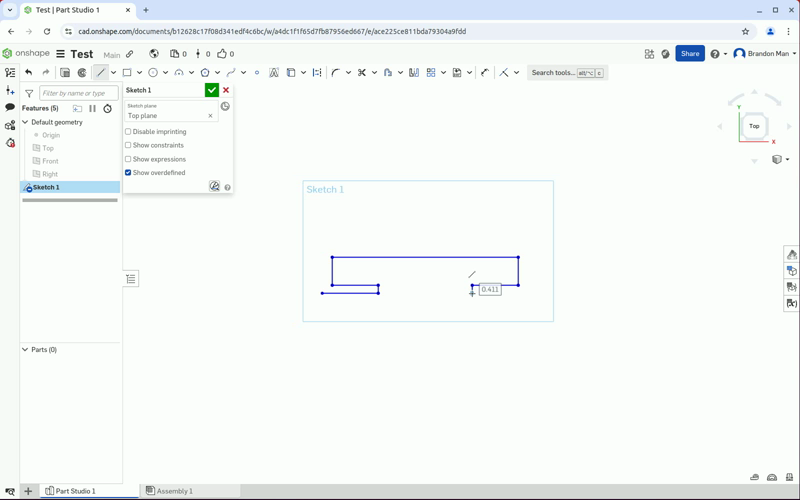
scroll(-6)
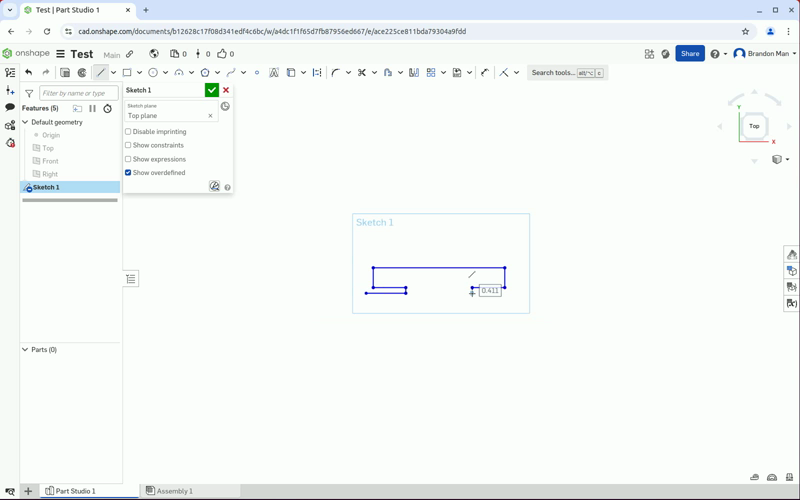
scroll(-6)
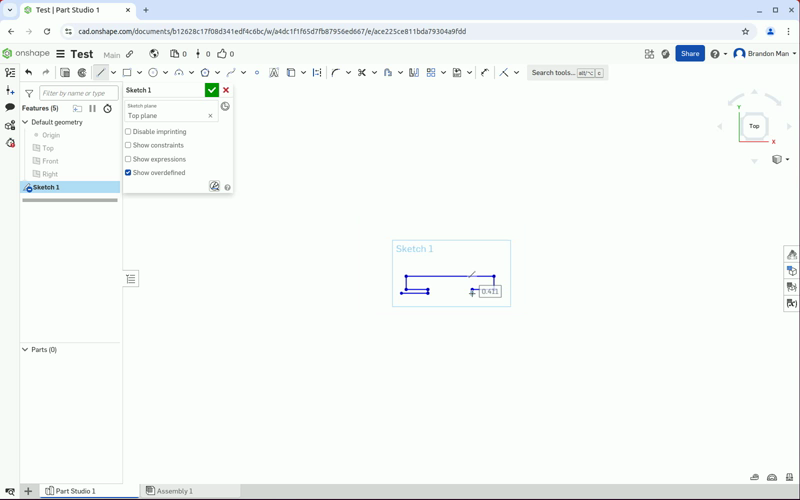
scroll(-6)
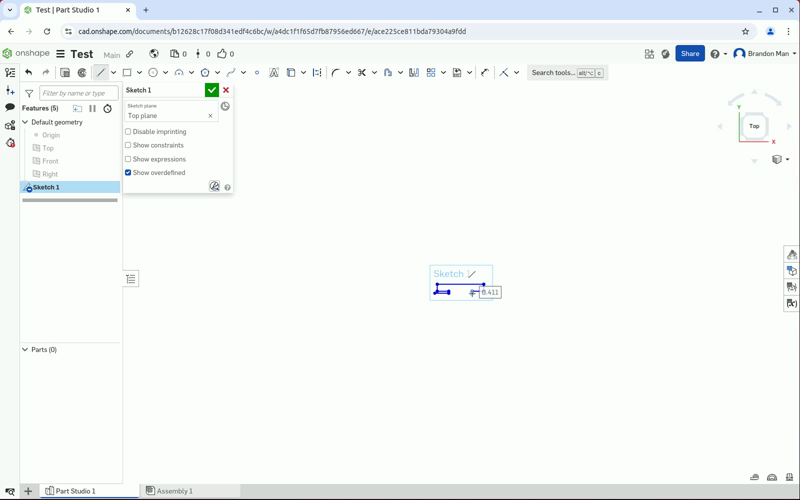
key_up(shift)
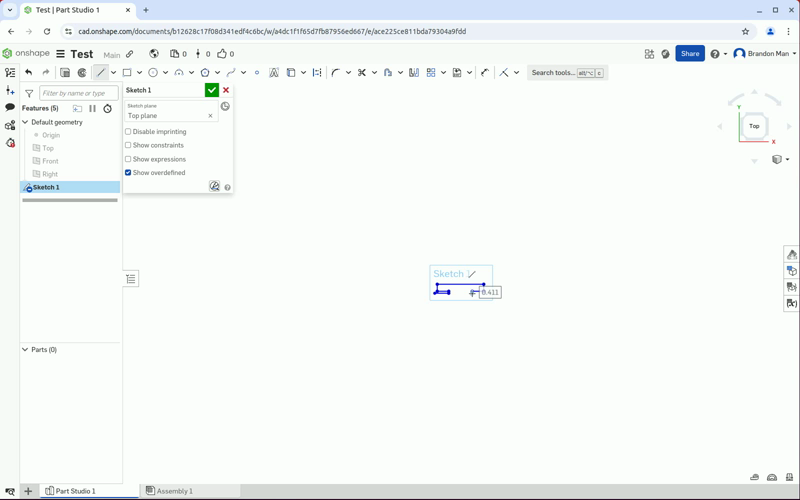
key_down(shift)
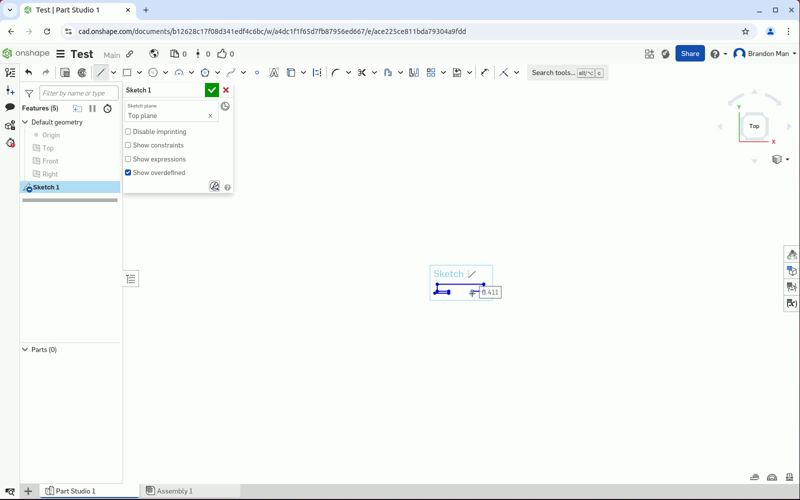
mouse_move(502, 293)
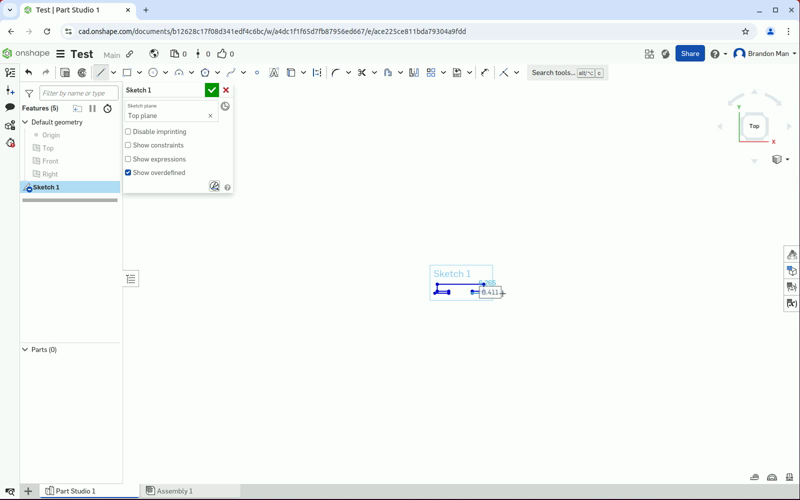
mouse_move(486, 293)
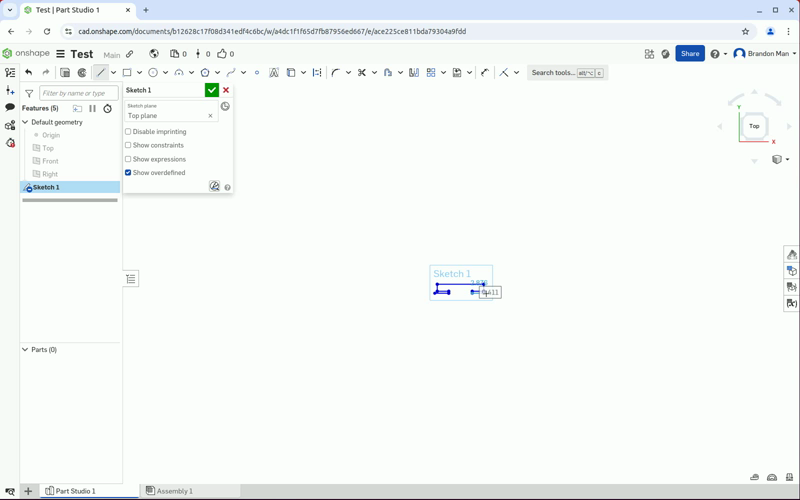
scroll(6)
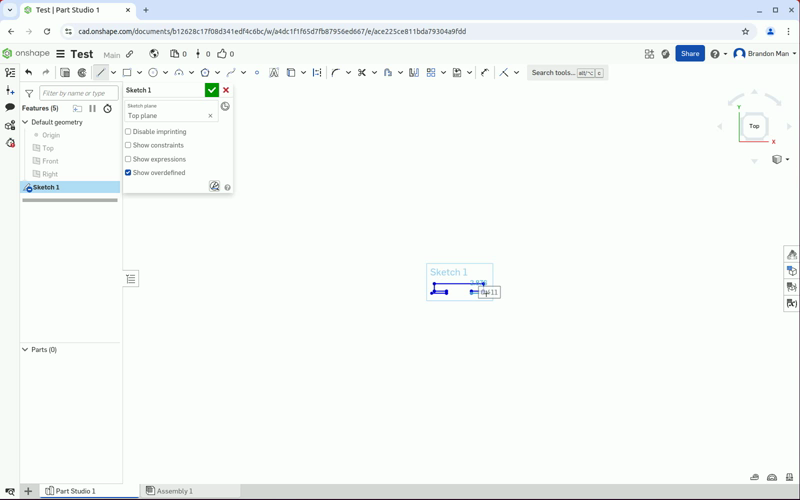
scroll(6)
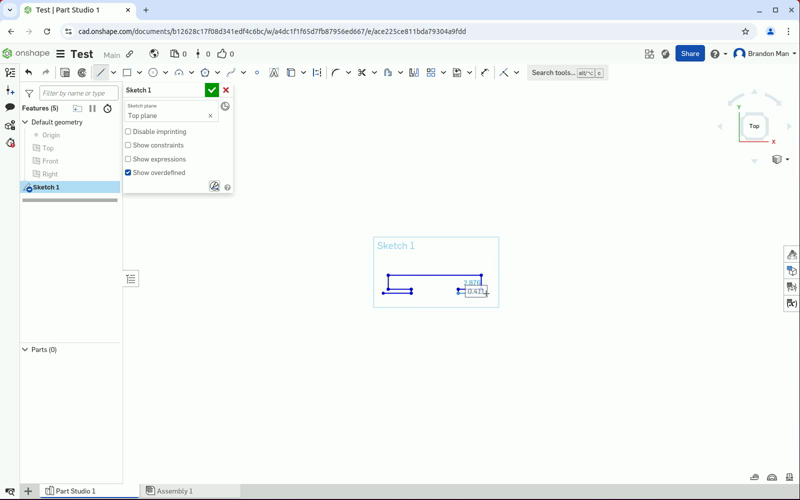
scroll(6)
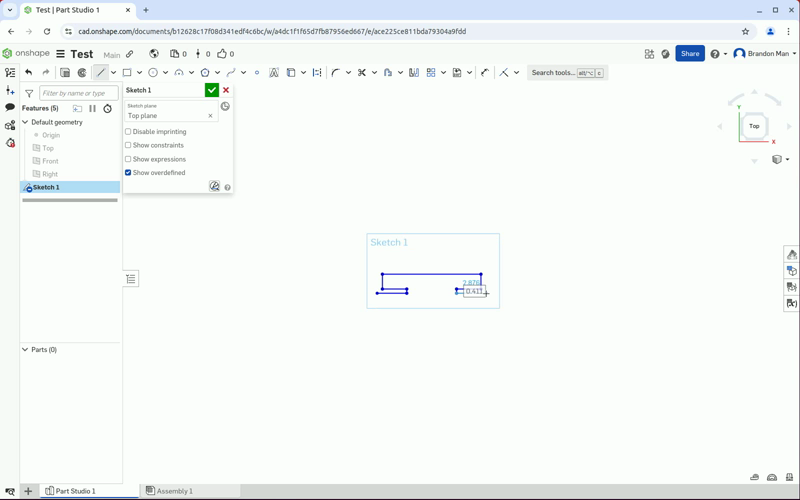
scroll(6)
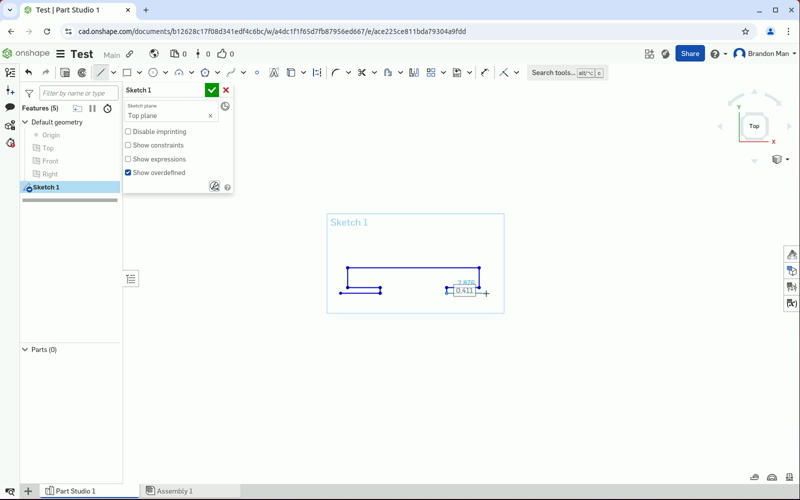
scroll(6)
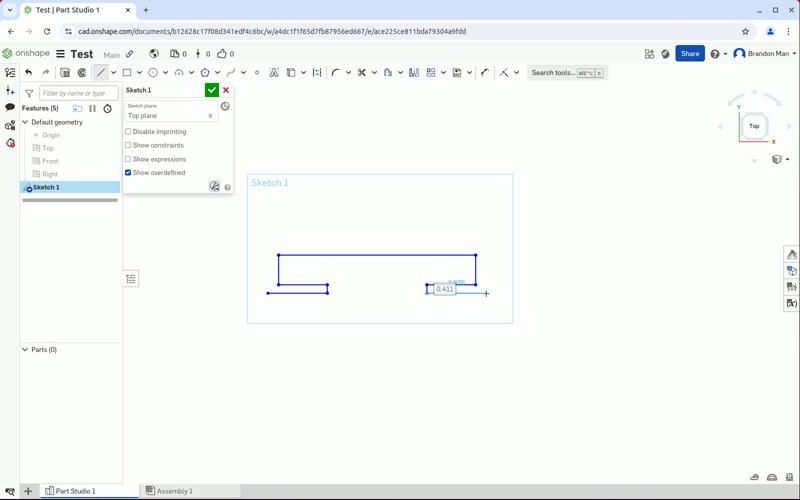
scroll(6)
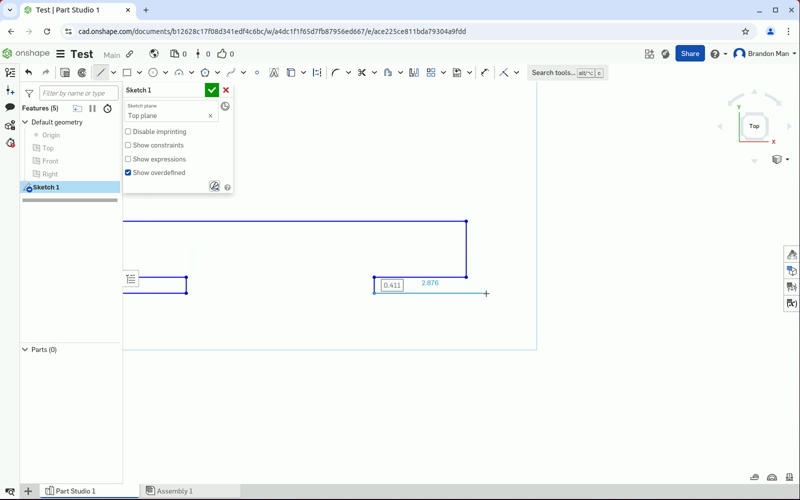
scroll(6)
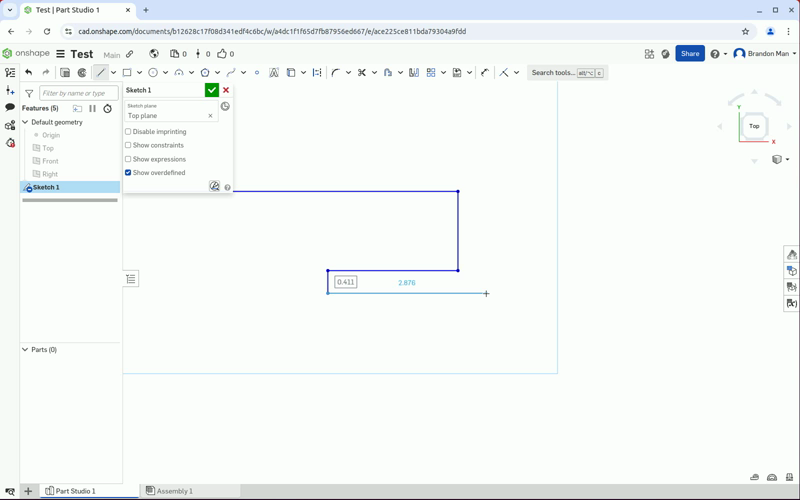
click(486, 293)
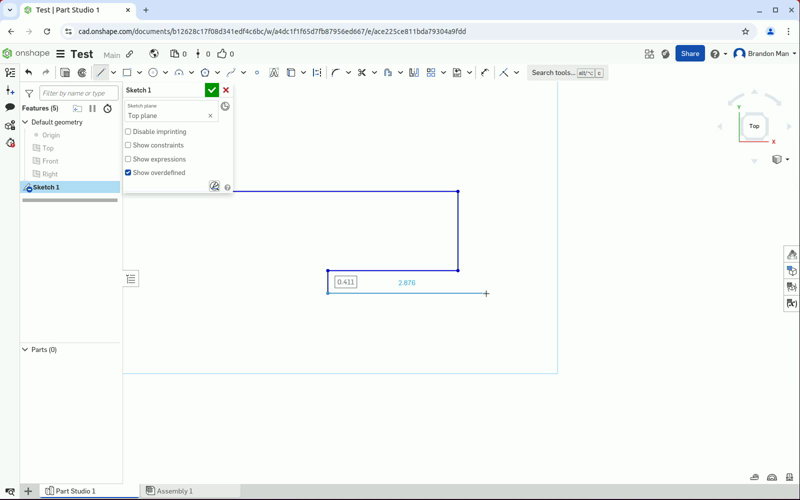
scroll(-6)
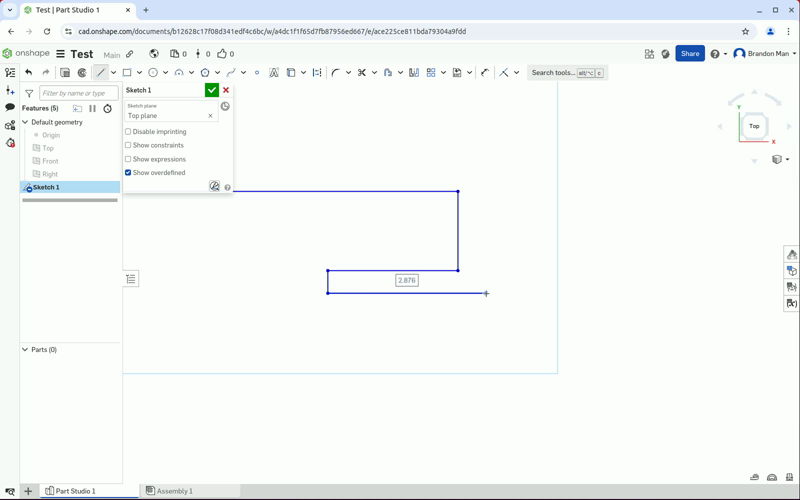
scroll(-6)
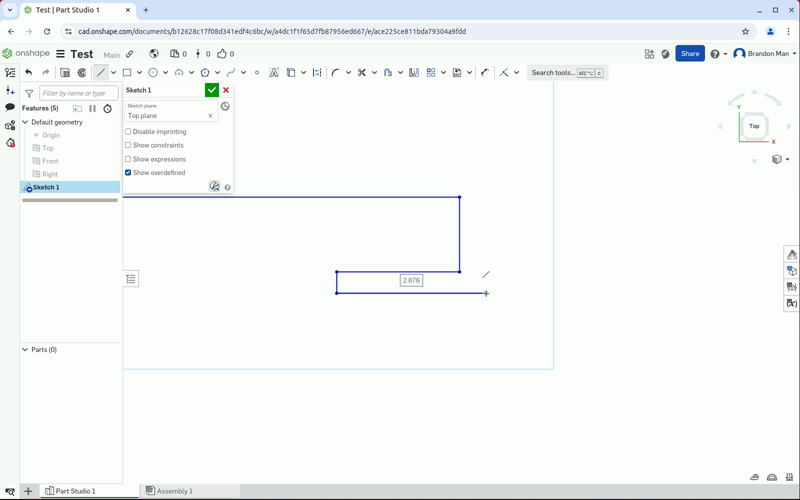
scroll(-6)
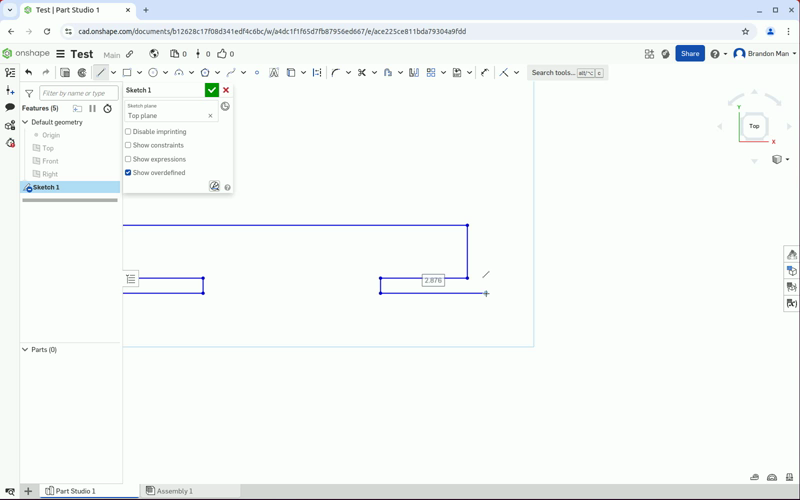
scroll(-6)
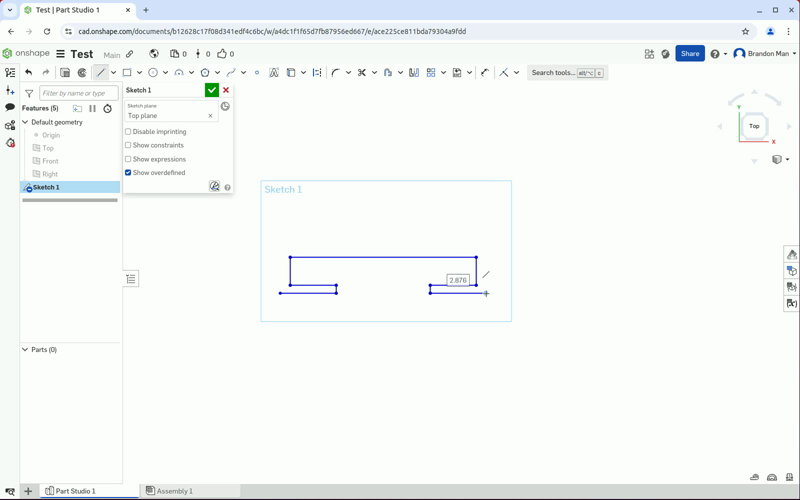
scroll(-6)
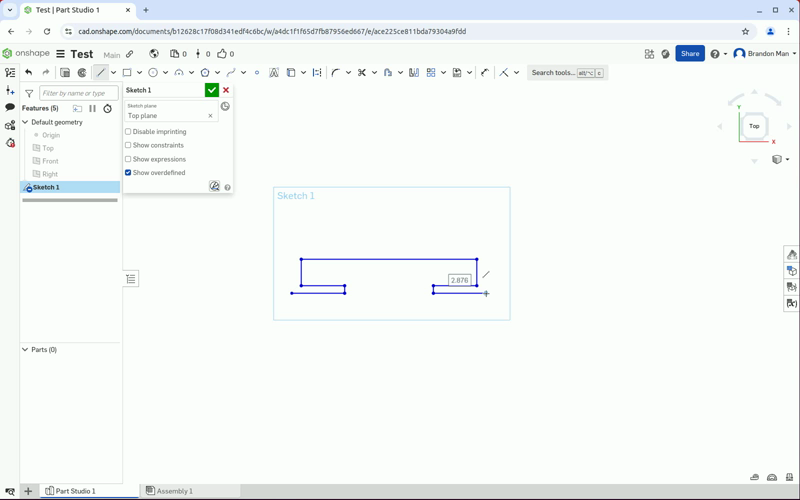
scroll(-6)
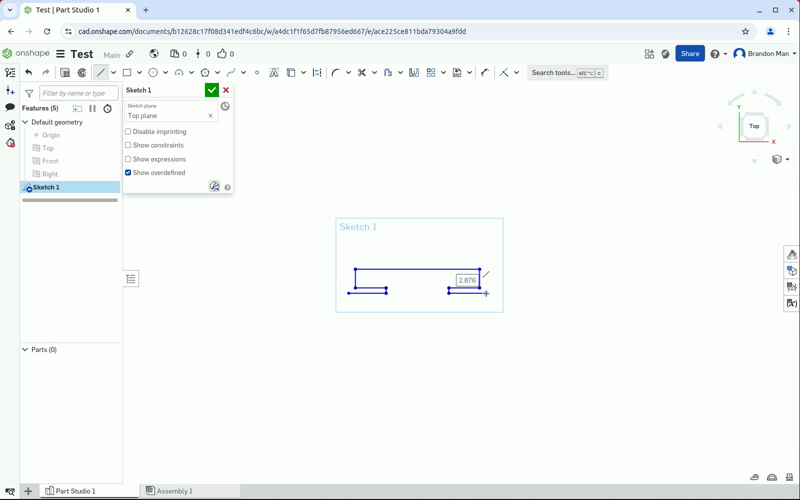
scroll(-6)
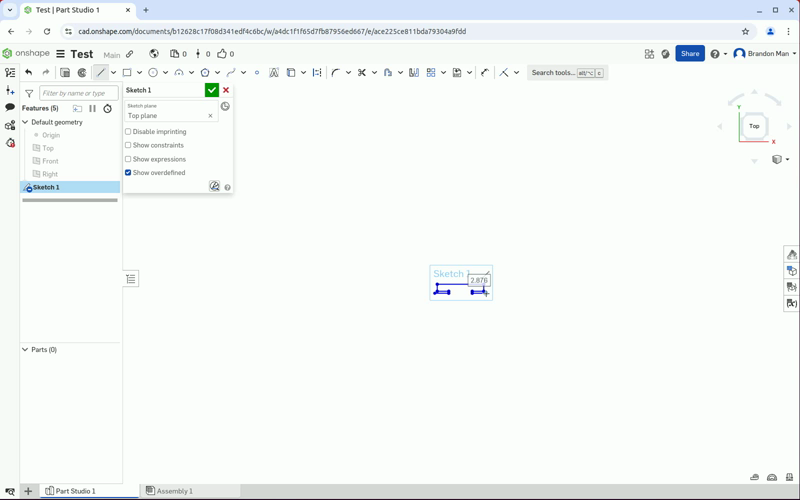
key_up(shift)
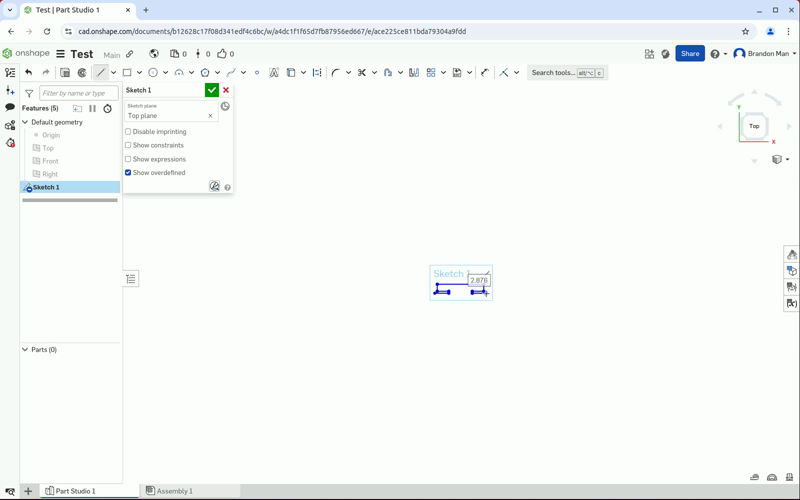
key_down(shift)
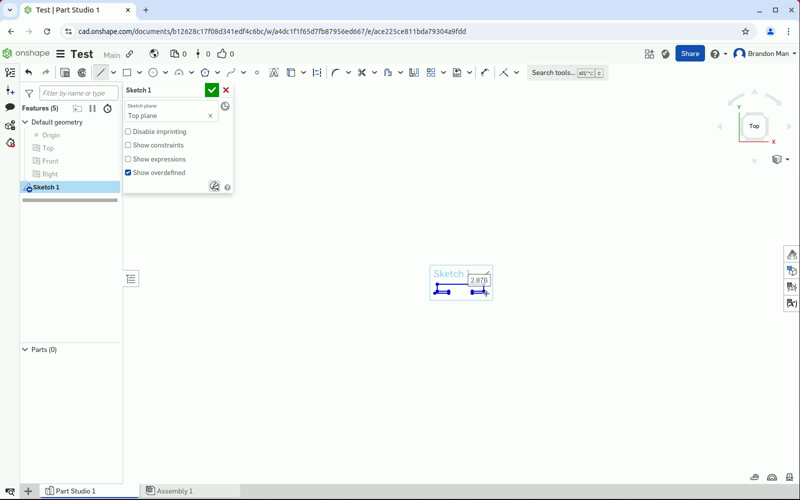
mouse_move(516, 293)
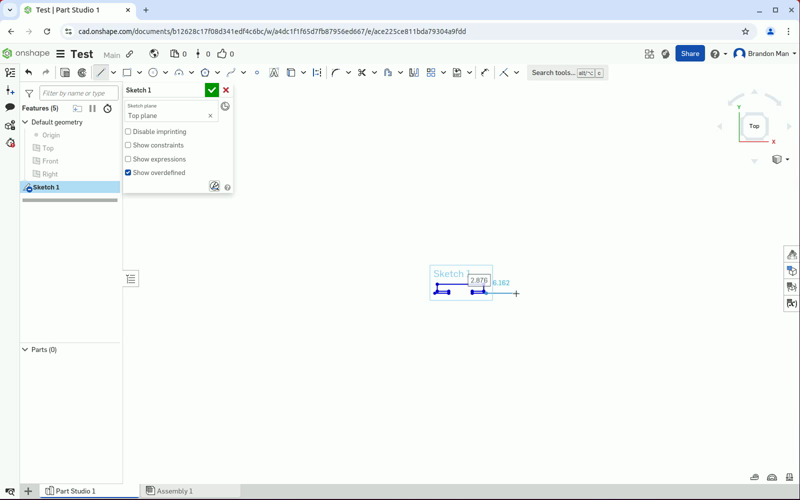
mouse_move(486, 282)
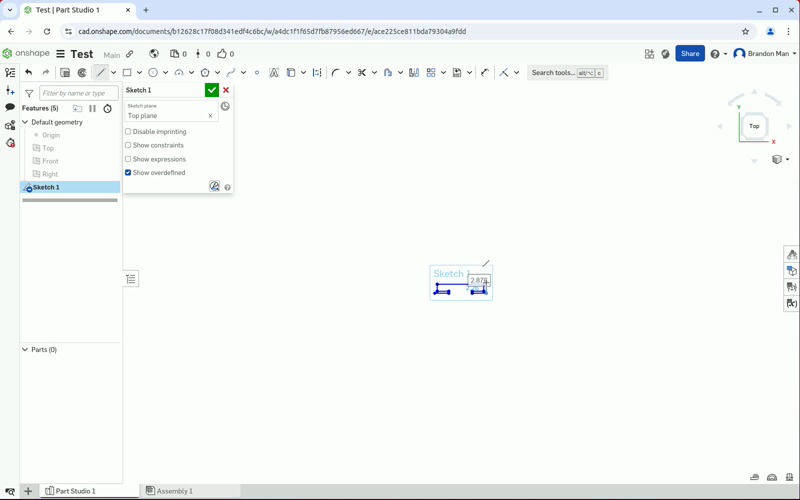
scroll(6)
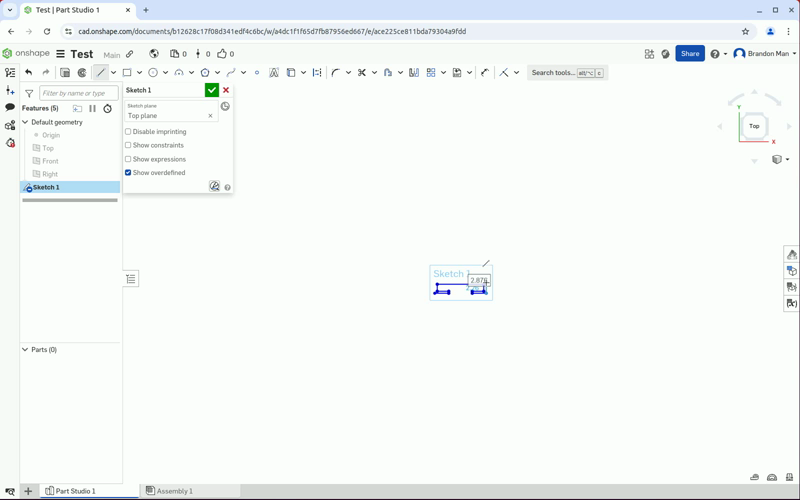
scroll(6)
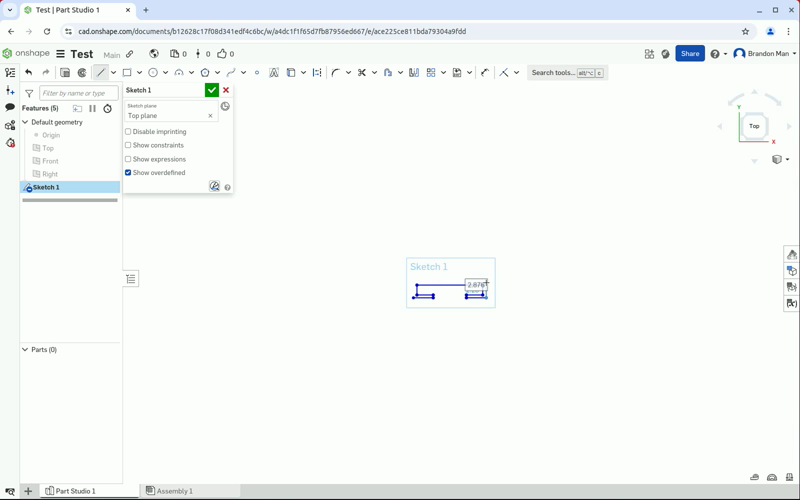
scroll(6)
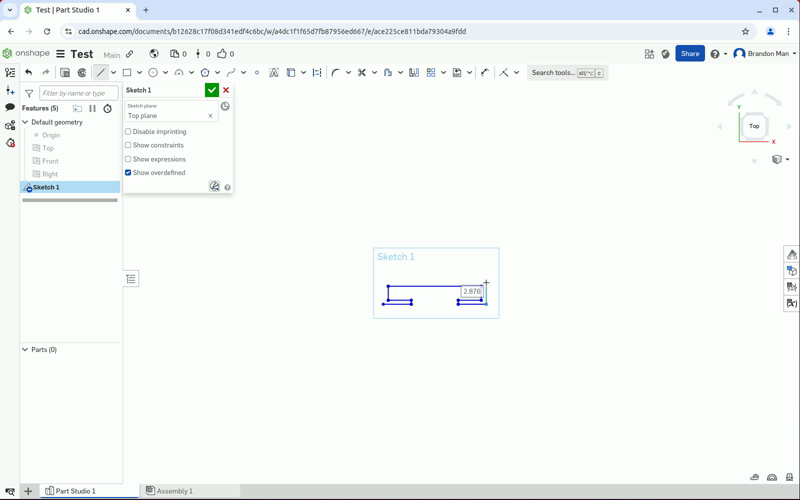
scroll(6)
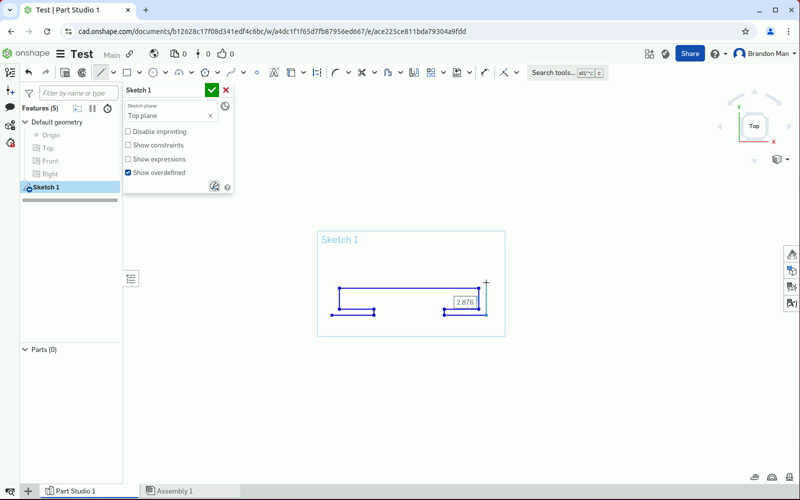
scroll(6)
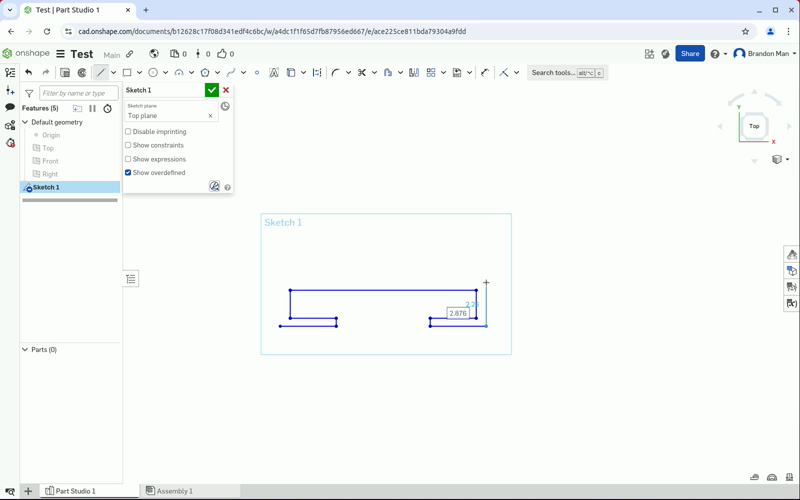
scroll(6)
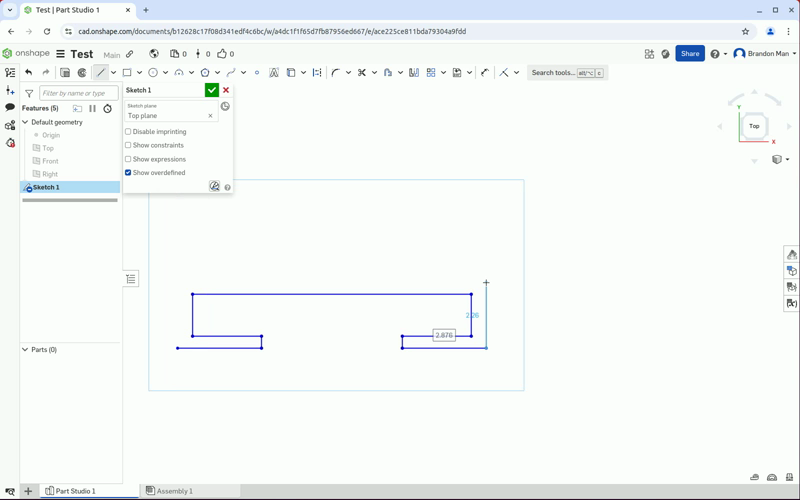
scroll(6)
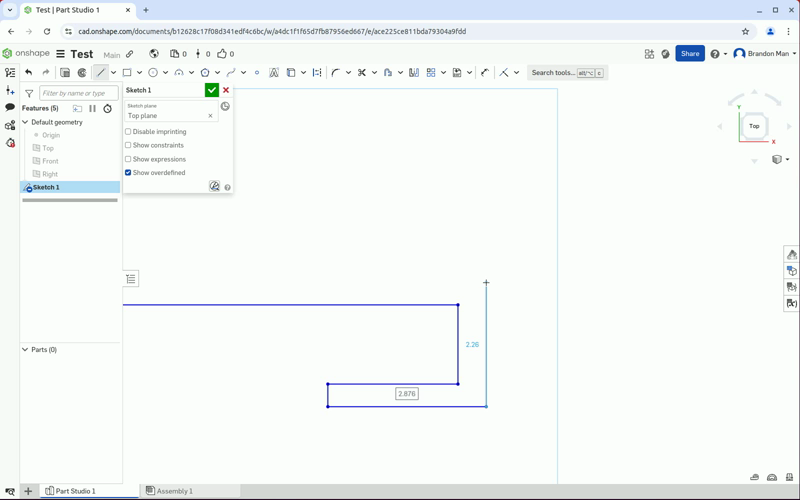
click(486, 282)
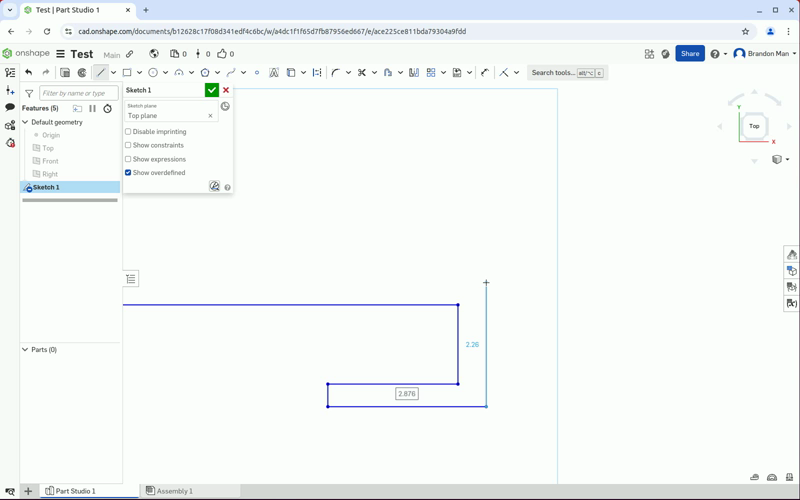
scroll(-6)
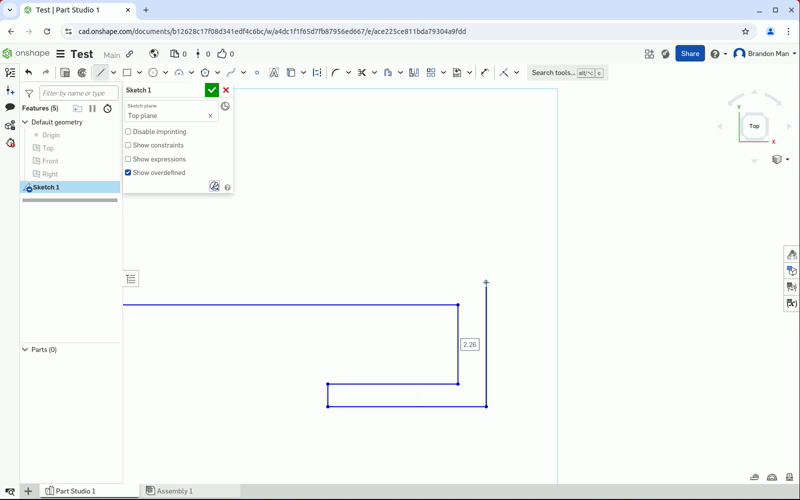
scroll(-6)
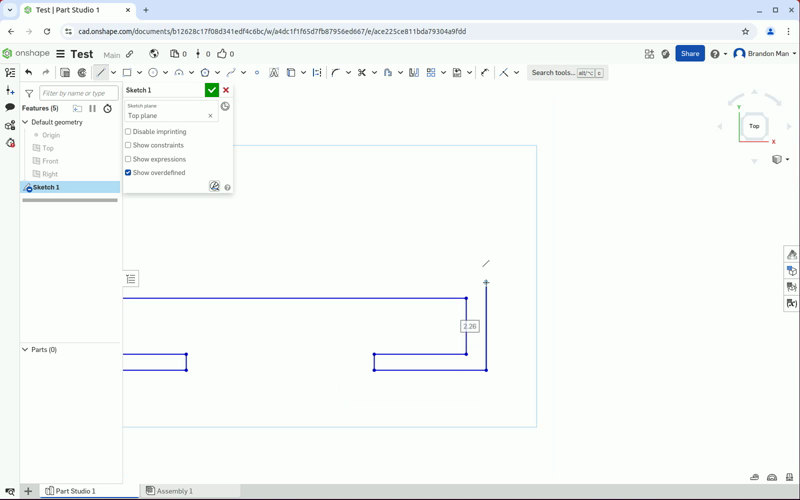
scroll(-6)
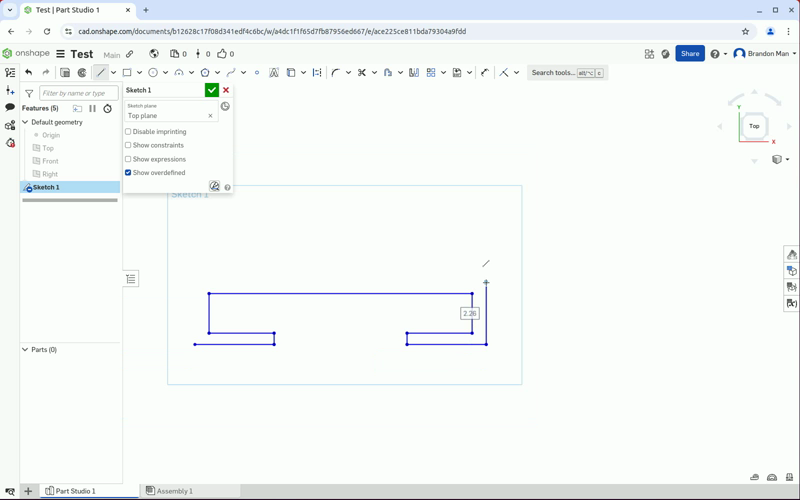
scroll(-6)
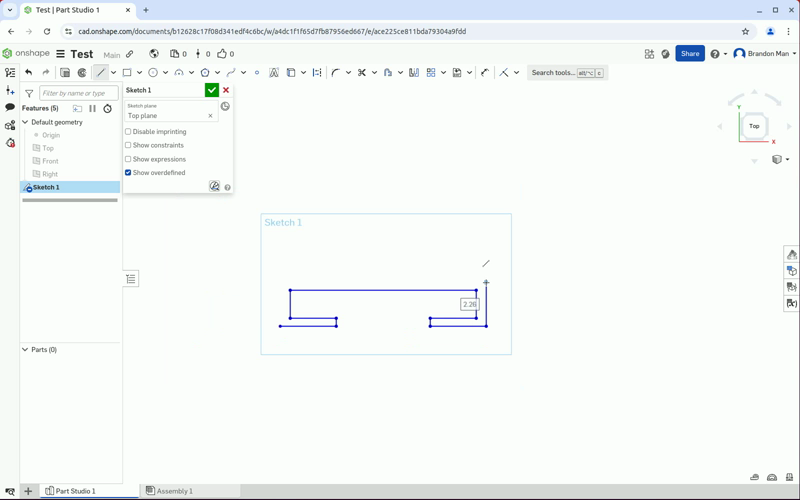
scroll(-6)
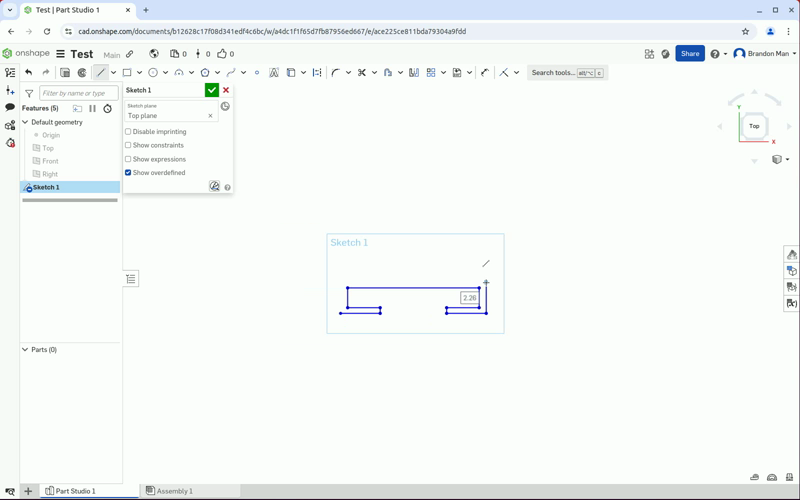
scroll(-6)
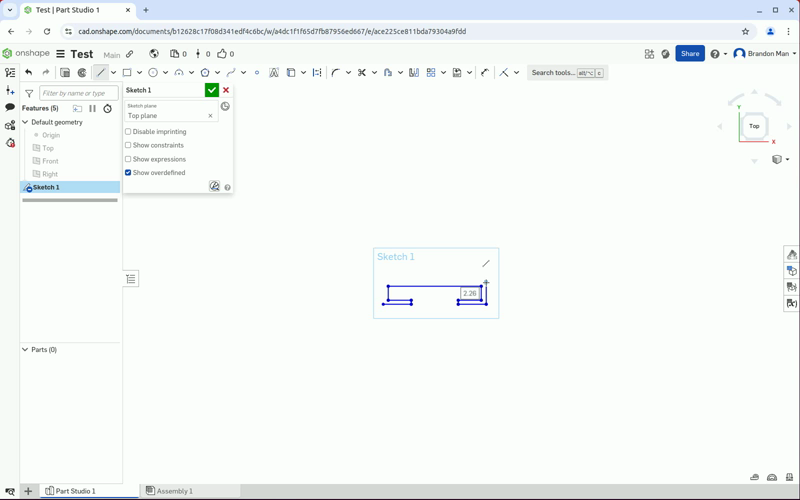
scroll(-6)
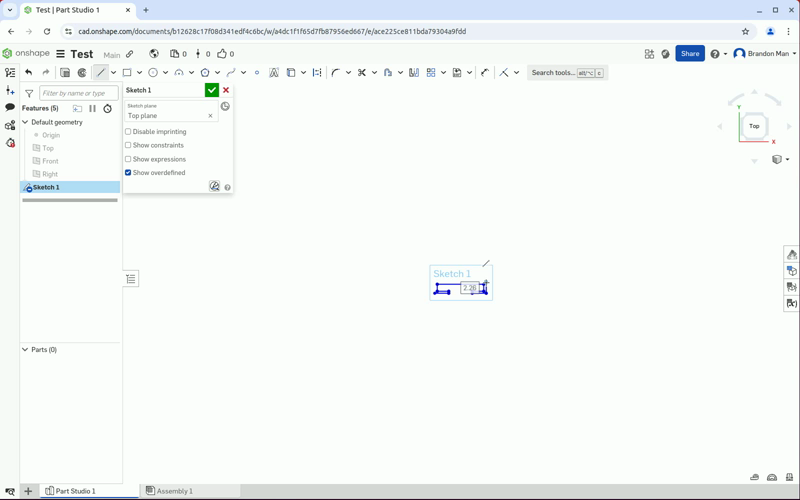
key_up(shift)
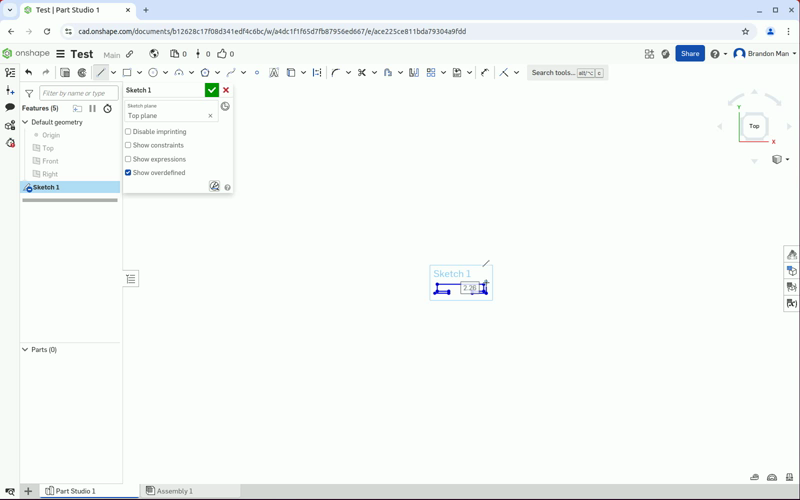
key_down(shift)
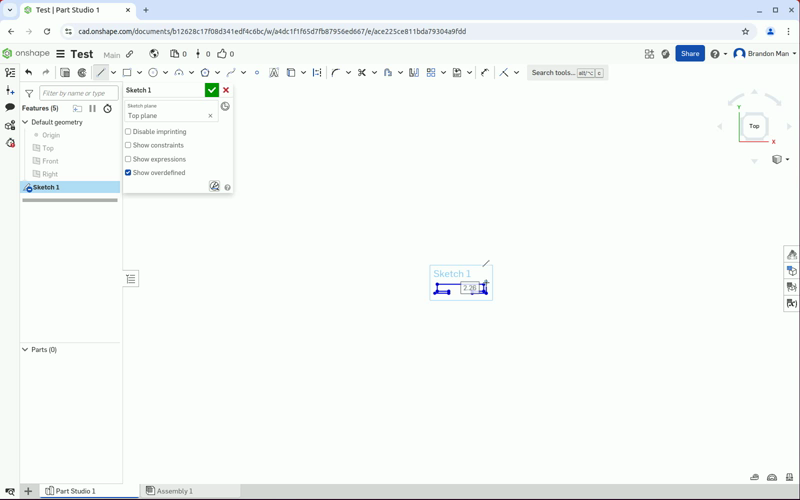
mouse_move(516, 282)
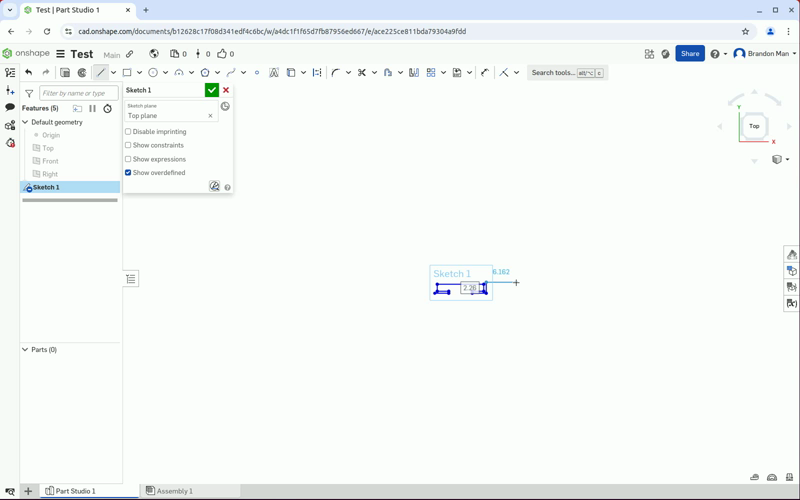
mouse_move(434, 282)
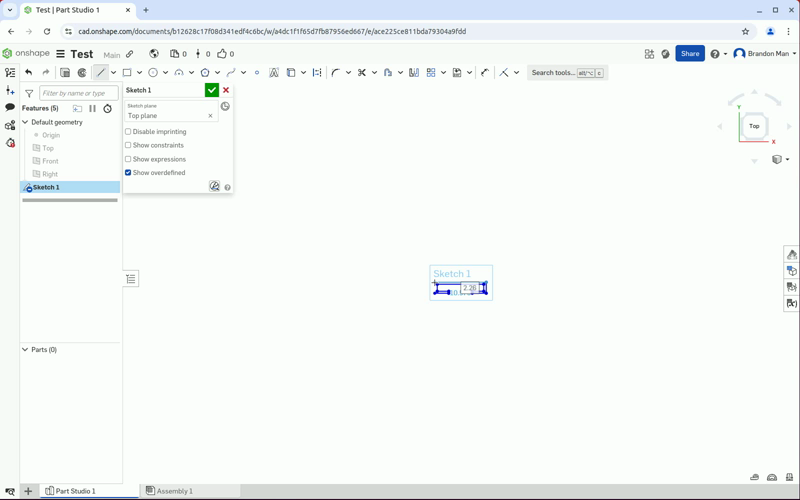
scroll(6)
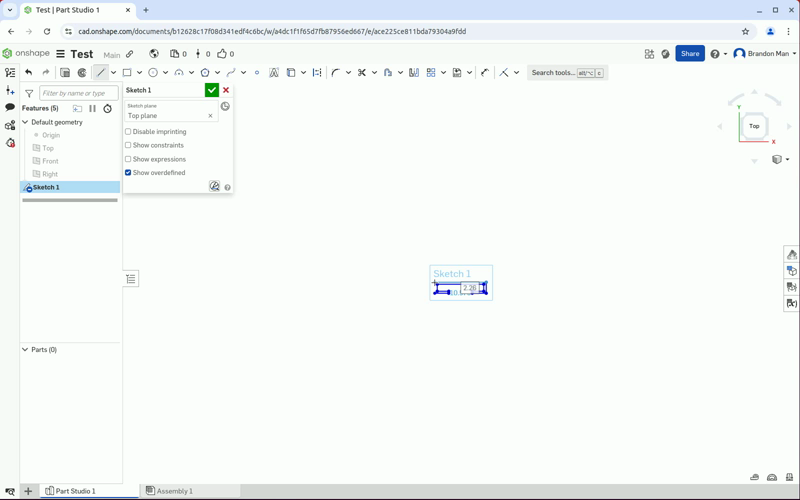
scroll(6)
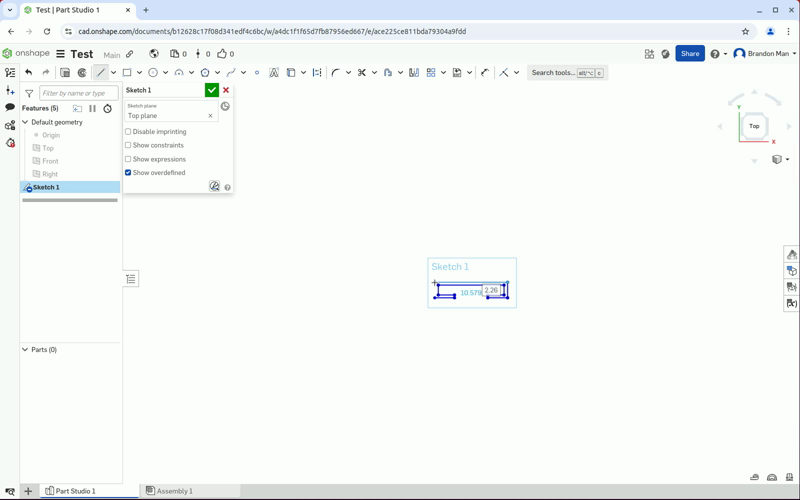
scroll(6)
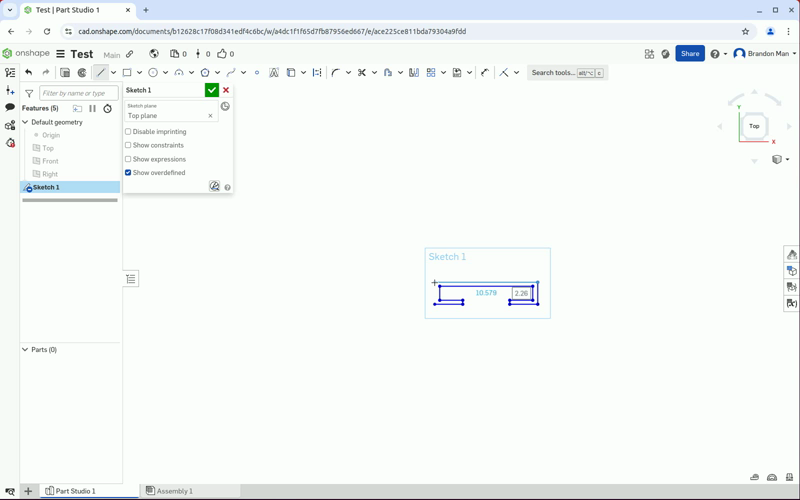
scroll(6)
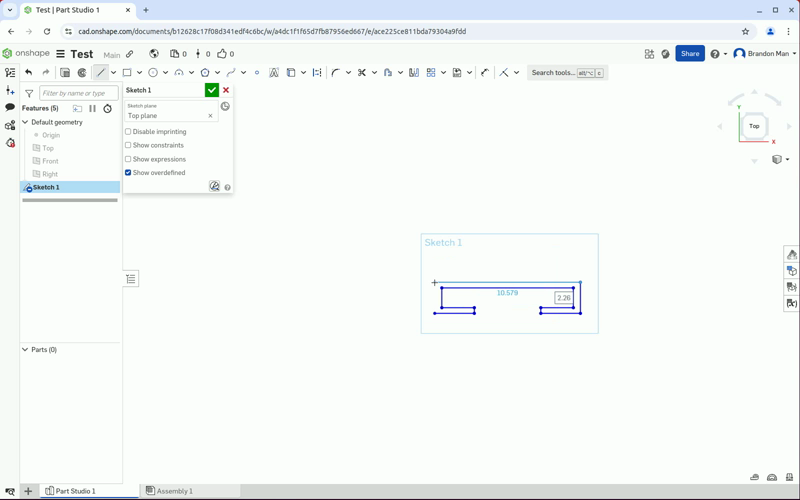
scroll(6)
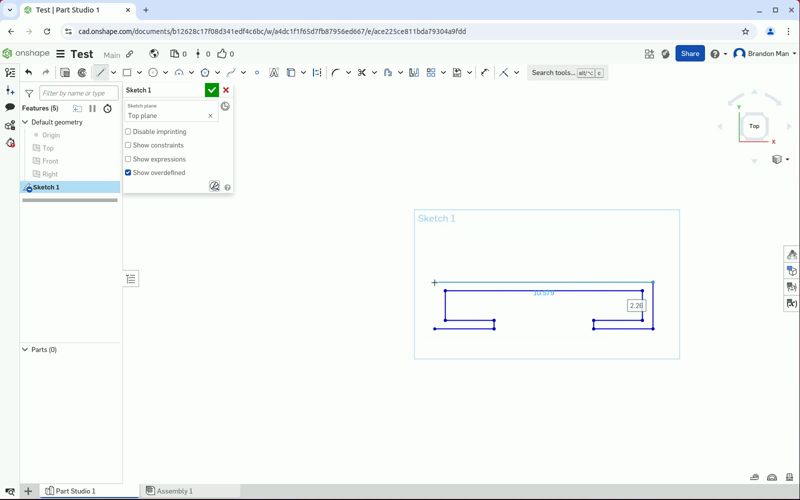
scroll(6)
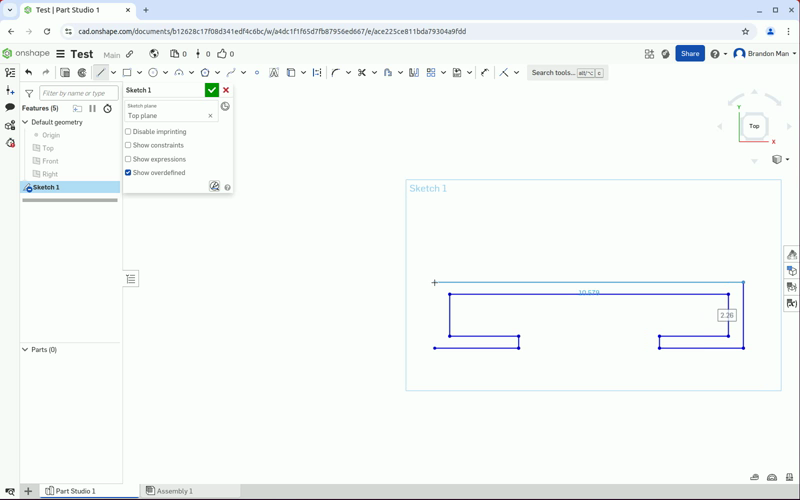
scroll(6)
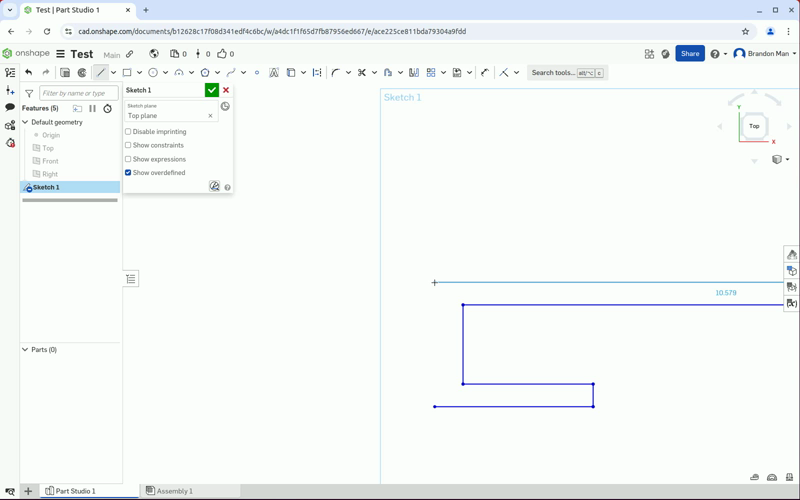
click(434, 282)
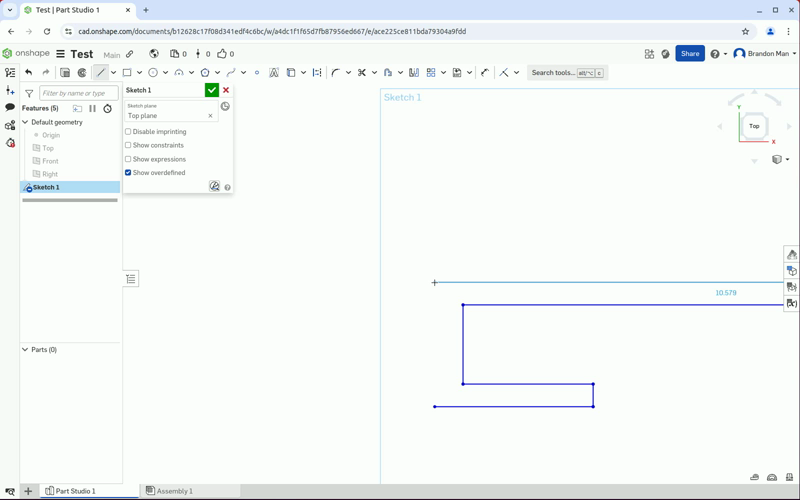
scroll(-6)
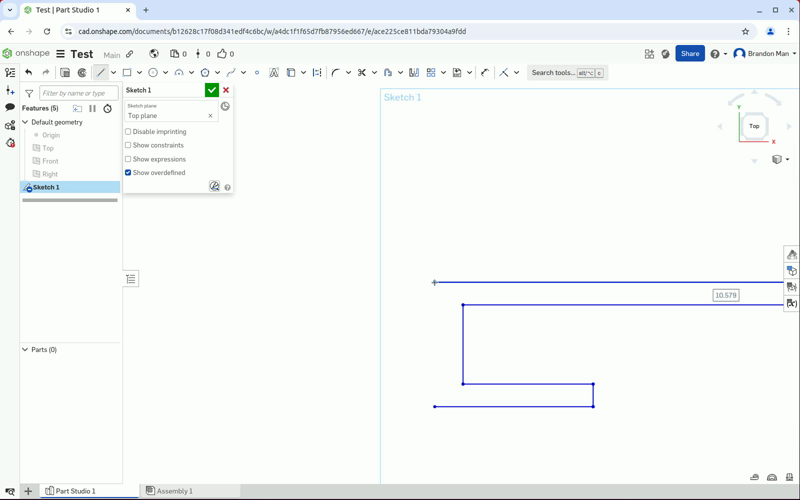
scroll(-6)
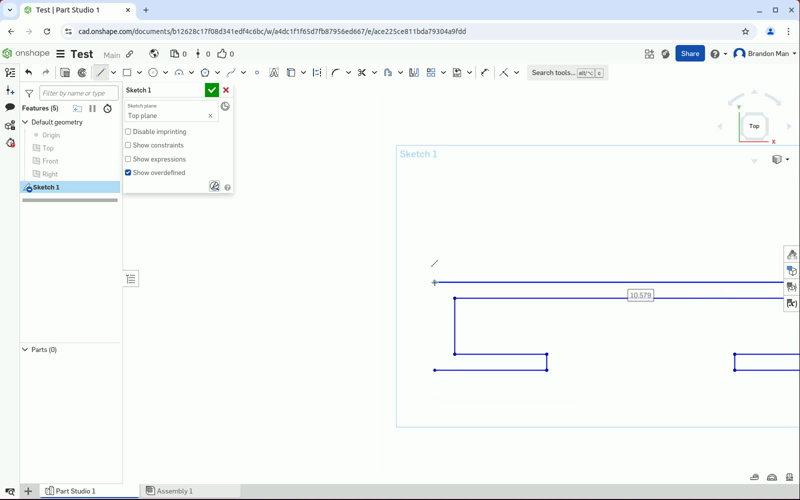
scroll(-6)
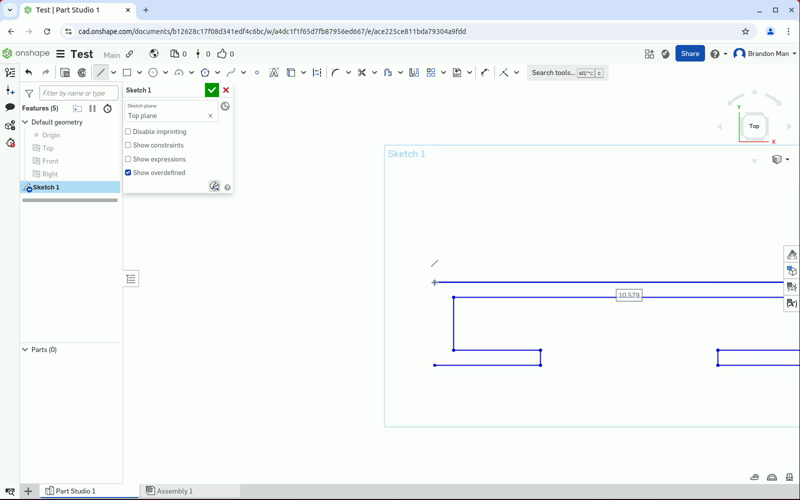
scroll(-6)
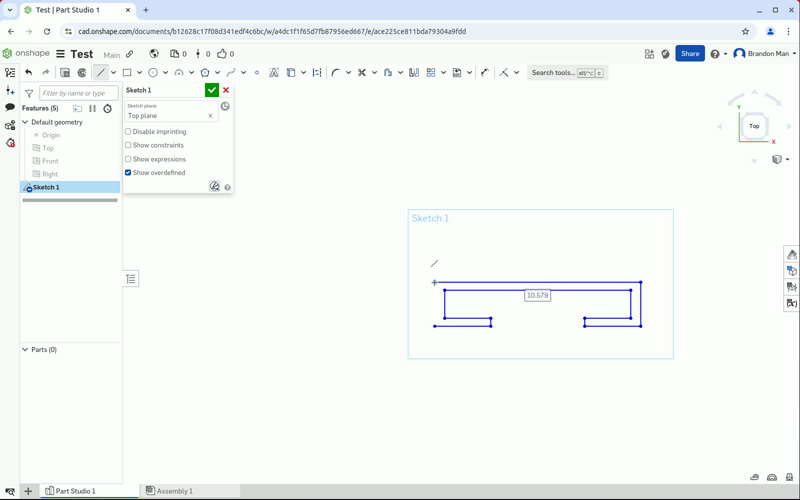
scroll(-6)
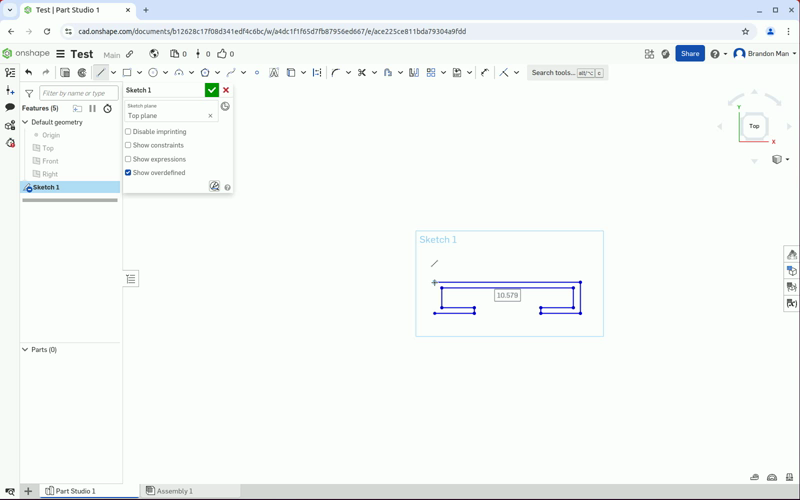
scroll(-6)
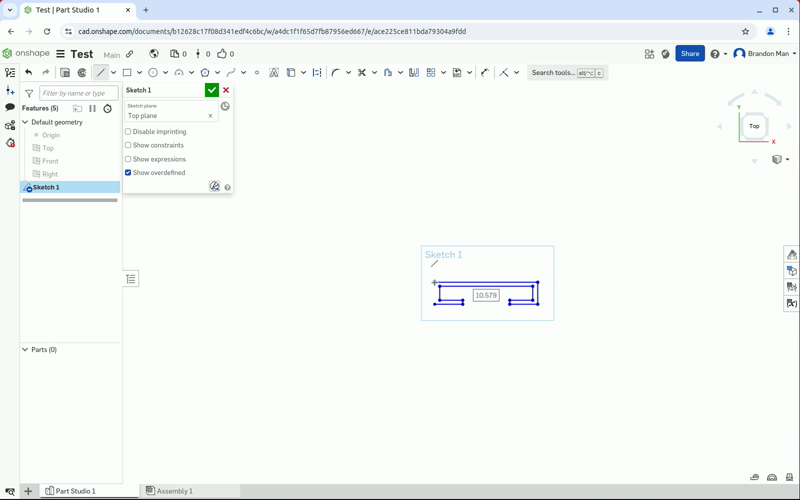
scroll(-6)
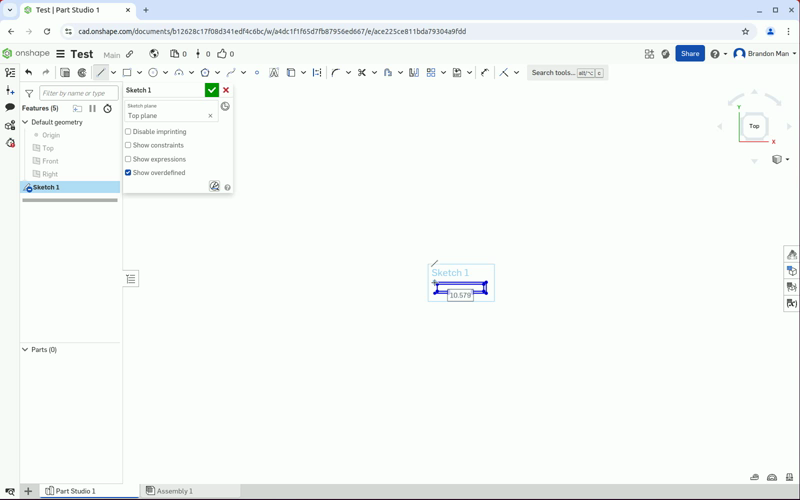
key_up(shift)
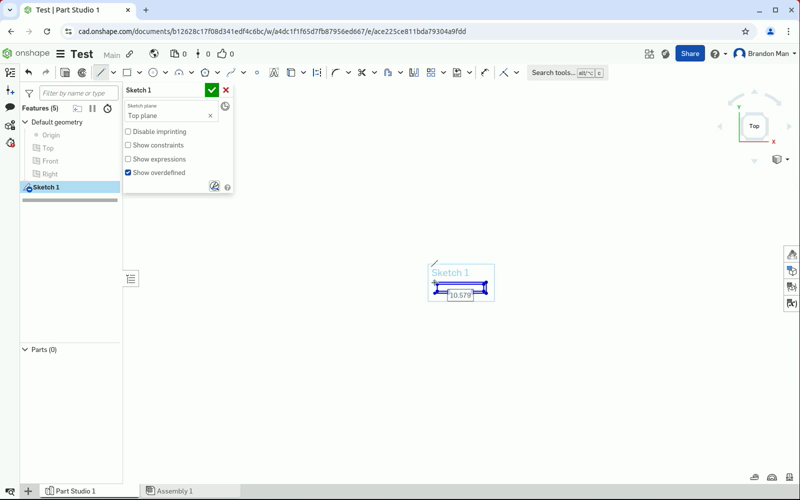
mouse_move(464, 282)
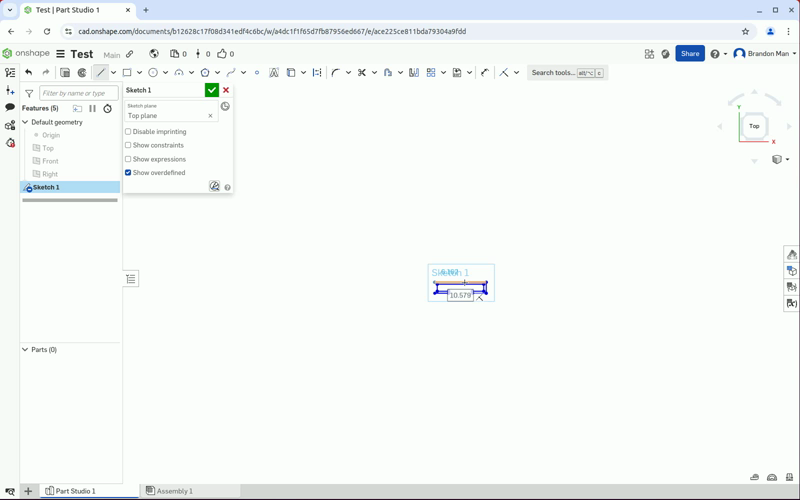
key_down(shift)
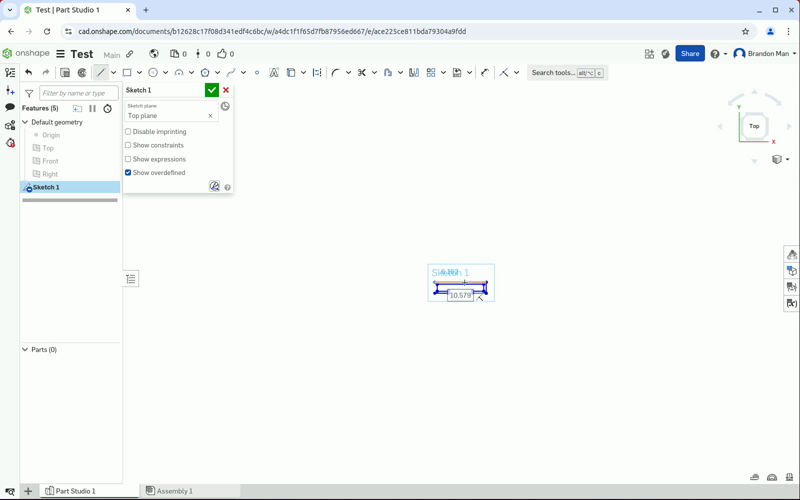
mouse_move(434, 293)
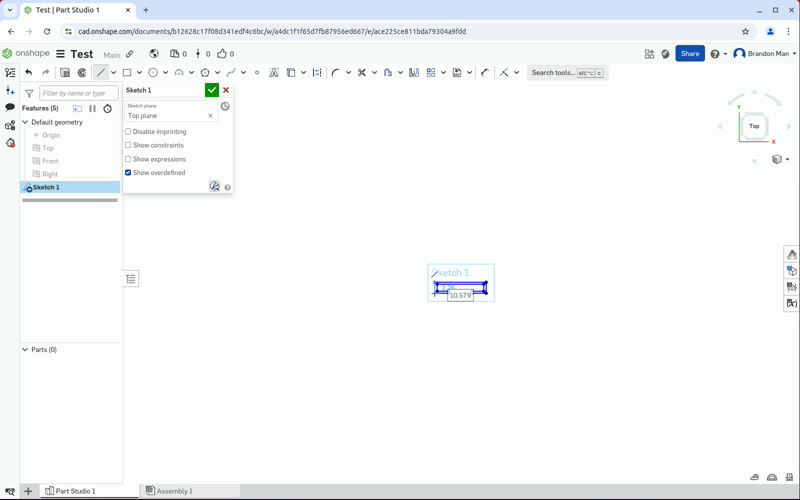
scroll(6)
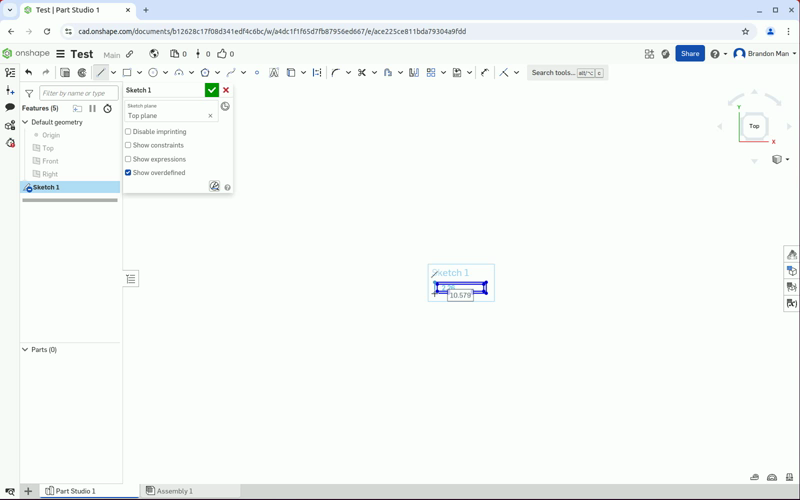
scroll(6)
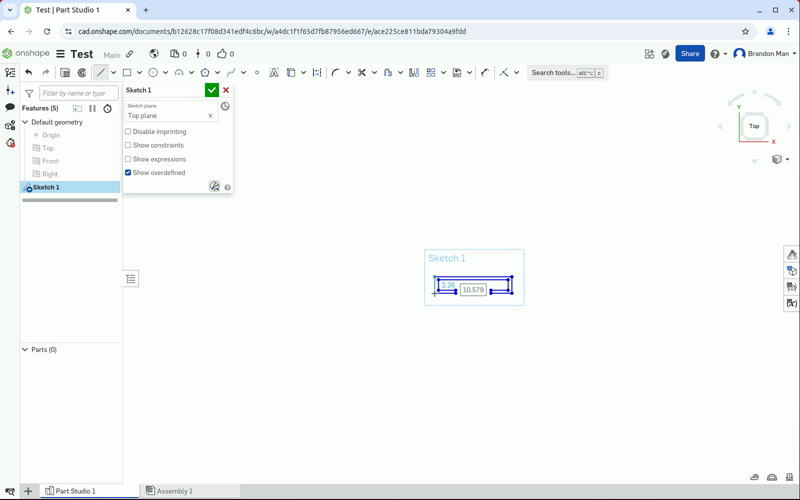
scroll(6)
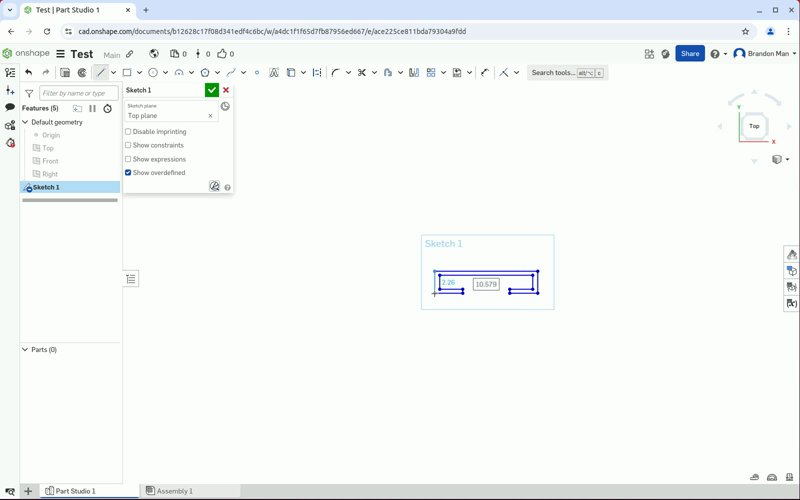
scroll(6)
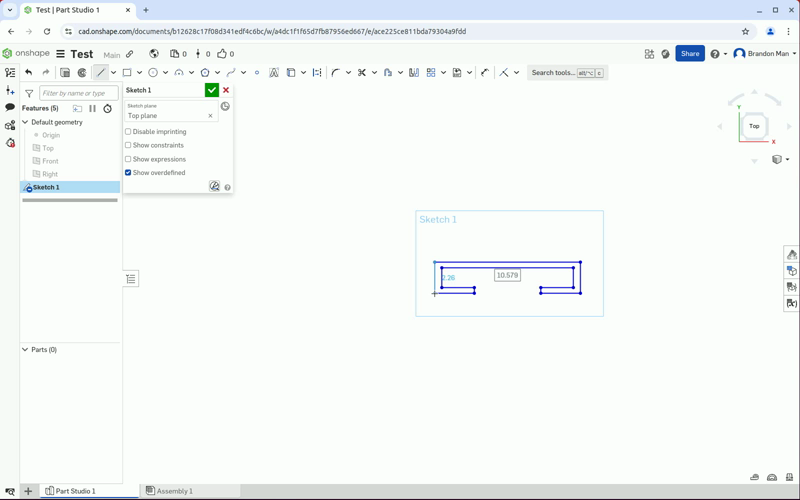
scroll(6)
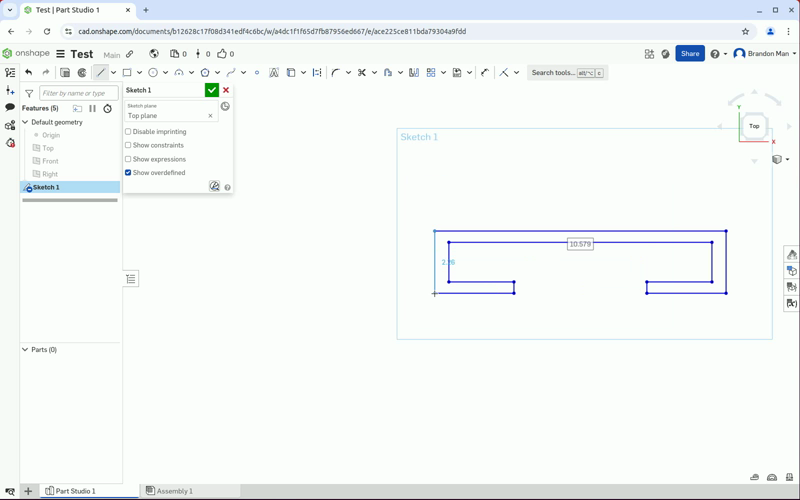
scroll(6)
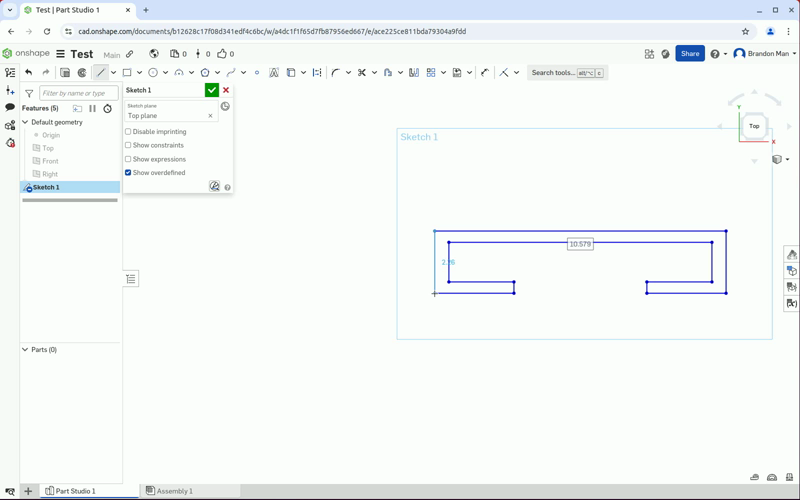
scroll(6)
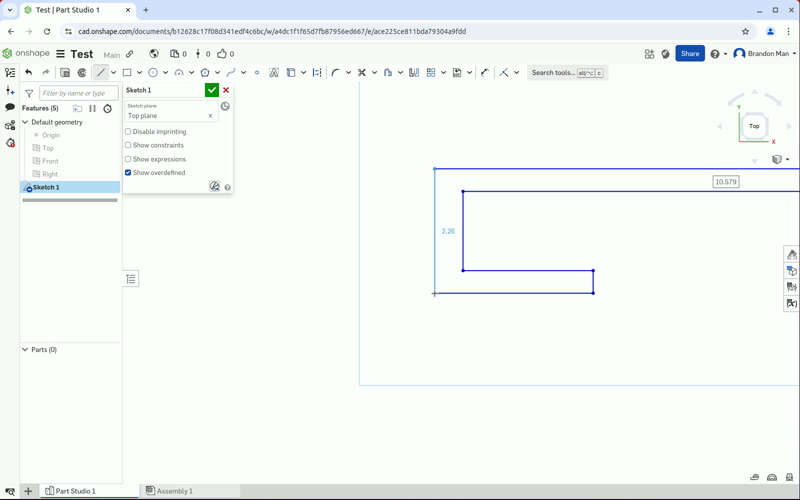
key_up(shift)
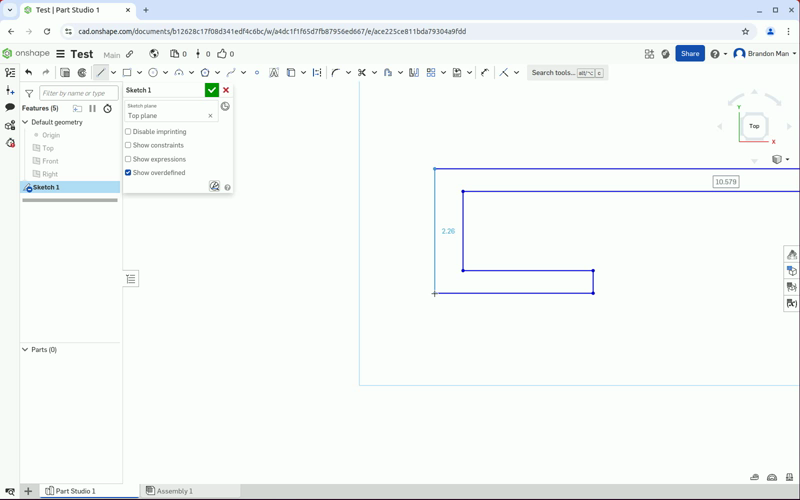
click(434, 293)
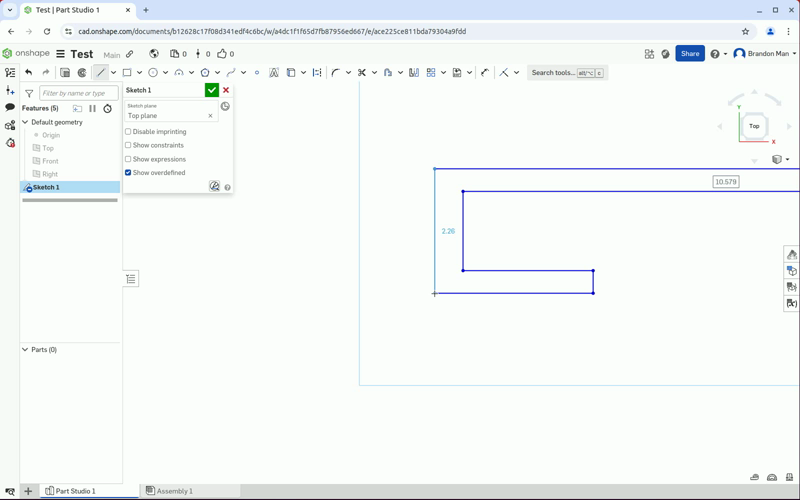
scroll(-6)
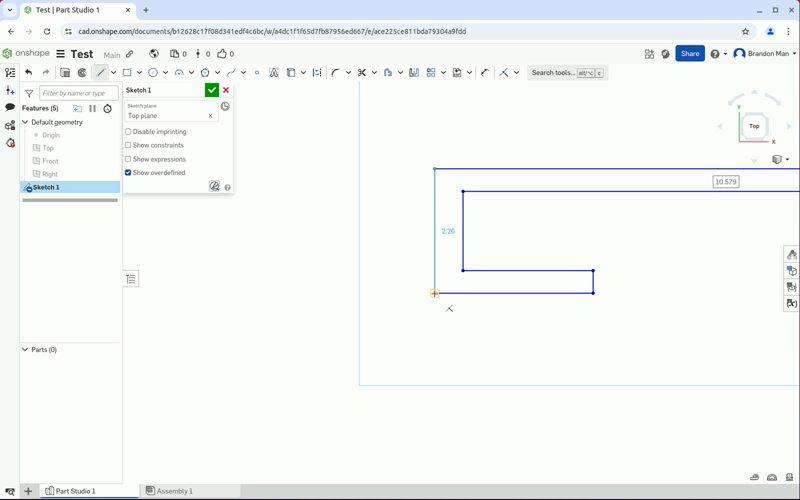
scroll(-6)
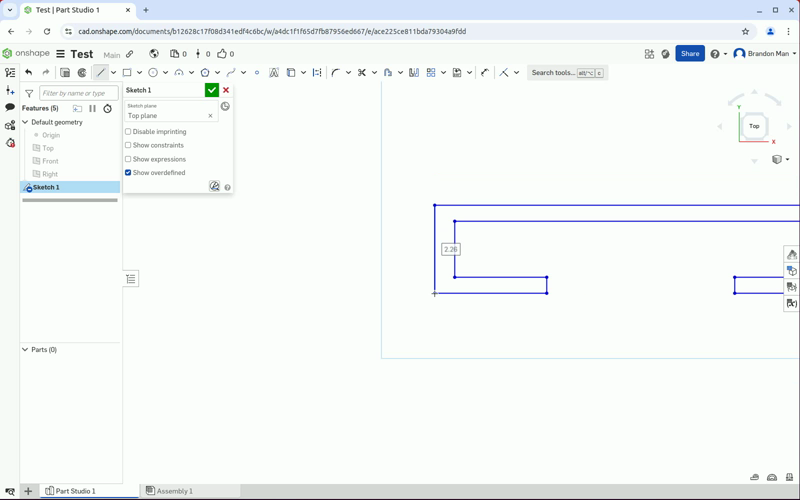
scroll(-6)
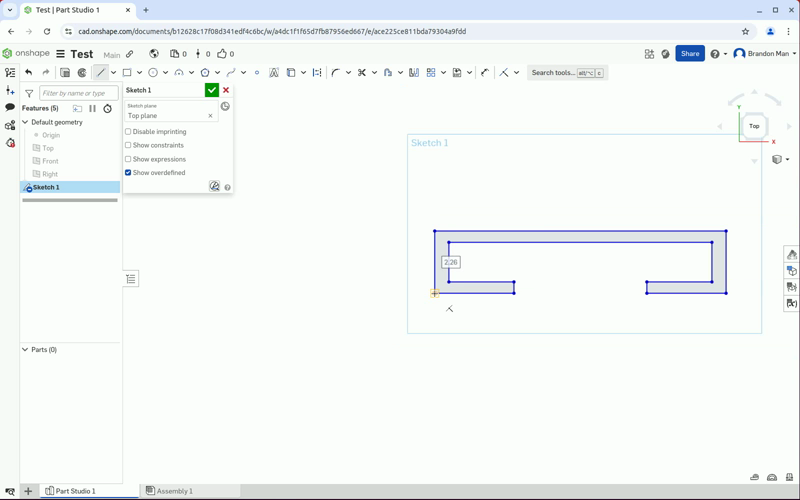
scroll(-6)
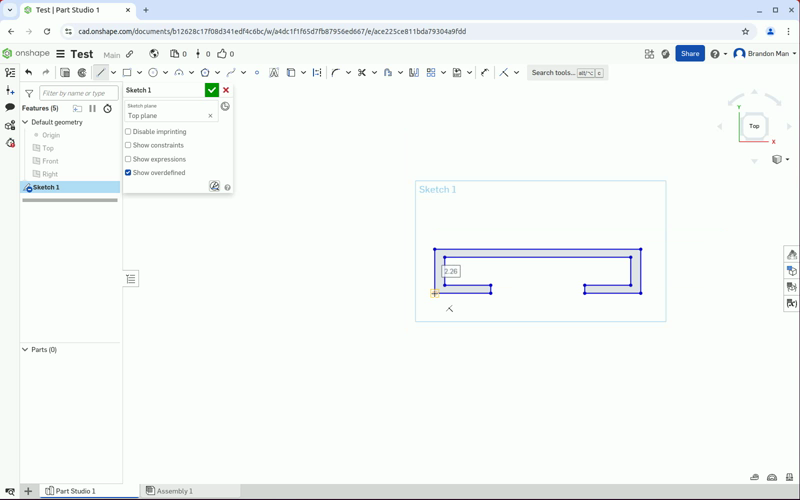
scroll(-6)
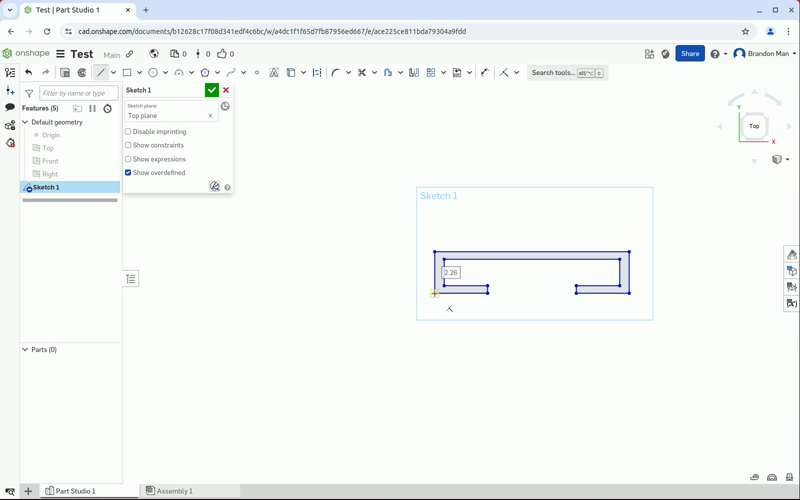
scroll(-6)
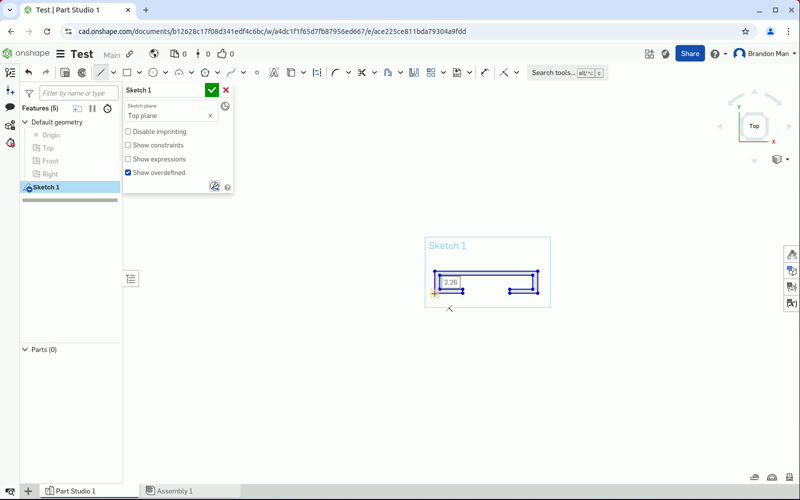
scroll(-6)
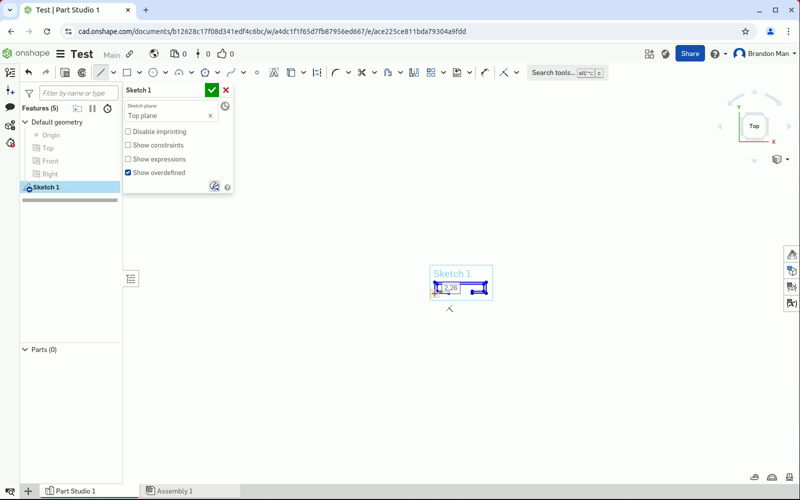
key(esc)
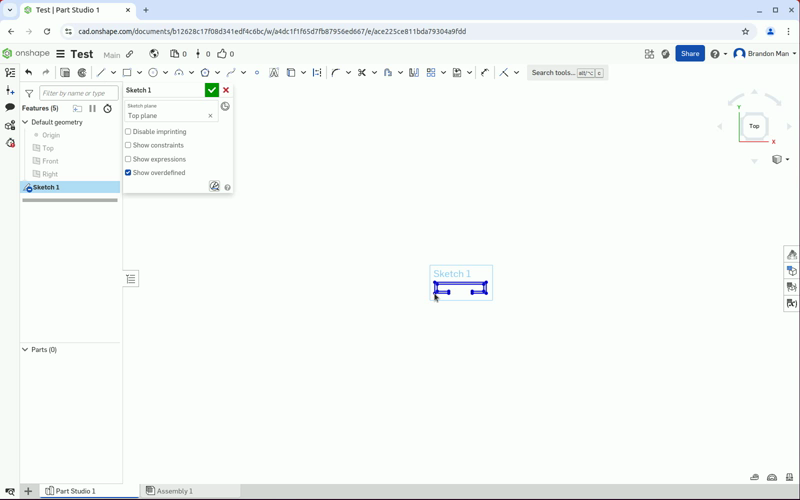
mouse_move(438, 284)
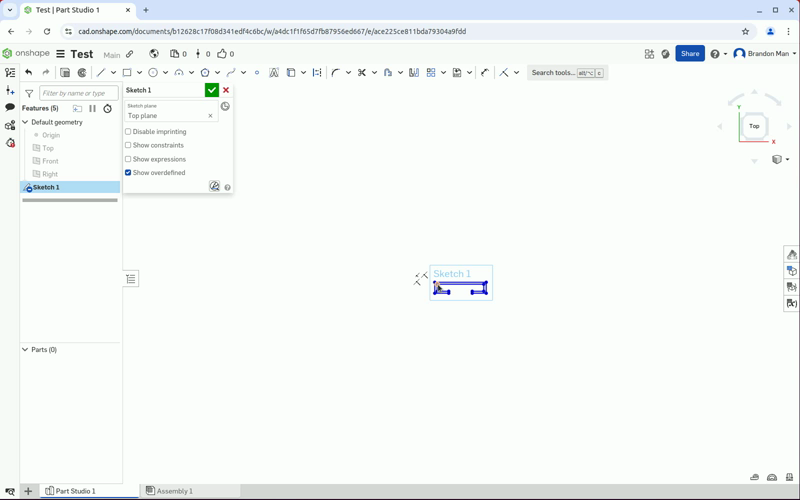
scroll(6)
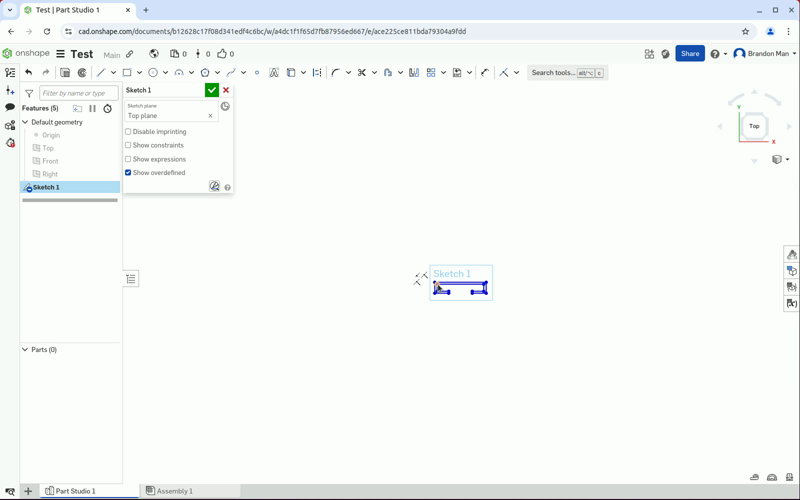
scroll(6)
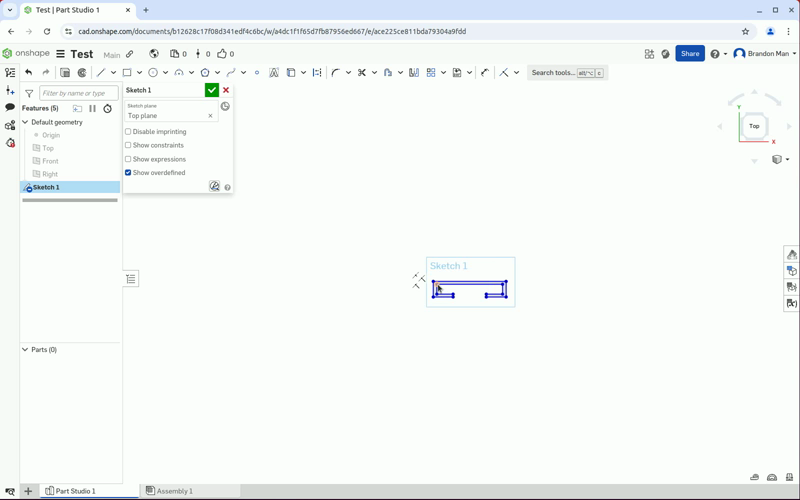
scroll(6)
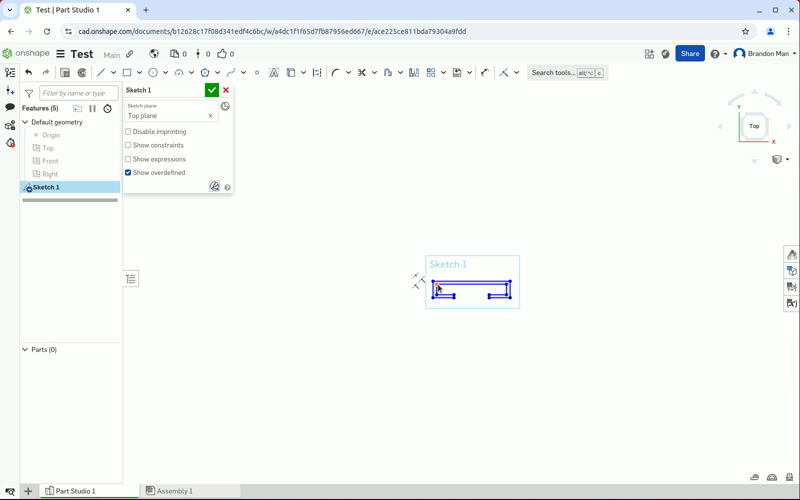
scroll(6)
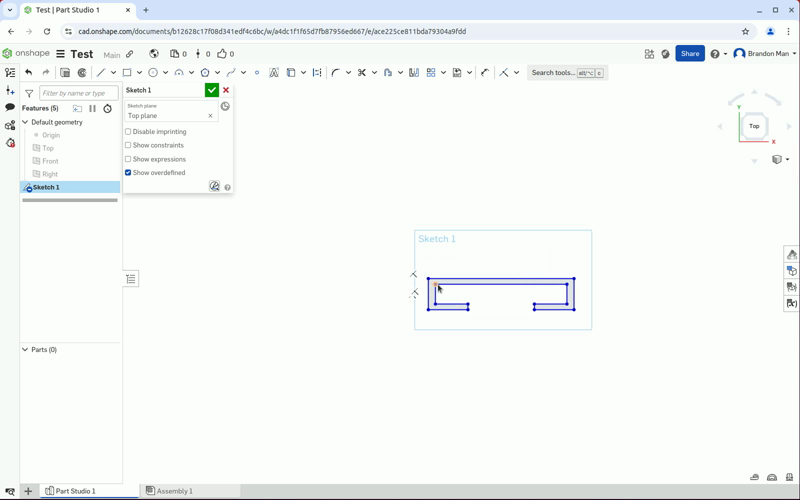
scroll(6)
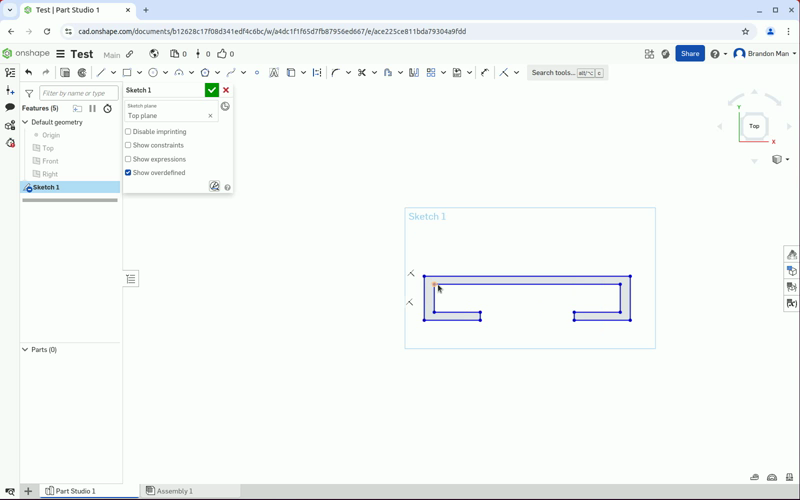
scroll(6)
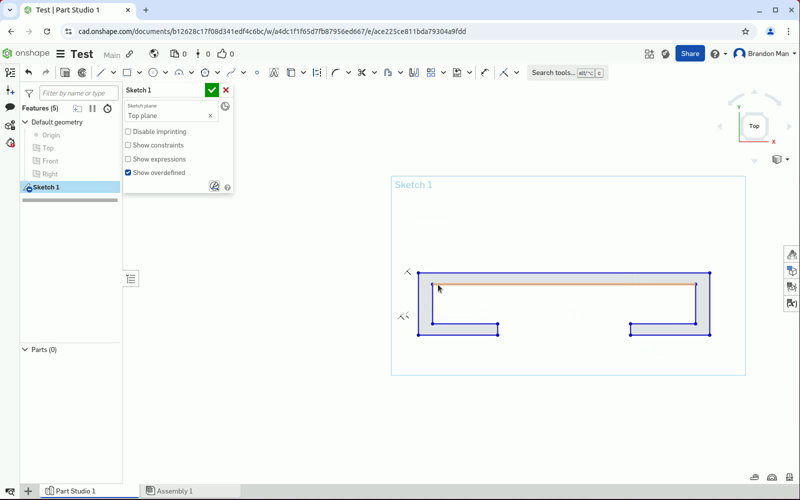
scroll(6)
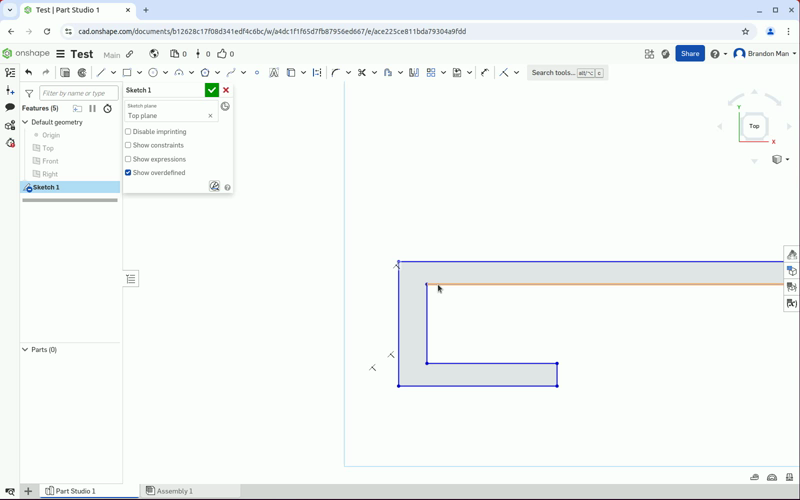
click(438, 284)
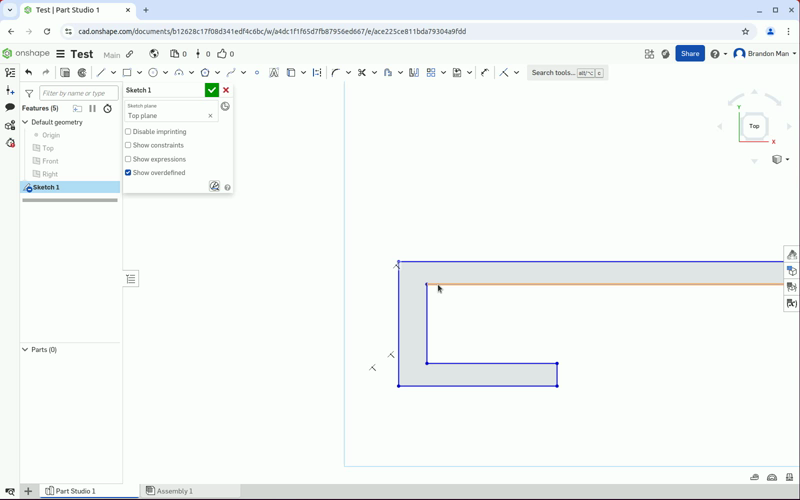
scroll(-6)
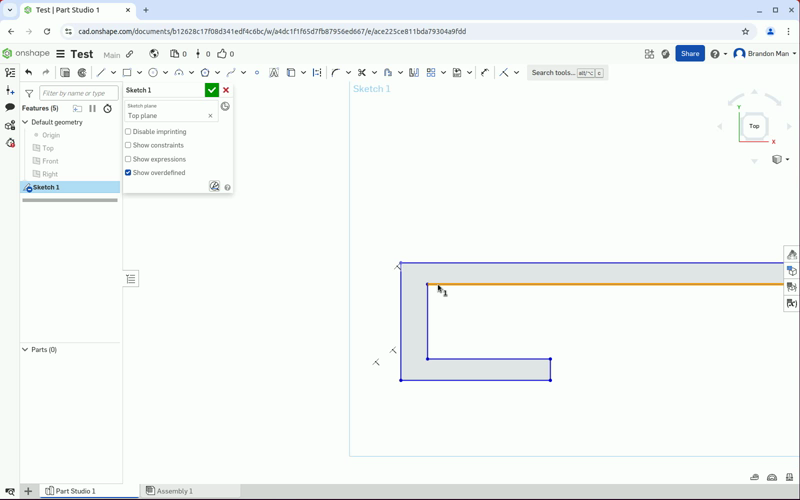
scroll(-6)
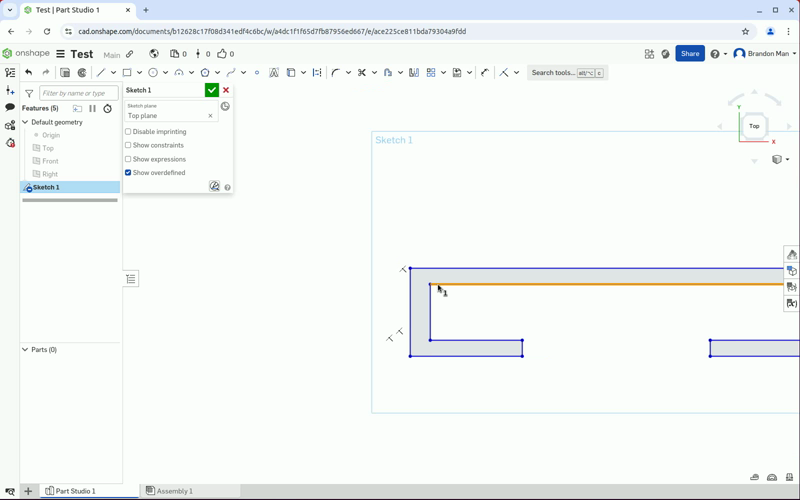
scroll(-6)
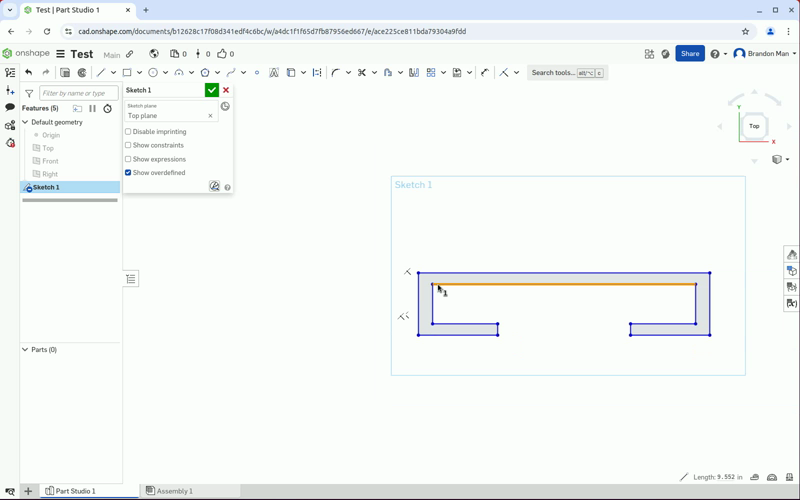
scroll(-6)
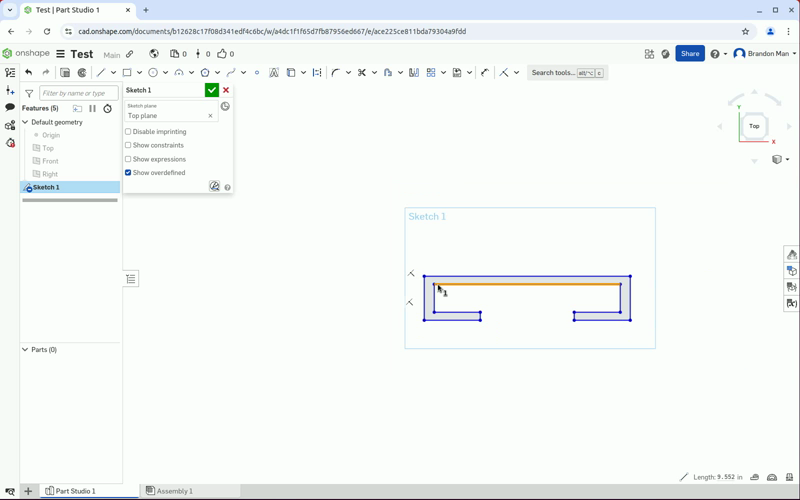
scroll(-6)
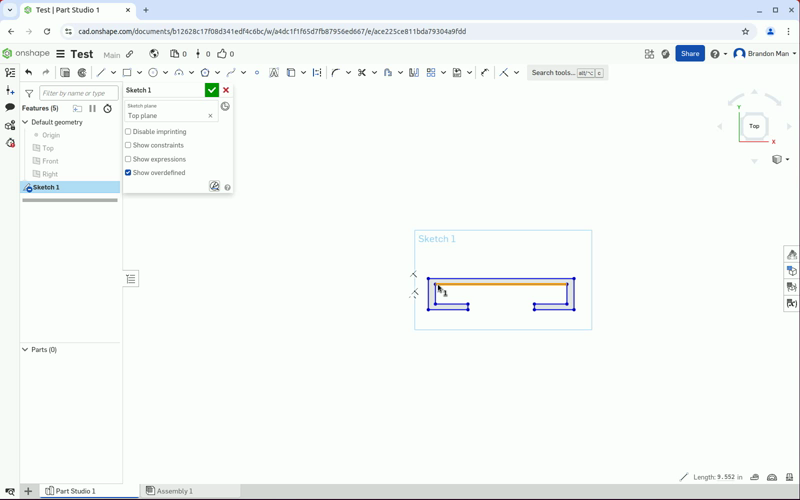
scroll(-6)
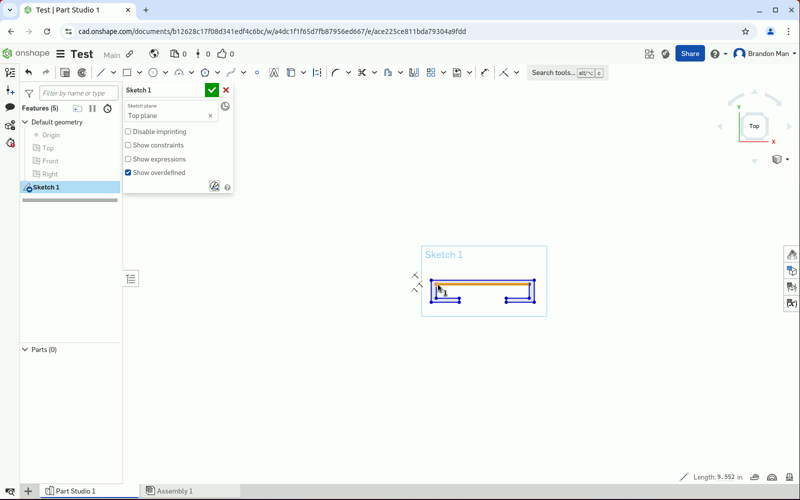
scroll(-6)
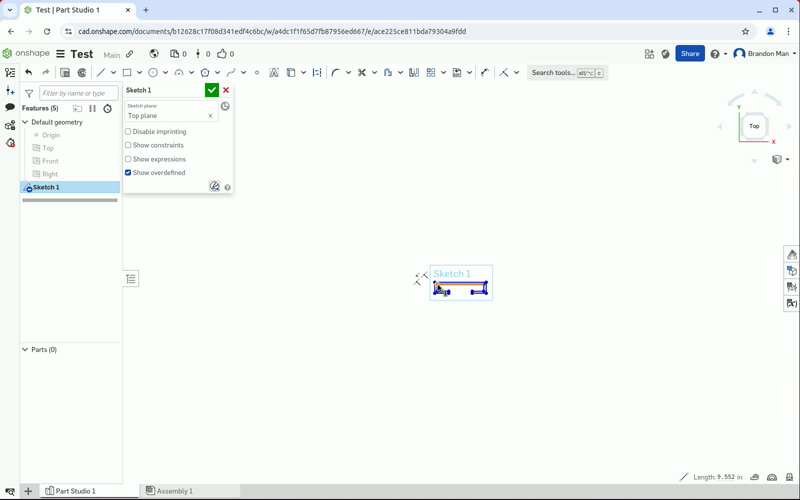
mouse_move(73, 352)
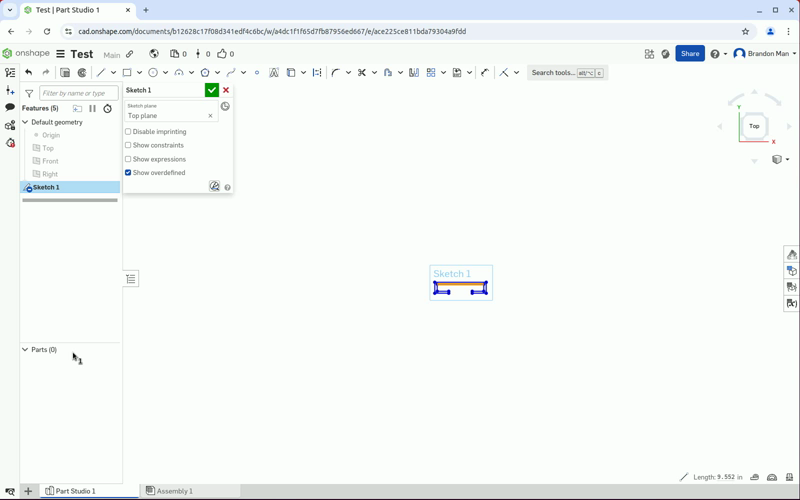
key(shift+y)
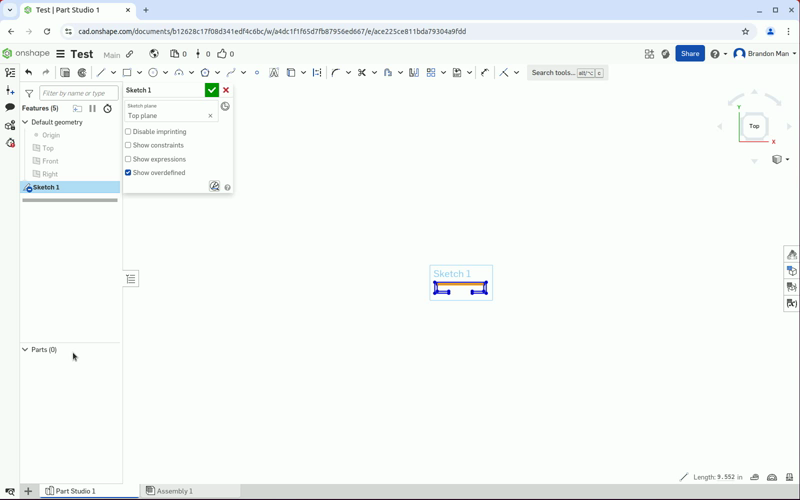
key(shift+e)
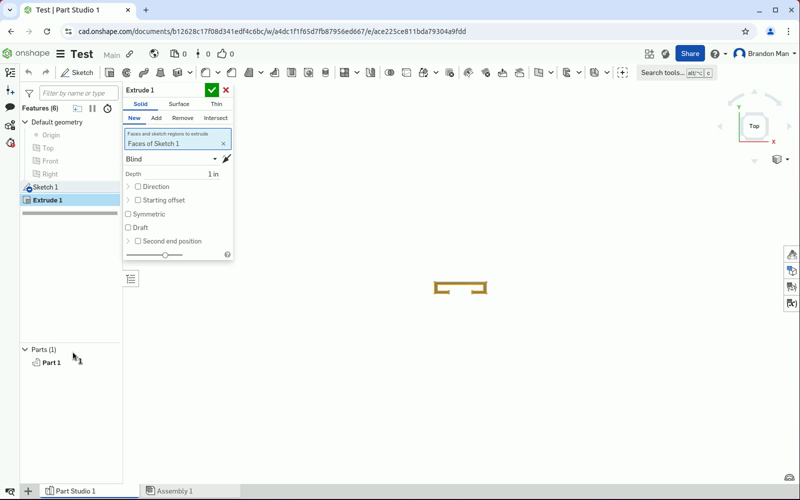
mouse_move(143, 106)
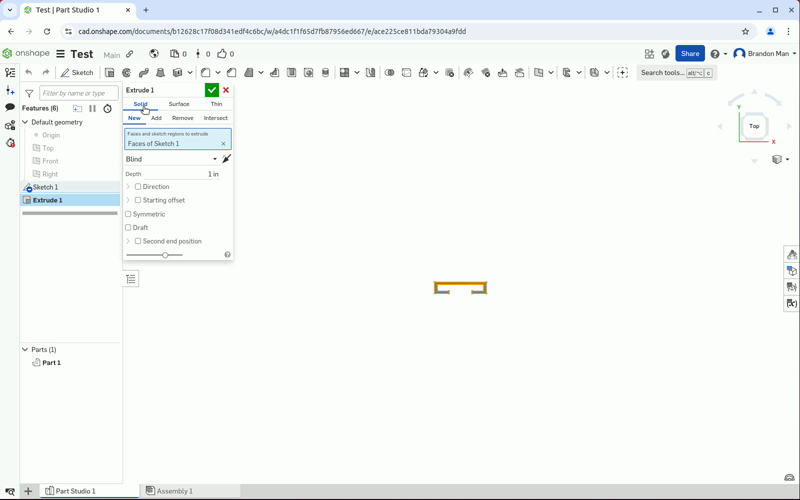
click(143, 106)
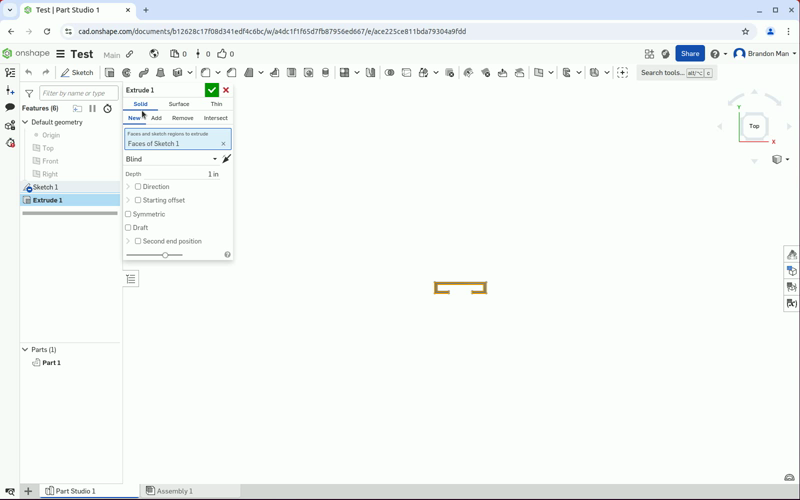
mouse_move(137, 120)
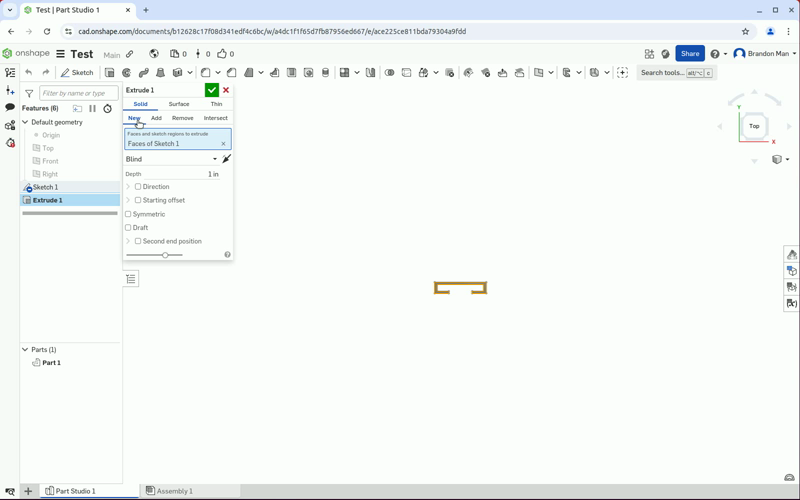
click(137, 120)
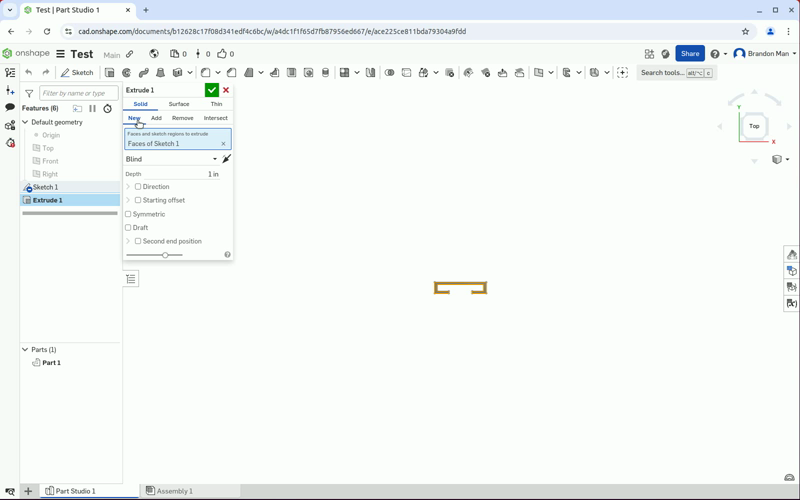
key(tab, 4)
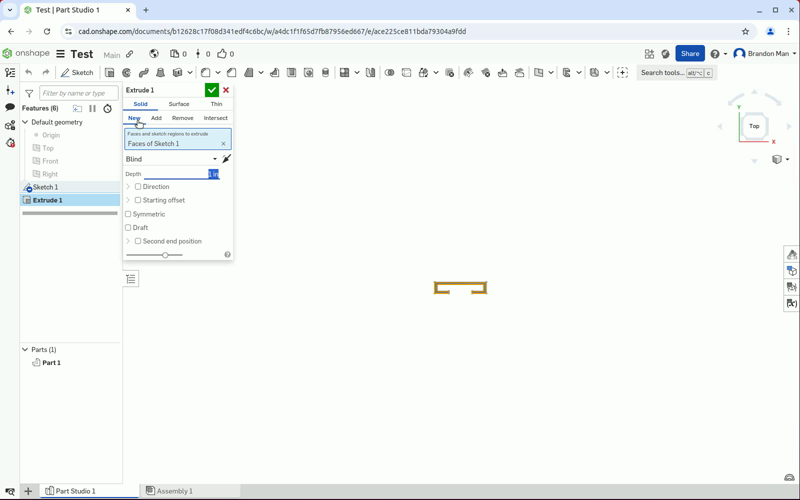
text(23.108)
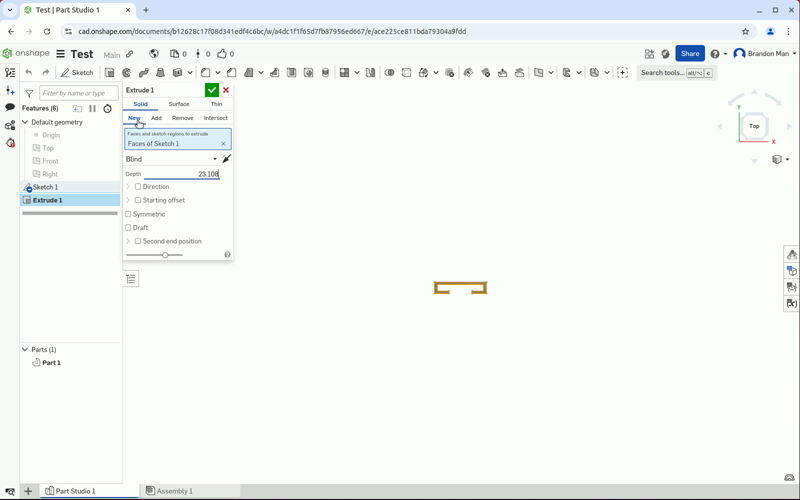
key(enter)
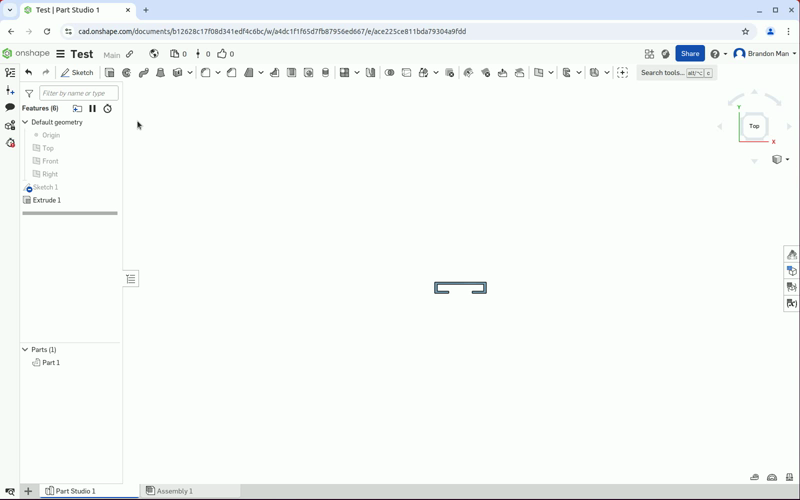
key(shift+h)
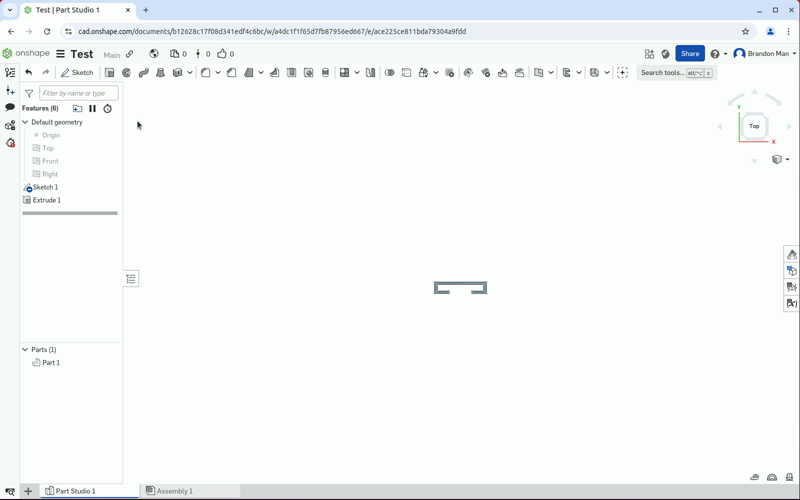
key(shift+h)
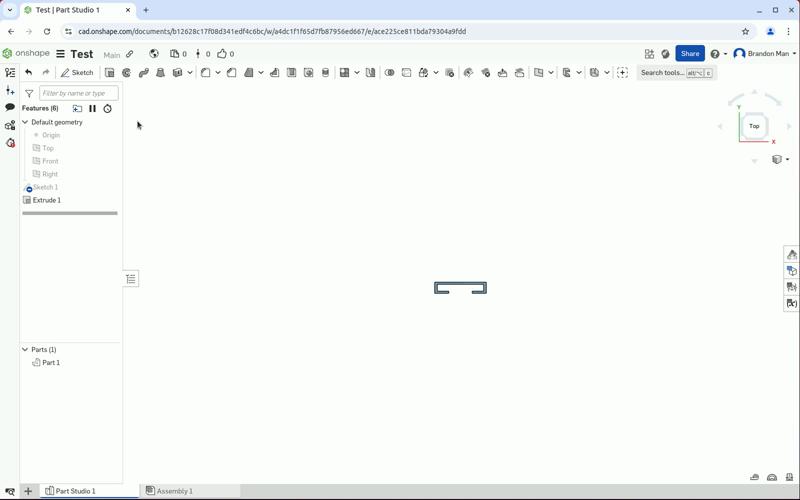
mouse_move(73, 189)
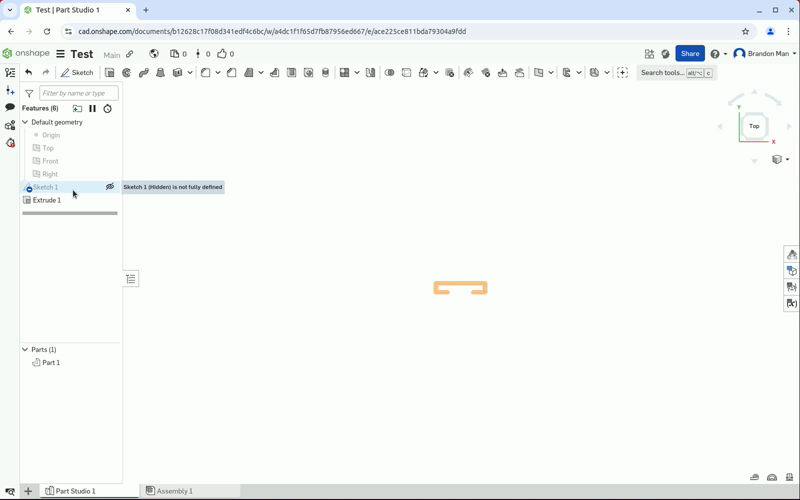
click(73, 189)
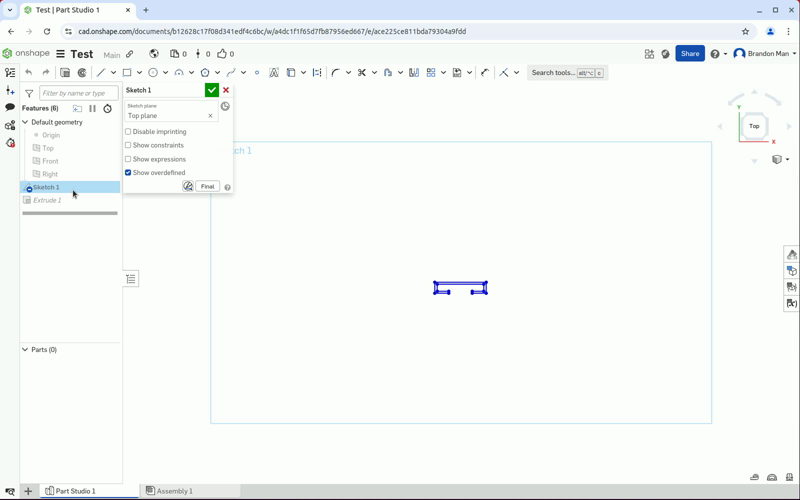
mouse_move(229, 92)
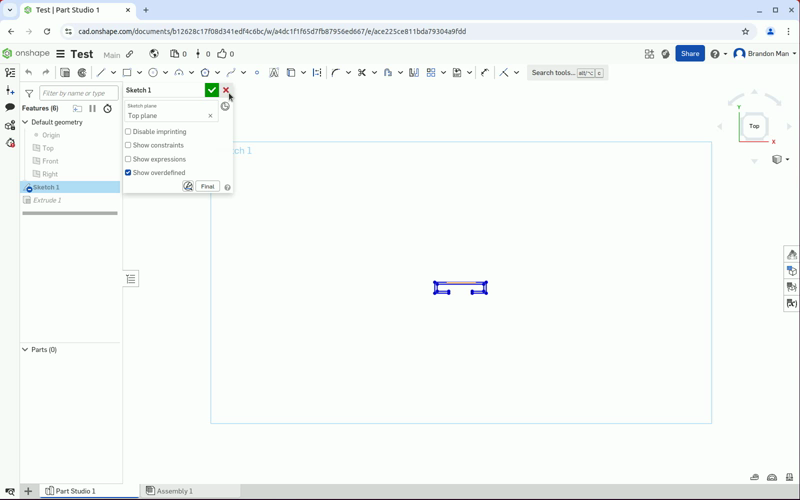
click(229, 92)
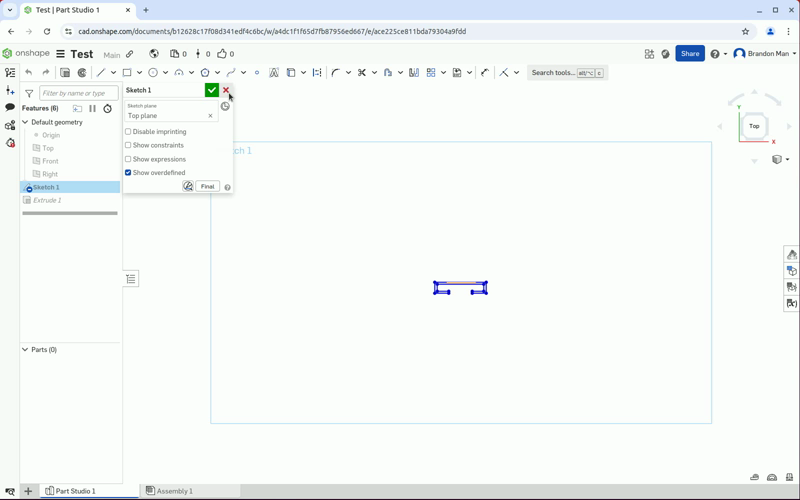
key(shift+s)
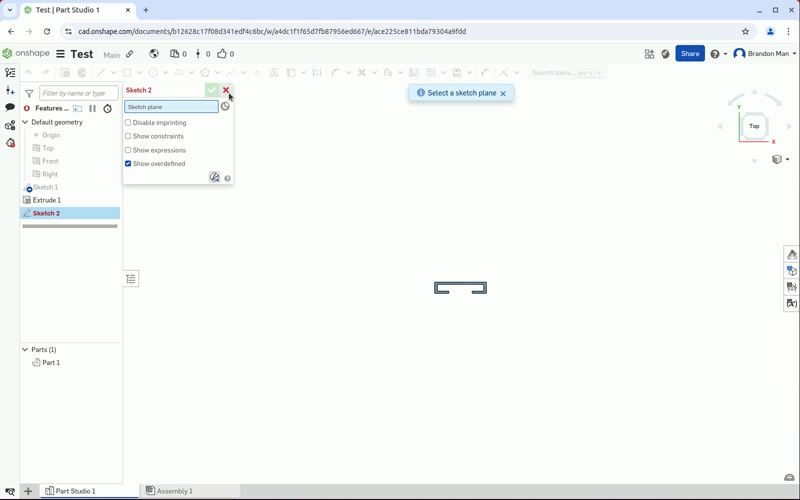
mouse_move(73, 150)
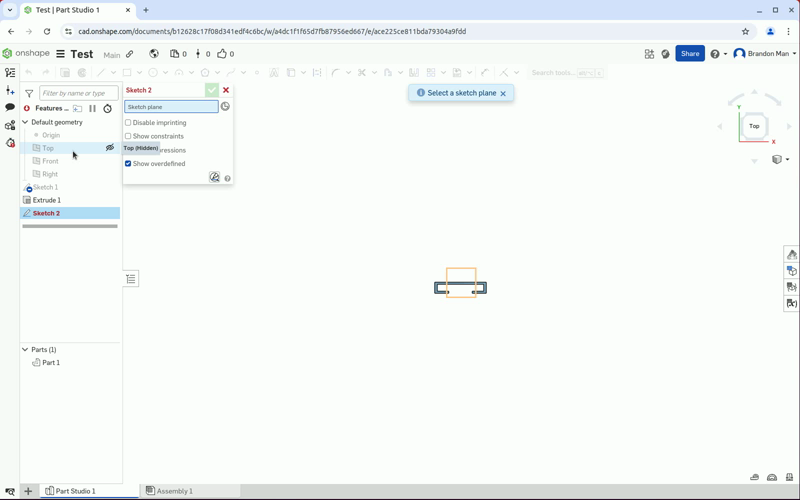
click(73, 150)
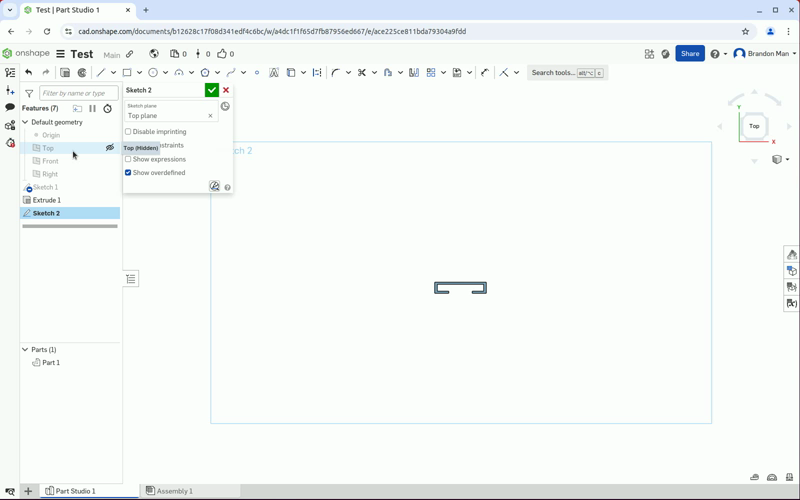
mouse_move(73, 352)
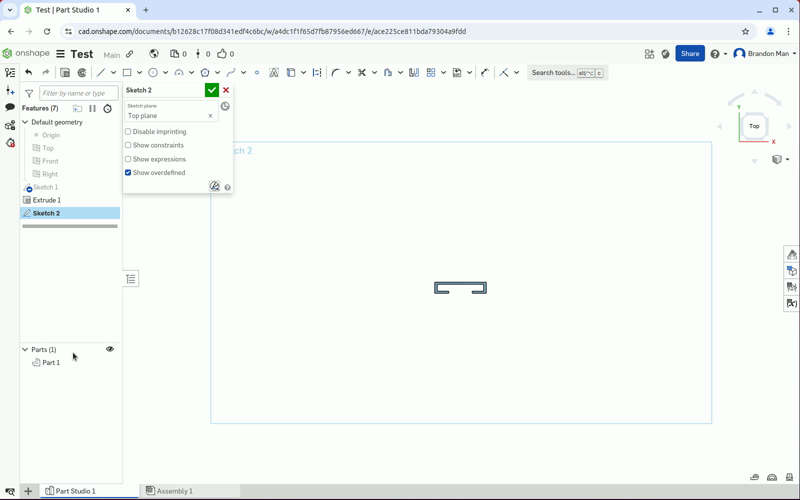
key(y)
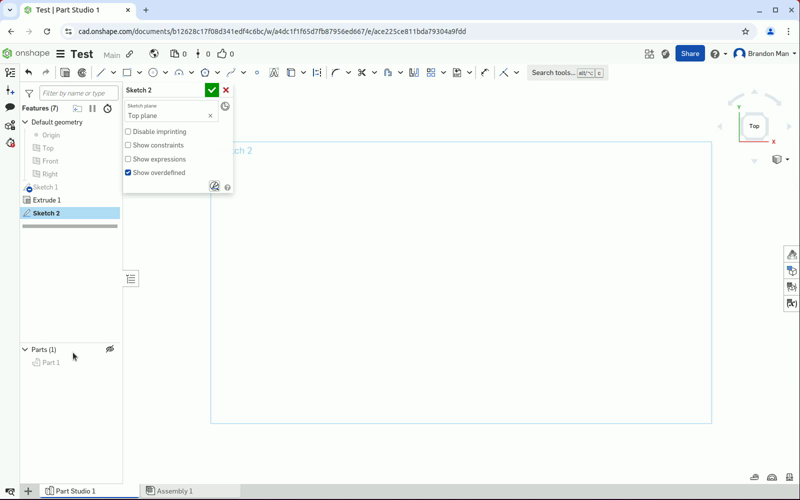
key(l)
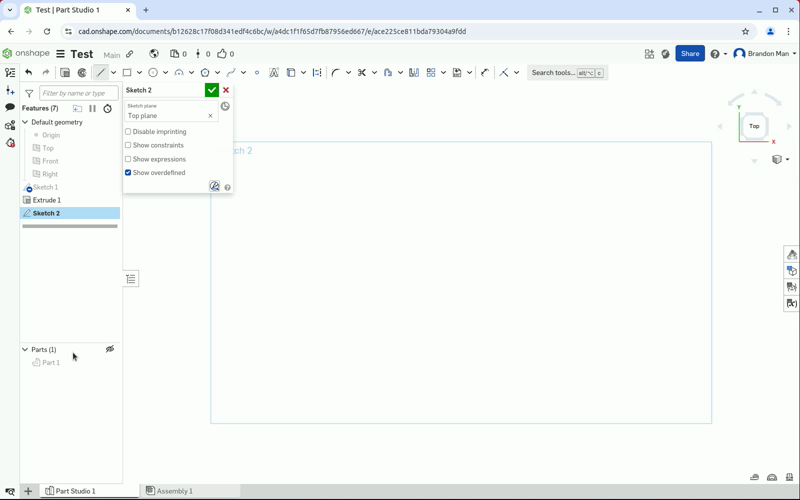
key_down(shift)
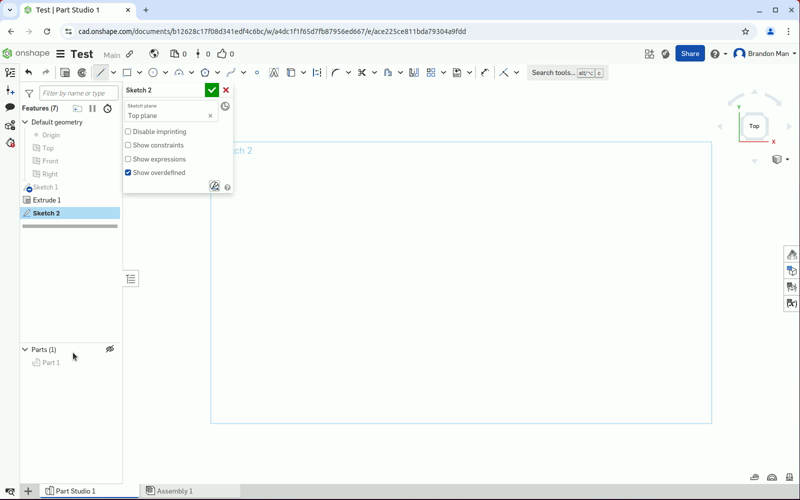
mouse_move(436, 282)
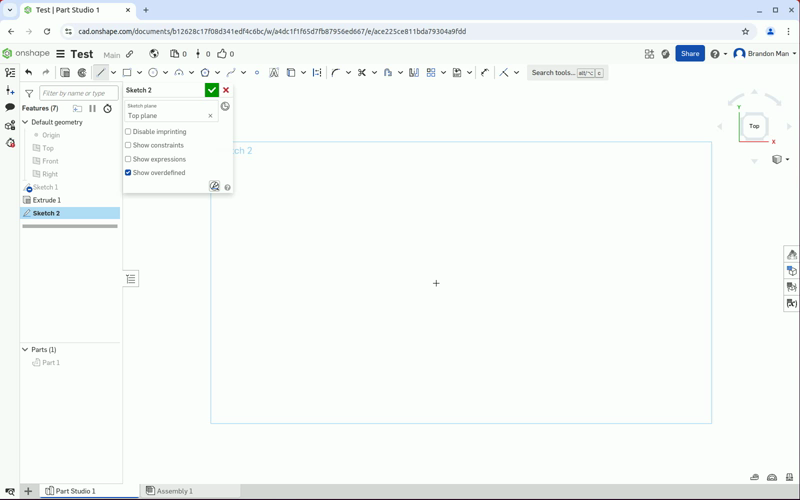
click(436, 282)
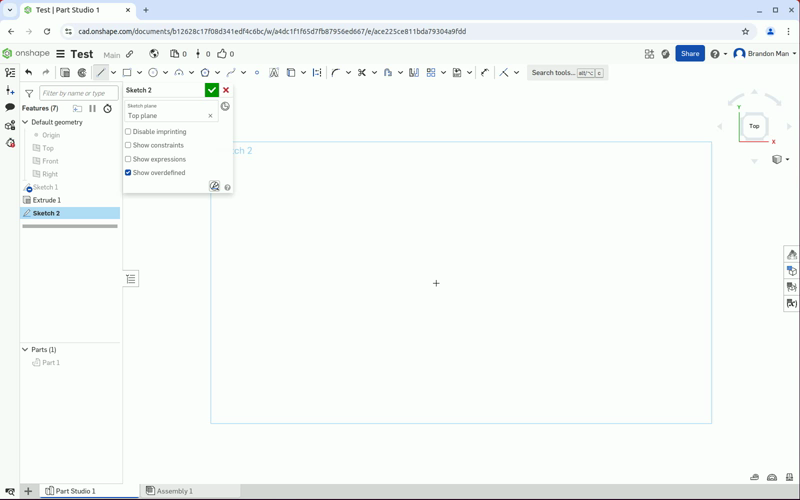
key_up(shift)
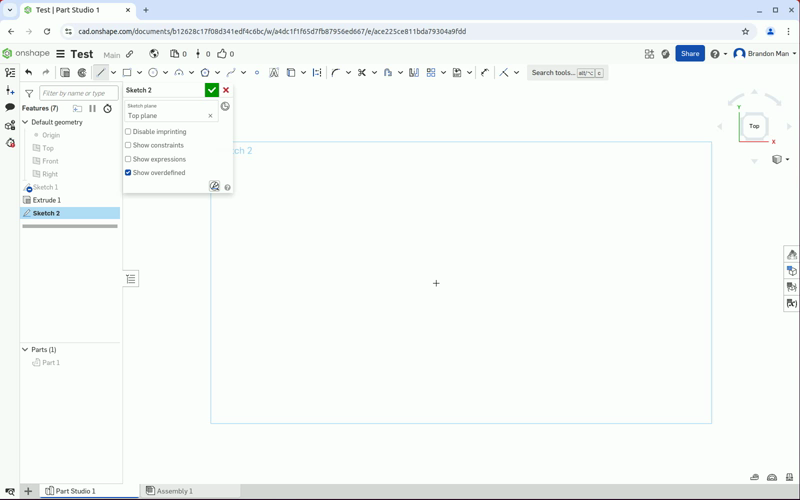
key_down(shift)
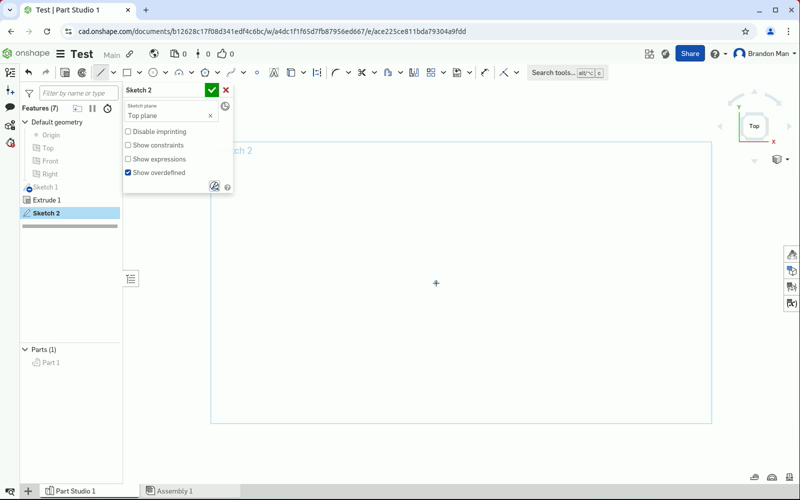
mouse_move(466, 282)
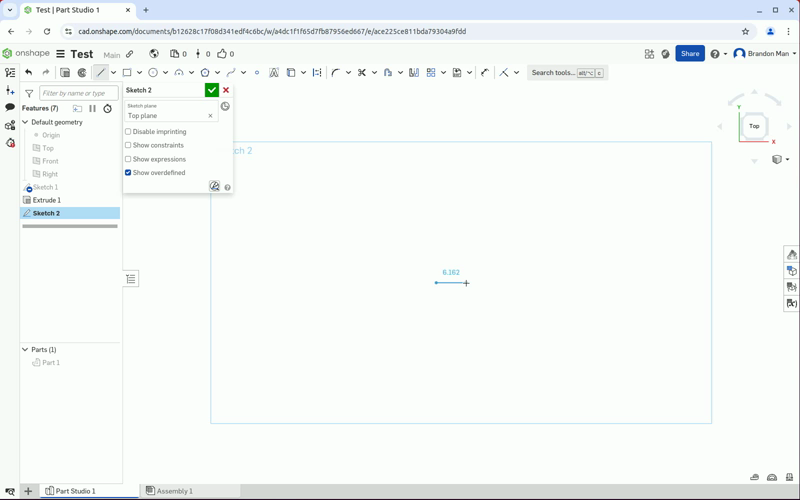
mouse_move(487, 282)
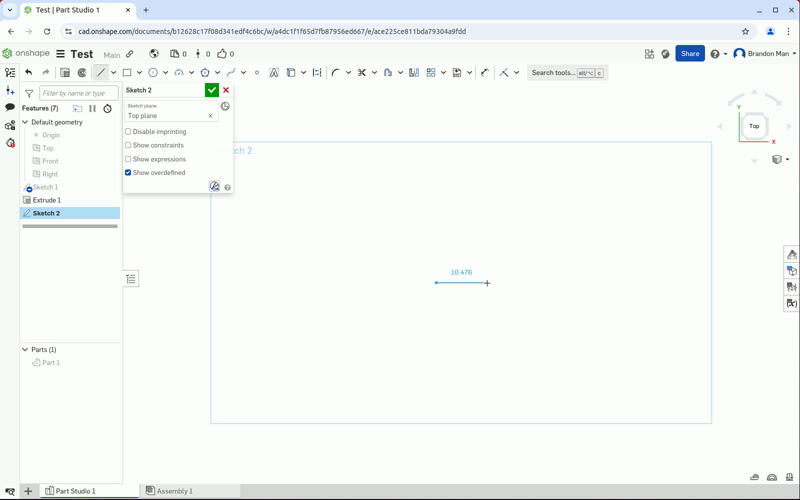
click(487, 282)
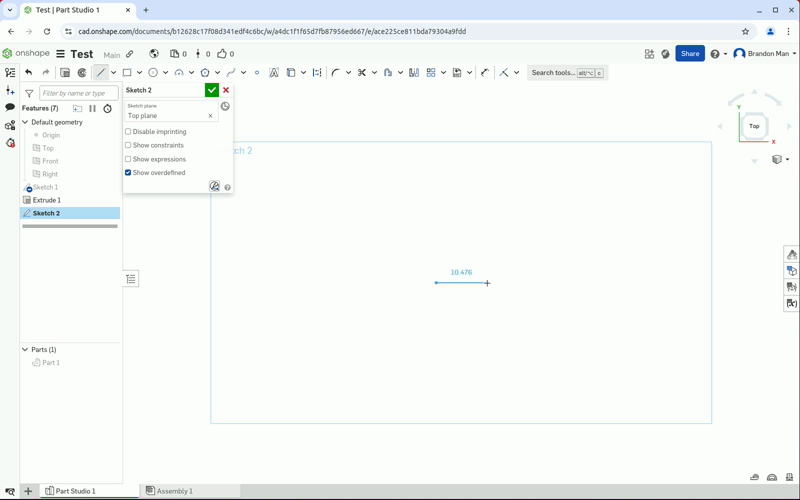
key_up(shift)
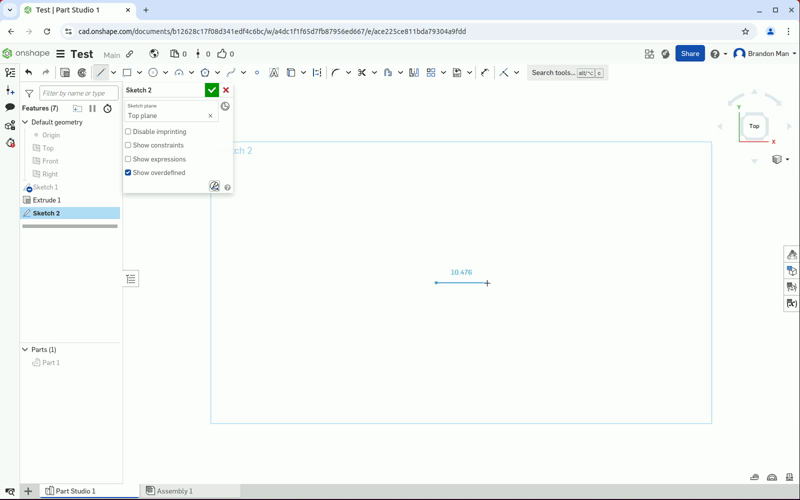
key_down(shift)
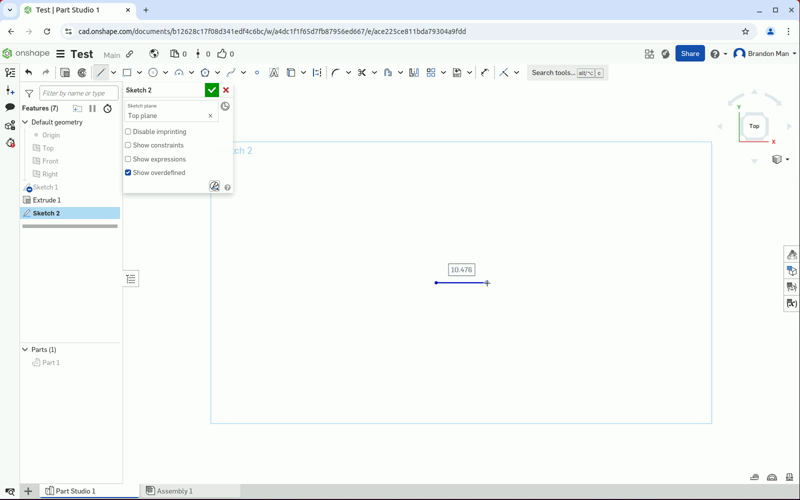
mouse_move(517, 282)
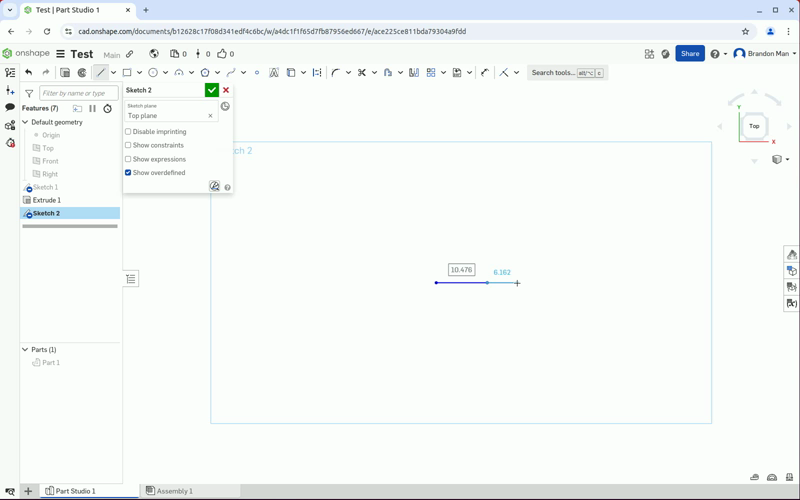
mouse_move(487, 270)
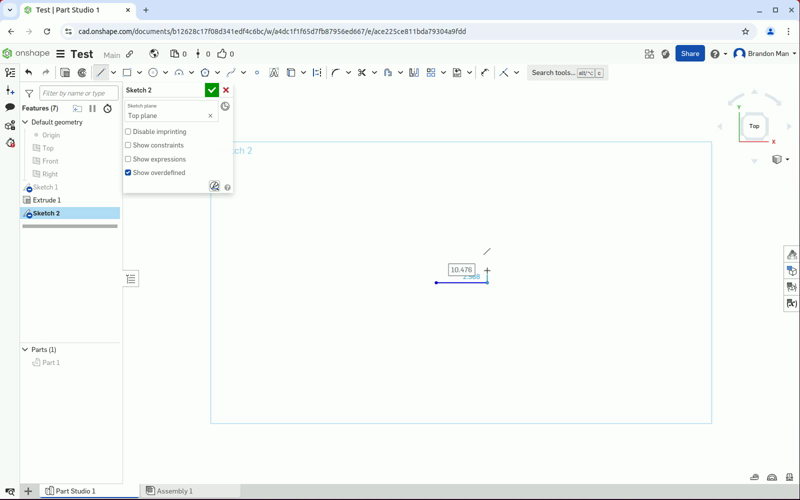
click(487, 270)
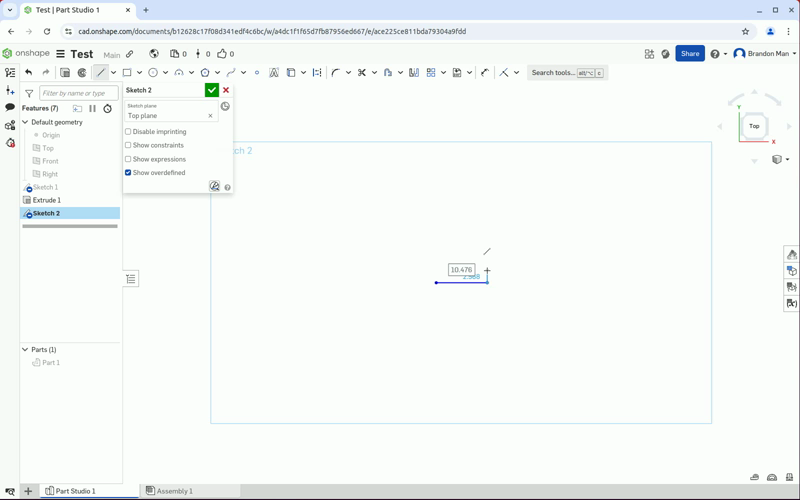
key_up(shift)
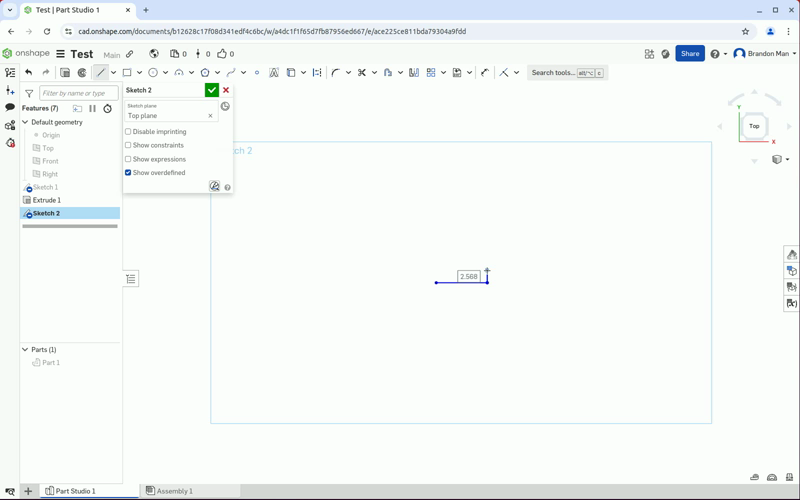
key_down(shift)
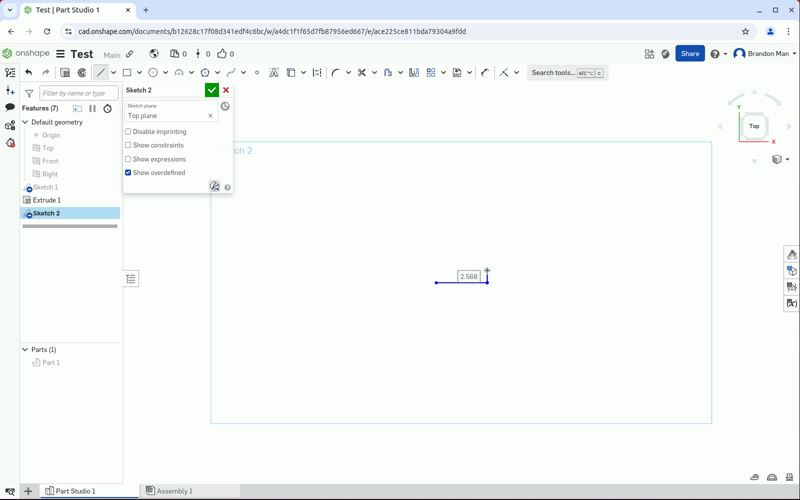
mouse_move(517, 270)
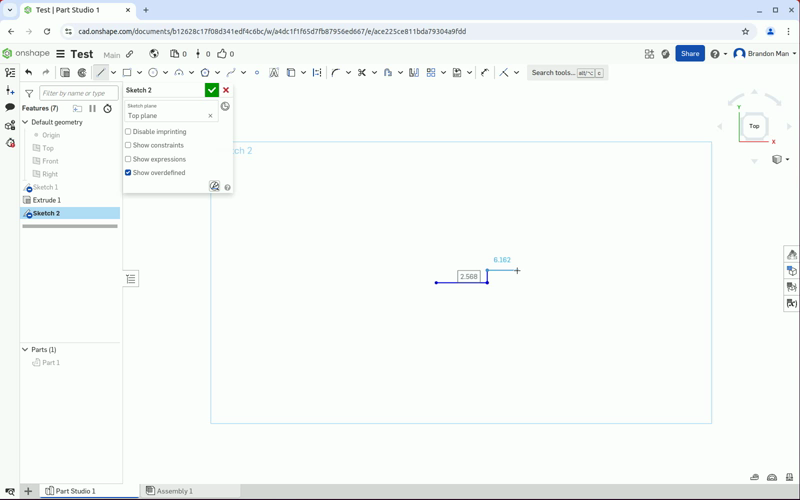
mouse_move(478, 270)
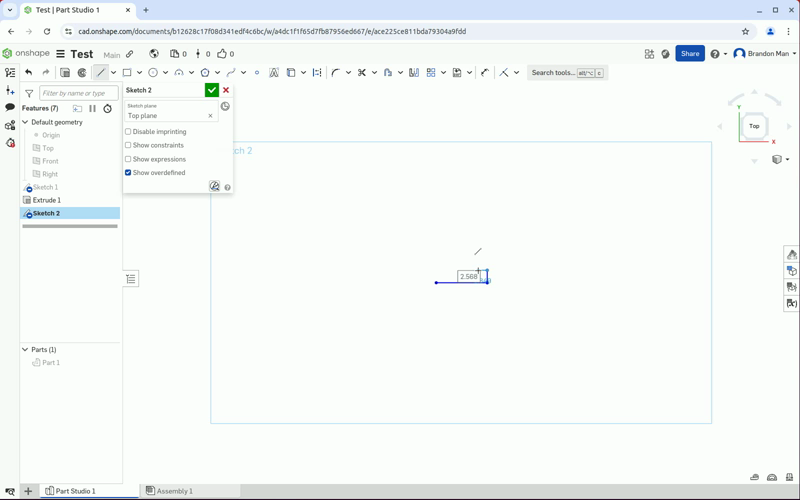
click(478, 270)
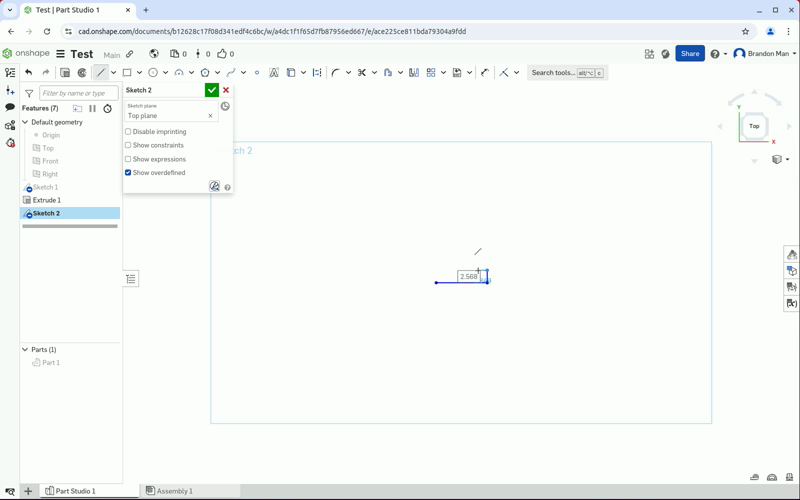
key_up(shift)
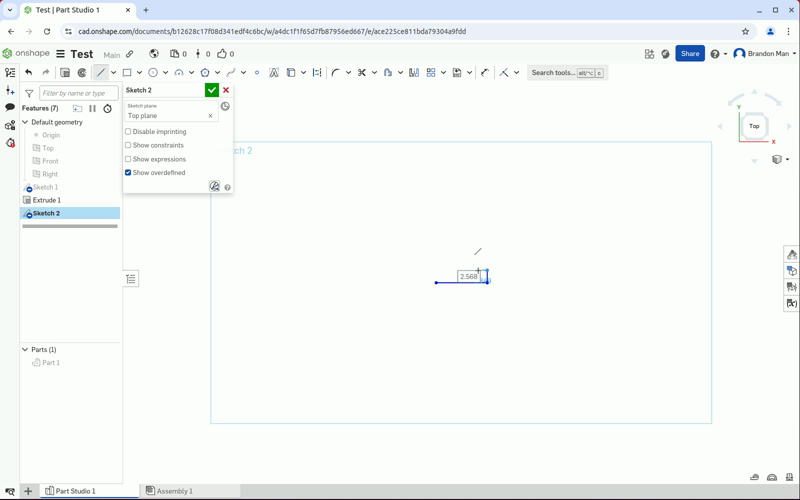
key_down(shift)
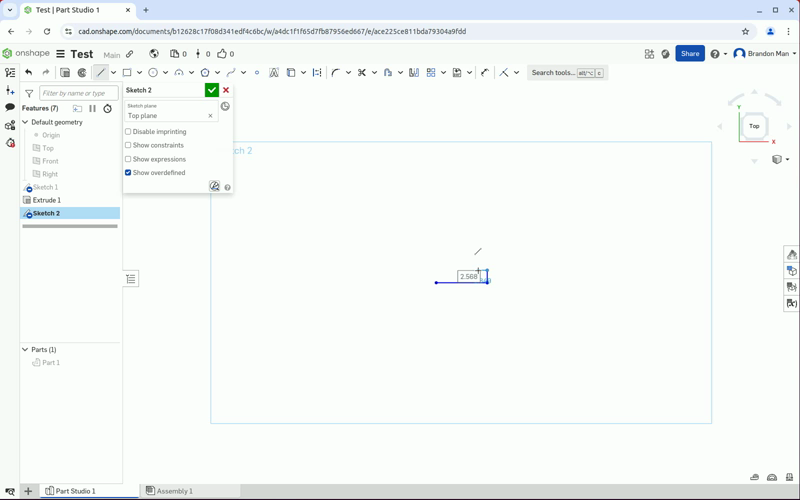
mouse_move(508, 270)
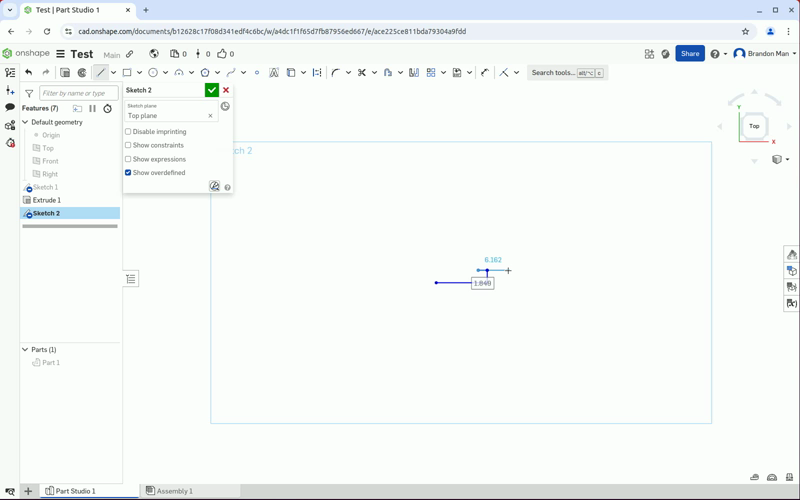
mouse_move(478, 279)
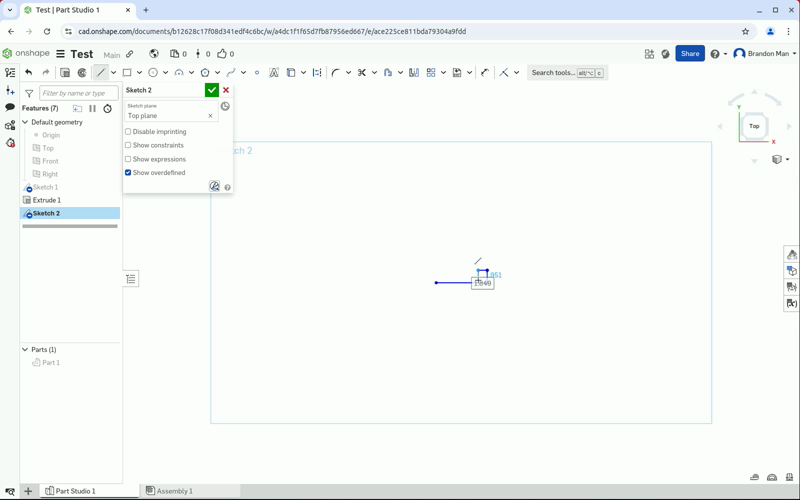
click(478, 279)
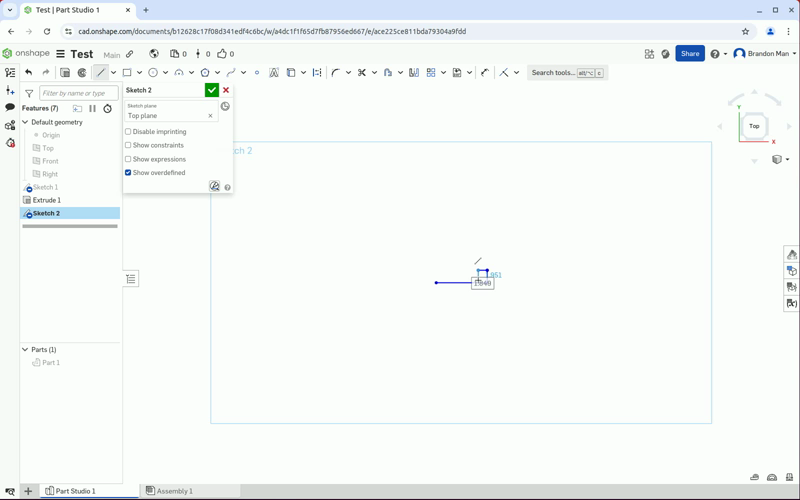
key_up(shift)
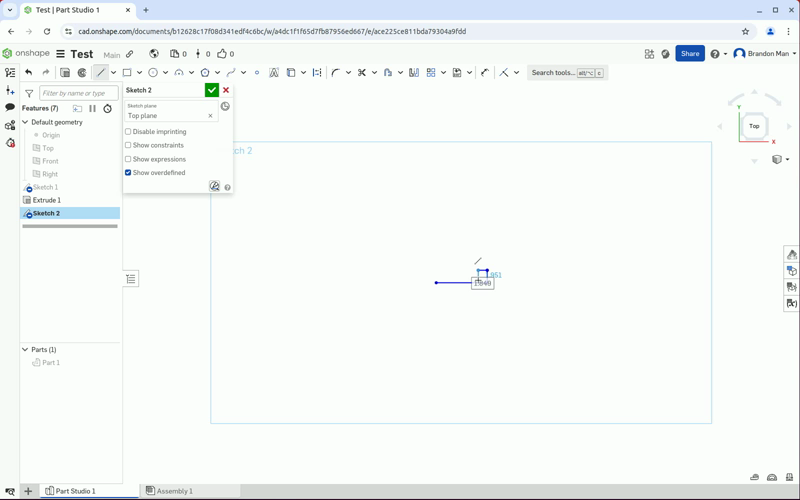
key_down(shift)
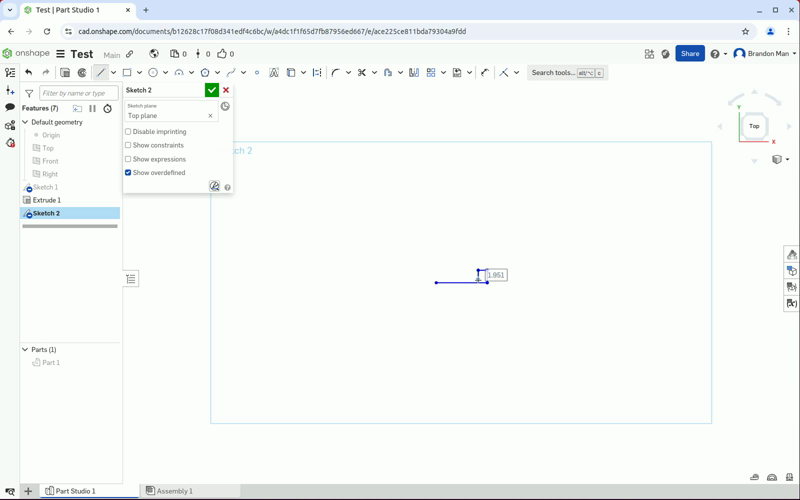
mouse_move(508, 279)
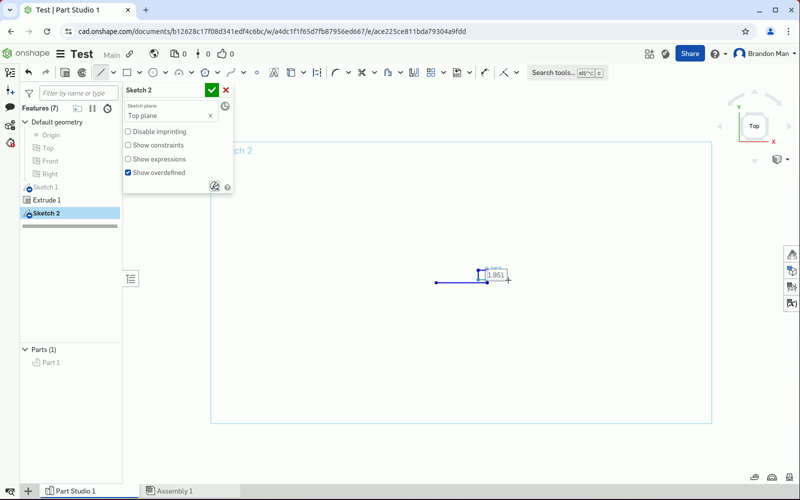
mouse_move(445, 279)
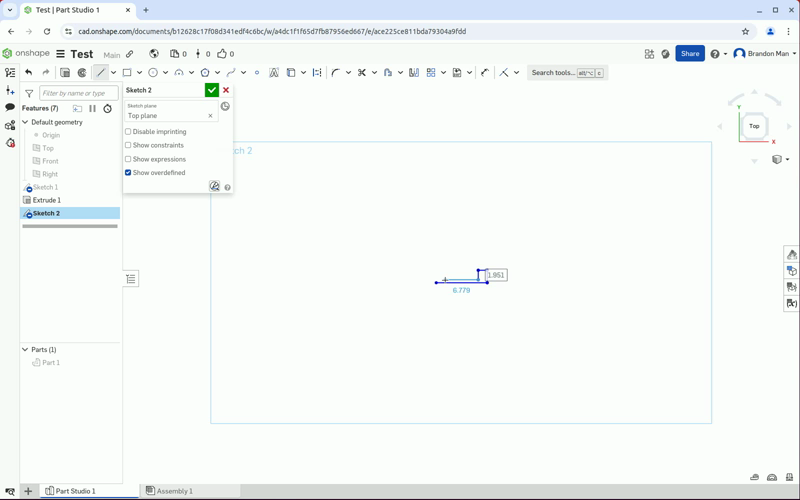
click(445, 279)
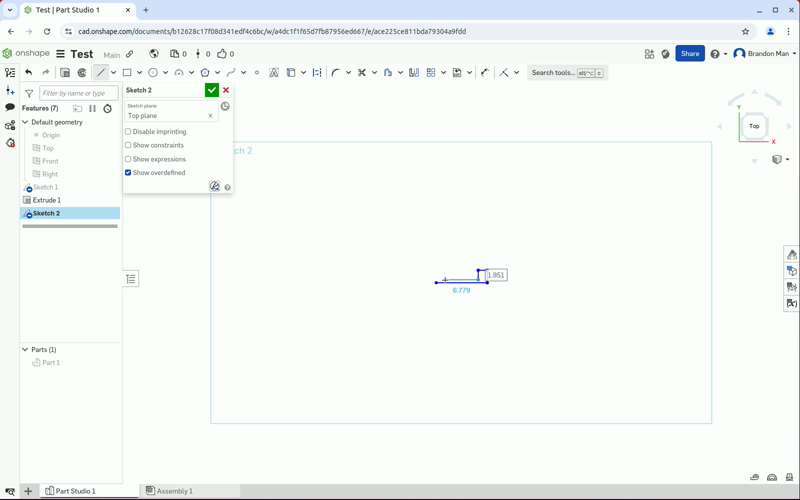
key_up(shift)
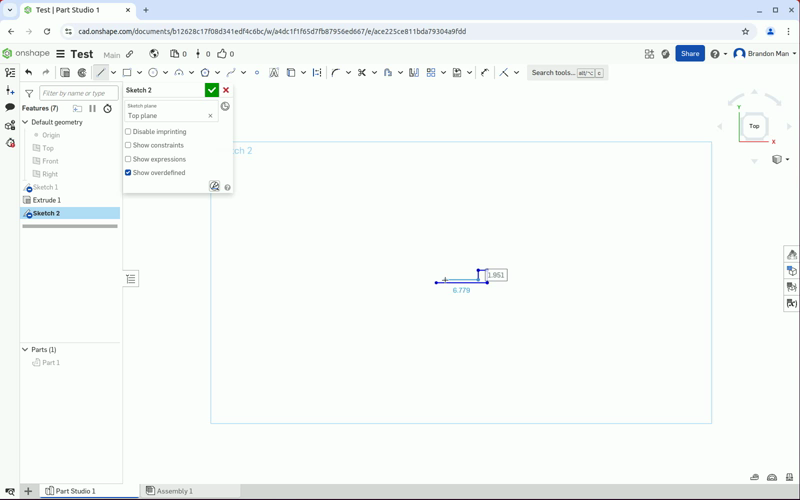
key_down(shift)
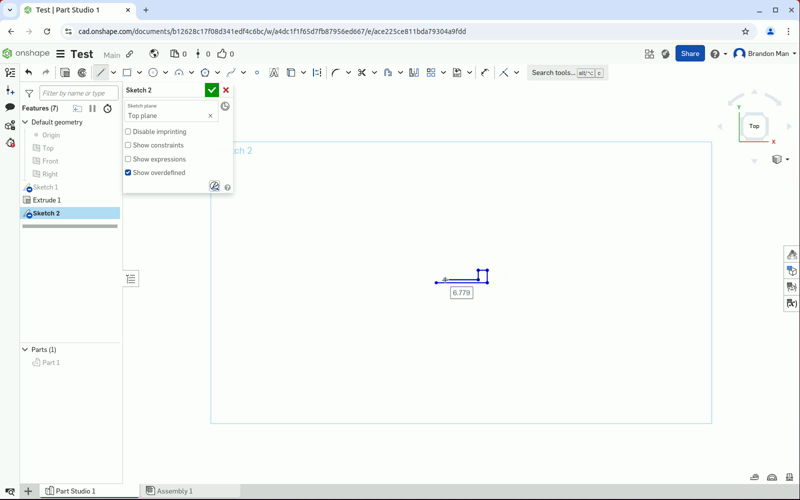
mouse_move(475, 279)
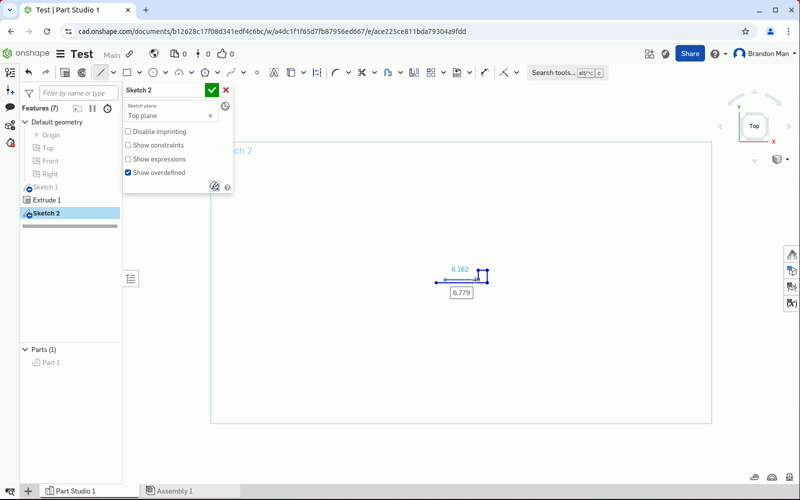
mouse_move(445, 270)
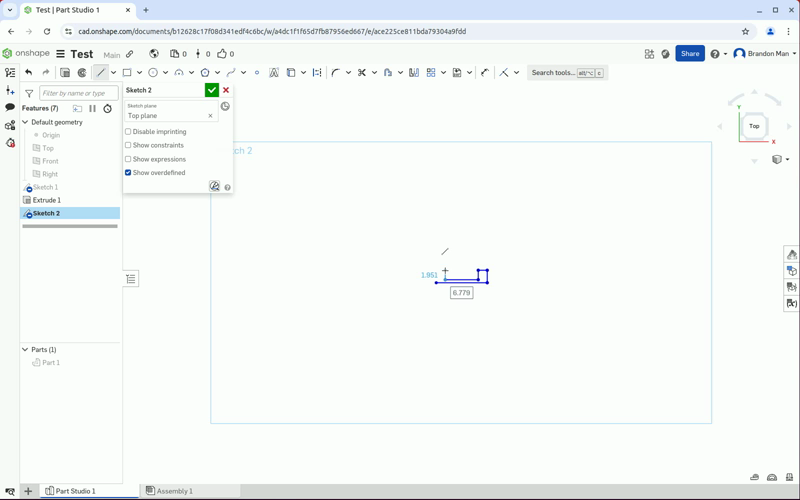
click(445, 270)
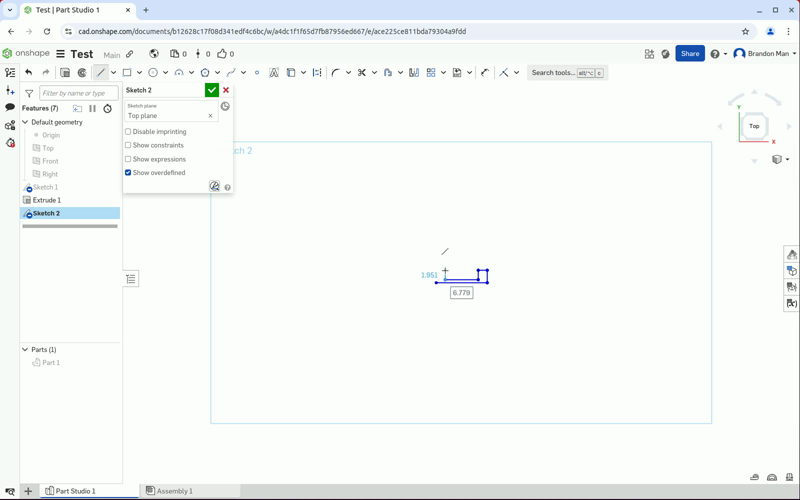
key_up(shift)
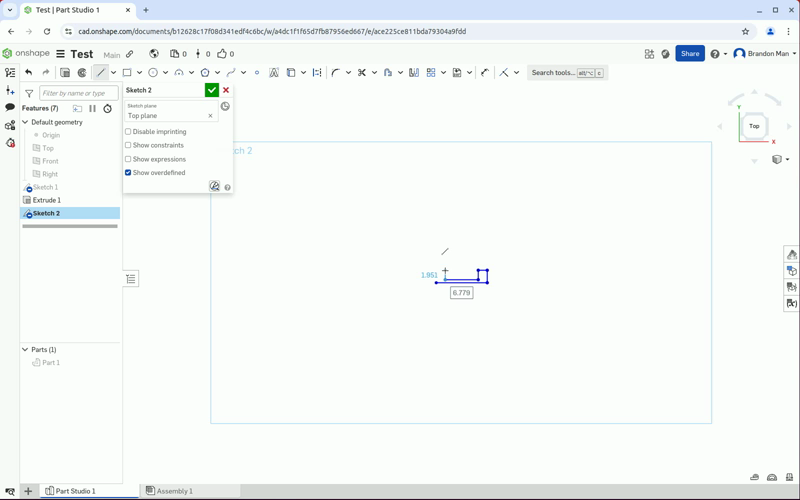
key_down(shift)
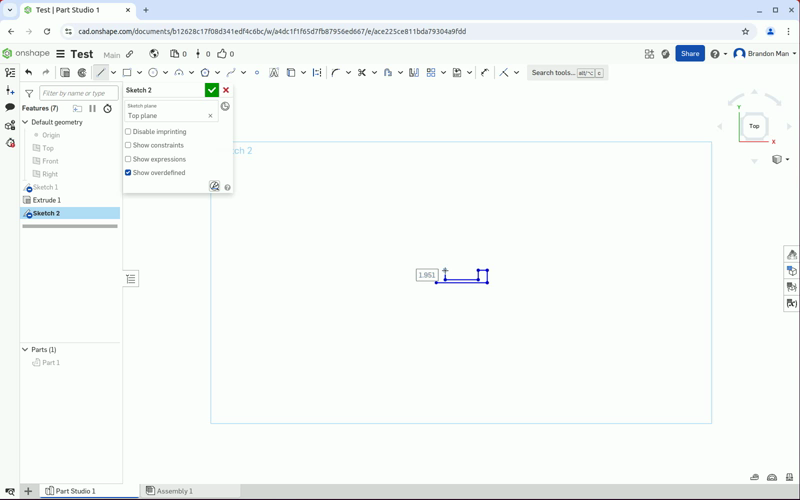
mouse_move(475, 270)
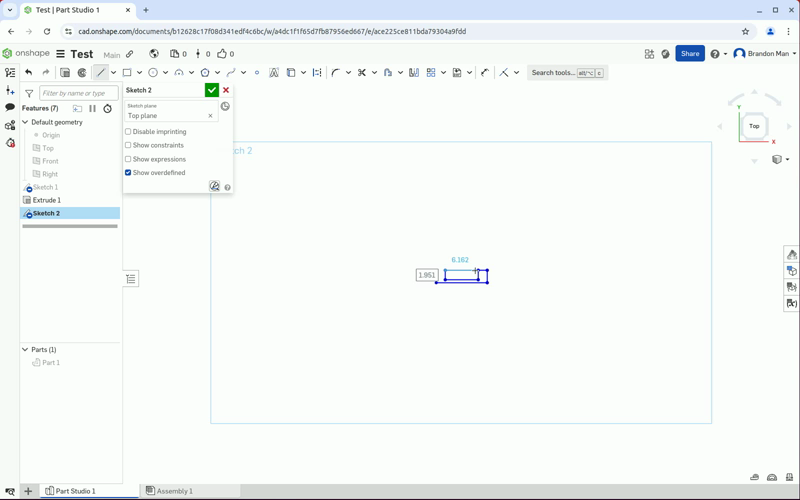
mouse_move(436, 270)
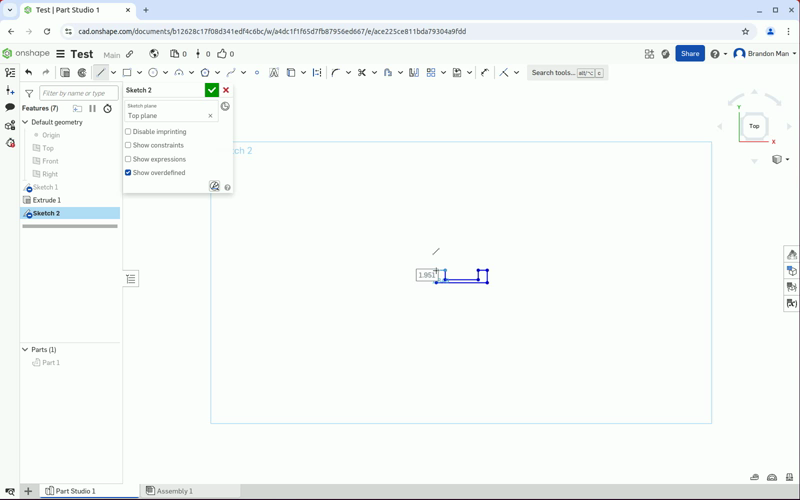
click(436, 270)
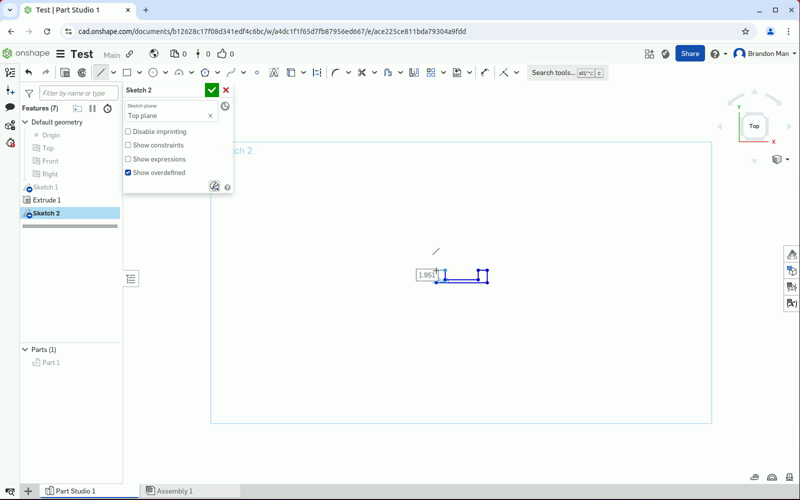
key_up(shift)
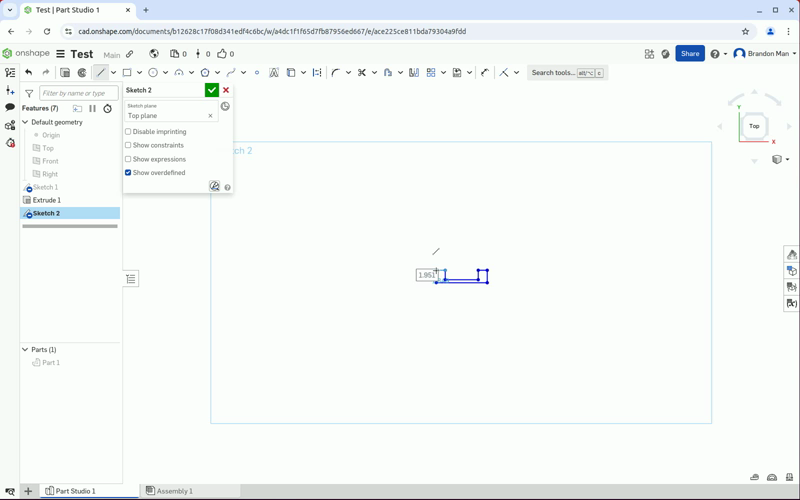
mouse_move(466, 270)
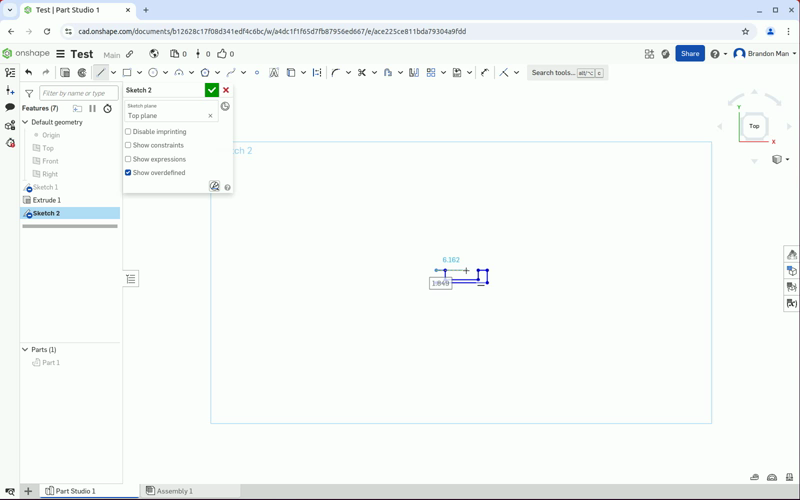
key_down(shift)
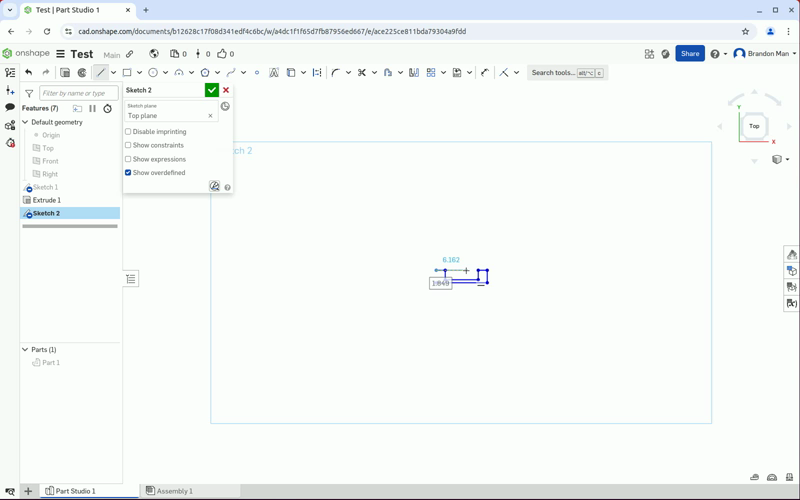
mouse_move(436, 282)
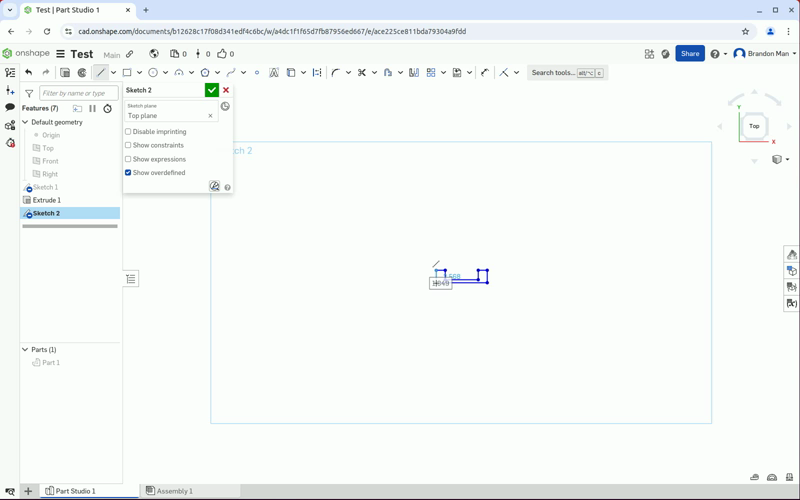
key_up(shift)
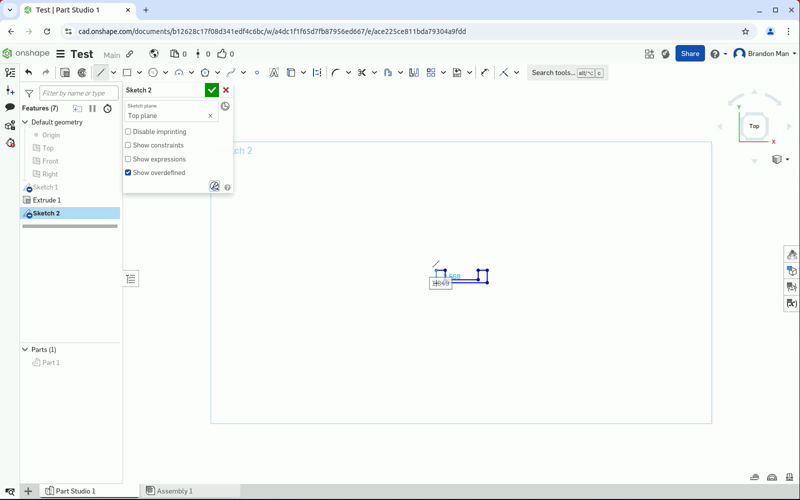
click(436, 282)
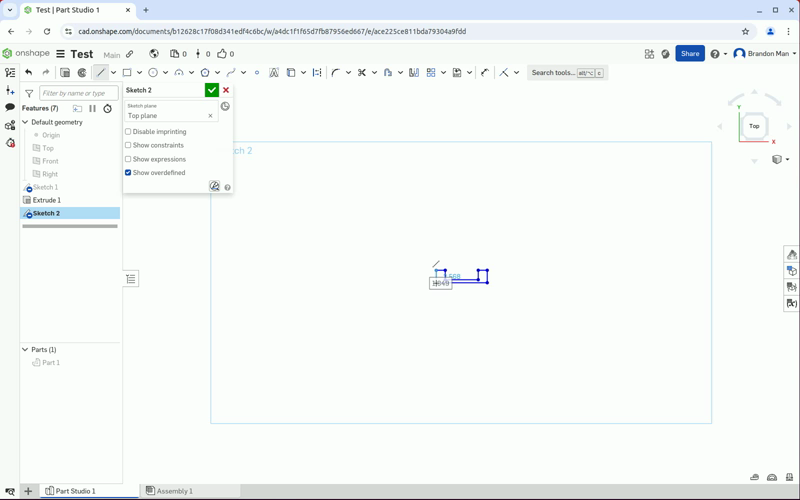
key(esc)
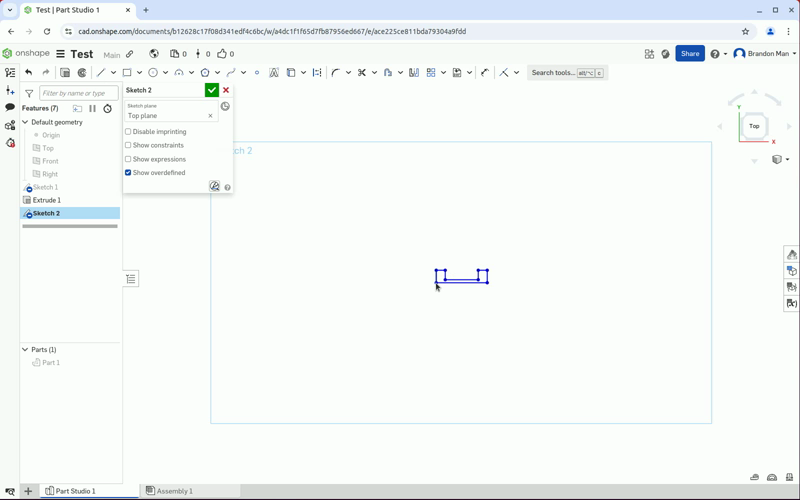
mouse_move(483, 280)
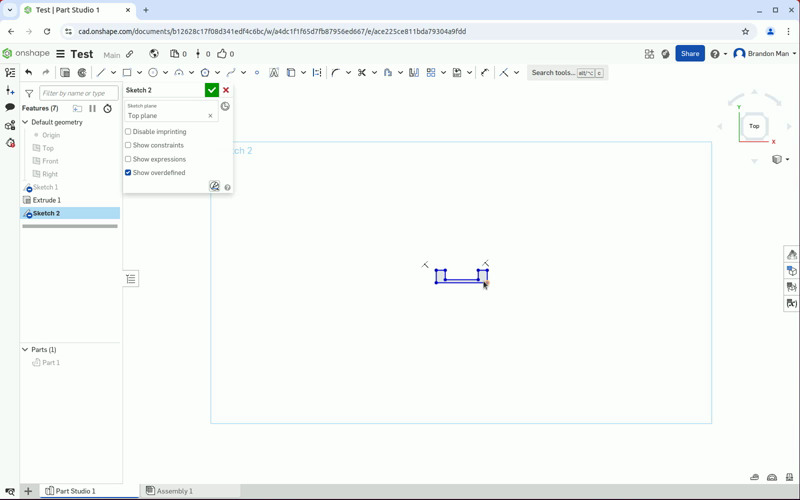
scroll(6)
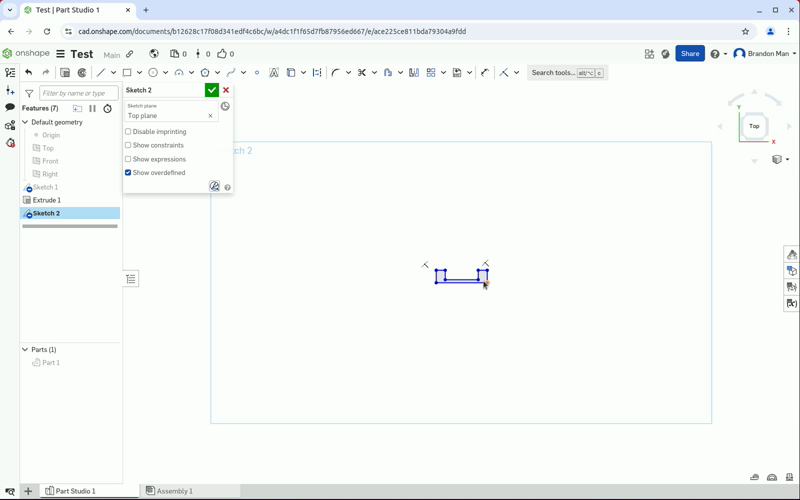
scroll(6)
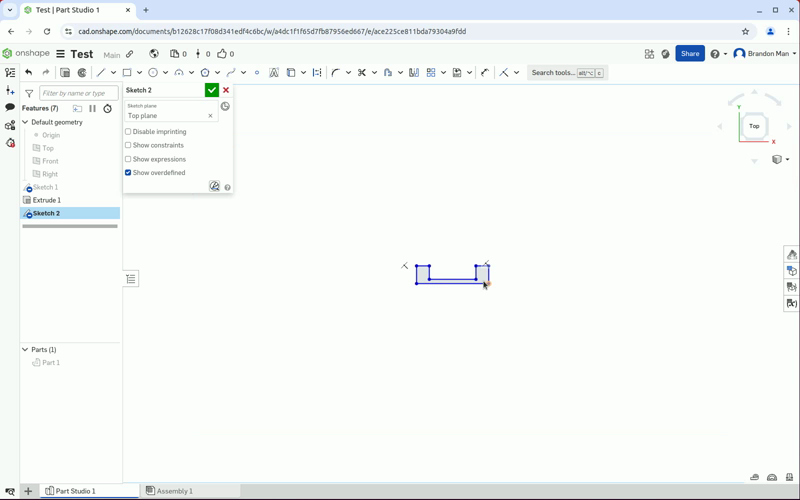
scroll(6)
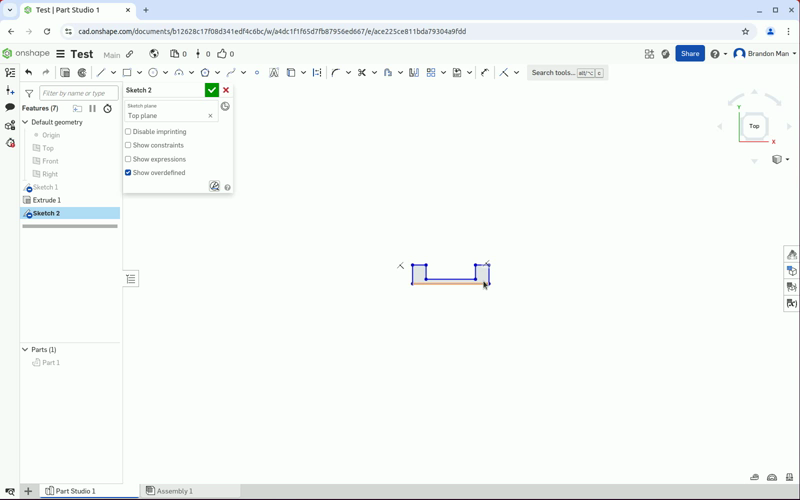
scroll(6)
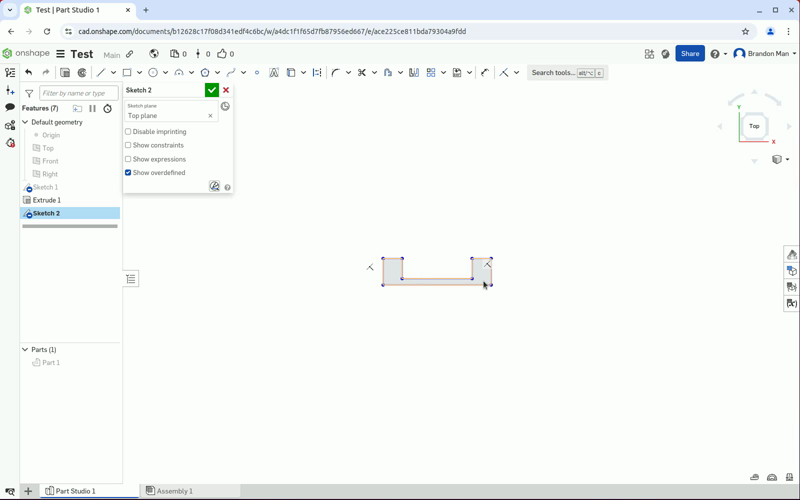
scroll(6)
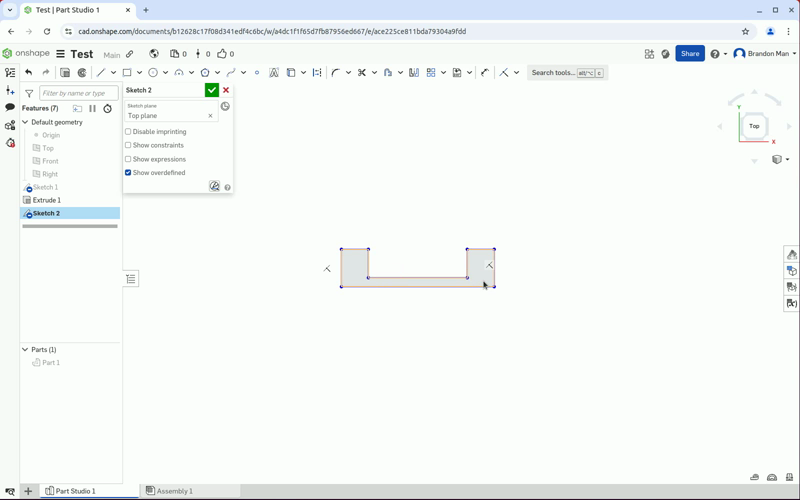
scroll(6)
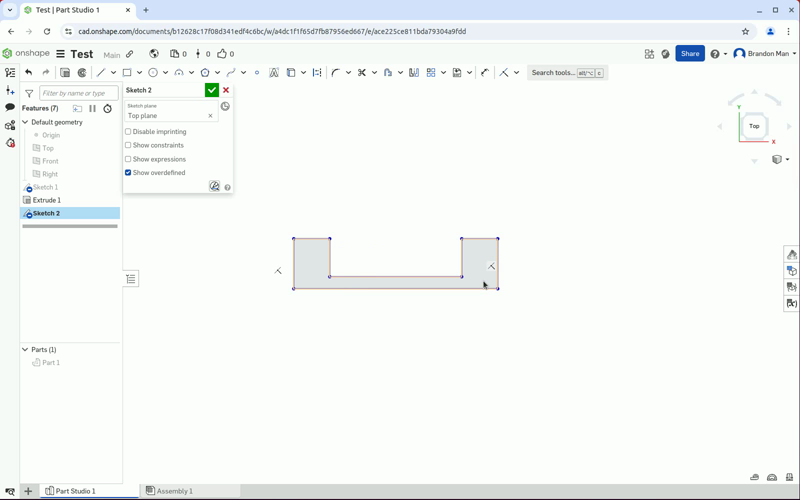
scroll(6)
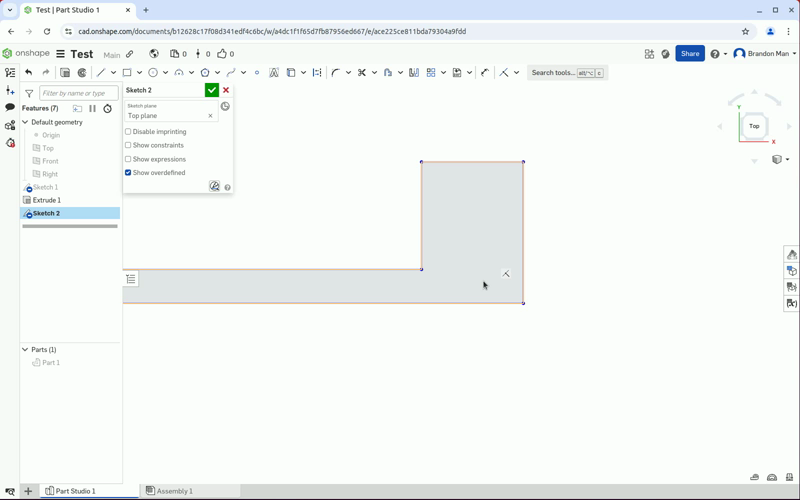
click(483, 280)
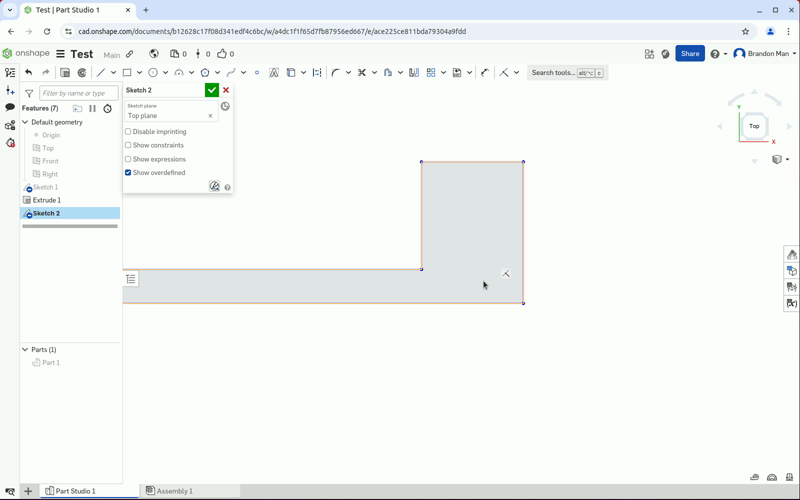
scroll(-6)
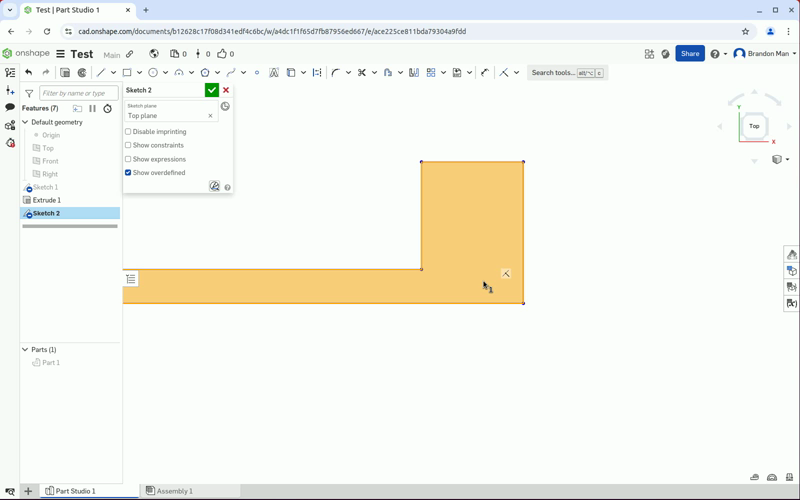
scroll(-6)
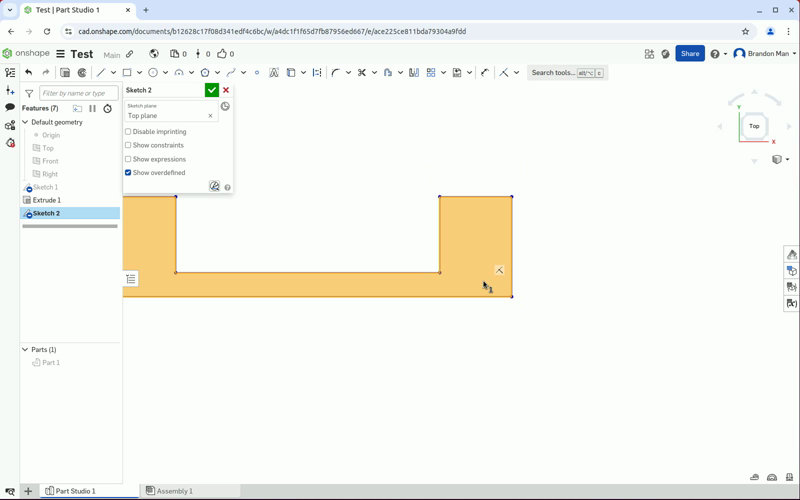
scroll(-6)
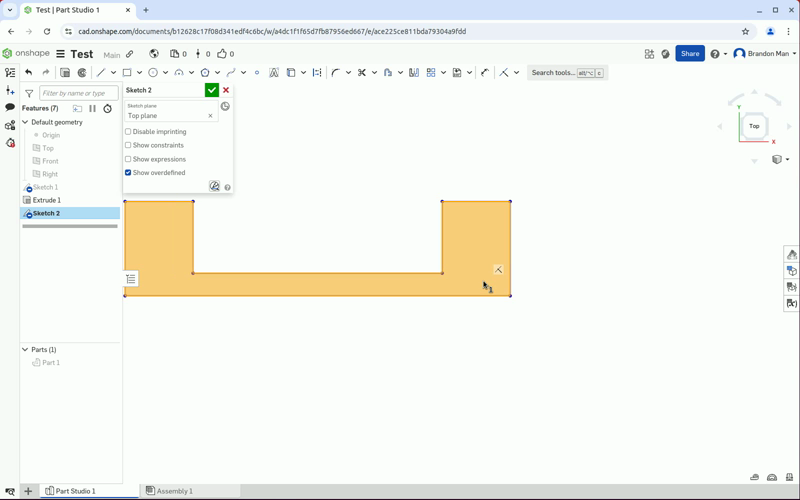
scroll(-6)
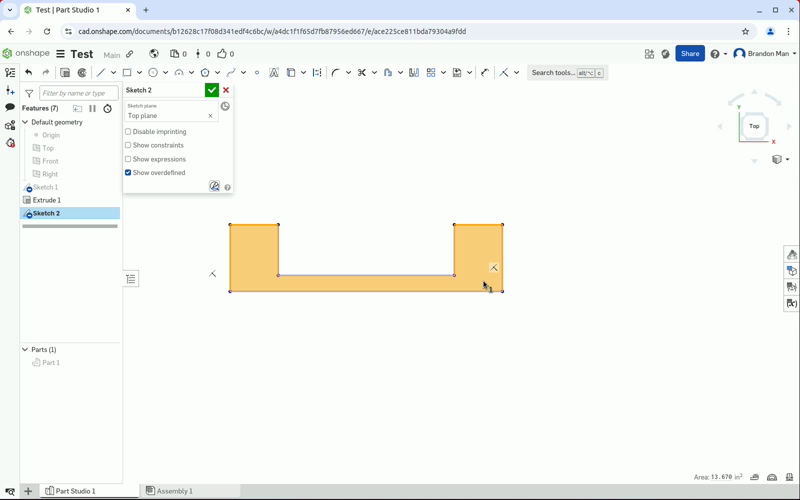
scroll(-6)
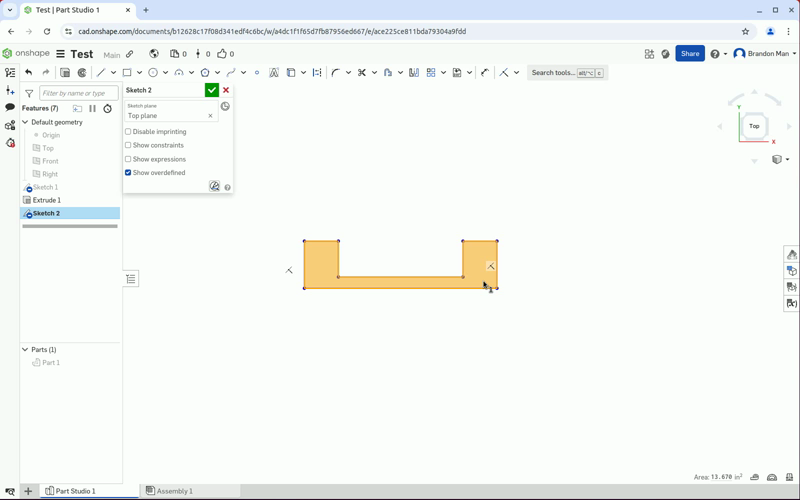
scroll(-6)
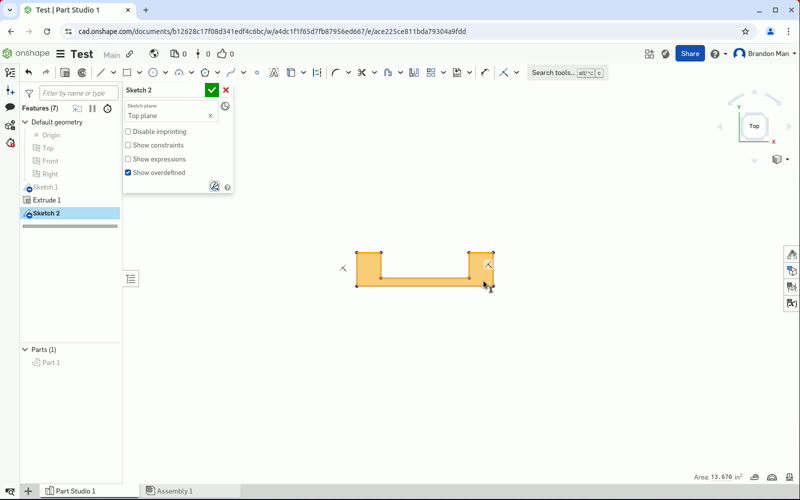
scroll(-6)
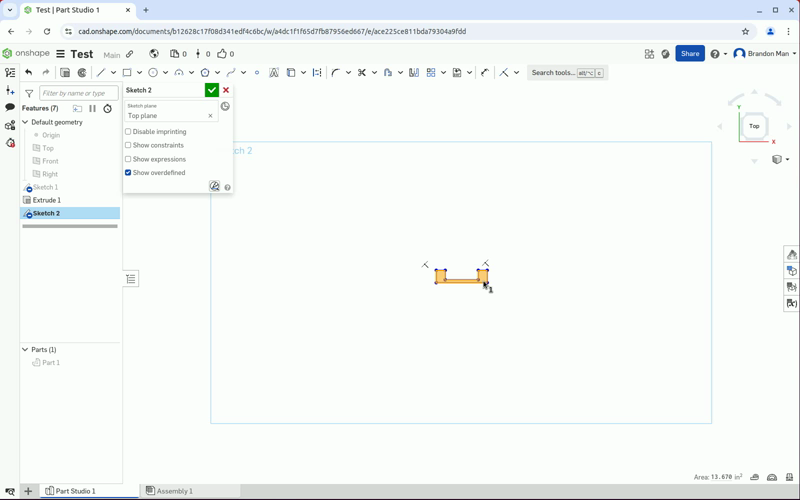
mouse_move(73, 352)
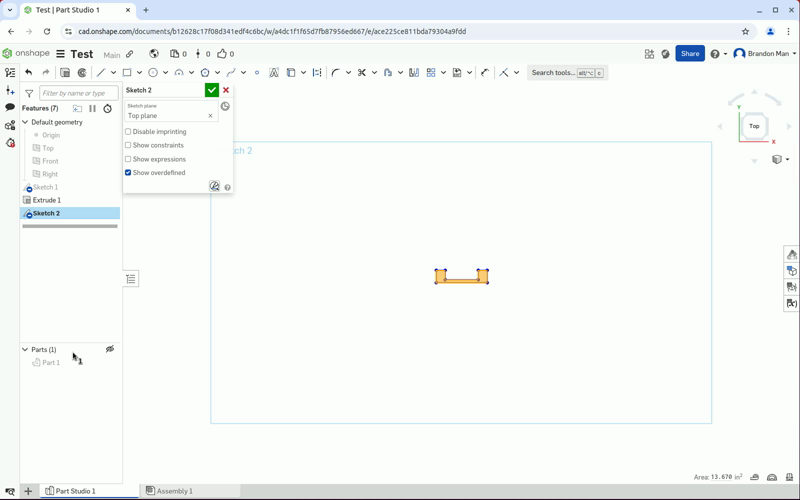
key(shift+y)
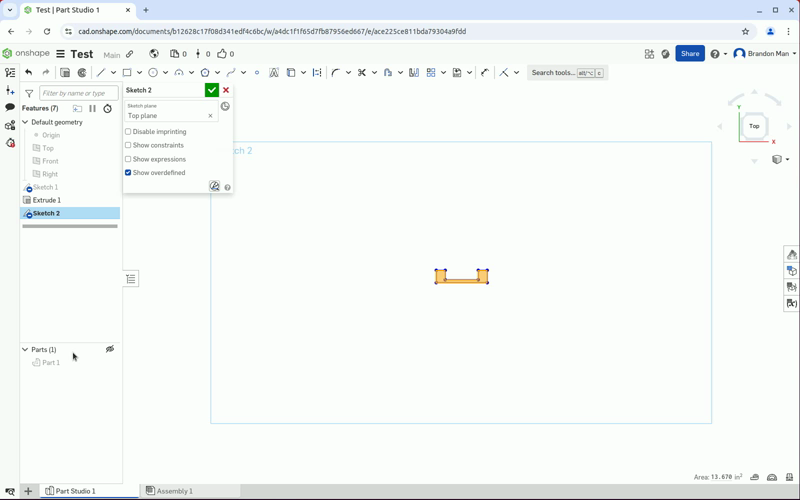
key(shift+e)
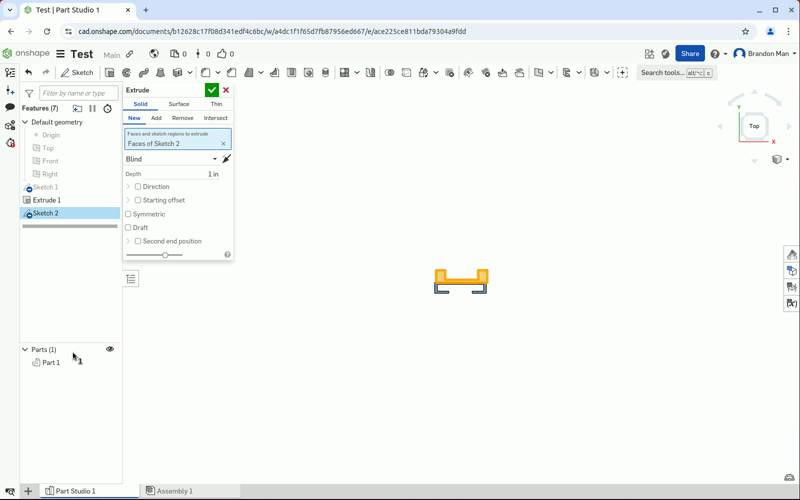
mouse_move(143, 106)
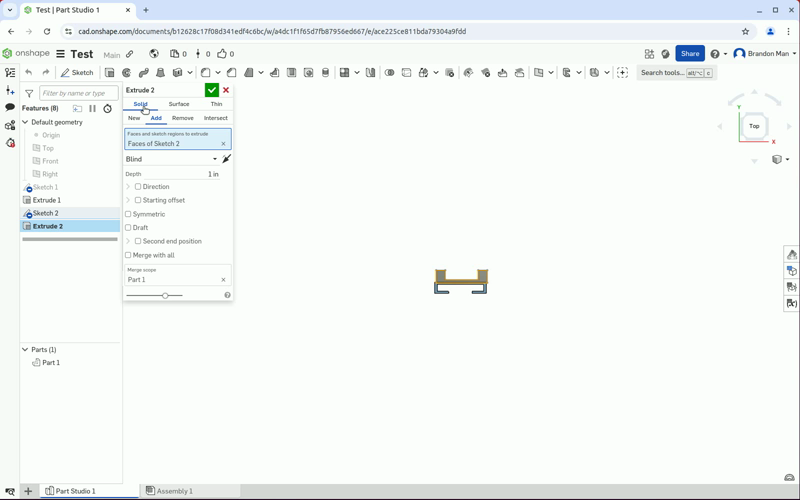
click(143, 106)
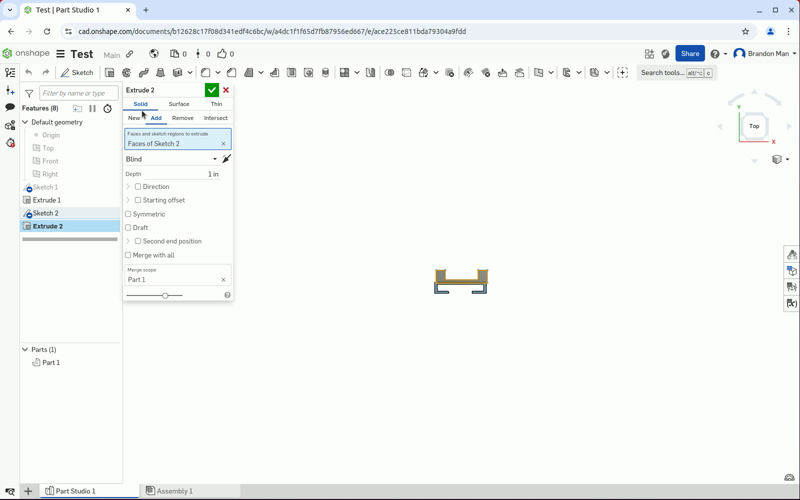
mouse_move(137, 120)
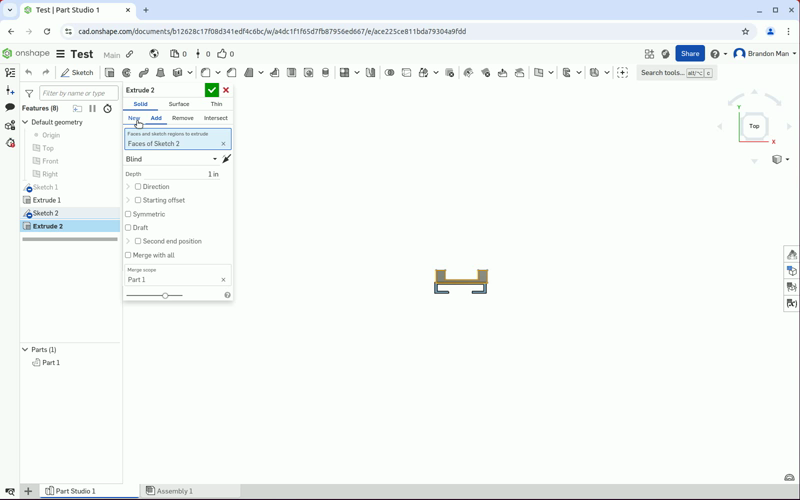
click(137, 120)
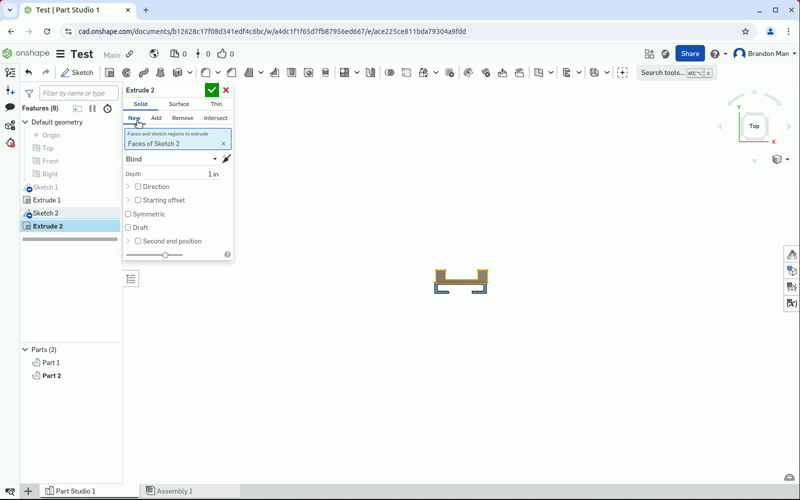
key(tab, 4)
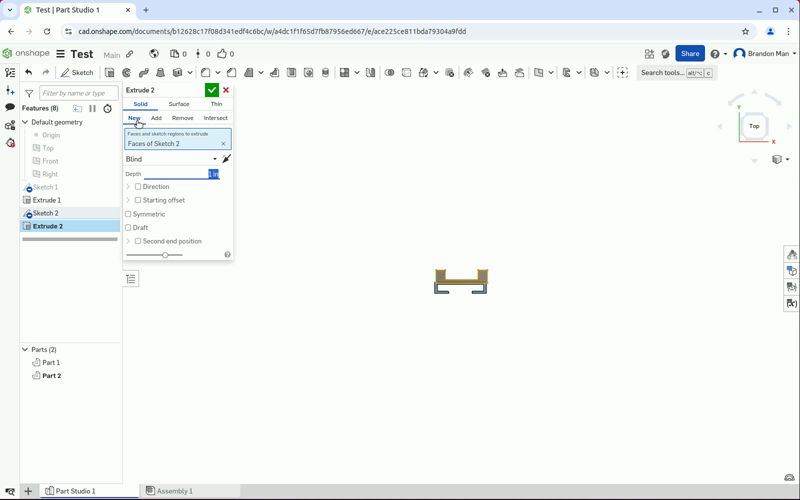
text(0.722)
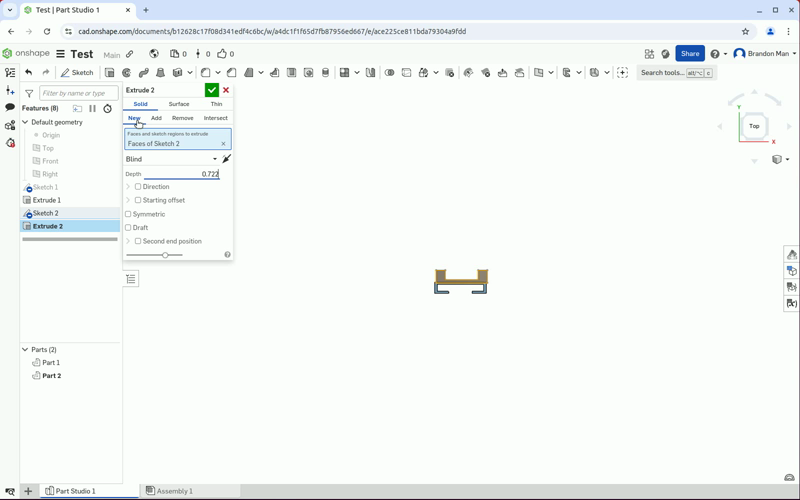
key(enter)
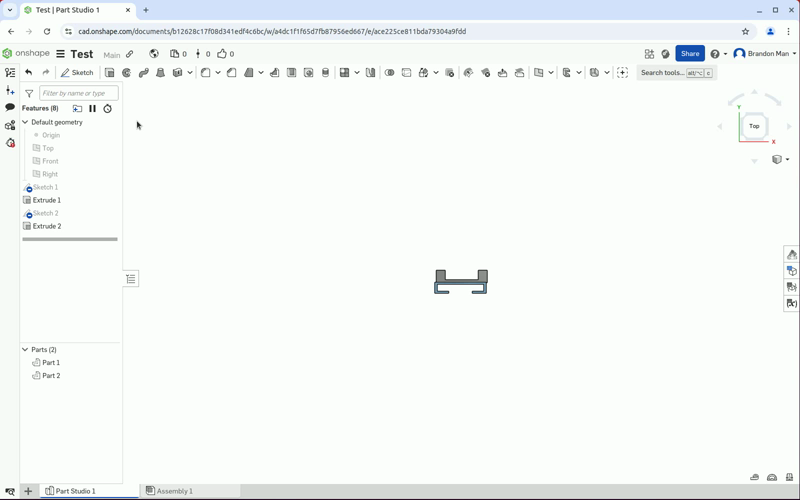
key(shift+h)
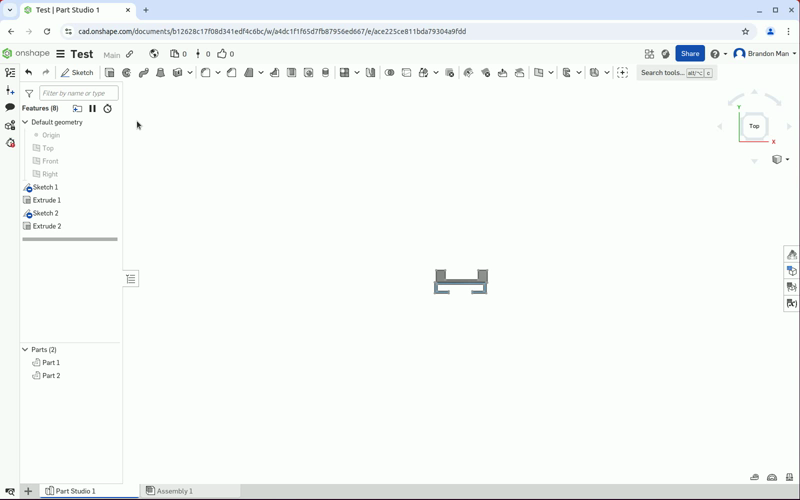
key(shift+h)
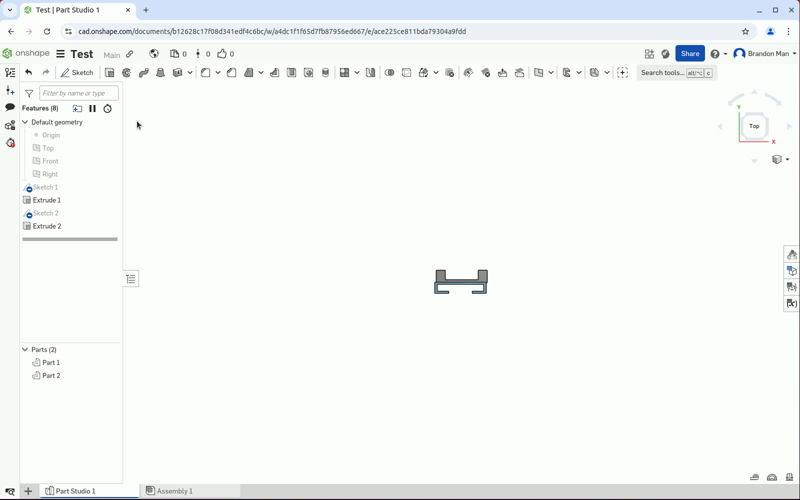
mouse_move(73, 189)
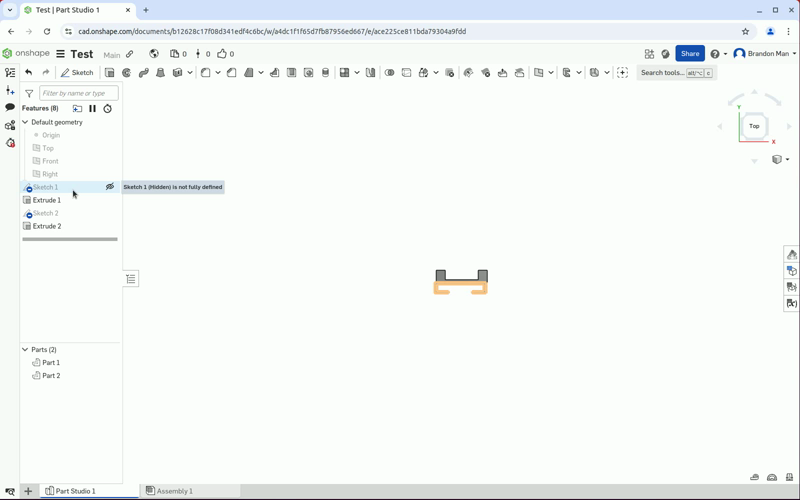
click(73, 189)
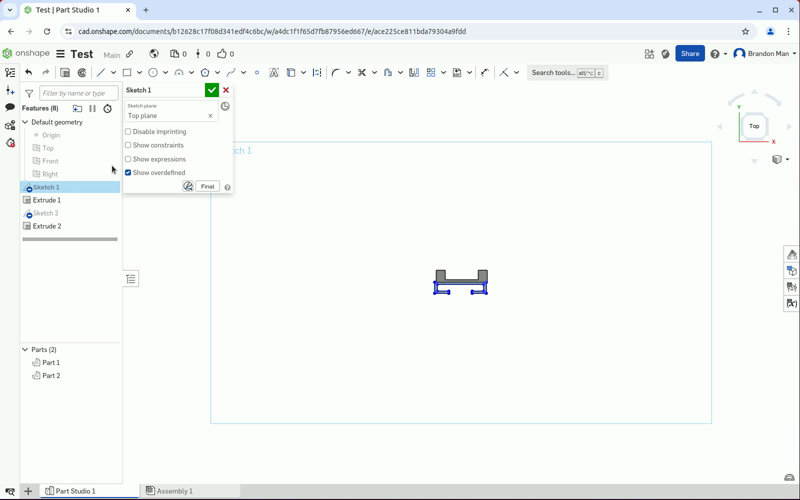
mouse_move(229, 92)
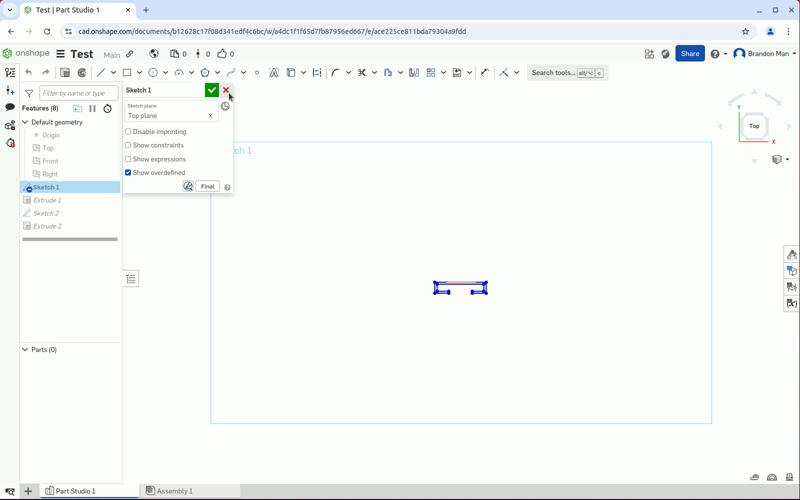
click(229, 92)
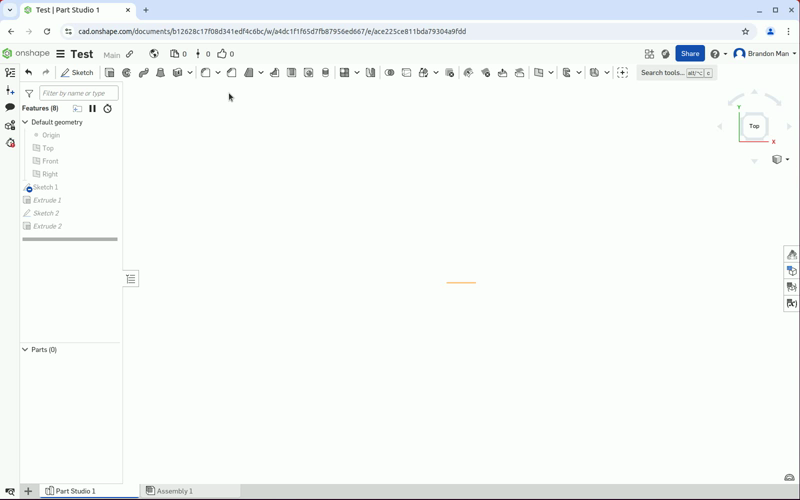
mouse_move(73, 352)
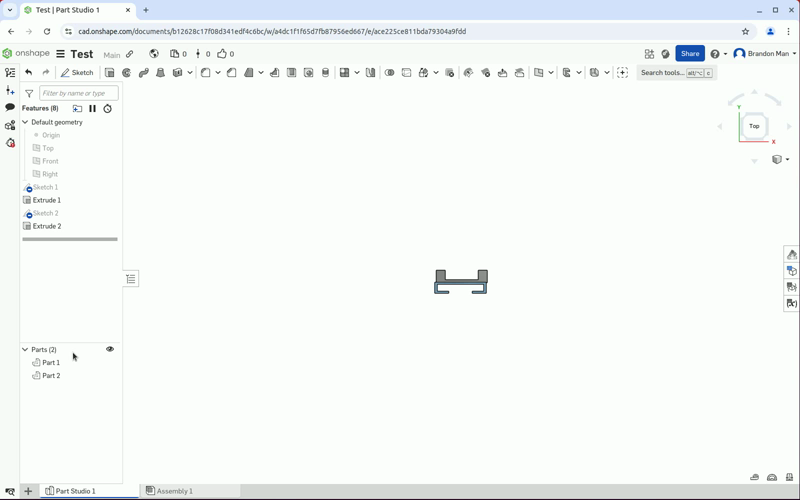
key(y)
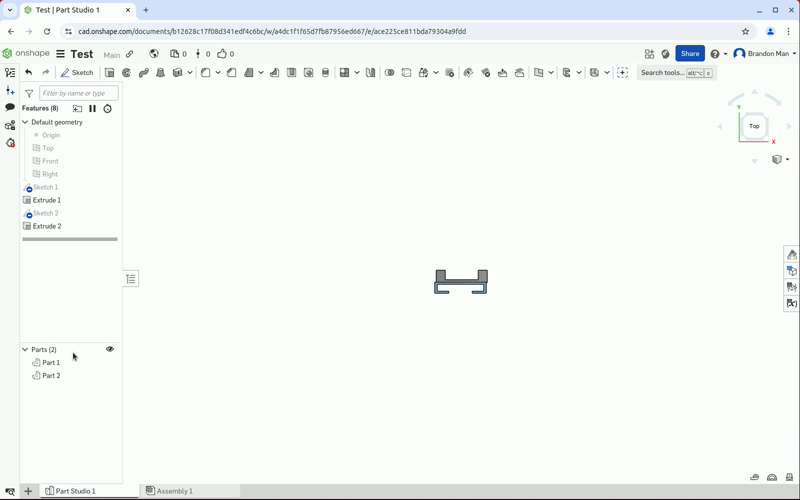
key(shift+p)
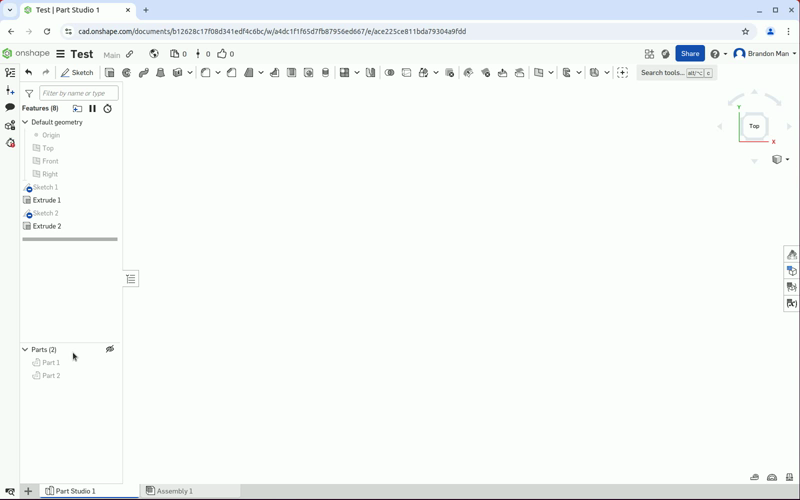
key(space)
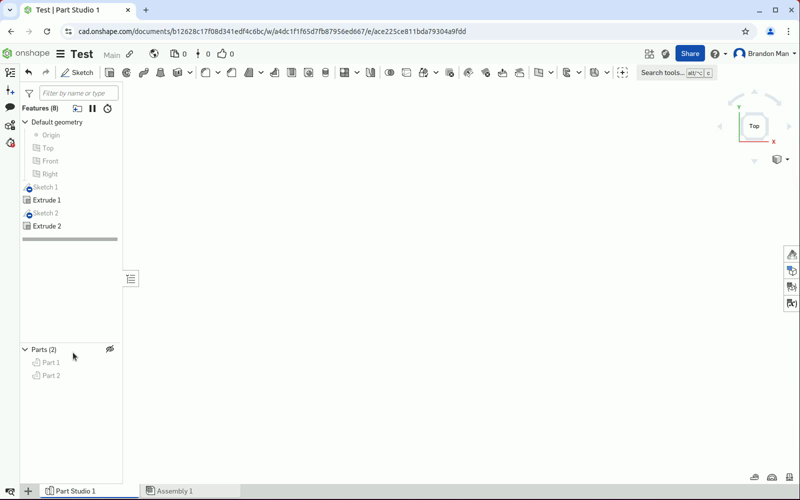
key_down(shift)
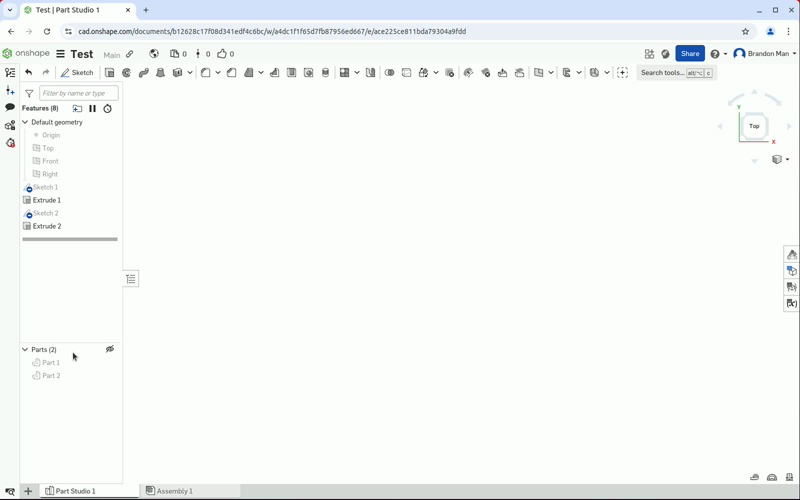
key(up)
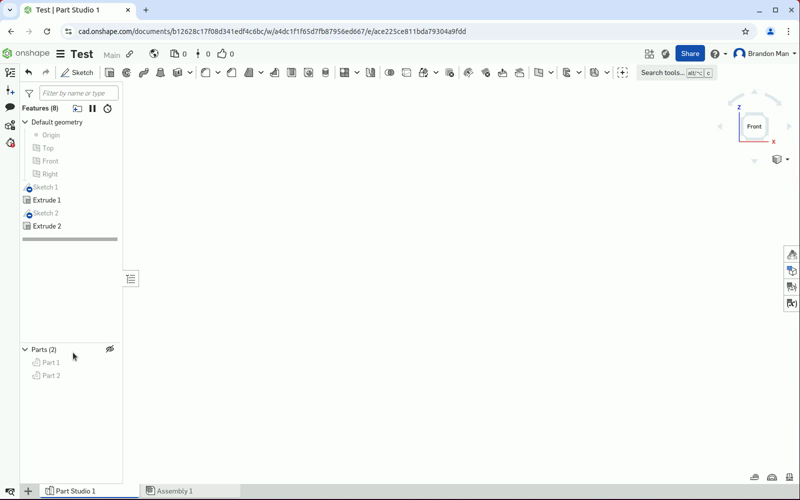
key_up(shift)
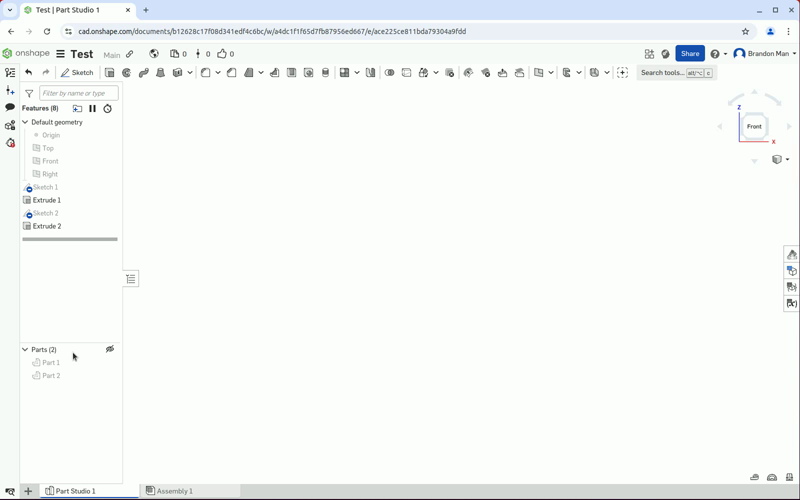
key(space)
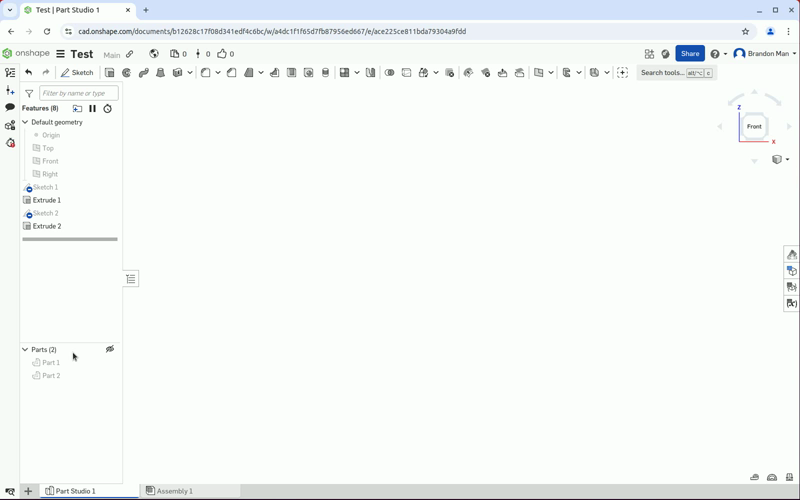
key_down(shift)
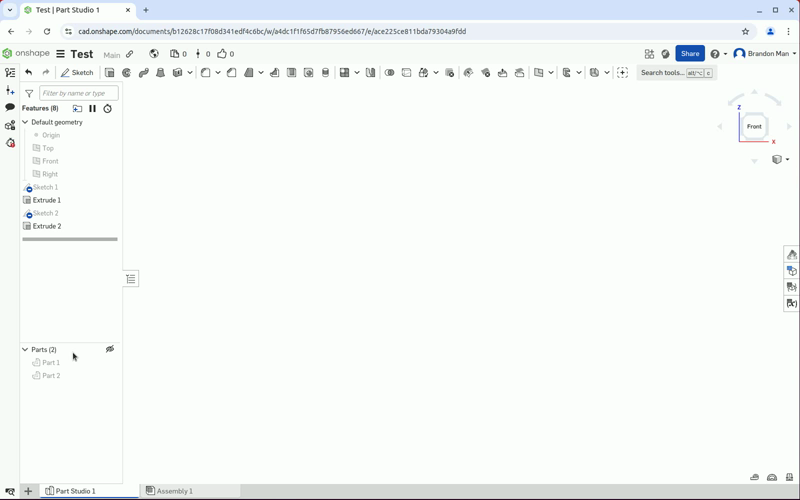
key(left)
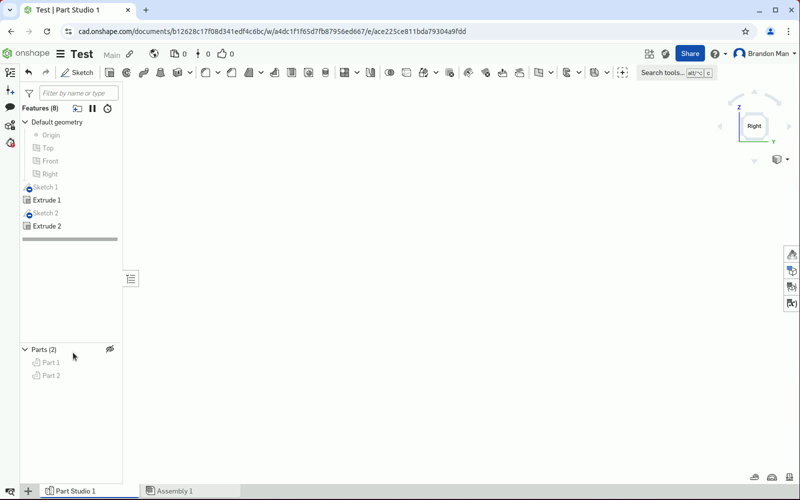
key_up(shift)
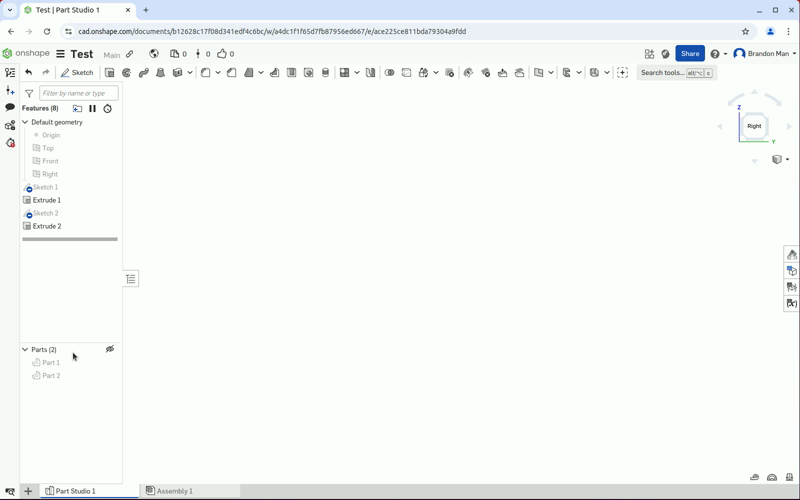
mouse_move(73, 352)
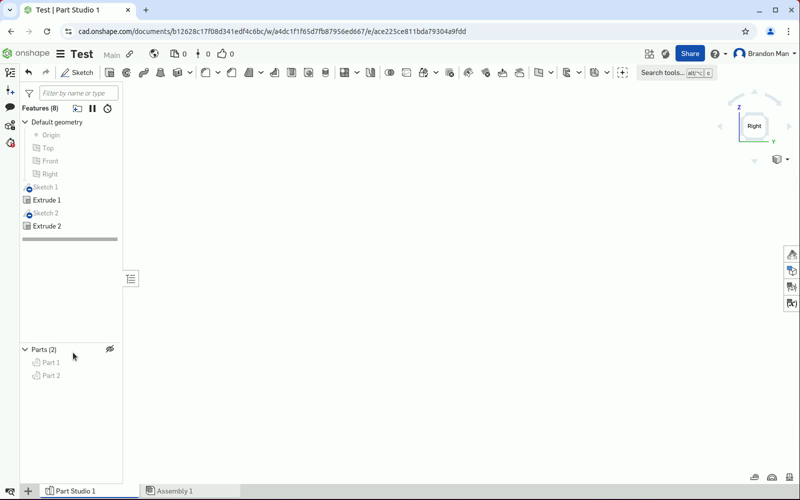
key(shift+y)
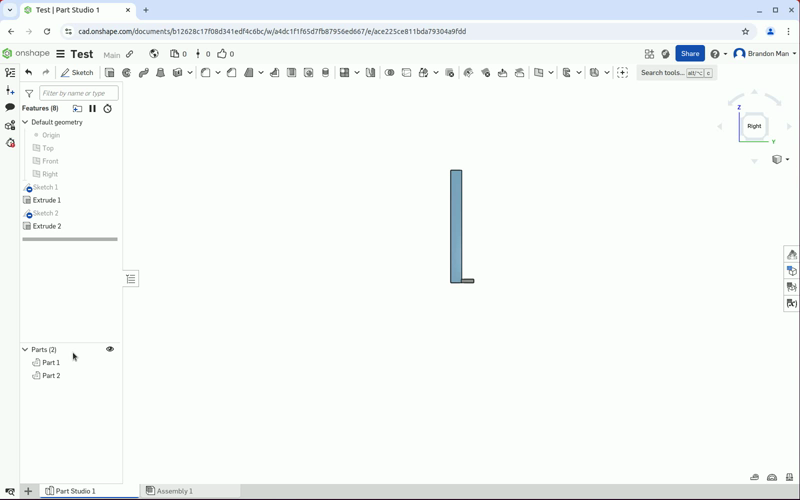
mouse_move(541, 75)
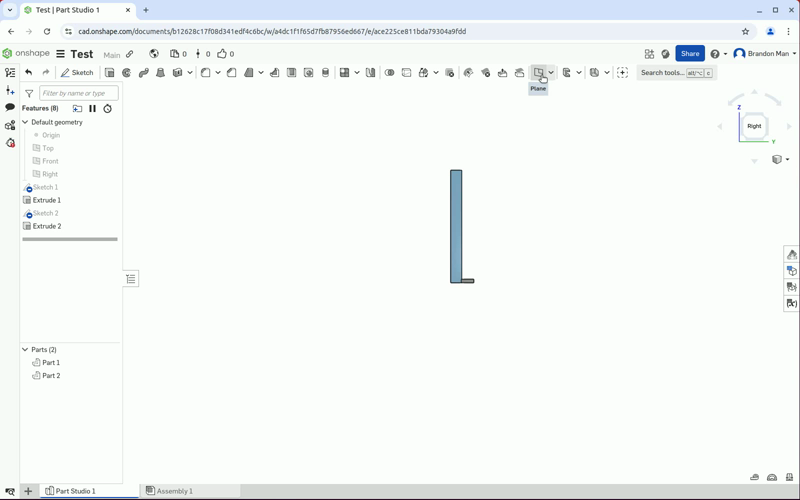
click(541, 75)
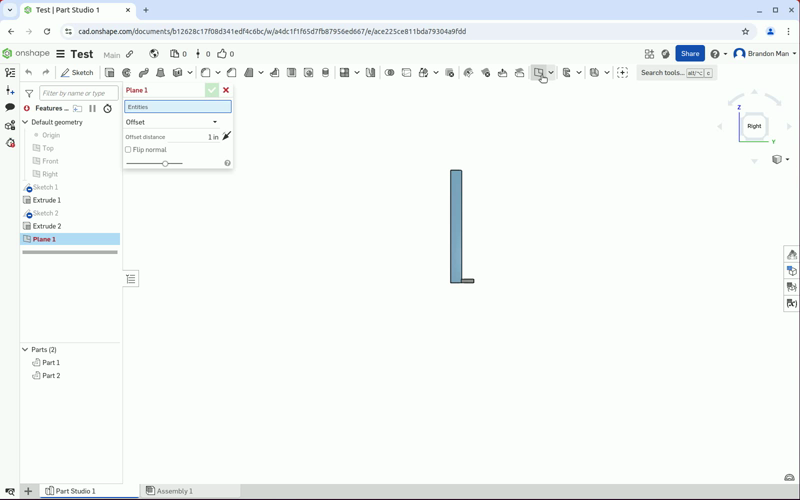
mouse_move(73, 176)
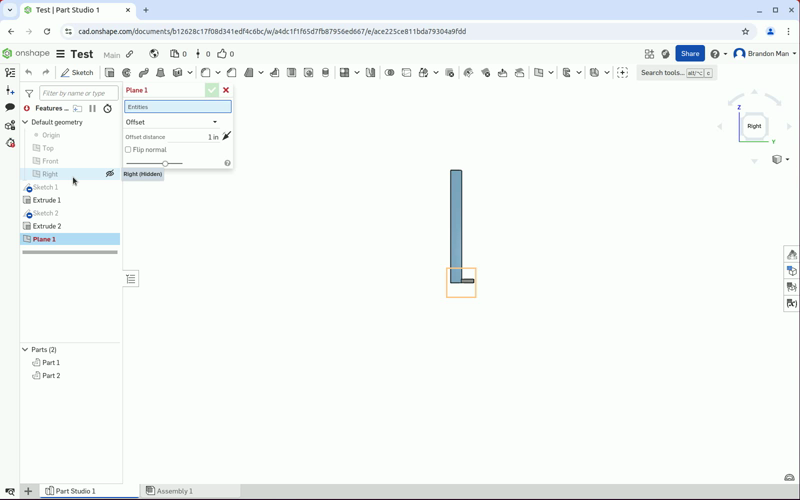
click(73, 176)
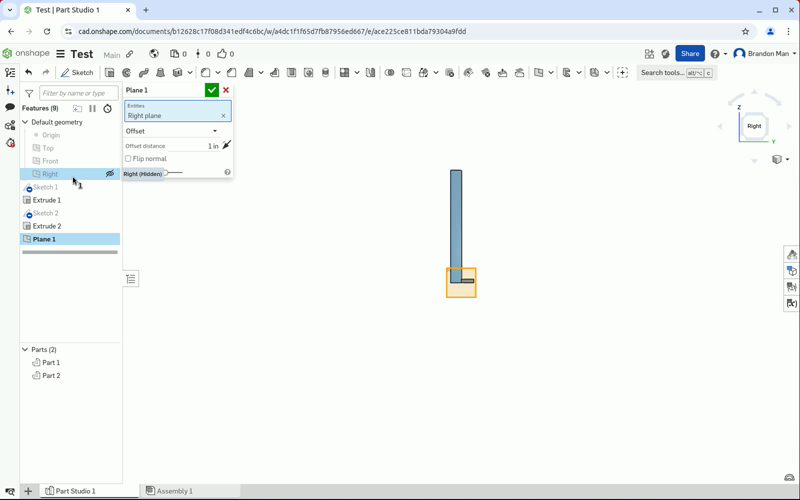
key(tab, 2)
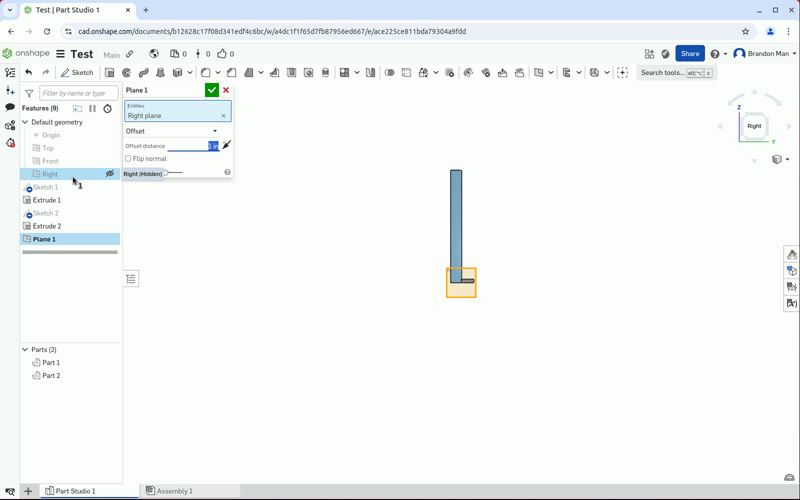
text(5.053)
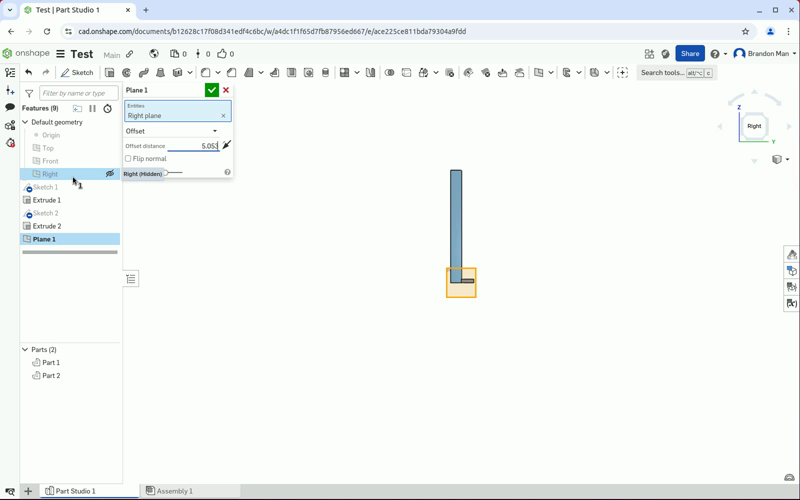
key(enter, 2)
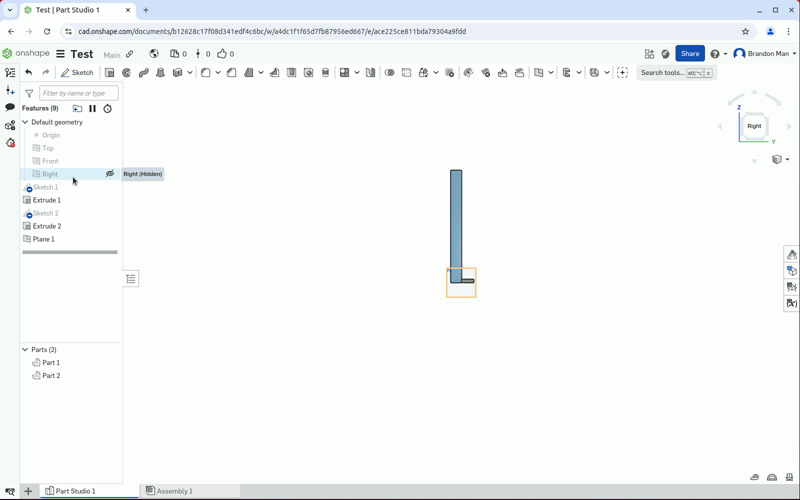
key(shift+s)
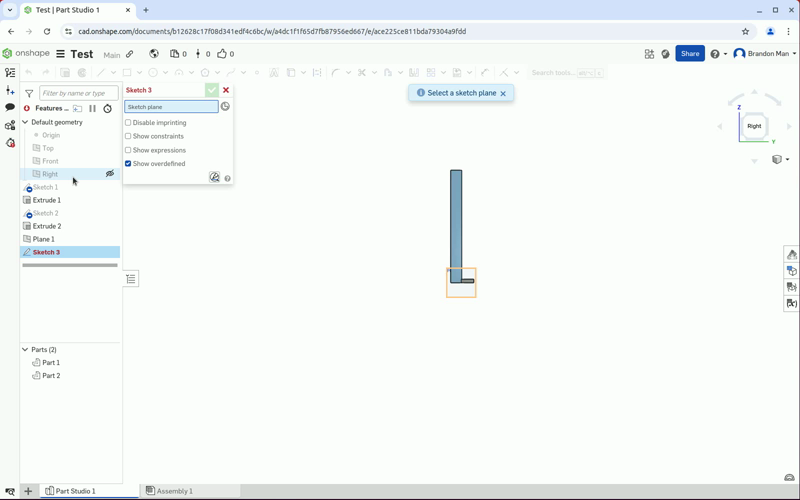
mouse_move(73, 241)
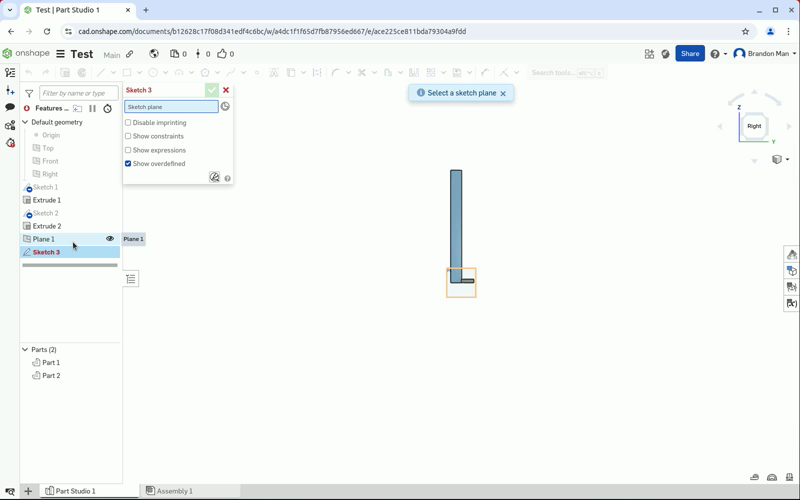
click(73, 241)
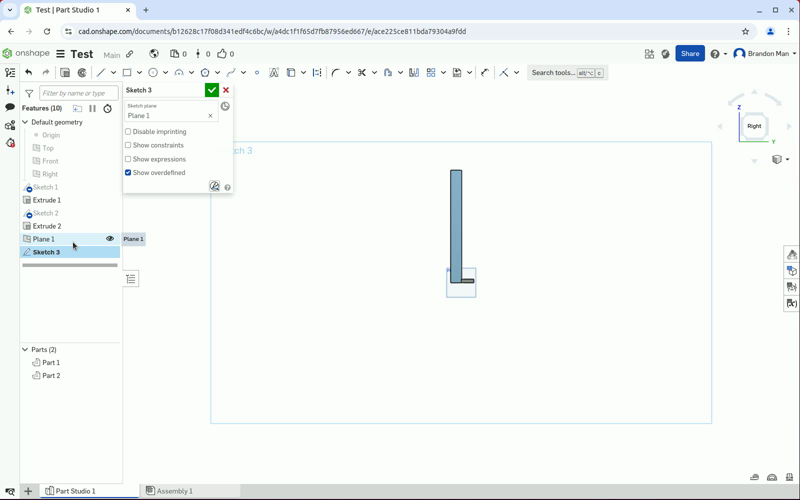
mouse_move(73, 352)
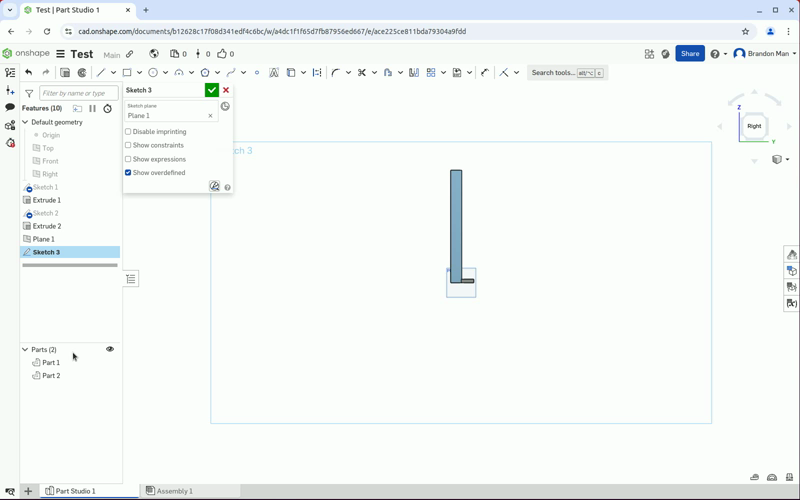
key(y)
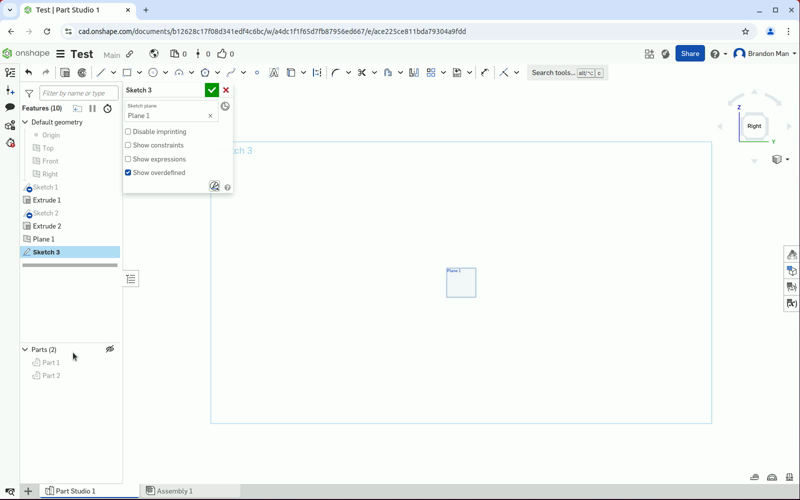
key(l)
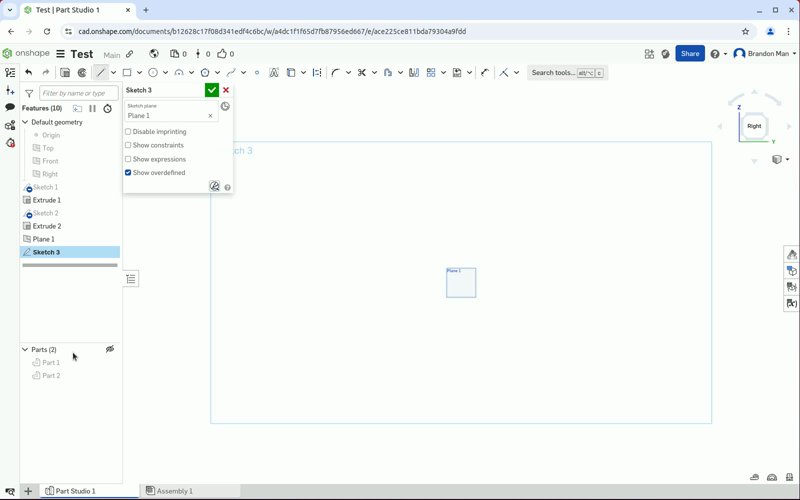
key_down(shift)
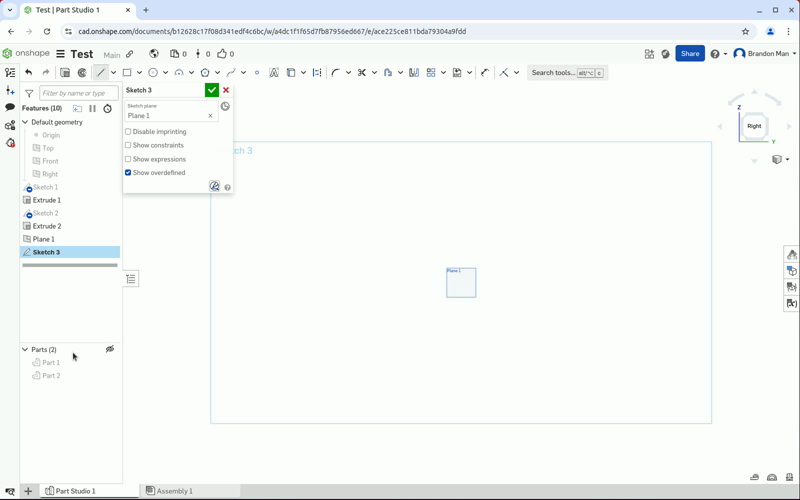
mouse_move(473, 282)
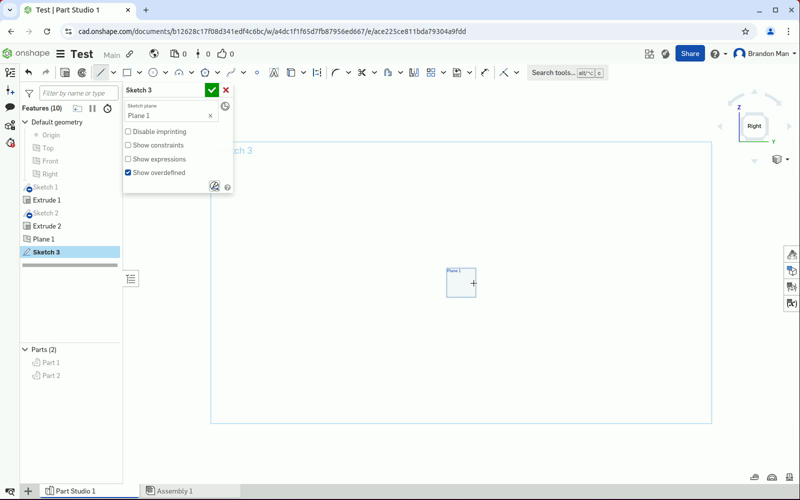
click(473, 282)
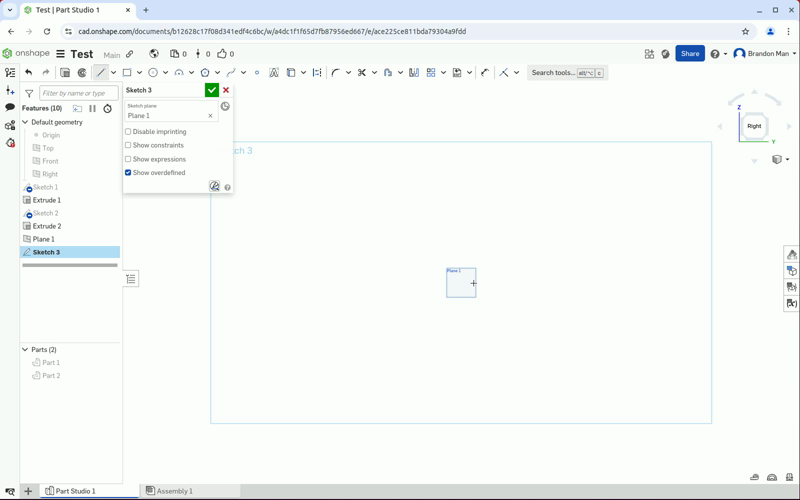
key_up(shift)
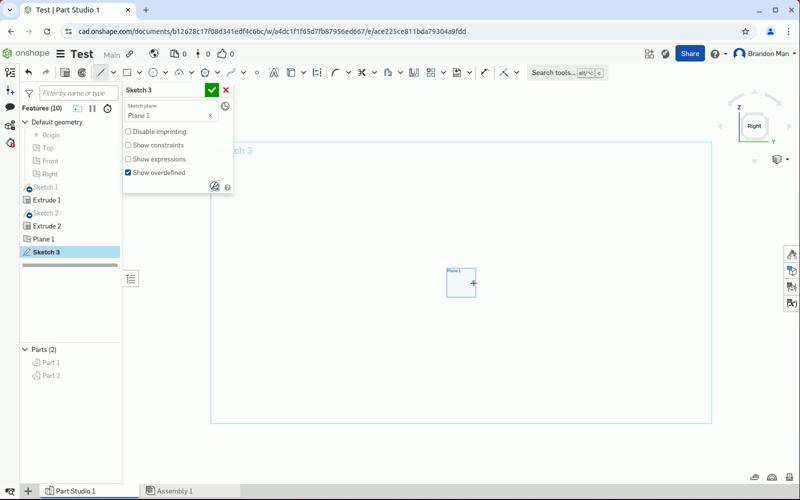
key_down(shift)
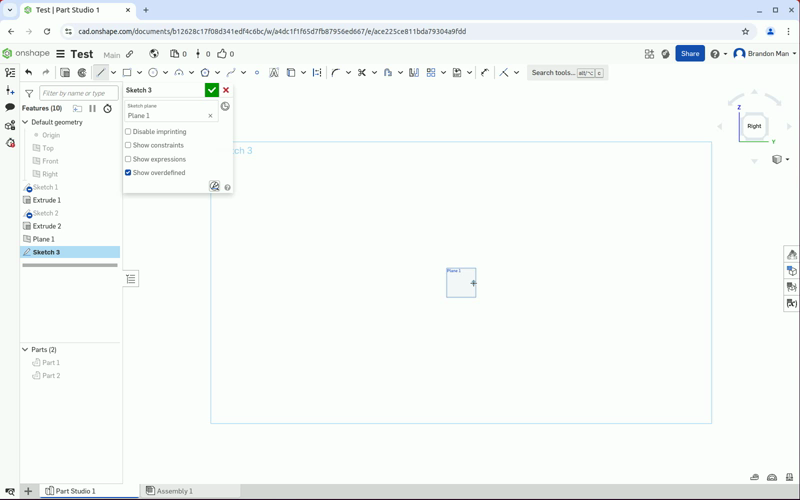
mouse_move(503, 282)
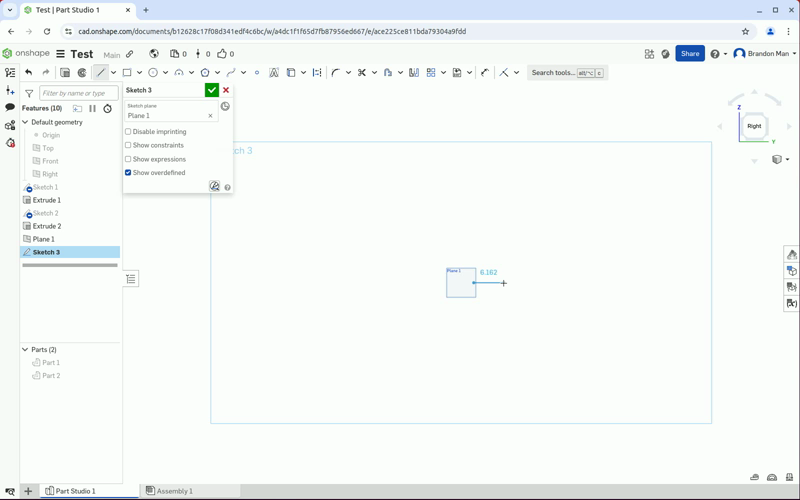
mouse_move(476, 282)
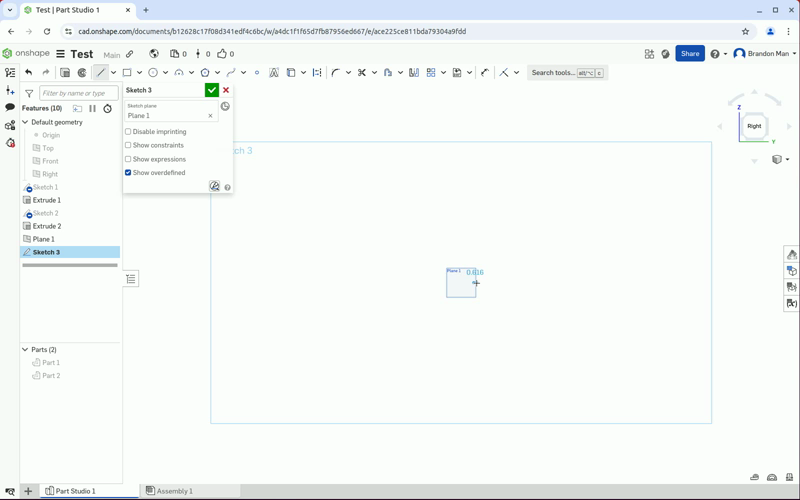
scroll(6)
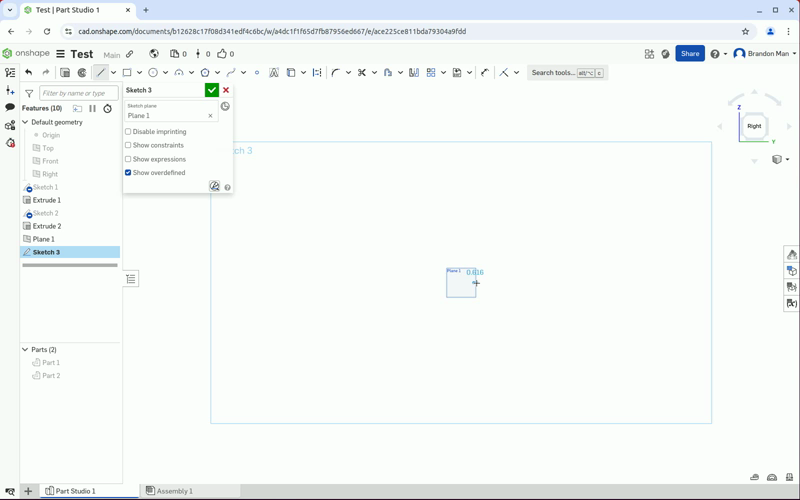
scroll(6)
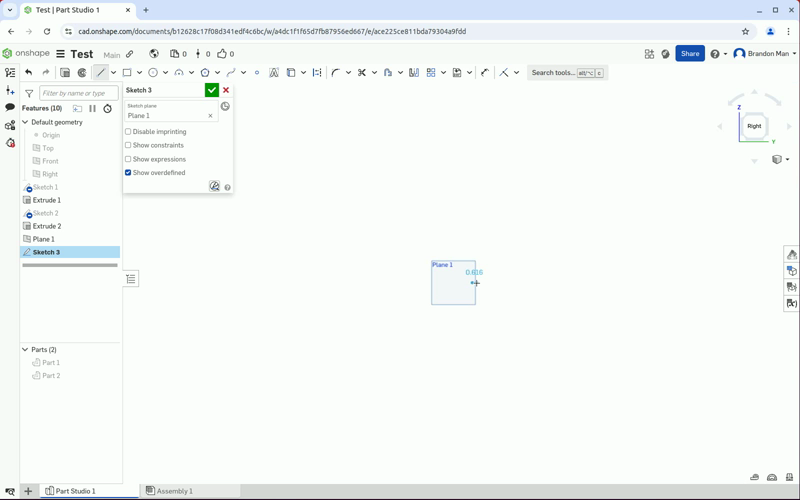
scroll(6)
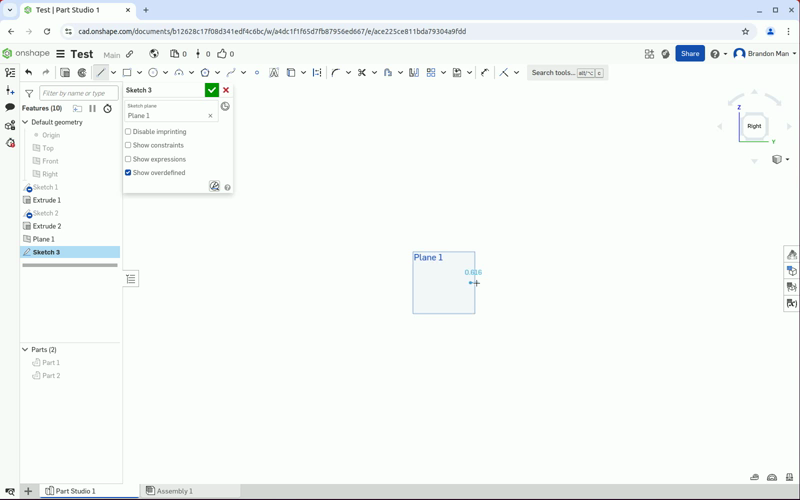
scroll(6)
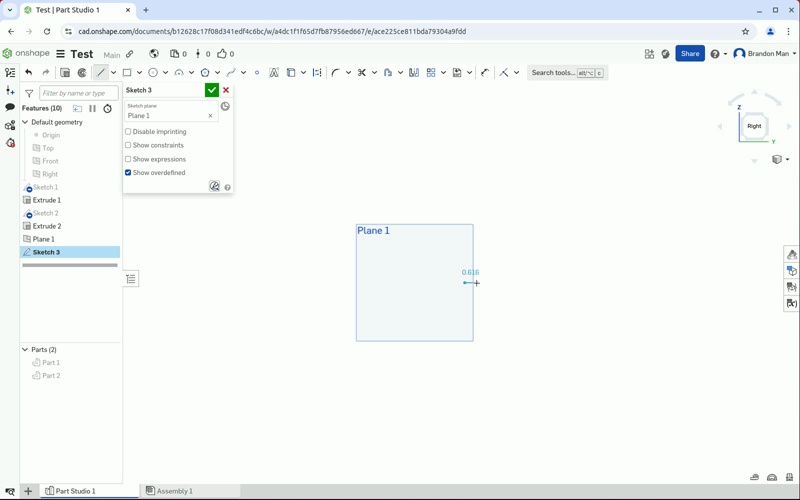
scroll(6)
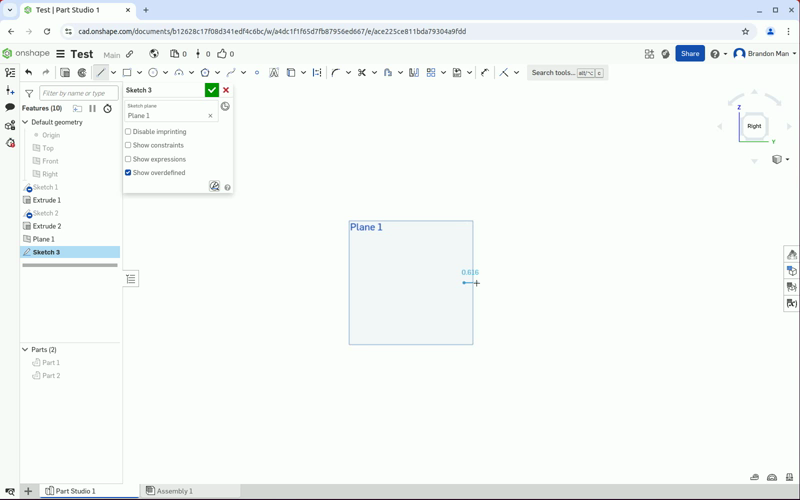
scroll(6)
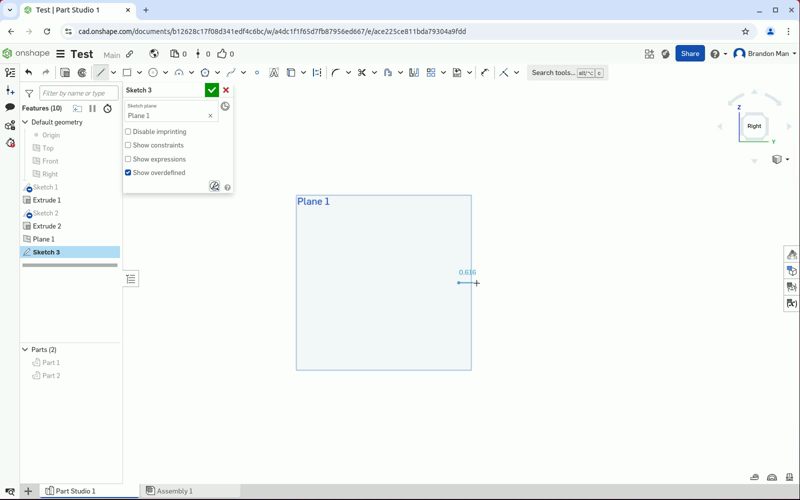
scroll(6)
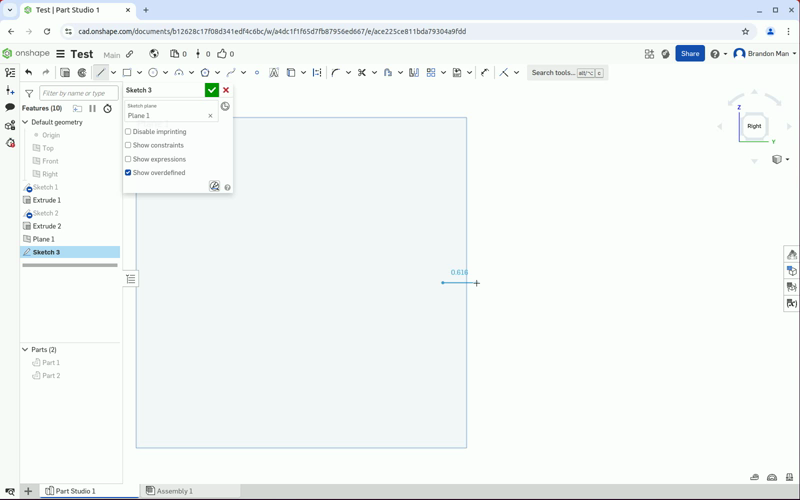
click(476, 282)
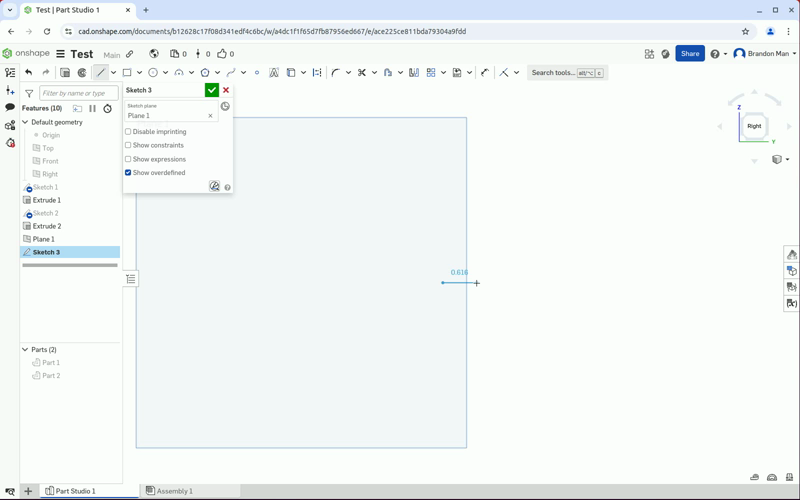
scroll(-6)
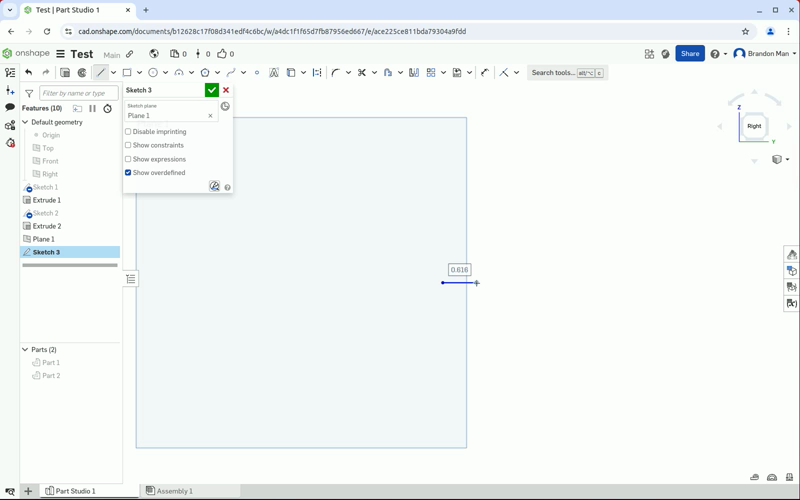
scroll(-6)
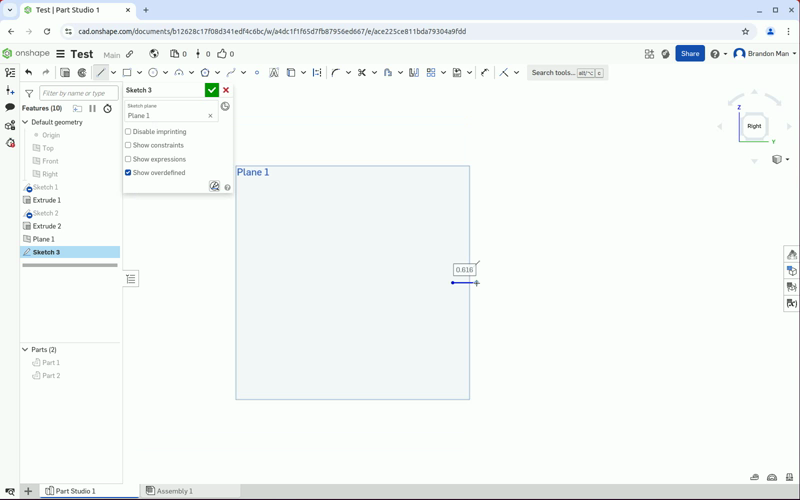
scroll(-6)
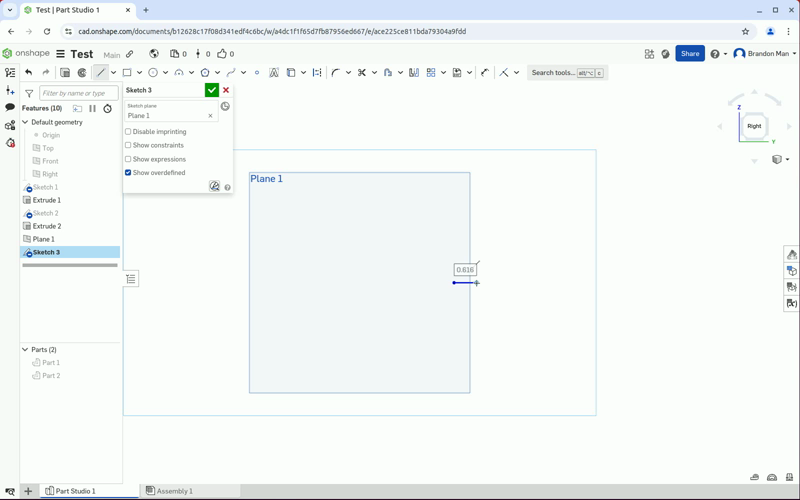
scroll(-6)
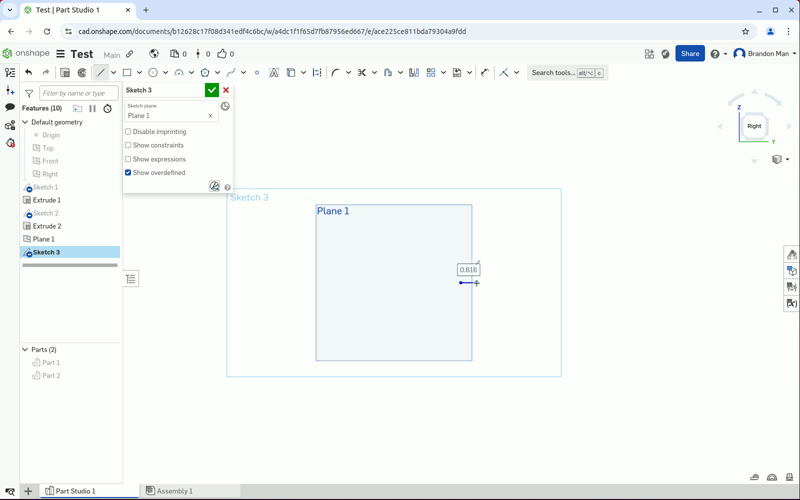
scroll(-6)
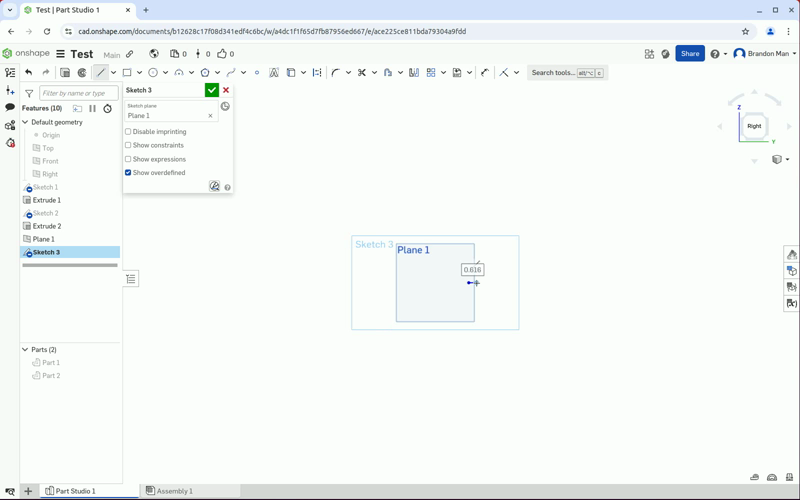
scroll(-6)
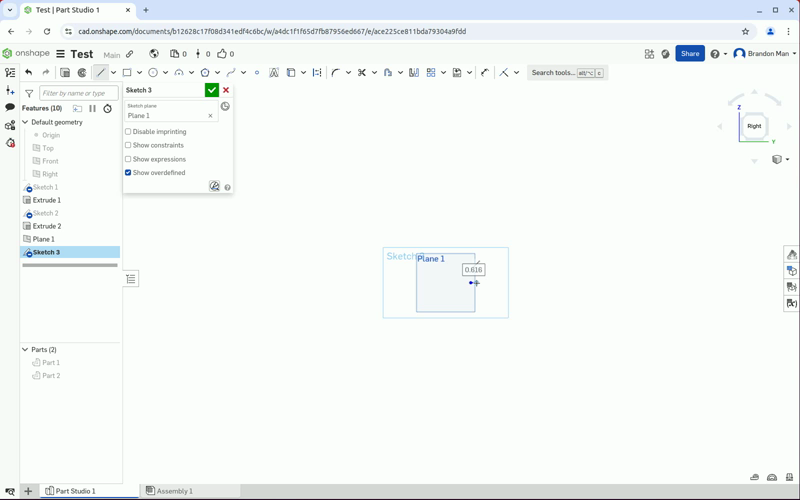
scroll(-6)
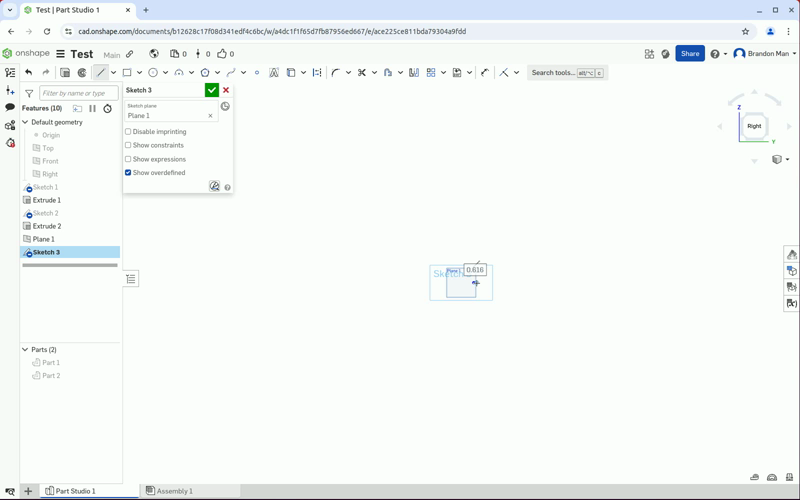
key_up(shift)
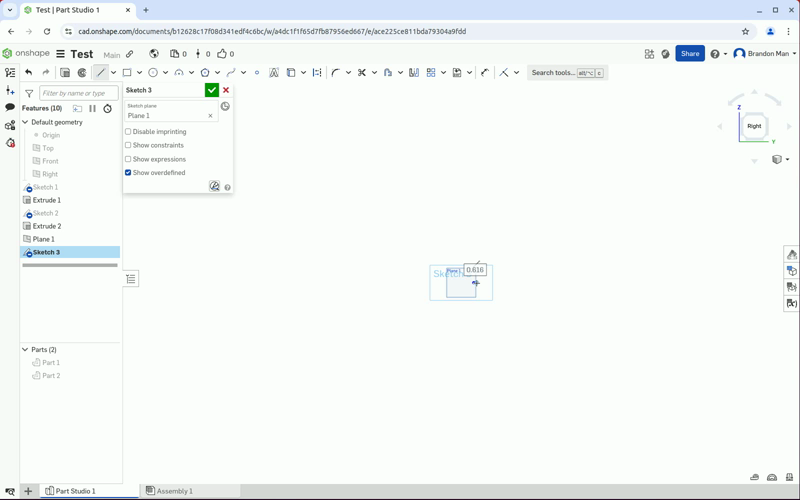
key_down(shift)
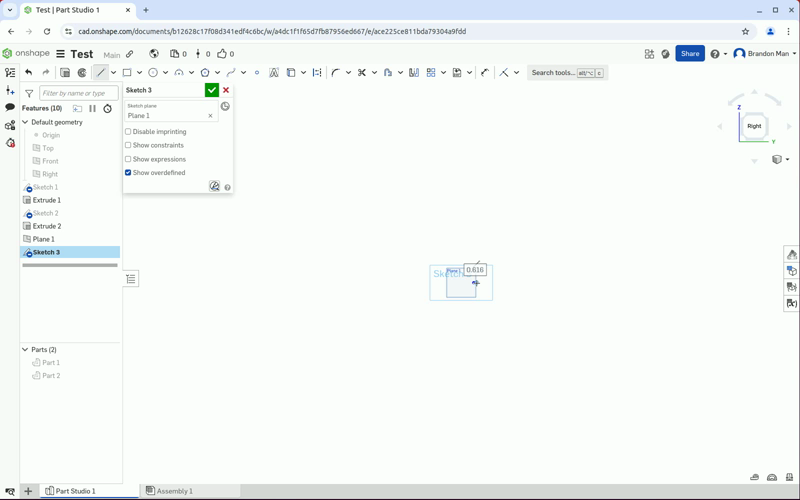
mouse_move(506, 282)
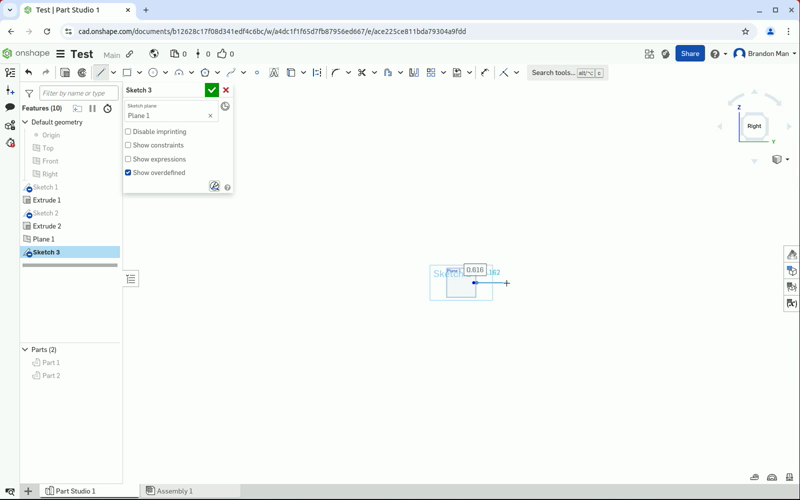
mouse_move(476, 274)
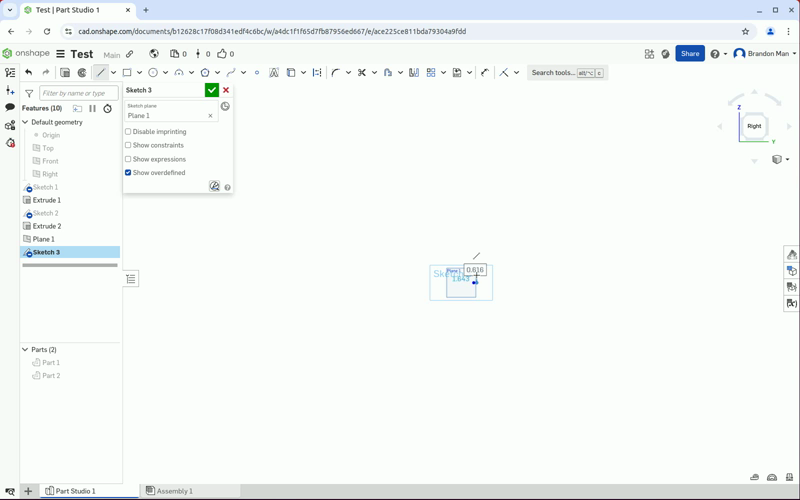
click(476, 274)
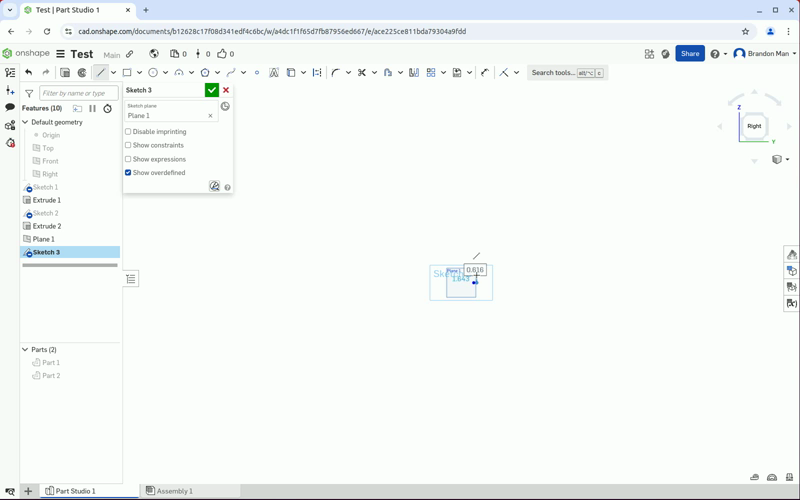
key_up(shift)
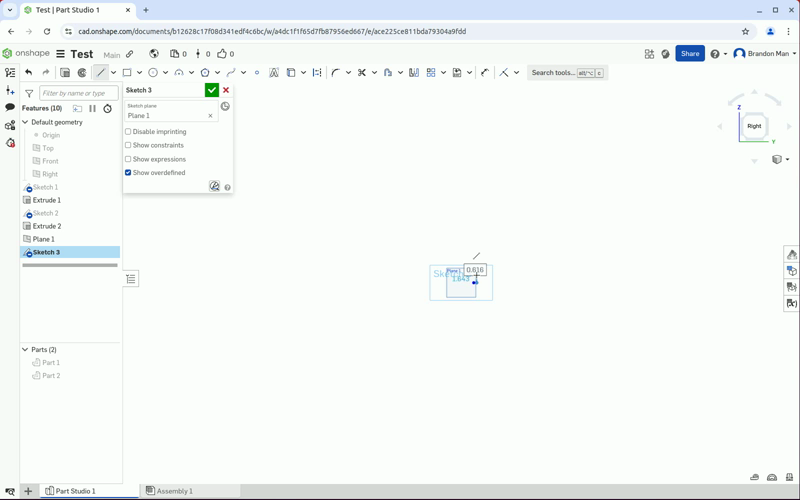
key_down(shift)
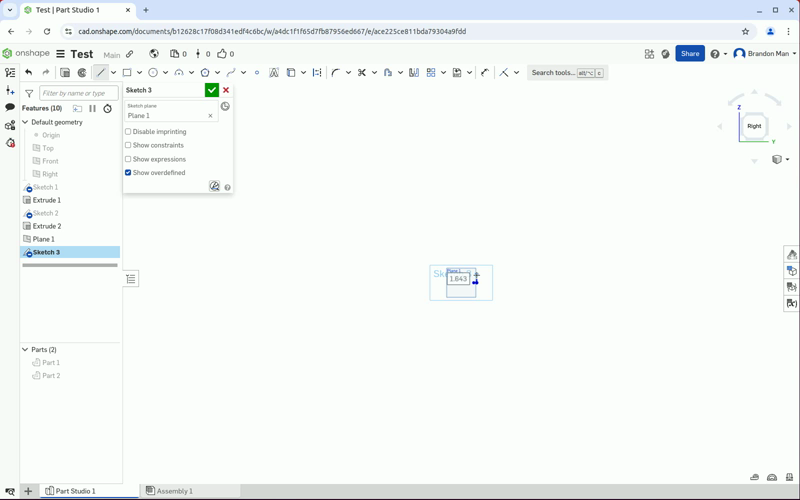
mouse_move(506, 274)
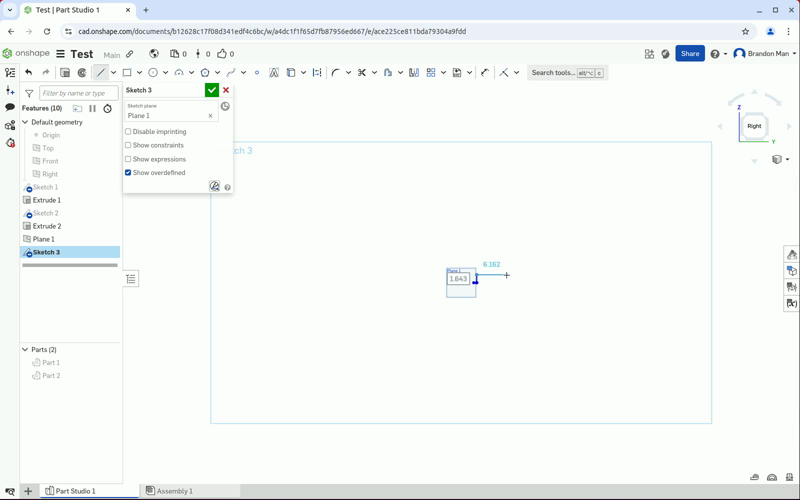
mouse_move(473, 274)
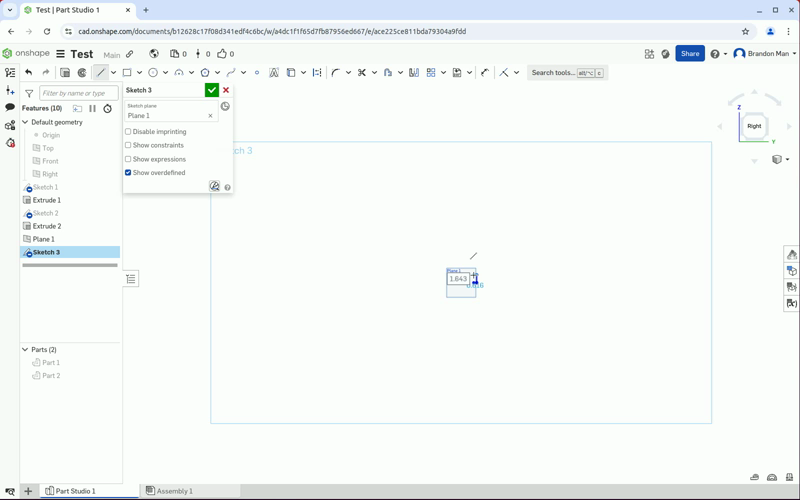
scroll(6)
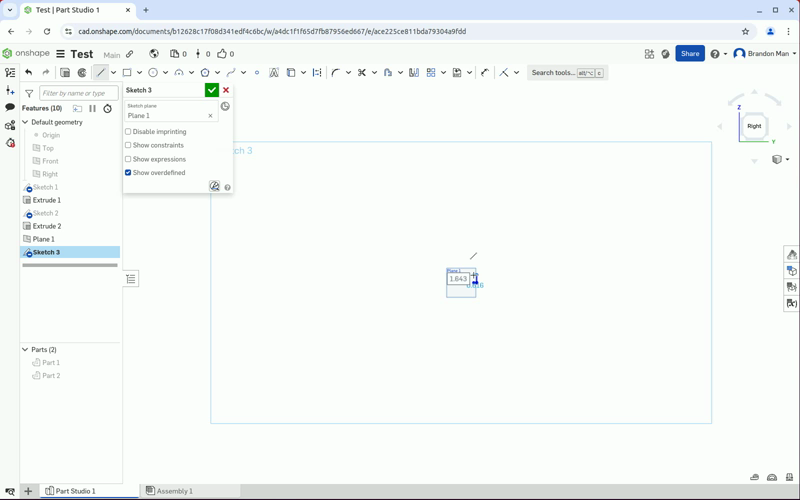
scroll(6)
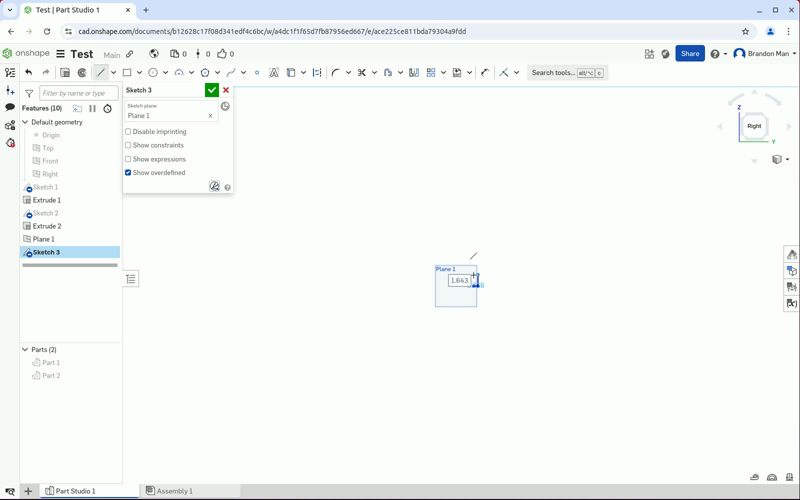
scroll(6)
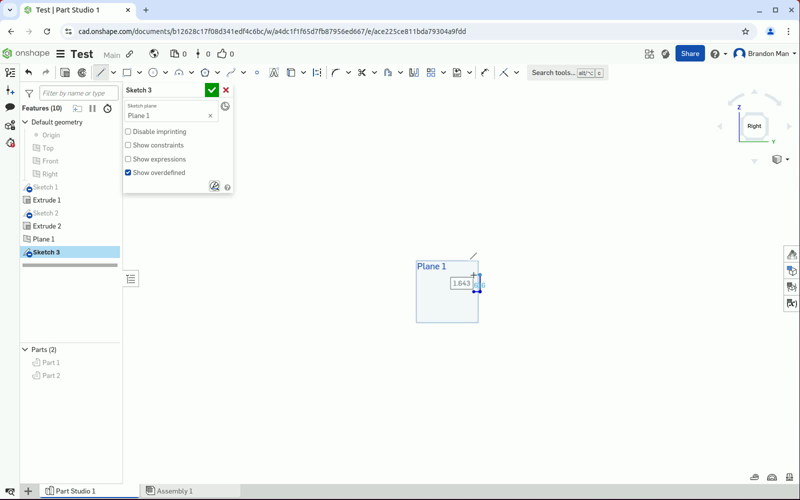
scroll(6)
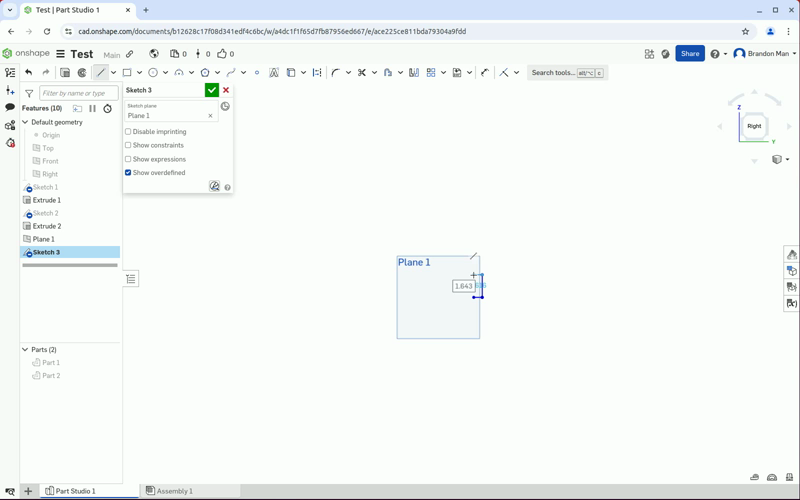
scroll(6)
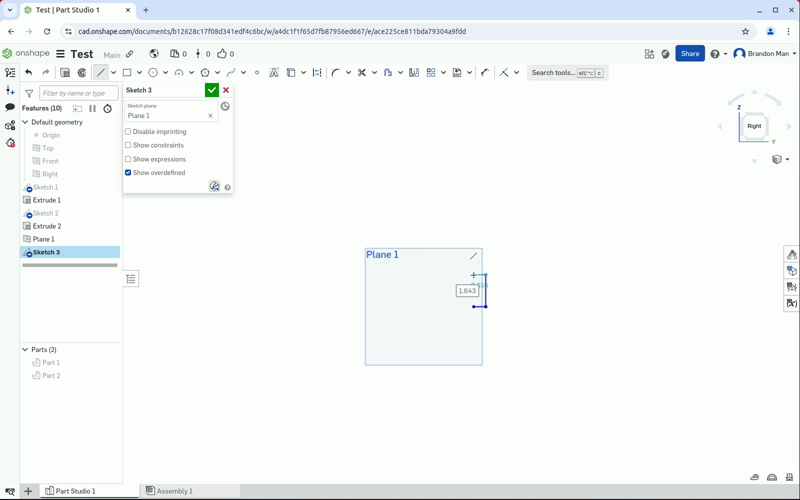
scroll(6)
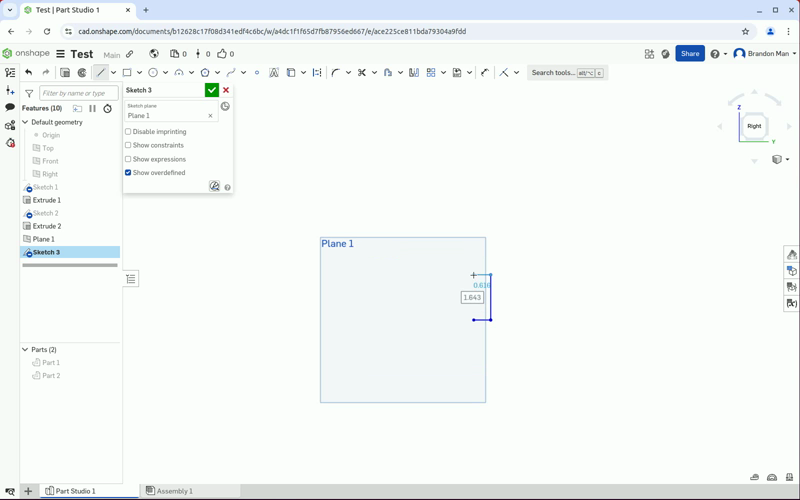
scroll(6)
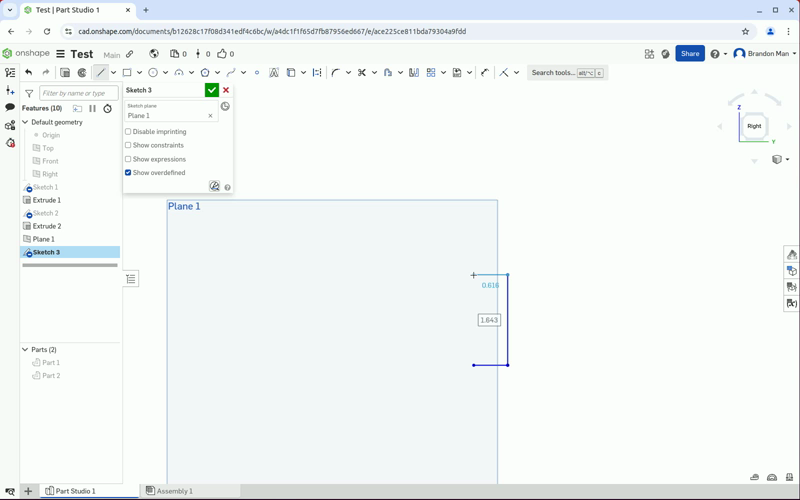
click(473, 274)
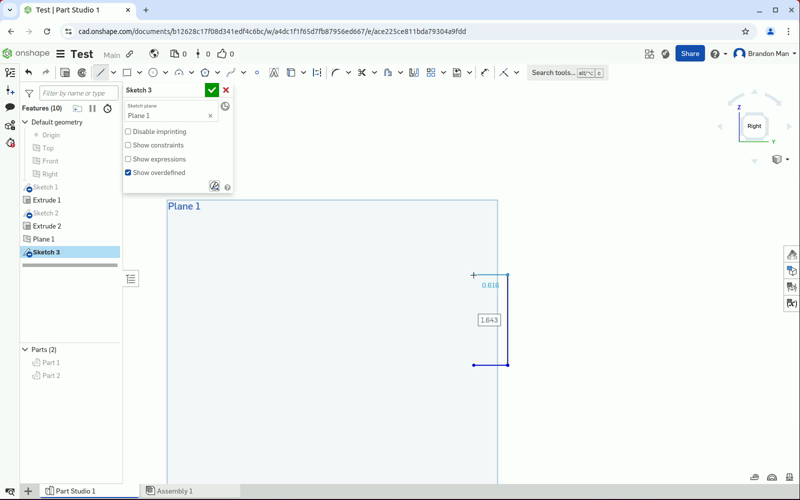
scroll(-6)
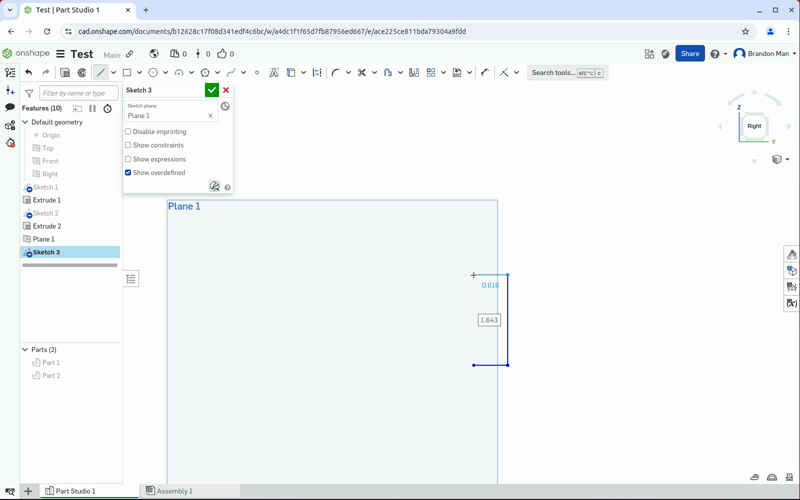
scroll(-6)
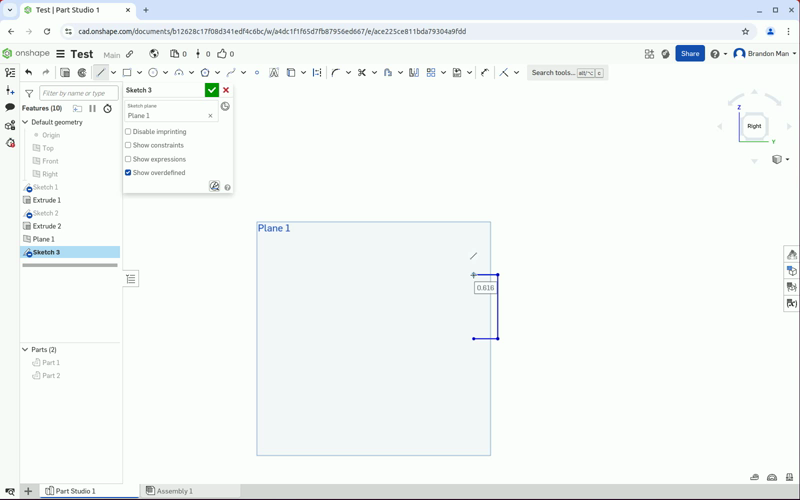
scroll(-6)
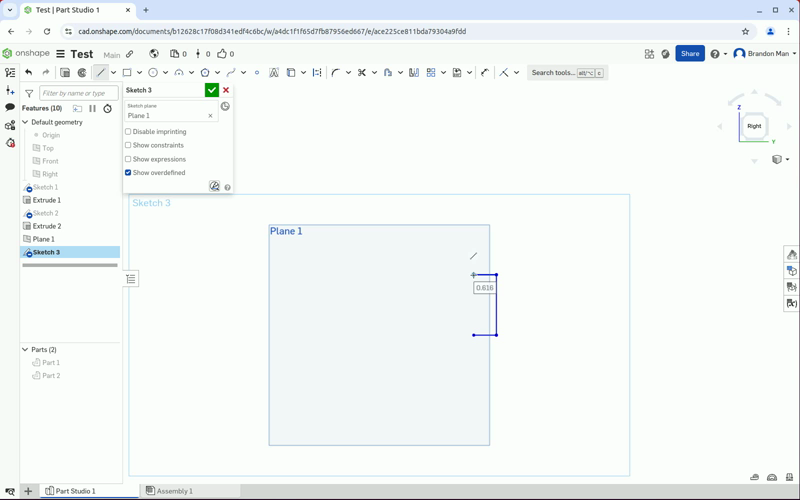
scroll(-6)
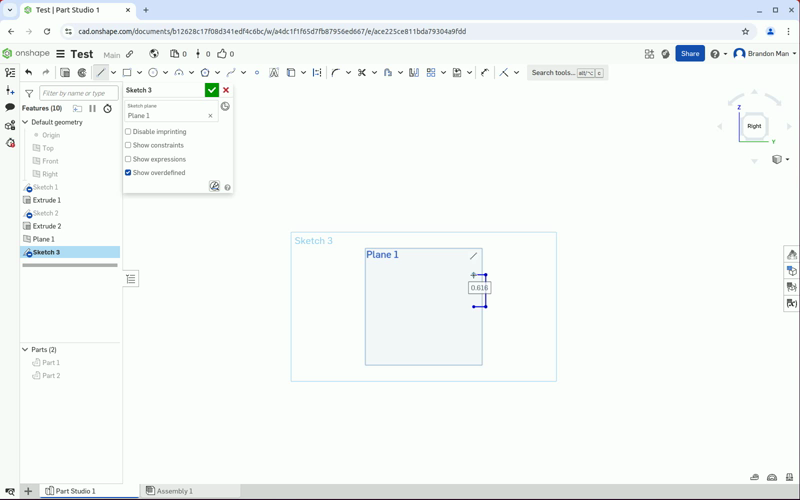
scroll(-6)
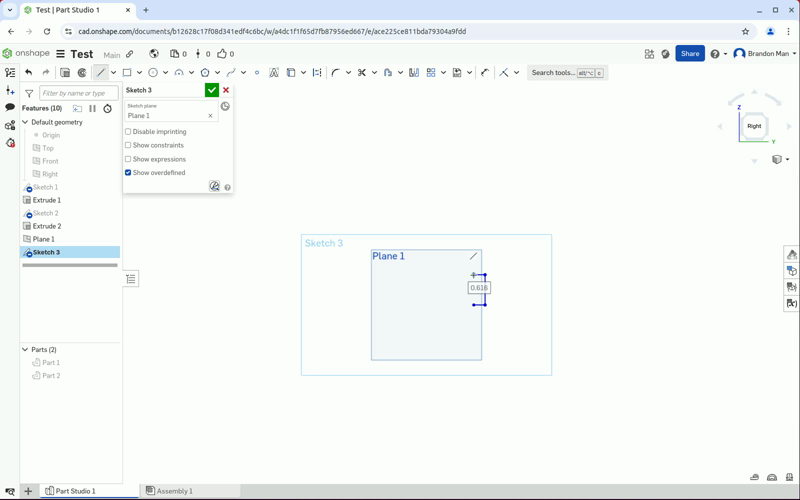
scroll(-6)
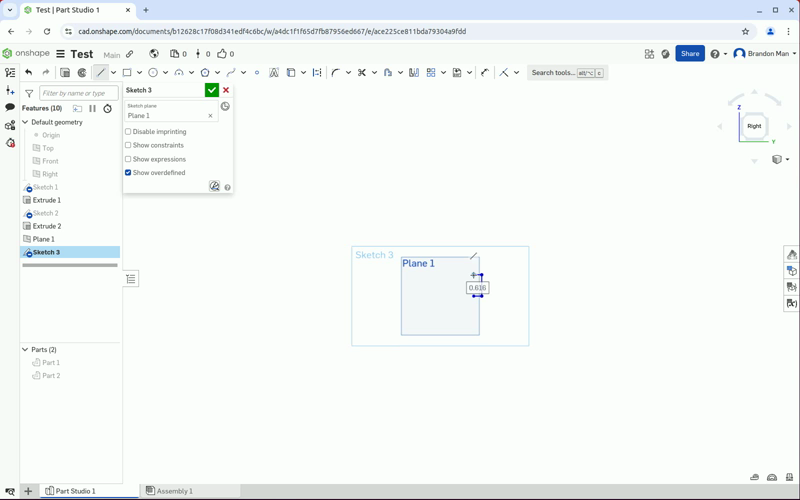
scroll(-6)
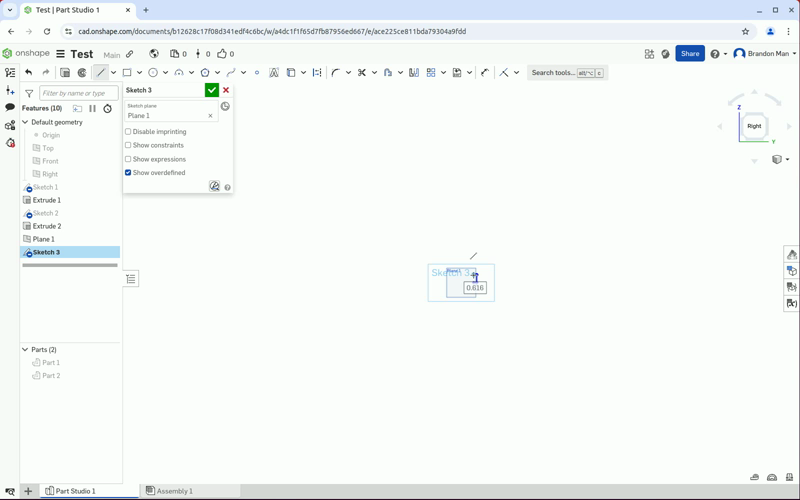
key_up(shift)
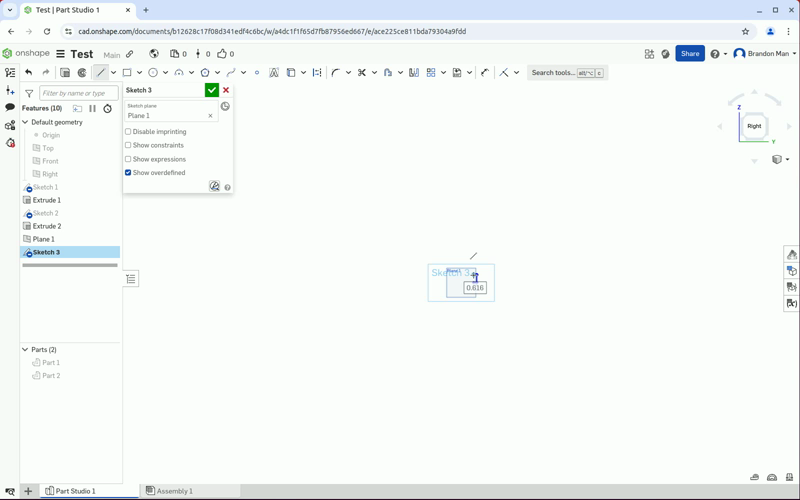
key_down(shift)
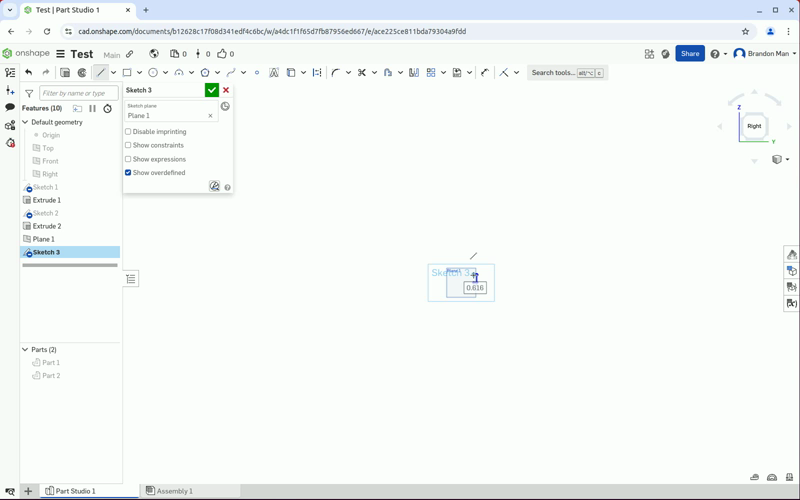
mouse_move(503, 274)
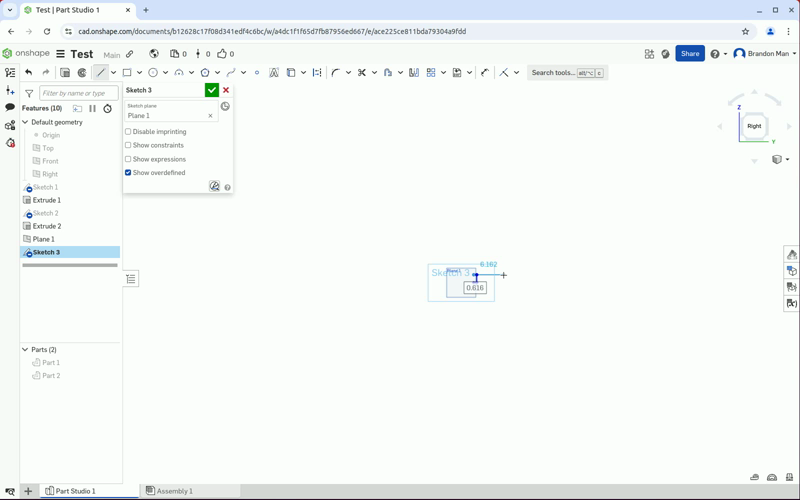
mouse_move(473, 278)
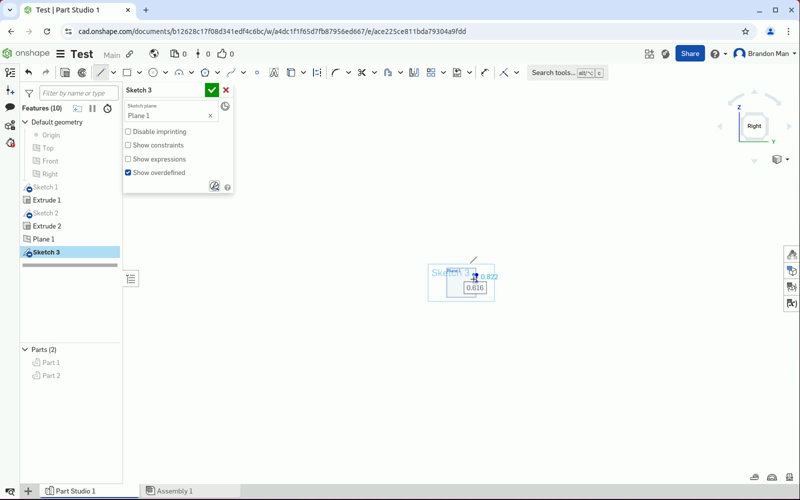
scroll(6)
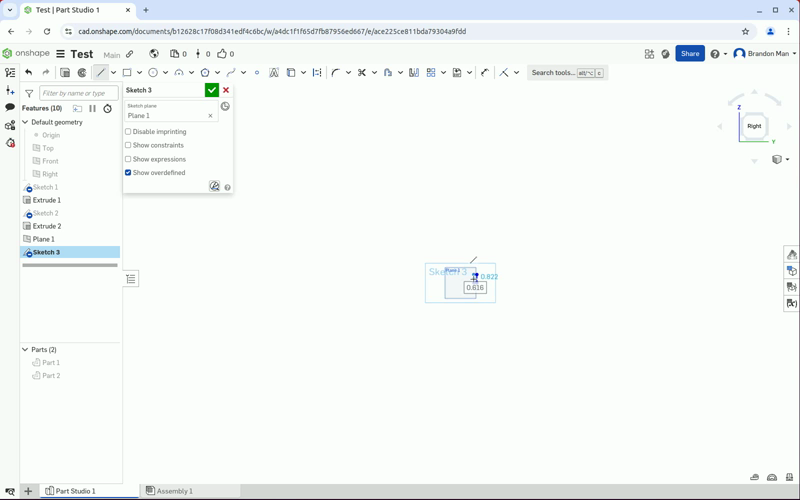
scroll(6)
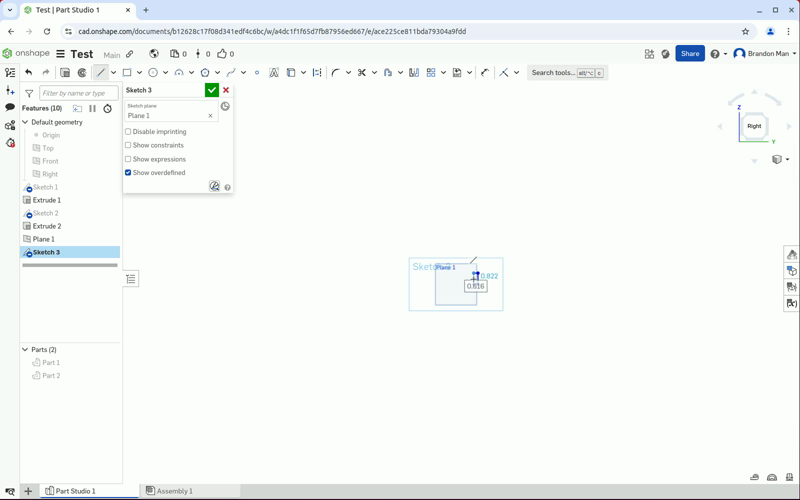
scroll(6)
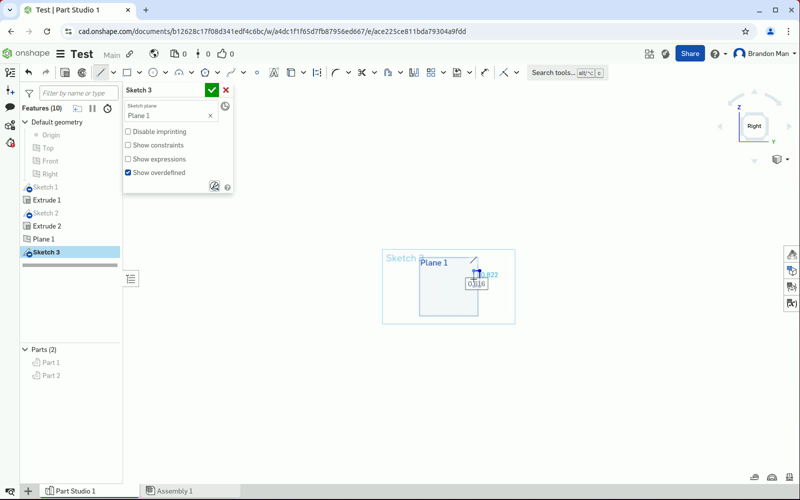
scroll(6)
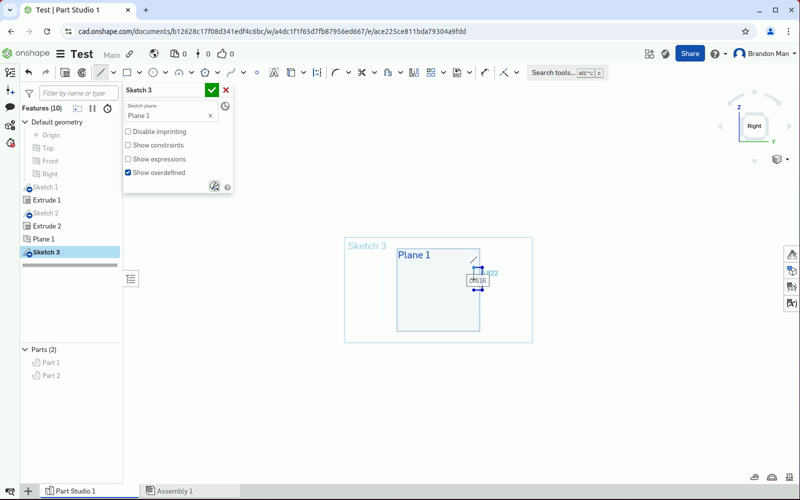
scroll(6)
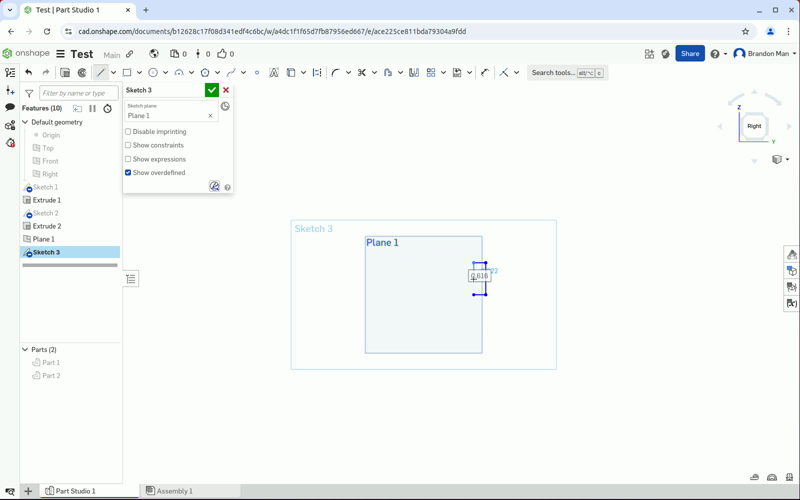
scroll(6)
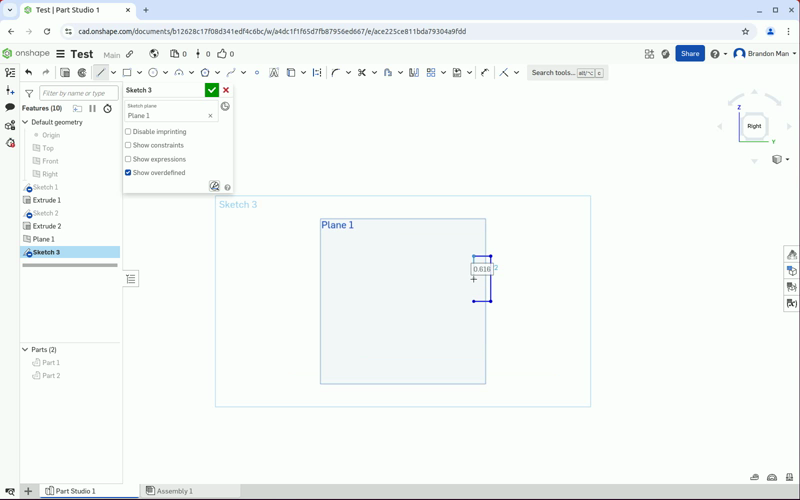
scroll(6)
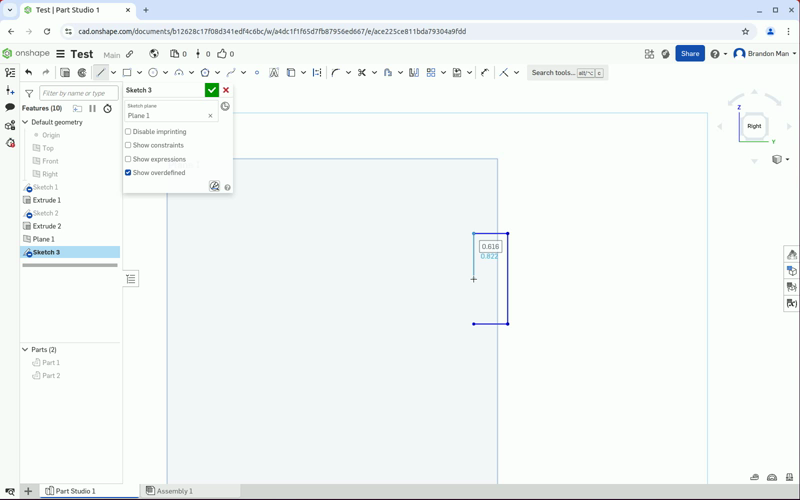
click(473, 278)
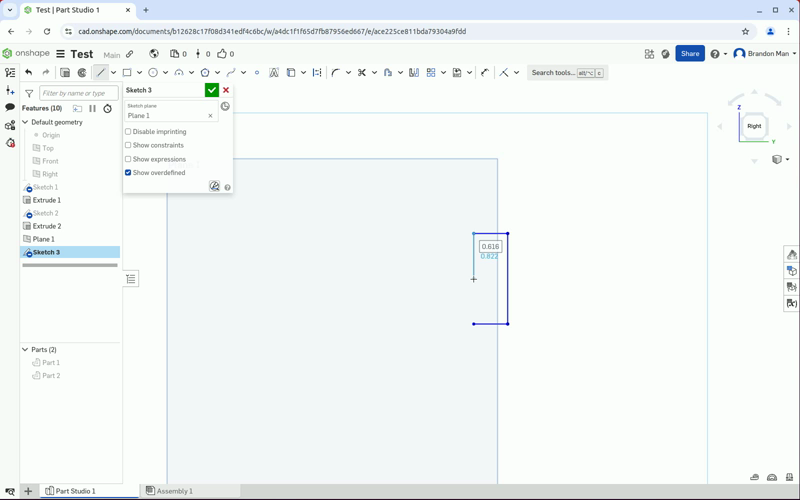
scroll(-6)
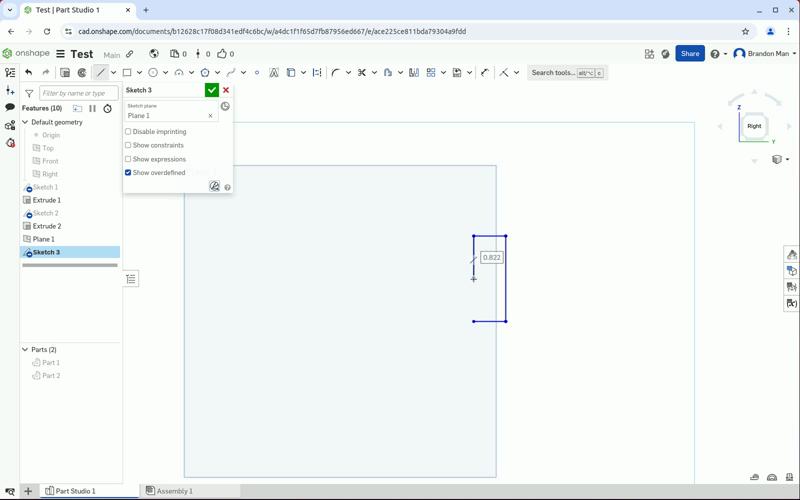
scroll(-6)
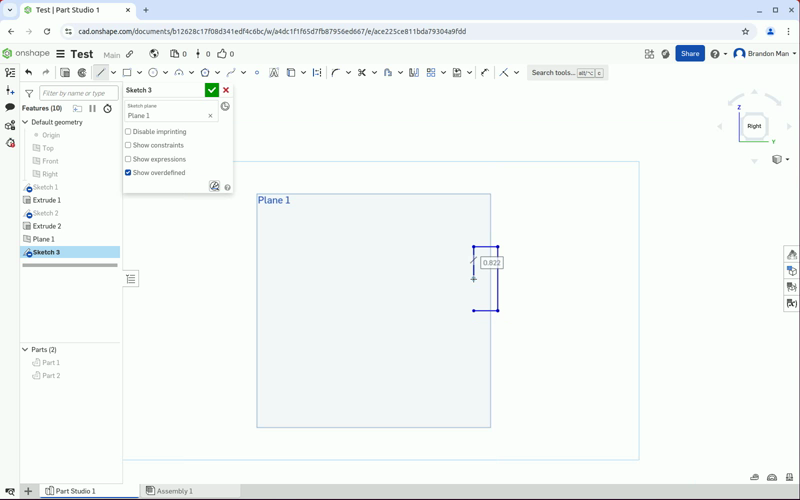
scroll(-6)
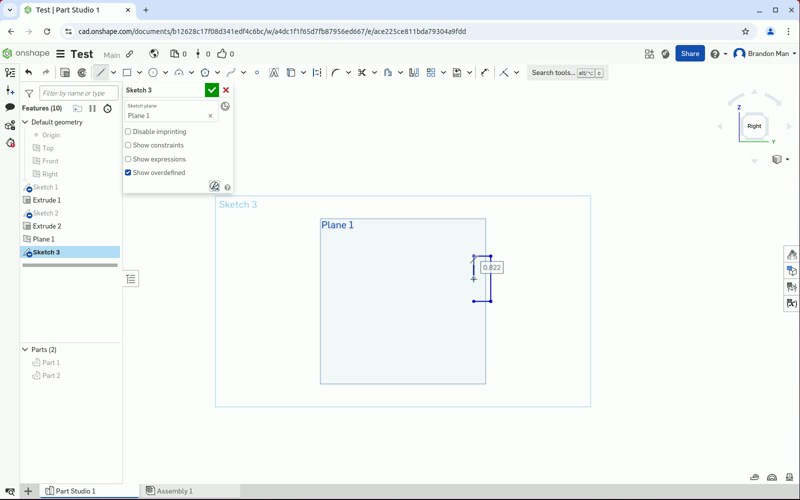
scroll(-6)
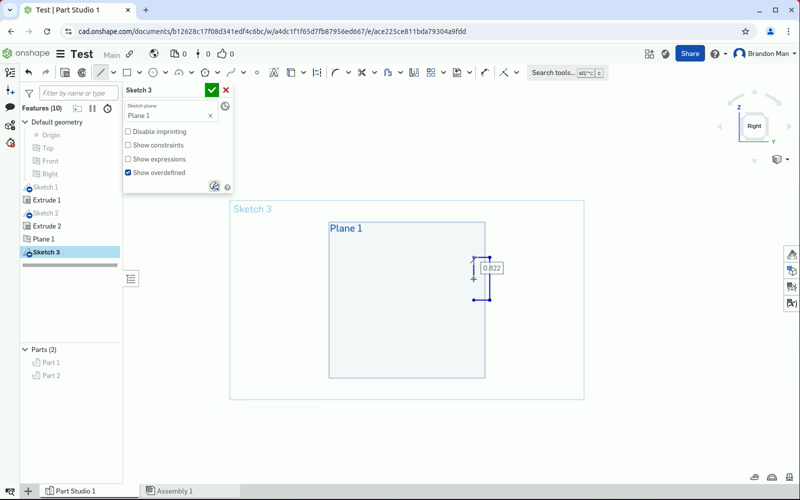
scroll(-6)
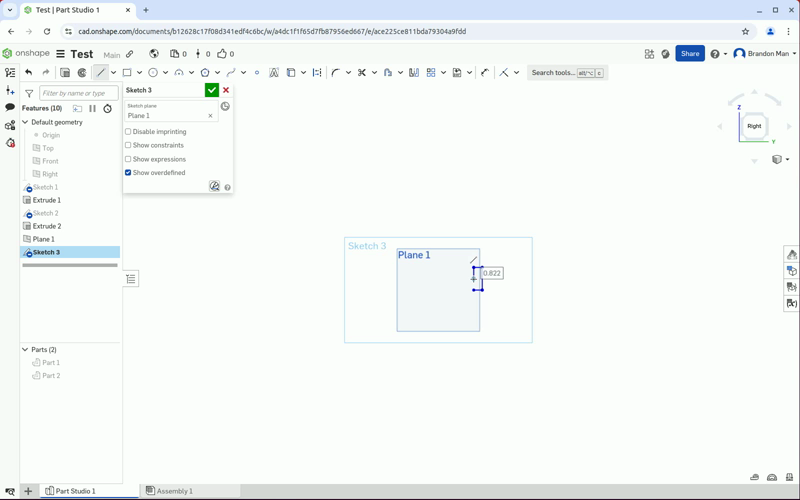
scroll(-6)
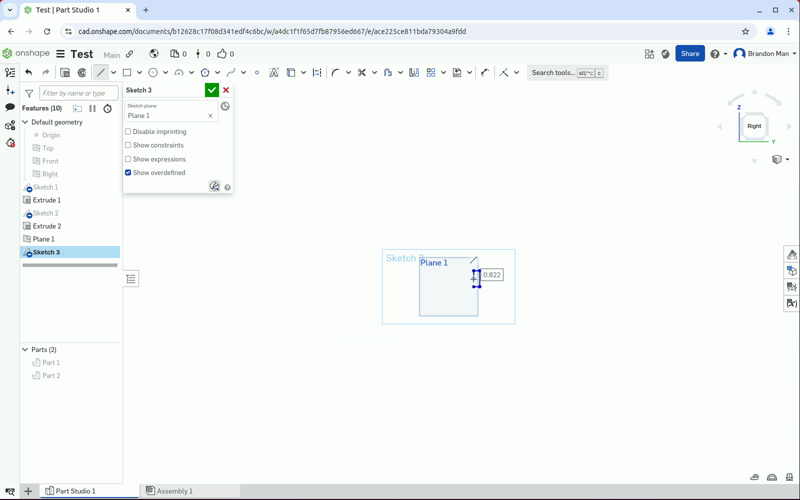
scroll(-6)
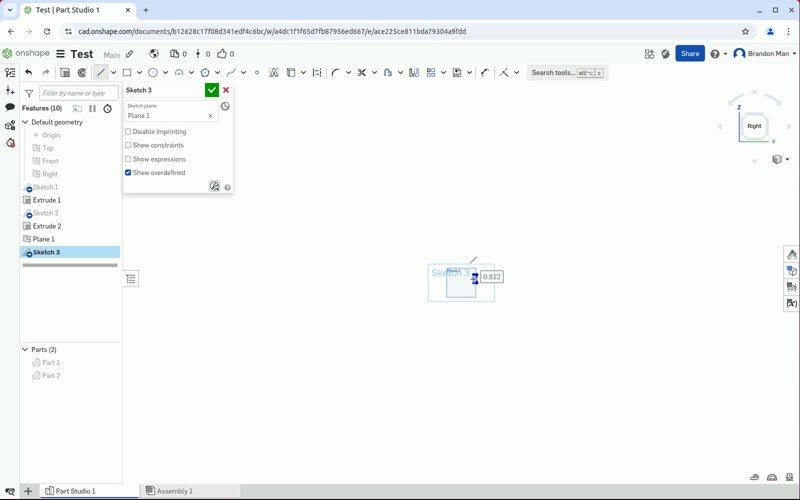
key_up(shift)
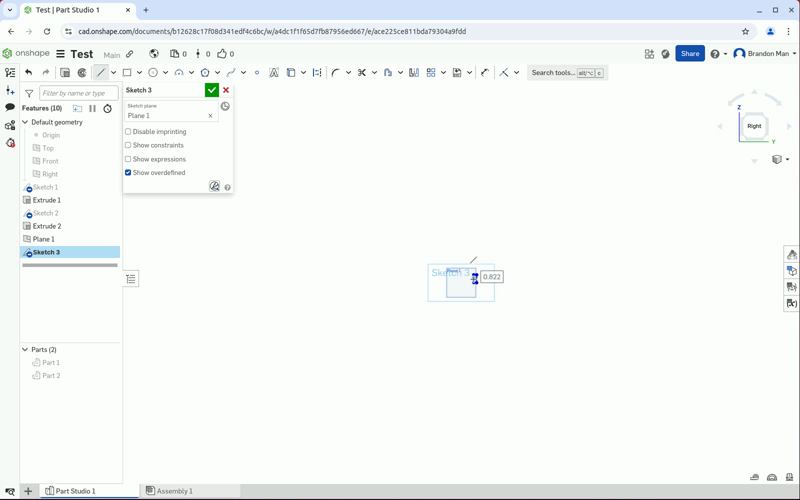
mouse_move(503, 278)
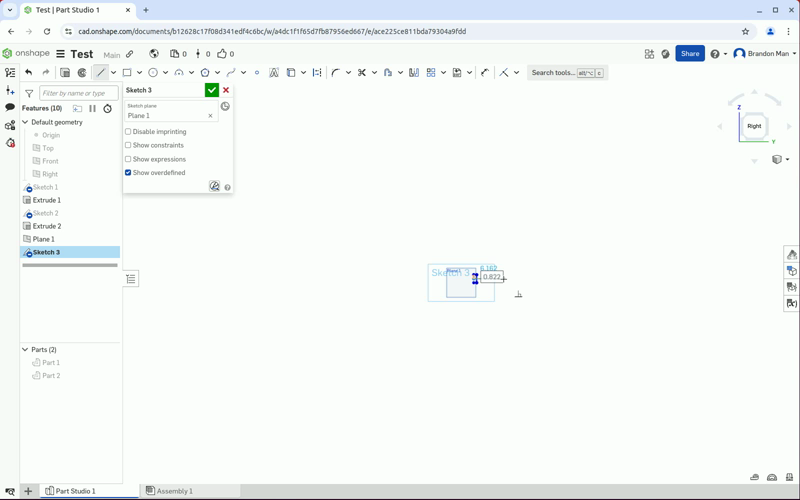
key_down(shift)
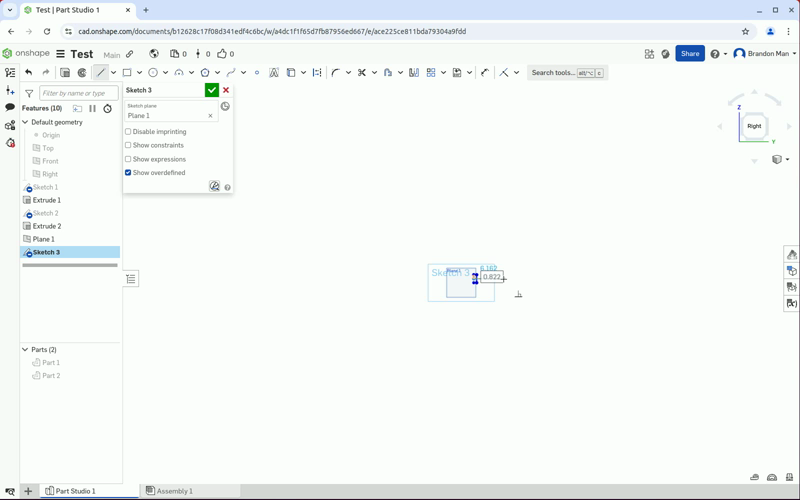
mouse_move(473, 282)
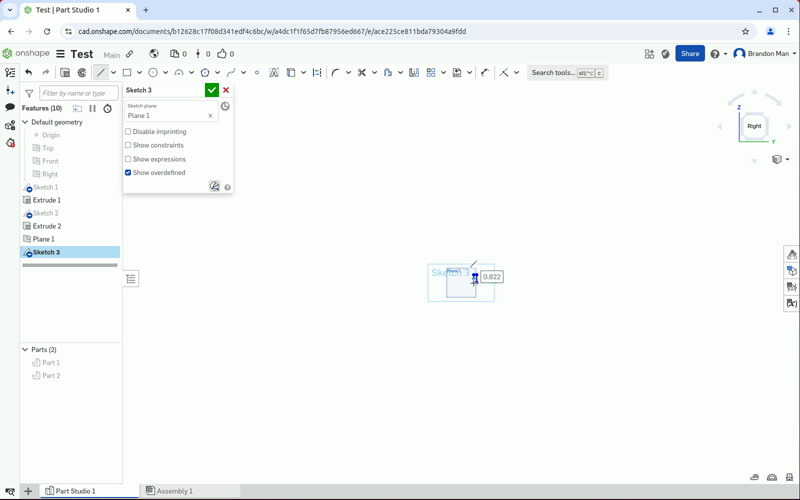
scroll(6)
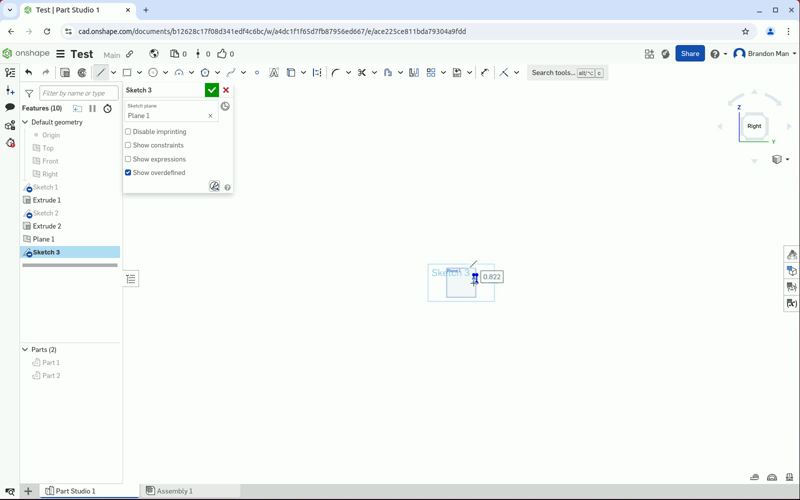
scroll(6)
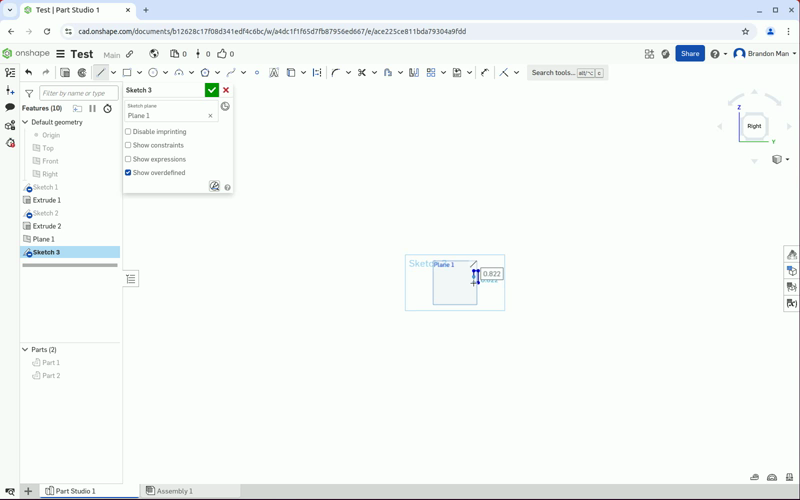
scroll(6)
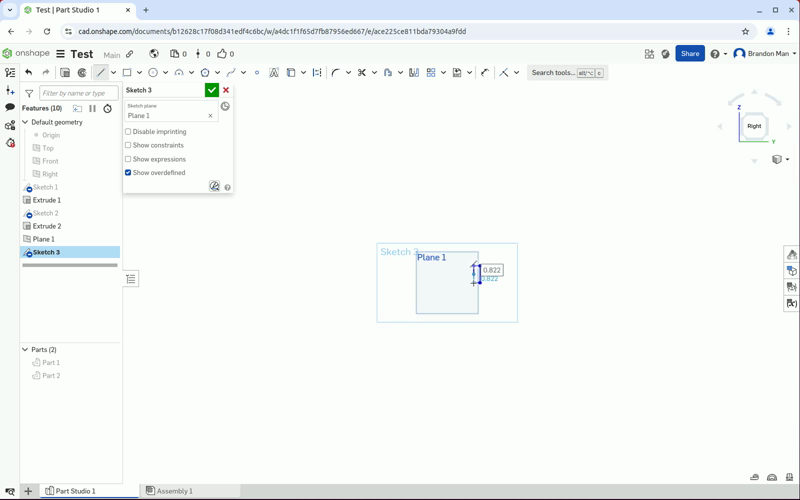
scroll(6)
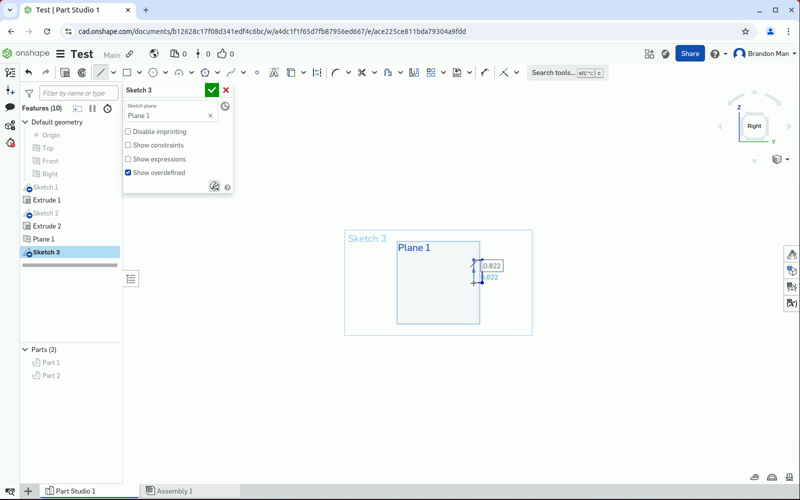
scroll(6)
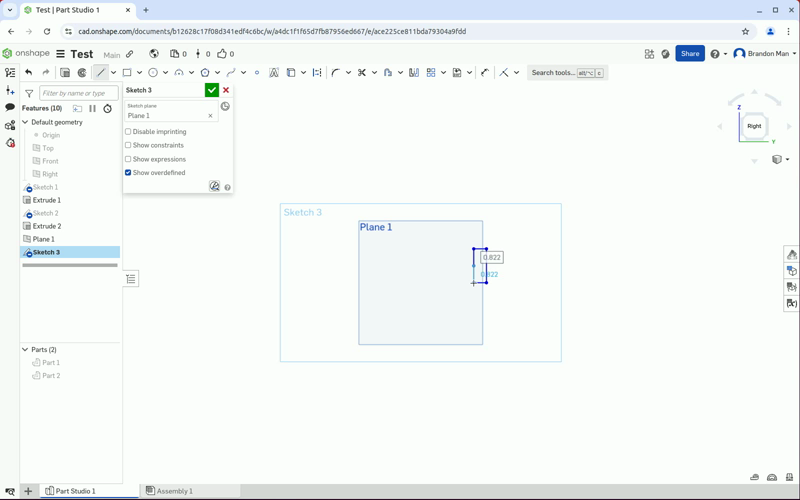
scroll(6)
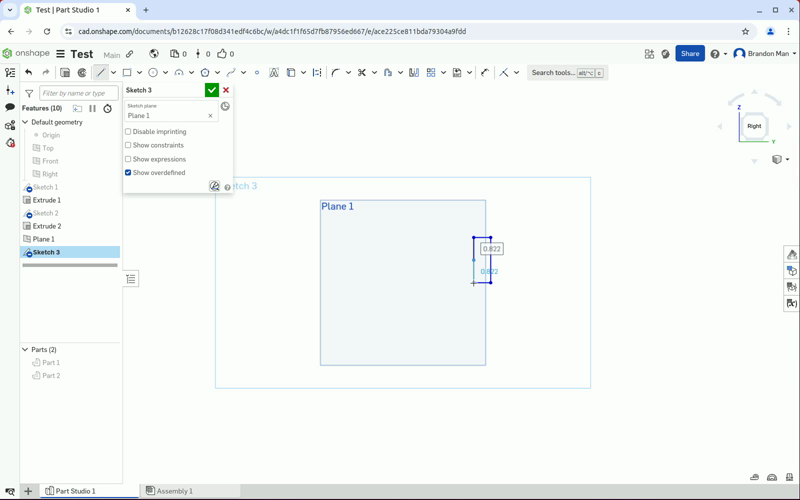
scroll(6)
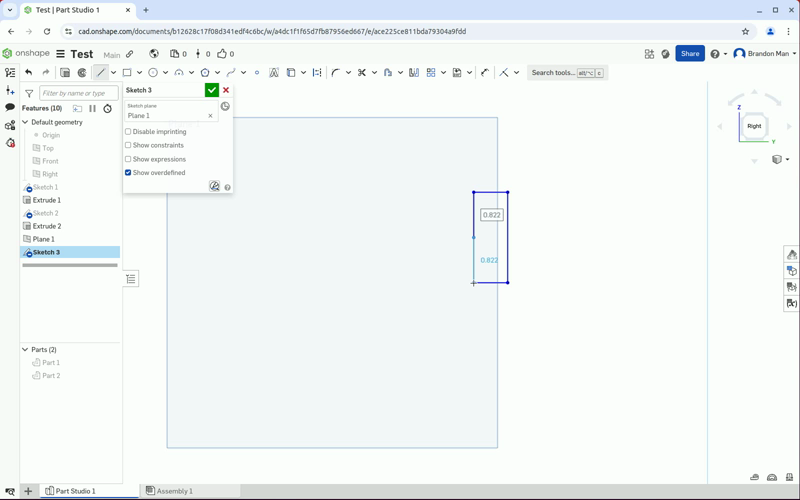
key_up(shift)
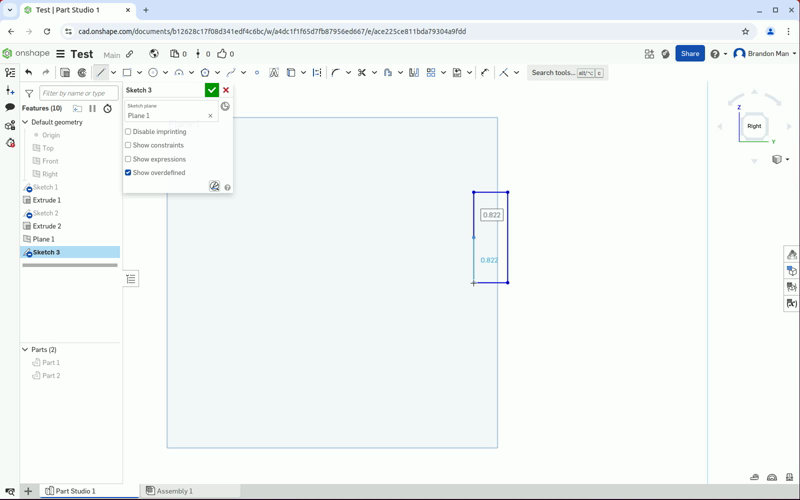
click(473, 282)
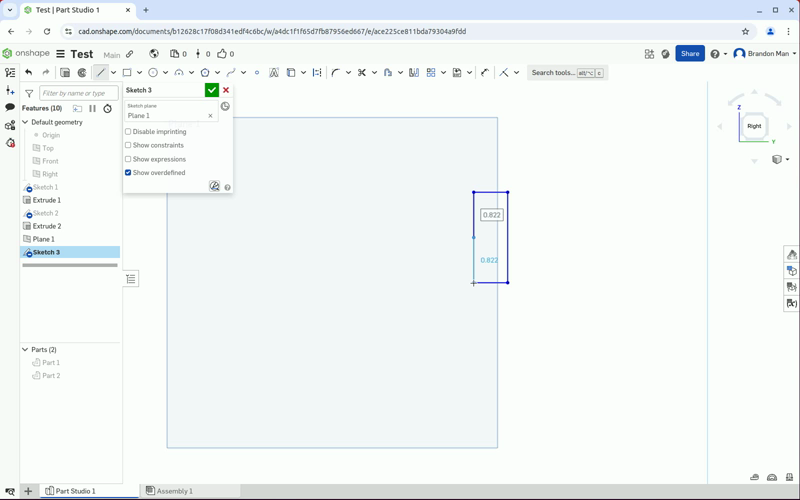
scroll(-6)
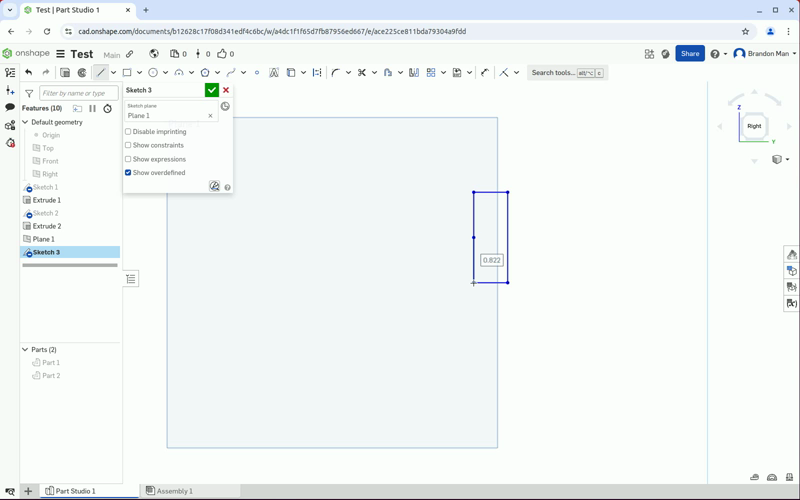
scroll(-6)
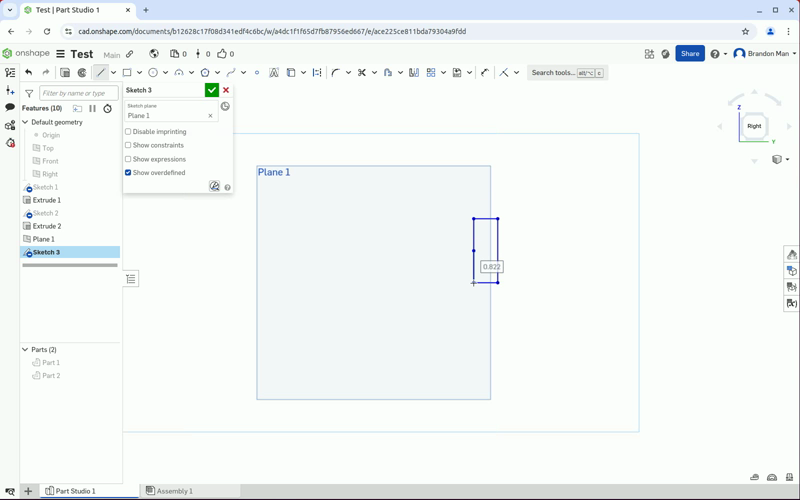
scroll(-6)
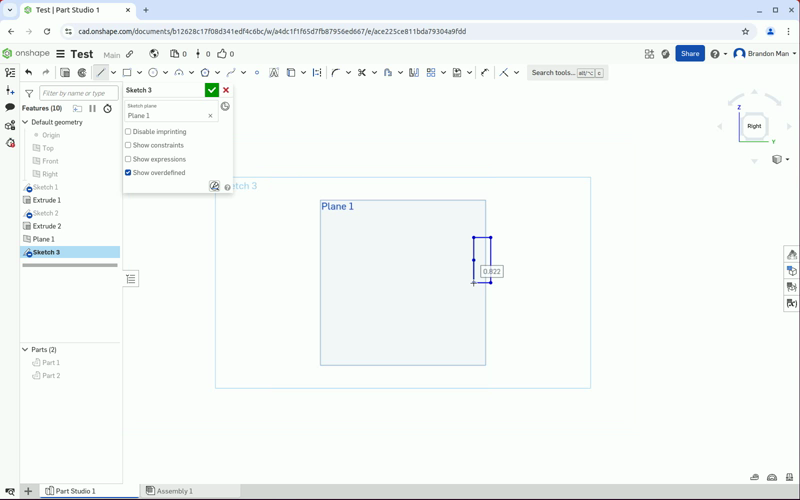
scroll(-6)
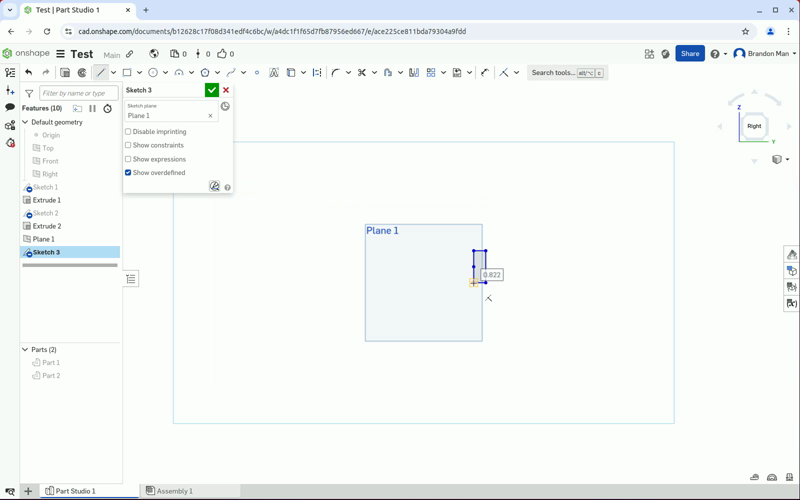
scroll(-6)
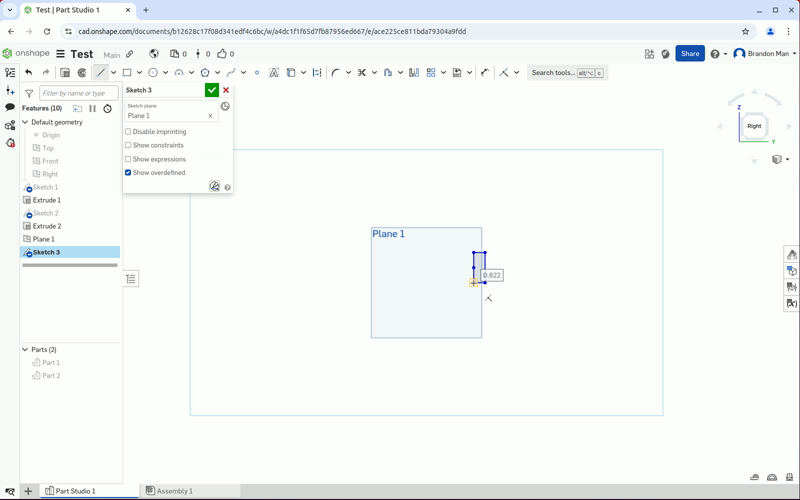
scroll(-6)
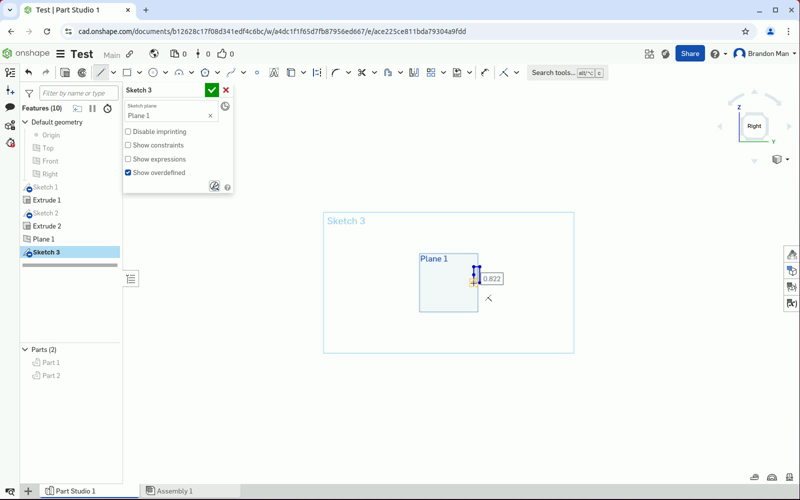
scroll(-6)
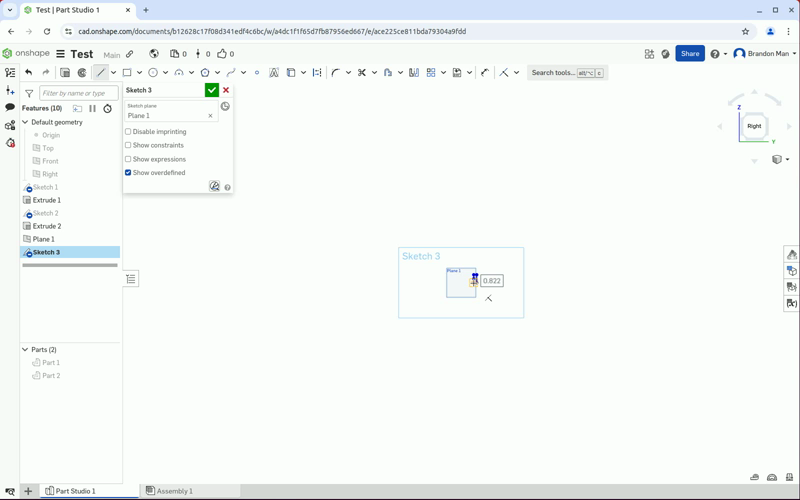
key(esc)
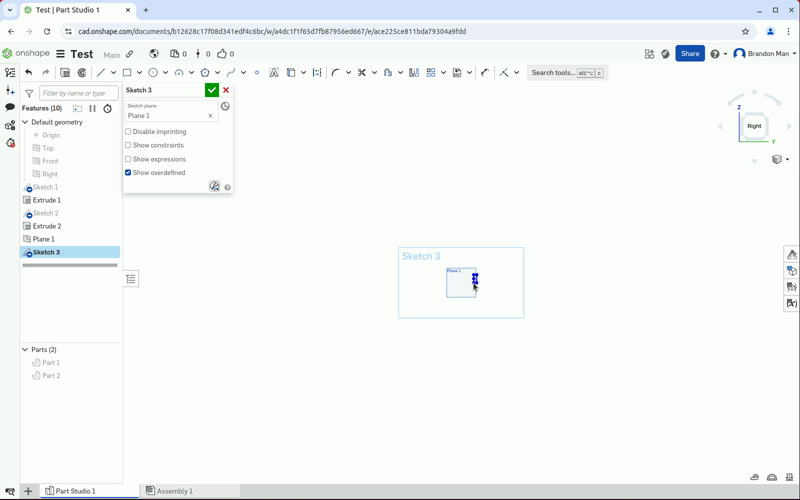
mouse_move(474, 281)
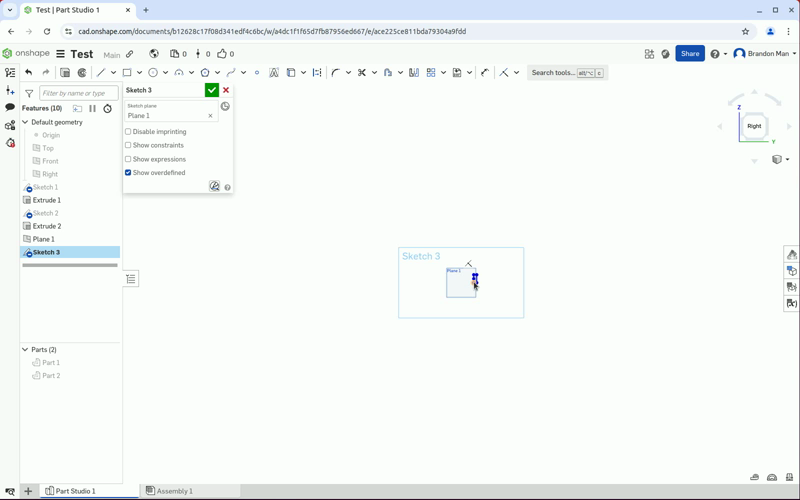
scroll(6)
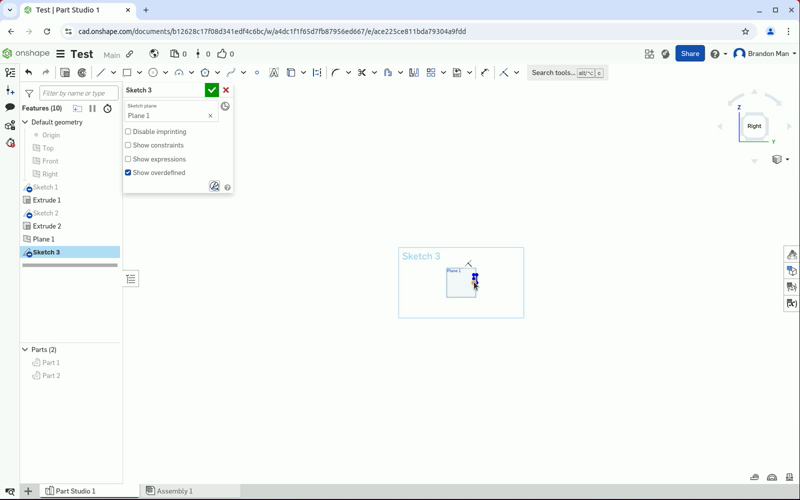
scroll(6)
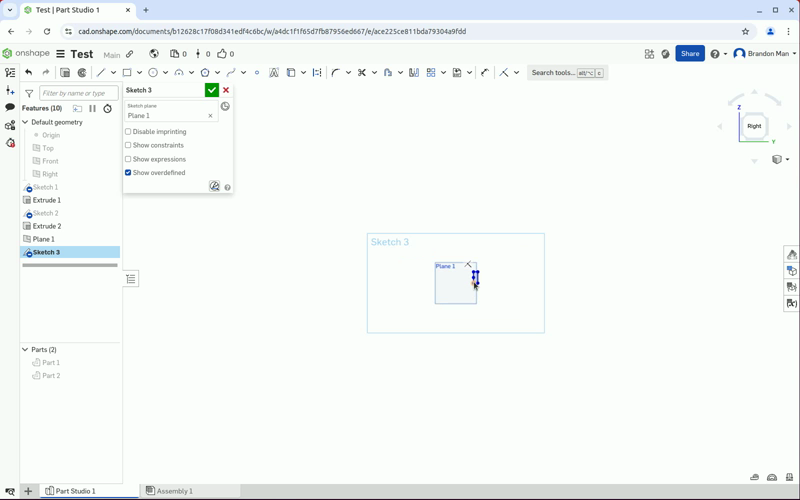
scroll(6)
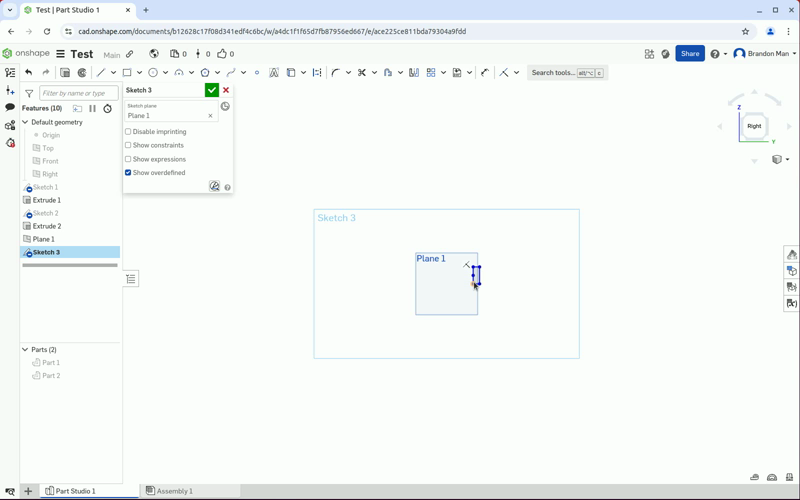
scroll(6)
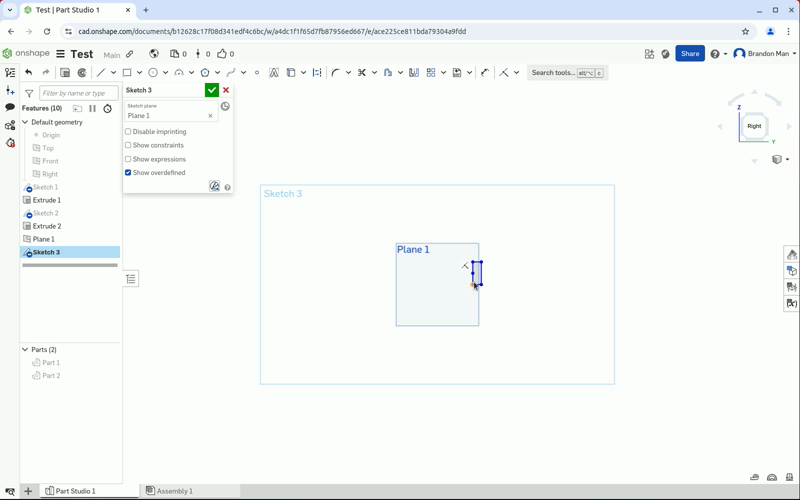
scroll(6)
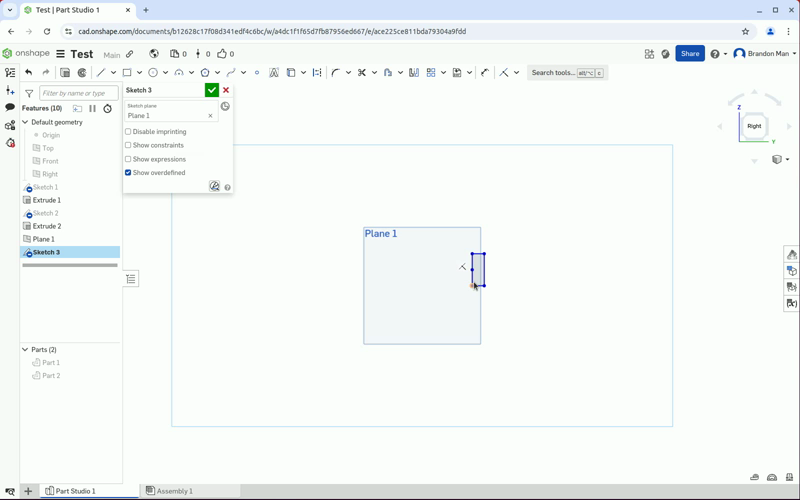
scroll(6)
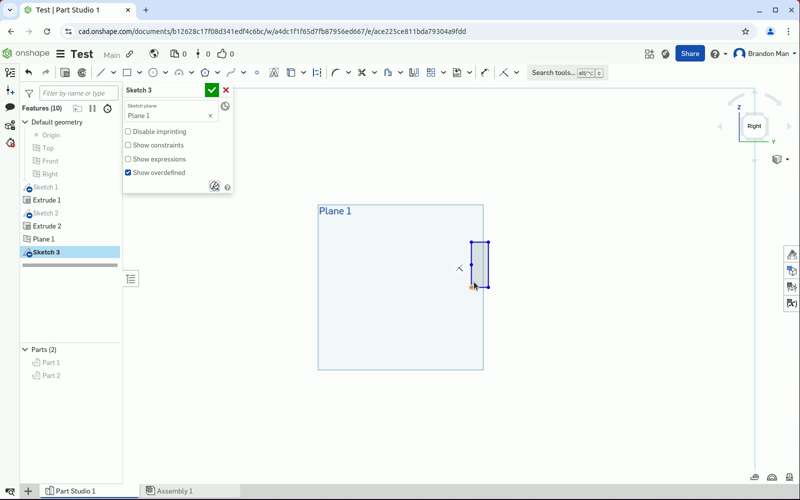
scroll(6)
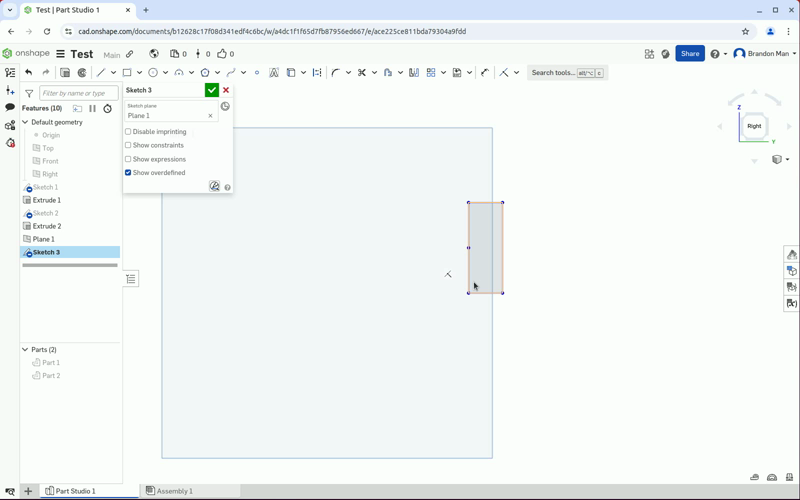
click(474, 281)
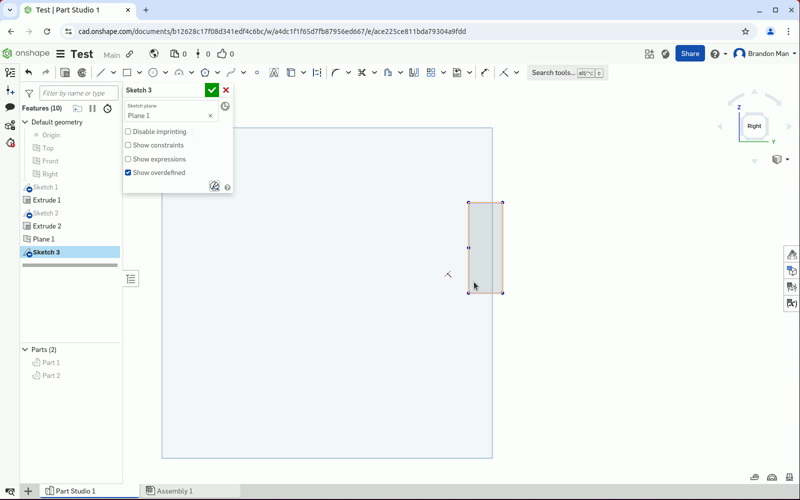
scroll(-6)
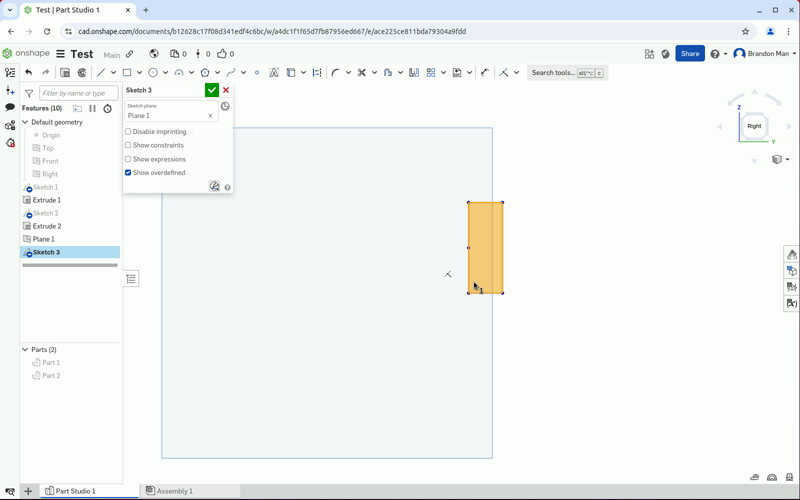
scroll(-6)
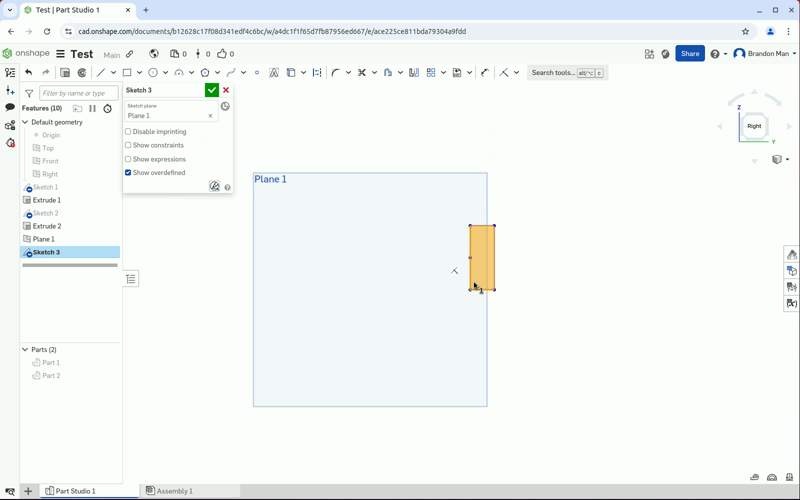
scroll(-6)
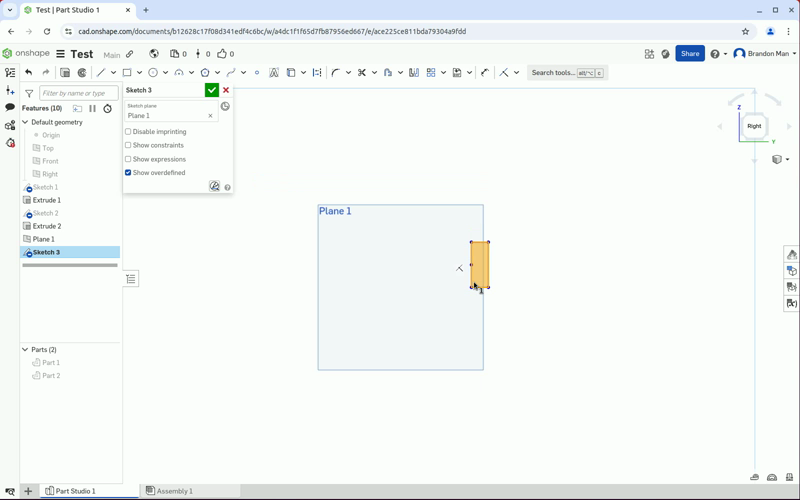
scroll(-6)
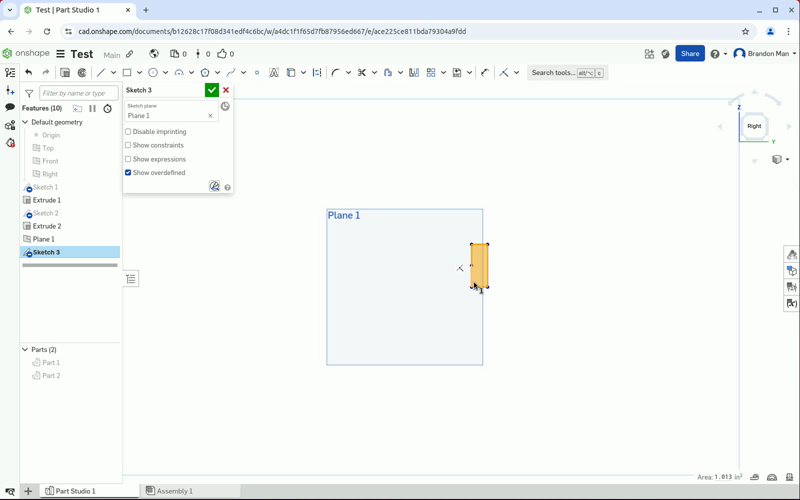
scroll(-6)
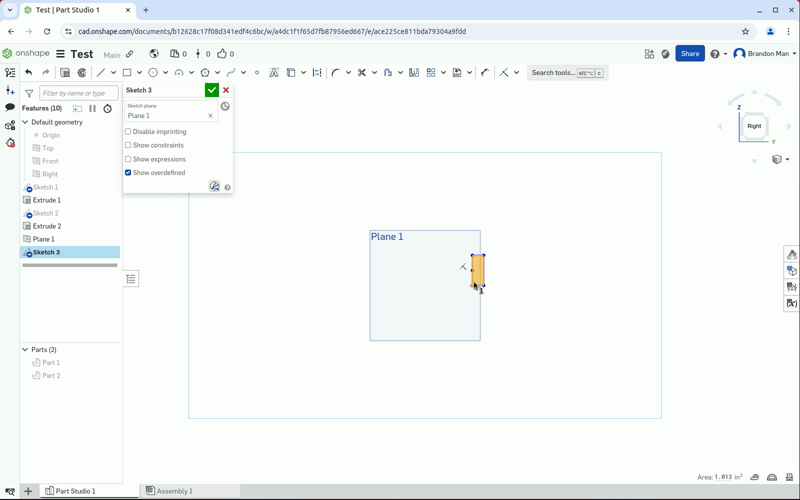
scroll(-6)
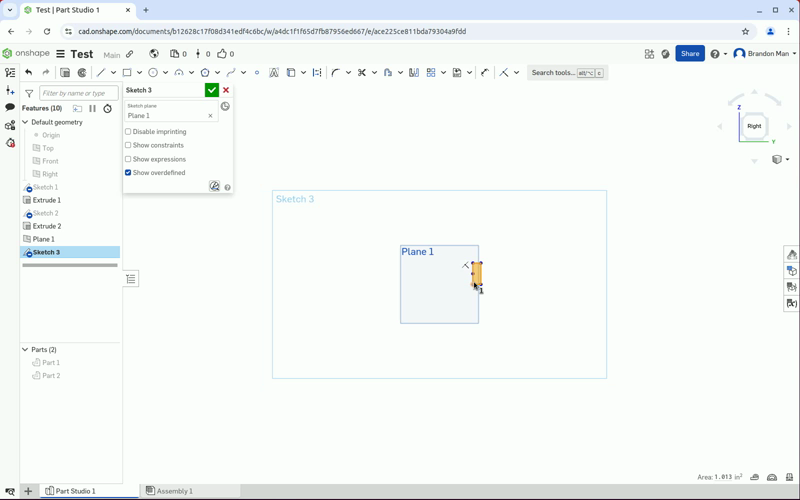
scroll(-6)
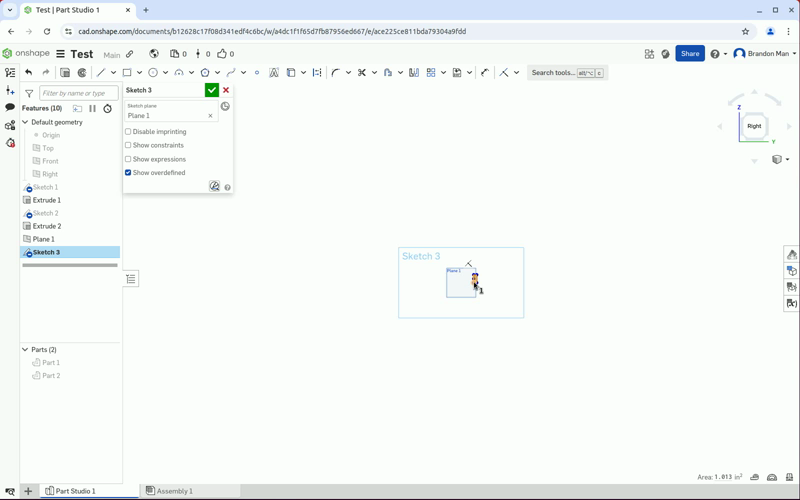
mouse_move(73, 352)
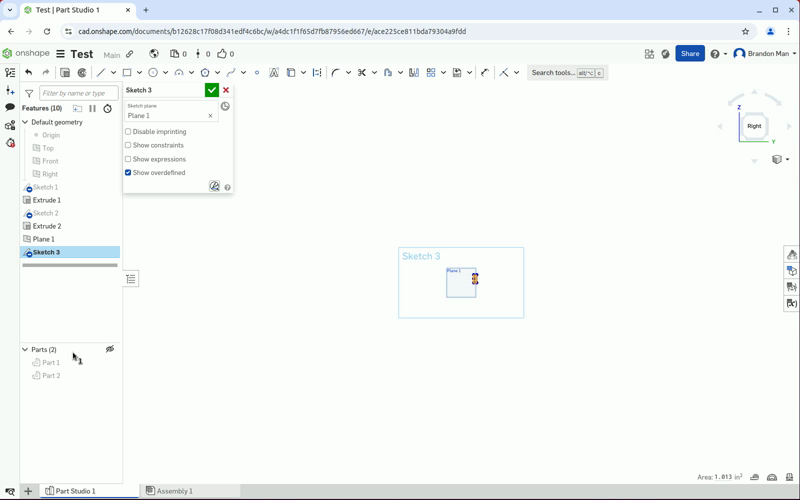
key(shift+y)
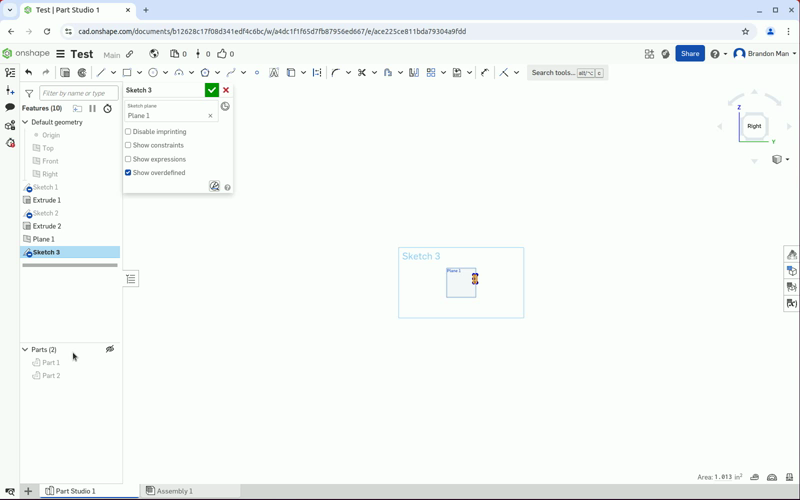
key(shift+e)
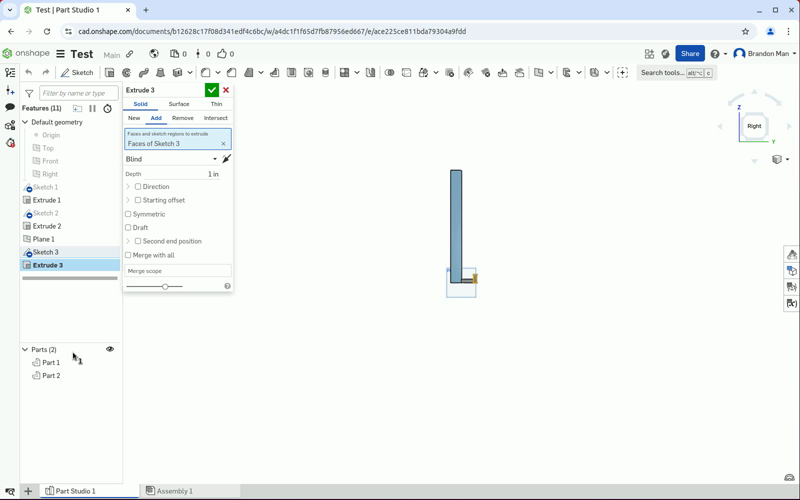
mouse_move(143, 106)
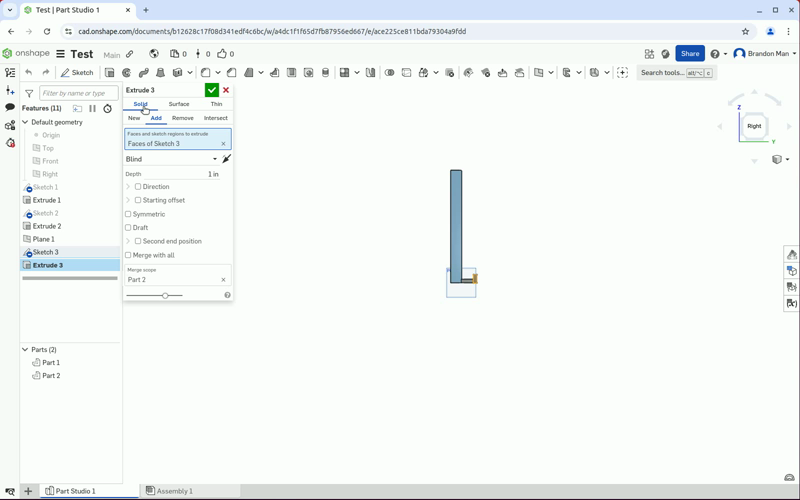
click(143, 106)
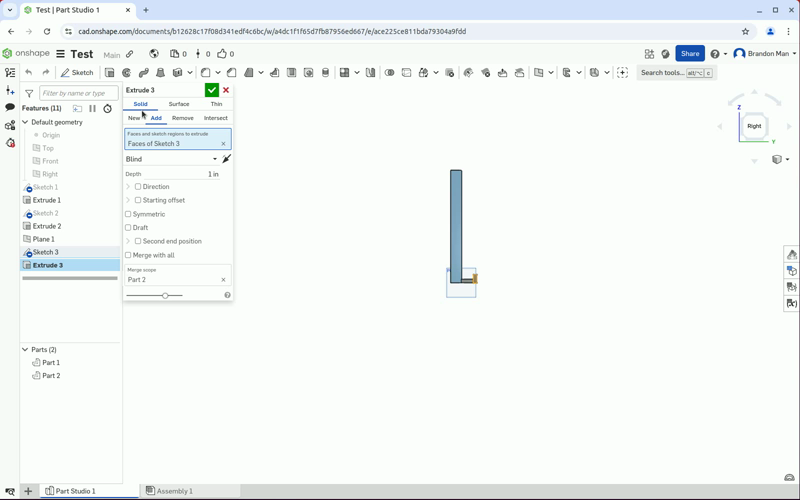
mouse_move(137, 120)
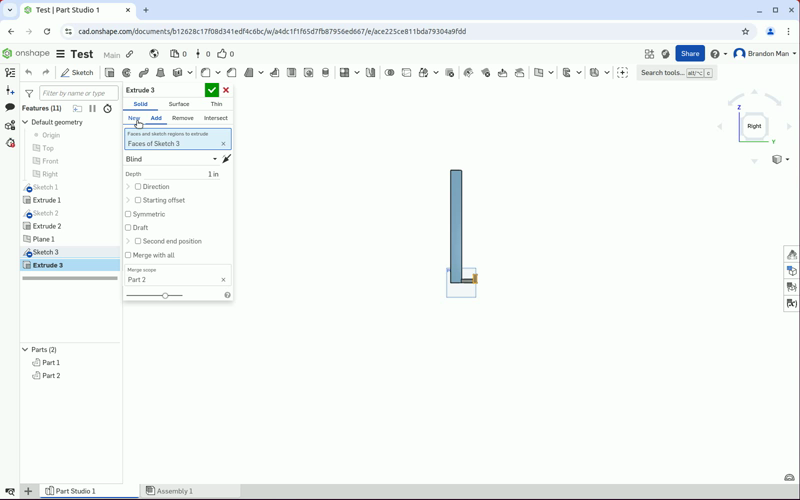
click(137, 120)
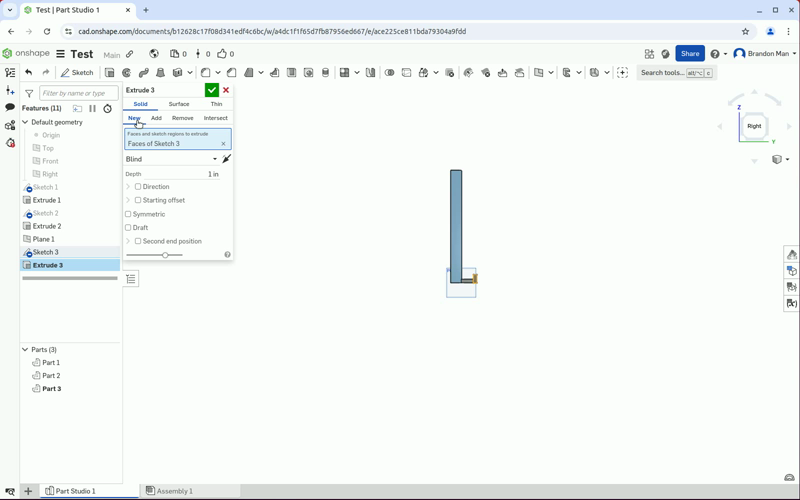
key(tab, 4)
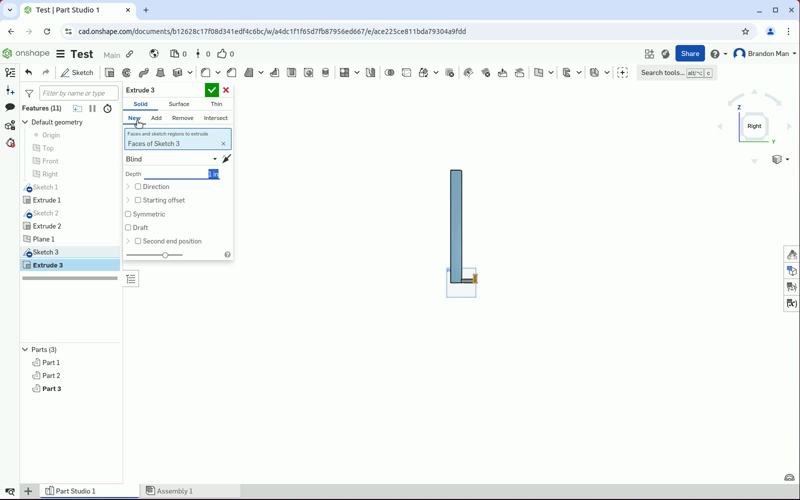
text(-1.926)
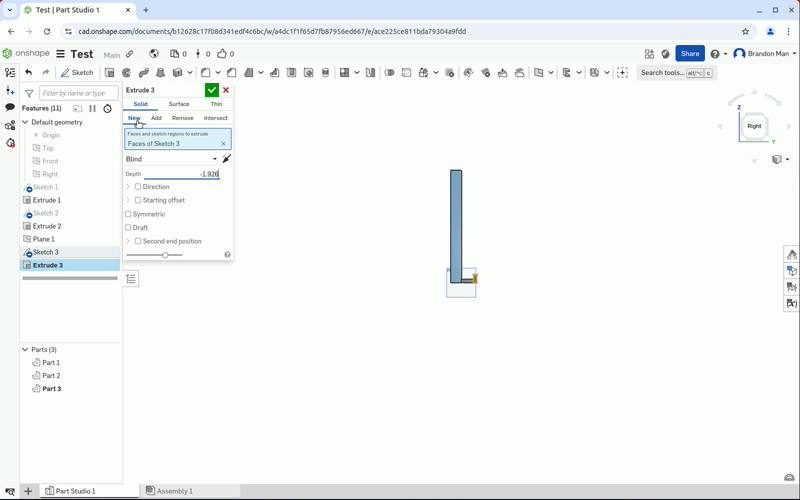
key(enter)
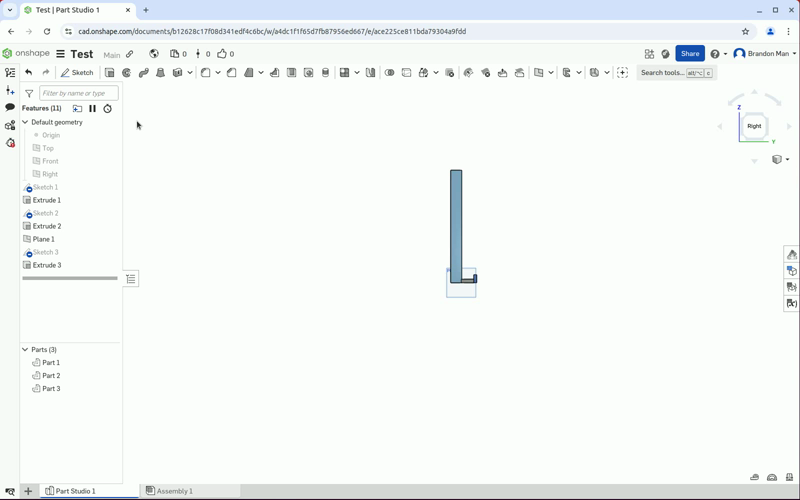
key(shift+h)
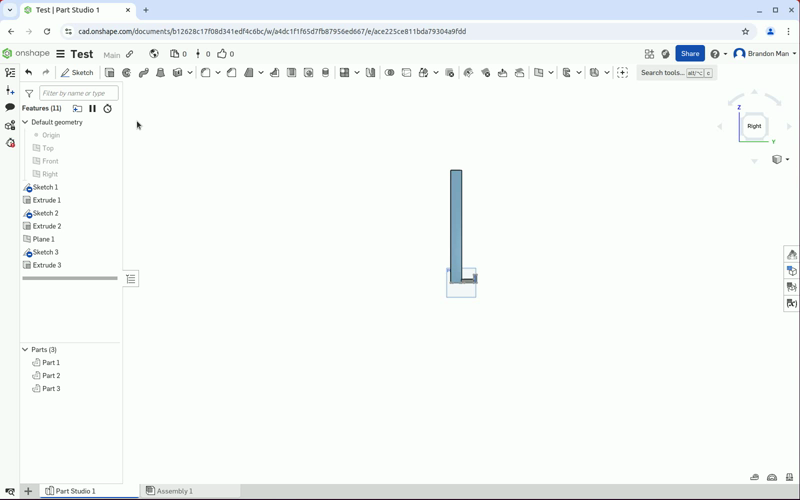
key(shift+h)
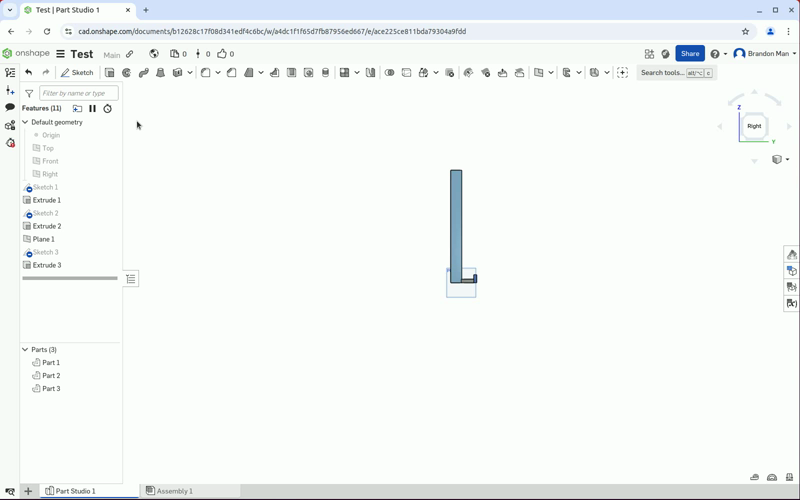
mouse_move(73, 189)
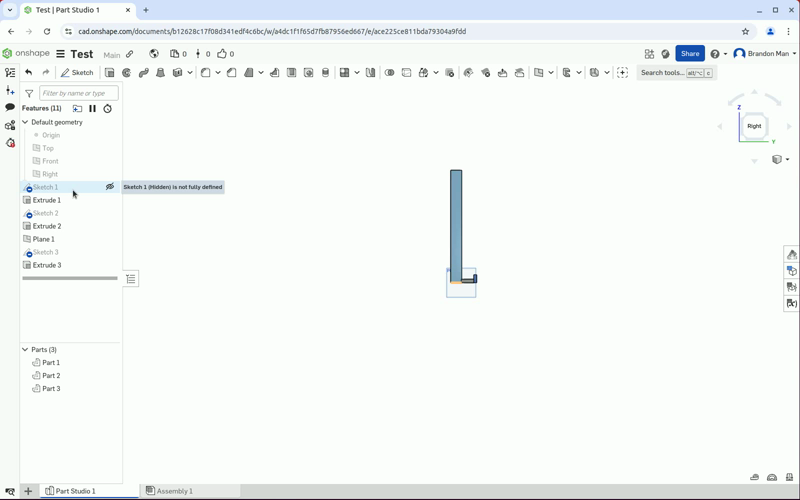
click(73, 189)
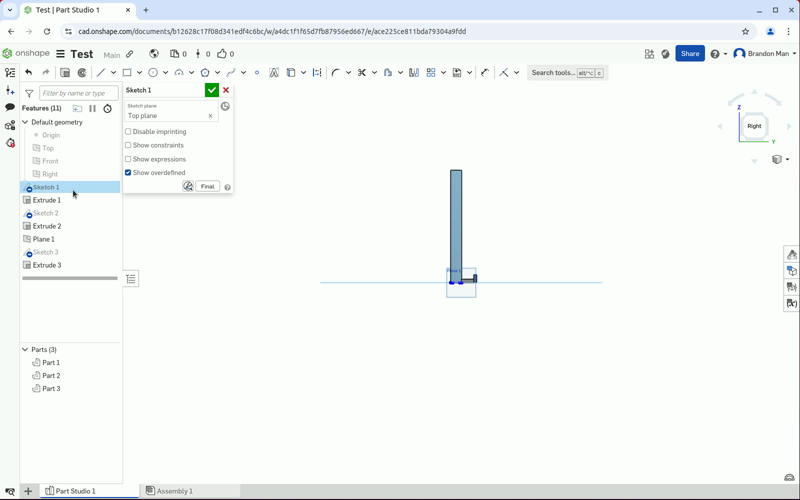
mouse_move(229, 92)
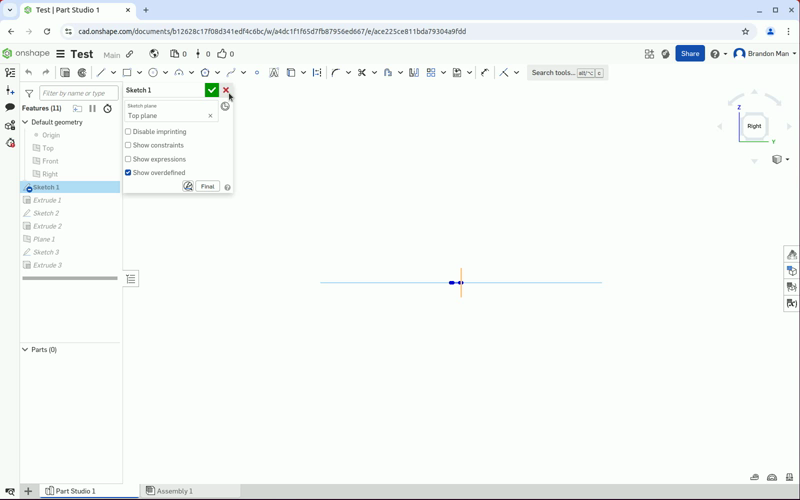
click(229, 92)
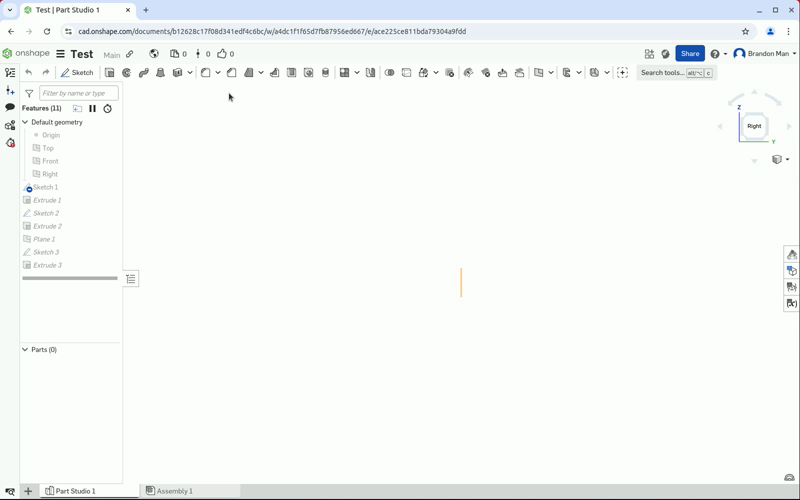
key(shift+s)
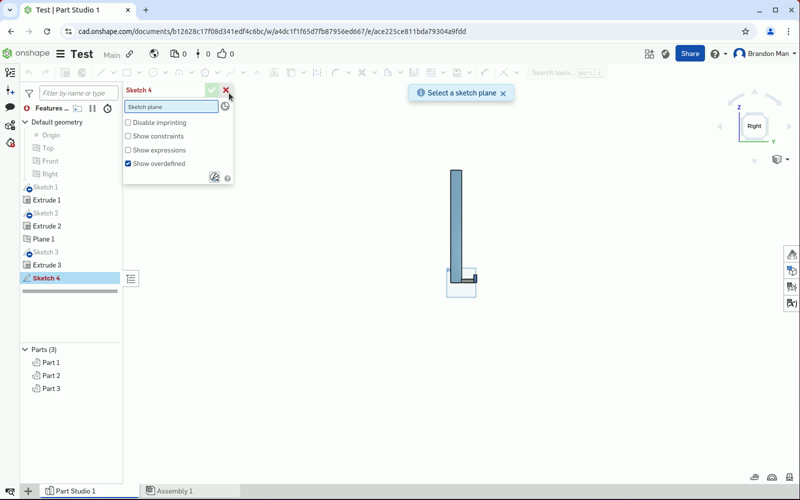
mouse_move(73, 241)
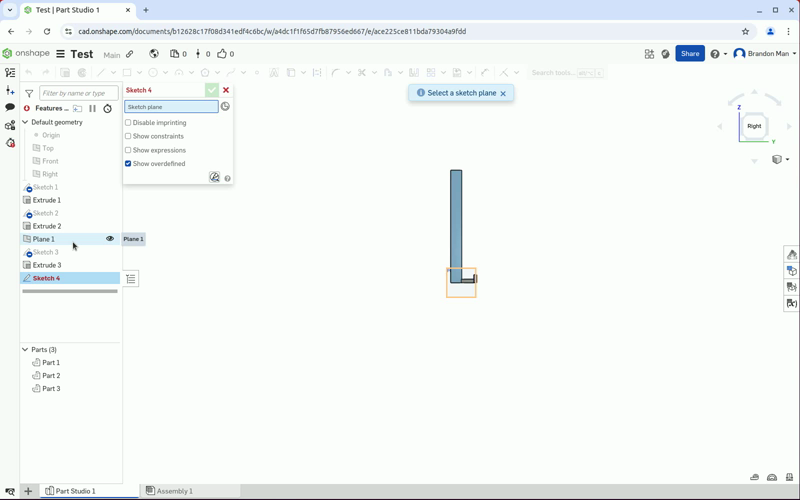
click(73, 241)
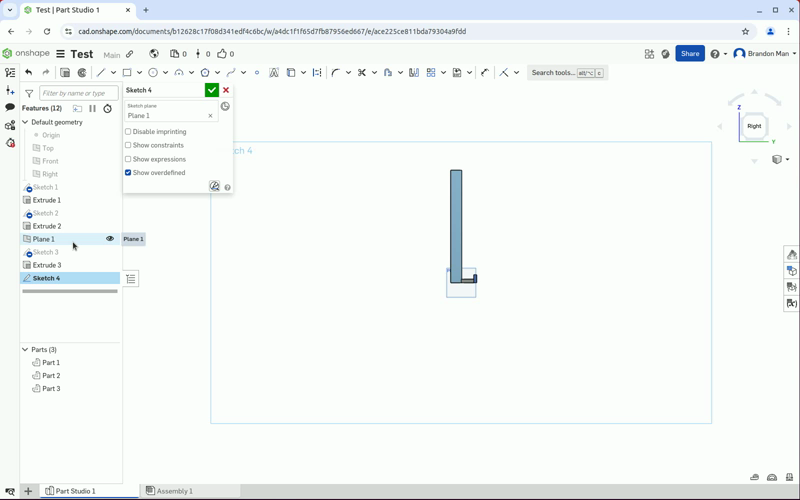
mouse_move(73, 352)
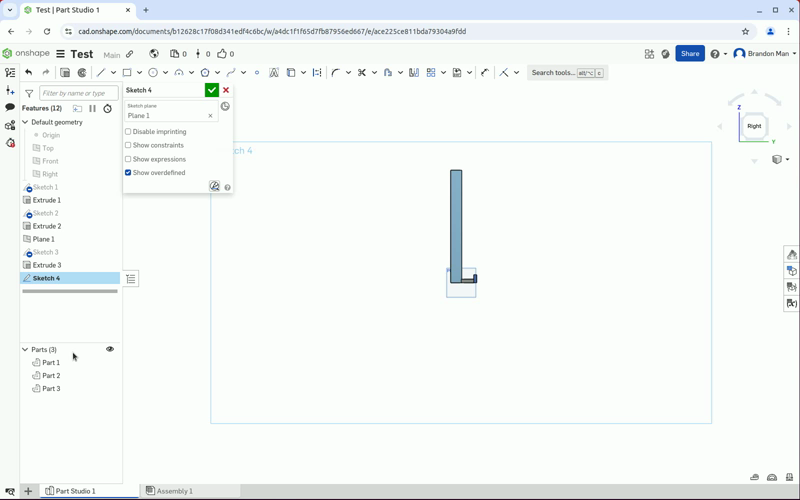
key(y)
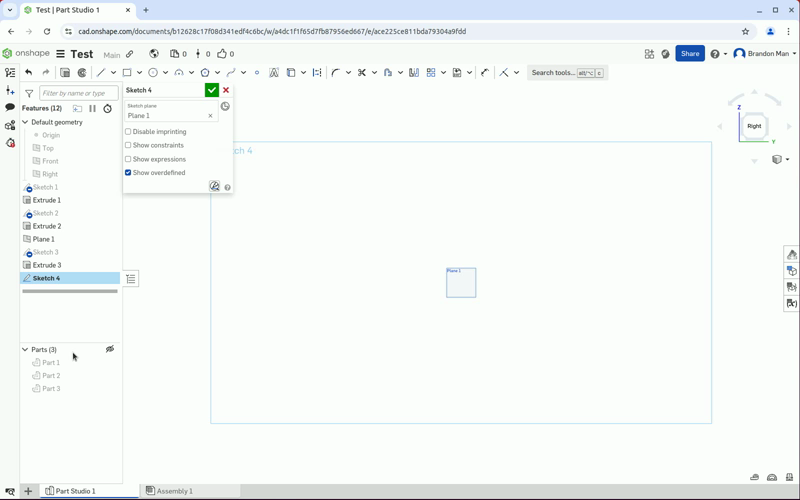
key(l)
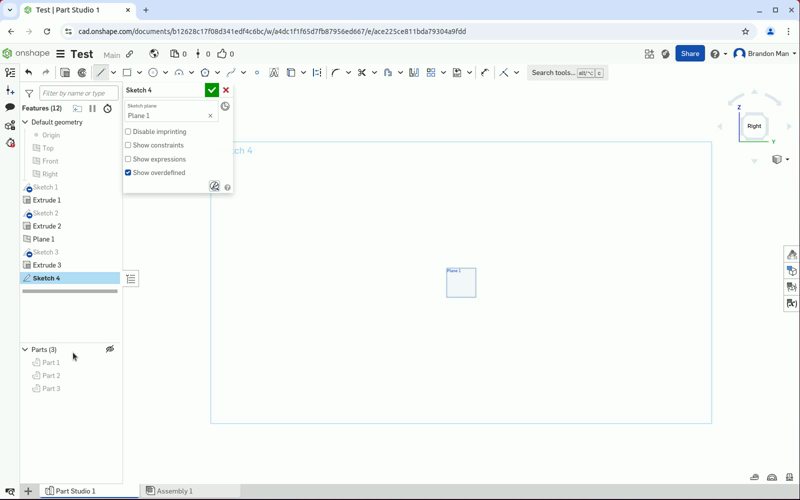
key_down(shift)
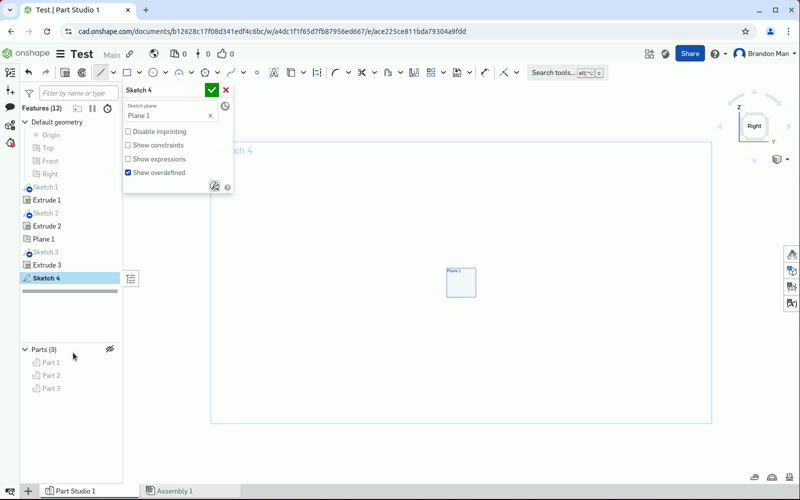
mouse_move(468, 282)
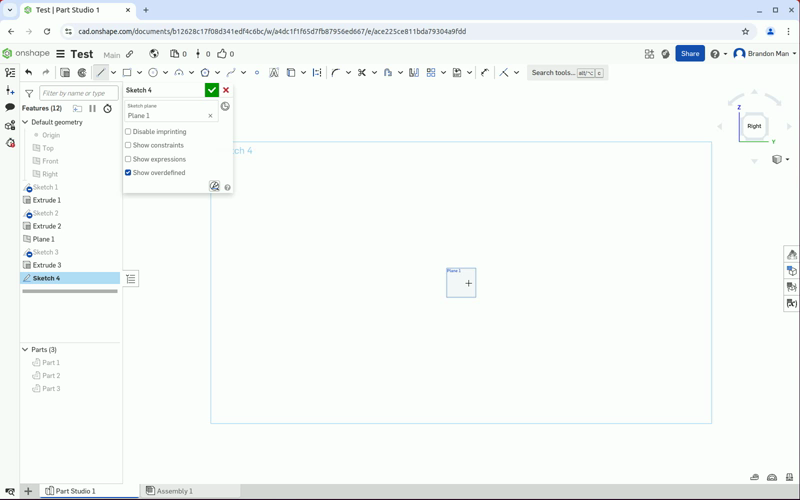
click(468, 282)
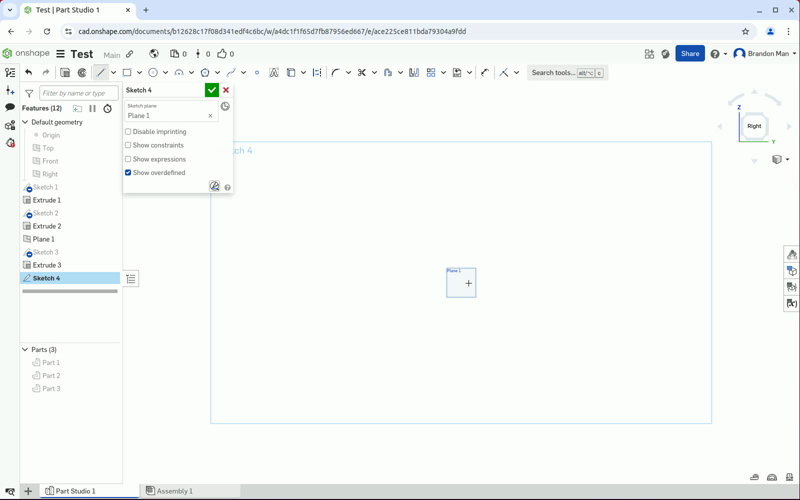
key_up(shift)
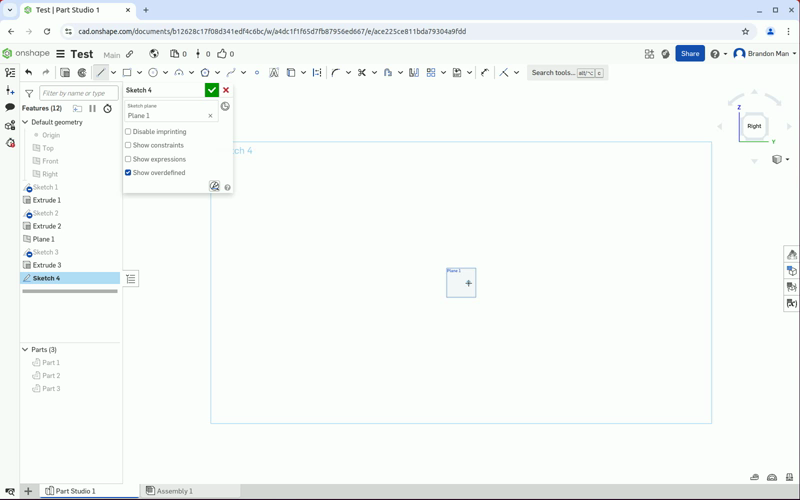
key_down(shift)
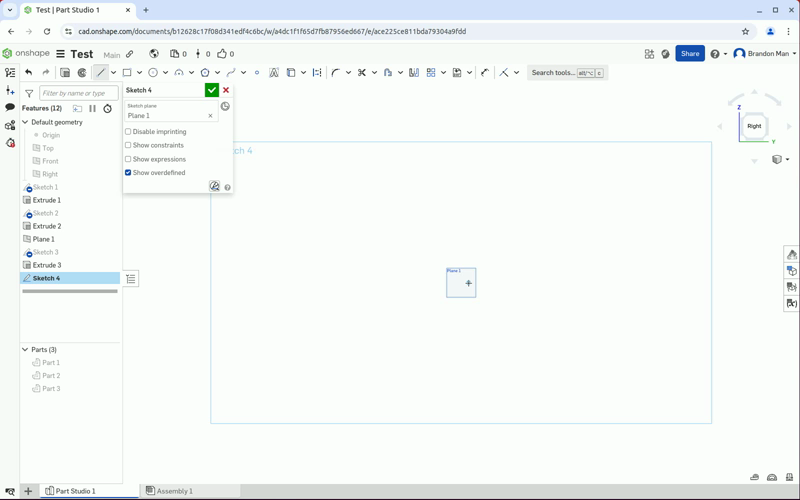
mouse_move(498, 282)
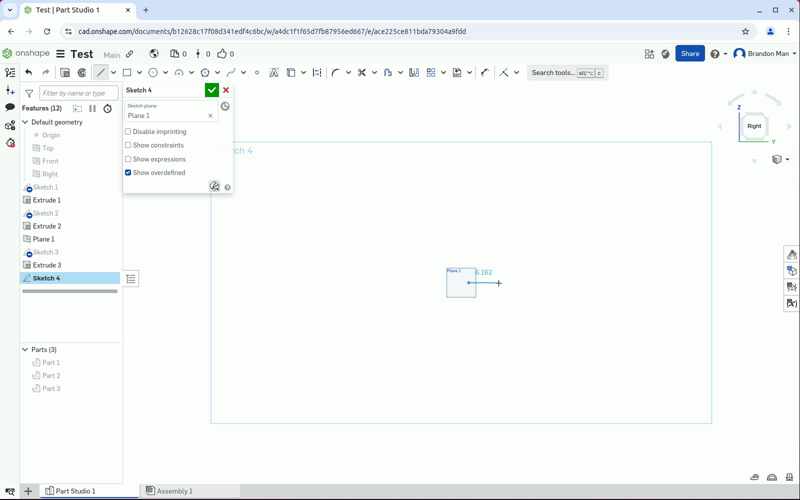
mouse_move(474, 282)
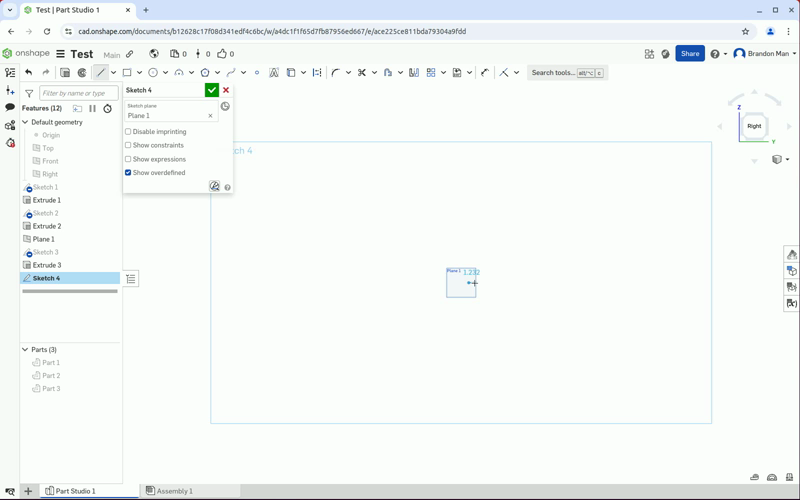
scroll(6)
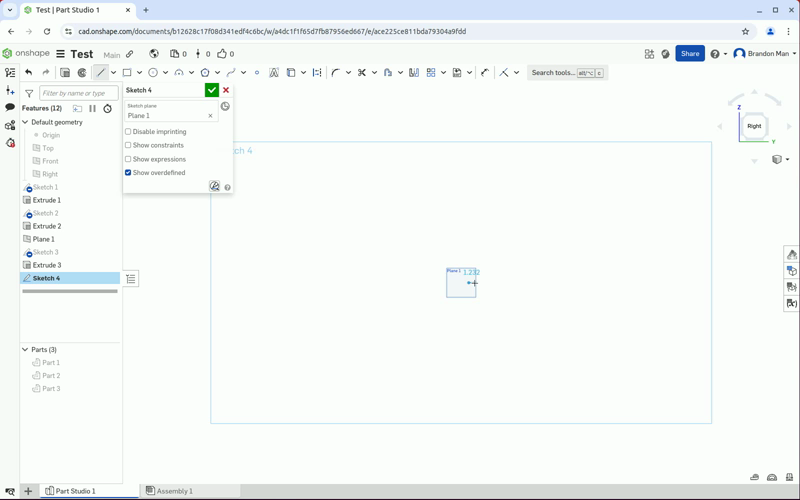
scroll(6)
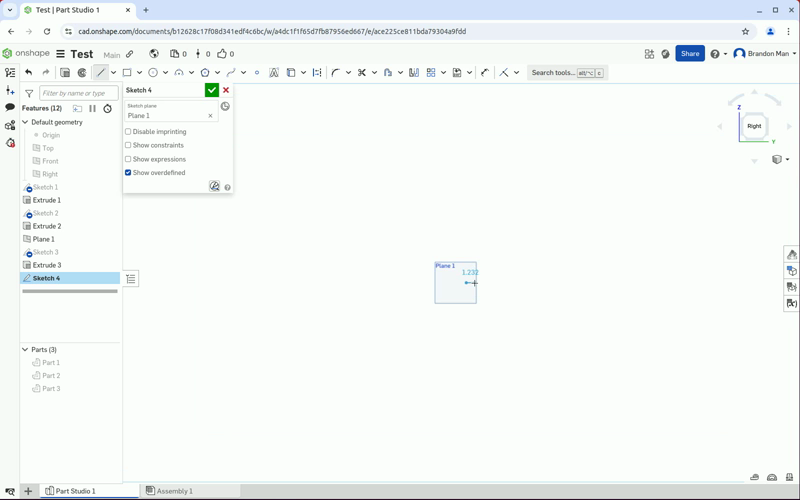
scroll(6)
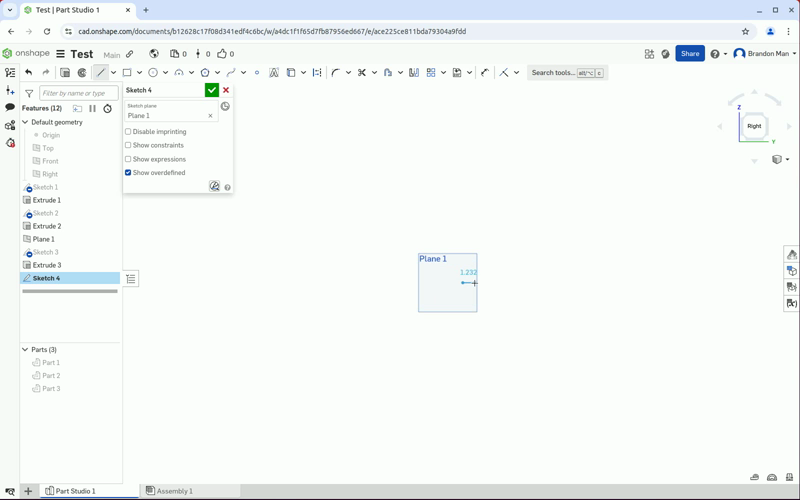
scroll(6)
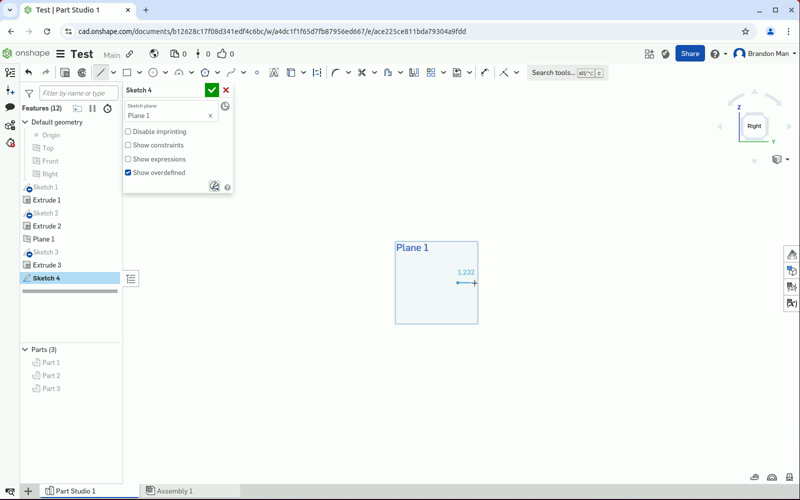
scroll(6)
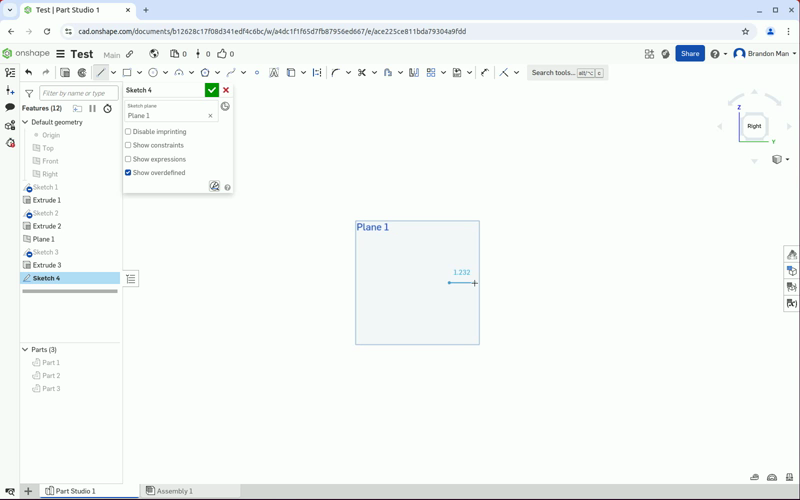
scroll(6)
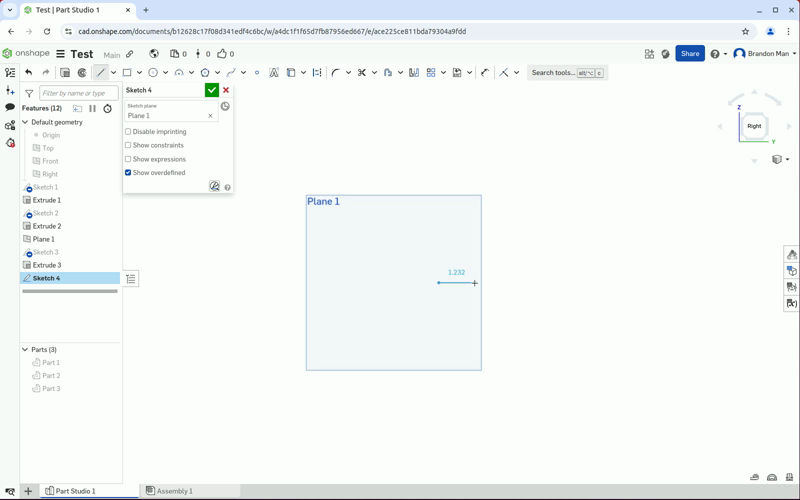
scroll(6)
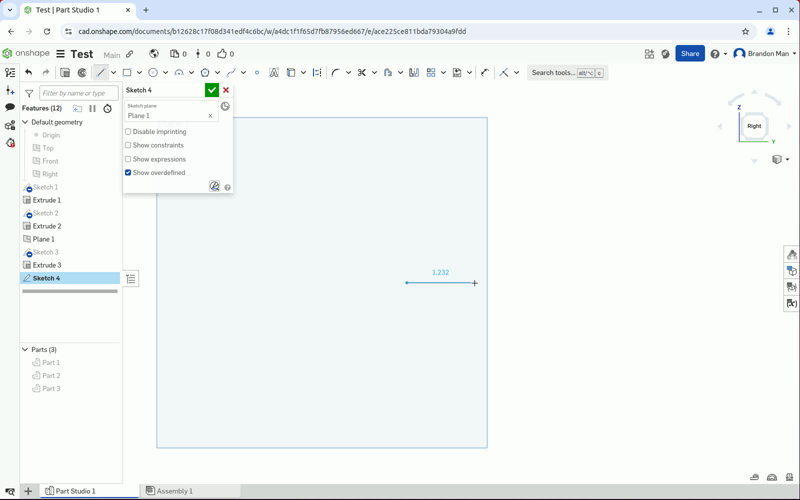
click(474, 282)
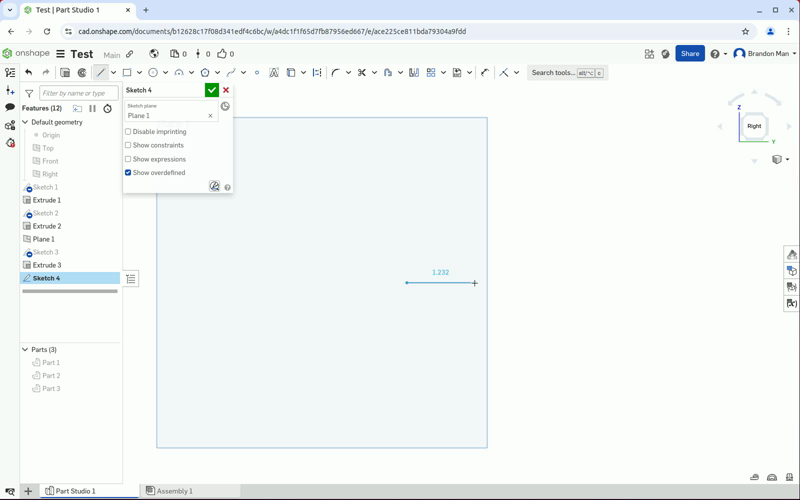
scroll(-6)
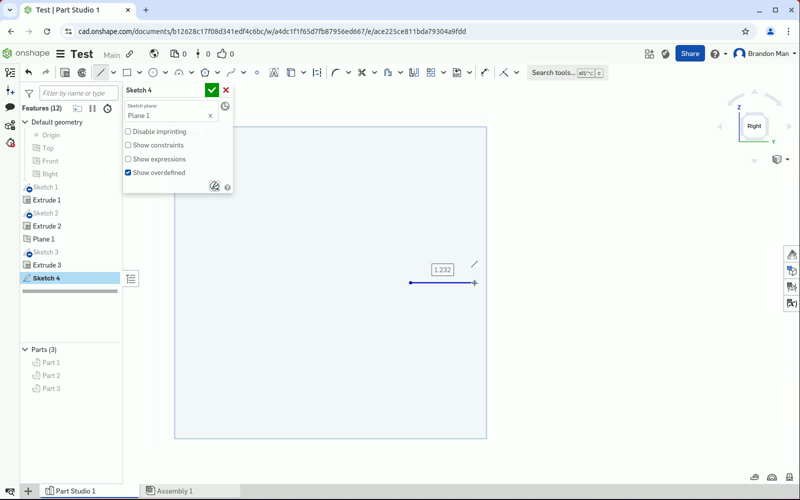
scroll(-6)
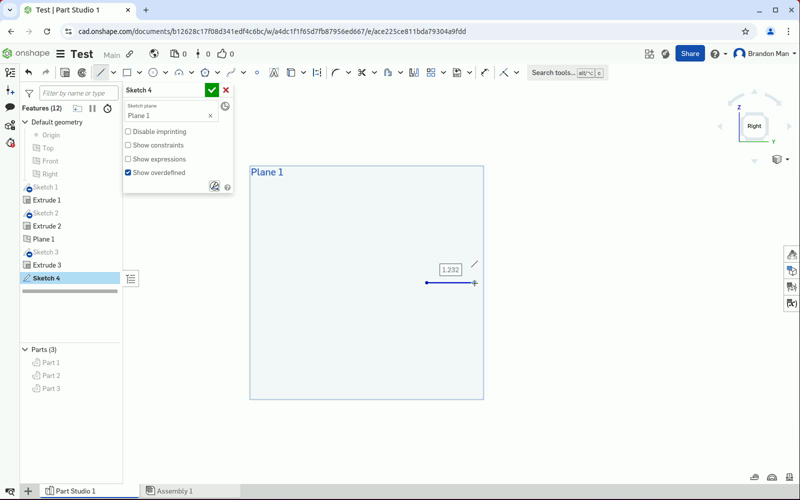
scroll(-6)
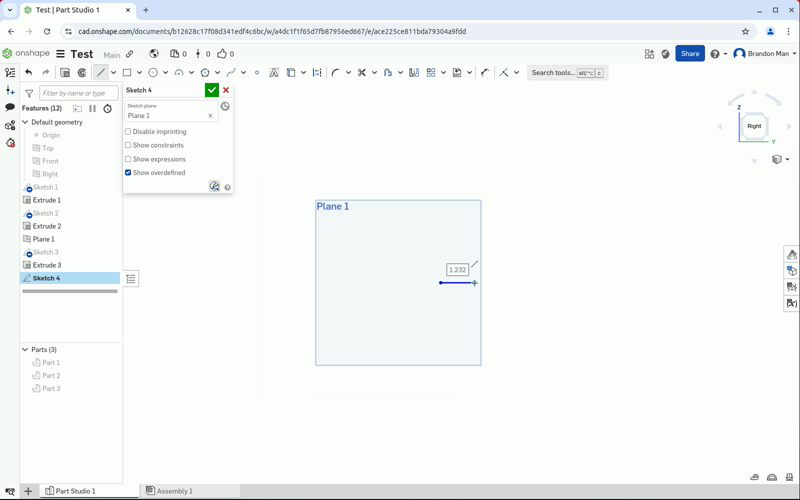
scroll(-6)
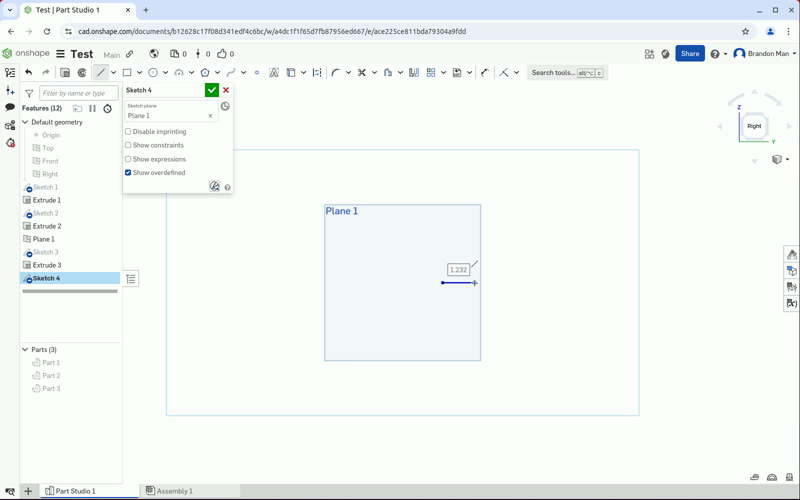
scroll(-6)
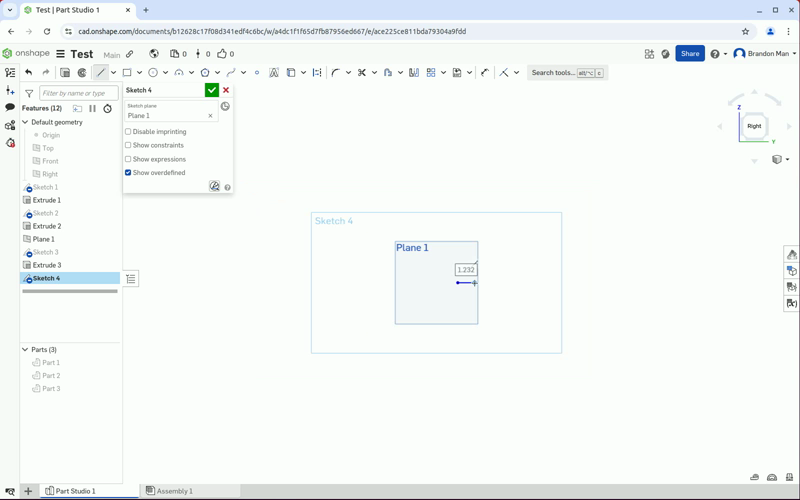
scroll(-6)
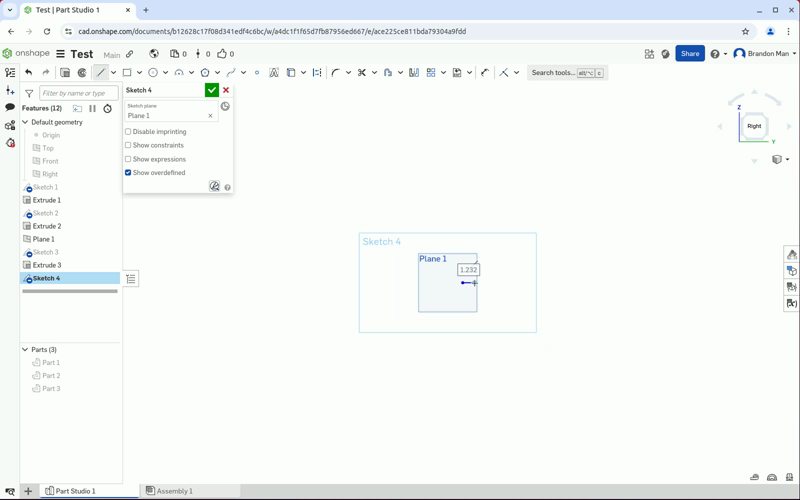
scroll(-6)
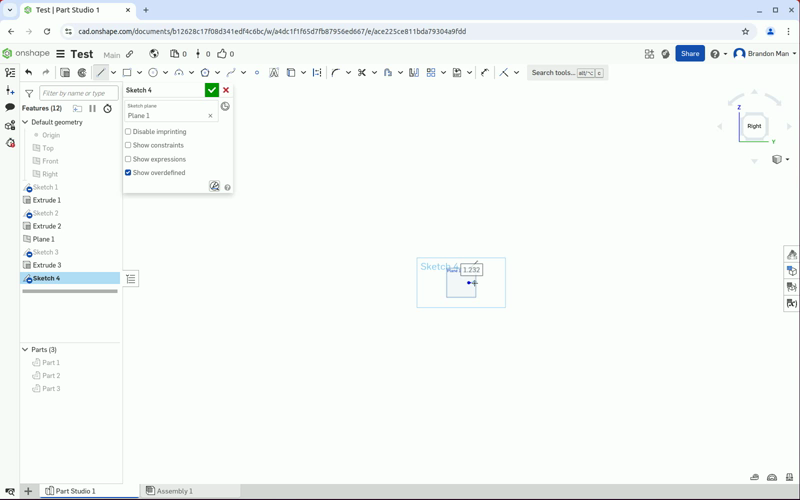
key_up(shift)
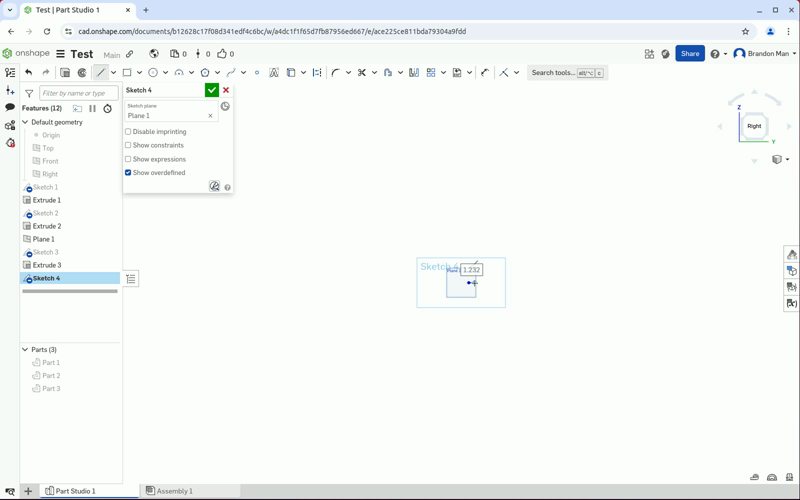
key_down(shift)
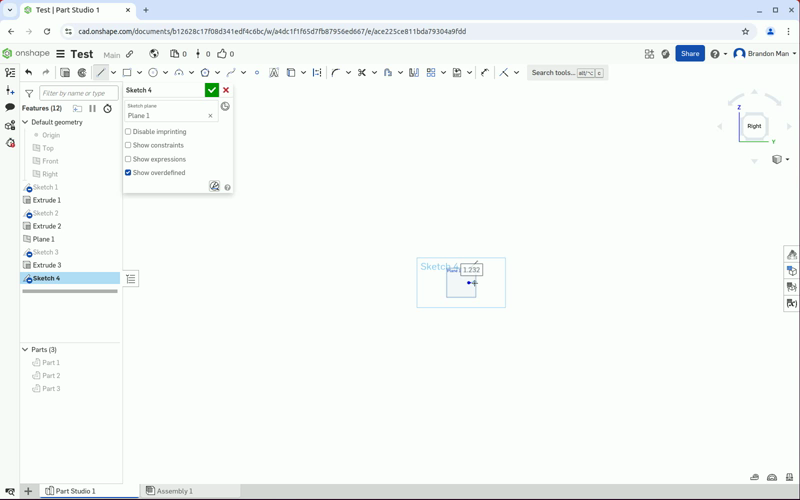
mouse_move(504, 282)
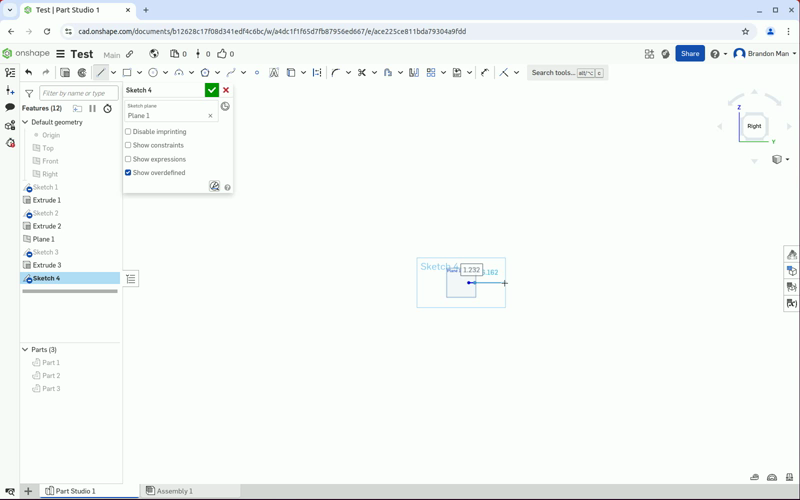
mouse_move(474, 278)
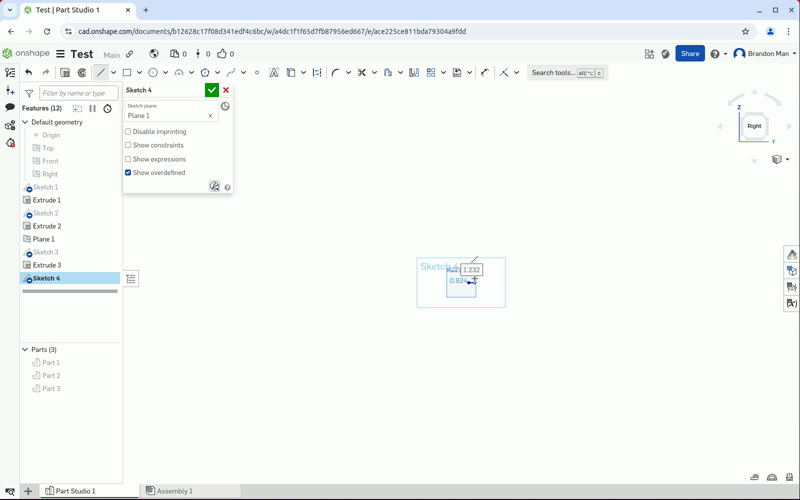
scroll(6)
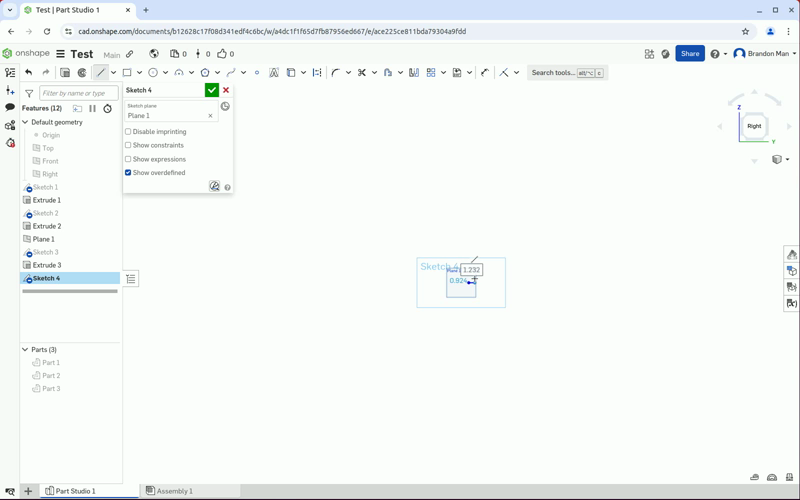
scroll(6)
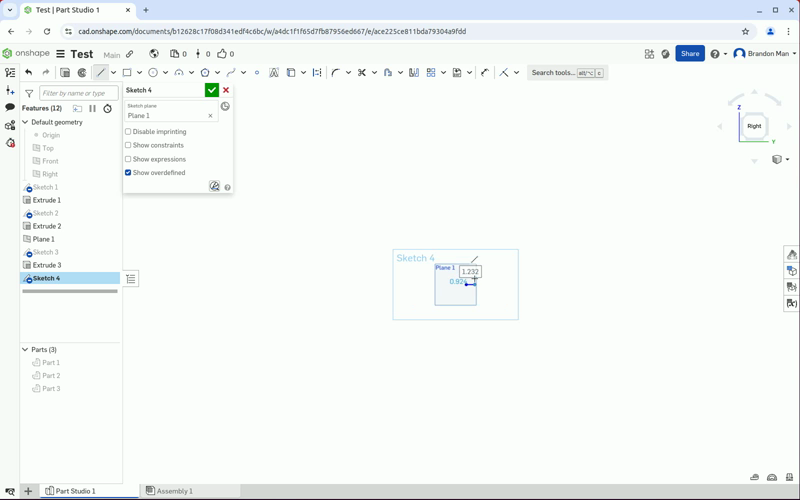
scroll(6)
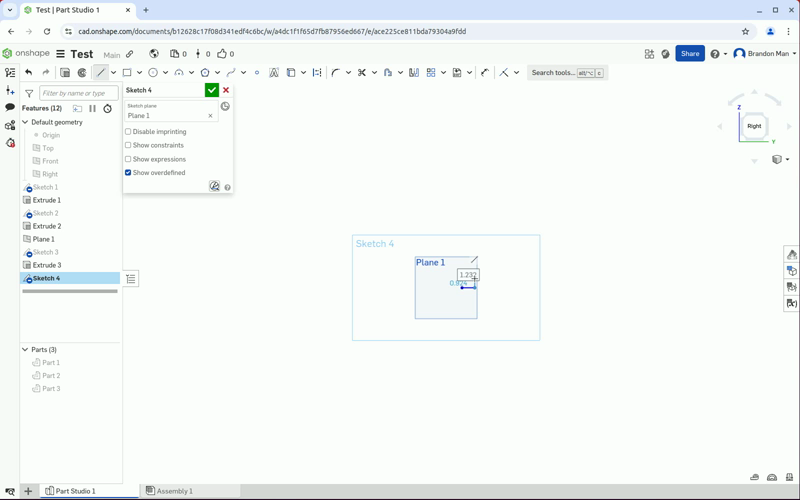
scroll(6)
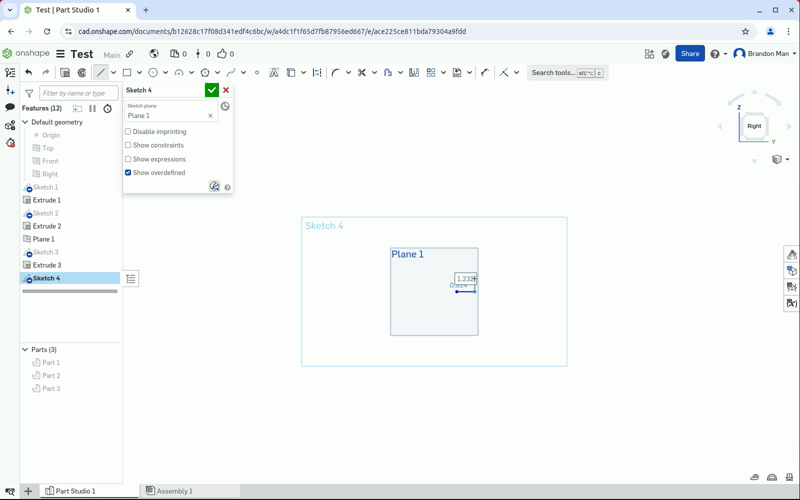
scroll(6)
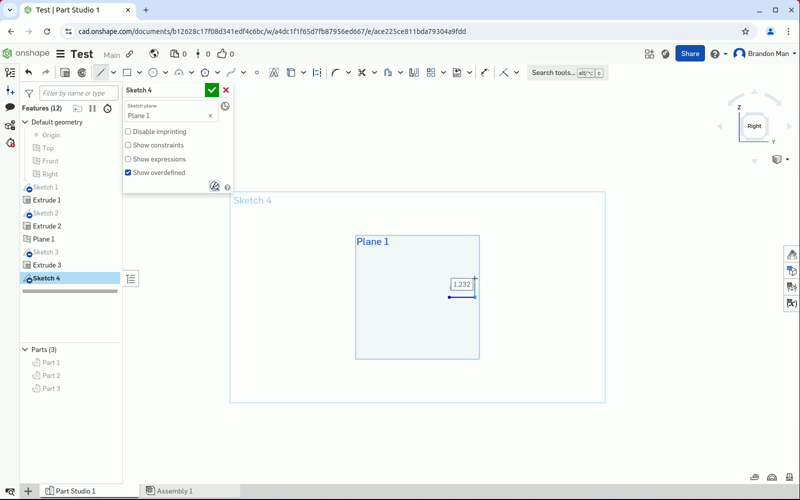
scroll(6)
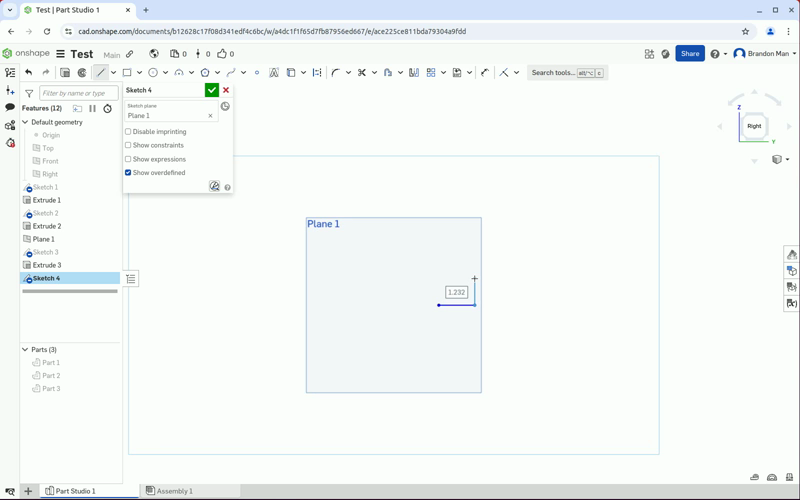
scroll(6)
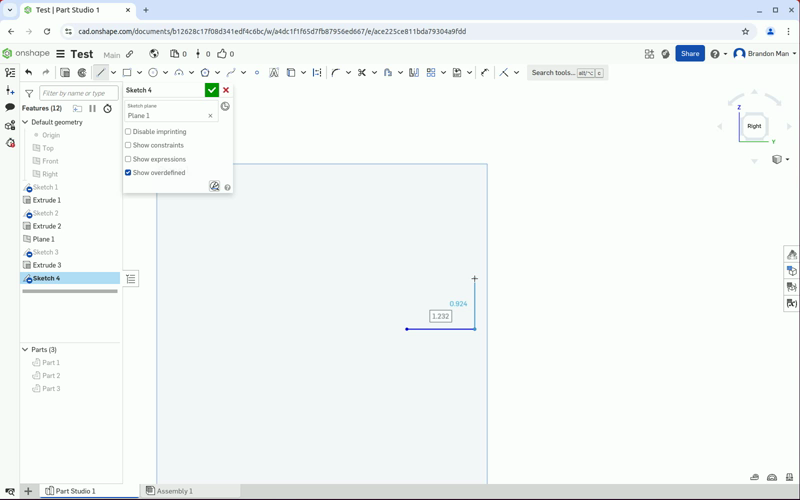
click(474, 278)
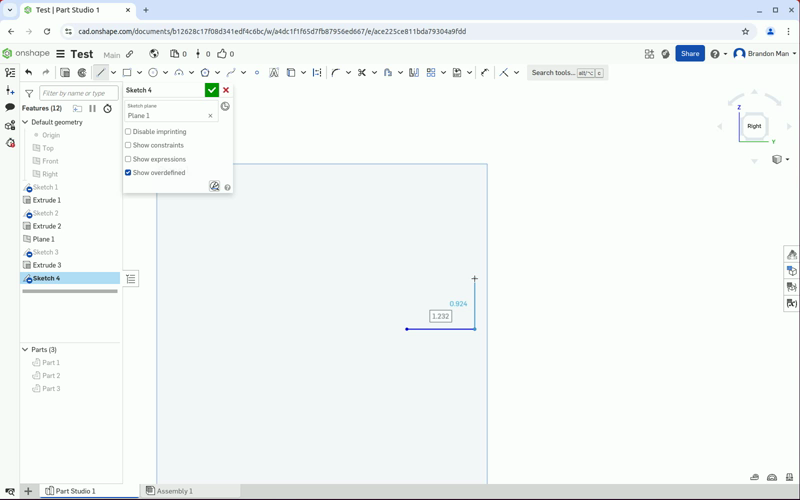
scroll(-6)
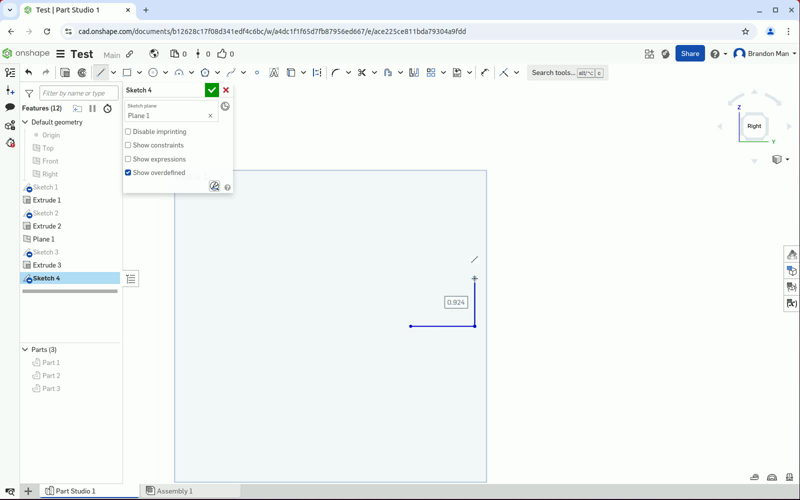
scroll(-6)
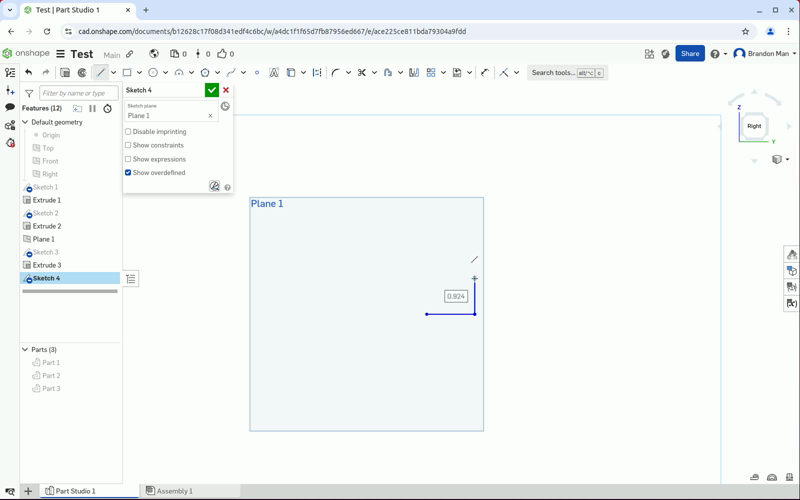
scroll(-6)
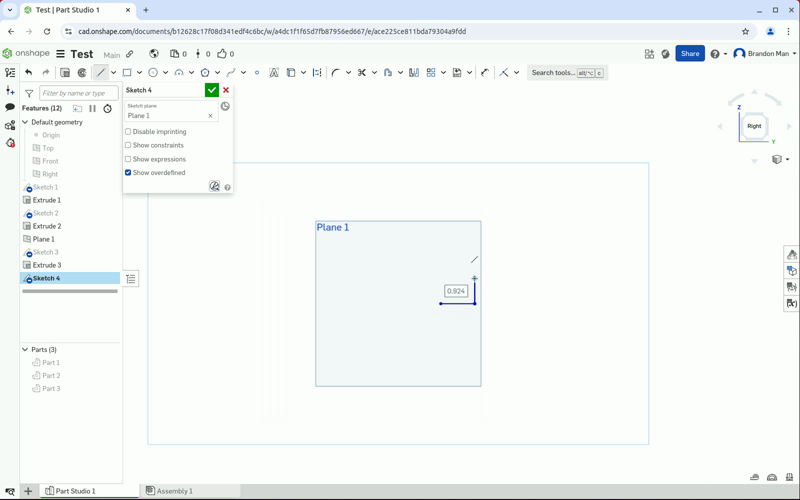
scroll(-6)
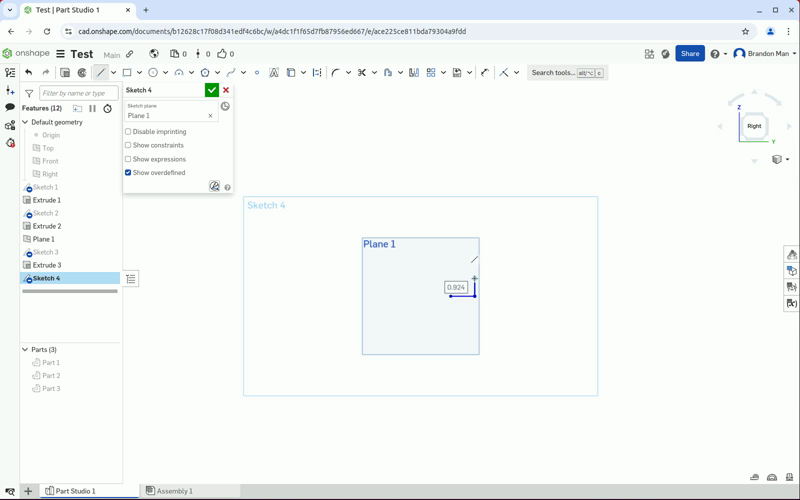
scroll(-6)
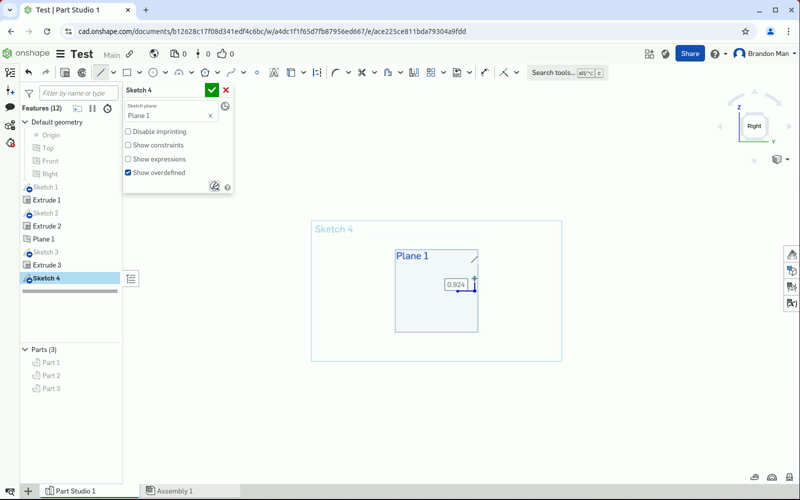
scroll(-6)
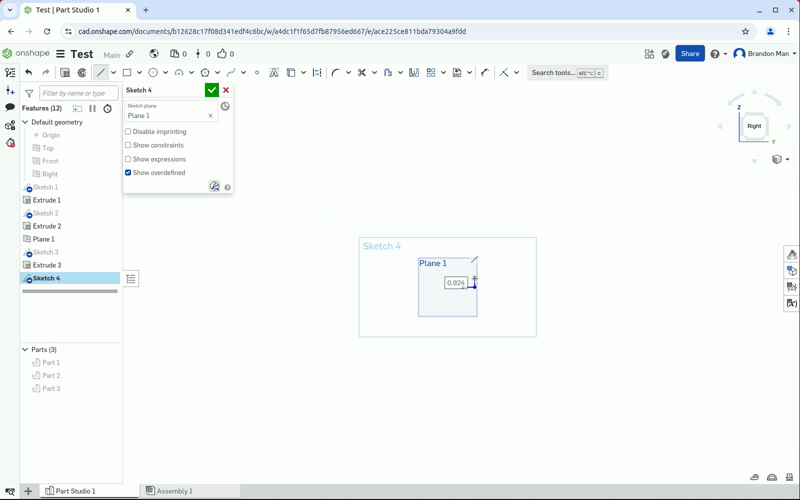
scroll(-6)
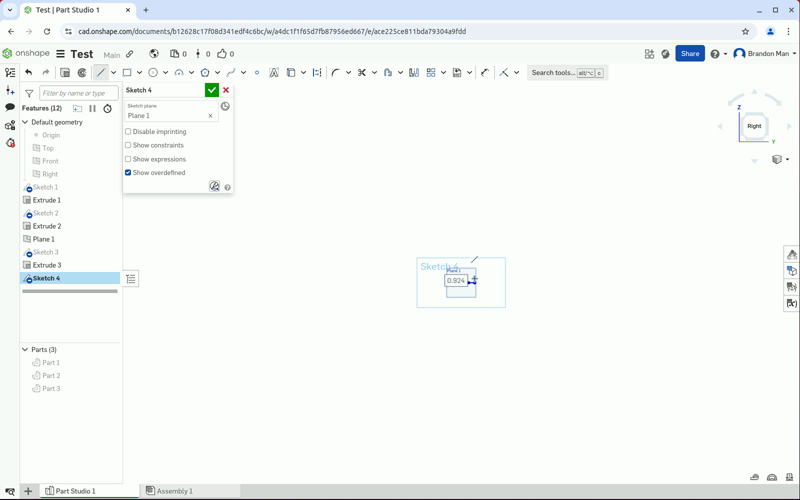
key_up(shift)
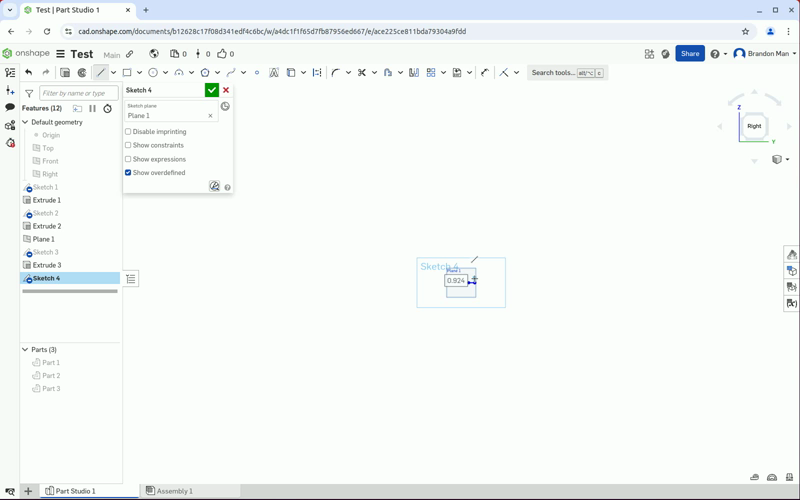
key_down(shift)
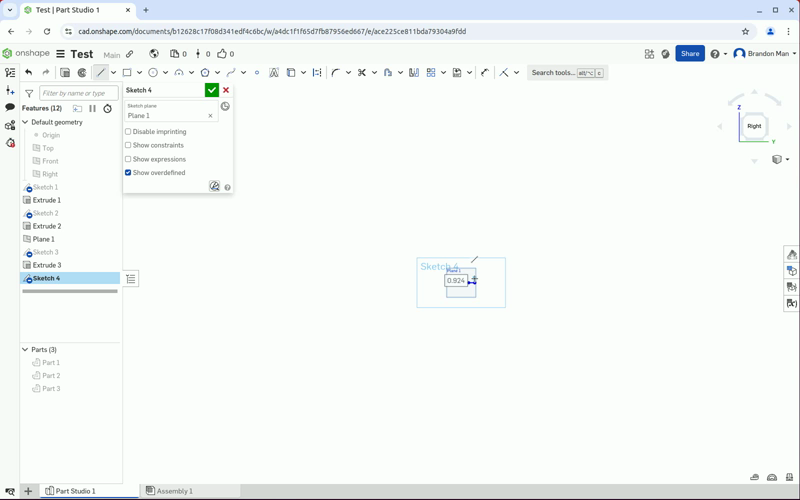
mouse_move(504, 278)
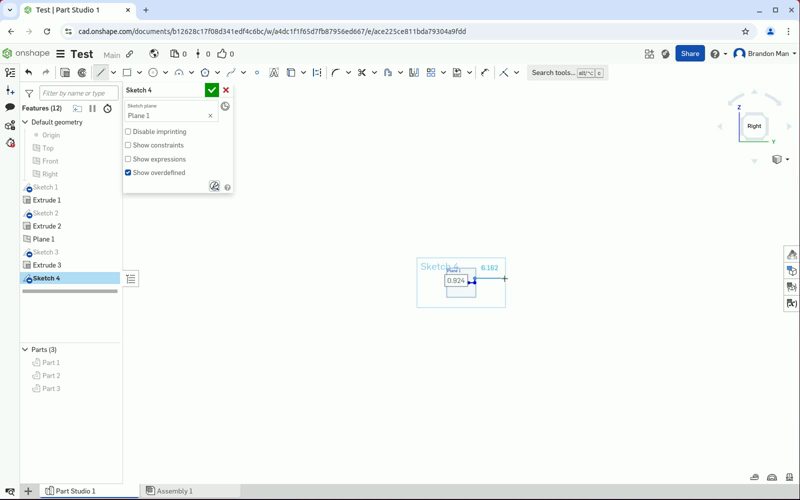
mouse_move(468, 278)
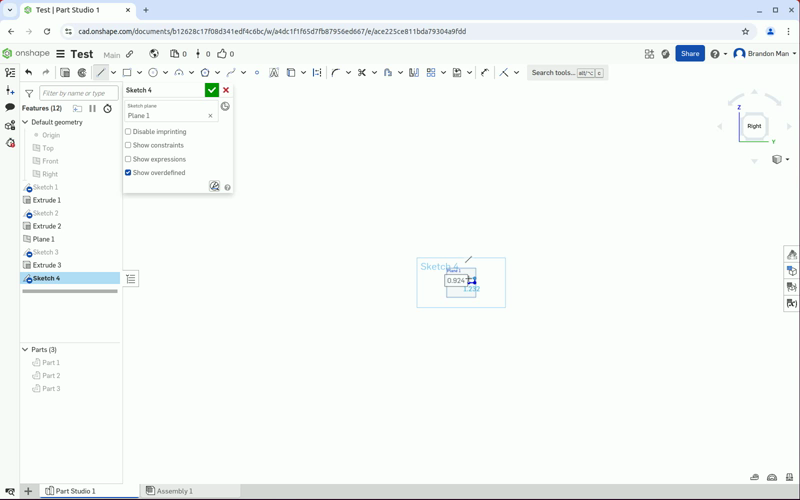
scroll(6)
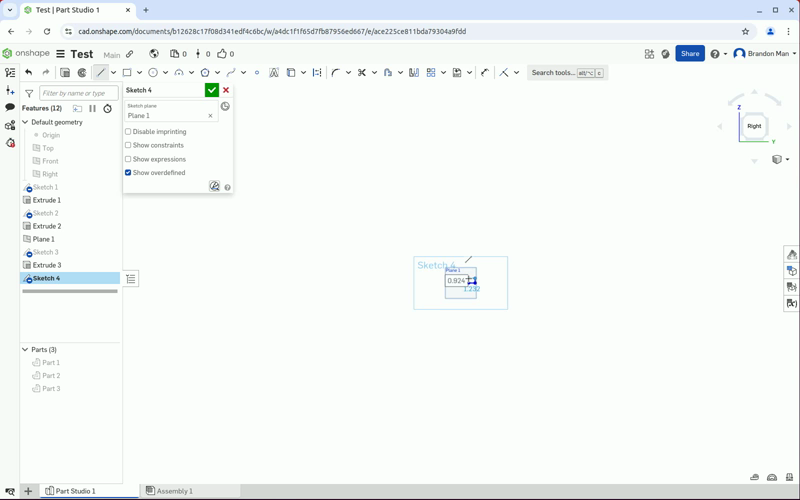
scroll(6)
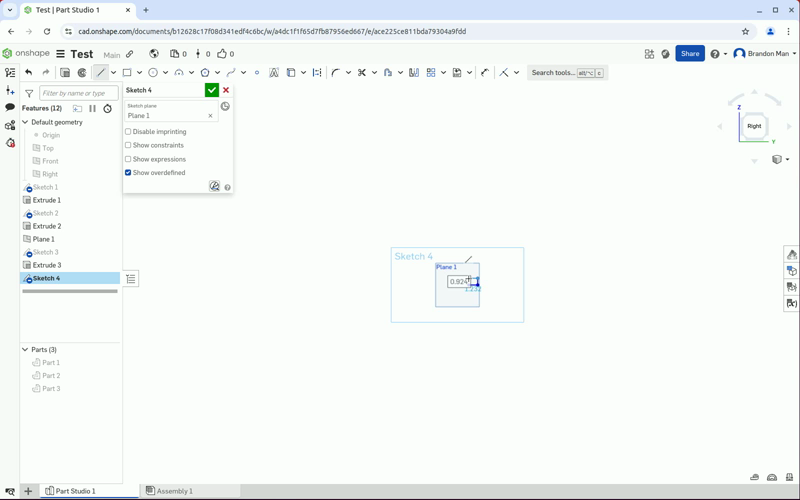
scroll(6)
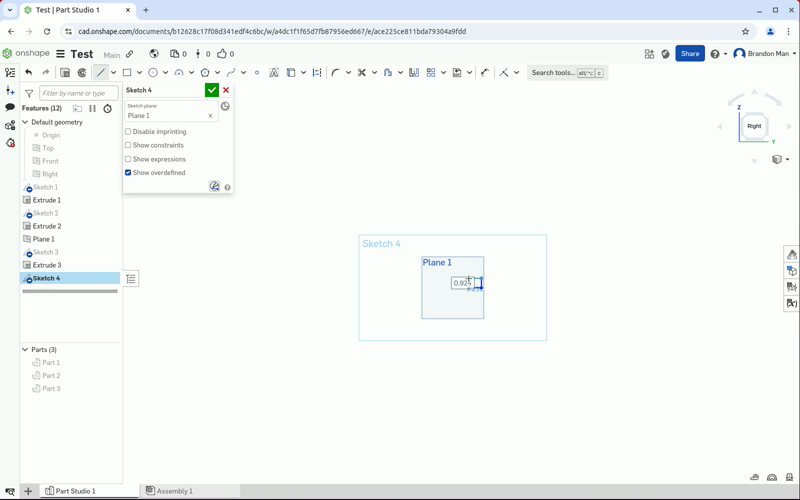
scroll(6)
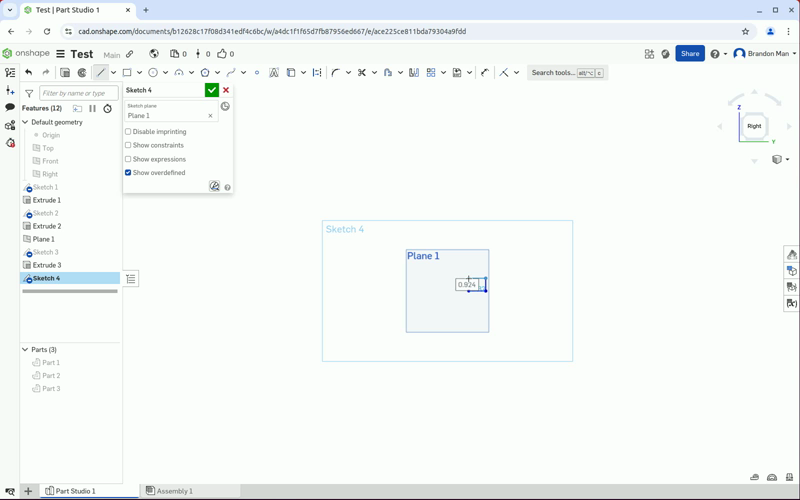
scroll(6)
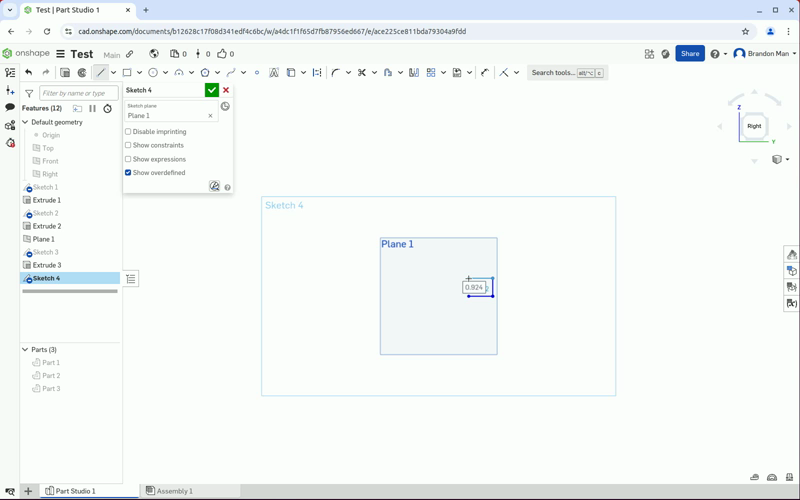
scroll(6)
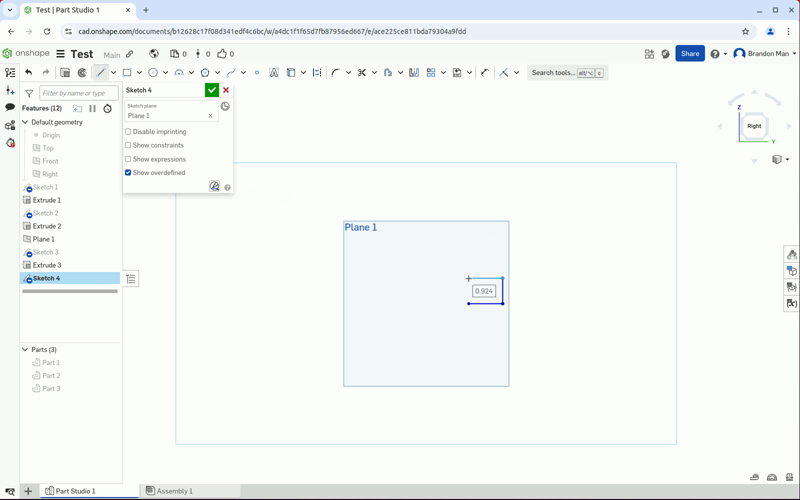
scroll(6)
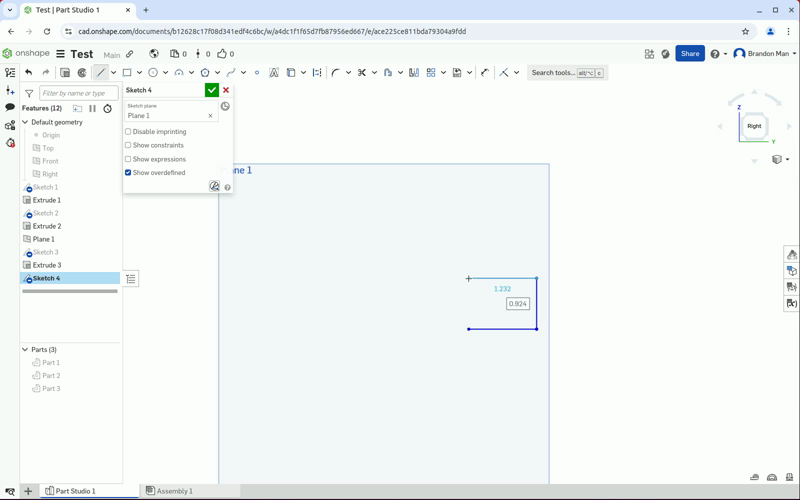
click(468, 278)
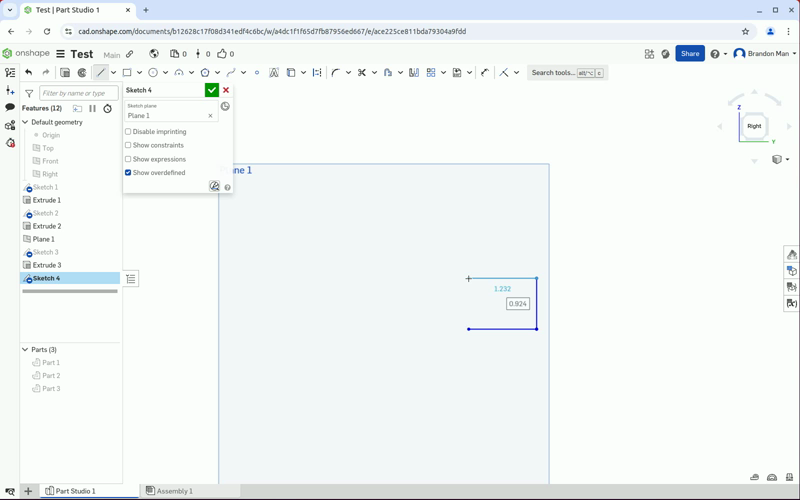
scroll(-6)
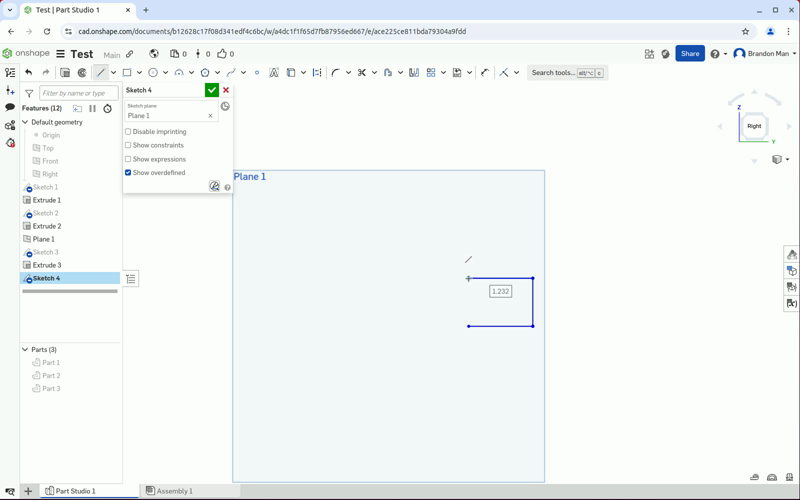
scroll(-6)
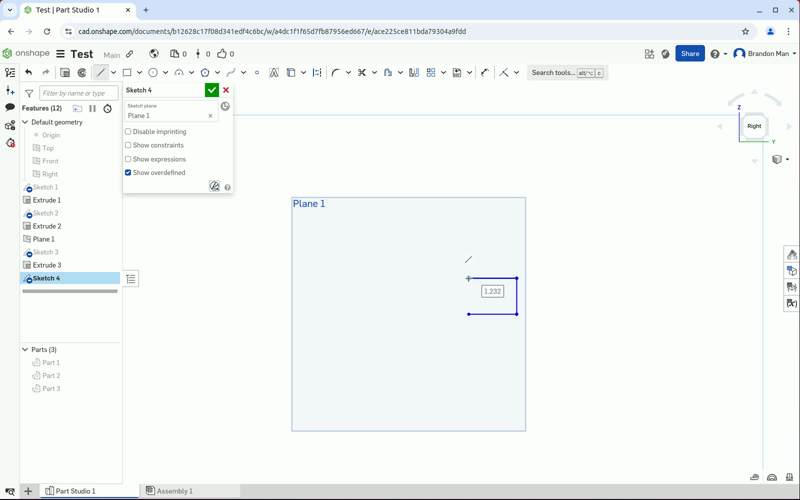
scroll(-6)
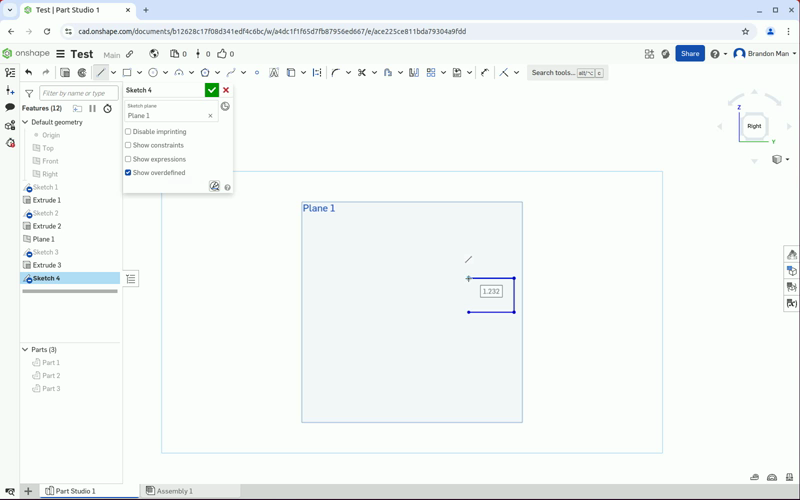
scroll(-6)
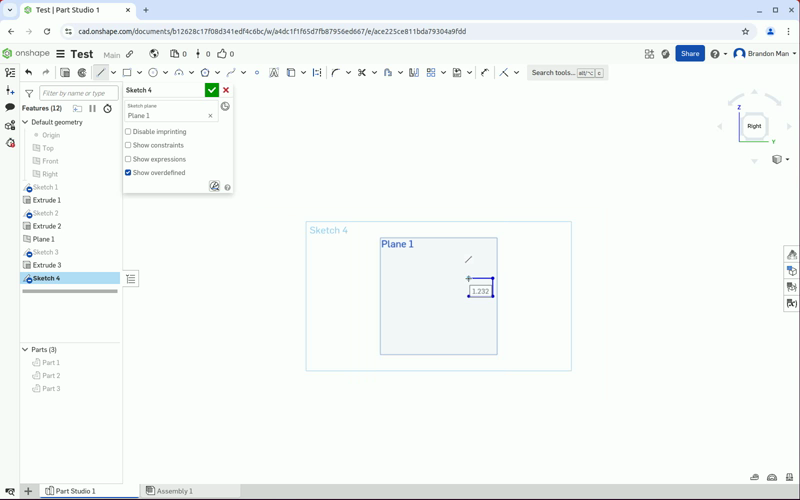
scroll(-6)
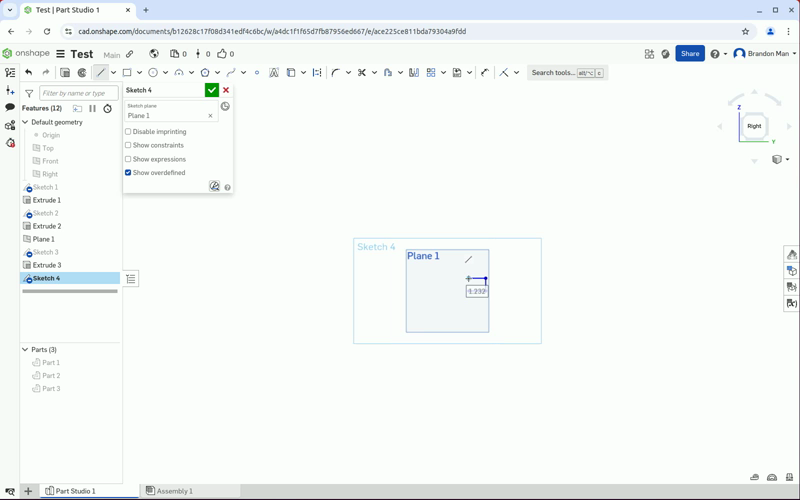
scroll(-6)
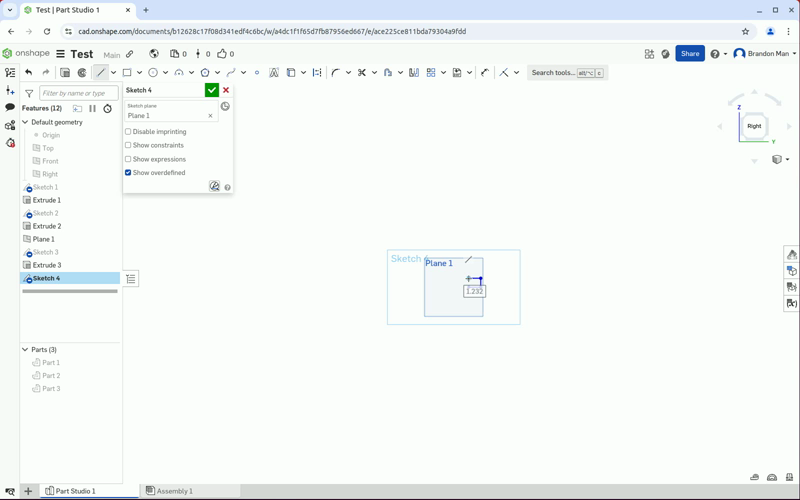
scroll(-6)
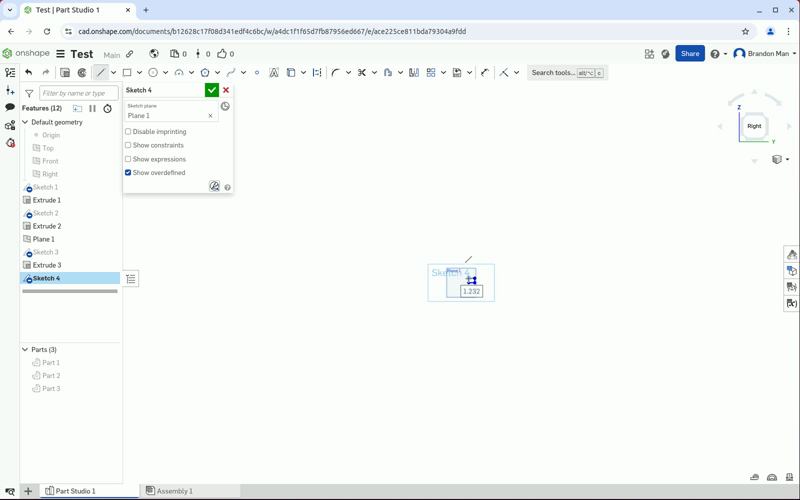
key_up(shift)
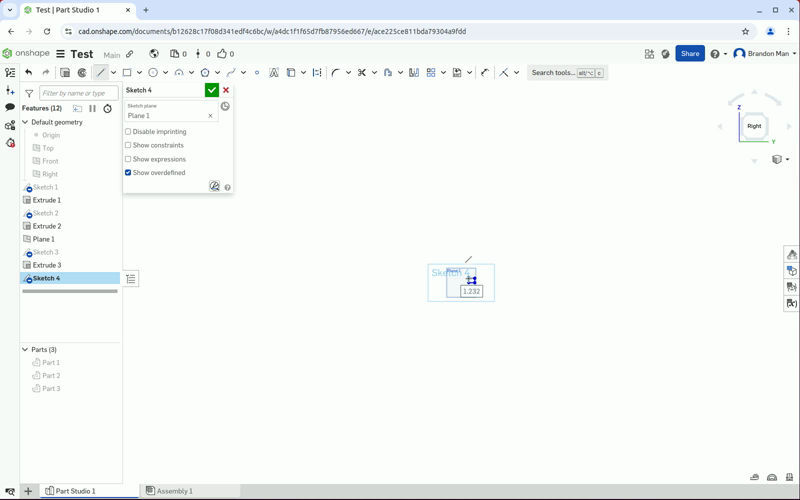
mouse_move(498, 278)
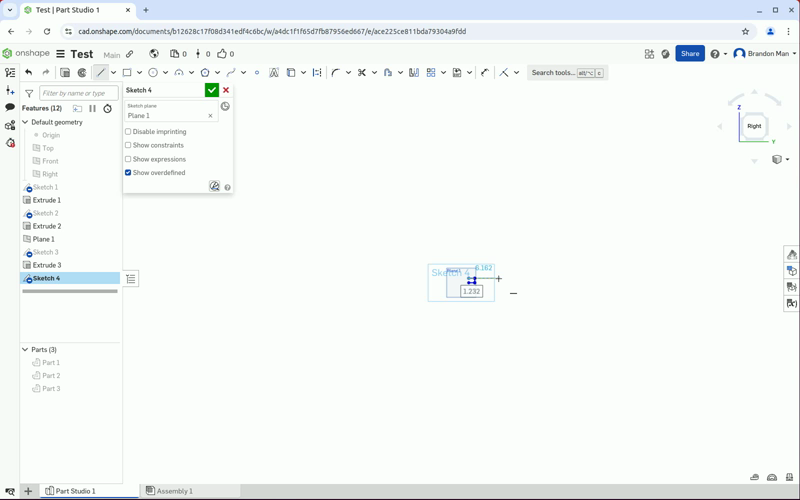
key_down(shift)
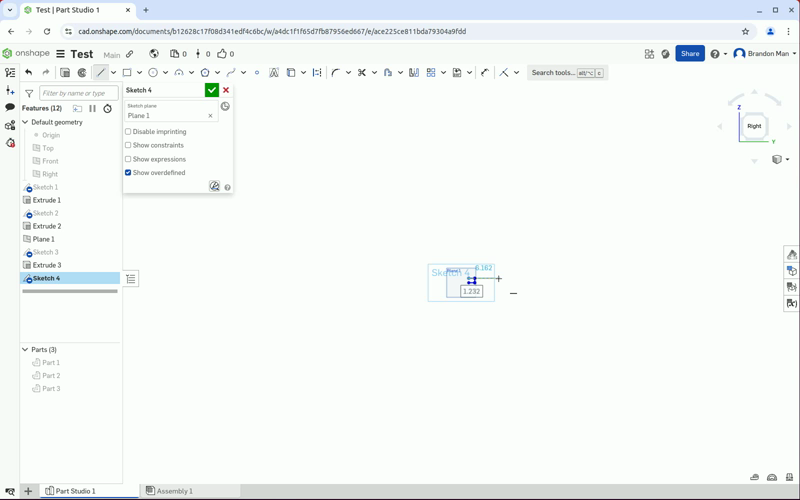
mouse_move(468, 282)
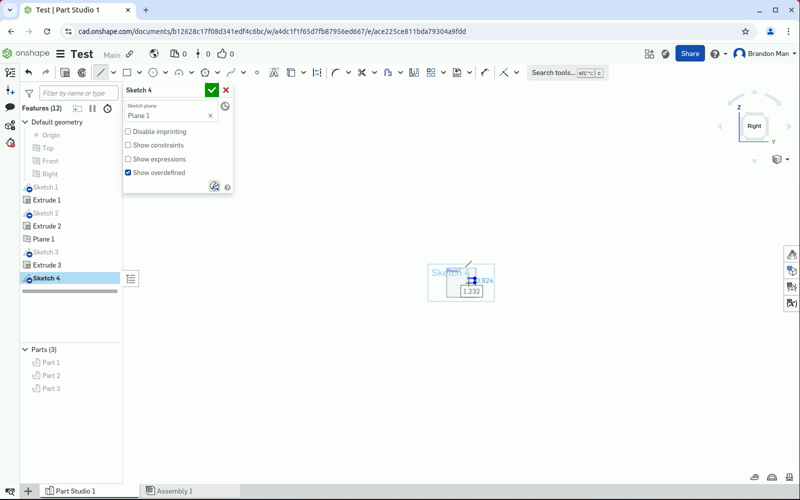
scroll(6)
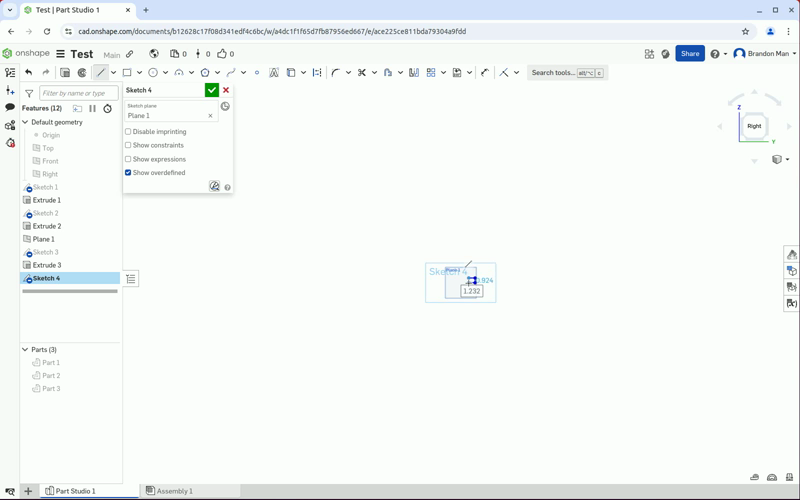
scroll(6)
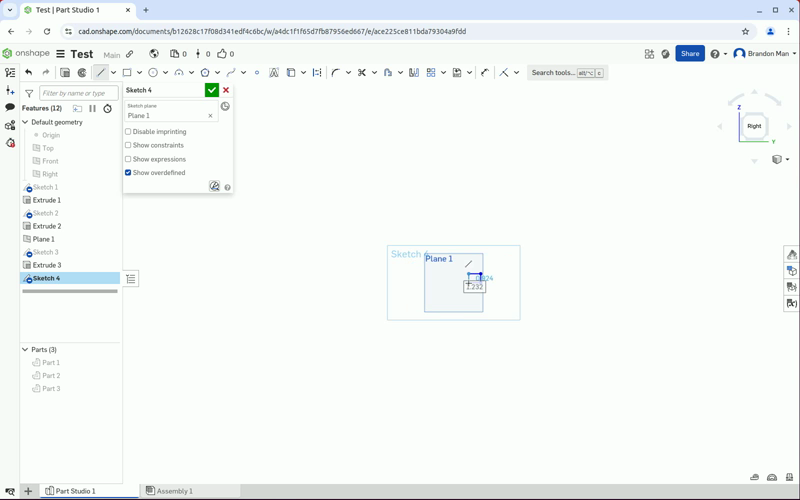
scroll(6)
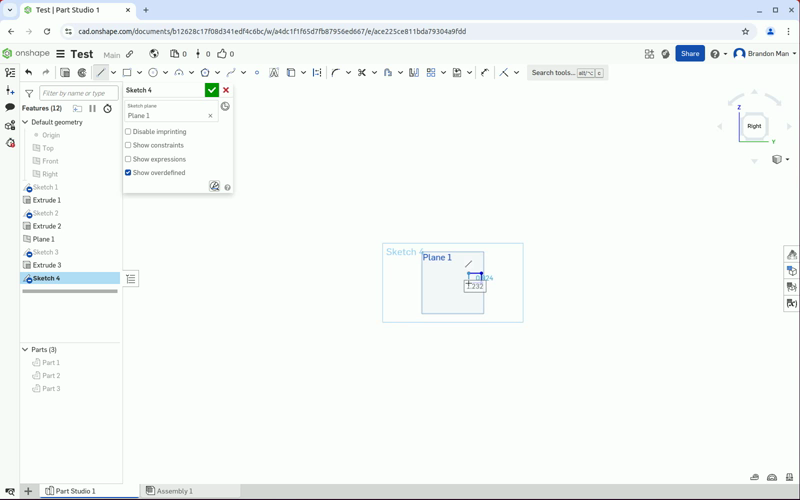
scroll(6)
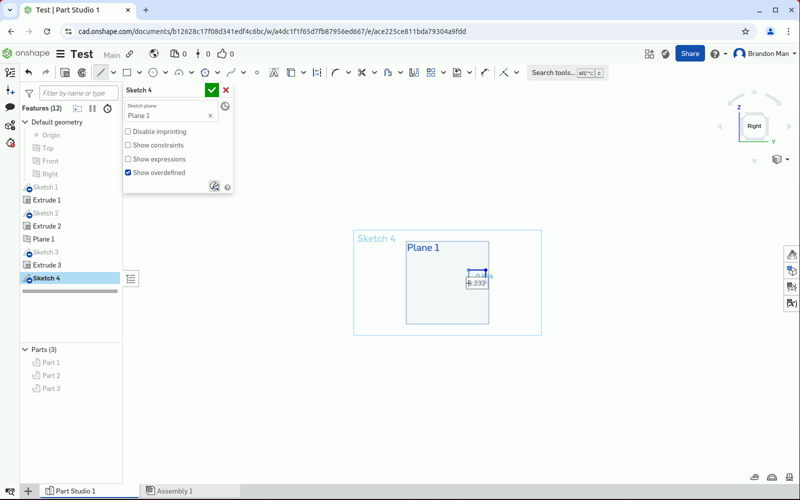
scroll(6)
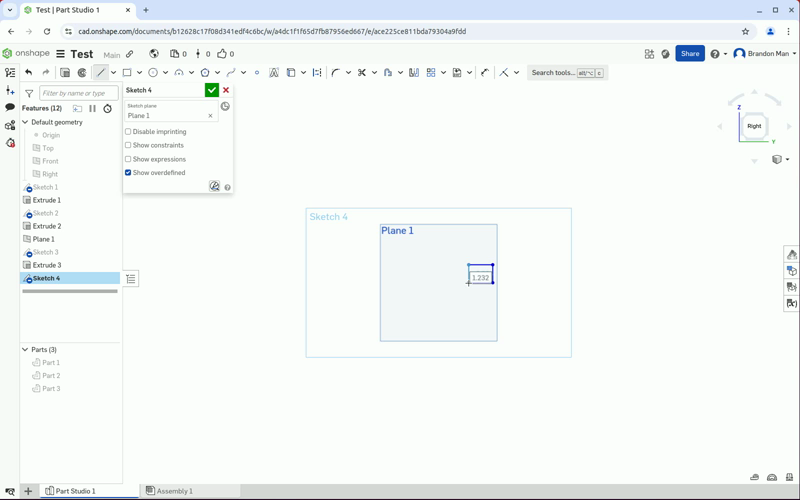
scroll(6)
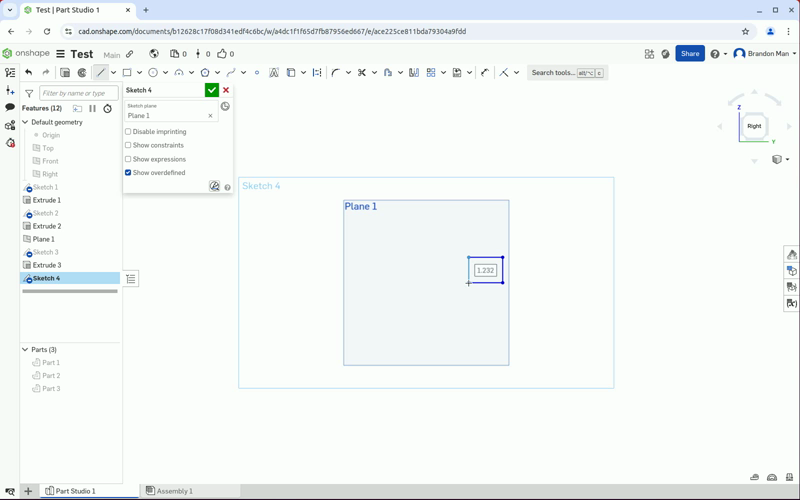
scroll(6)
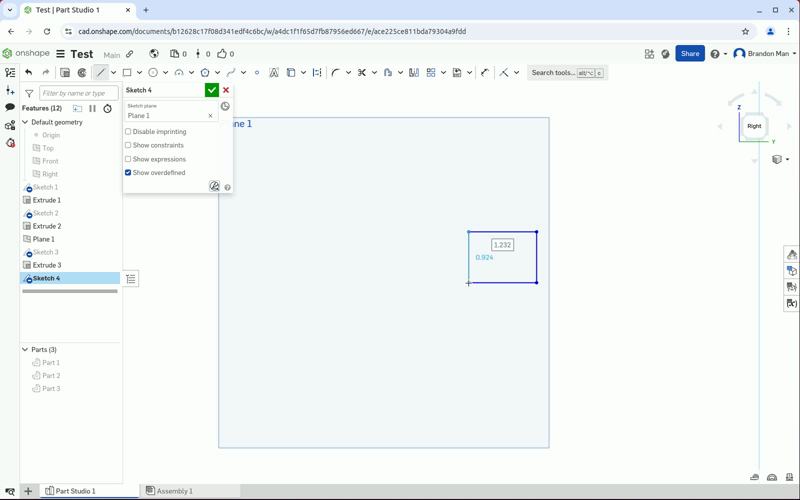
key_up(shift)
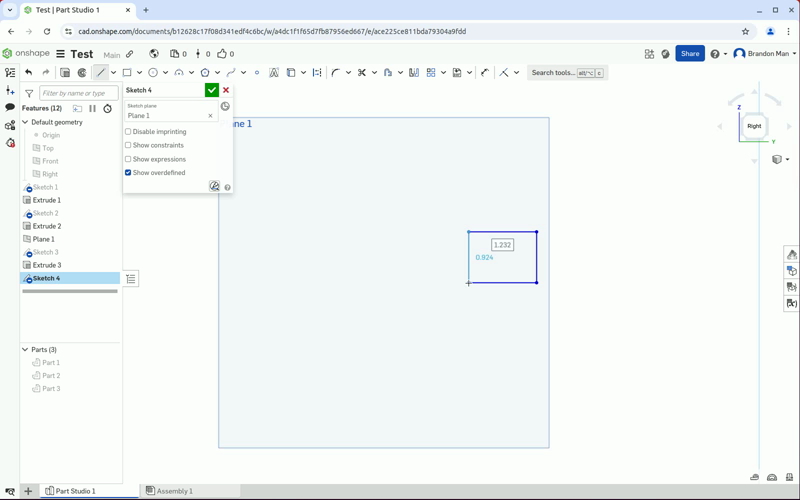
click(468, 282)
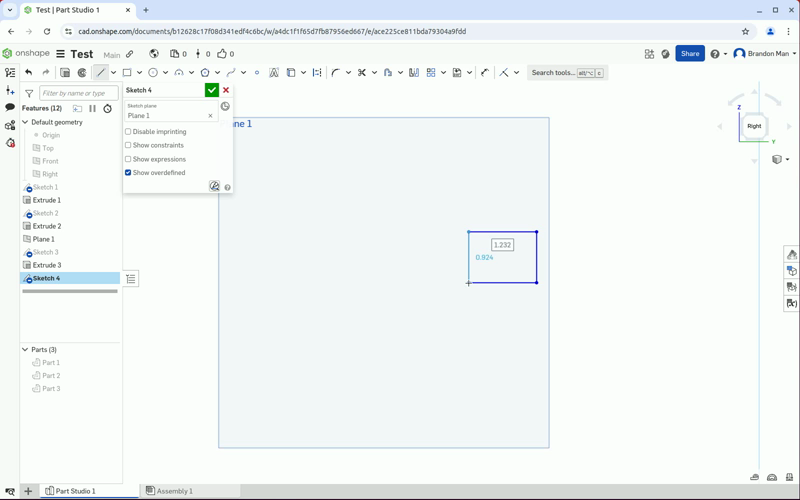
scroll(-6)
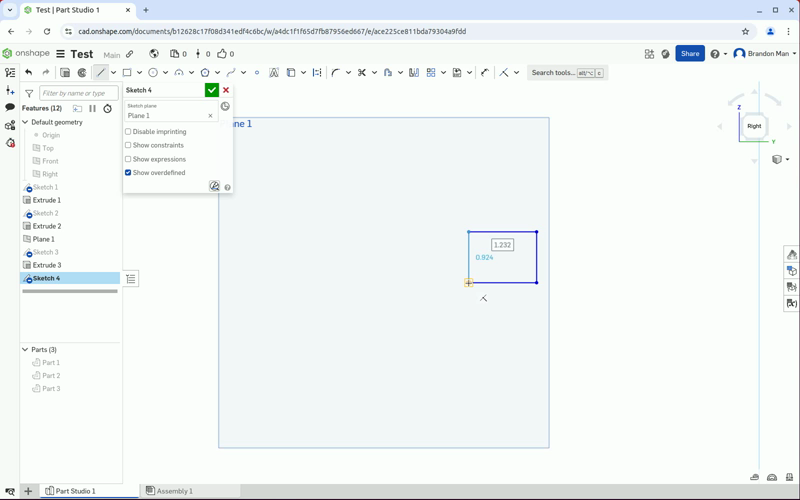
scroll(-6)
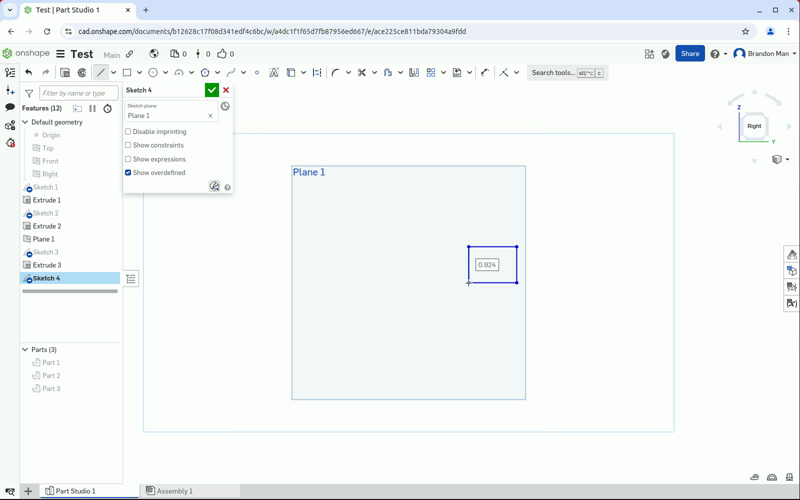
scroll(-6)
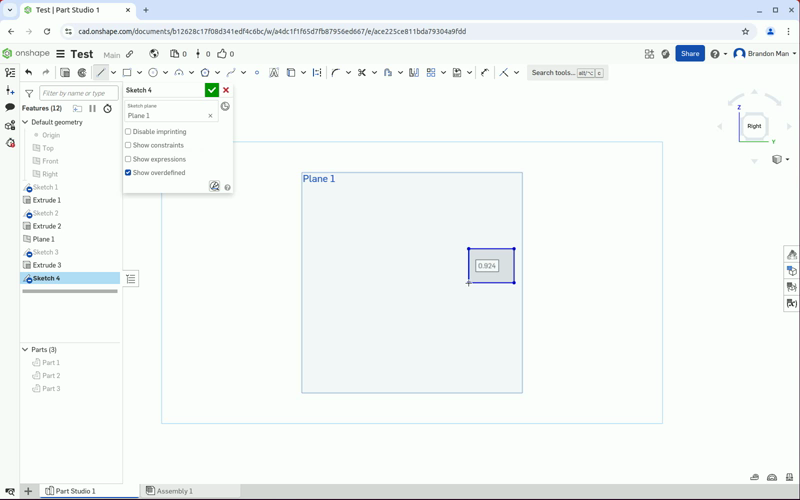
scroll(-6)
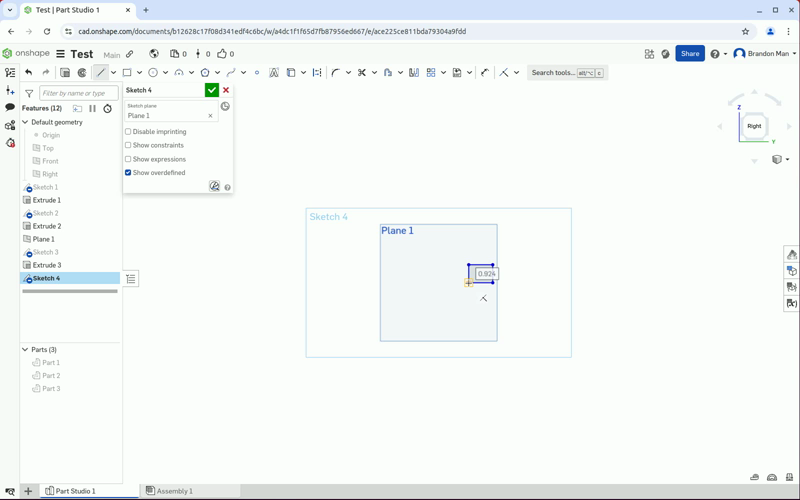
scroll(-6)
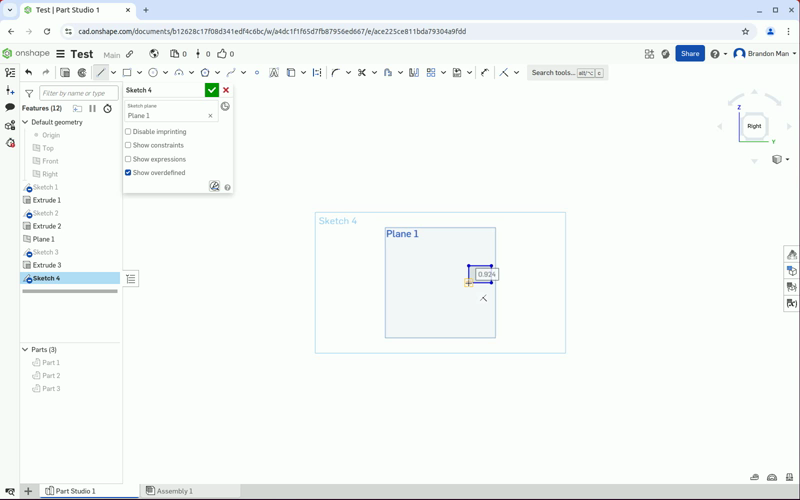
scroll(-6)
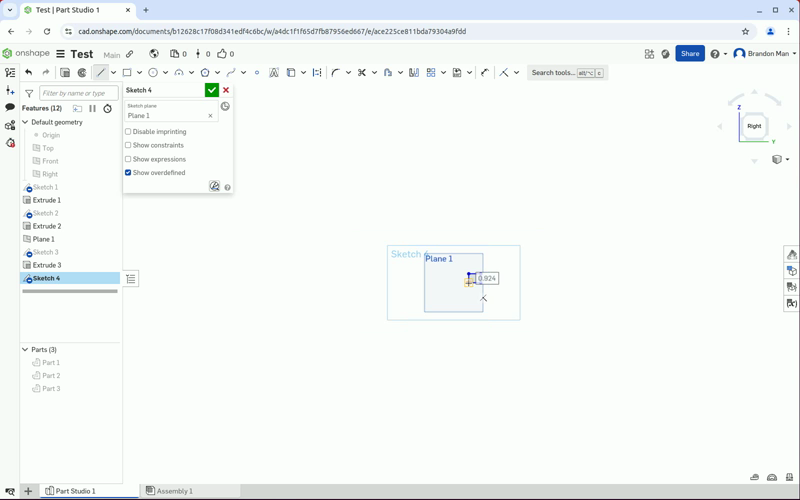
scroll(-6)
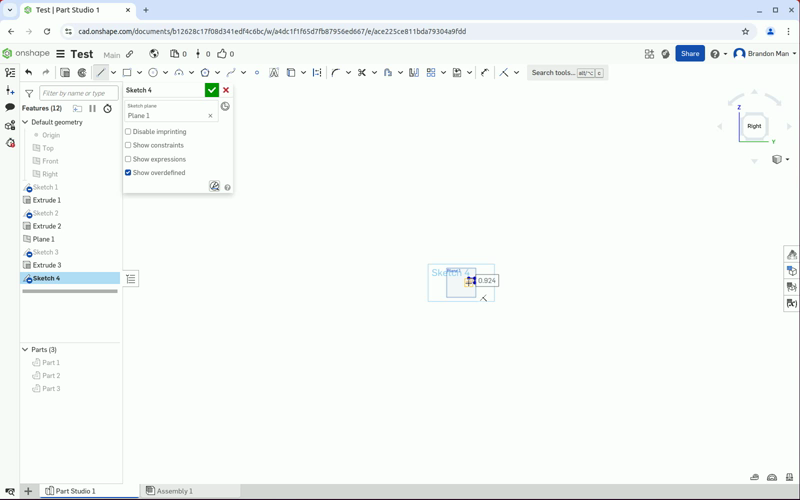
key(esc)
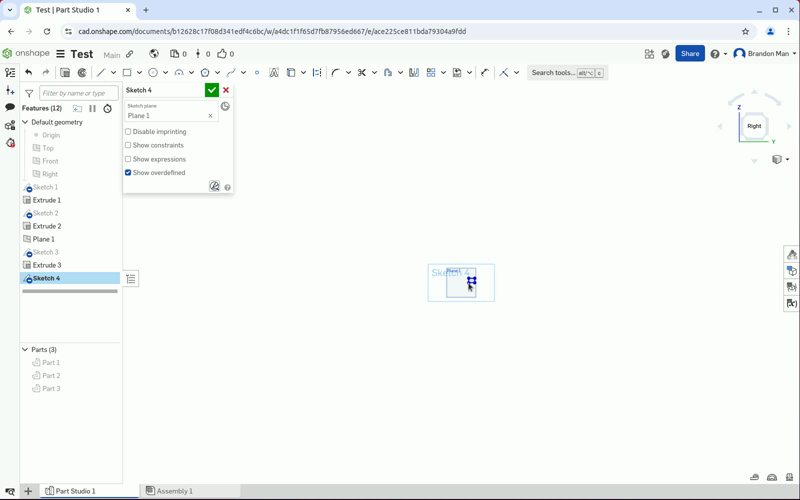
mouse_move(473, 281)
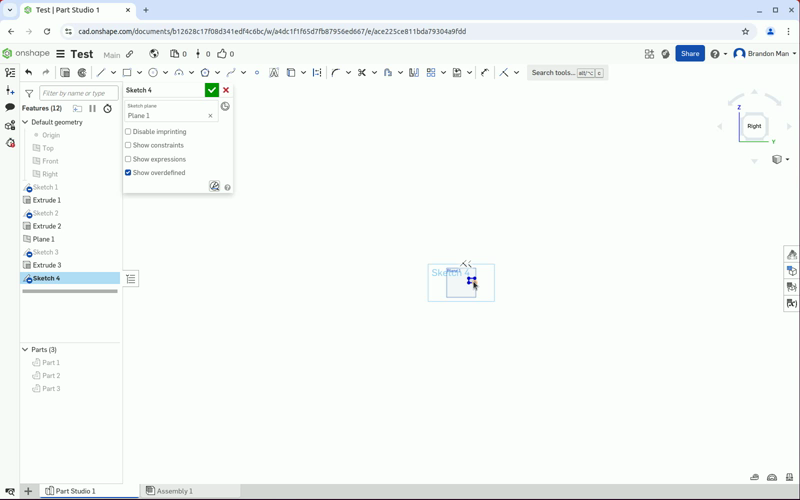
scroll(6)
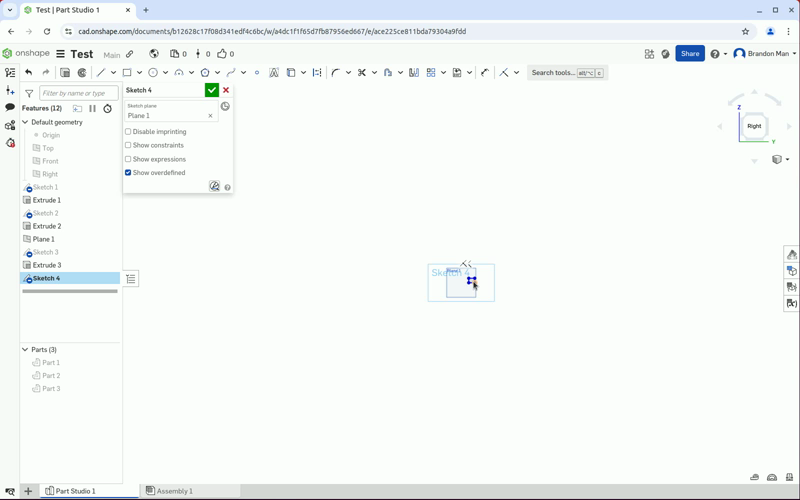
scroll(6)
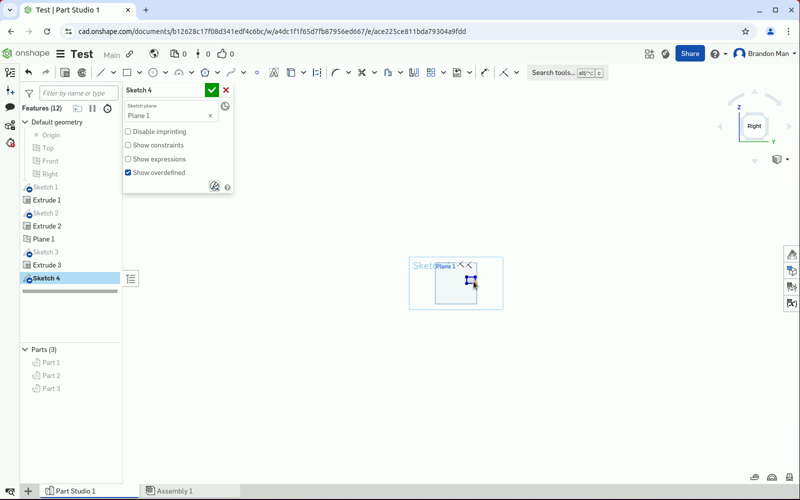
scroll(6)
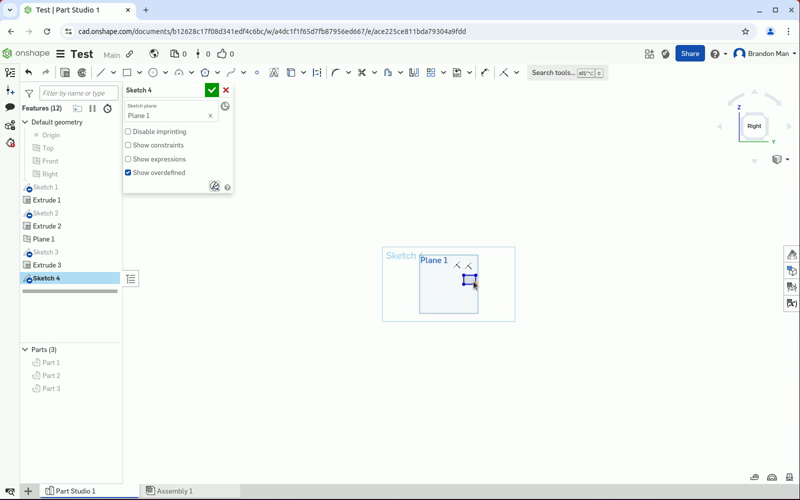
scroll(6)
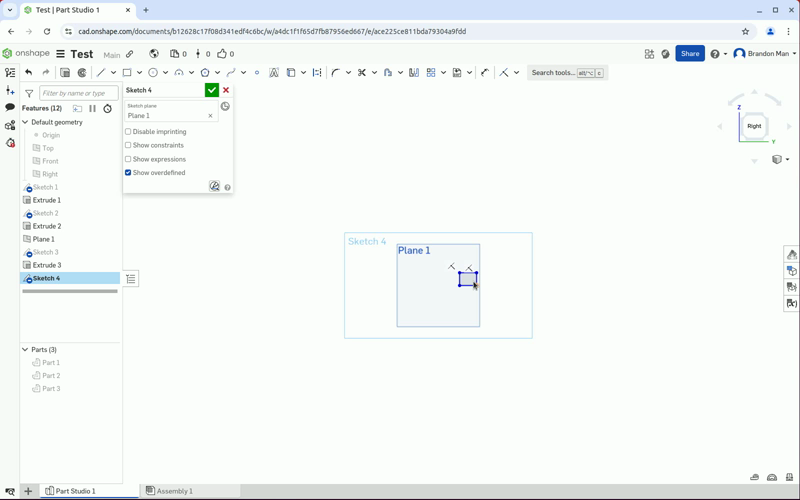
scroll(6)
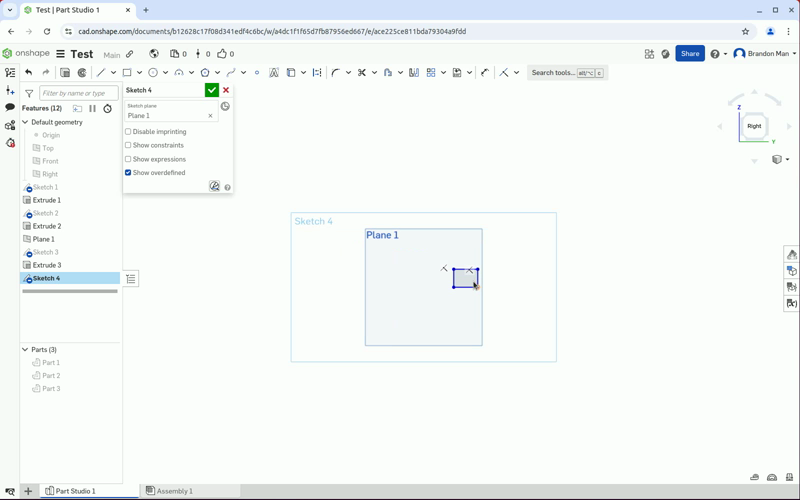
scroll(6)
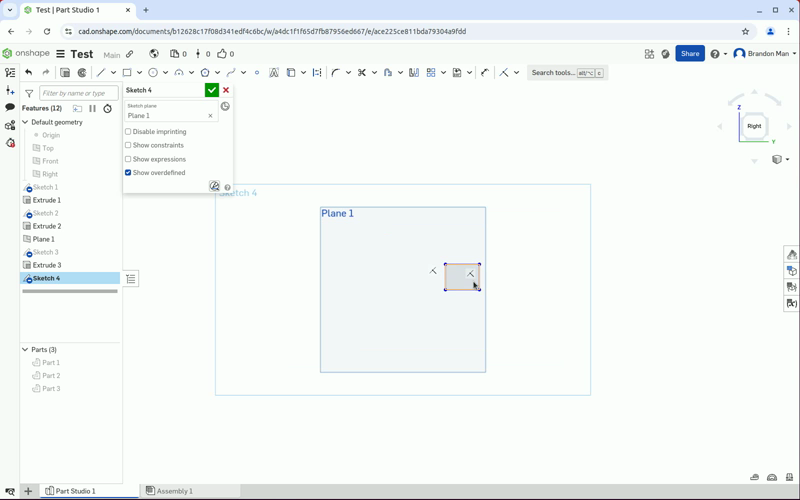
scroll(6)
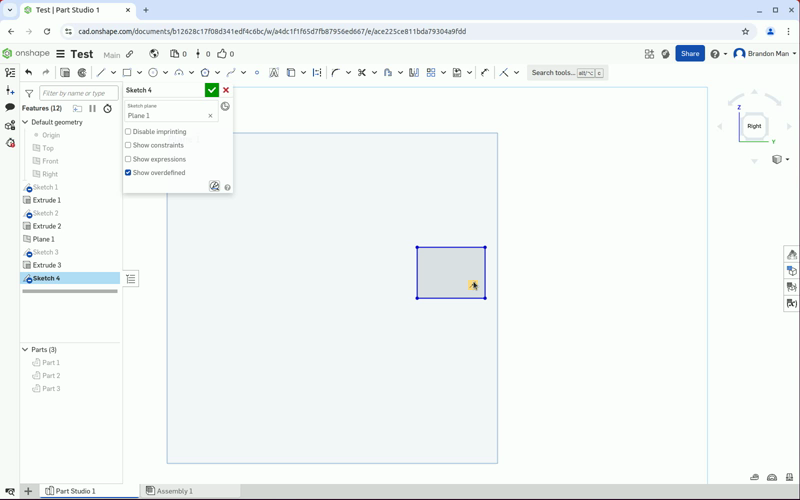
click(473, 281)
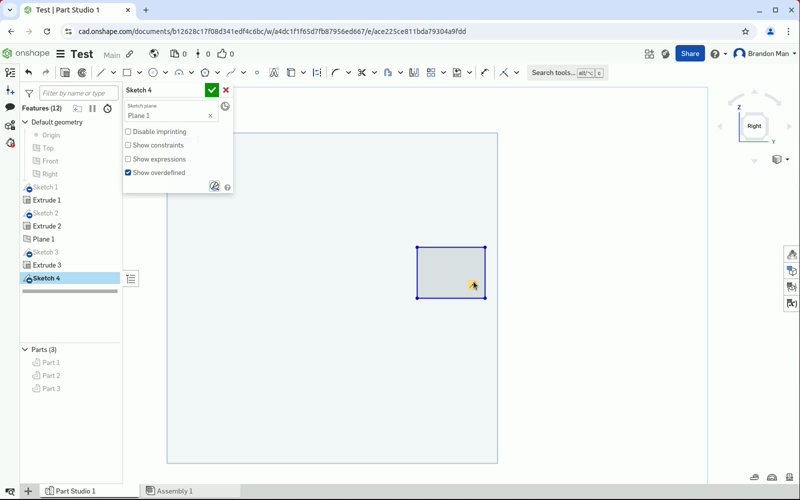
scroll(-6)
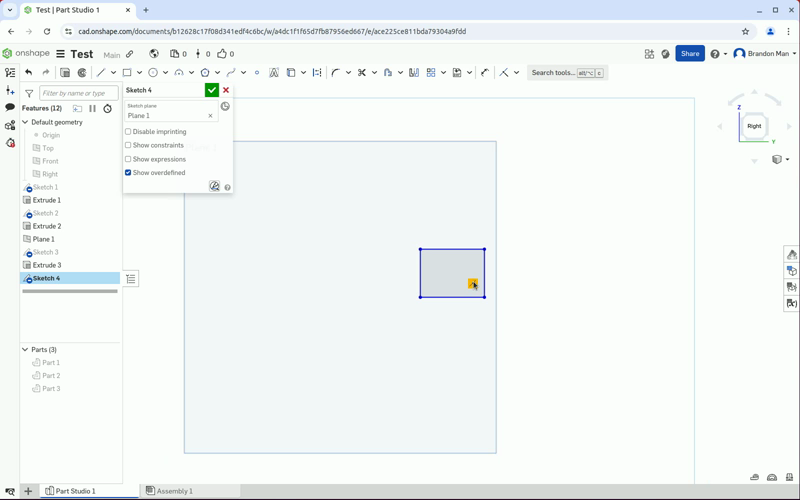
scroll(-6)
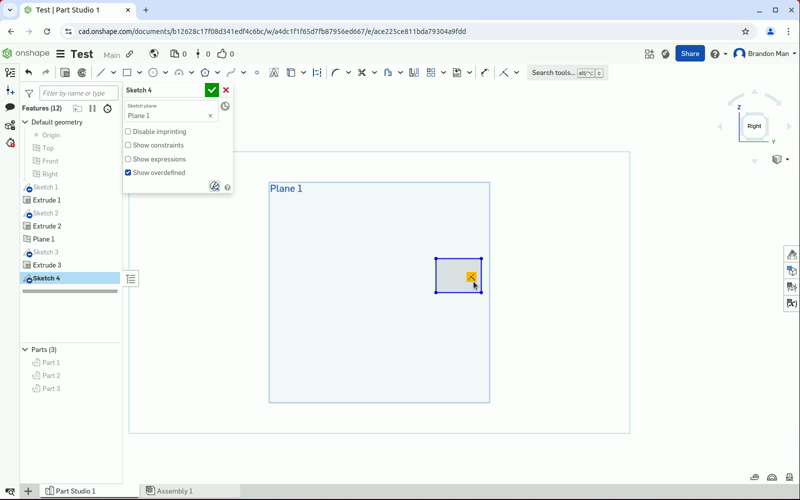
scroll(-6)
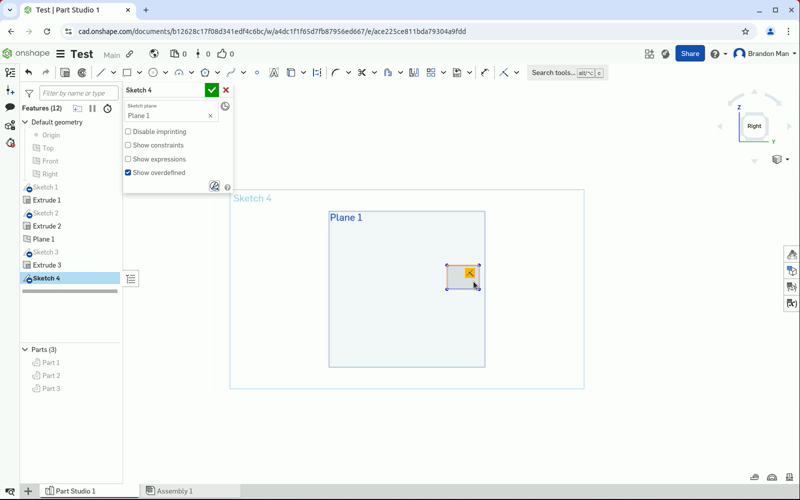
scroll(-6)
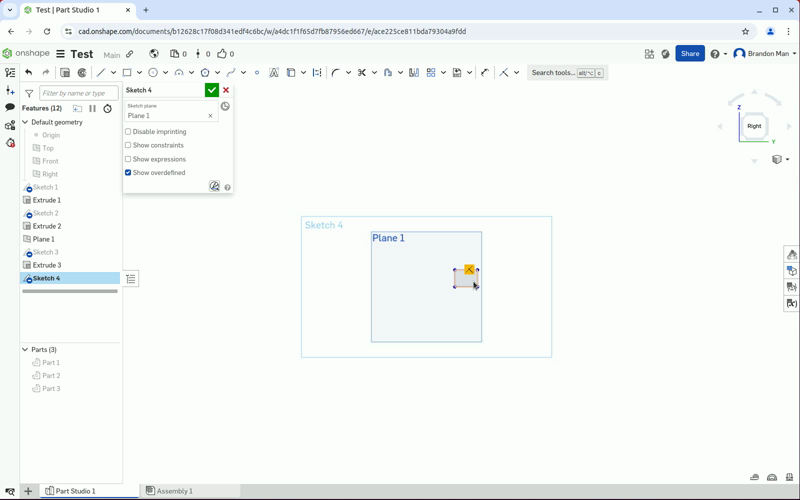
scroll(-6)
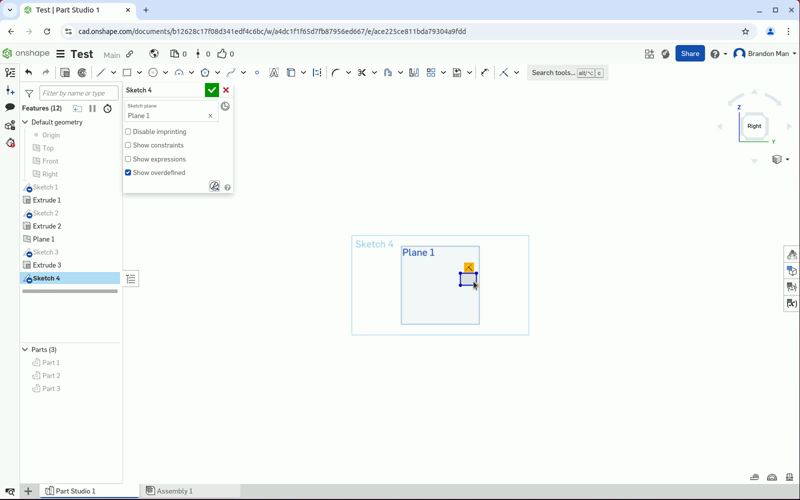
scroll(-6)
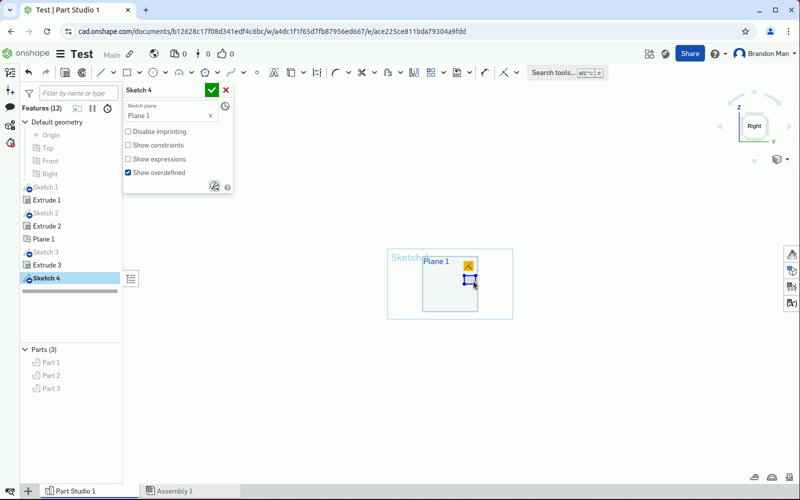
scroll(-6)
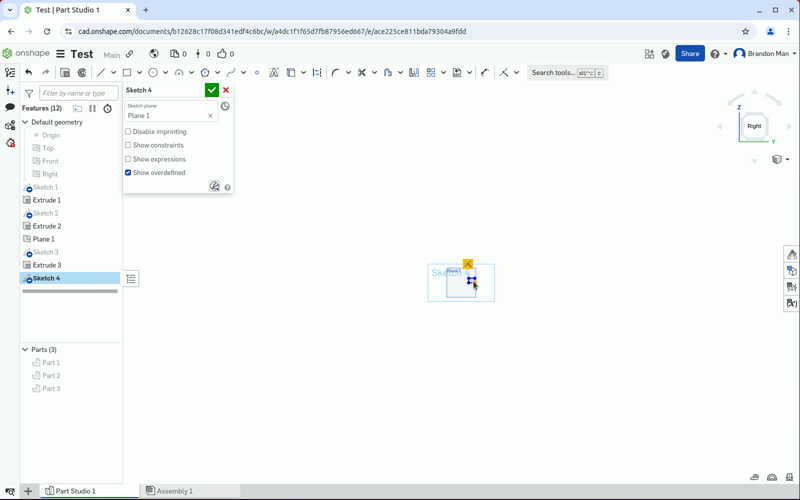
mouse_move(73, 352)
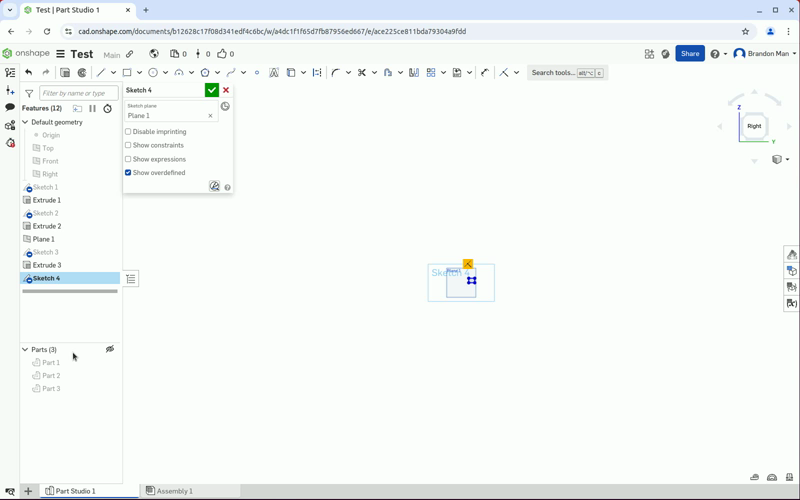
key(shift+y)
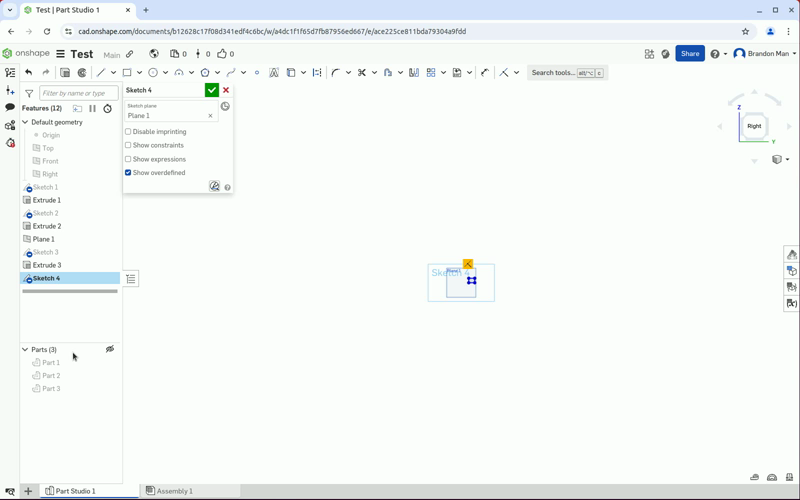
key(shift+e)
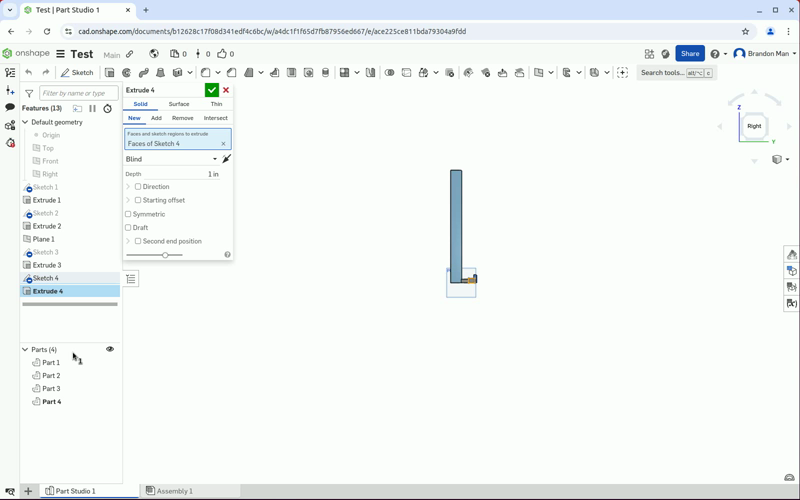
mouse_move(143, 106)
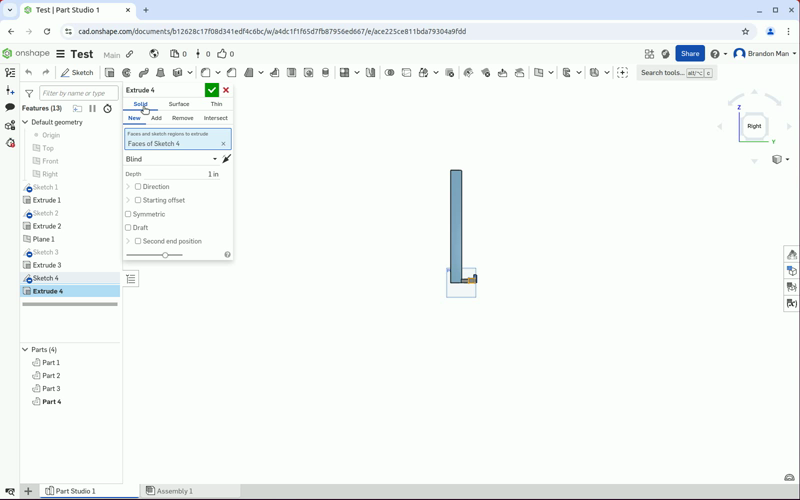
click(143, 106)
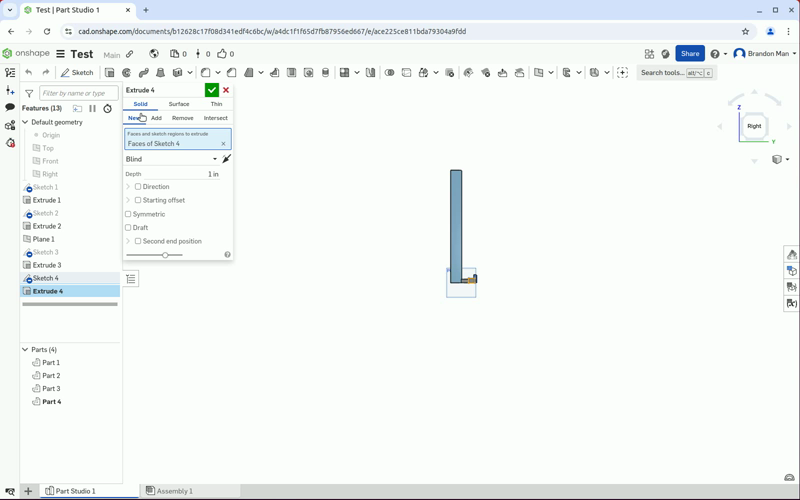
mouse_move(137, 120)
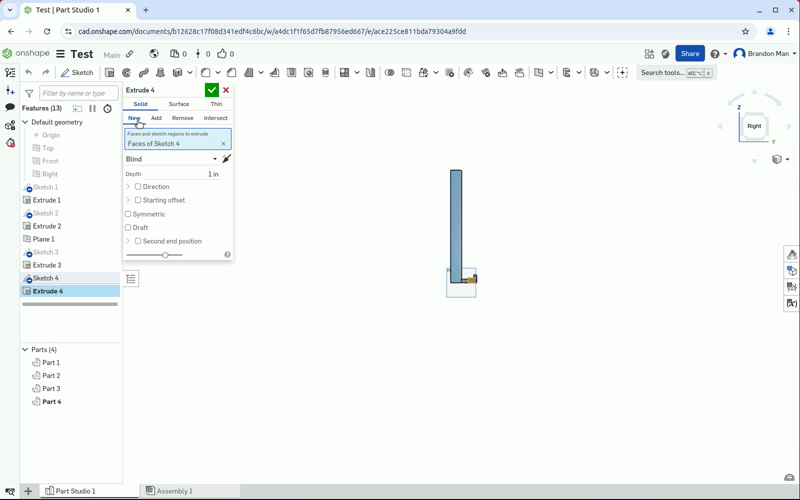
click(137, 120)
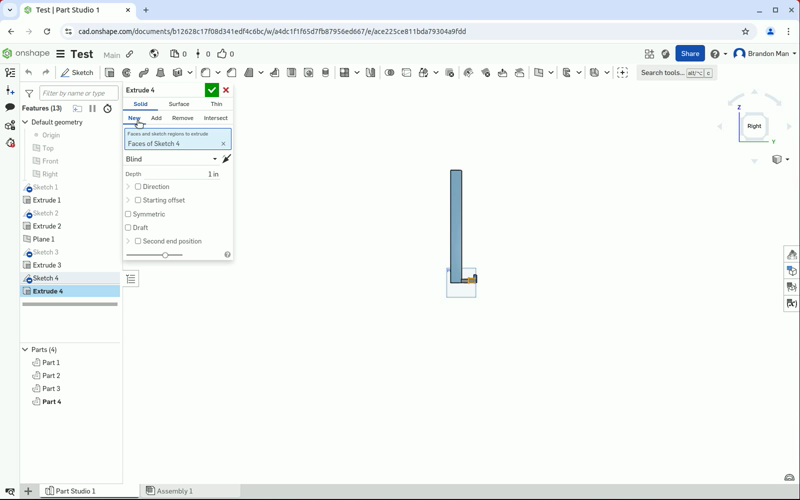
key(tab, 4)
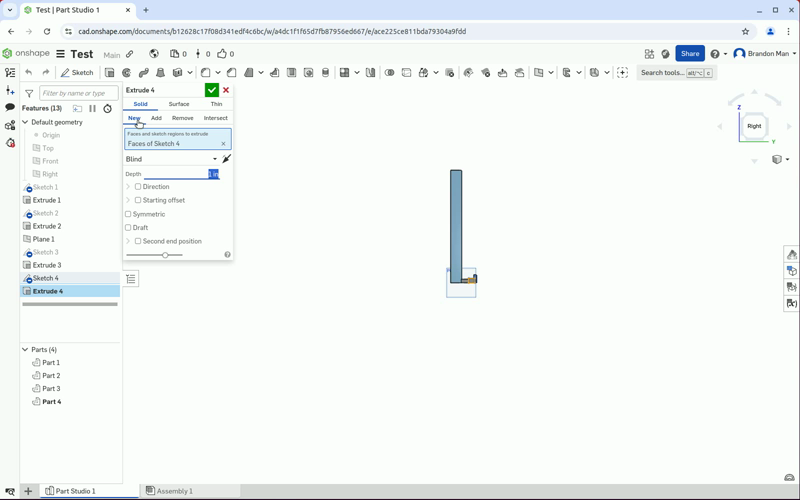
text(-1.926)
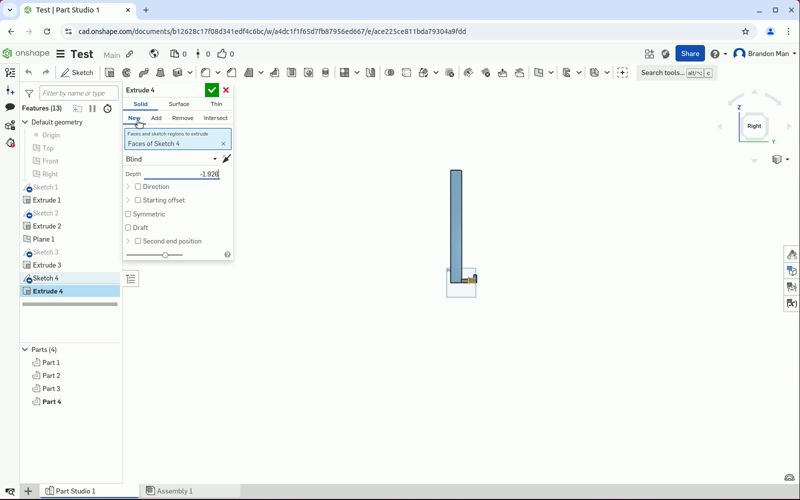
key(enter)
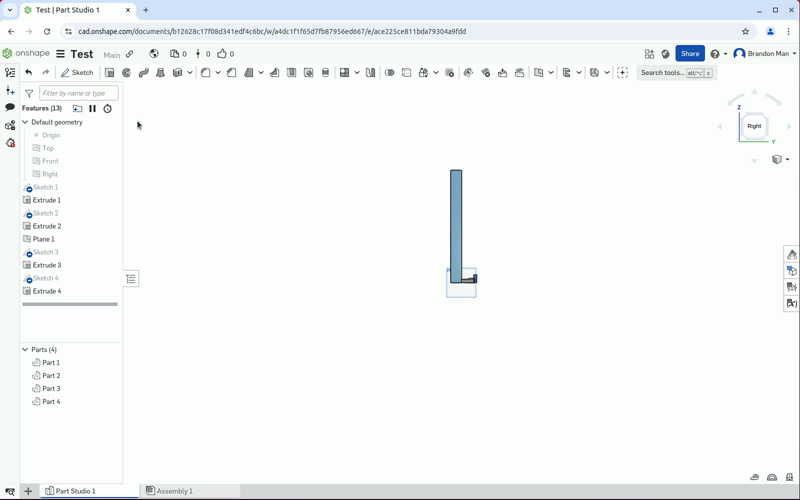
key(shift+h)
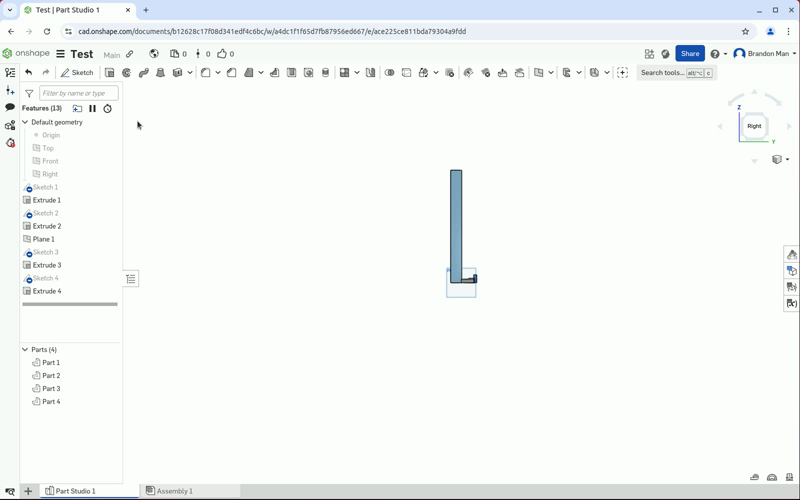
key(shift+h)
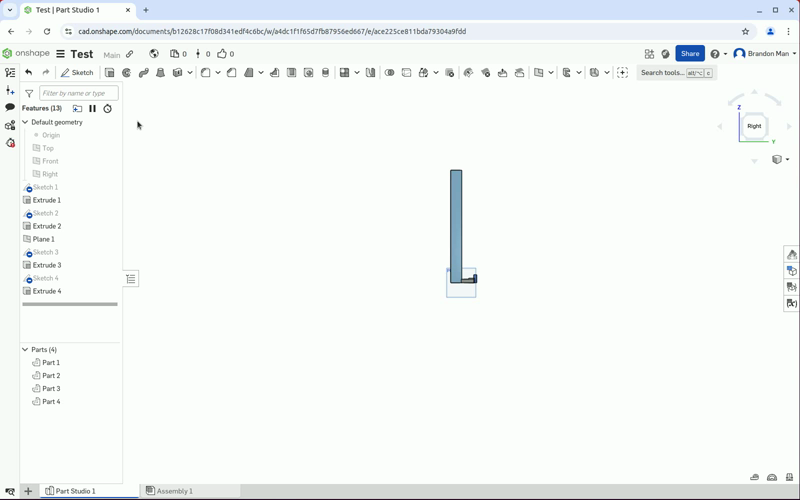
mouse_move(73, 189)
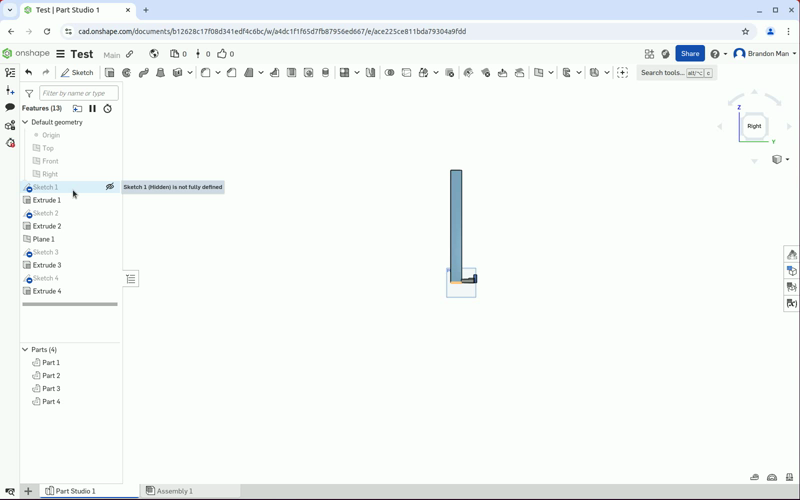
click(73, 189)
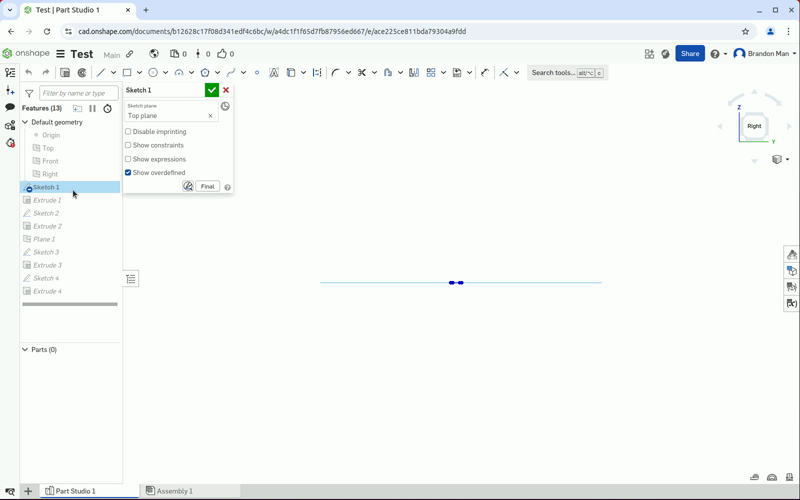
mouse_move(229, 92)
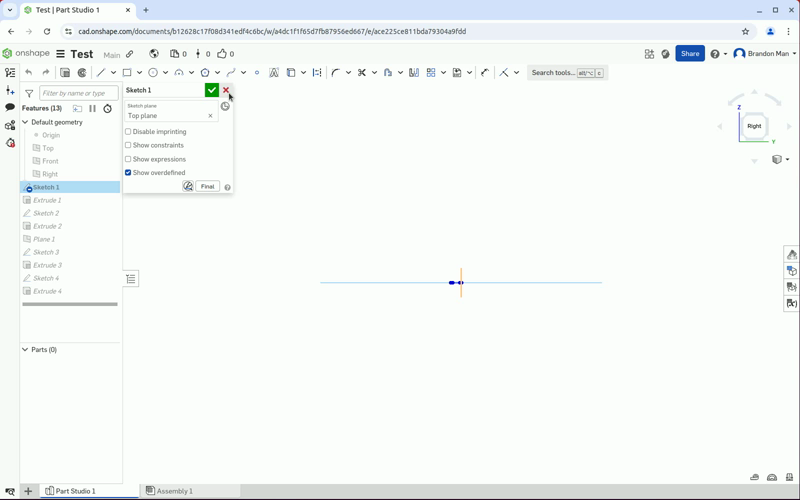
click(229, 92)
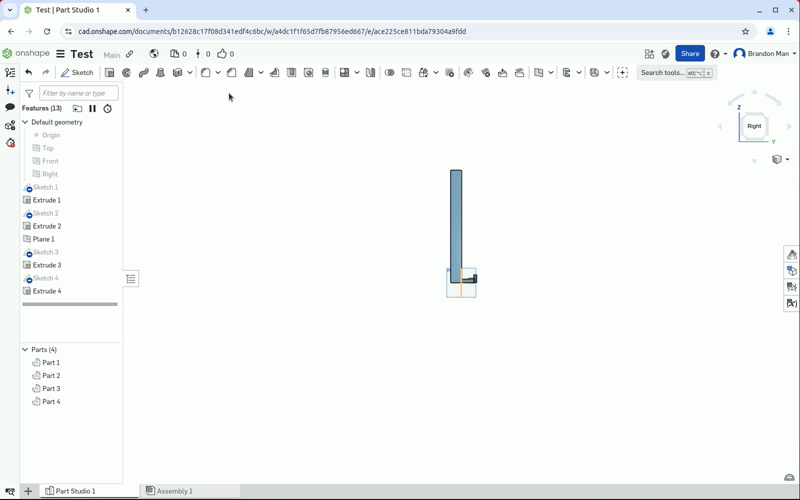
mouse_move(541, 75)
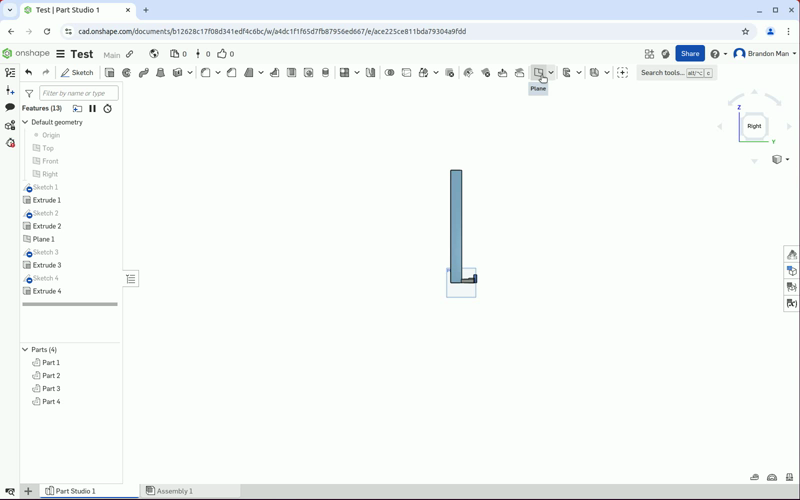
click(541, 75)
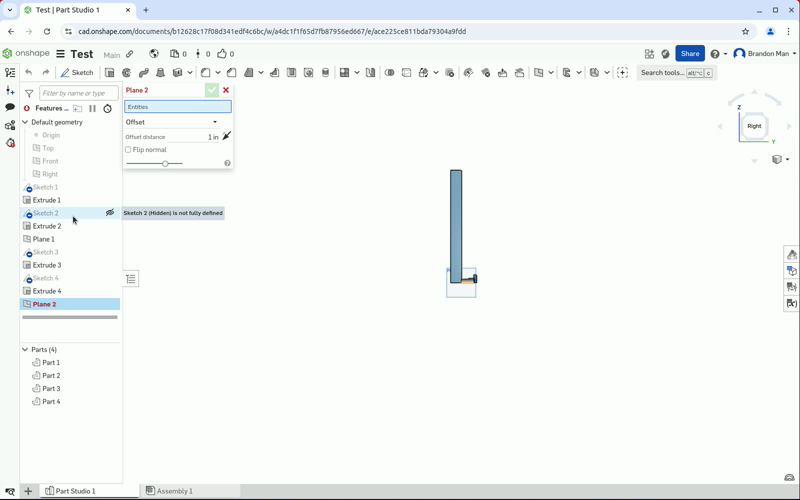
scroll(3)
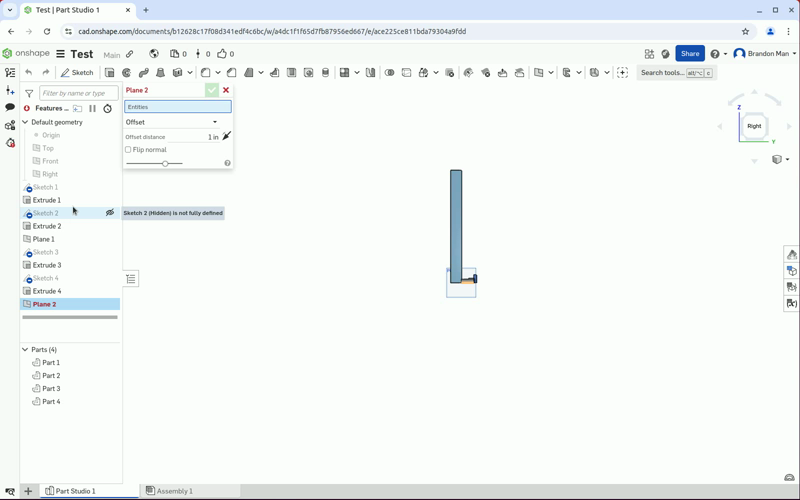
mouse_move(73, 176)
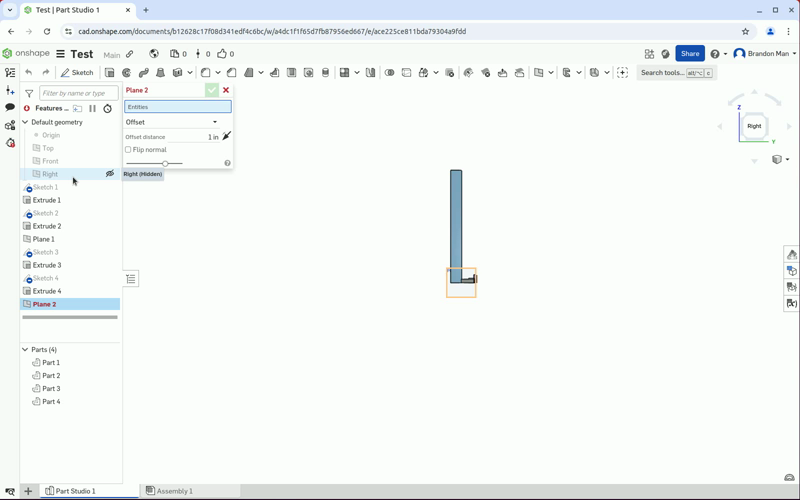
click(73, 176)
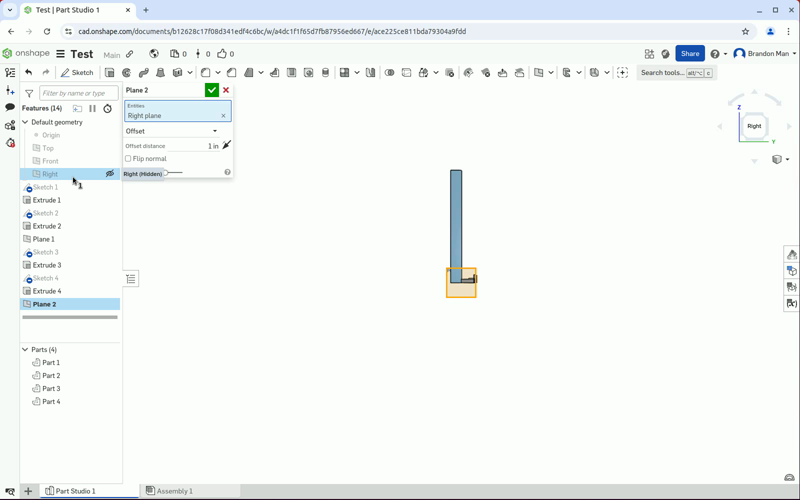
key(tab, 2)
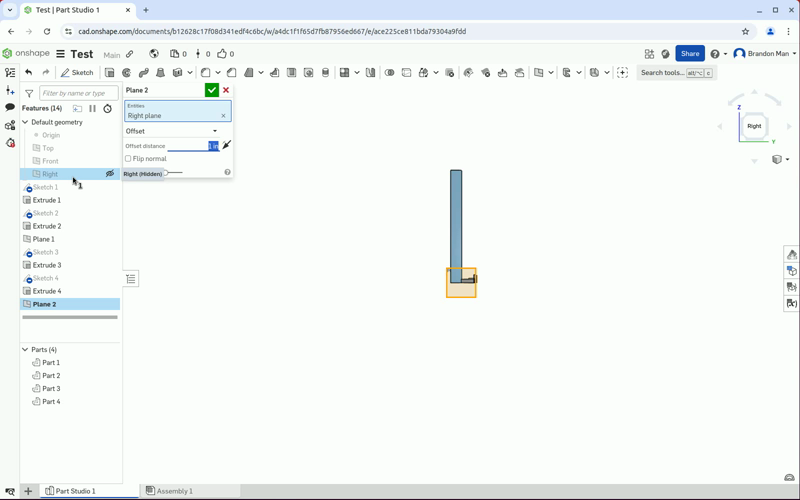
text(5.053)
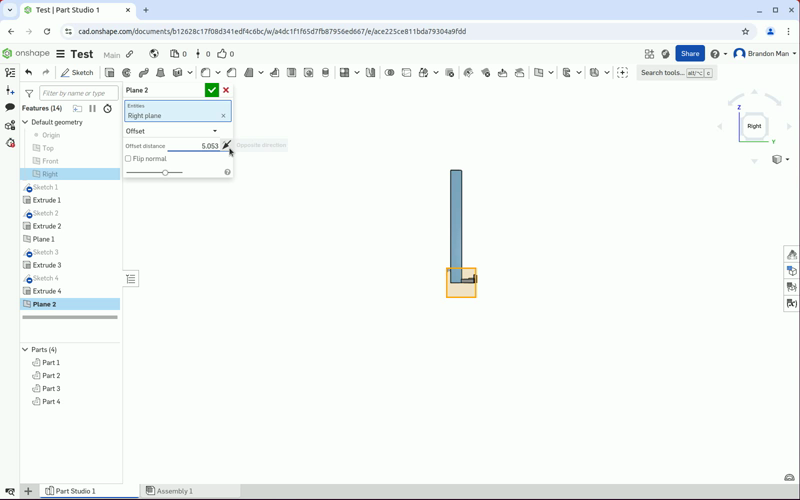
mouse_move(229, 147)
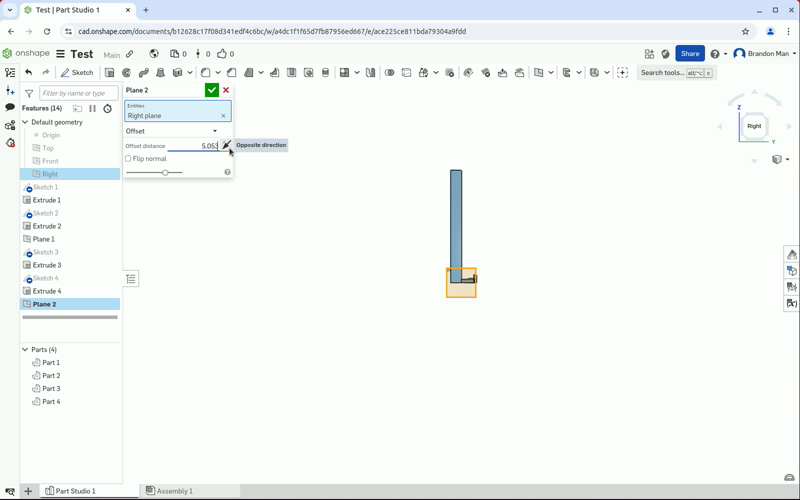
click(229, 147)
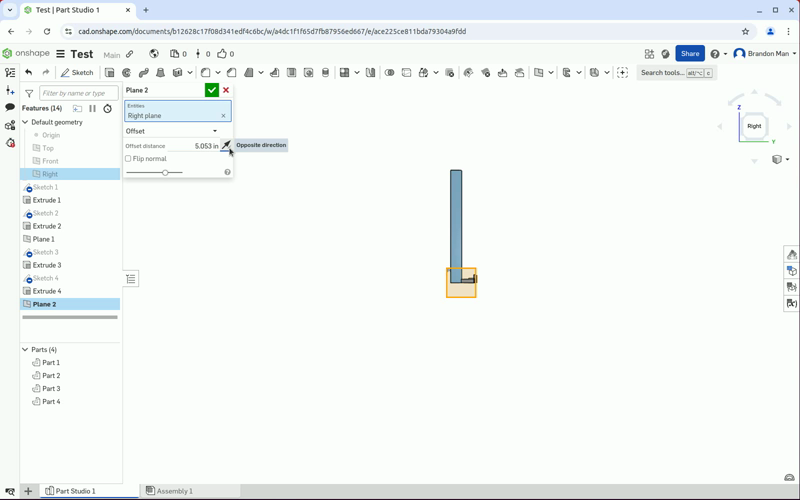
key(enter, 2)
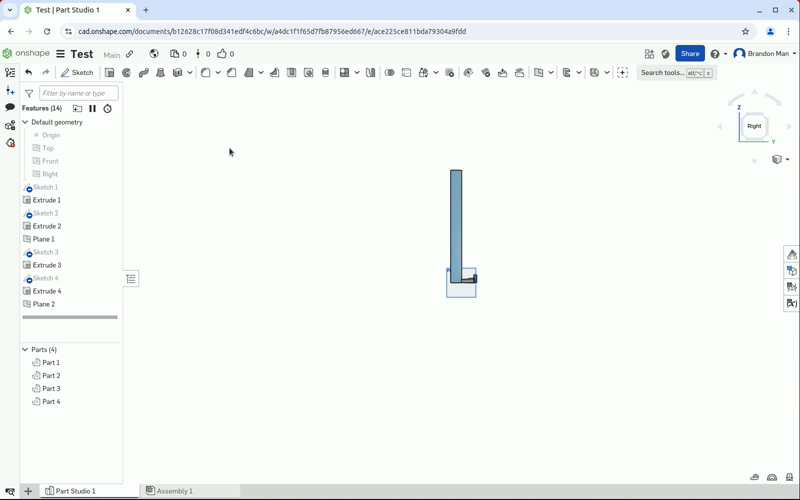
key(shift+s)
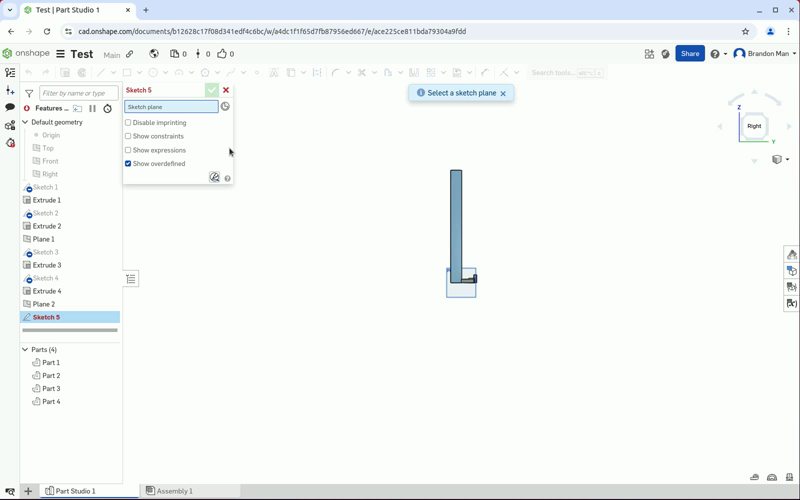
mouse_move(73, 306)
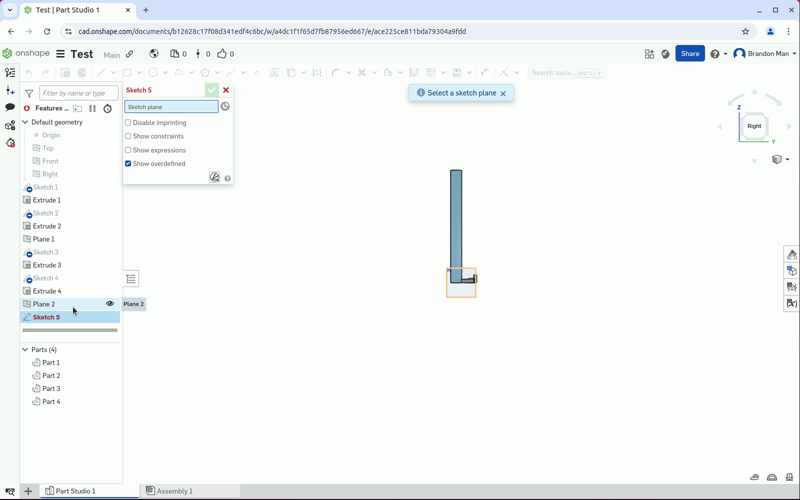
click(73, 306)
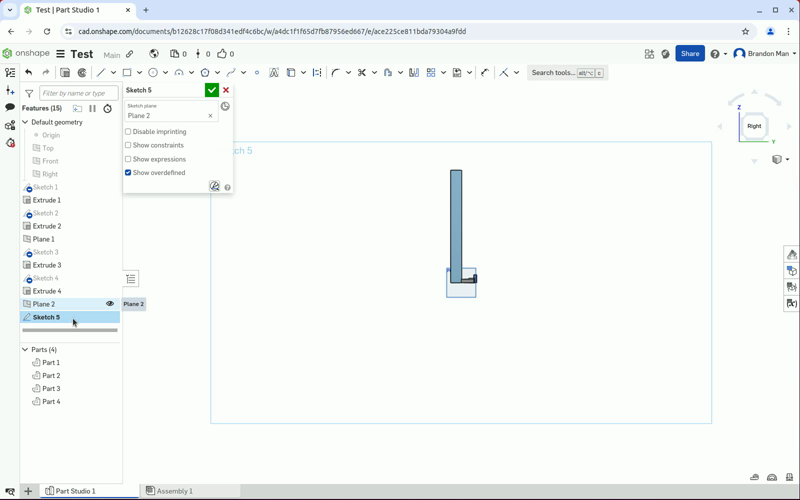
mouse_move(73, 352)
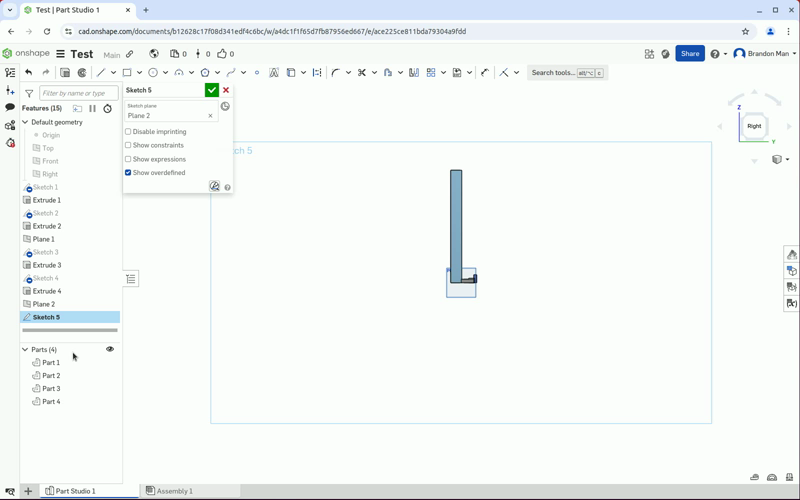
key(y)
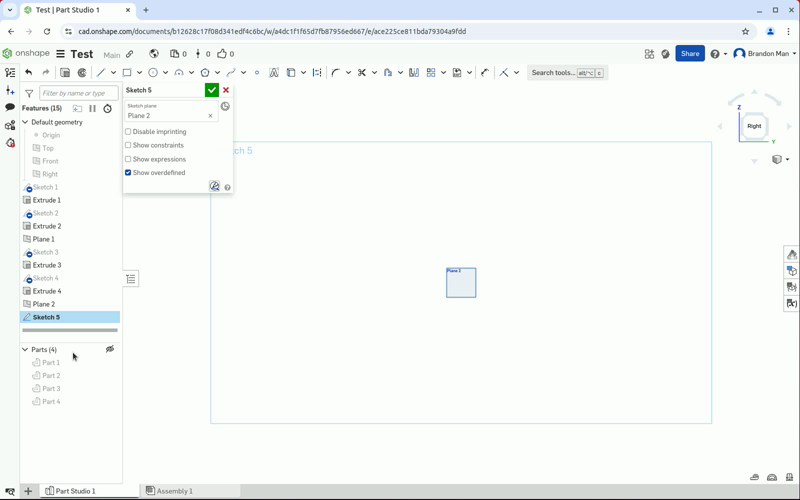
key(l)
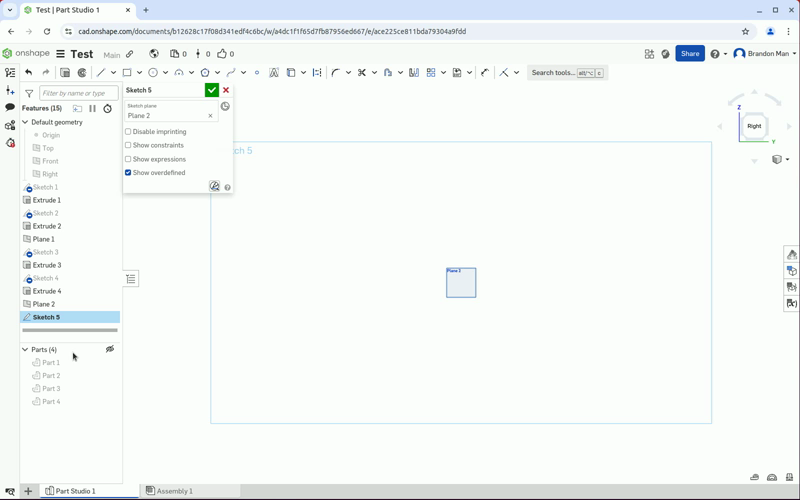
key_down(shift)
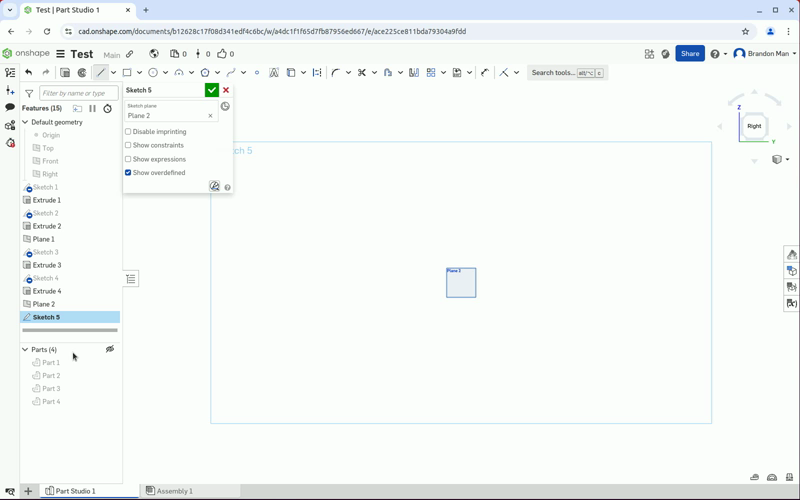
mouse_move(461, 282)
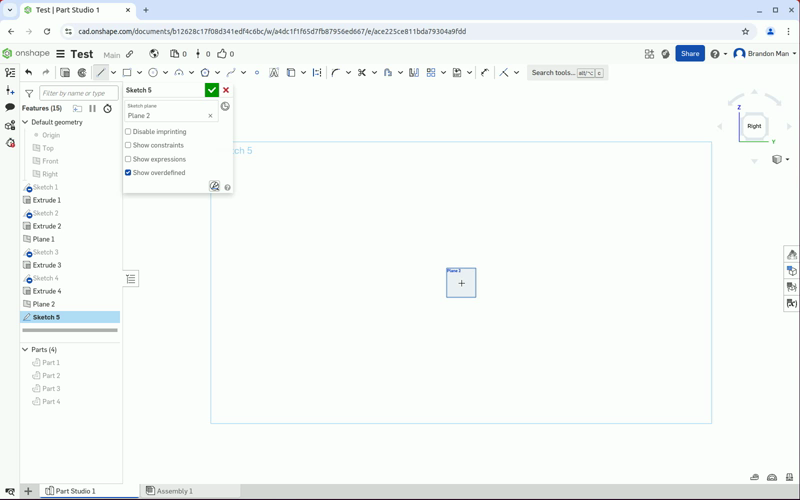
click(461, 282)
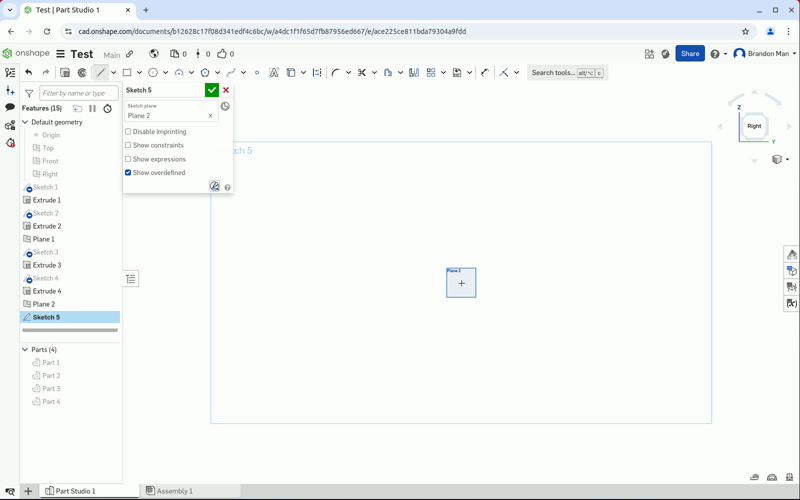
key_up(shift)
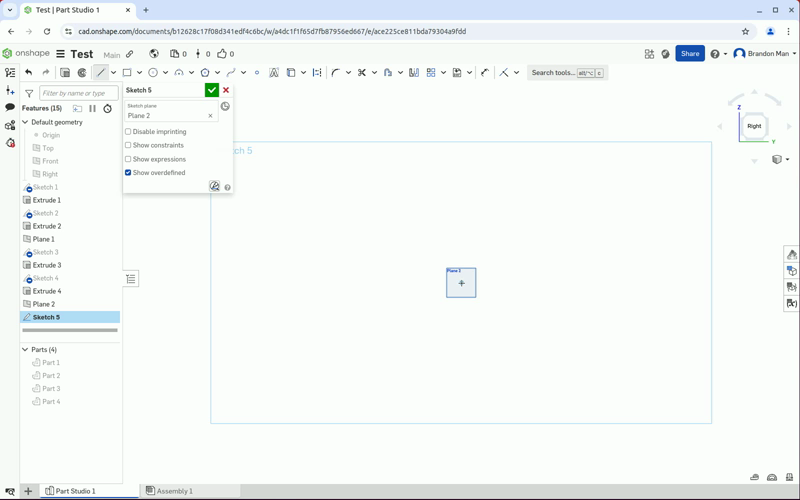
key_down(shift)
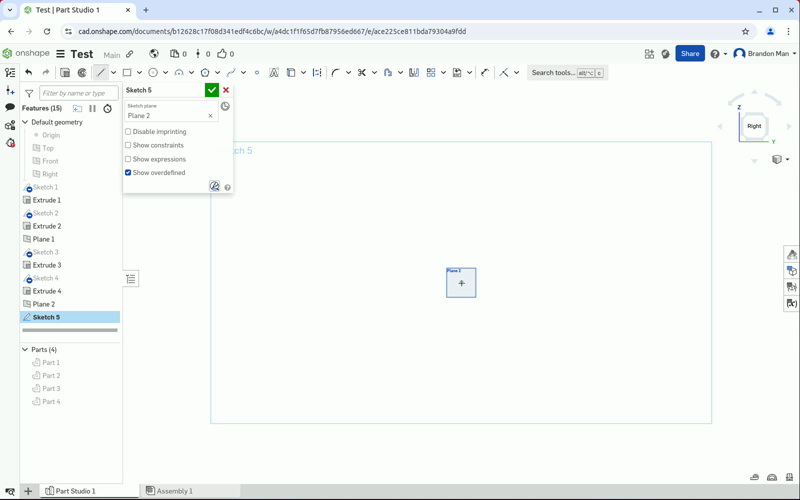
mouse_move(492, 282)
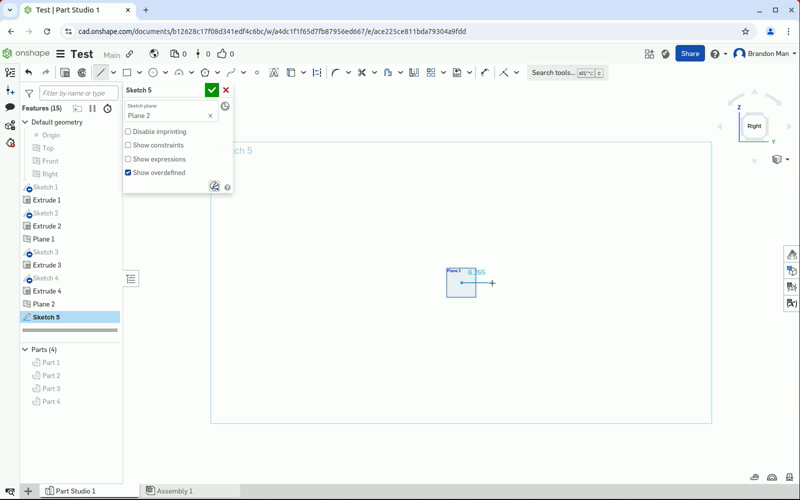
mouse_move(464, 282)
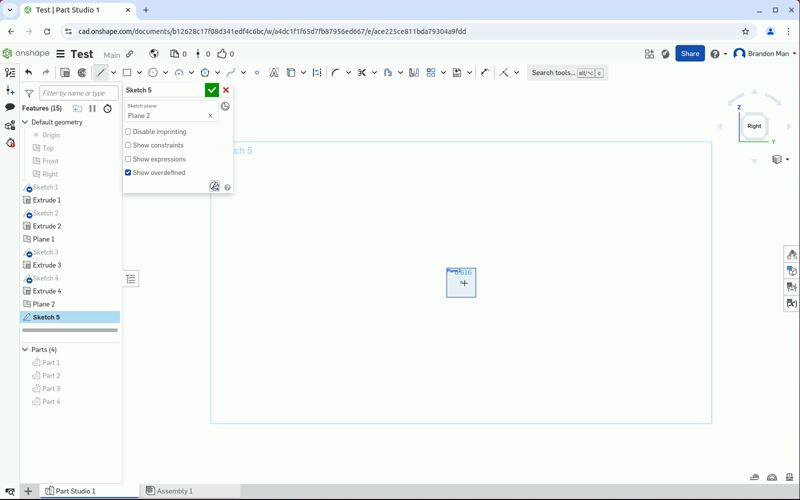
scroll(6)
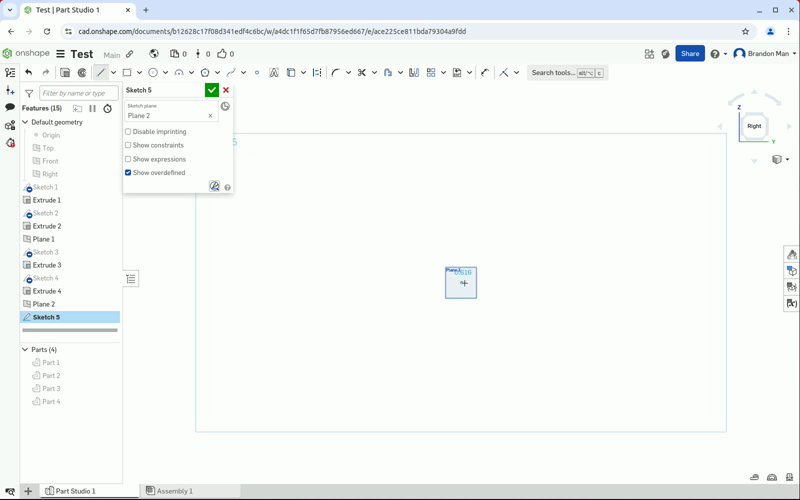
scroll(6)
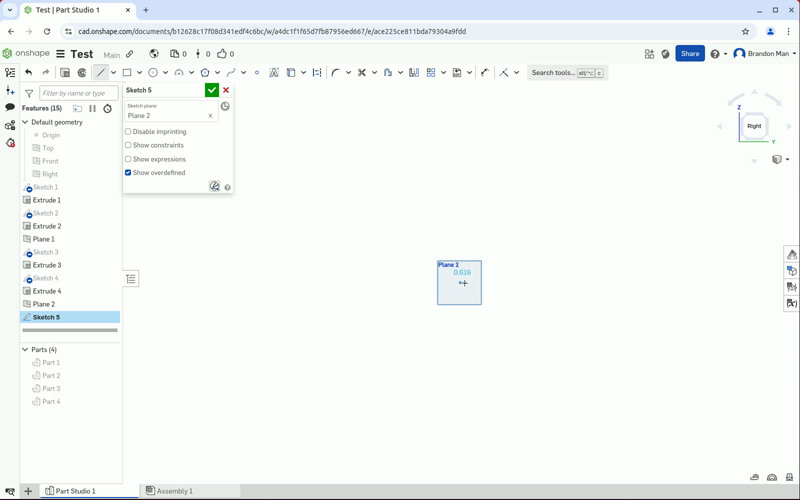
scroll(6)
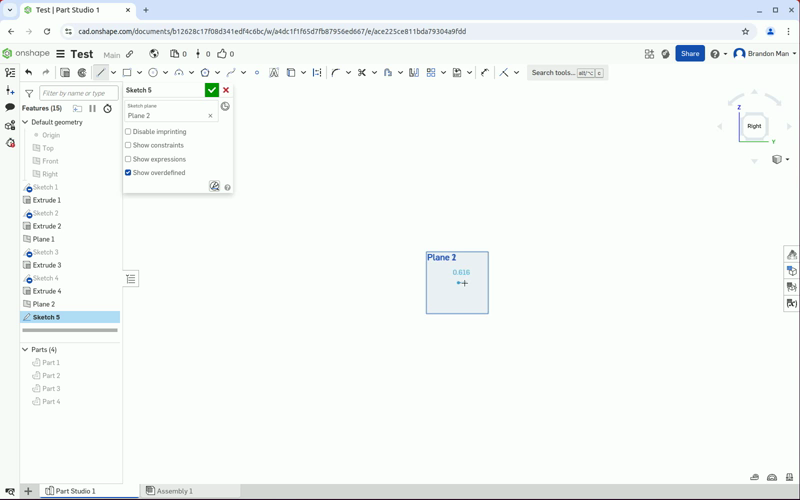
scroll(6)
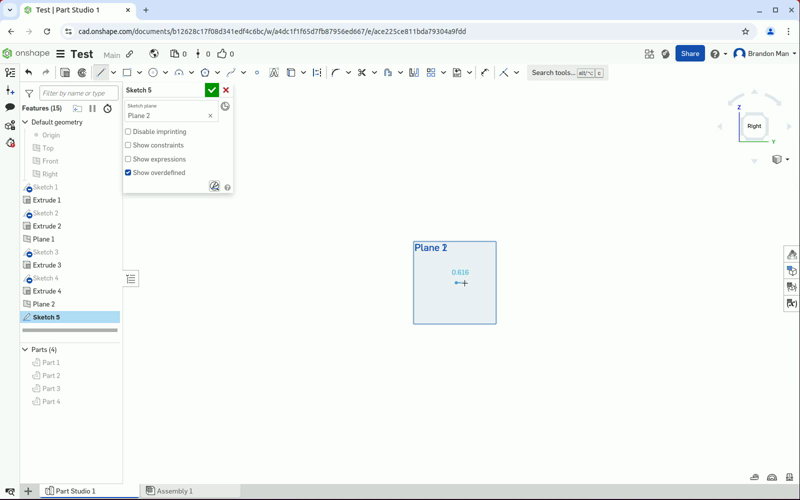
scroll(6)
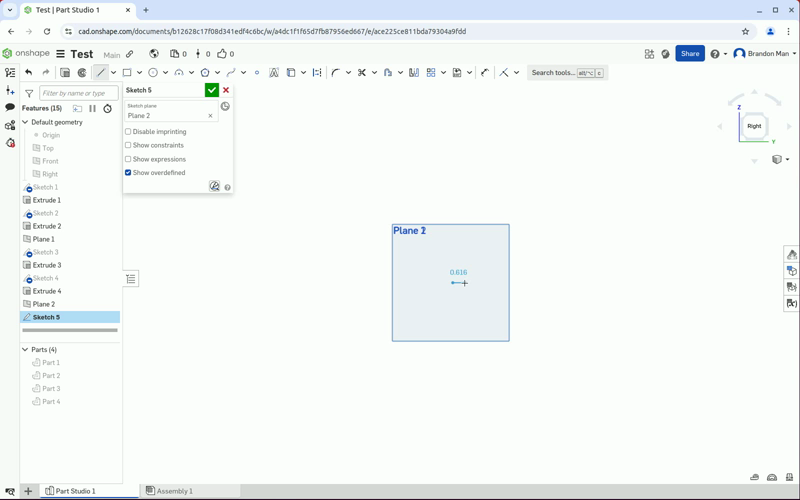
scroll(6)
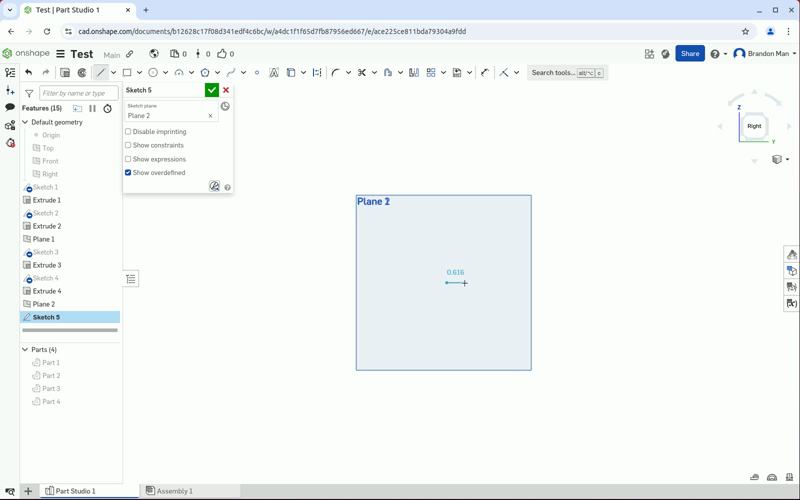
scroll(6)
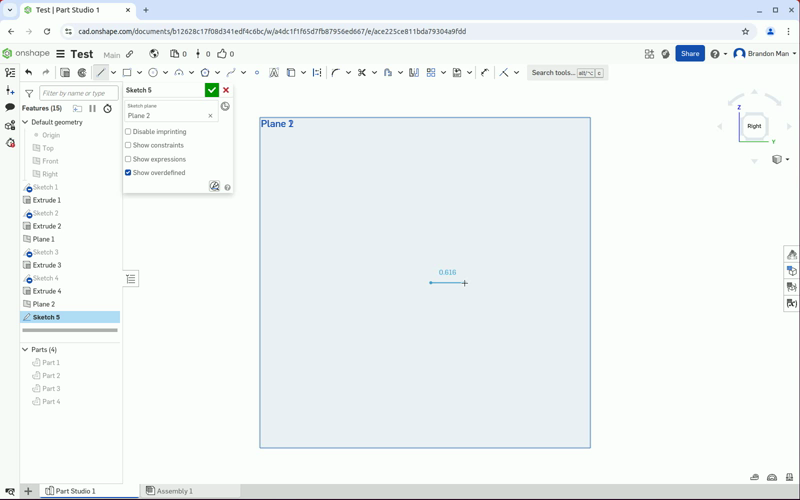
click(464, 282)
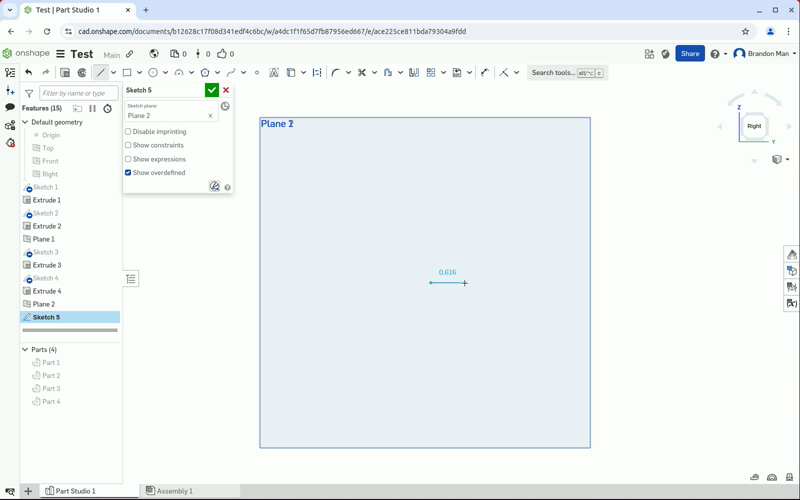
scroll(-6)
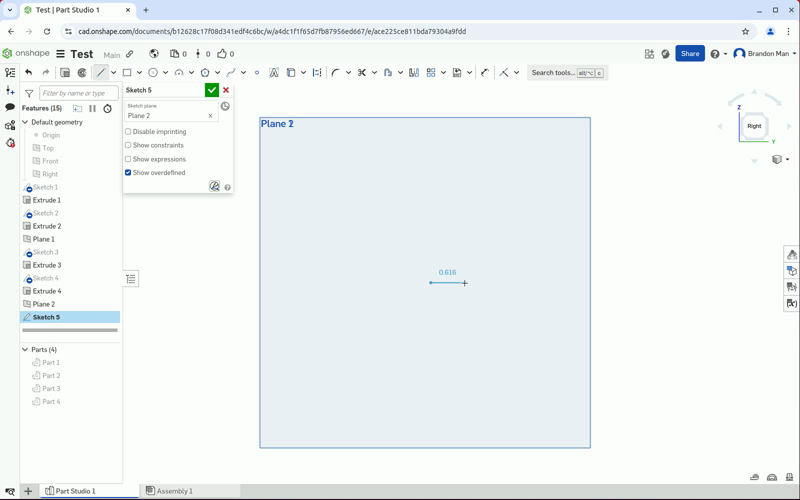
scroll(-6)
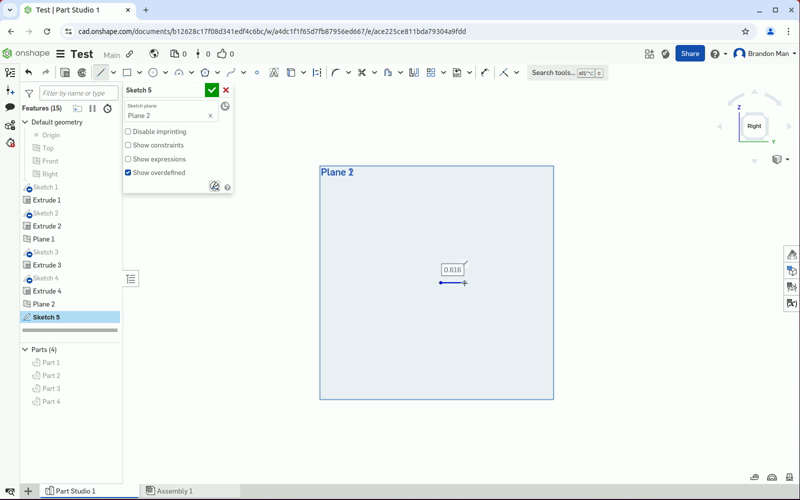
scroll(-6)
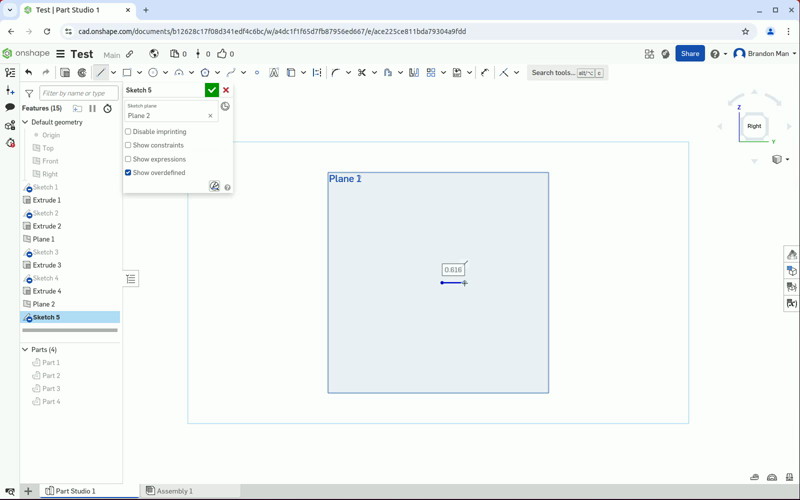
scroll(-6)
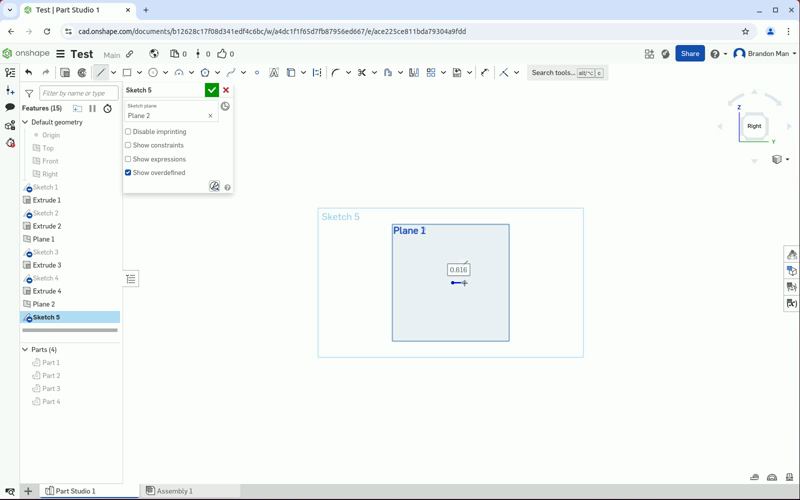
scroll(-6)
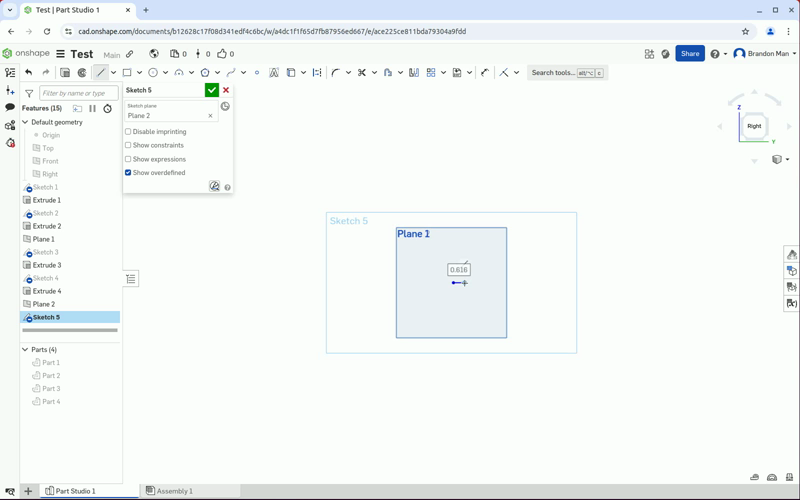
scroll(-6)
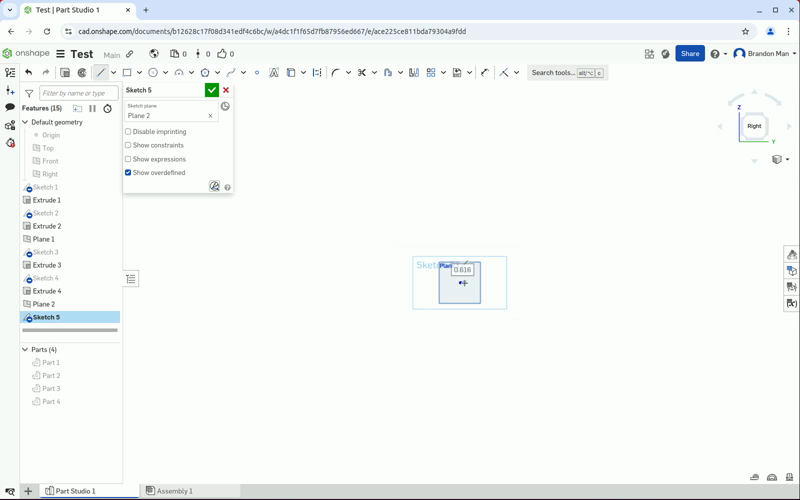
scroll(-6)
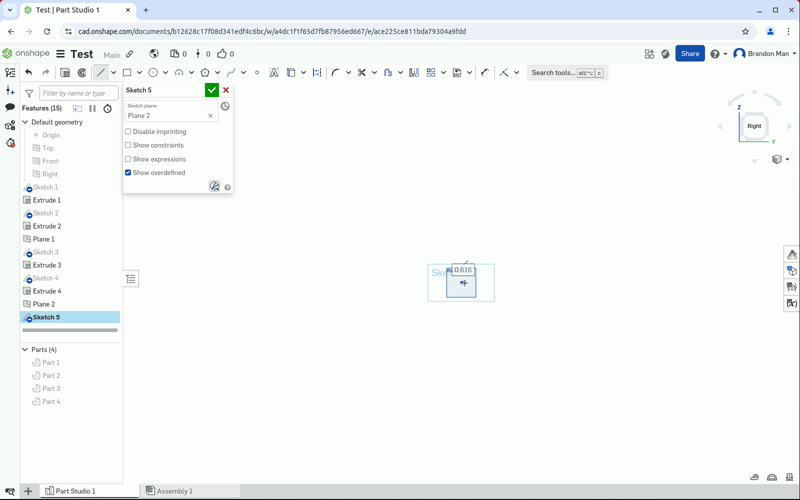
key_up(shift)
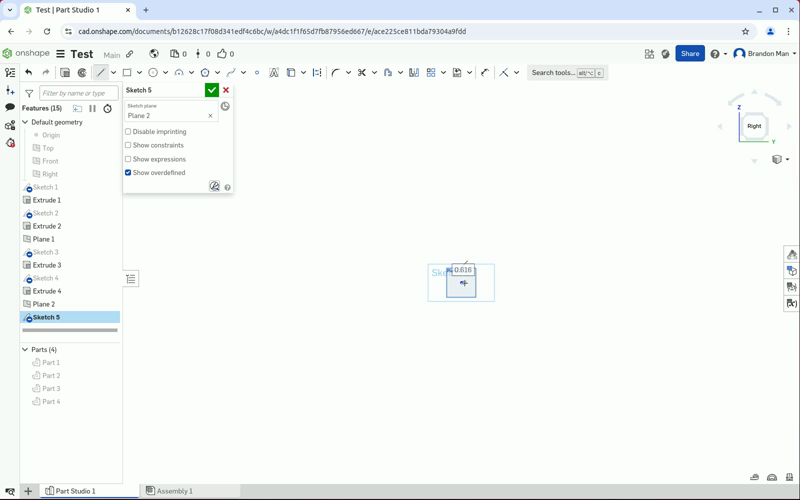
key_down(shift)
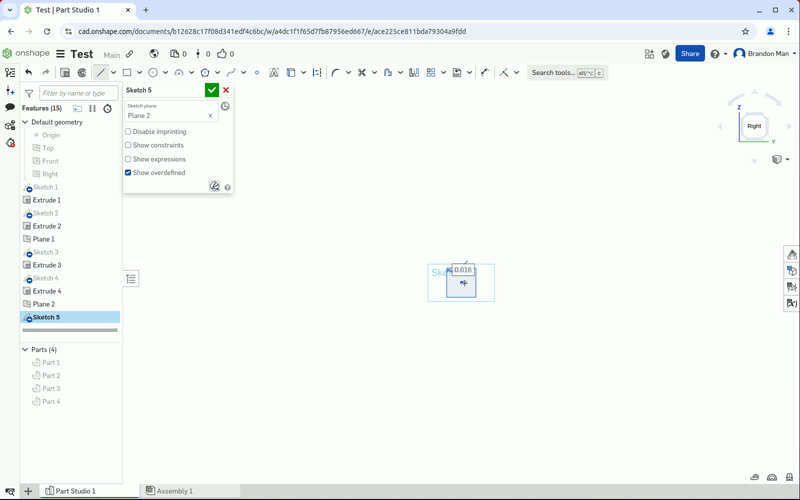
mouse_move(495, 282)
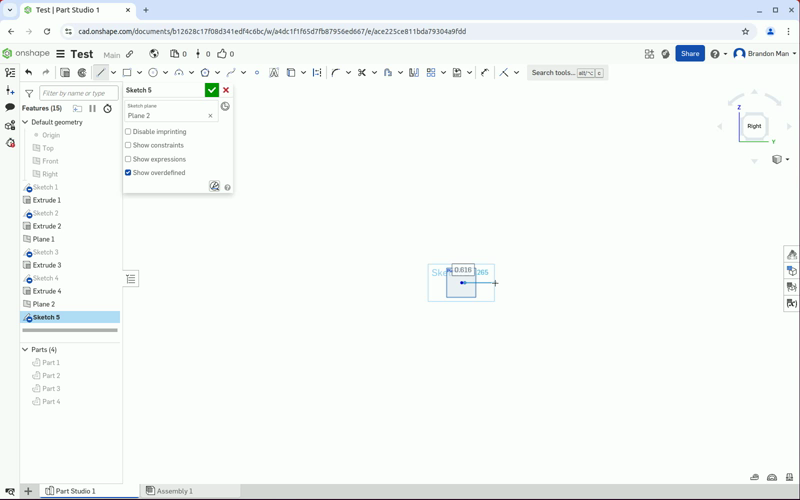
mouse_move(464, 278)
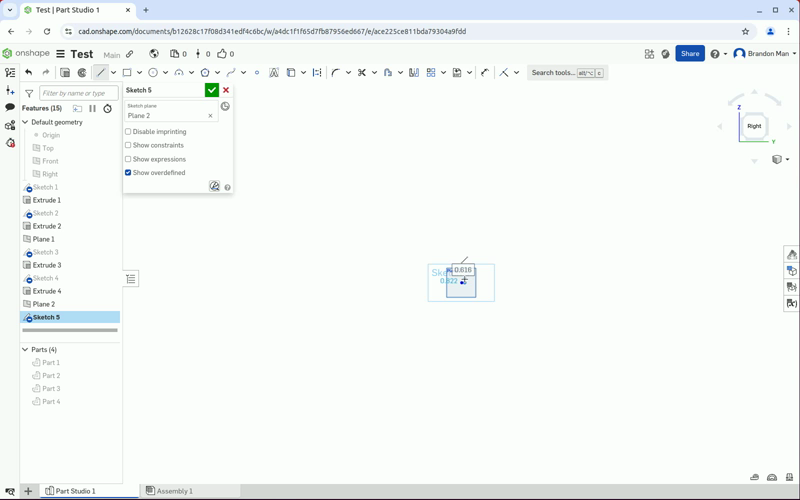
scroll(6)
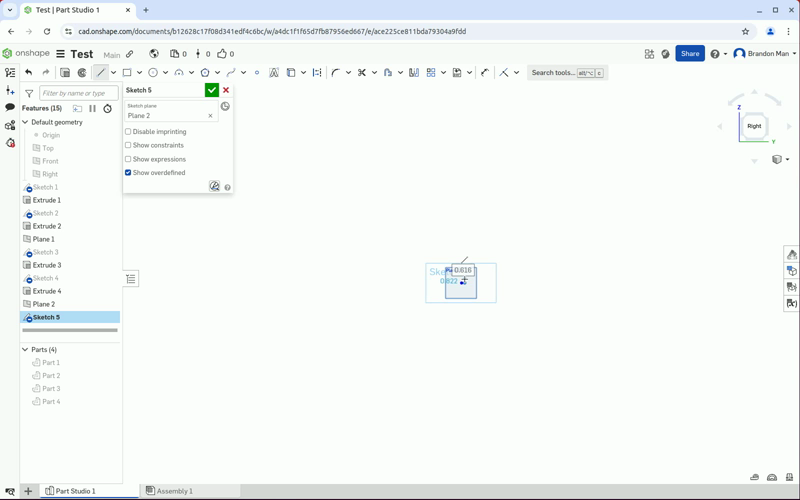
scroll(6)
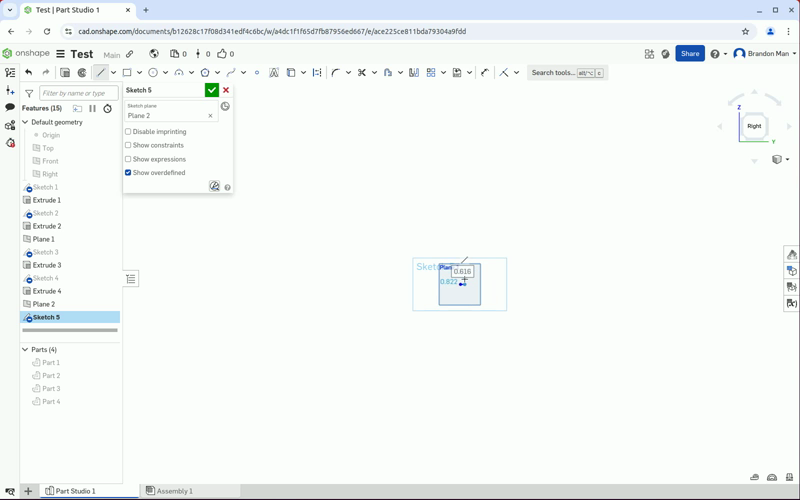
scroll(6)
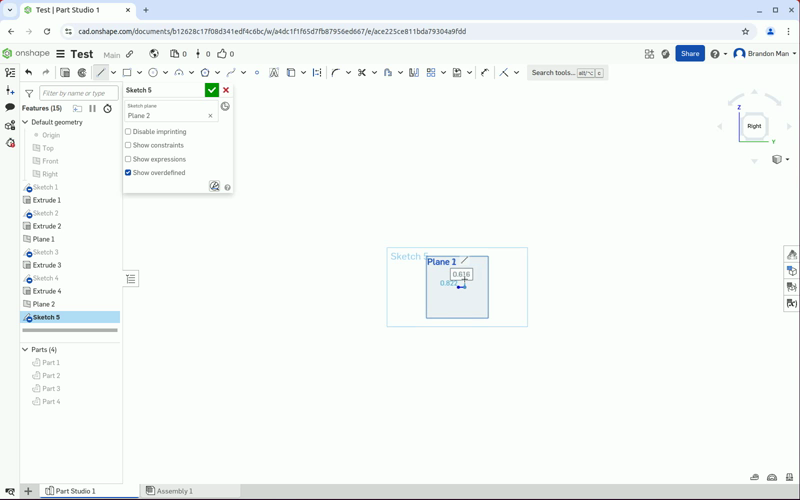
scroll(6)
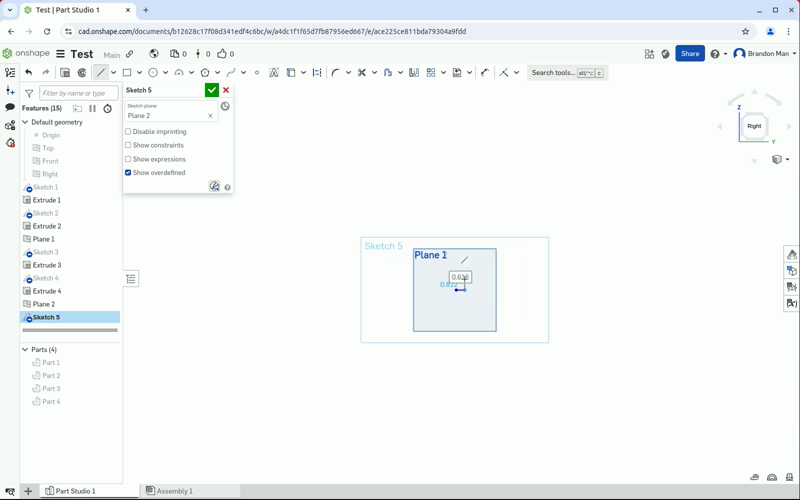
scroll(6)
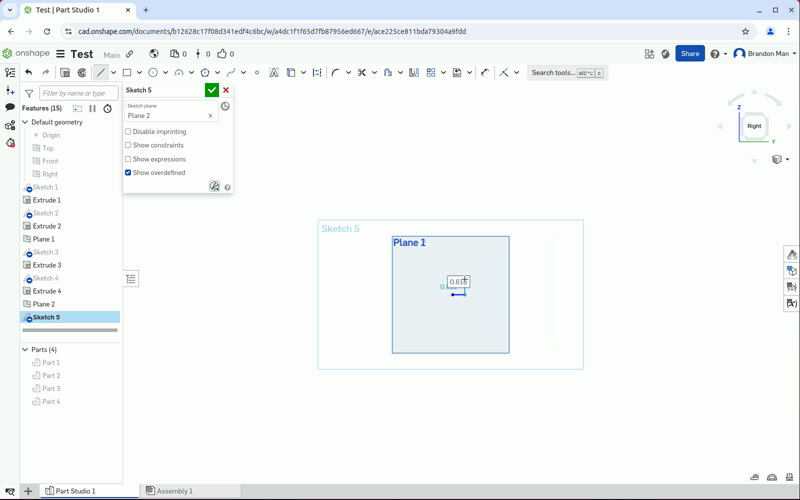
scroll(6)
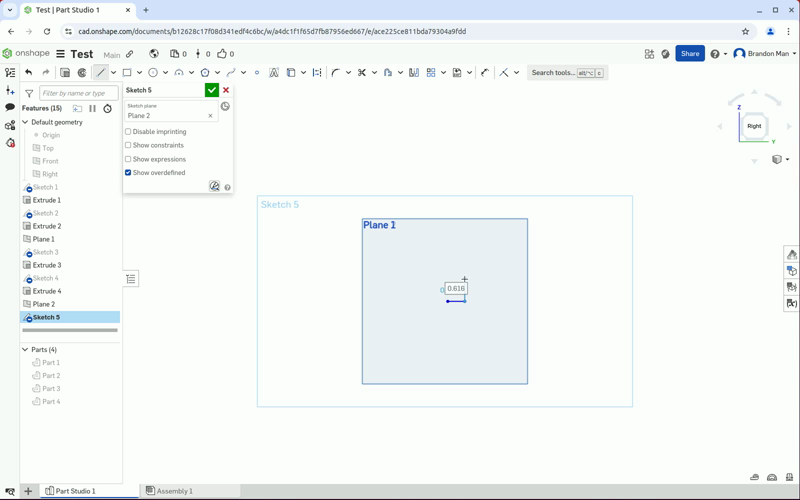
scroll(6)
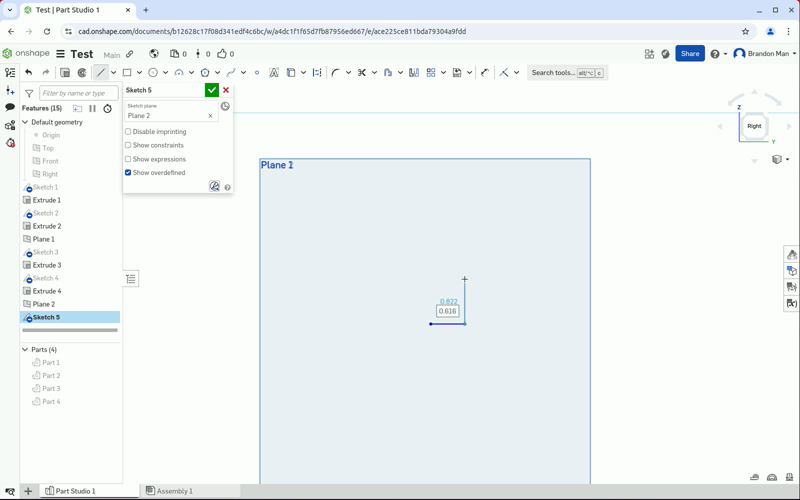
click(464, 278)
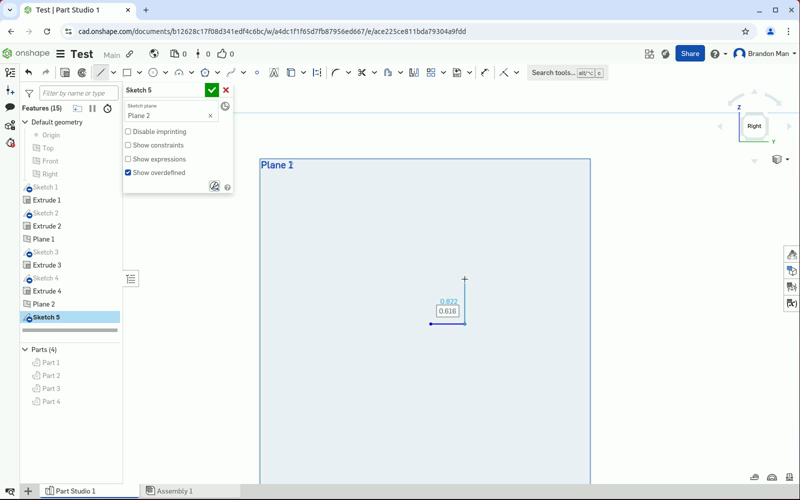
scroll(-6)
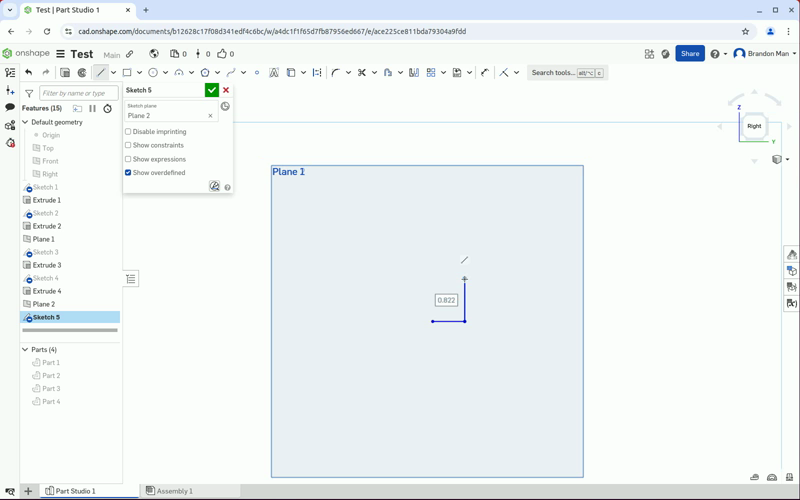
scroll(-6)
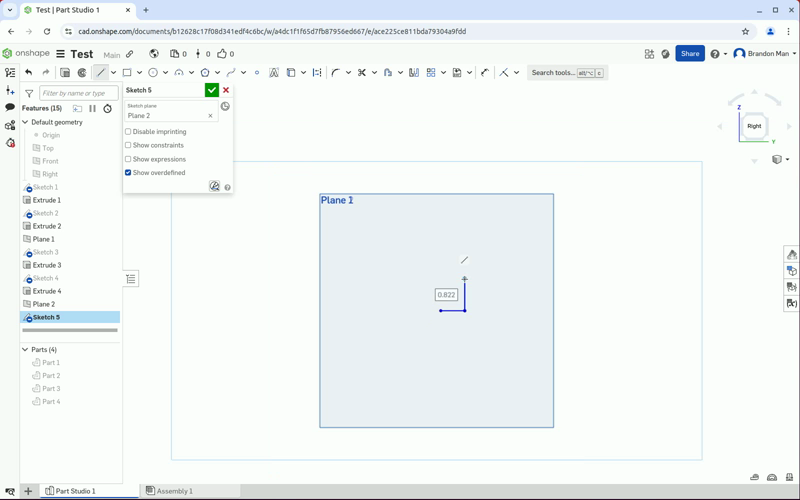
scroll(-6)
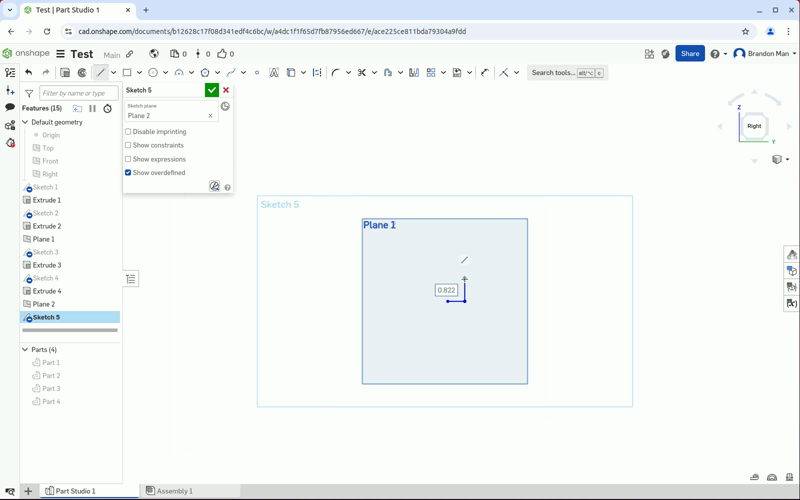
scroll(-6)
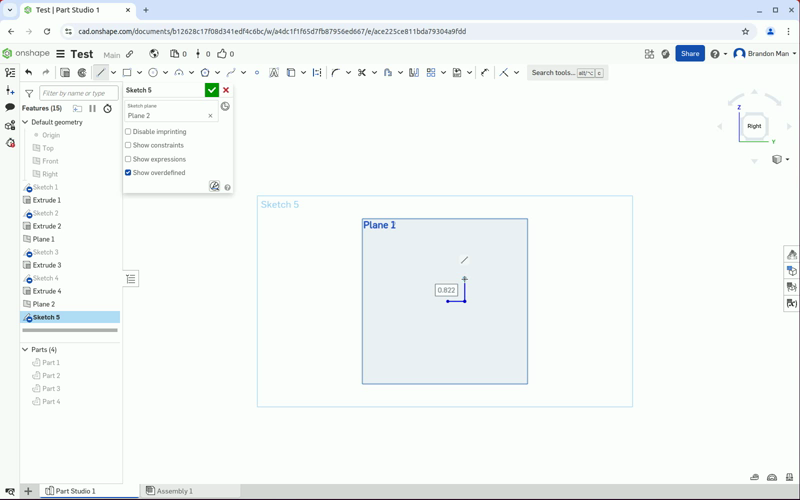
scroll(-6)
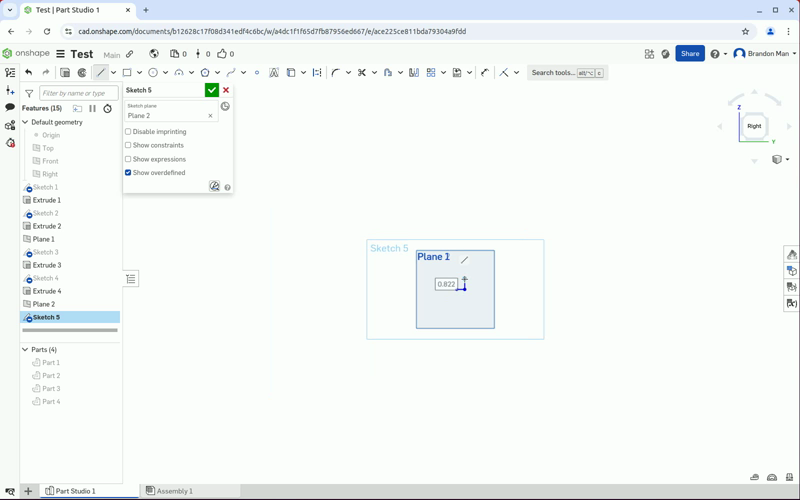
scroll(-6)
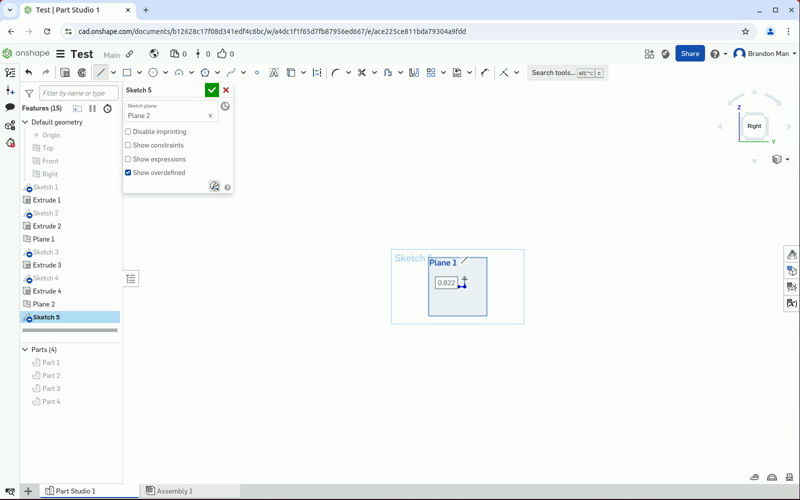
scroll(-6)
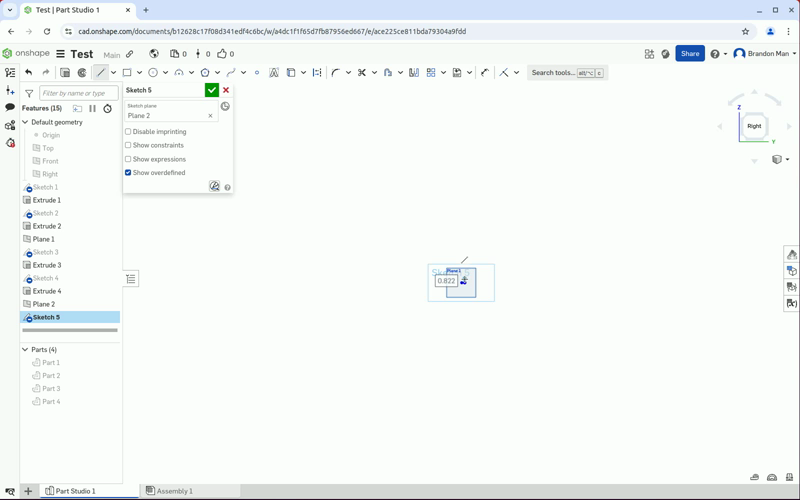
key_up(shift)
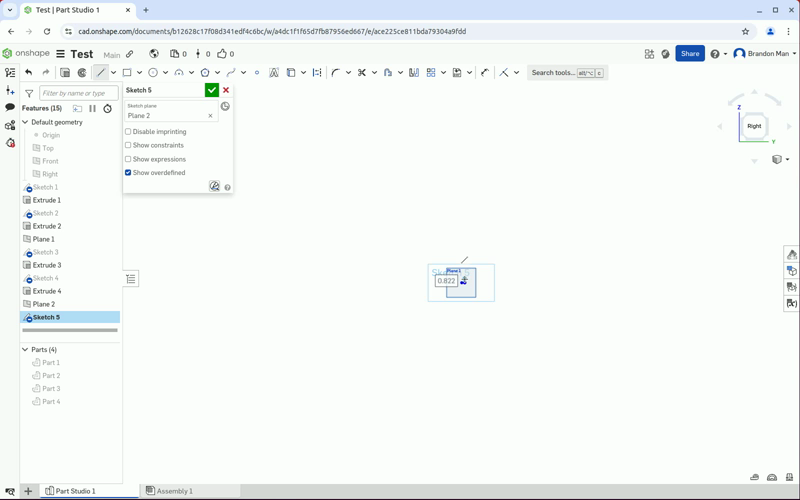
key_down(shift)
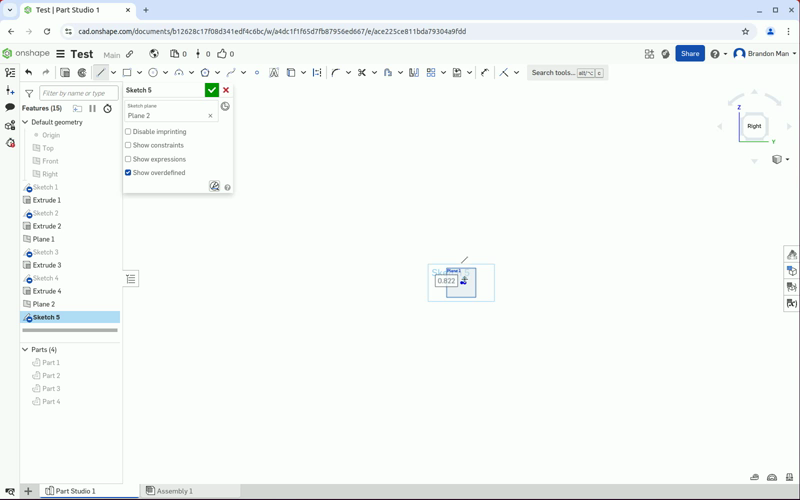
mouse_move(495, 278)
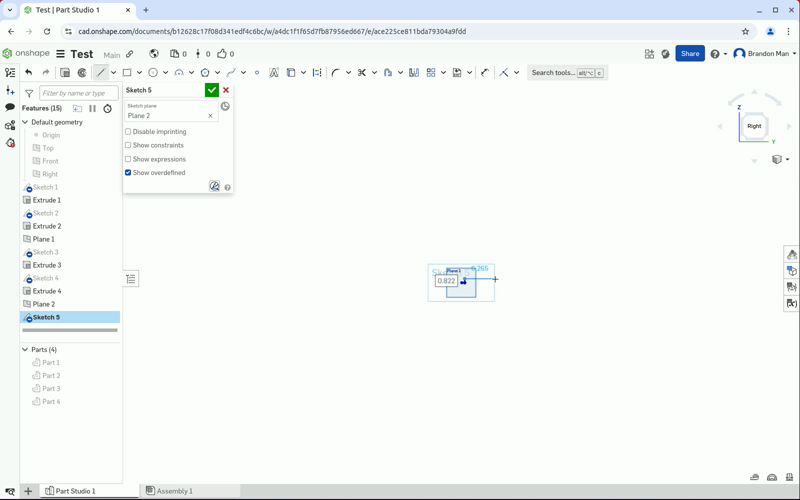
mouse_move(464, 274)
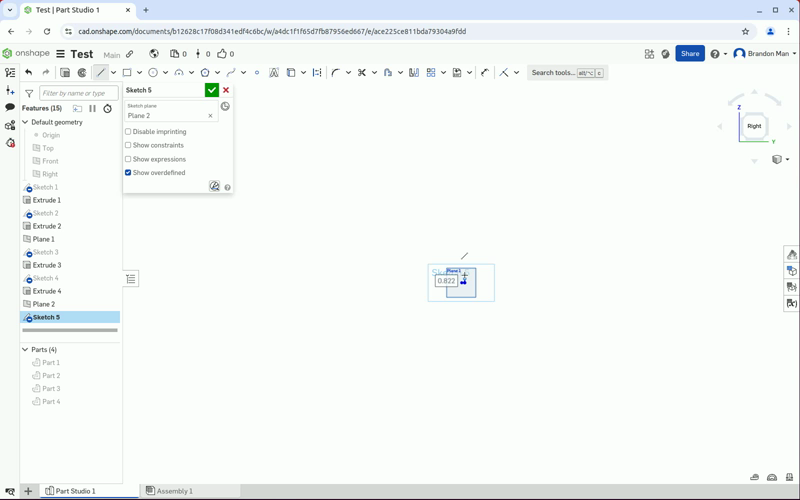
scroll(6)
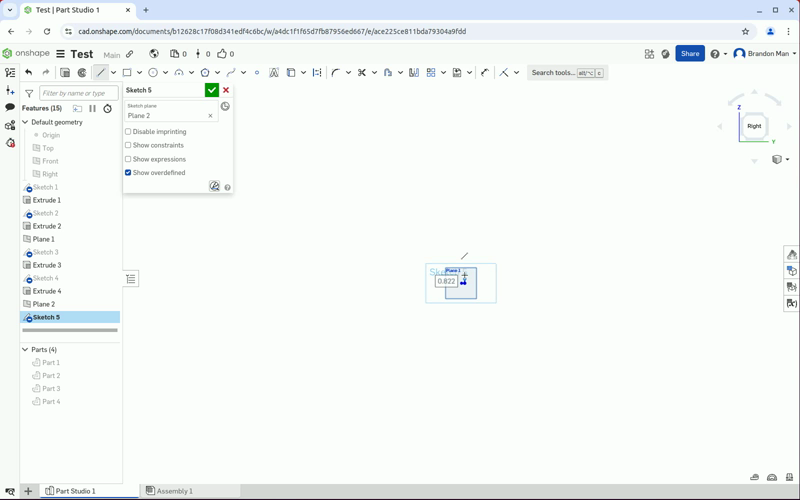
scroll(6)
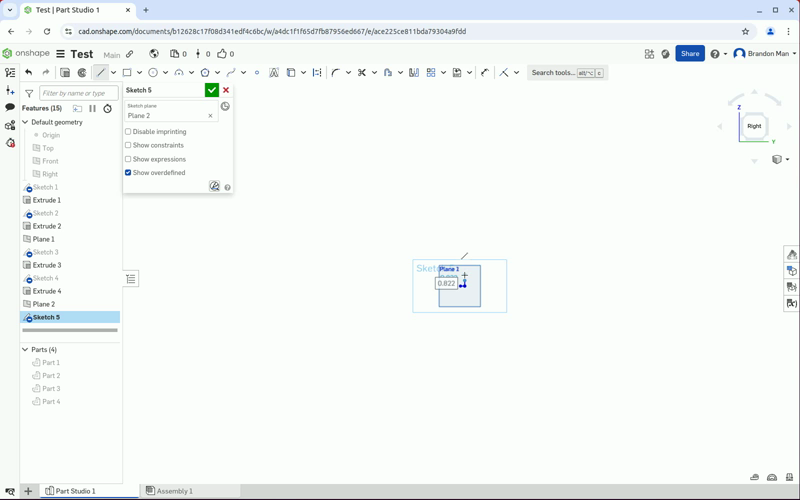
scroll(6)
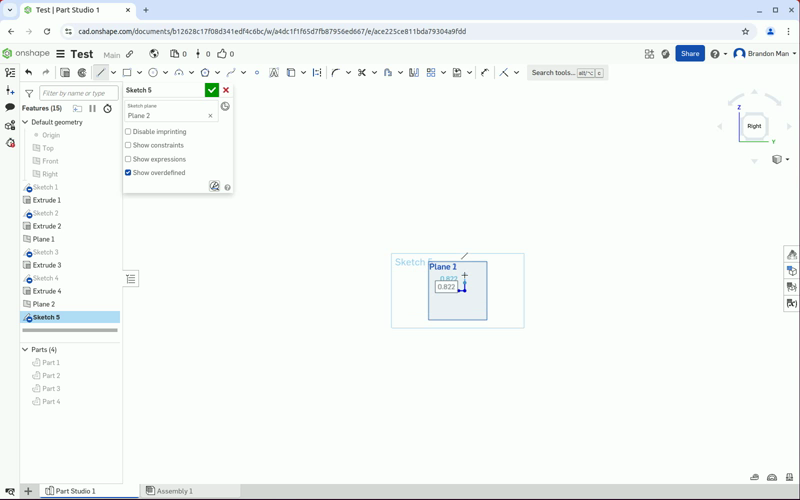
scroll(6)
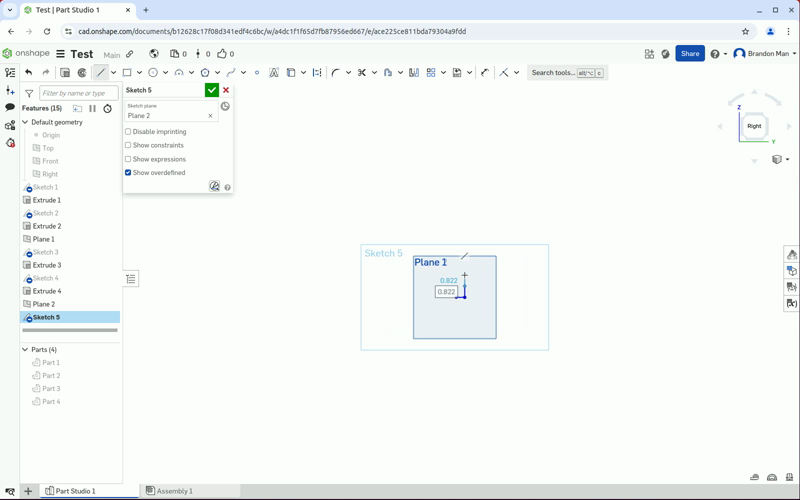
scroll(6)
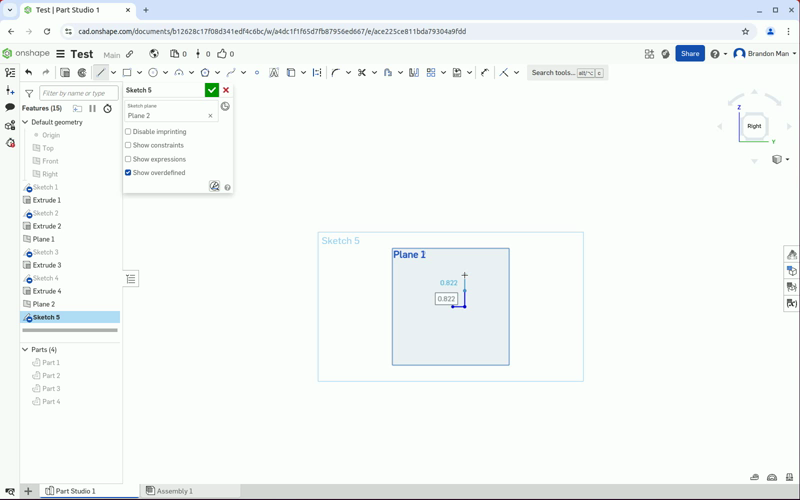
scroll(6)
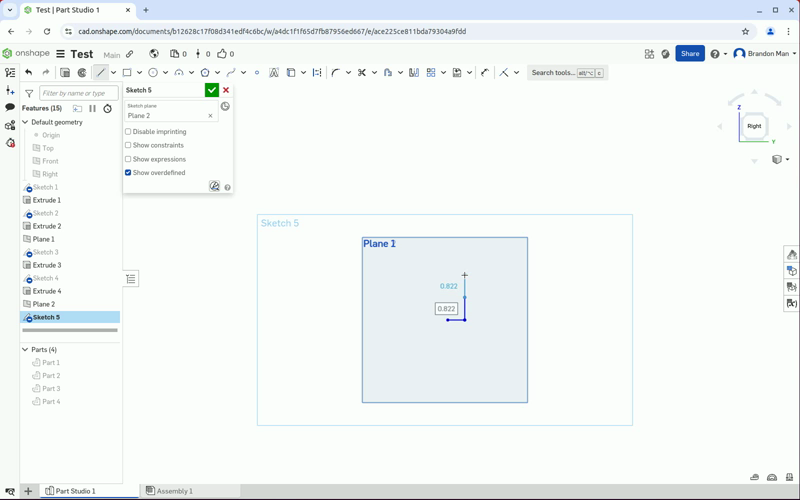
scroll(6)
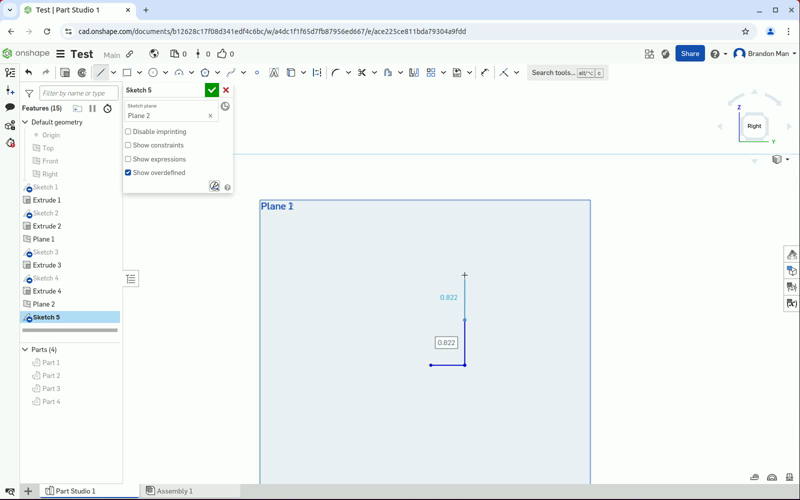
click(464, 274)
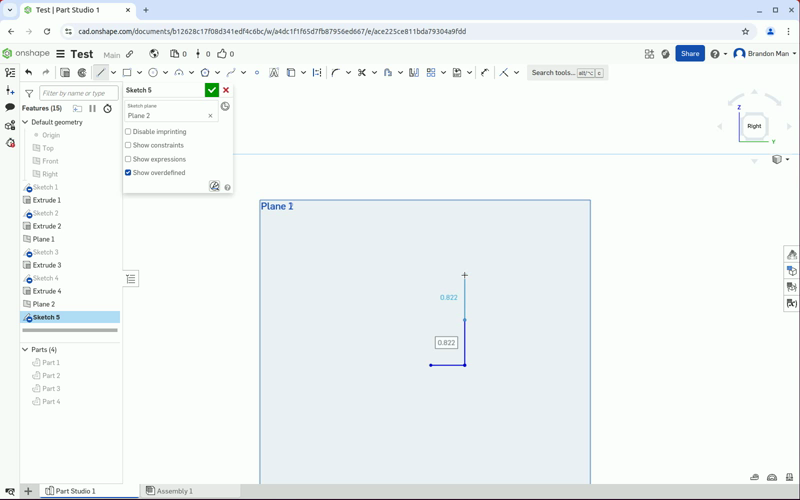
scroll(-6)
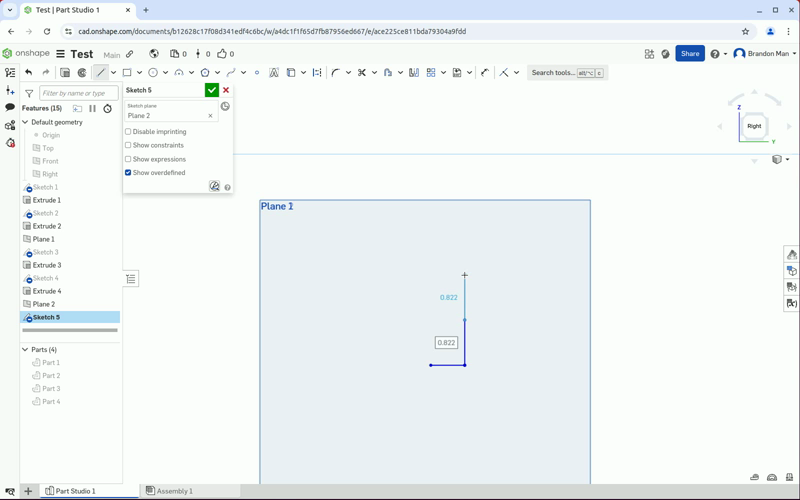
scroll(-6)
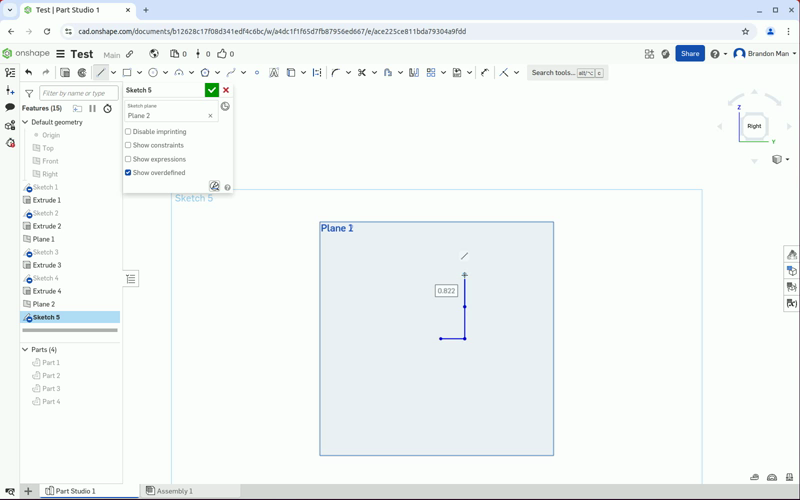
scroll(-6)
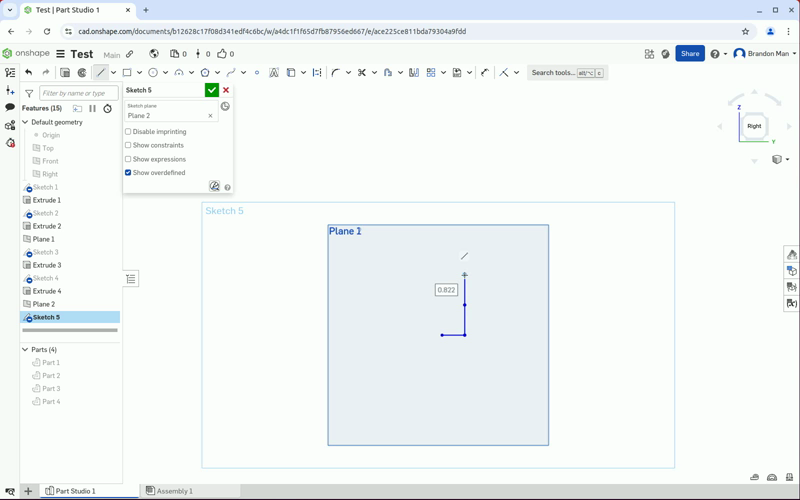
scroll(-6)
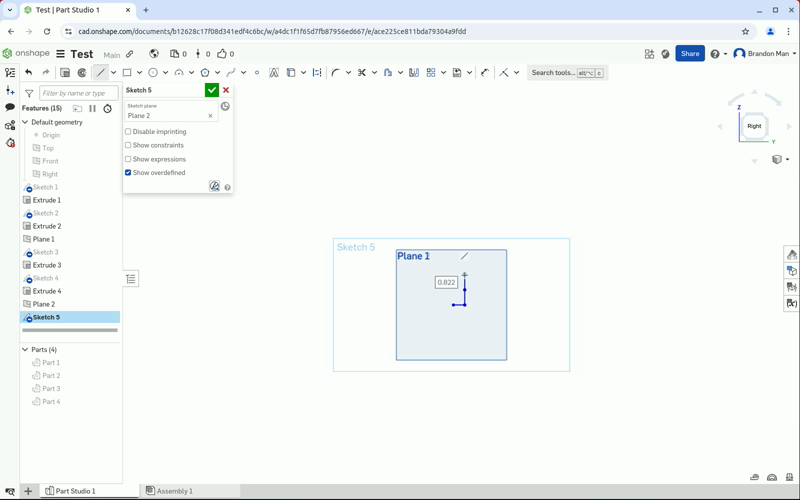
scroll(-6)
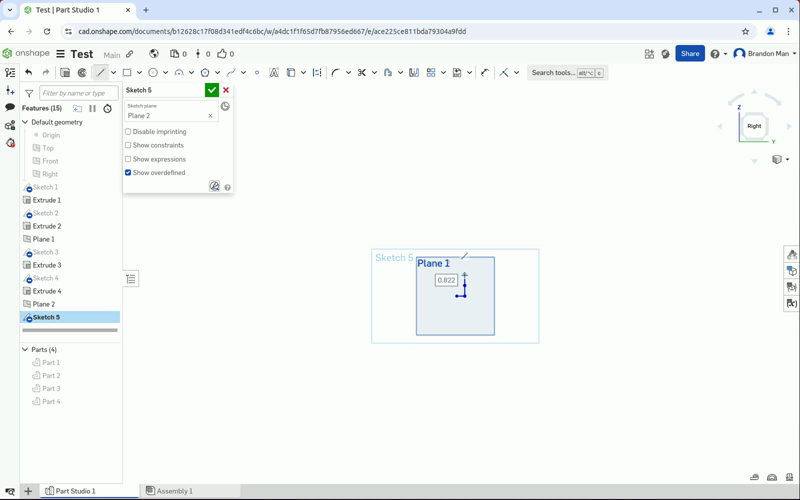
scroll(-6)
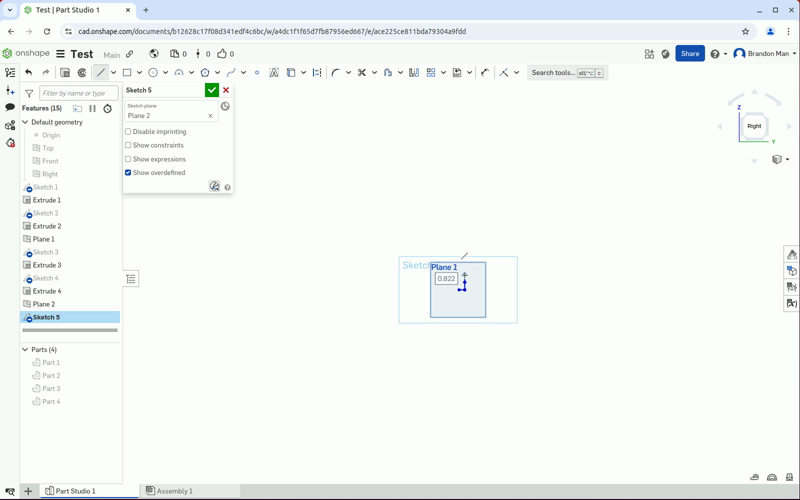
scroll(-6)
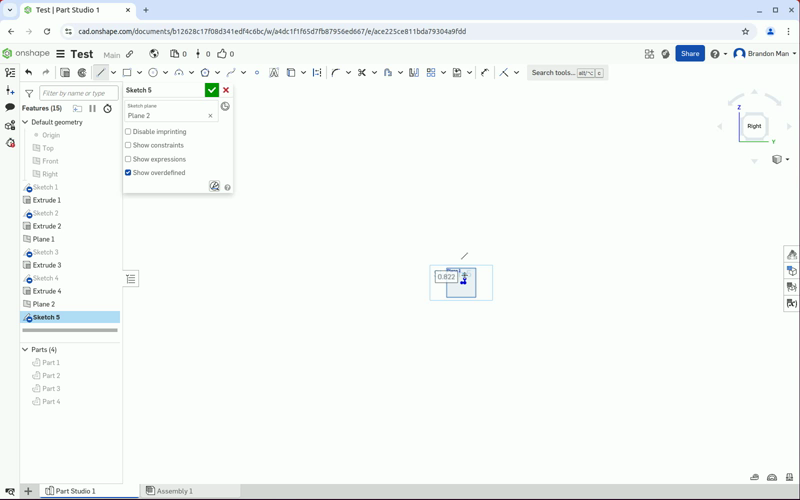
key_up(shift)
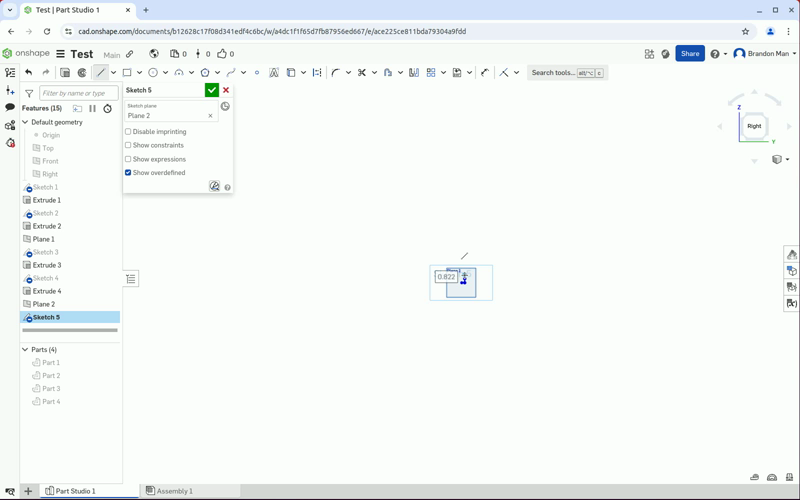
key_down(shift)
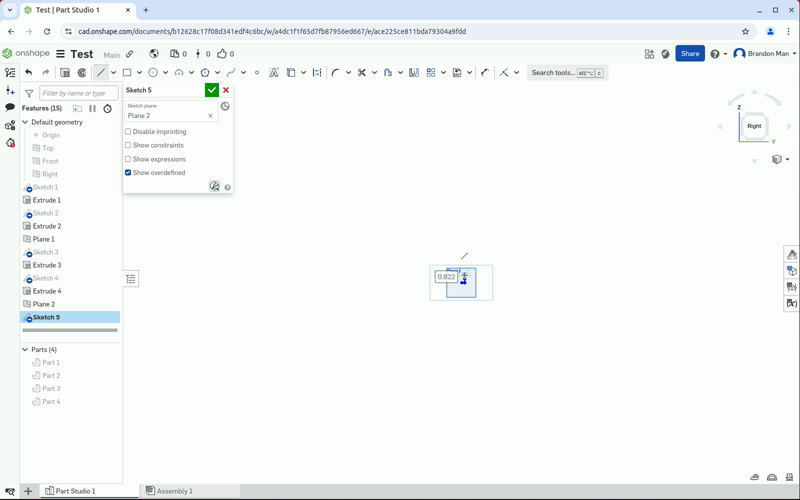
mouse_move(495, 274)
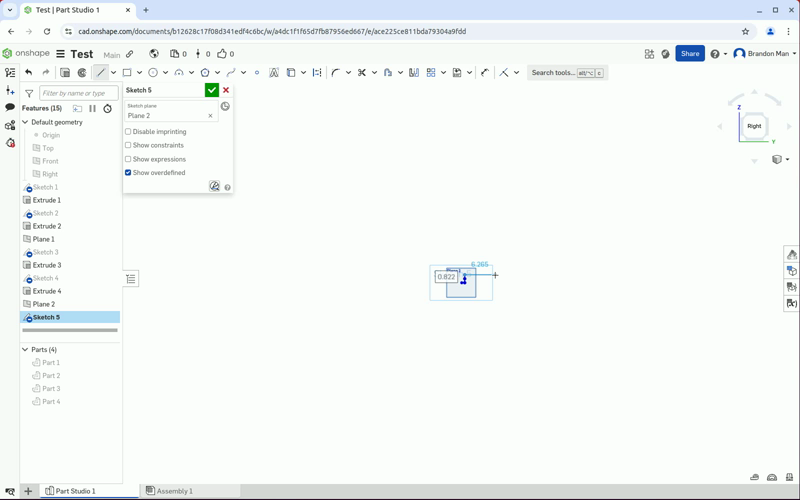
mouse_move(461, 274)
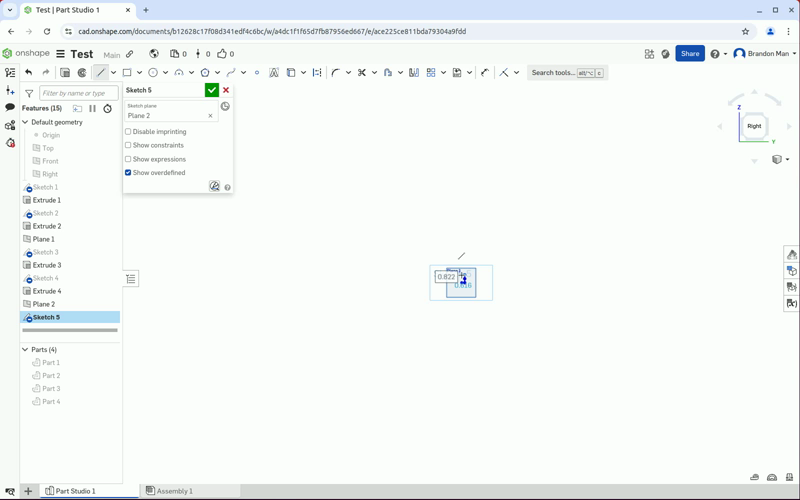
scroll(6)
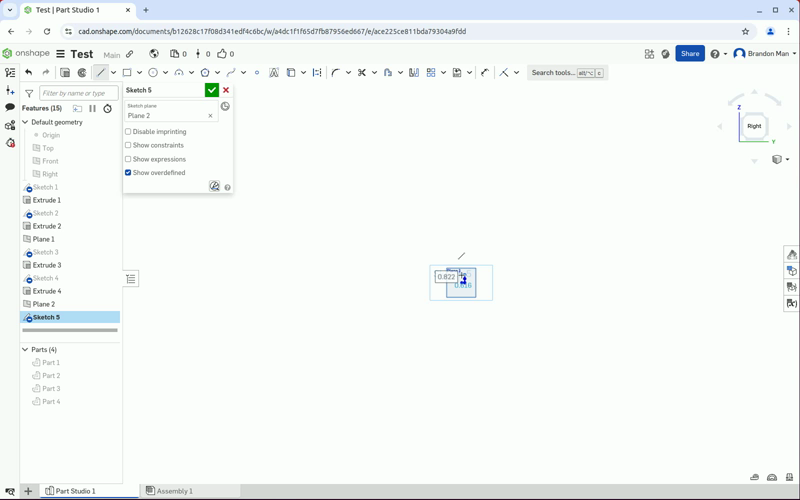
scroll(6)
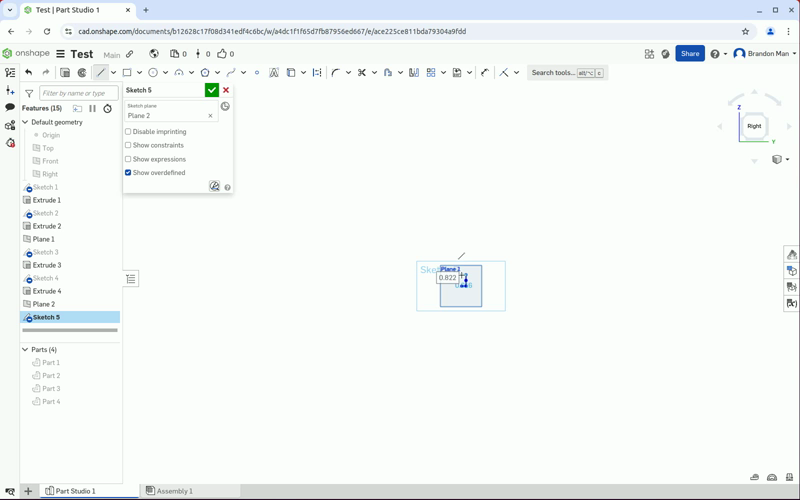
scroll(6)
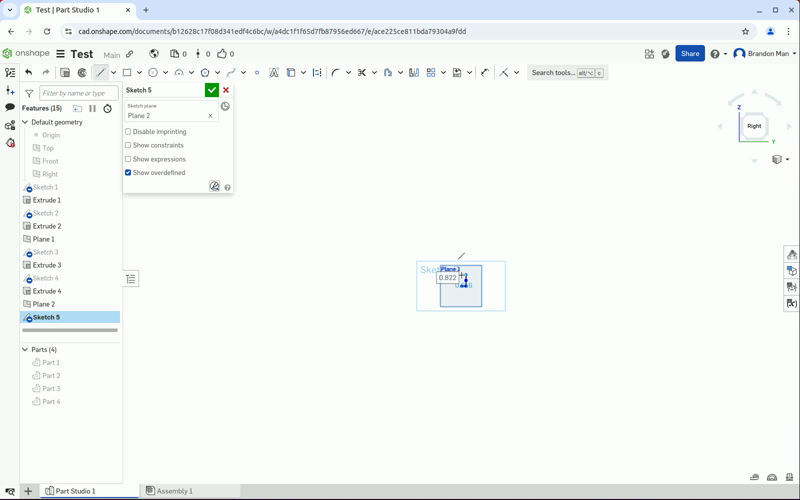
scroll(6)
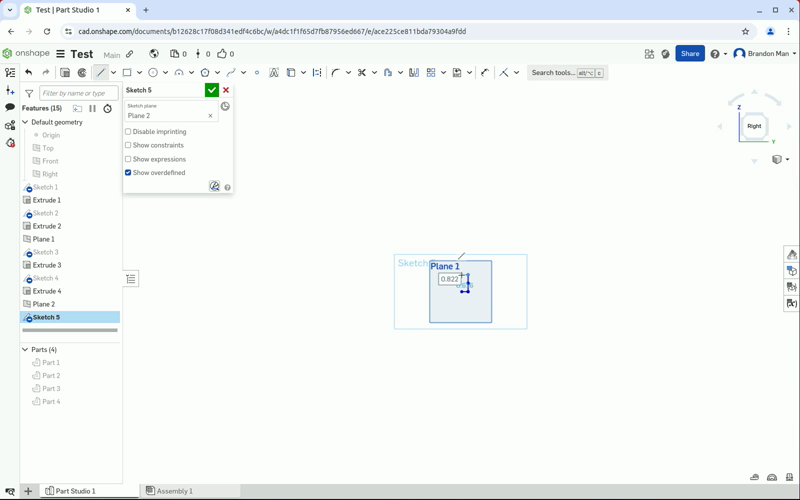
scroll(6)
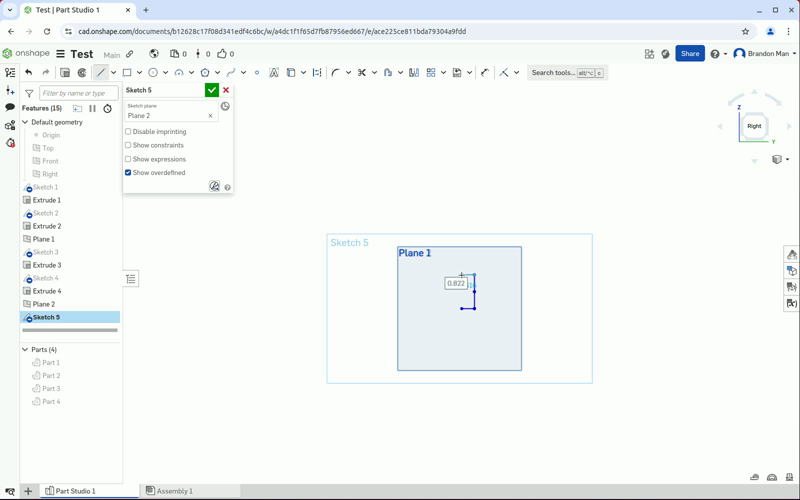
scroll(6)
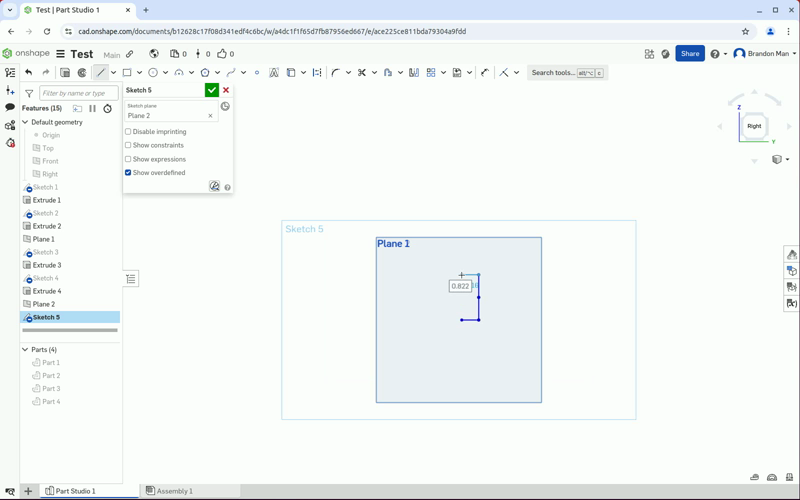
scroll(6)
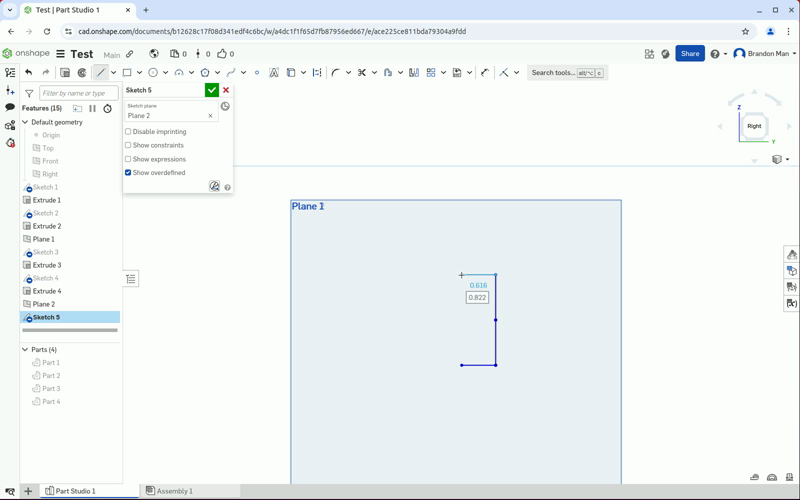
click(461, 274)
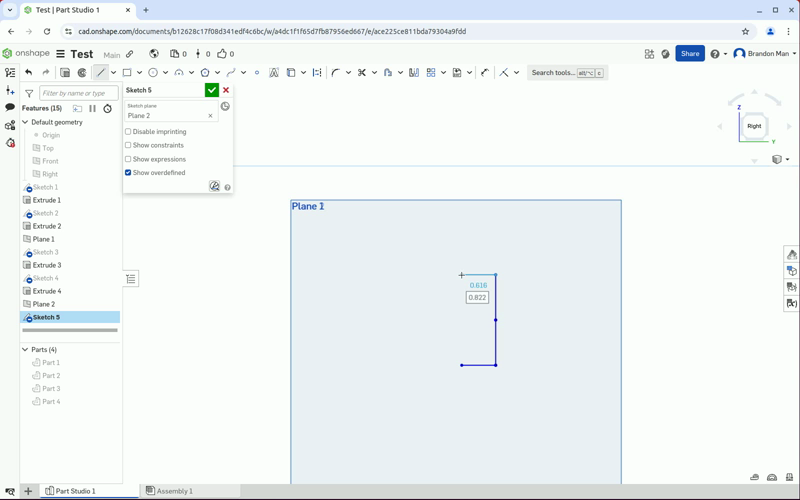
scroll(-6)
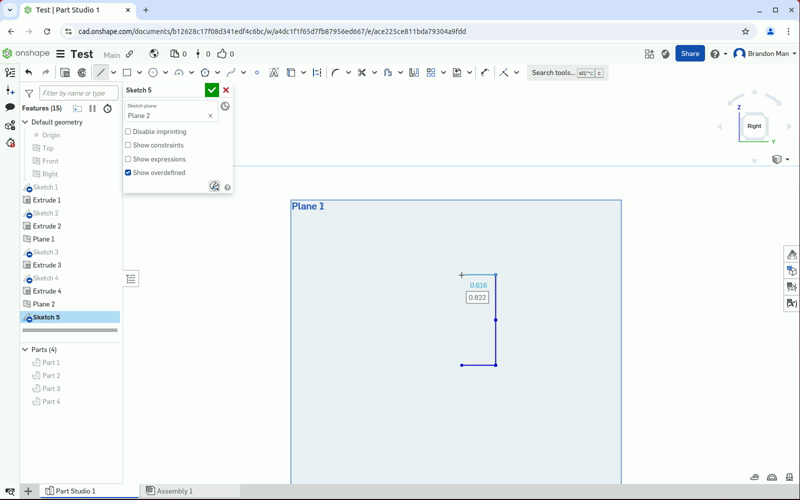
scroll(-6)
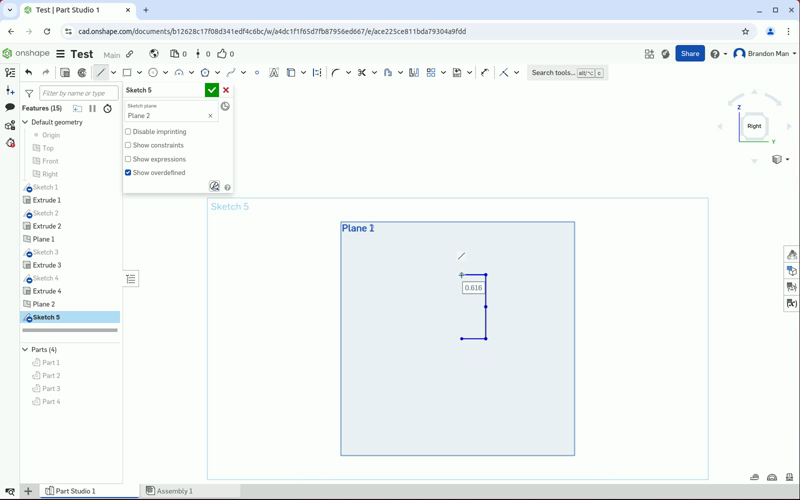
scroll(-6)
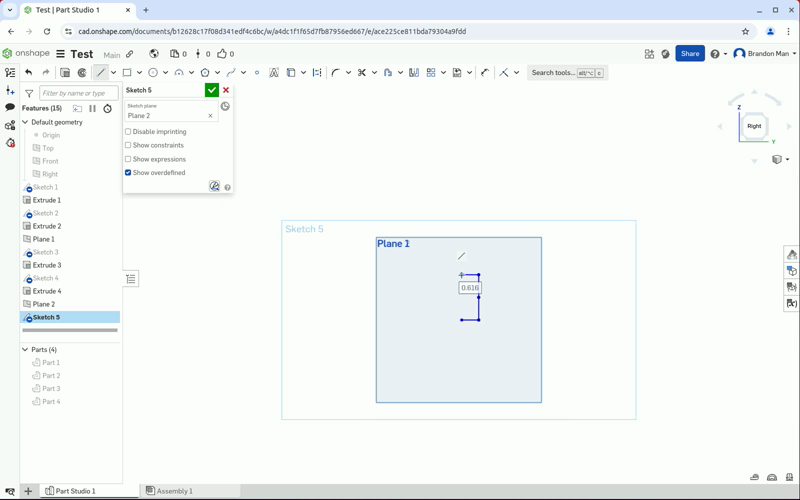
scroll(-6)
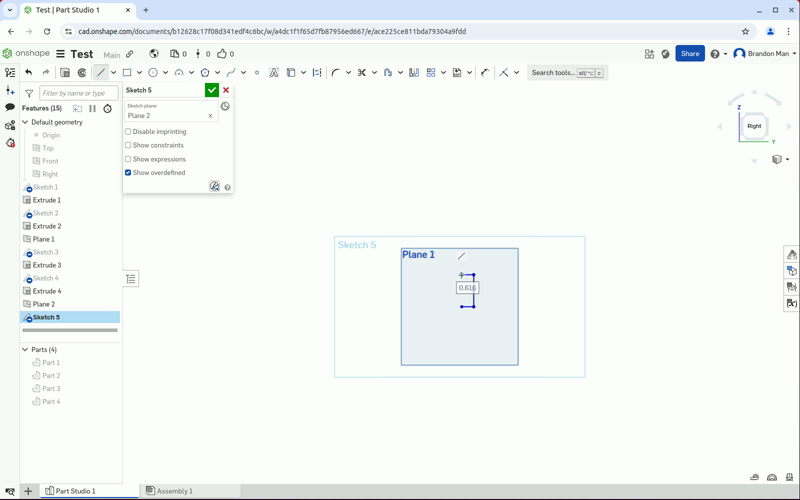
scroll(-6)
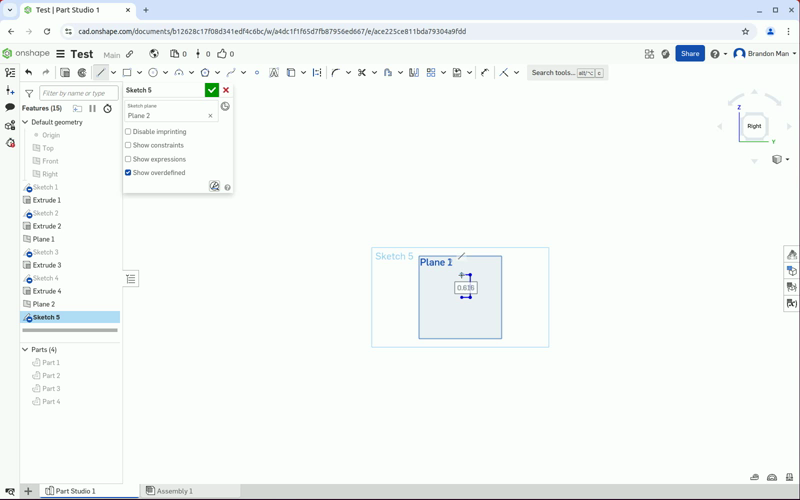
scroll(-6)
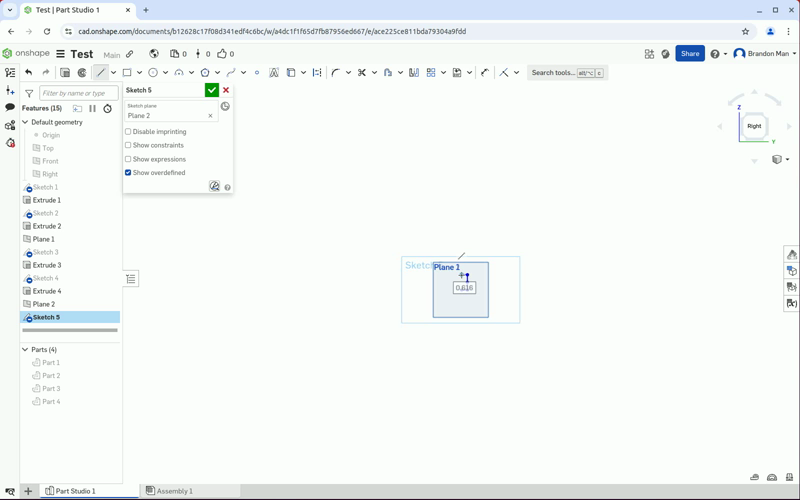
scroll(-6)
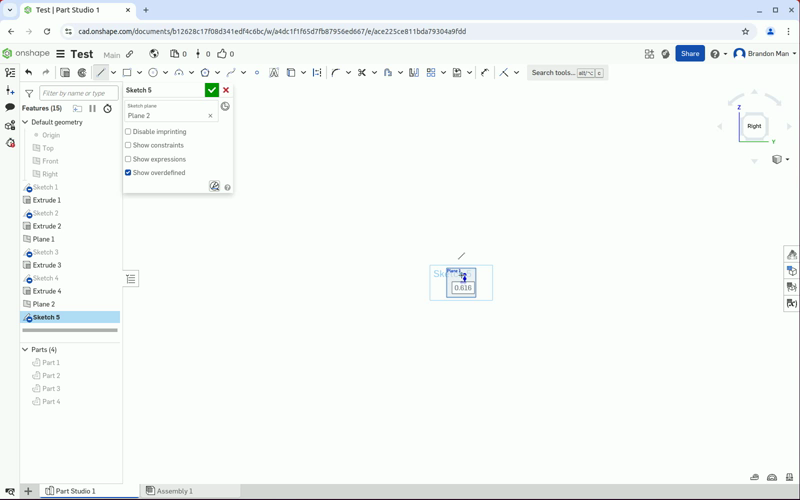
key_up(shift)
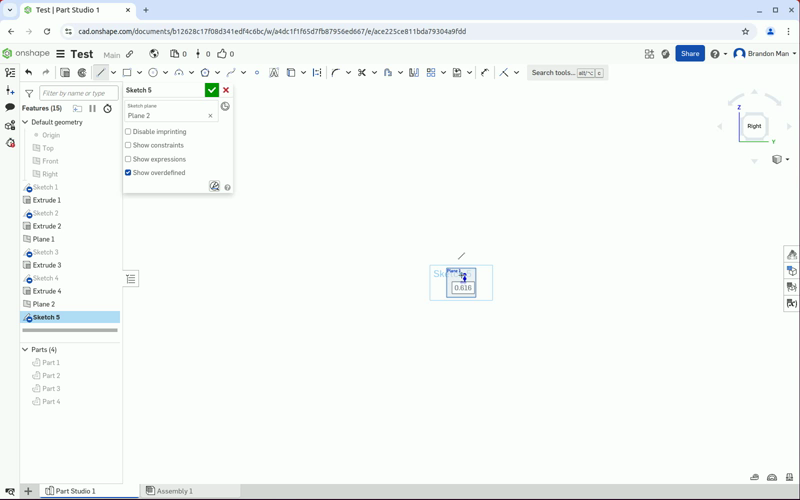
mouse_move(492, 274)
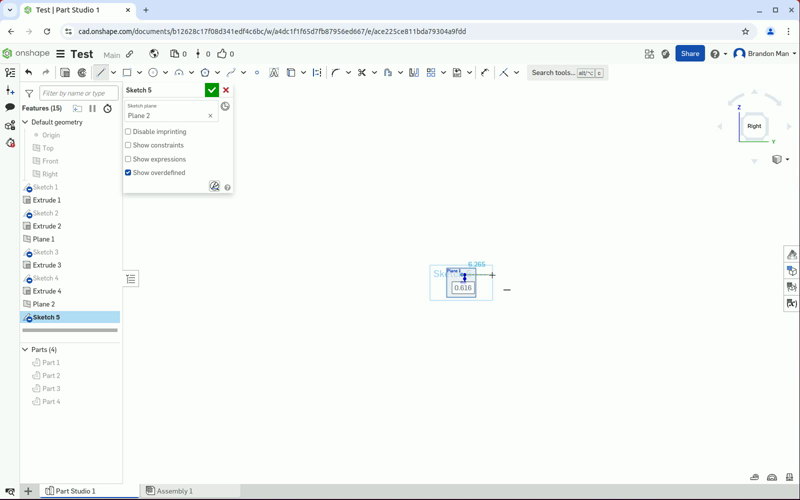
key_down(shift)
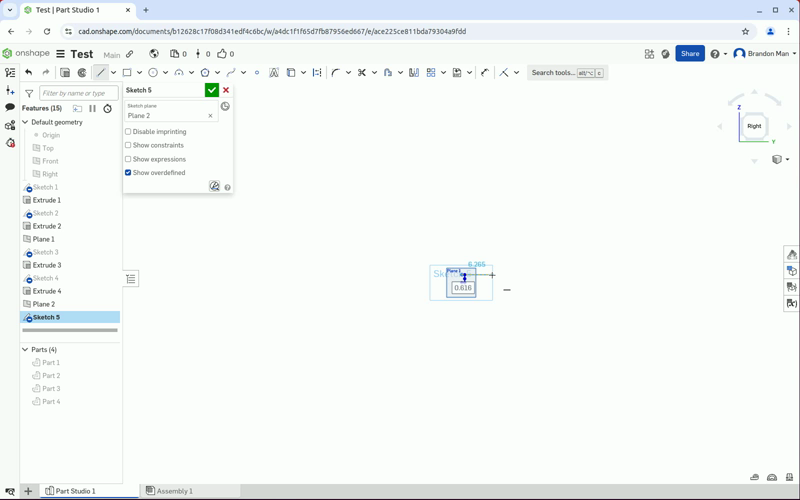
mouse_move(461, 282)
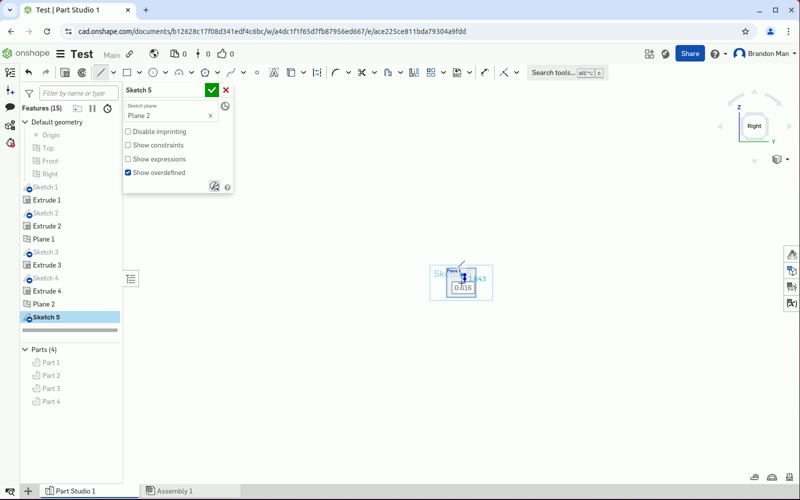
scroll(6)
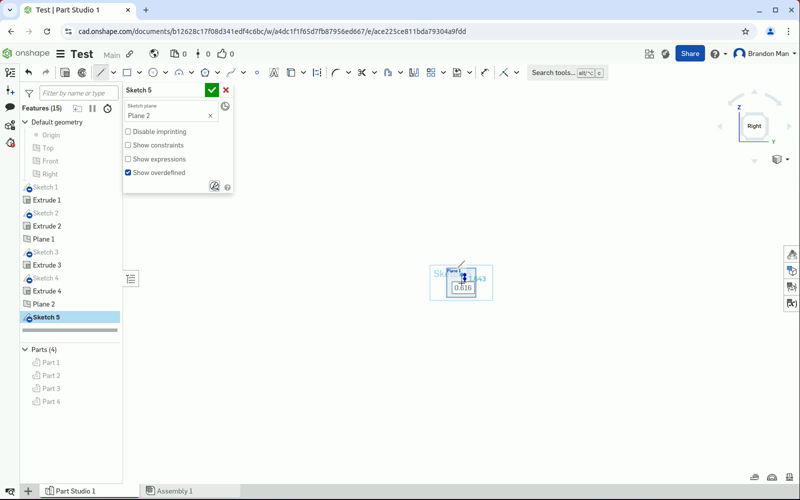
scroll(6)
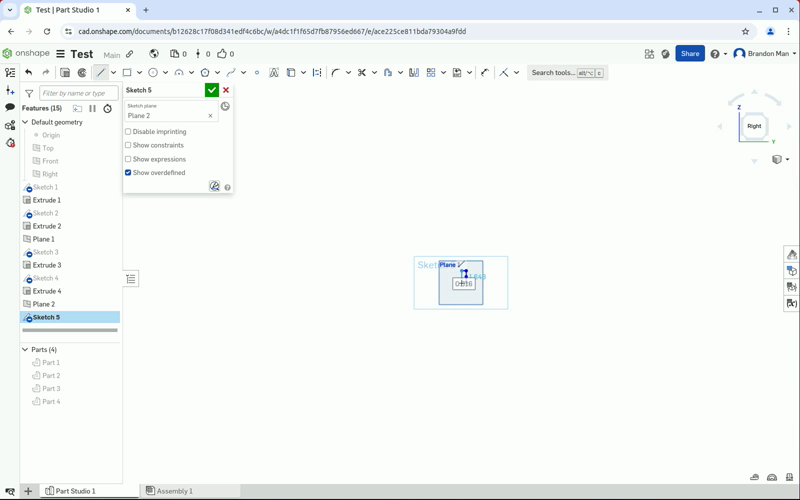
scroll(6)
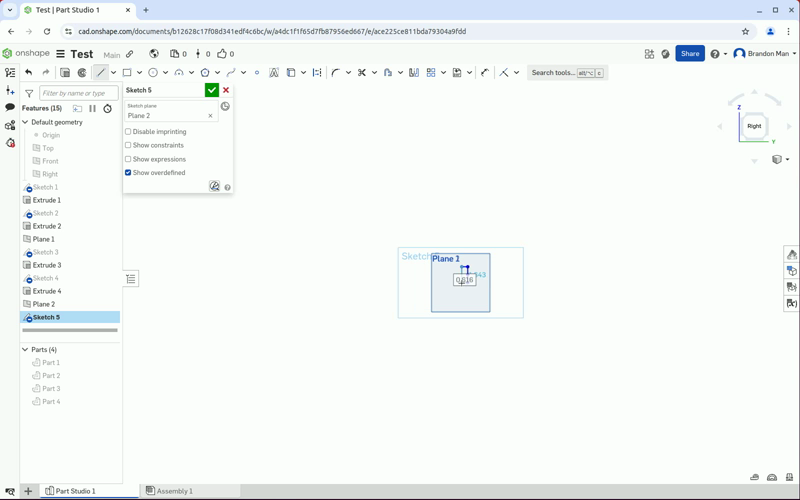
scroll(6)
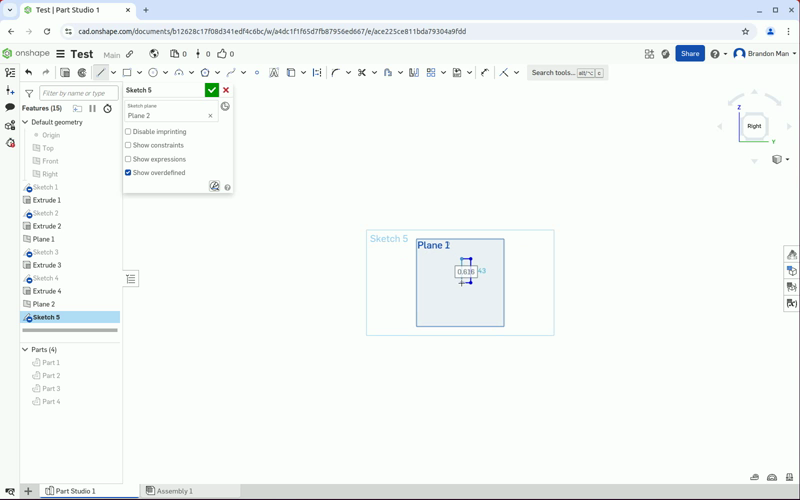
scroll(6)
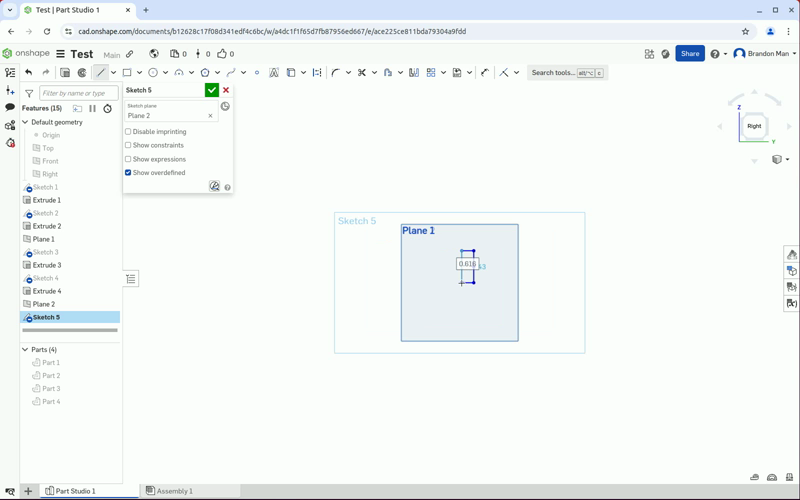
scroll(6)
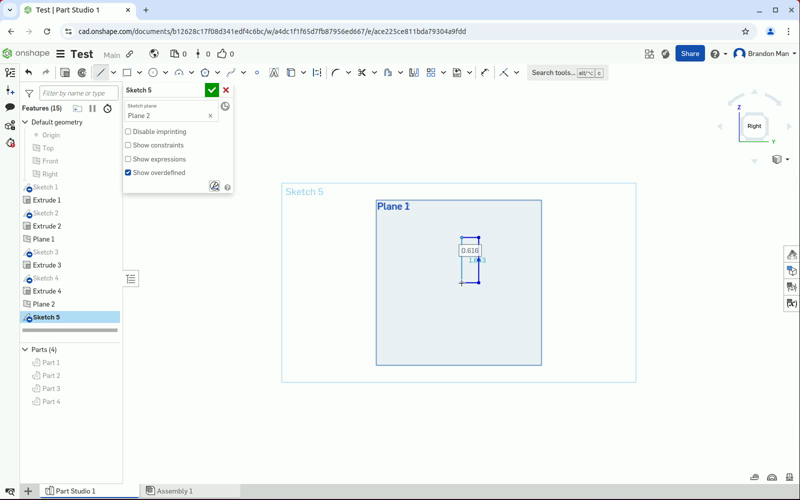
scroll(6)
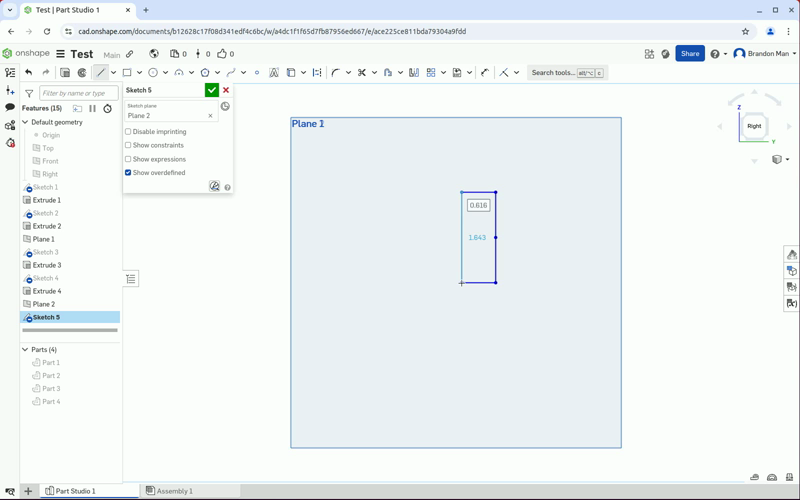
key_up(shift)
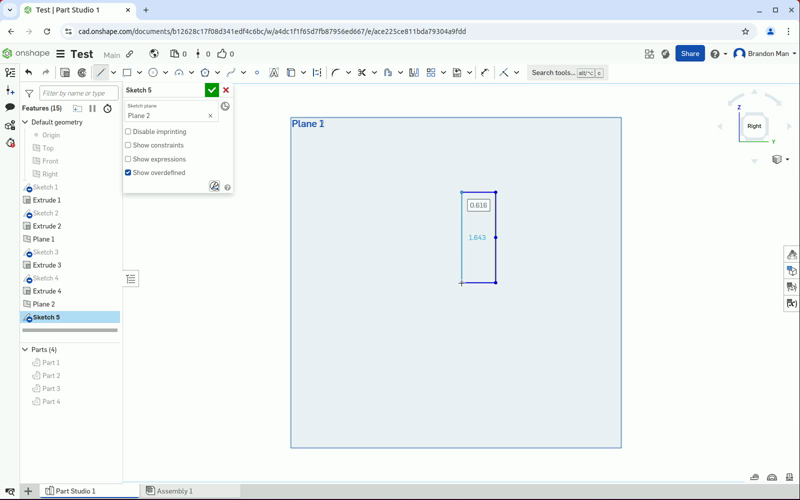
click(461, 282)
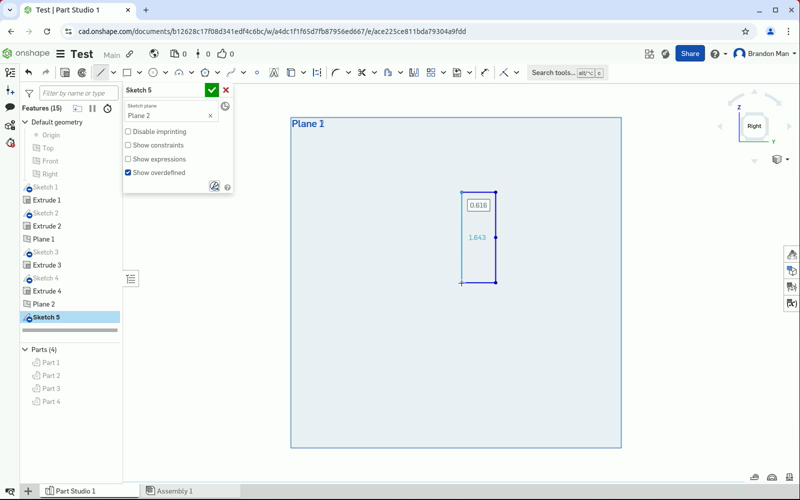
scroll(-6)
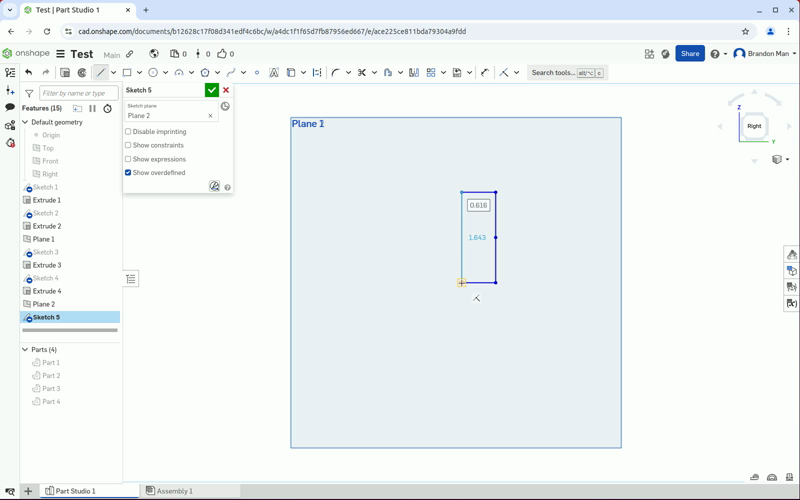
scroll(-6)
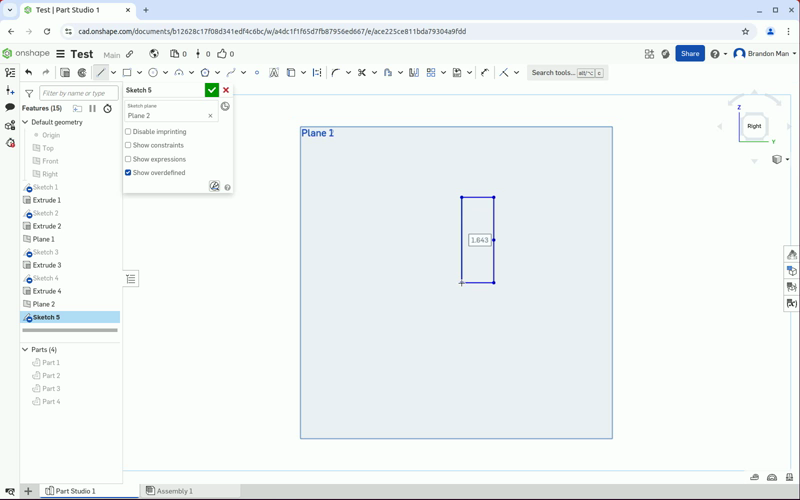
scroll(-6)
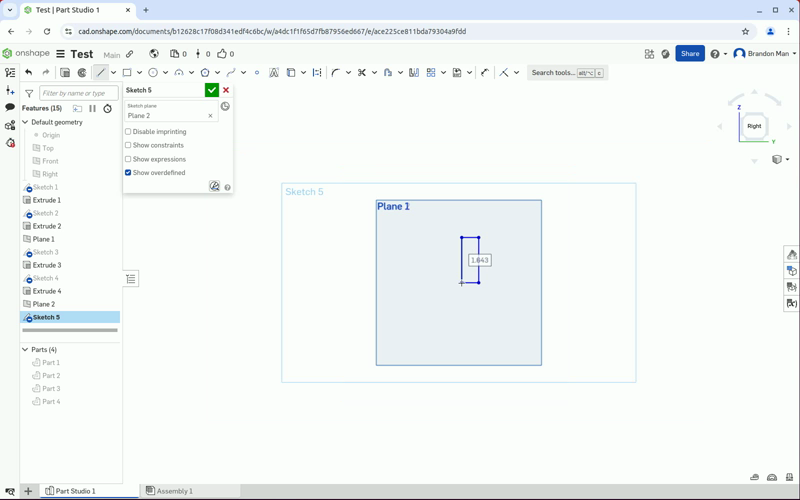
scroll(-6)
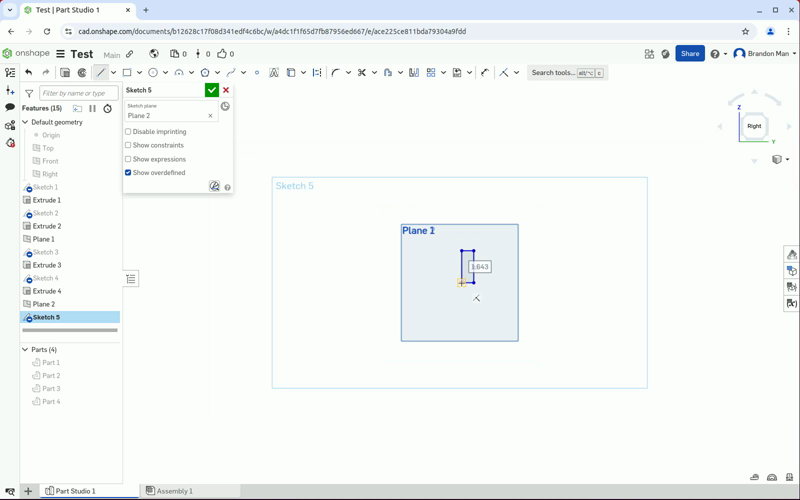
scroll(-6)
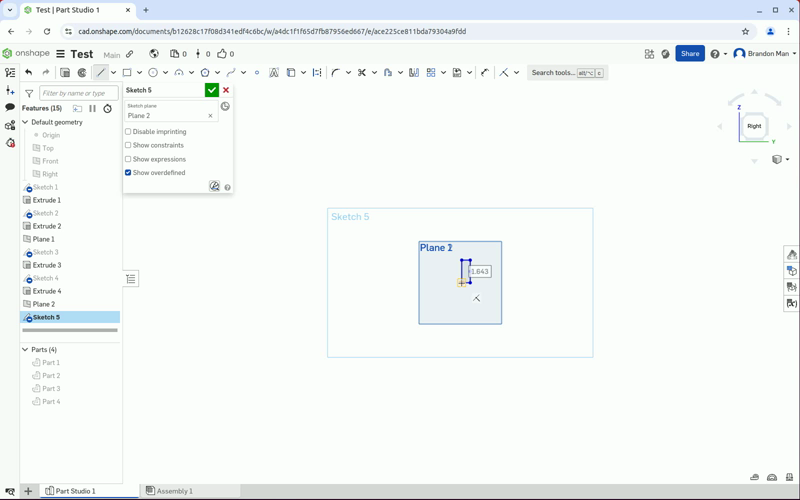
scroll(-6)
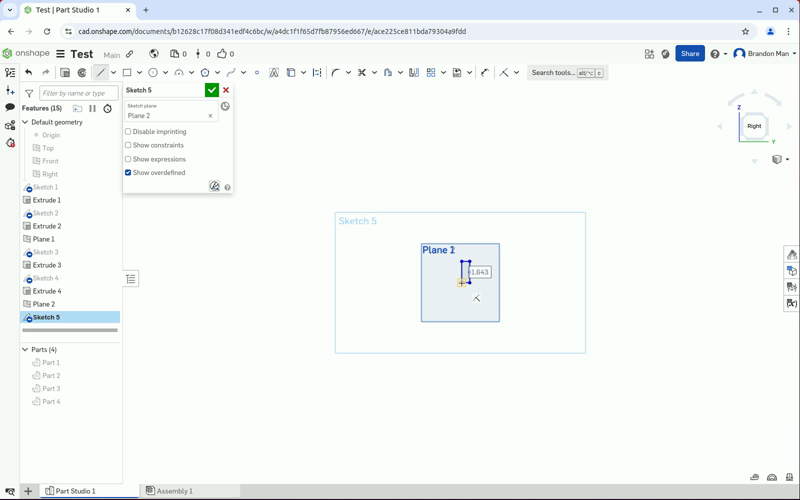
scroll(-6)
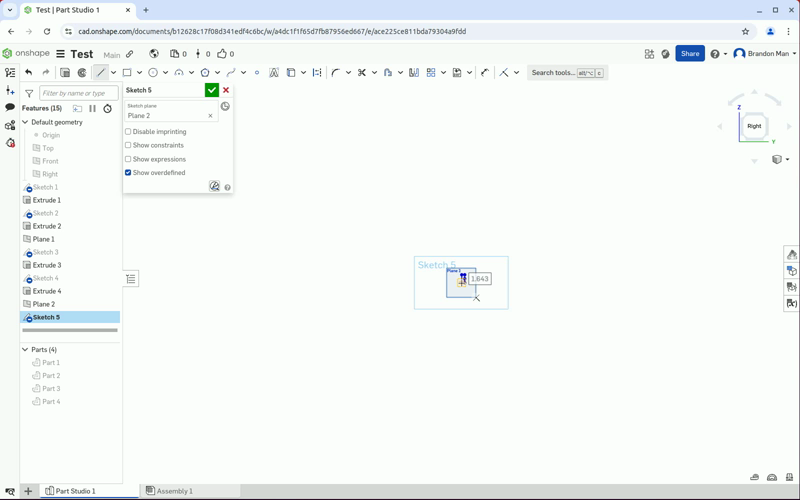
key(esc)
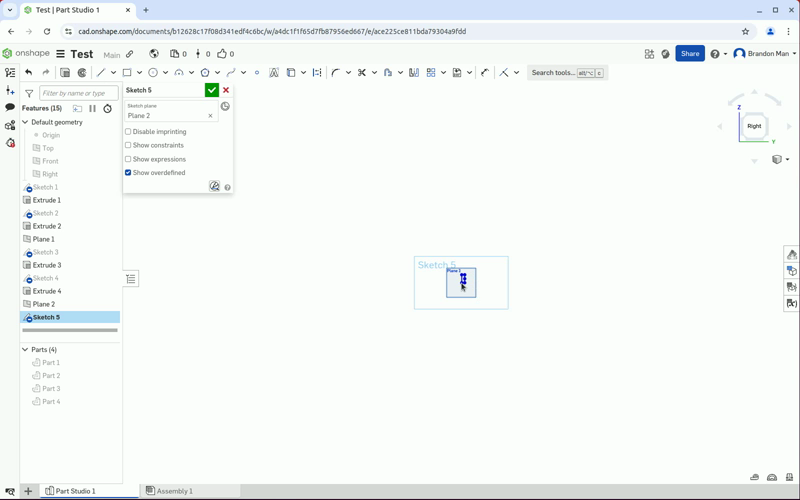
mouse_move(462, 279)
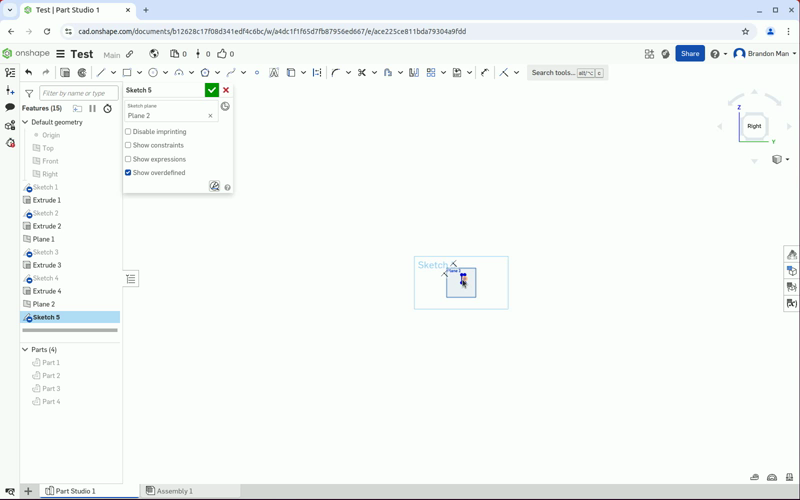
scroll(6)
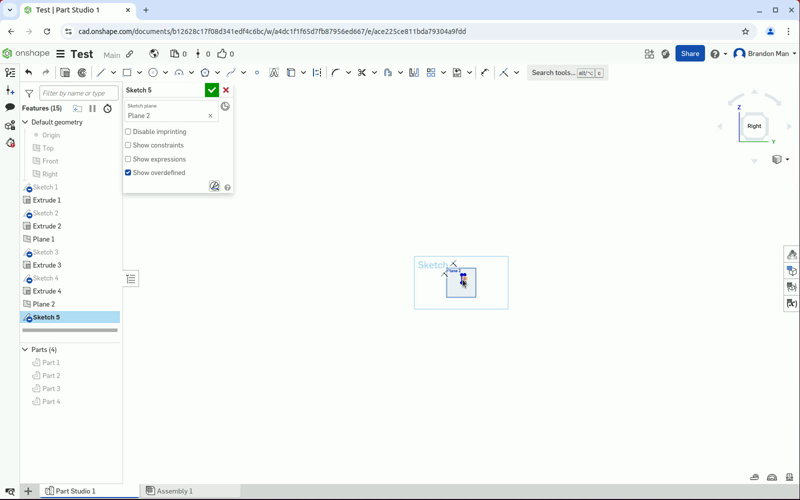
scroll(6)
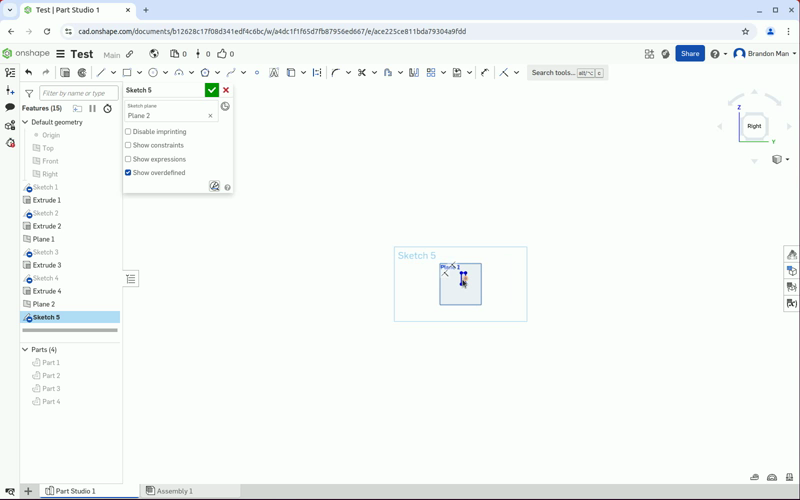
scroll(6)
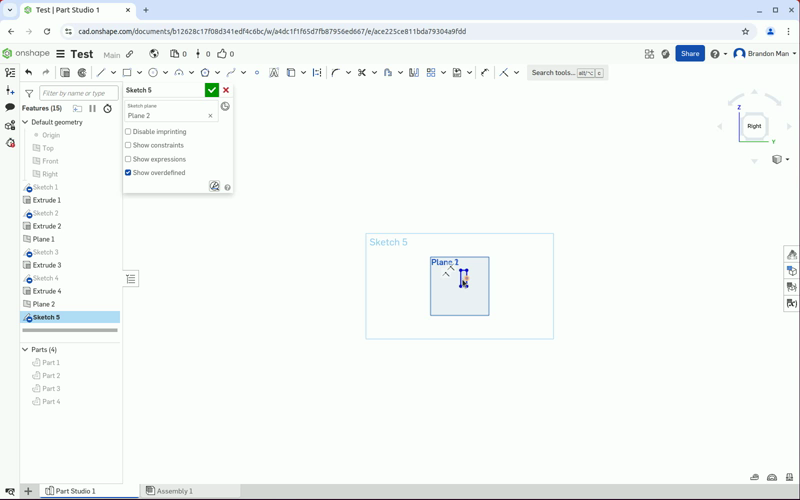
scroll(6)
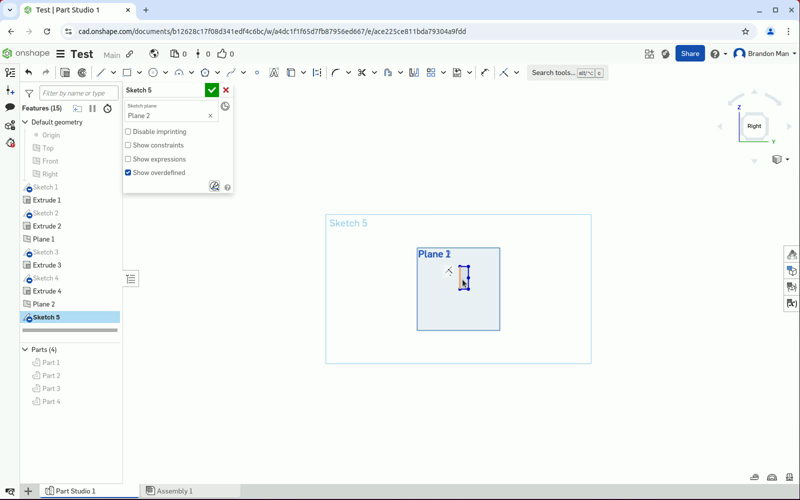
scroll(6)
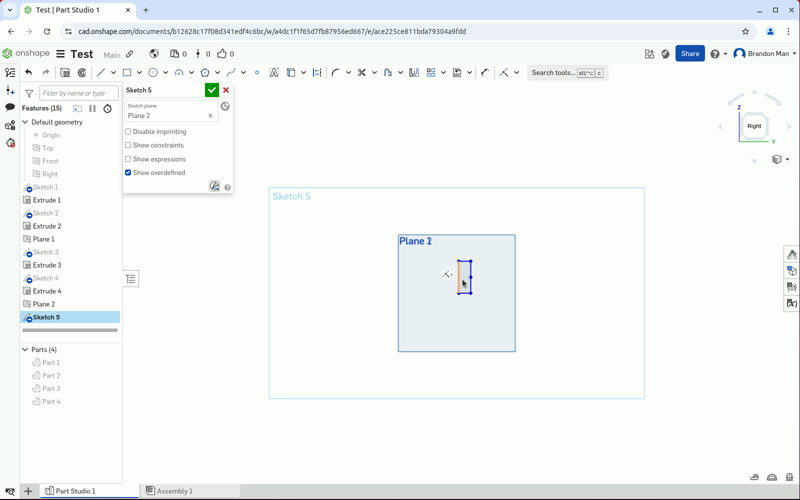
scroll(6)
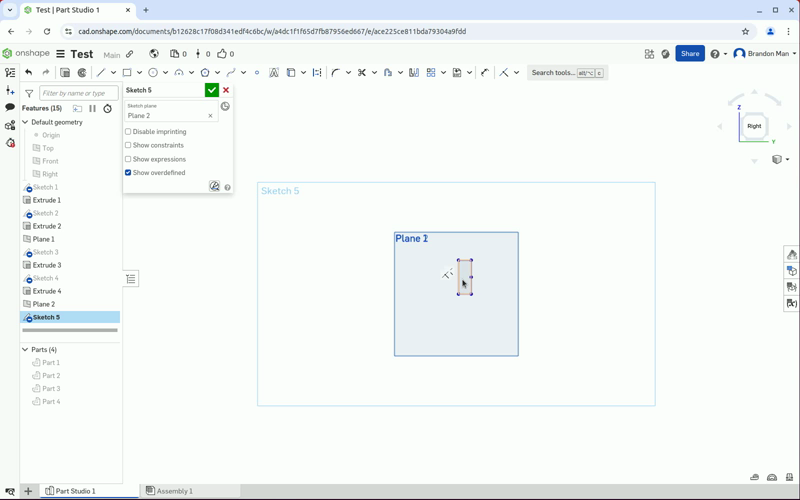
scroll(6)
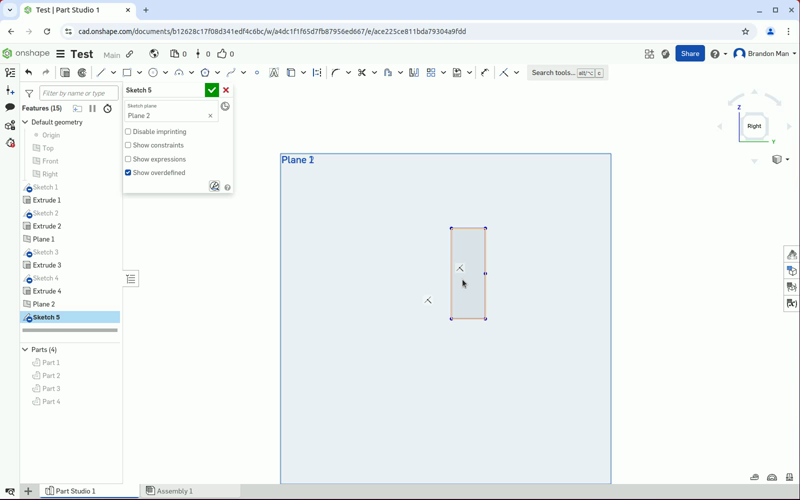
click(462, 279)
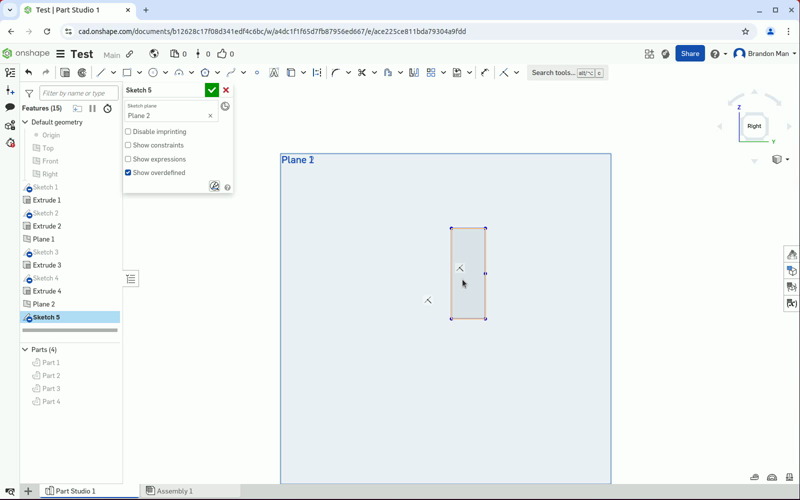
scroll(-6)
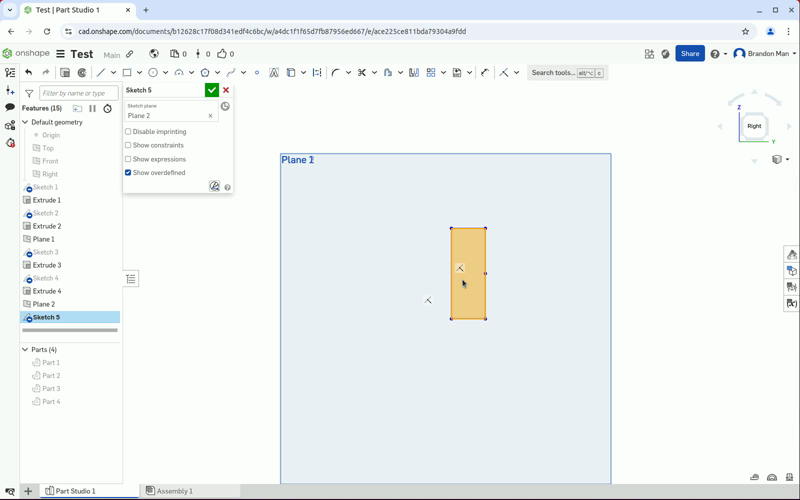
scroll(-6)
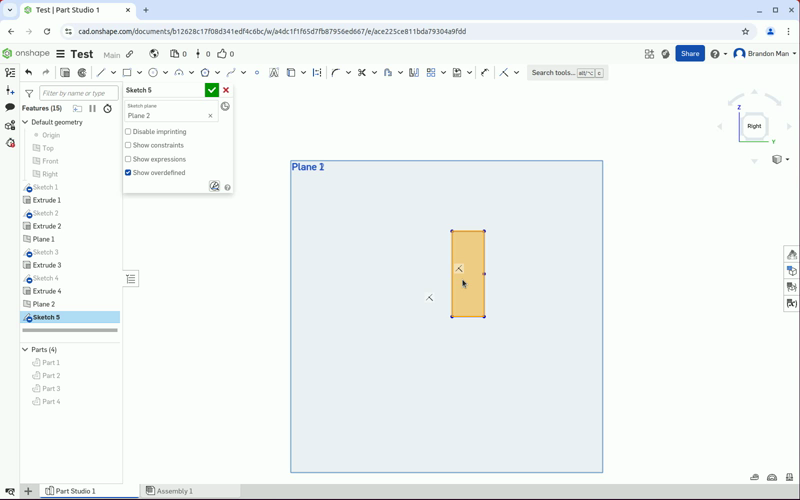
scroll(-6)
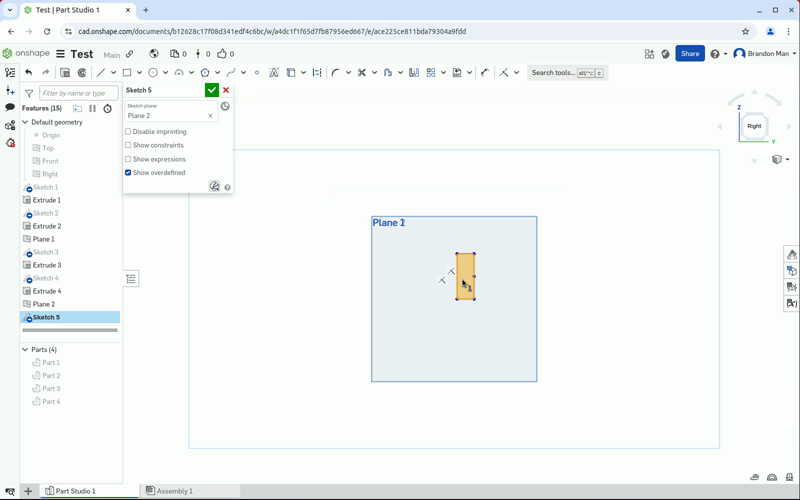
scroll(-6)
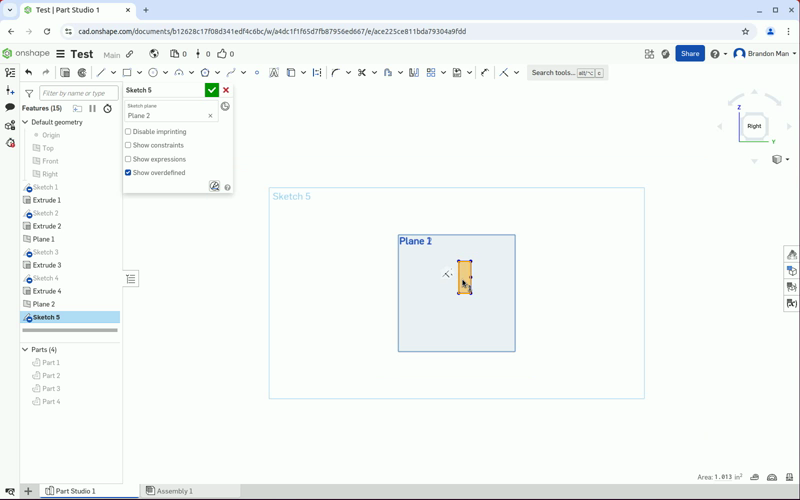
scroll(-6)
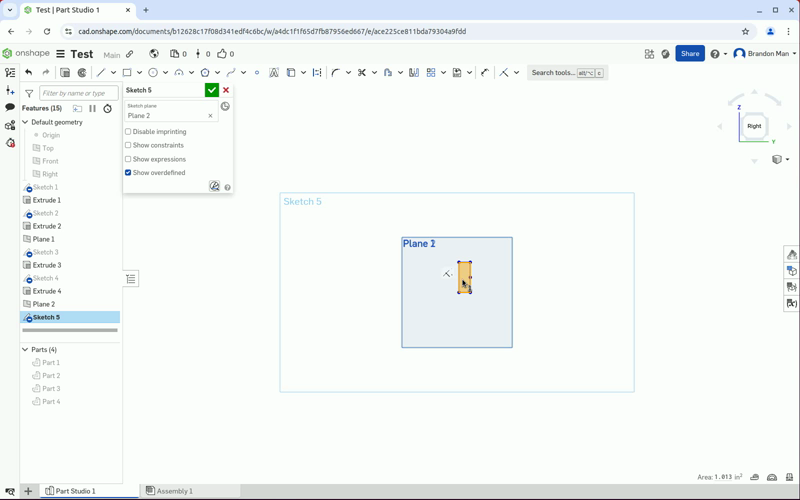
scroll(-6)
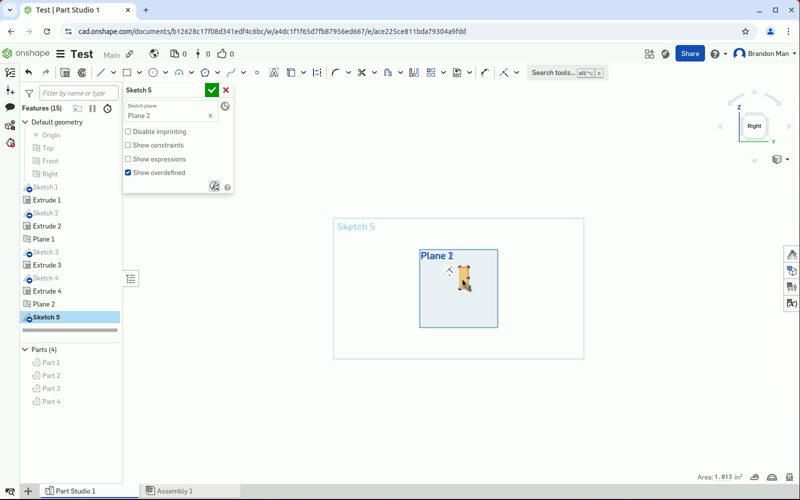
scroll(-6)
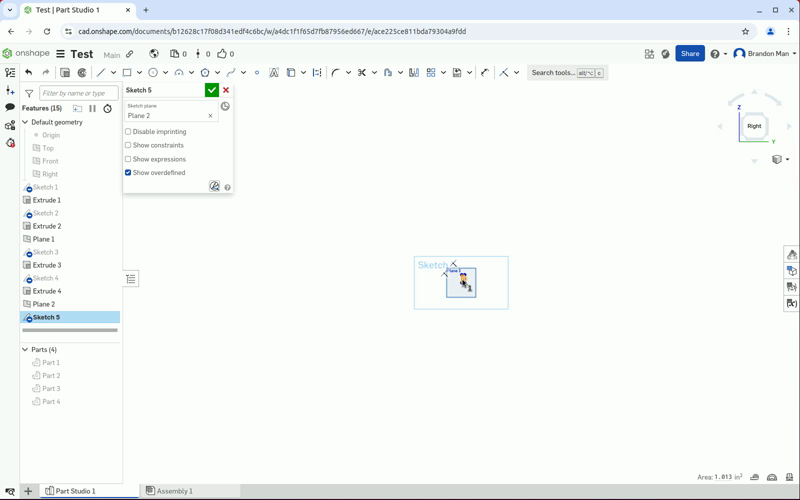
mouse_move(73, 352)
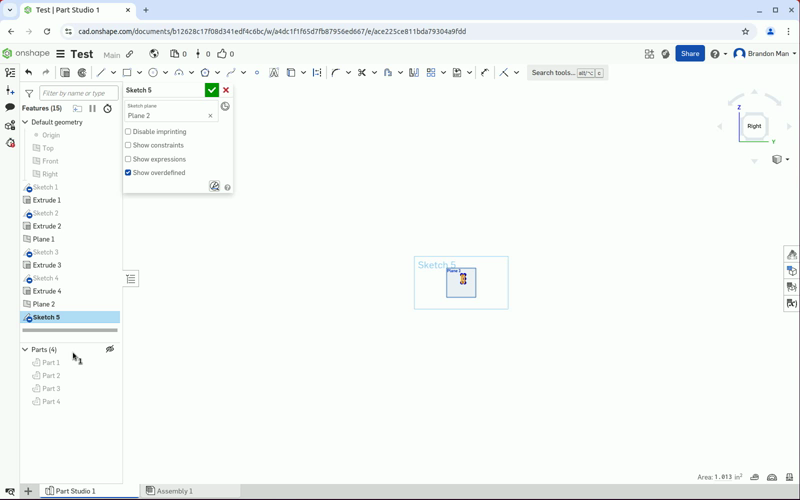
key(shift+y)
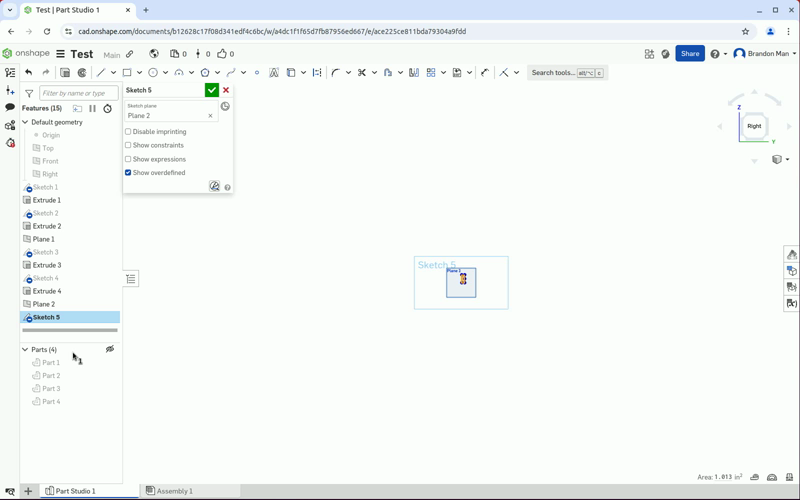
key(shift+e)
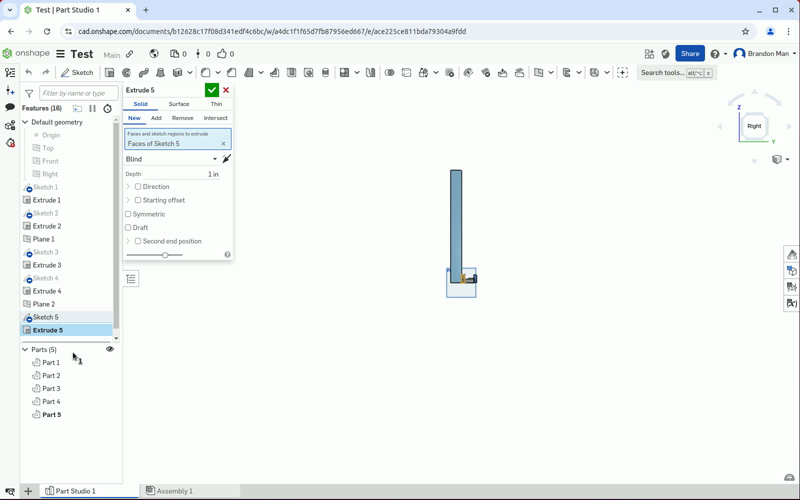
mouse_move(143, 106)
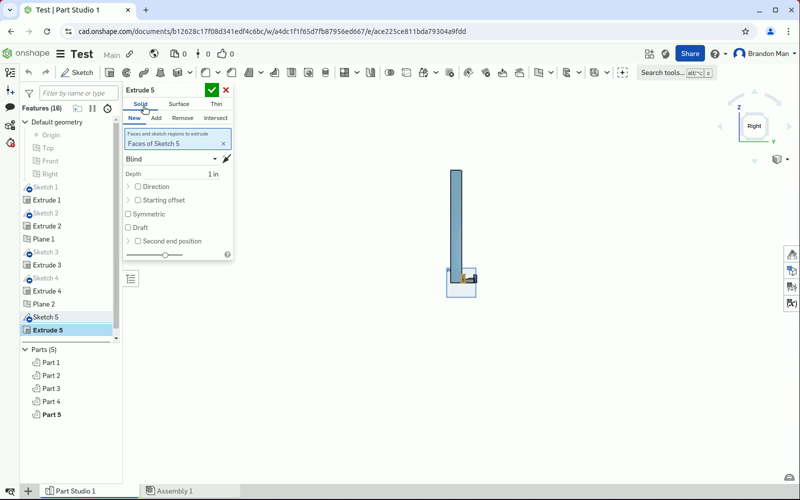
click(143, 106)
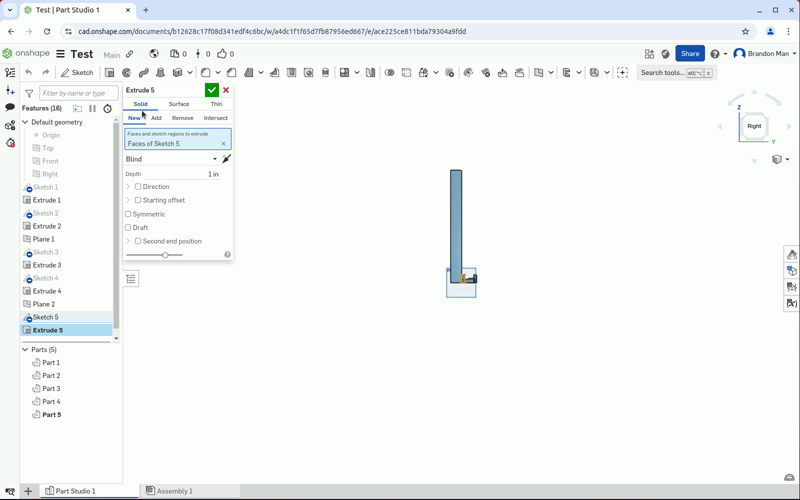
mouse_move(137, 120)
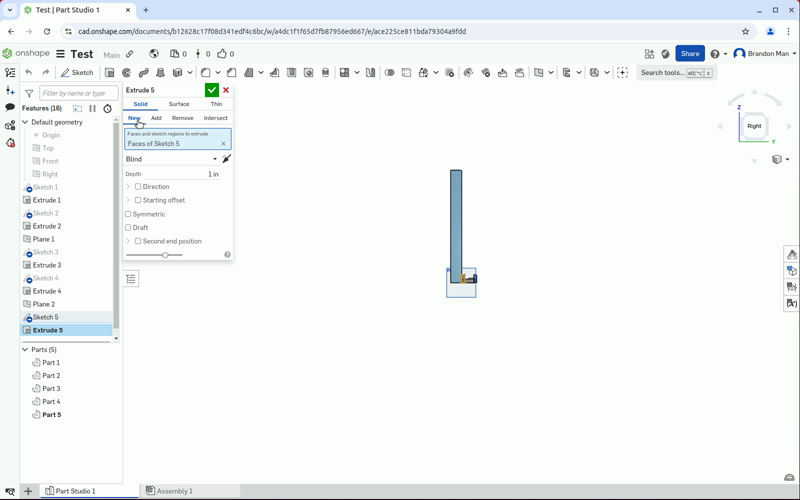
click(137, 120)
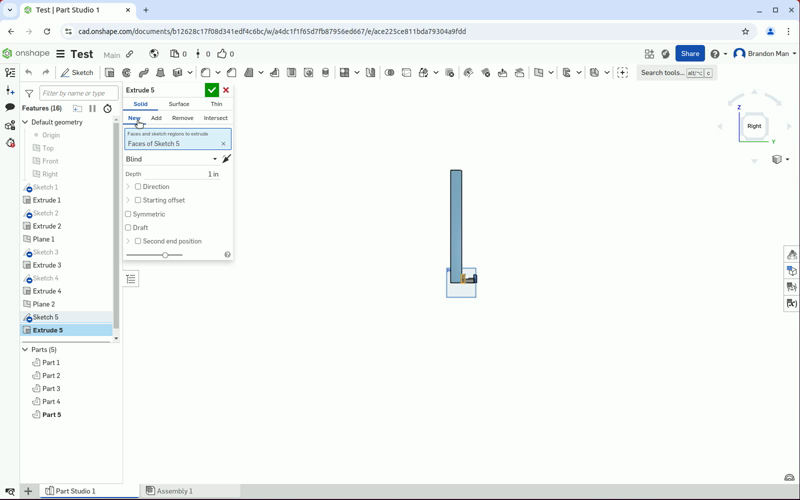
key(tab, 4)
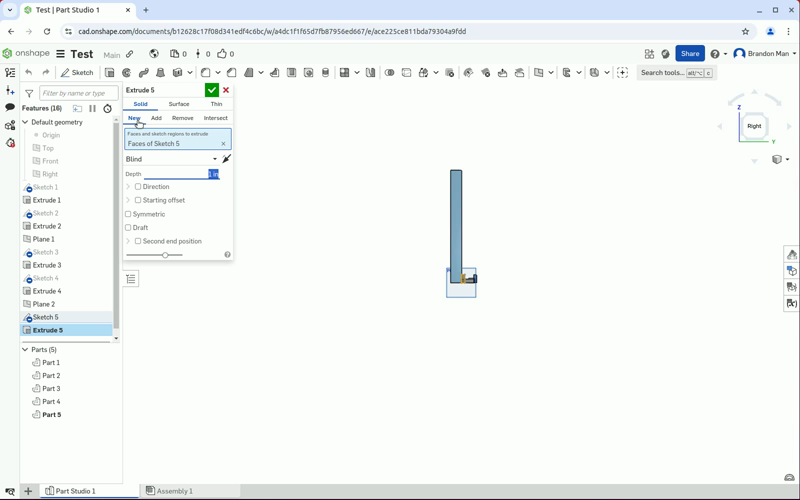
text(-1.926)
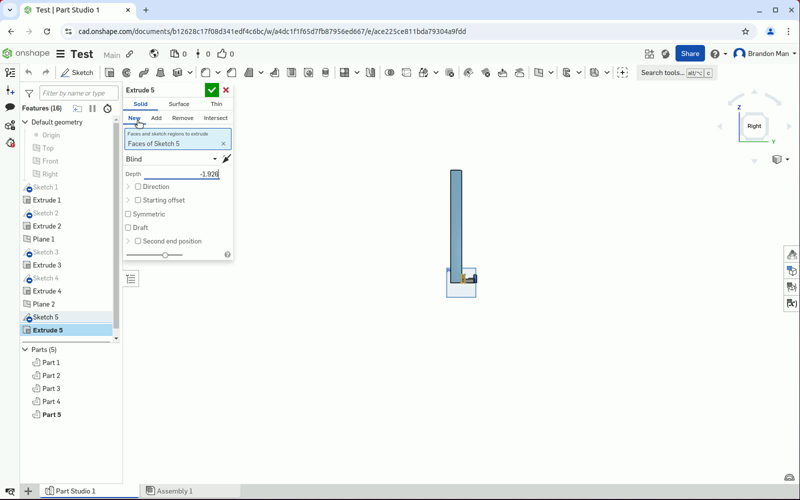
key(enter)
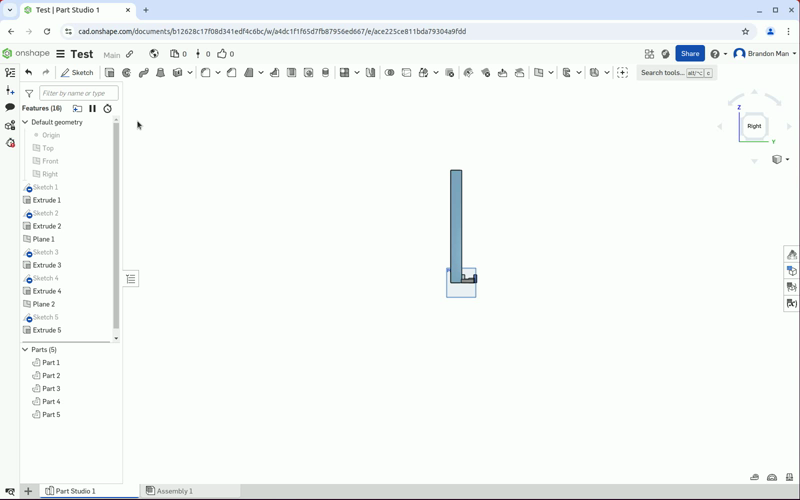
key(shift+h)
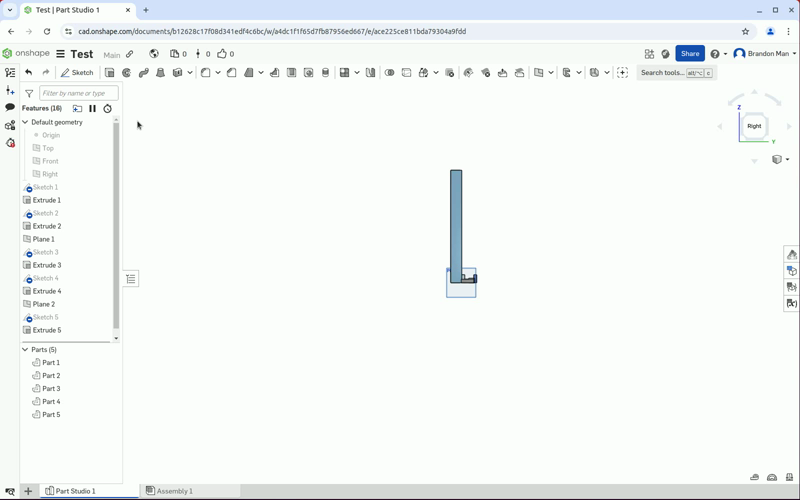
key(shift+h)
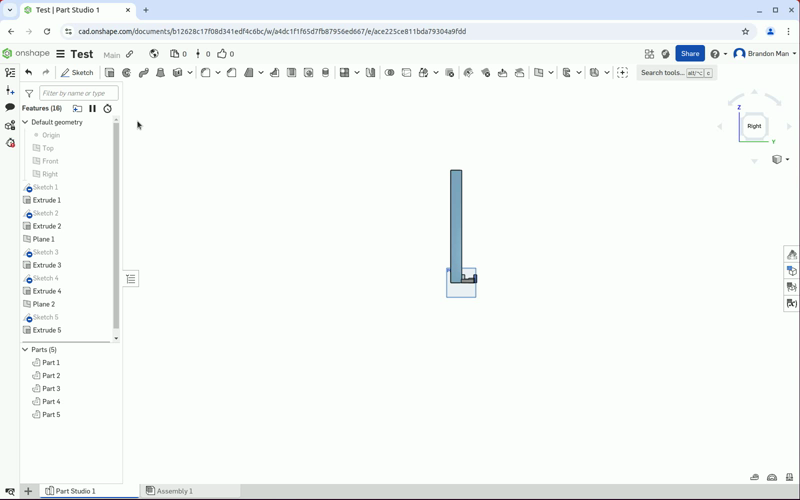
mouse_move(69, 189)
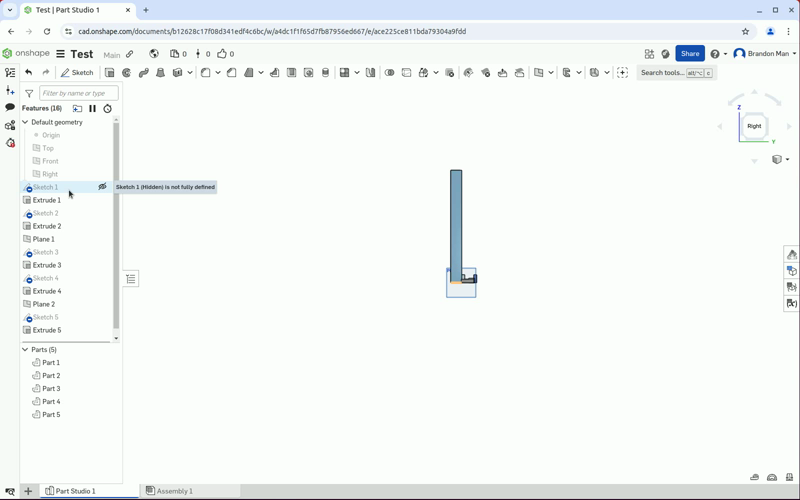
click(69, 189)
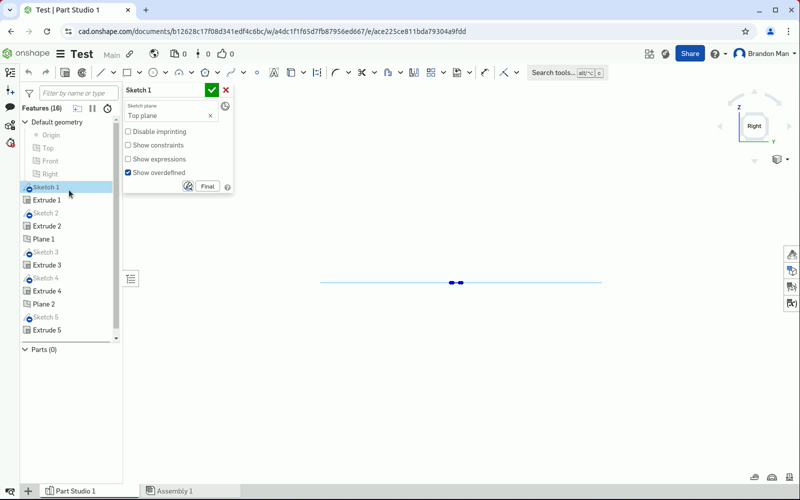
mouse_move(229, 92)
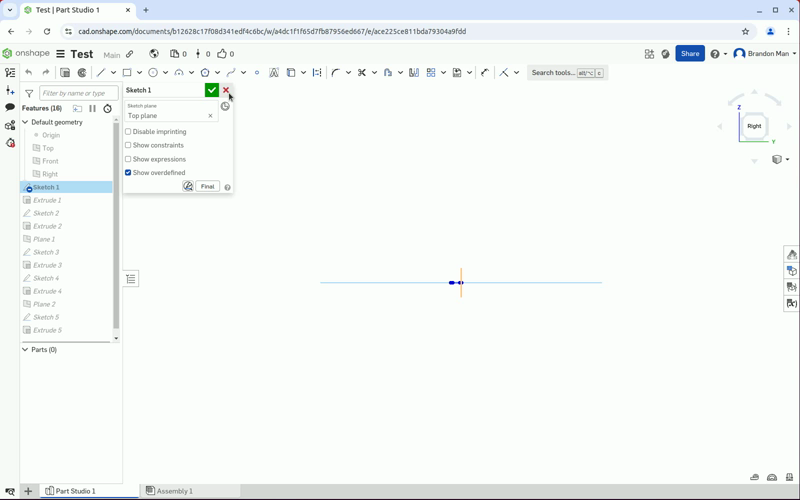
click(229, 92)
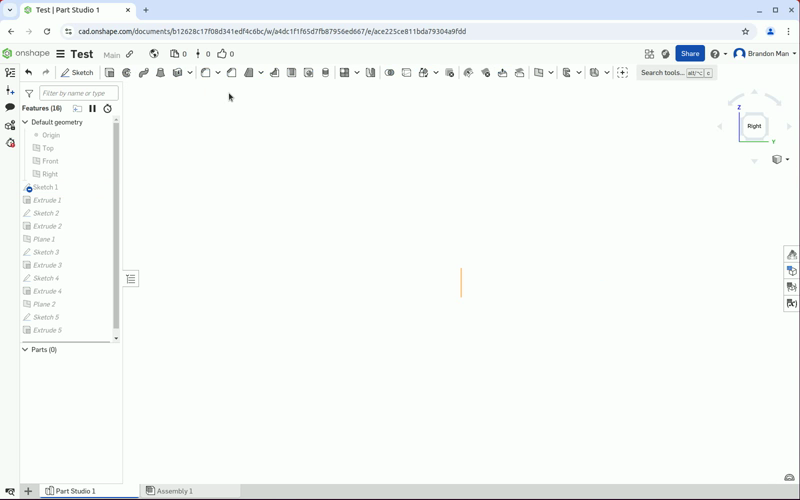
key(shift+s)
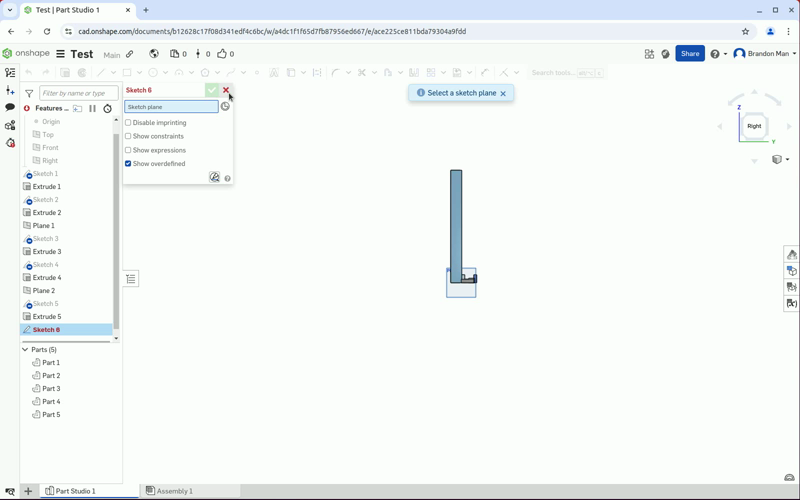
mouse_move(69, 293)
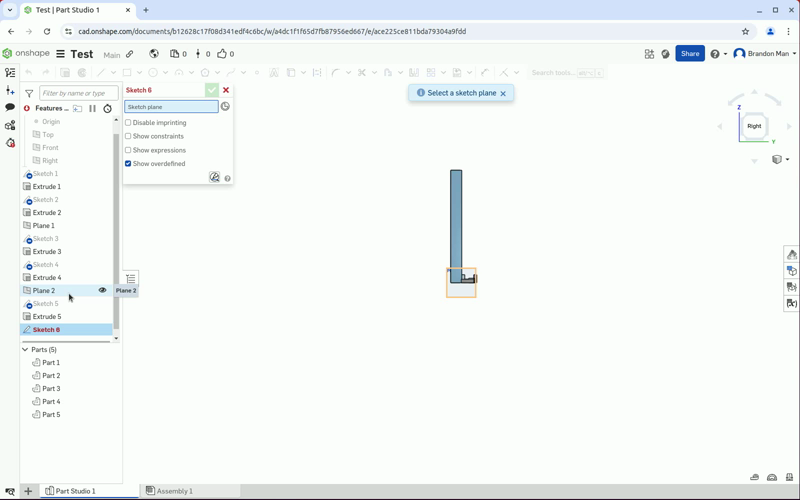
click(69, 293)
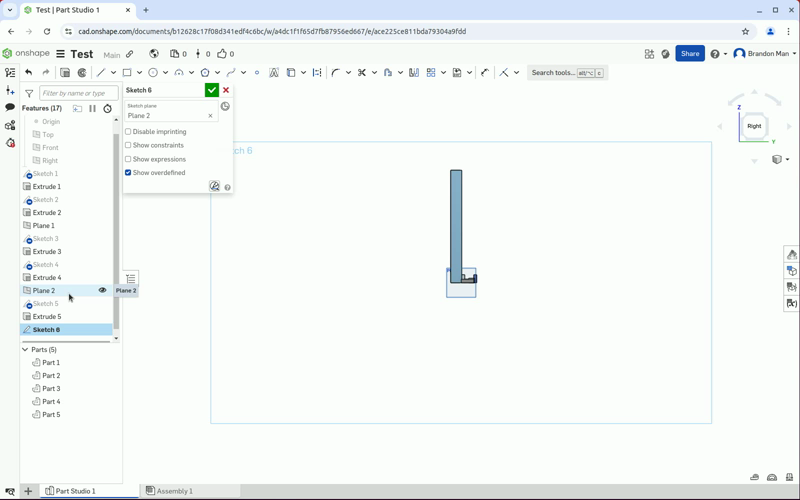
mouse_move(73, 352)
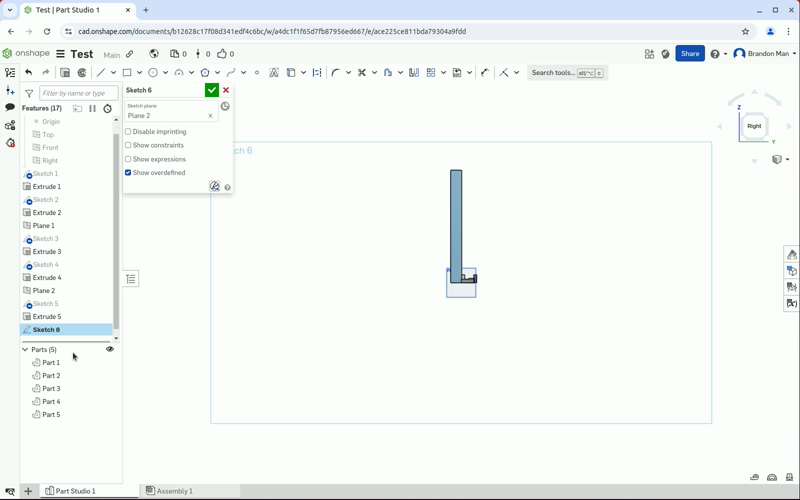
key(y)
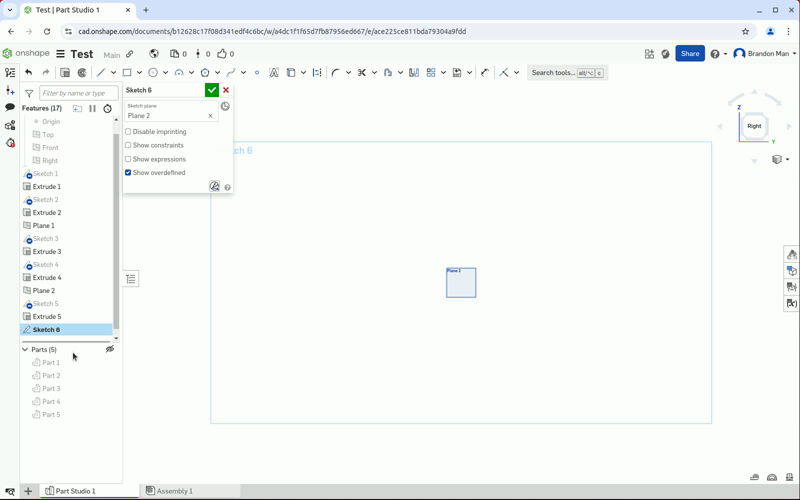
key(l)
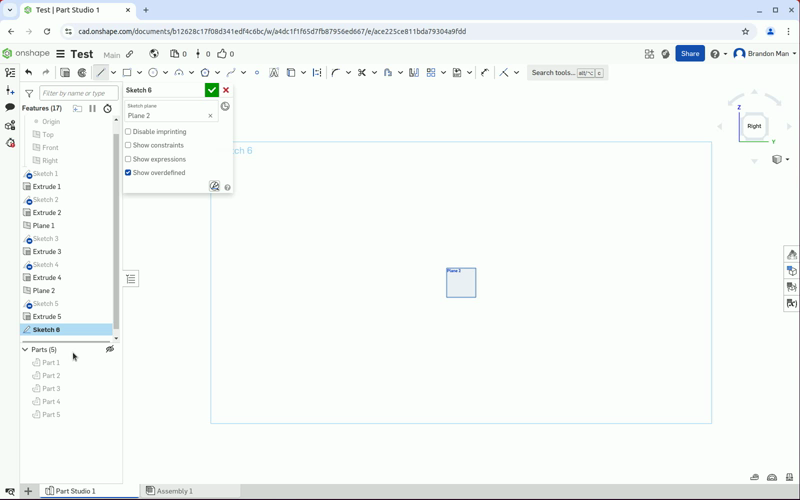
key_down(shift)
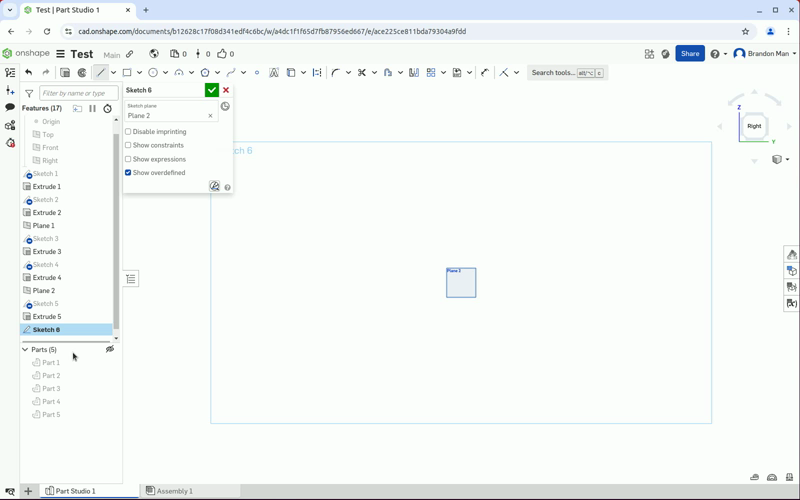
mouse_move(464, 282)
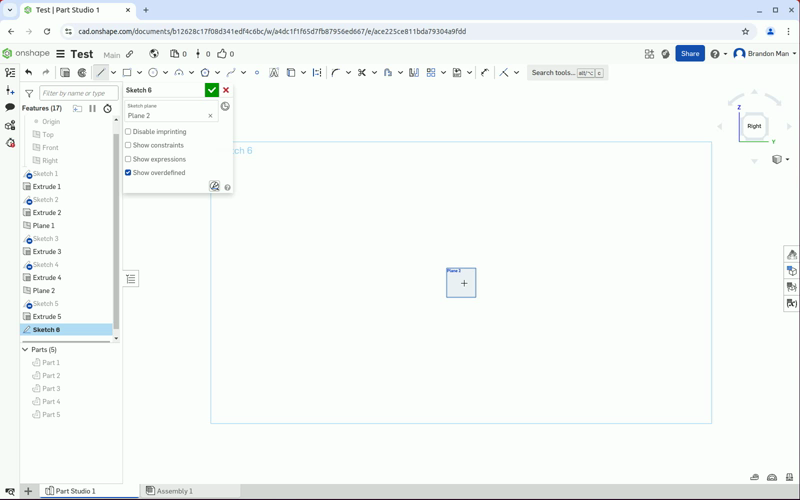
click(464, 282)
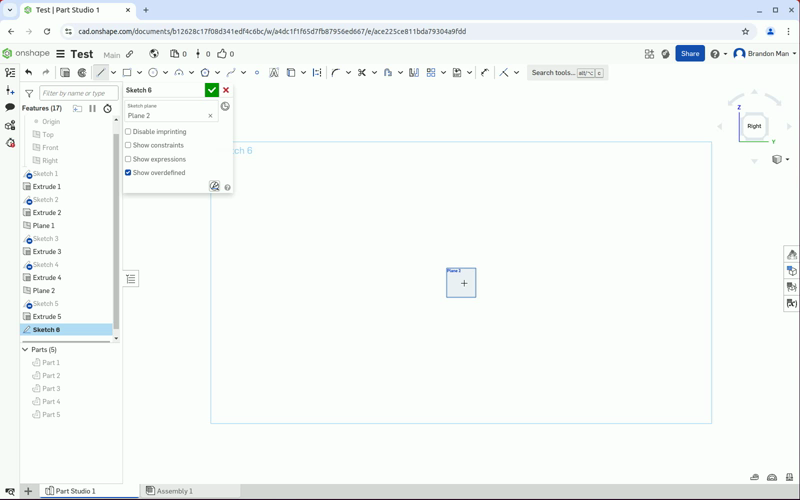
key_up(shift)
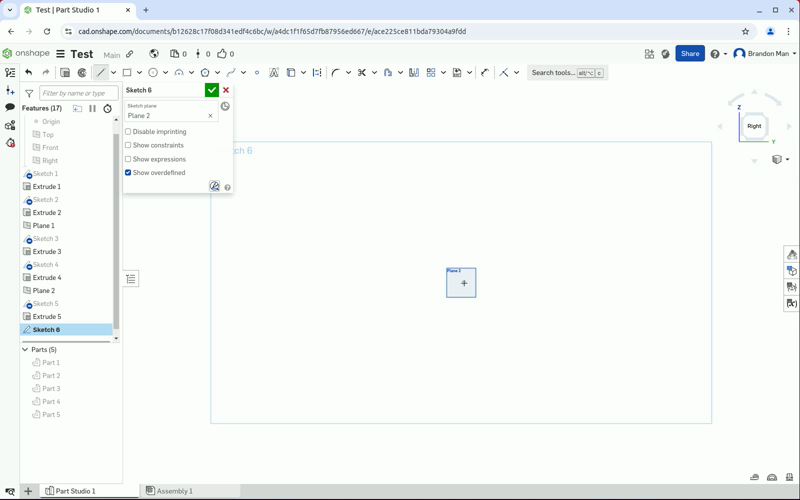
key_down(shift)
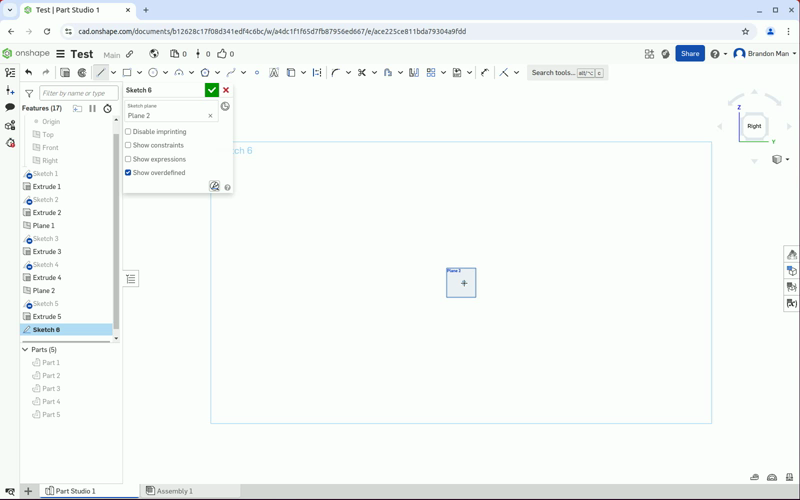
mouse_move(494, 282)
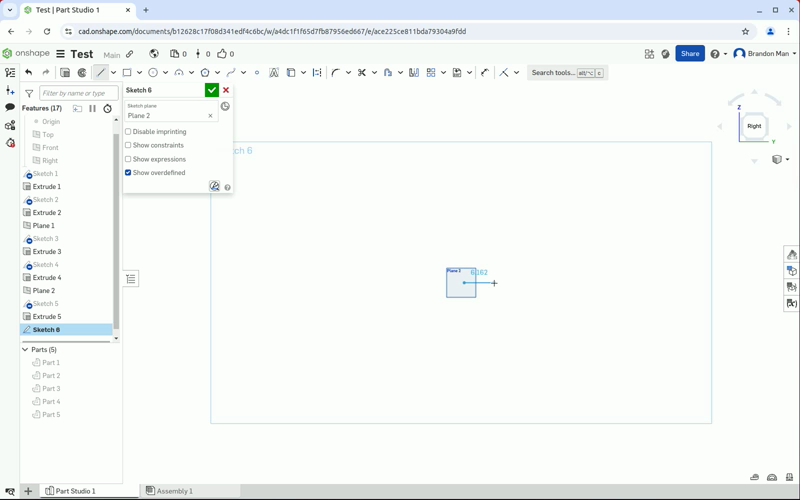
mouse_move(469, 282)
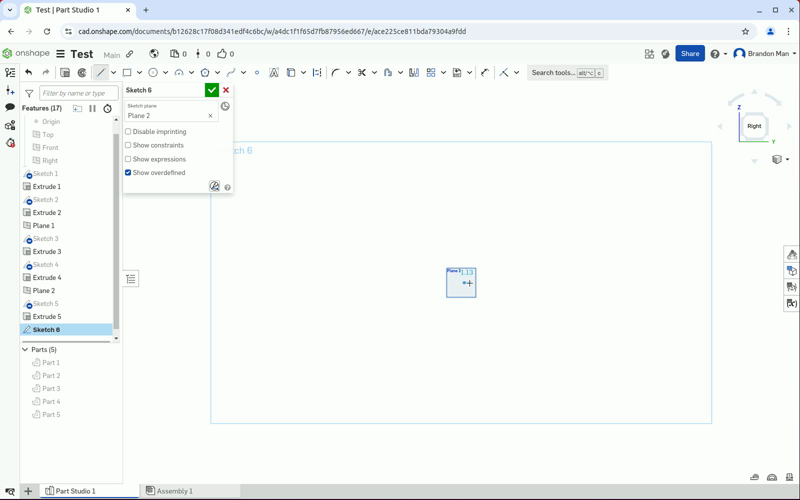
scroll(6)
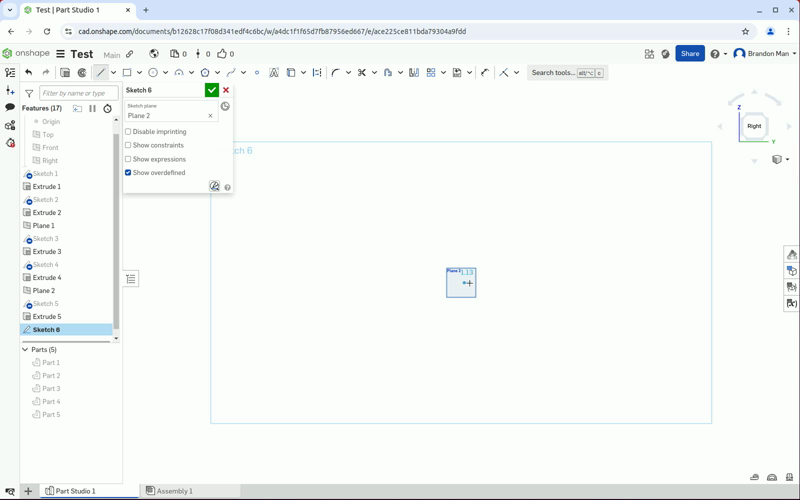
scroll(6)
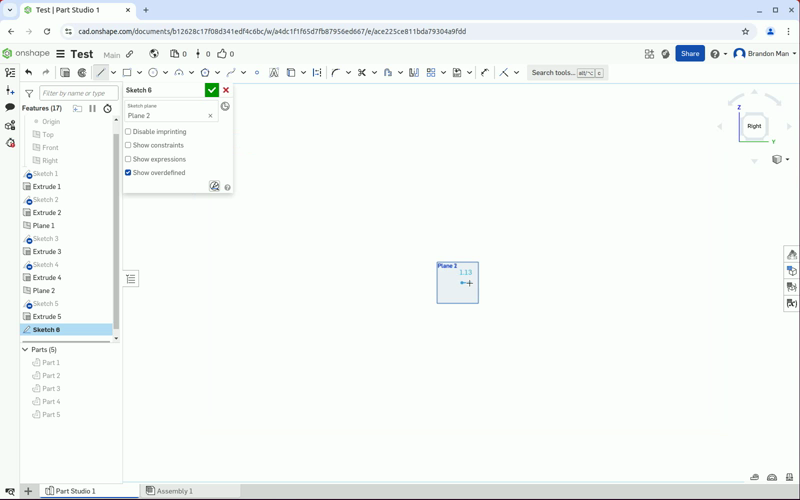
scroll(6)
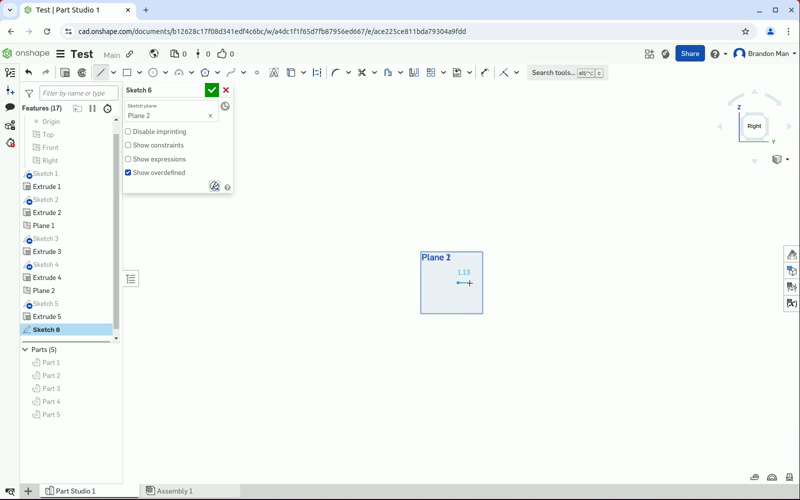
scroll(6)
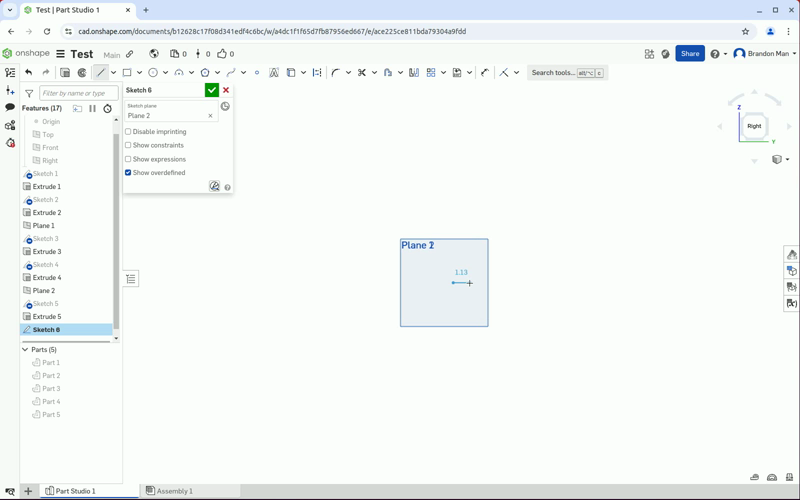
scroll(6)
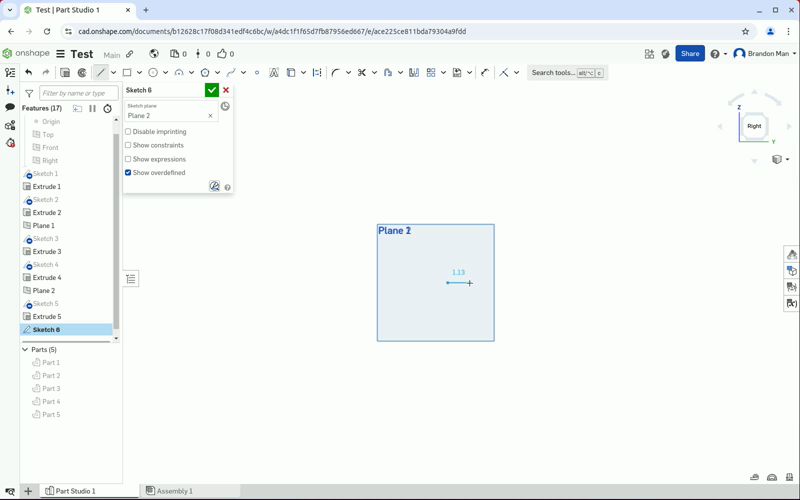
scroll(6)
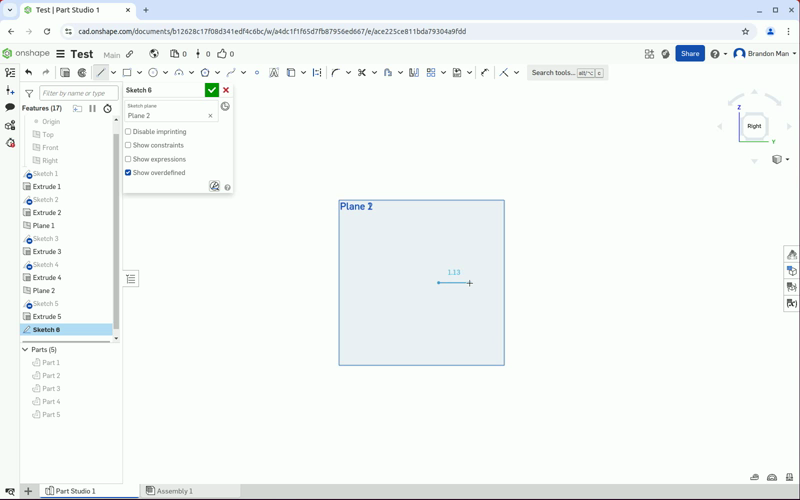
scroll(6)
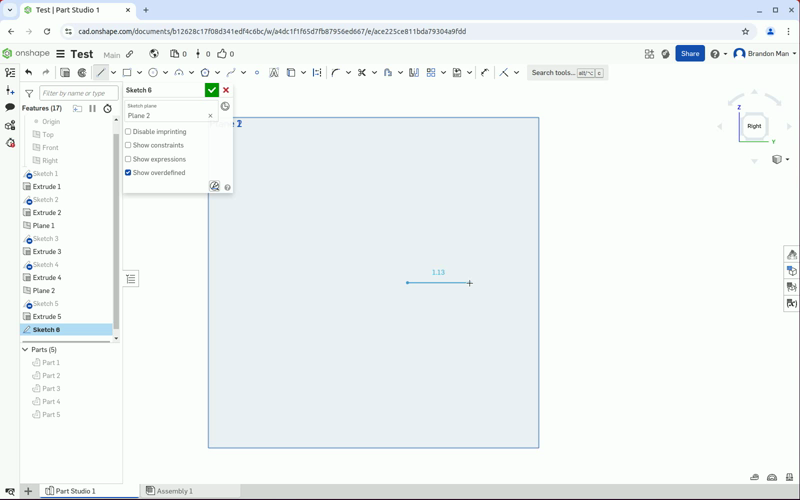
click(469, 282)
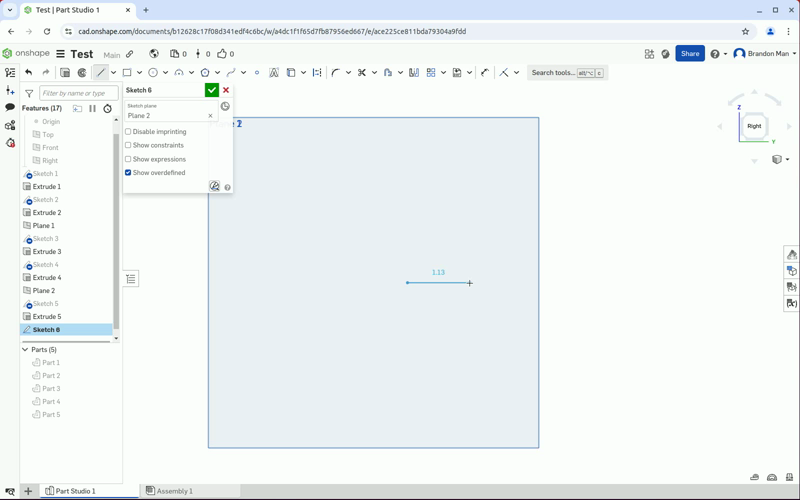
scroll(-6)
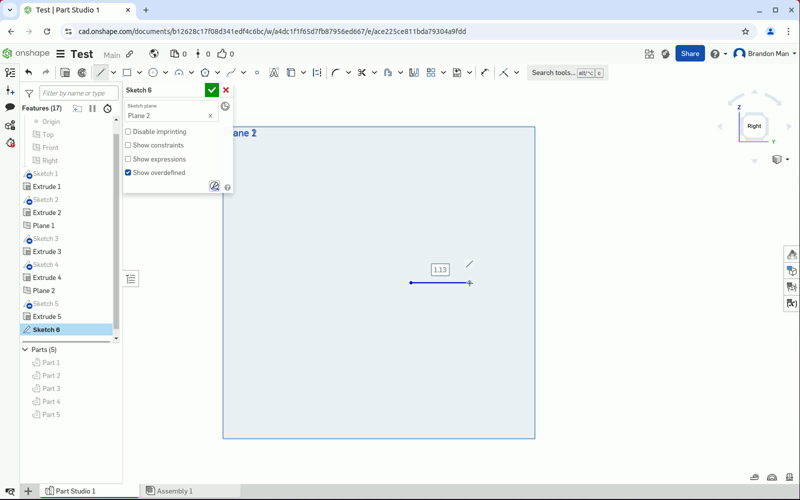
scroll(-6)
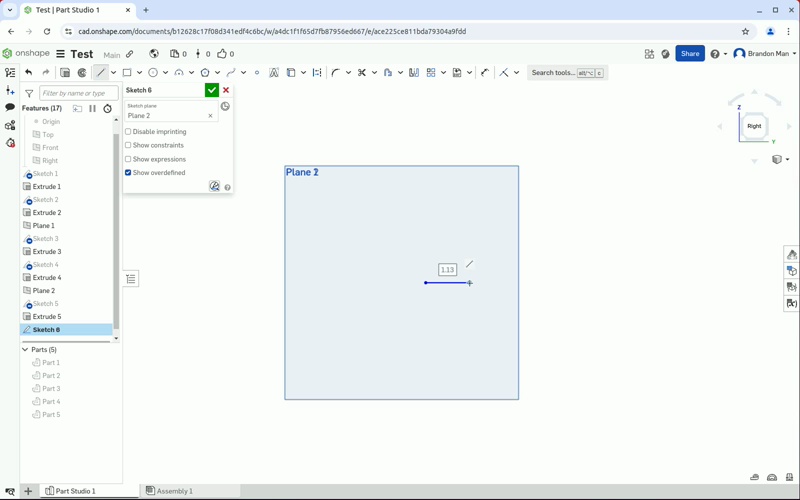
scroll(-6)
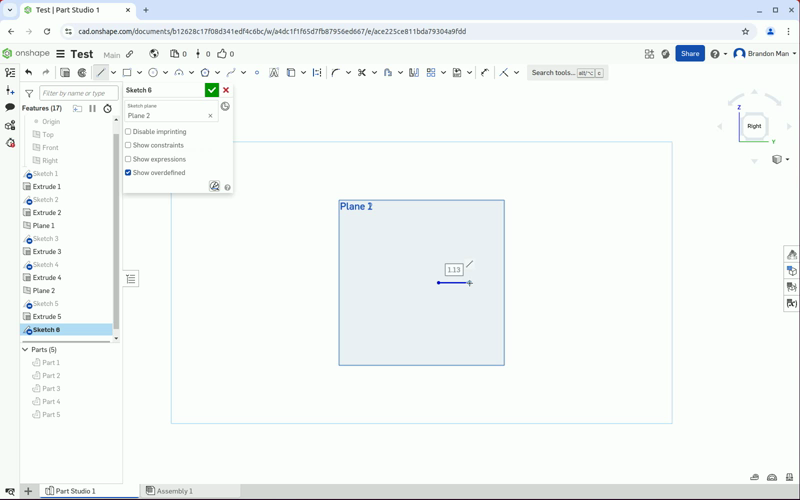
scroll(-6)
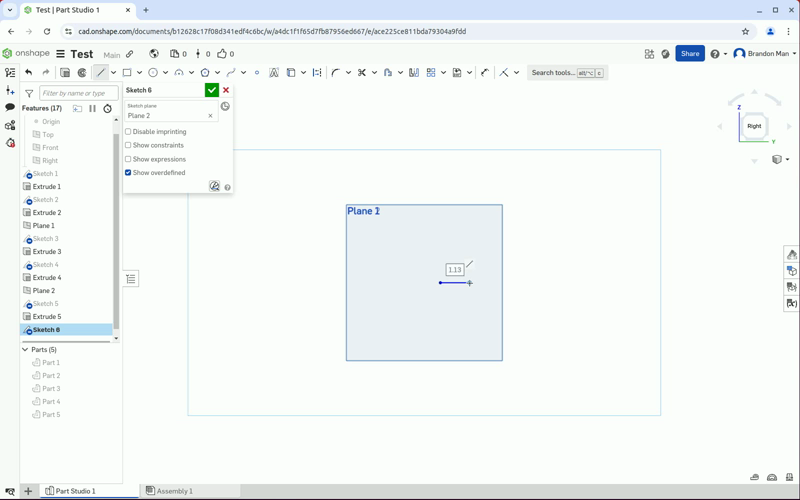
scroll(-6)
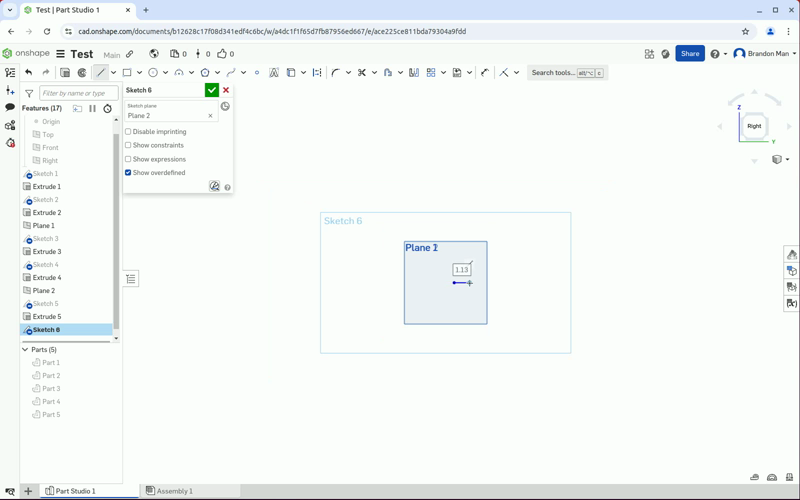
scroll(-6)
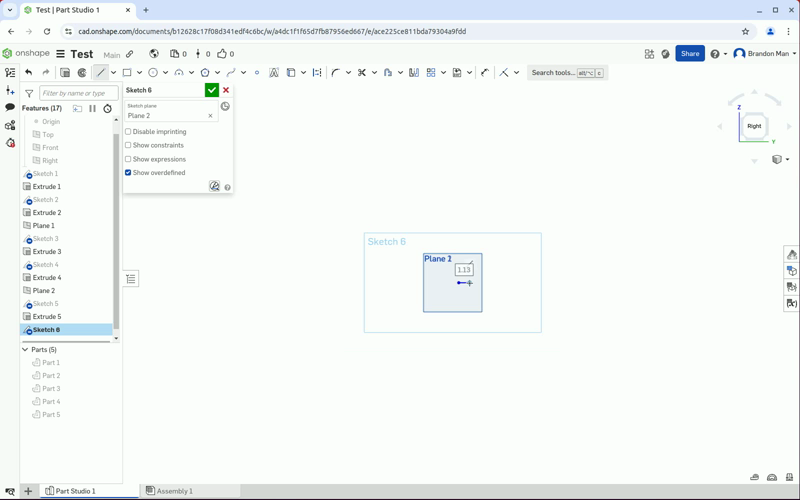
scroll(-6)
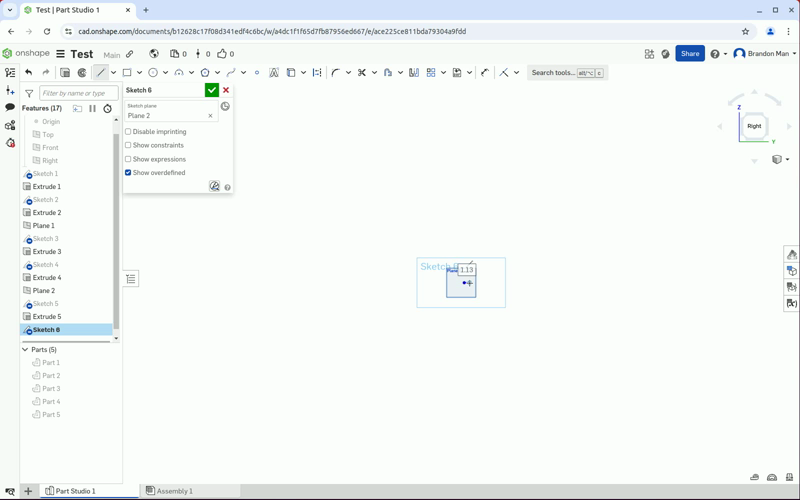
key_up(shift)
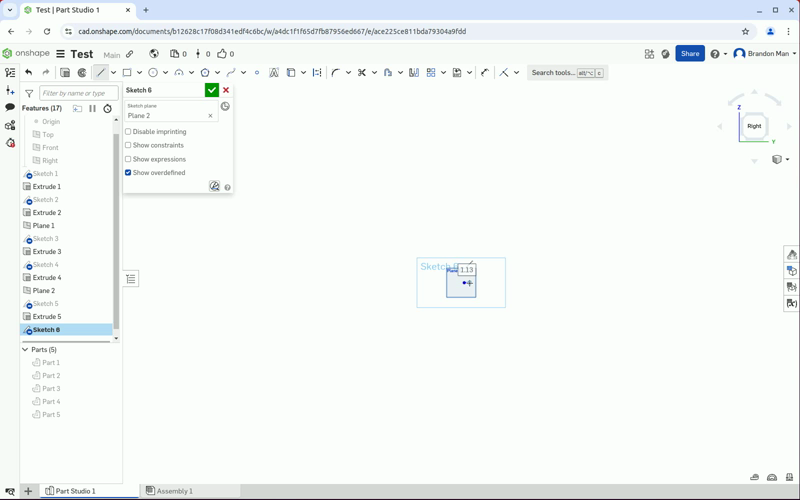
key_down(shift)
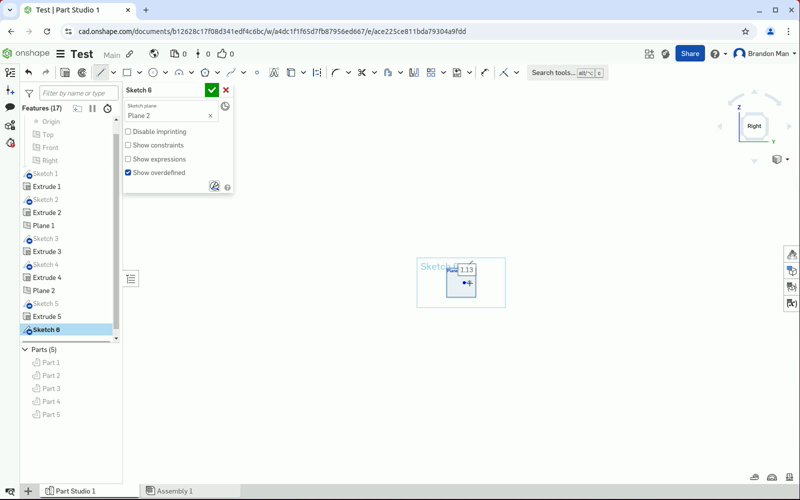
key_up(shift)
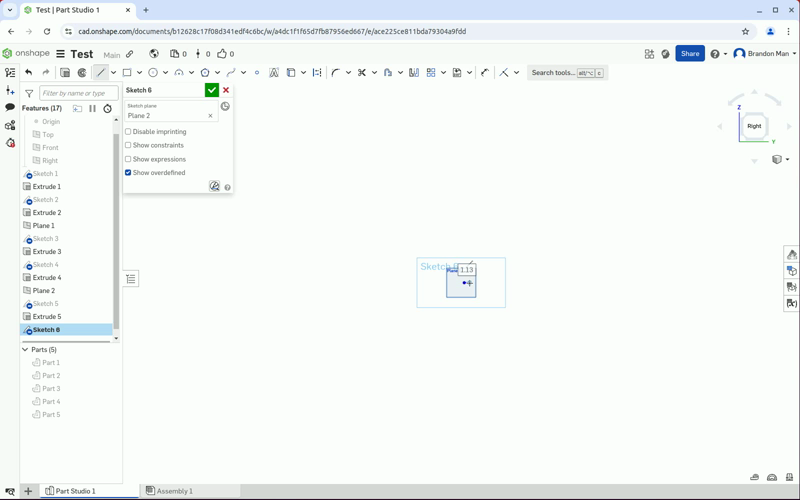
key_down(shift)
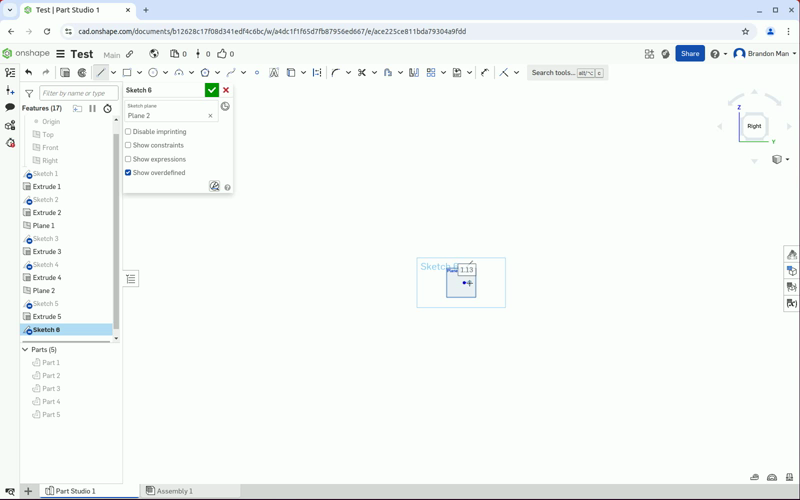
mouse_move(500, 282)
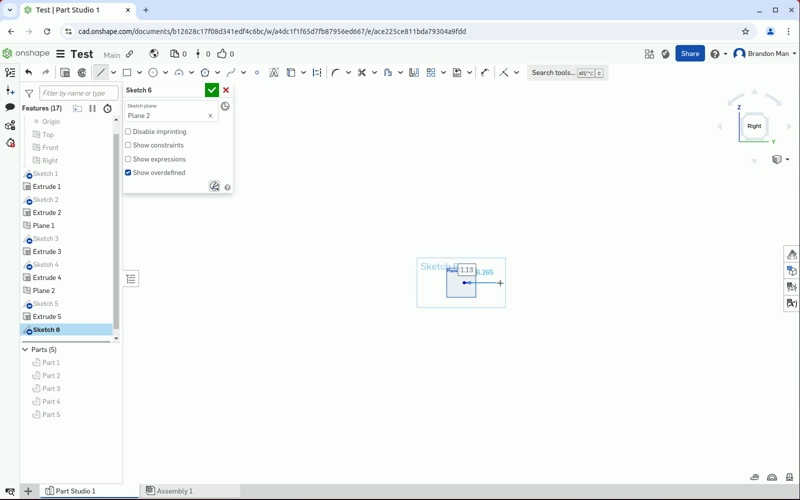
mouse_move(470, 278)
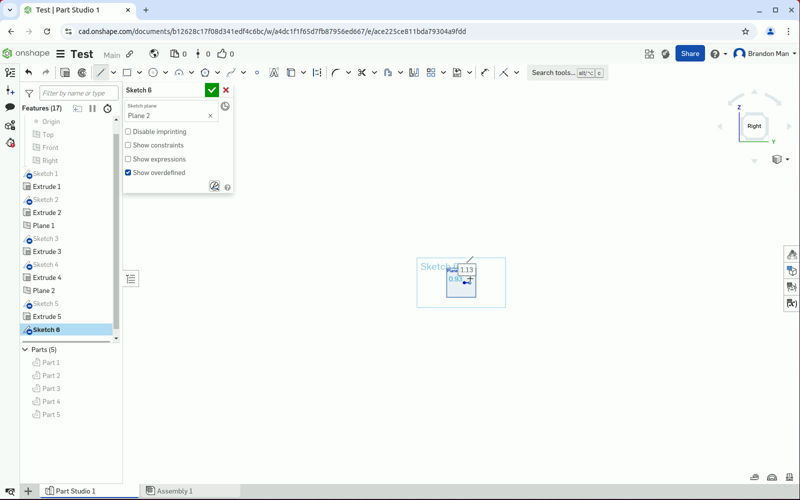
scroll(6)
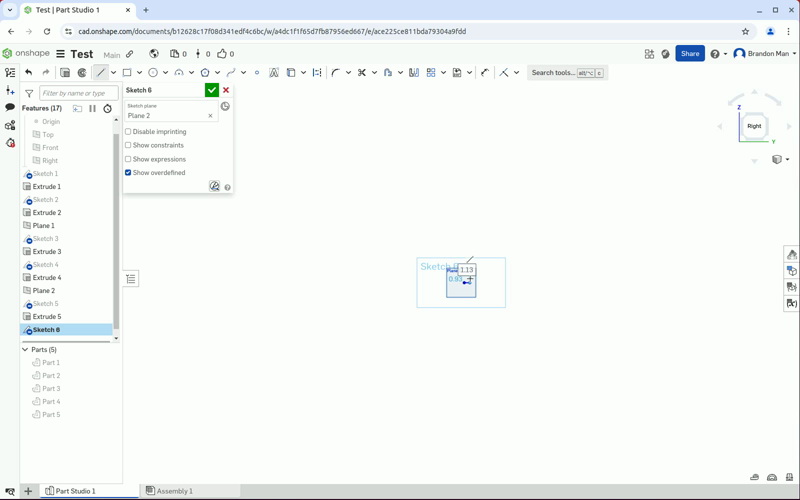
scroll(6)
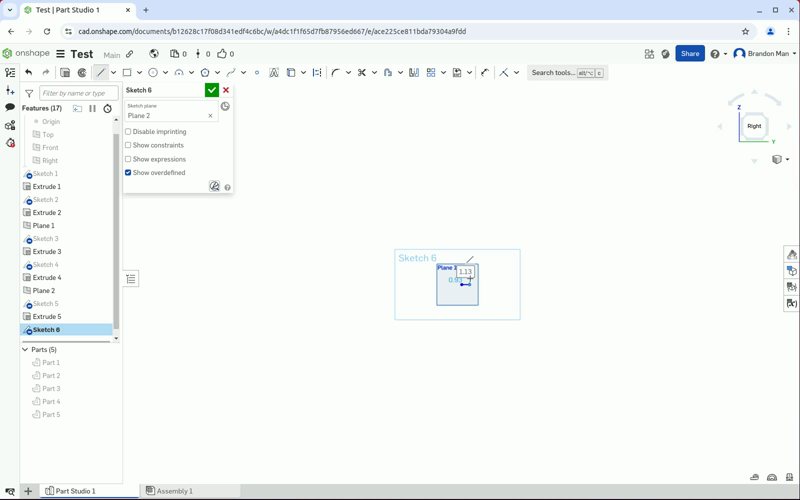
scroll(6)
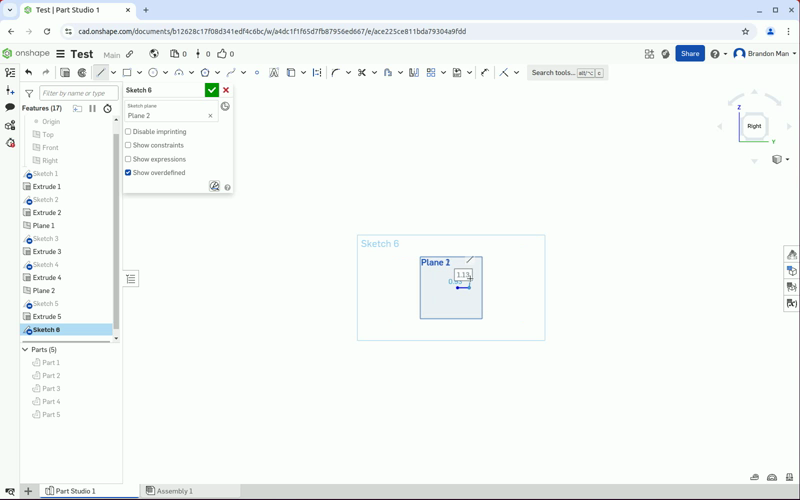
scroll(6)
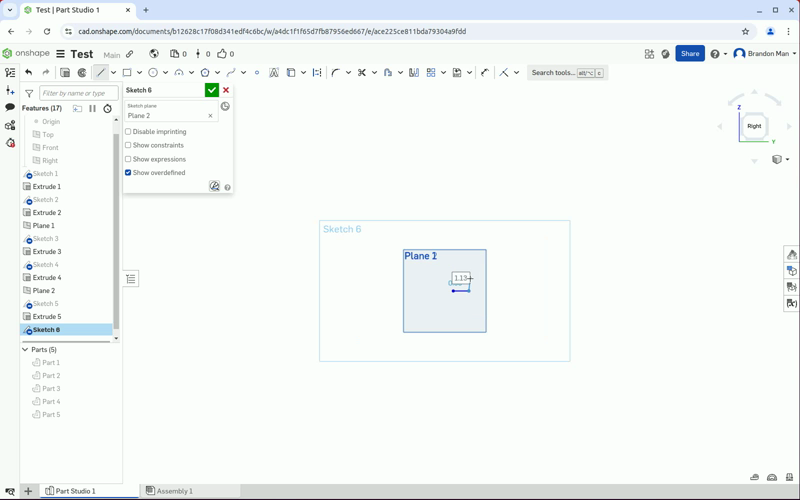
scroll(6)
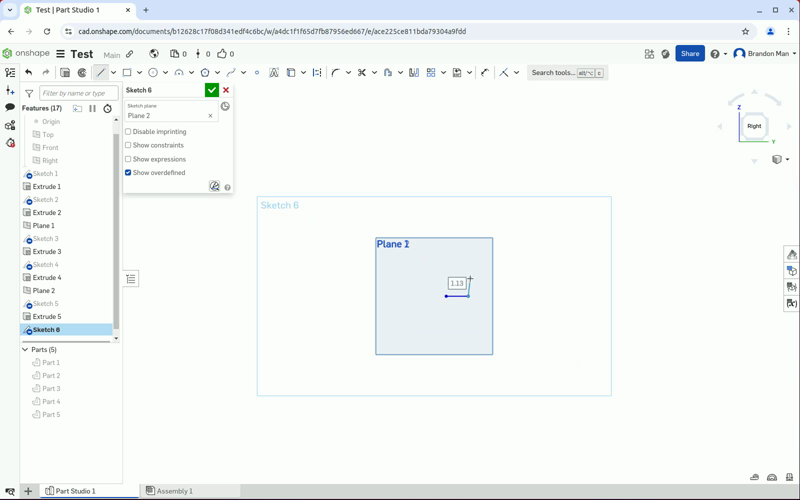
scroll(6)
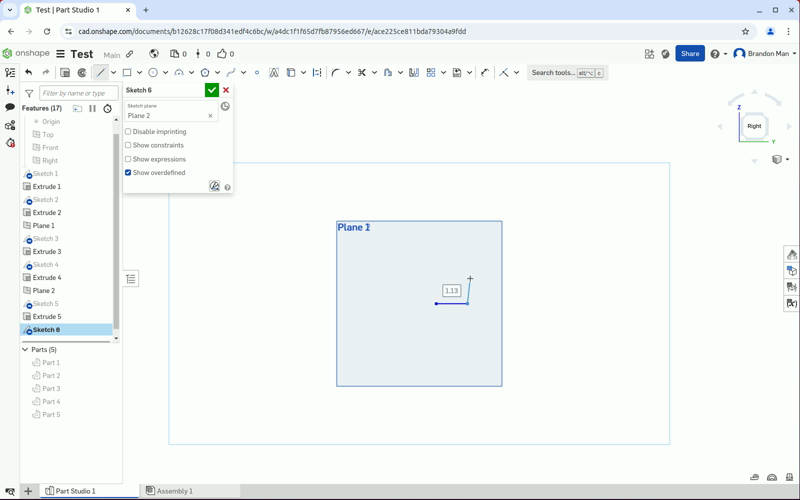
scroll(6)
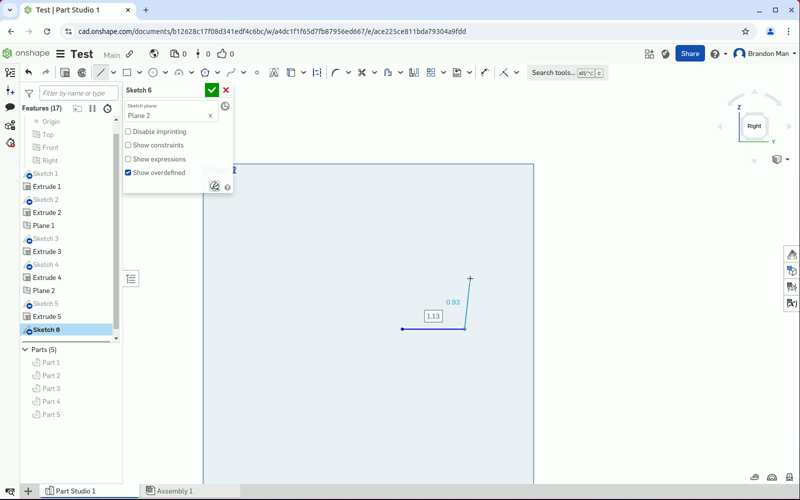
click(470, 278)
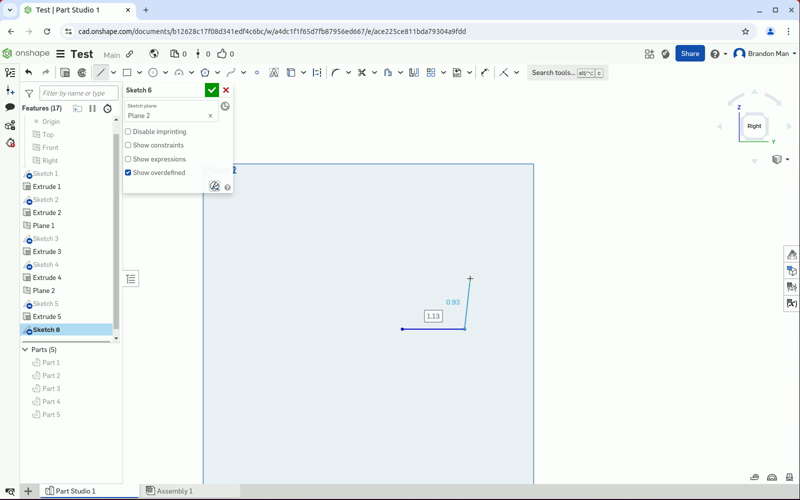
scroll(-6)
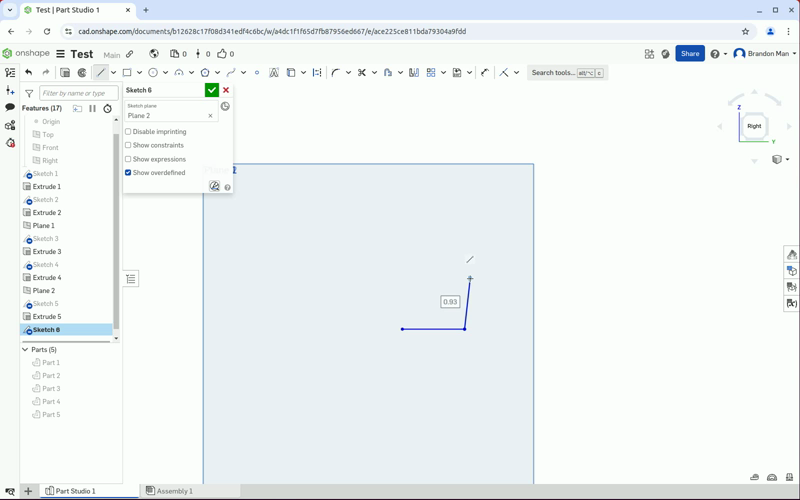
scroll(-6)
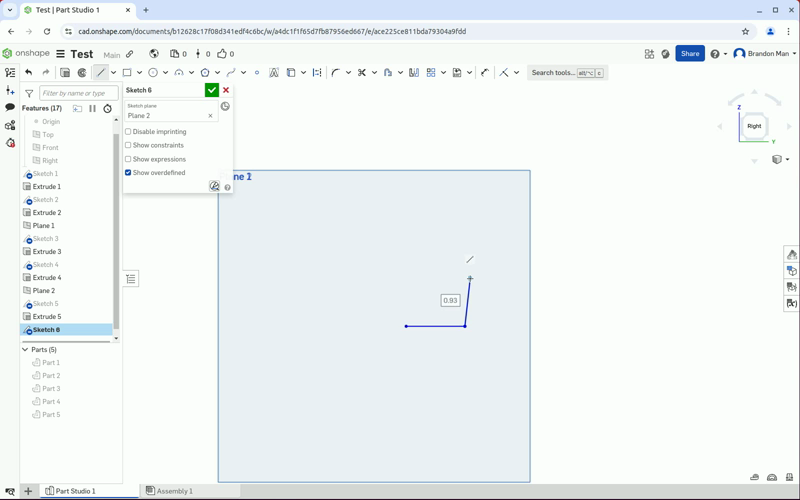
scroll(-6)
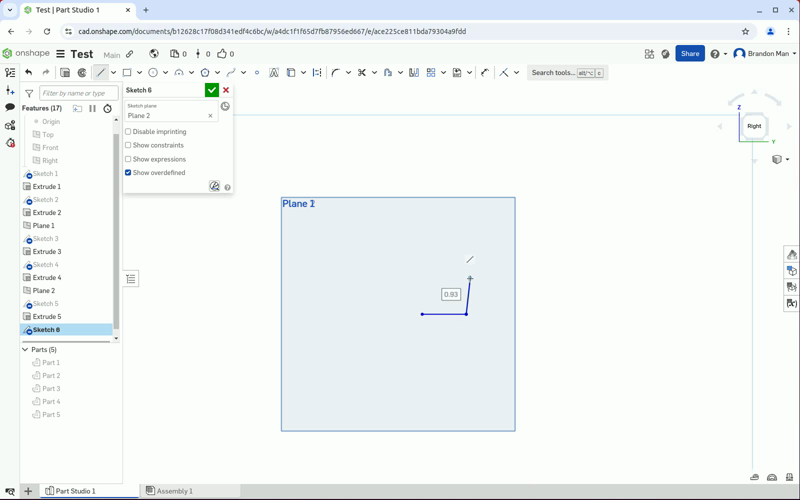
scroll(-6)
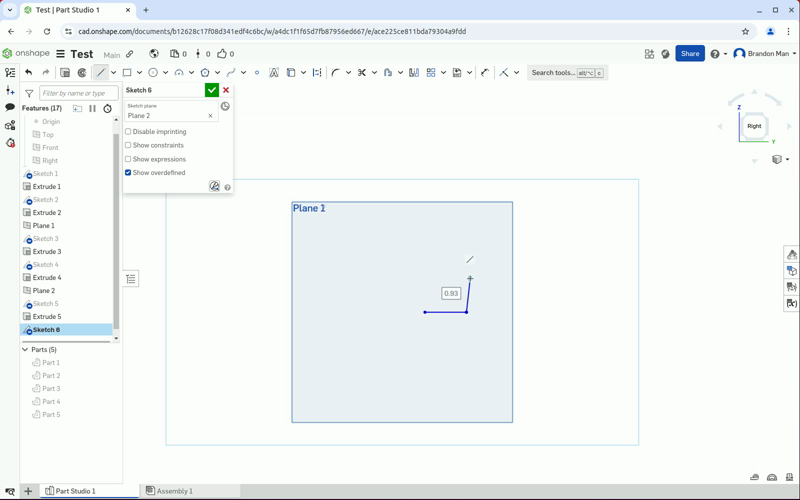
scroll(-6)
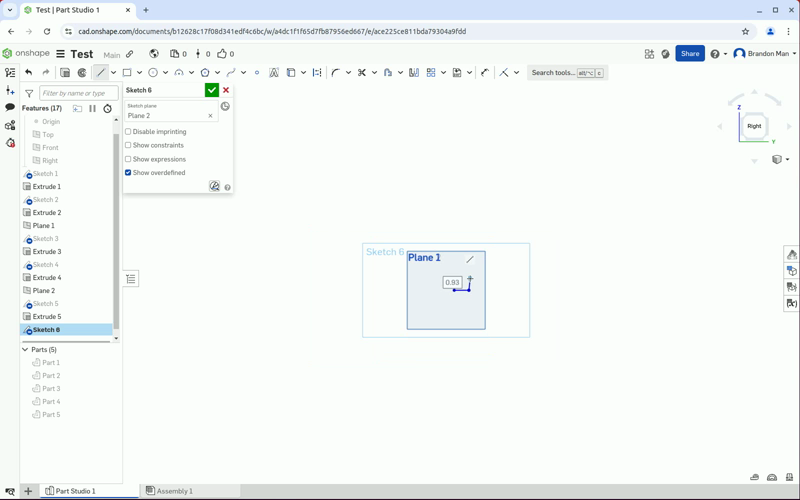
scroll(-6)
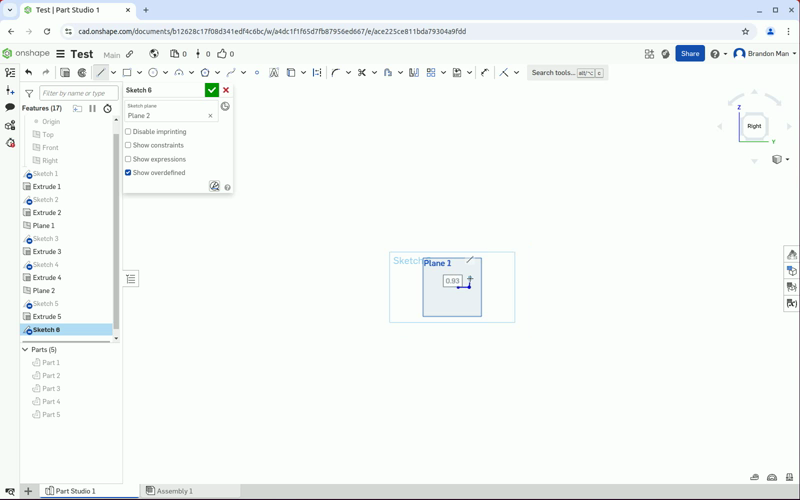
scroll(-6)
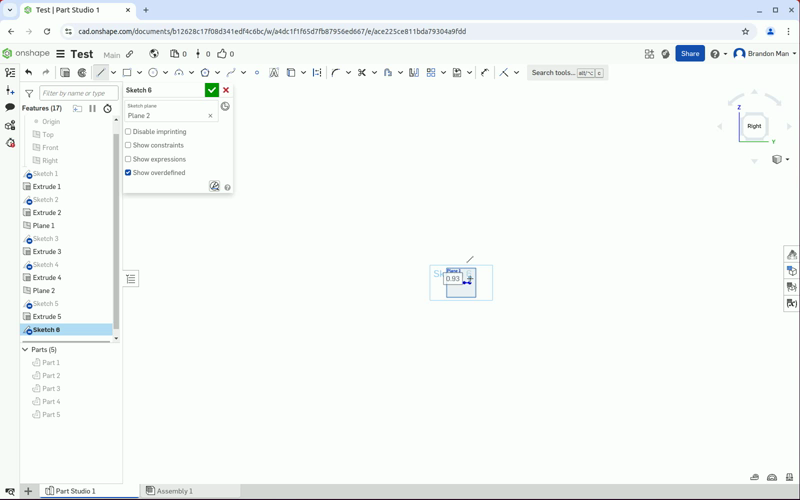
key_up(shift)
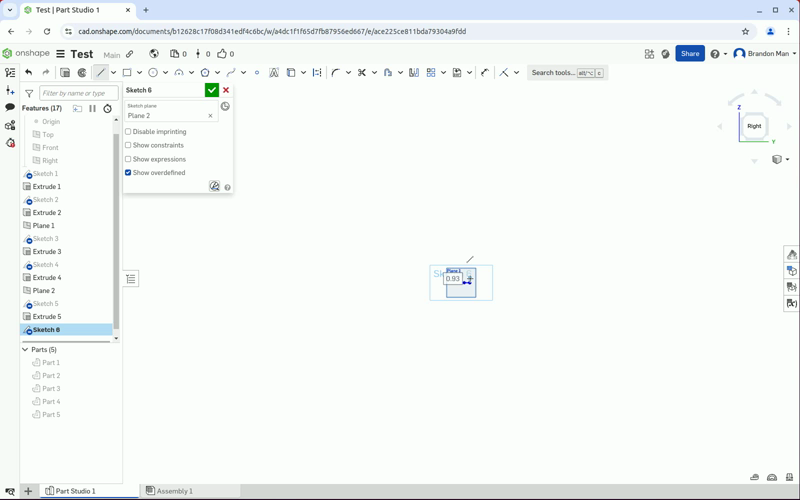
key_down(shift)
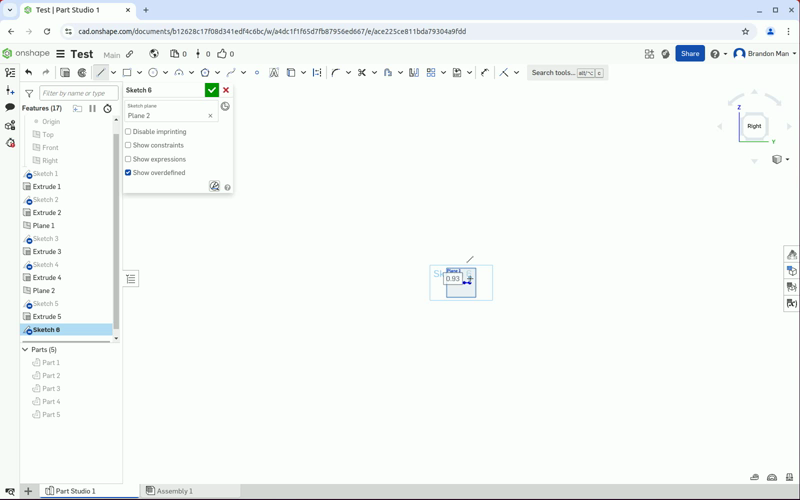
mouse_move(500, 278)
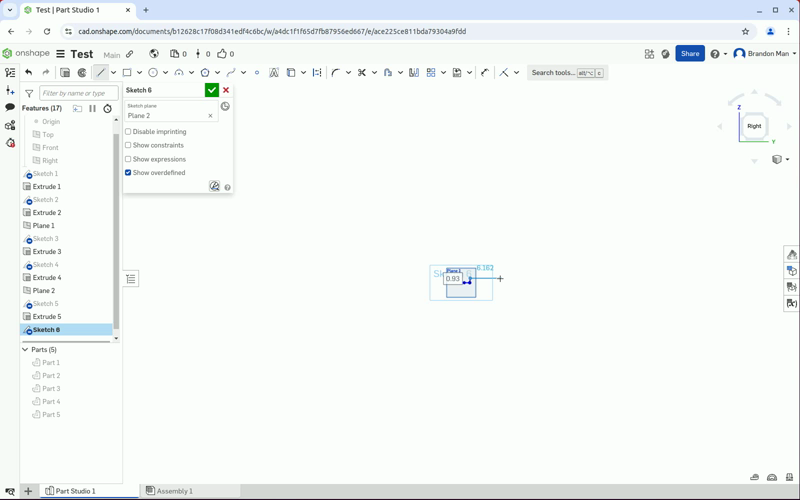
mouse_move(464, 278)
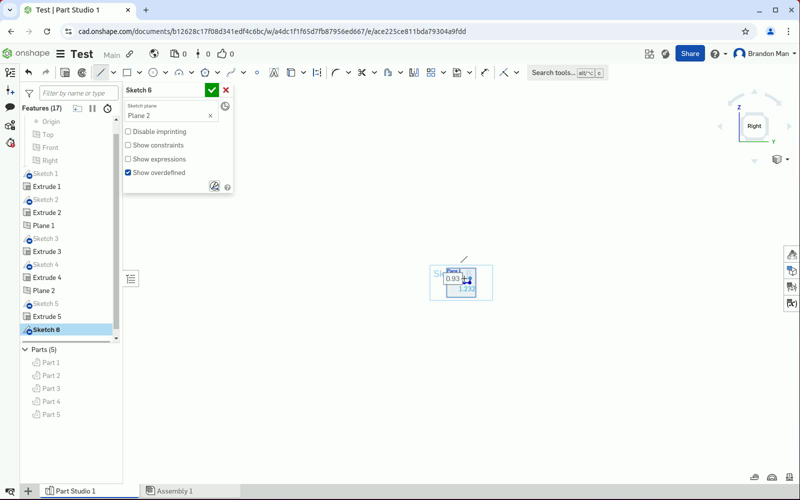
scroll(6)
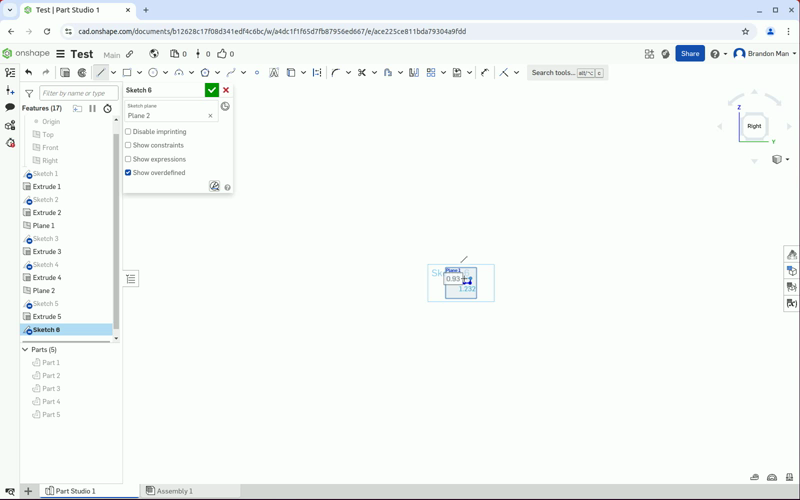
scroll(6)
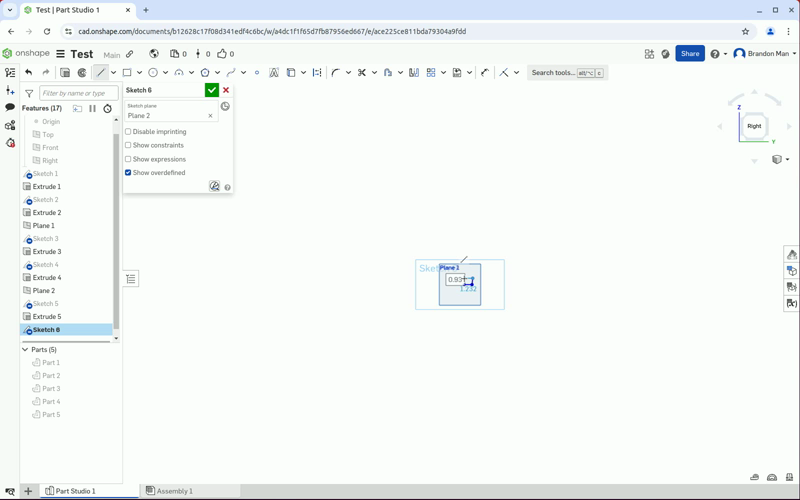
scroll(6)
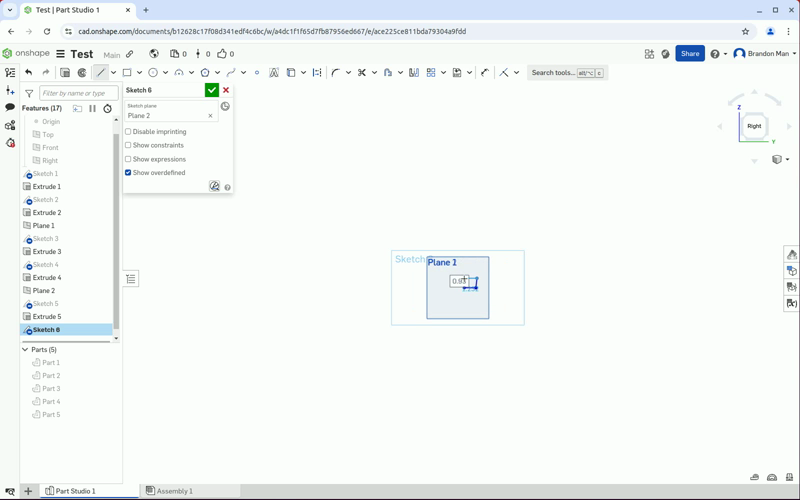
scroll(6)
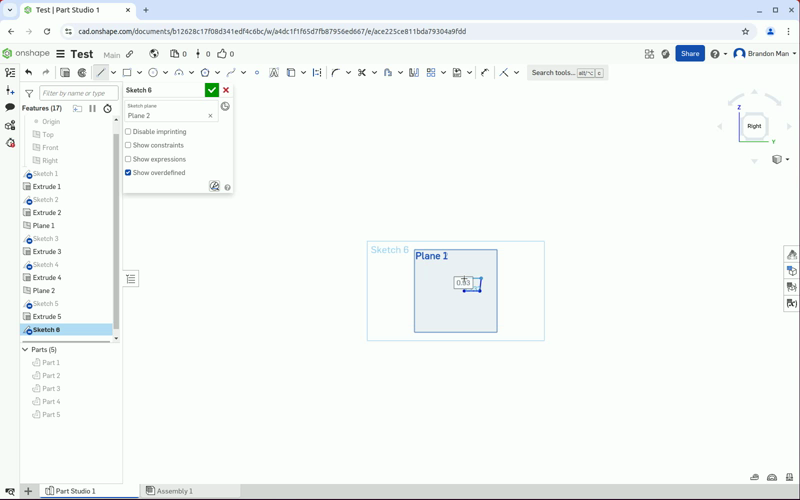
scroll(6)
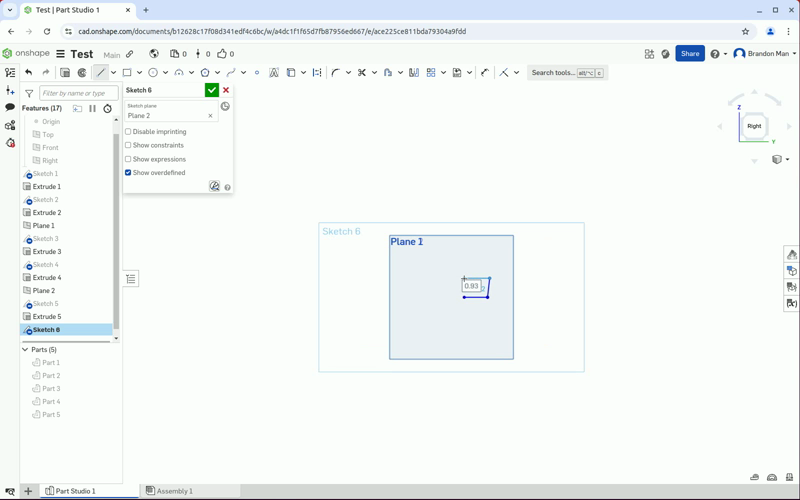
scroll(6)
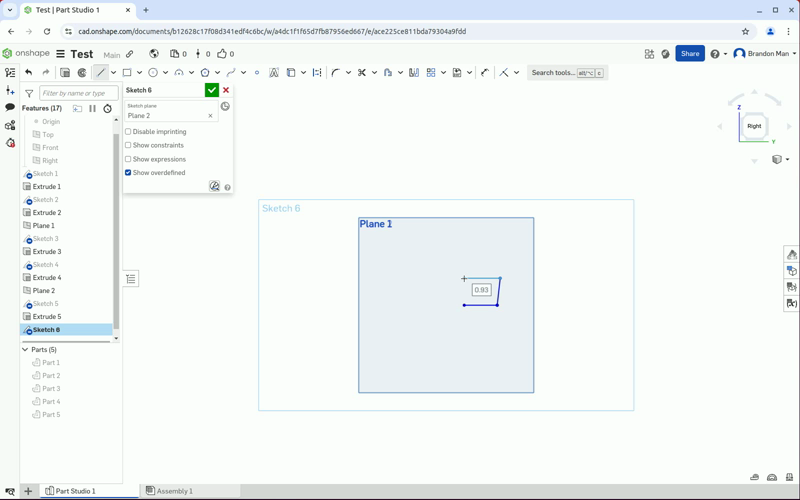
scroll(6)
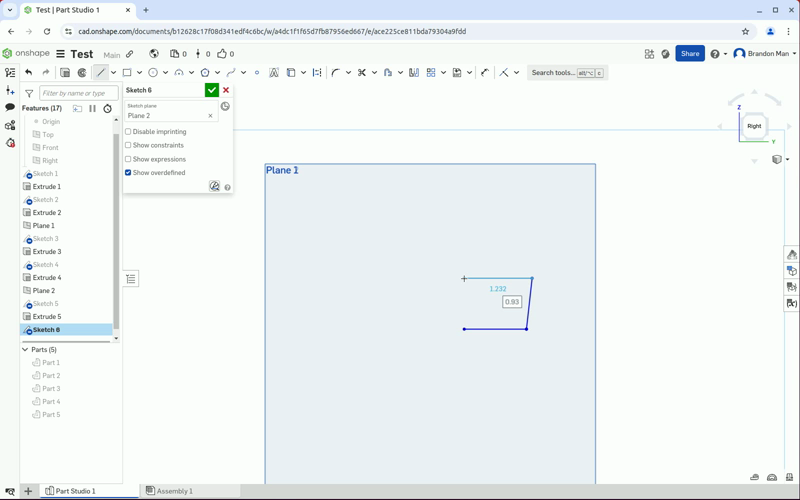
click(464, 278)
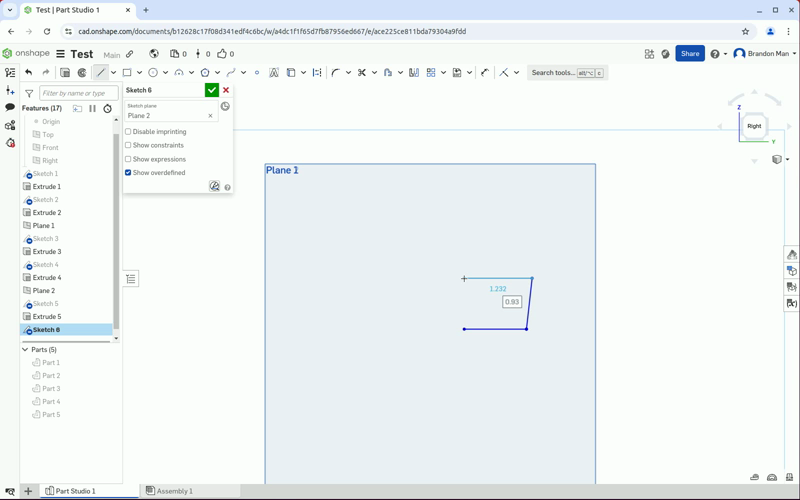
scroll(-6)
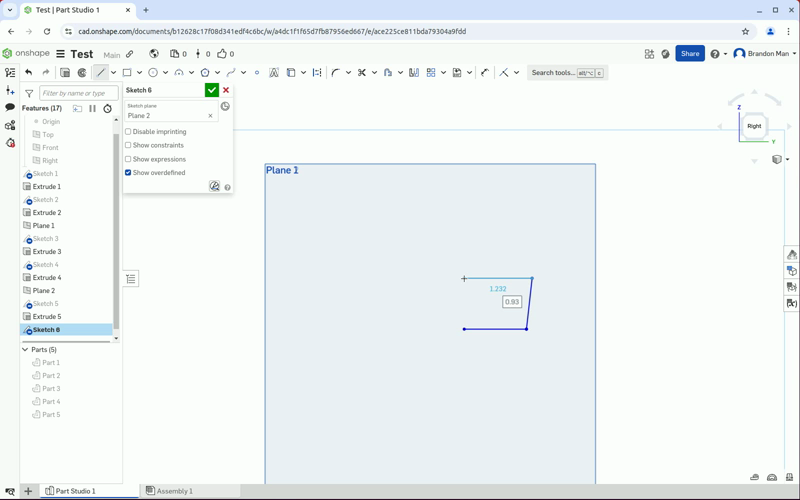
scroll(-6)
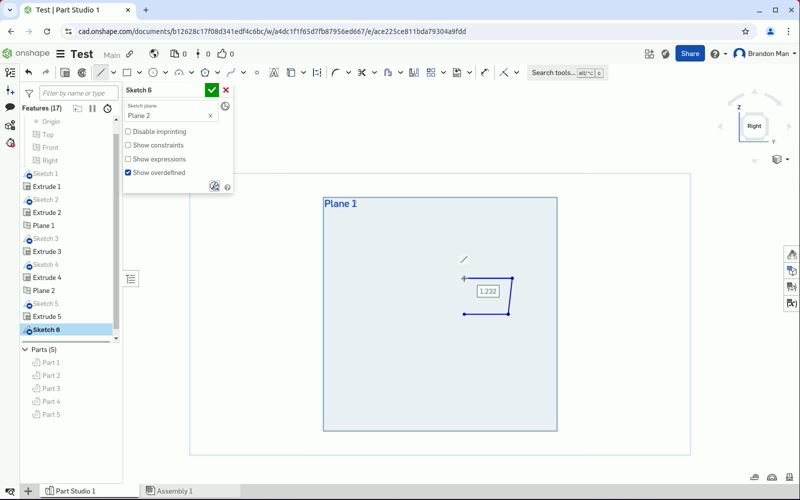
scroll(-6)
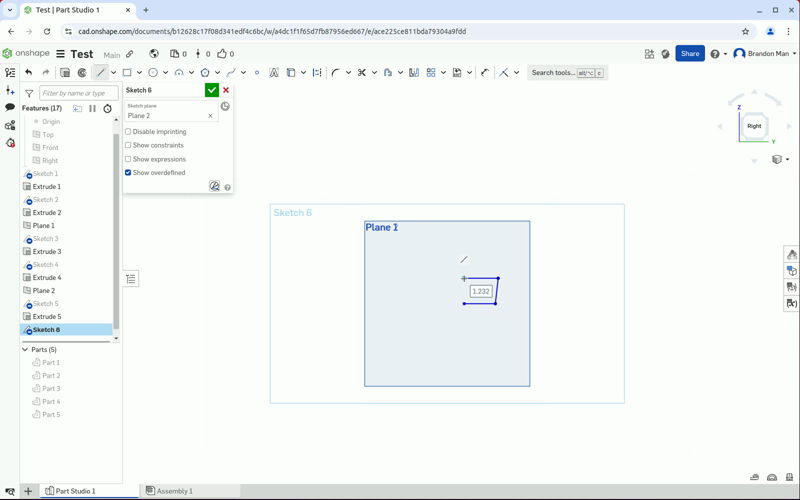
scroll(-6)
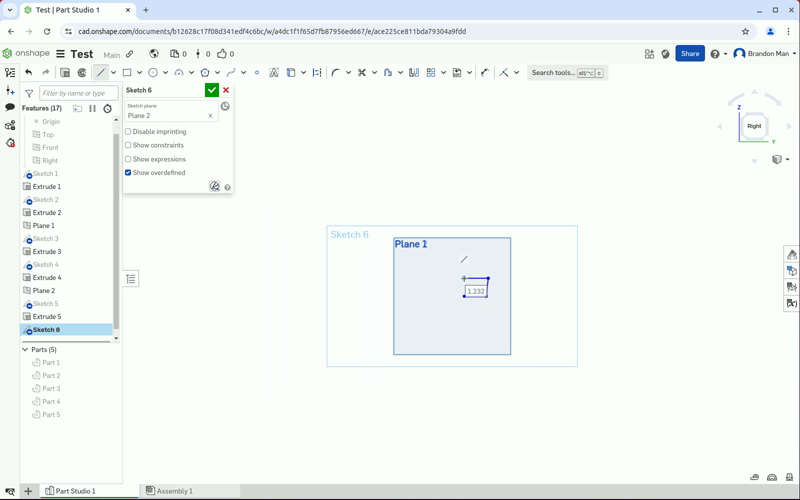
scroll(-6)
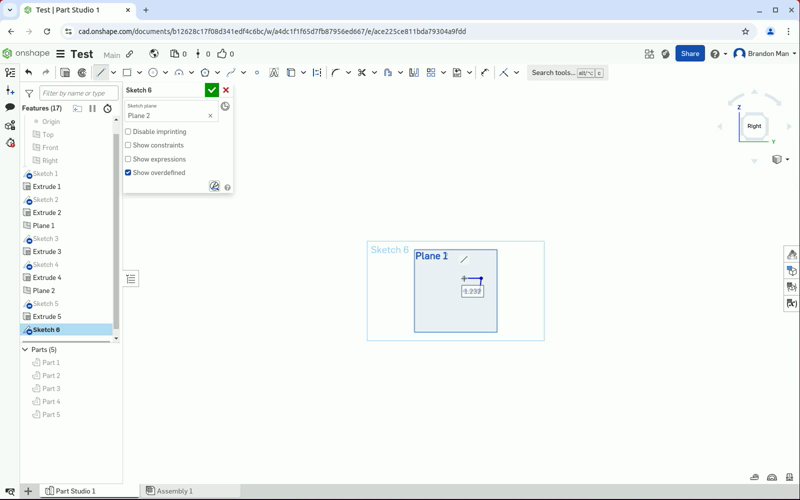
scroll(-6)
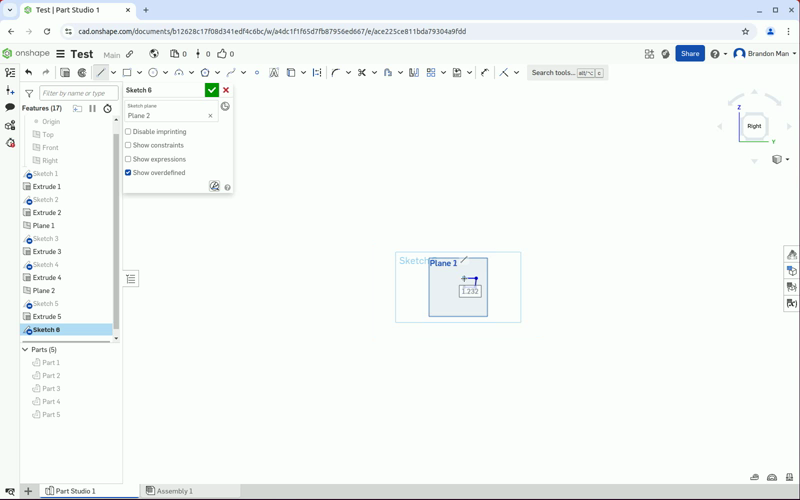
scroll(-6)
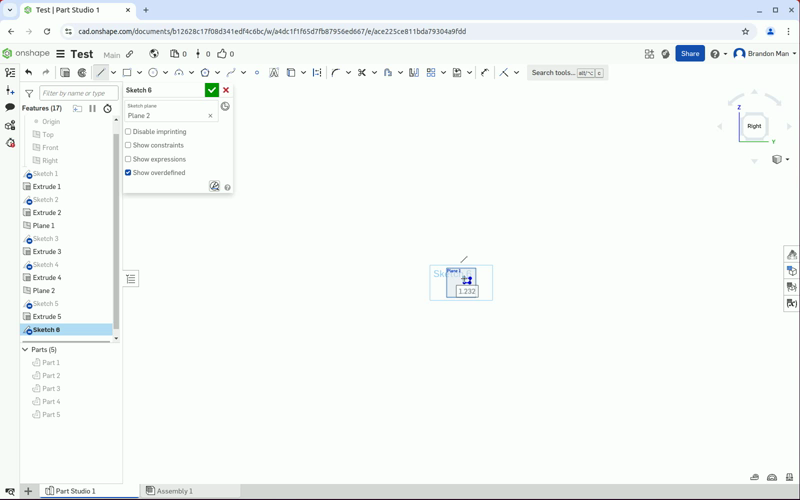
key_up(shift)
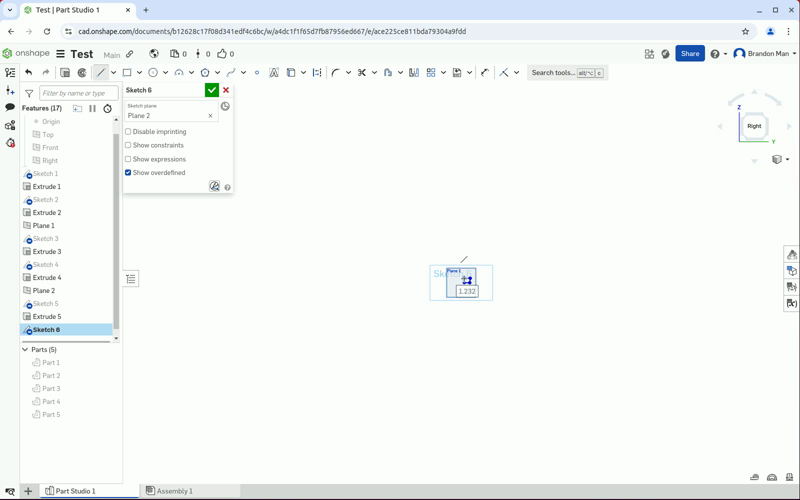
mouse_move(494, 278)
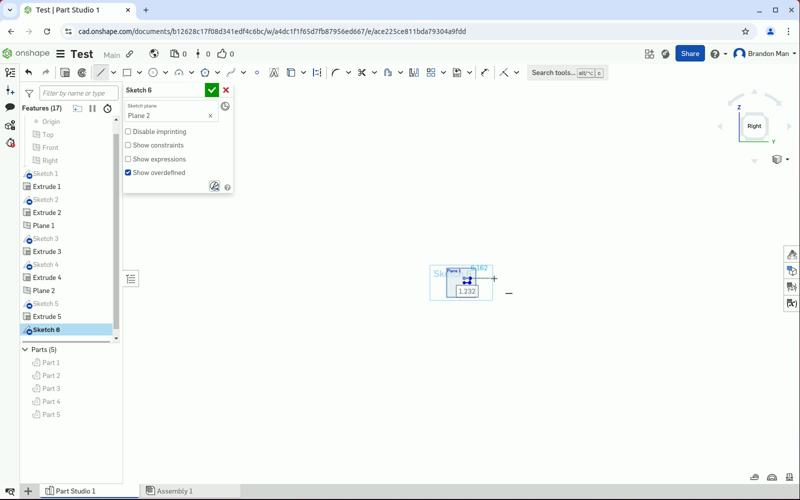
key_down(shift)
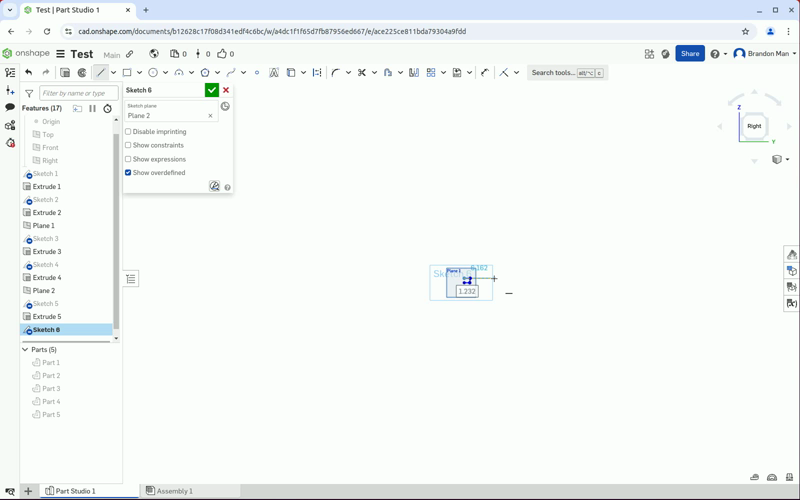
mouse_move(464, 282)
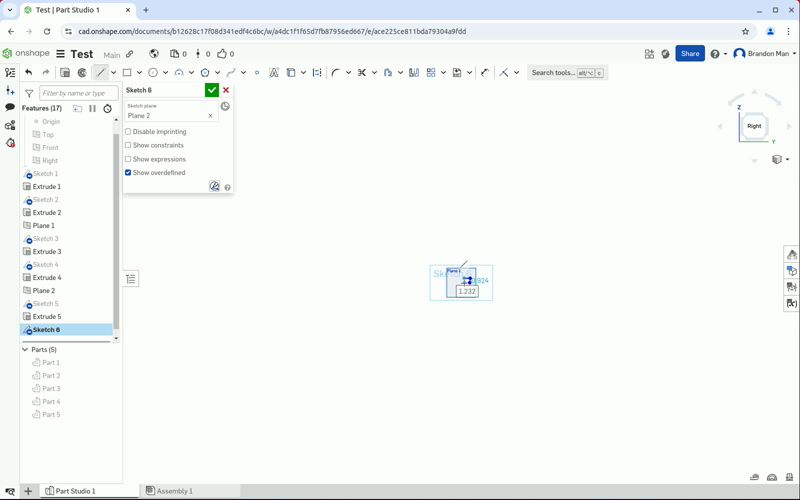
scroll(6)
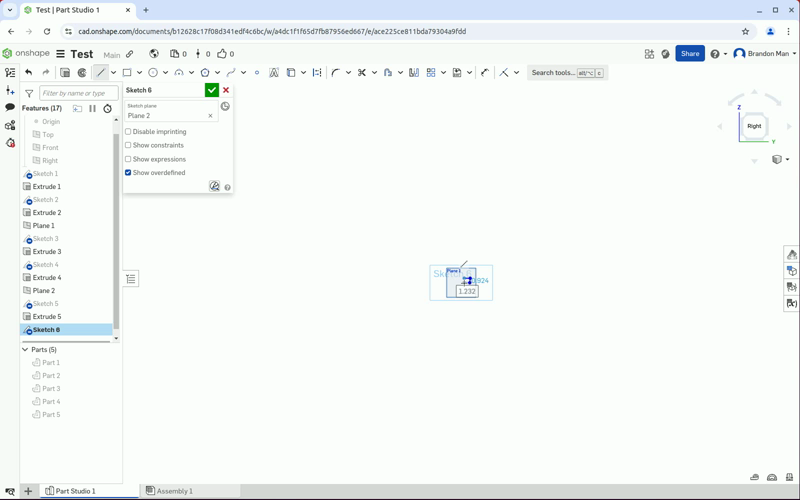
scroll(6)
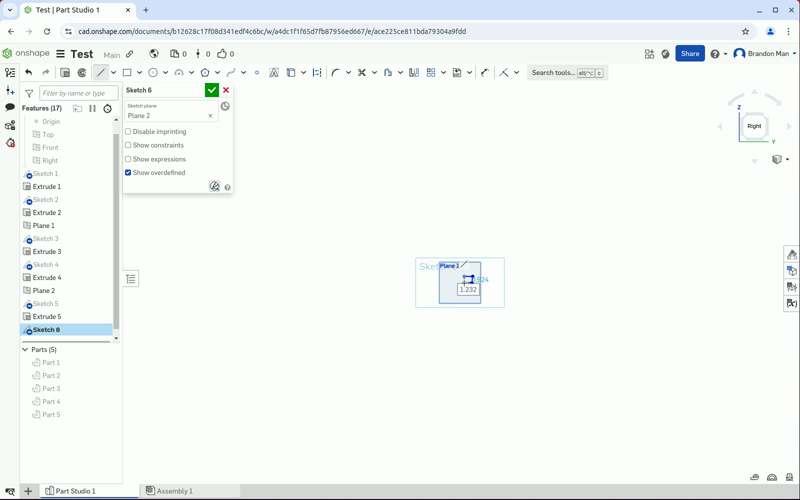
scroll(6)
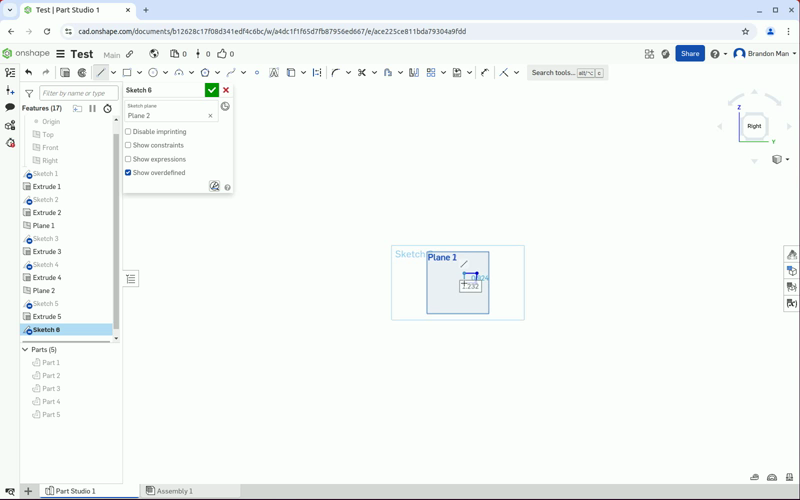
scroll(6)
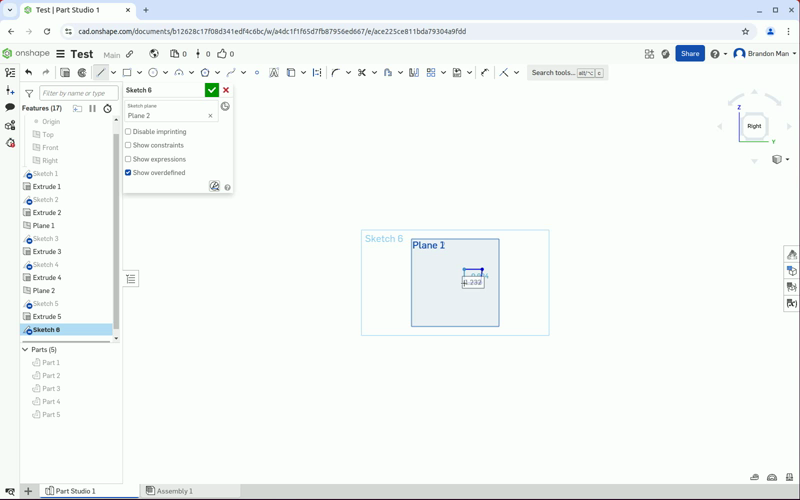
scroll(6)
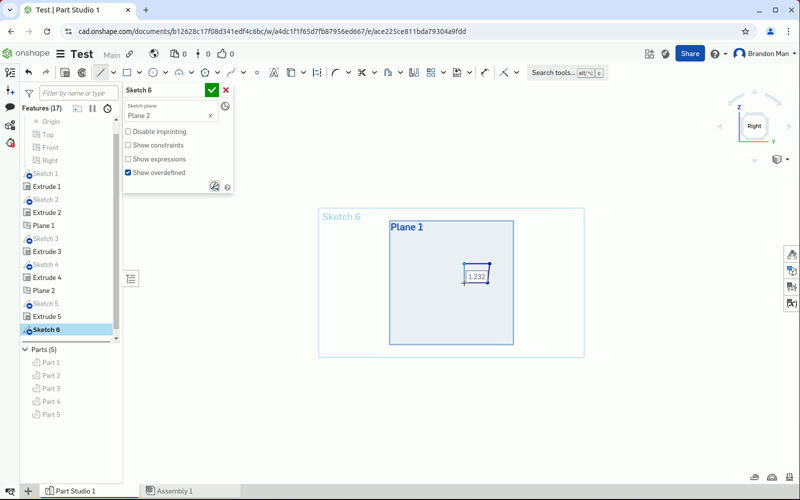
scroll(6)
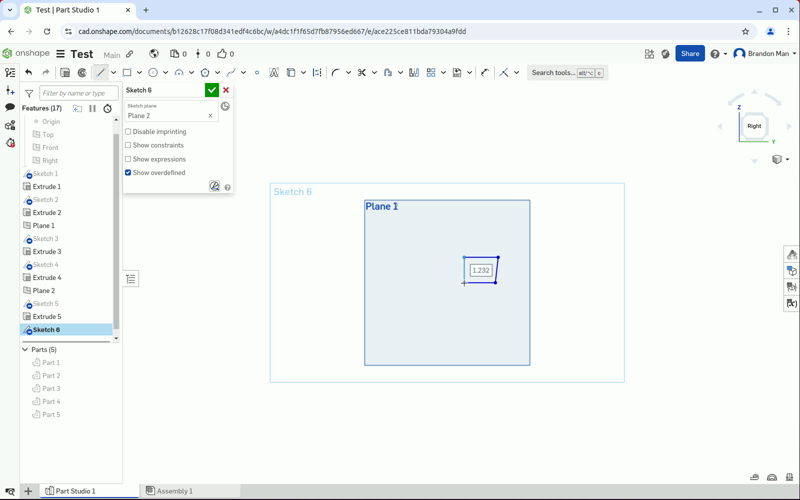
scroll(6)
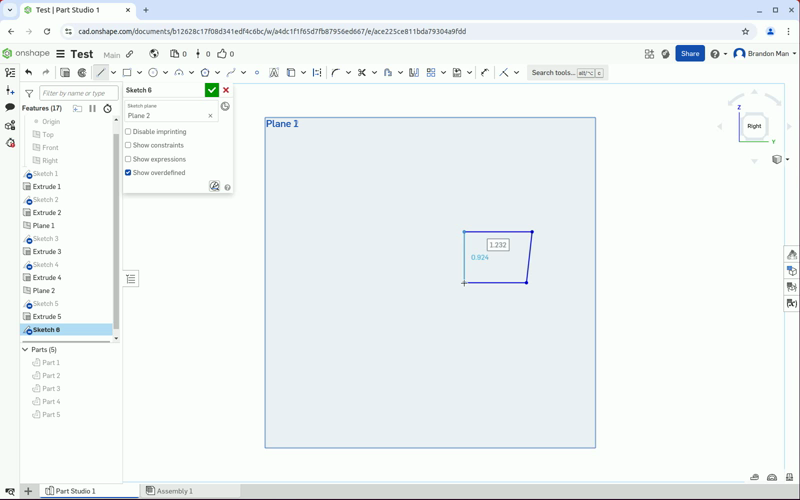
key_up(shift)
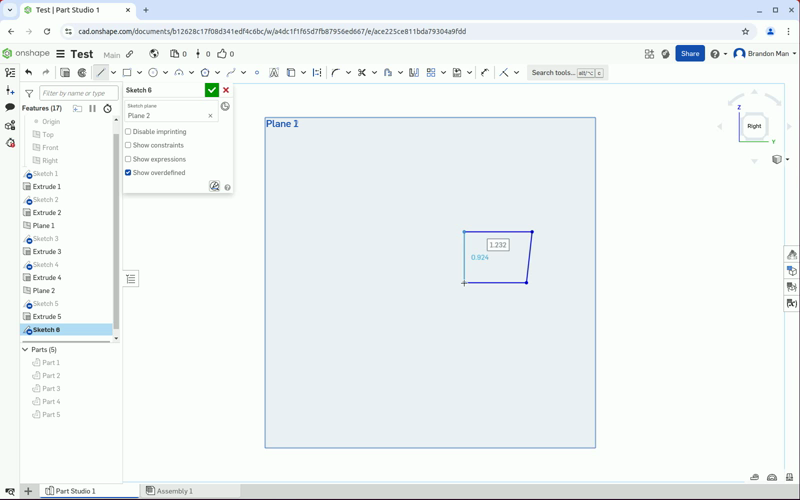
click(464, 282)
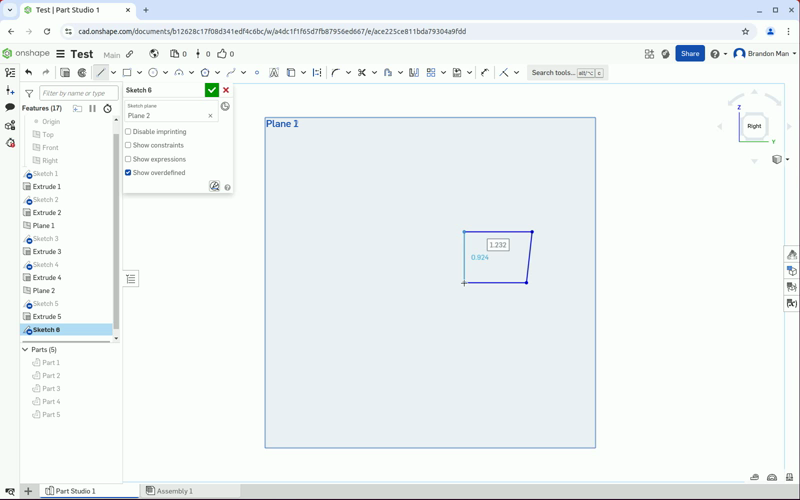
scroll(-6)
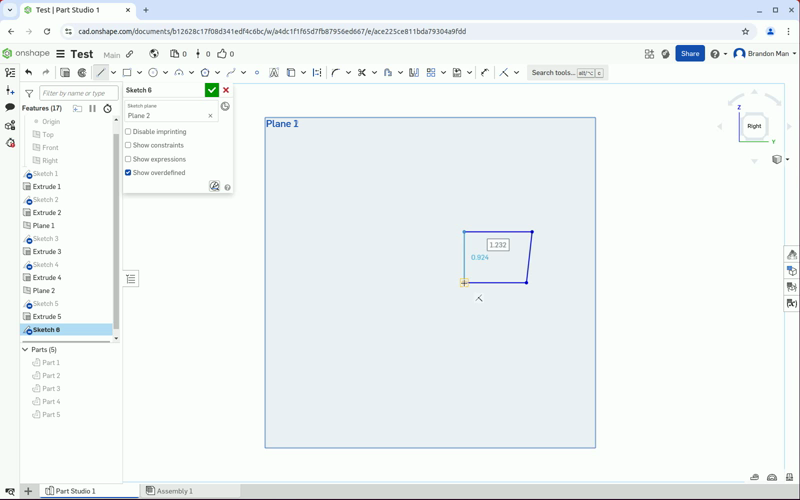
scroll(-6)
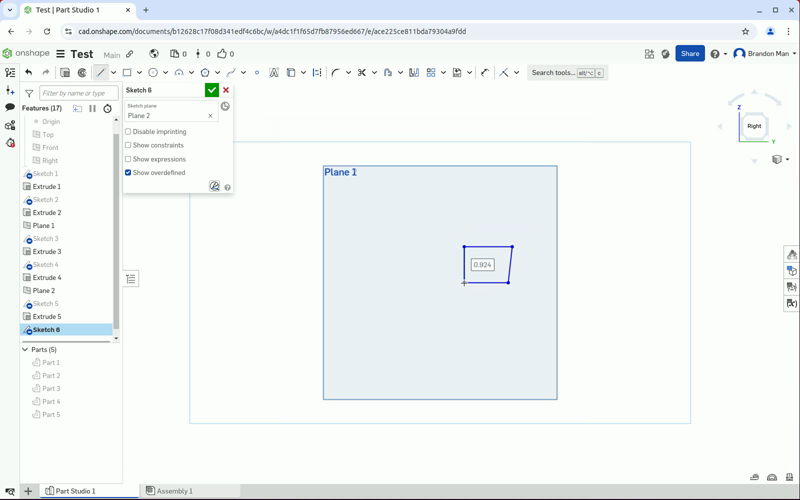
scroll(-6)
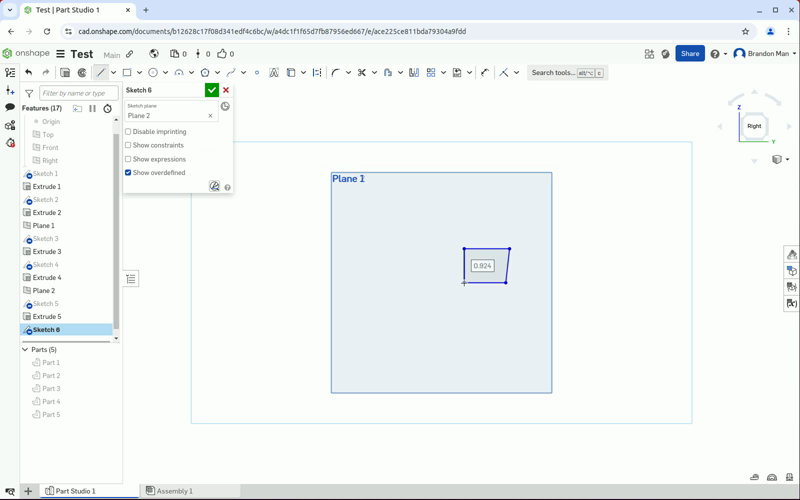
scroll(-6)
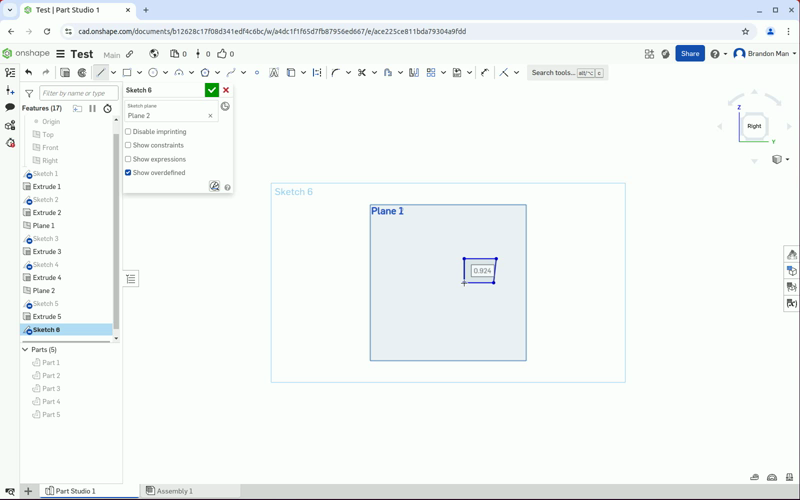
scroll(-6)
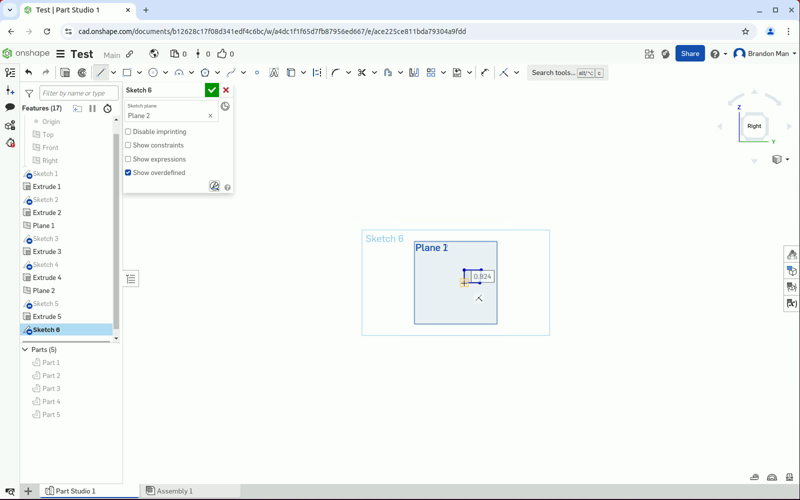
scroll(-6)
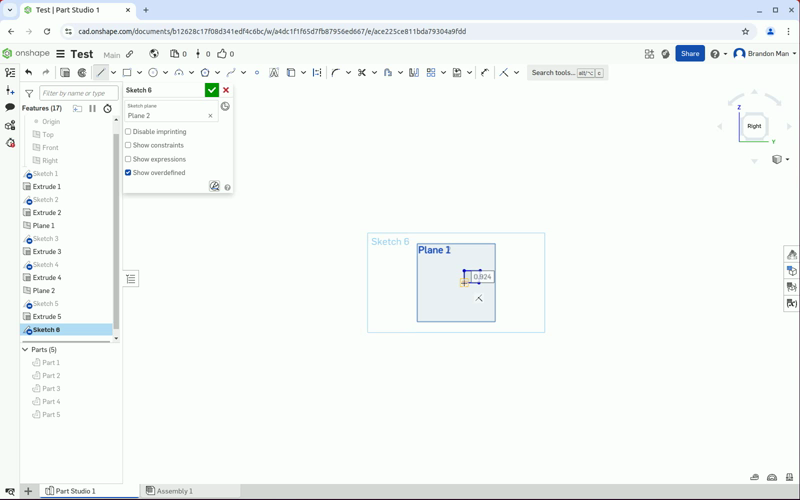
scroll(-6)
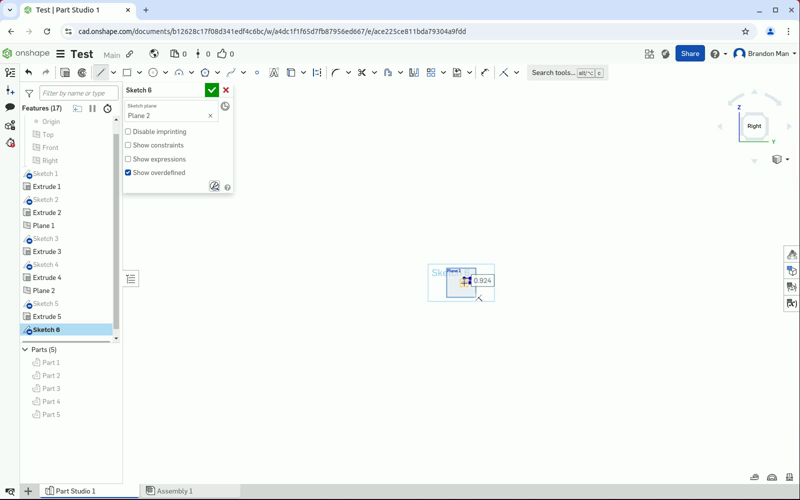
key(esc)
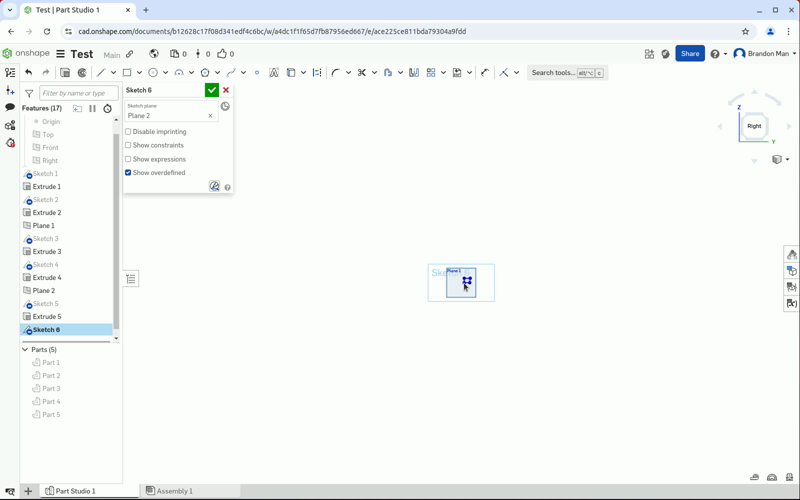
mouse_move(468, 279)
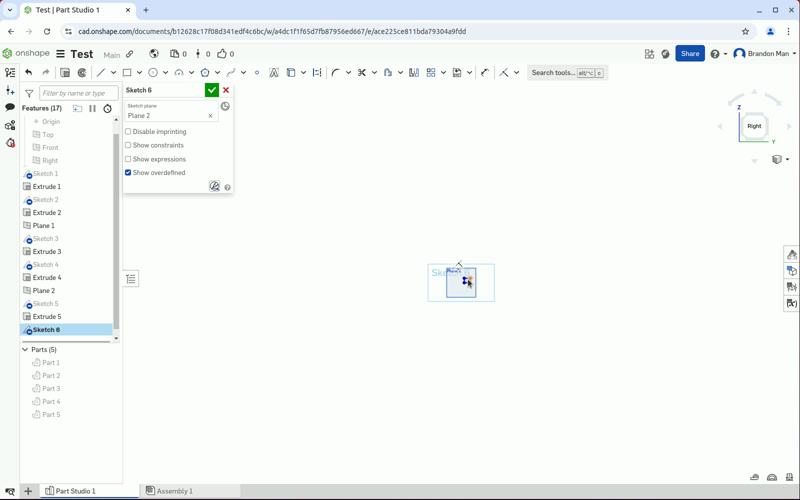
scroll(6)
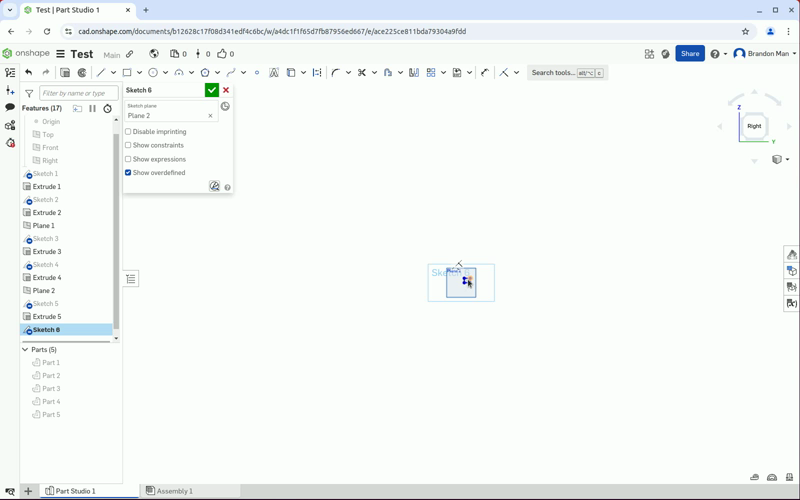
scroll(6)
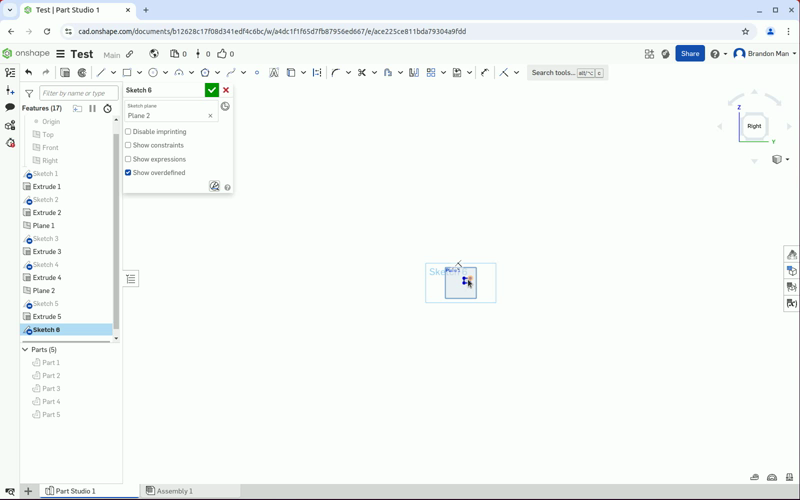
scroll(6)
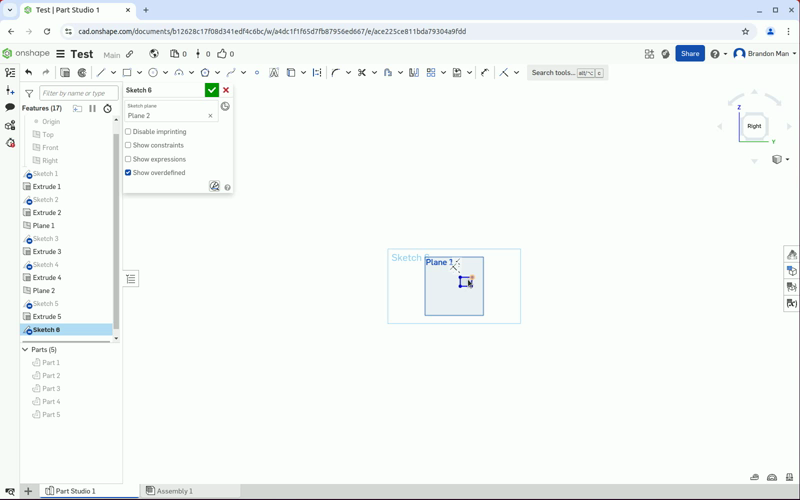
scroll(6)
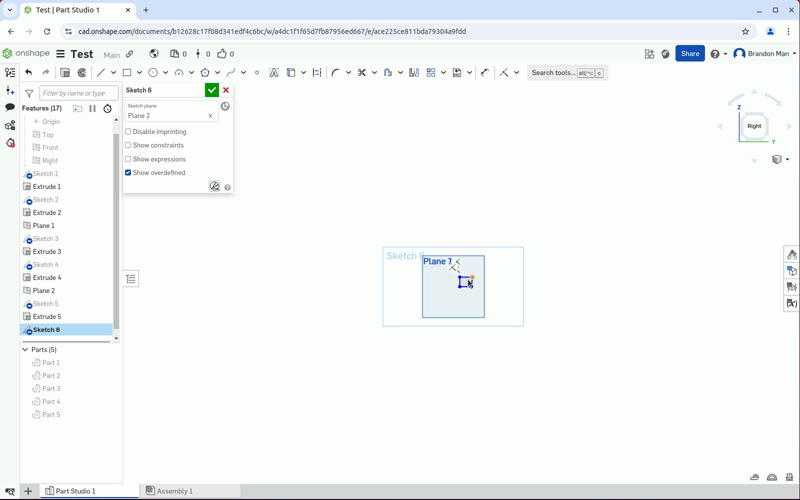
scroll(6)
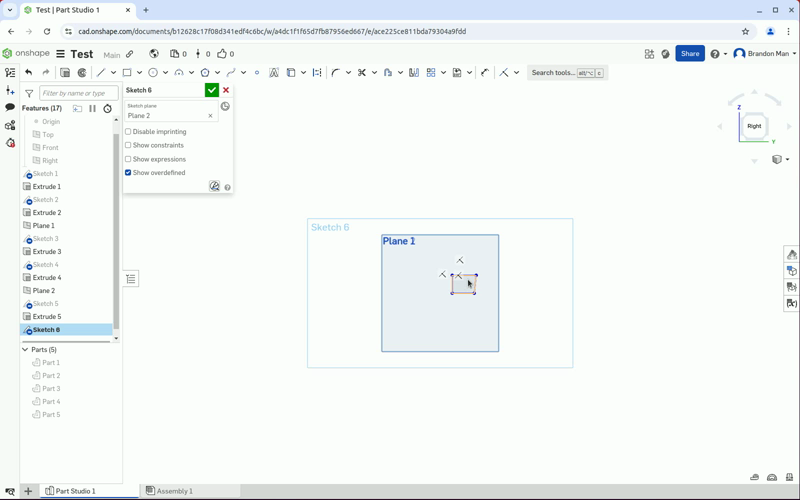
scroll(6)
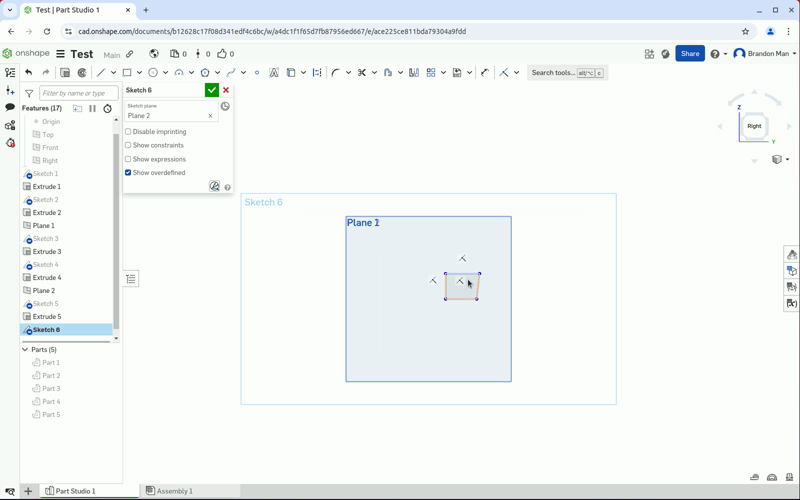
scroll(6)
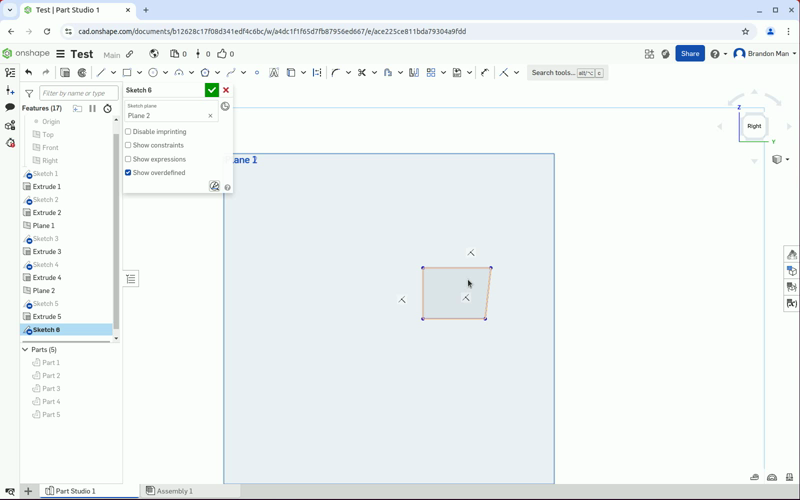
click(468, 279)
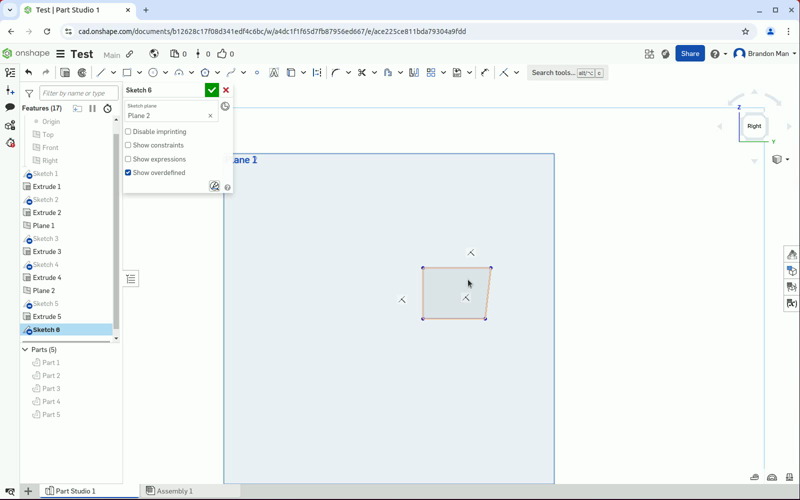
scroll(-6)
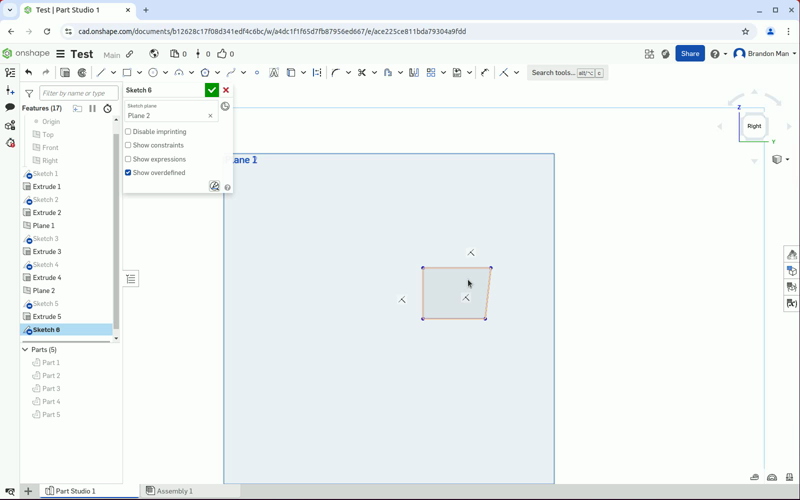
scroll(-6)
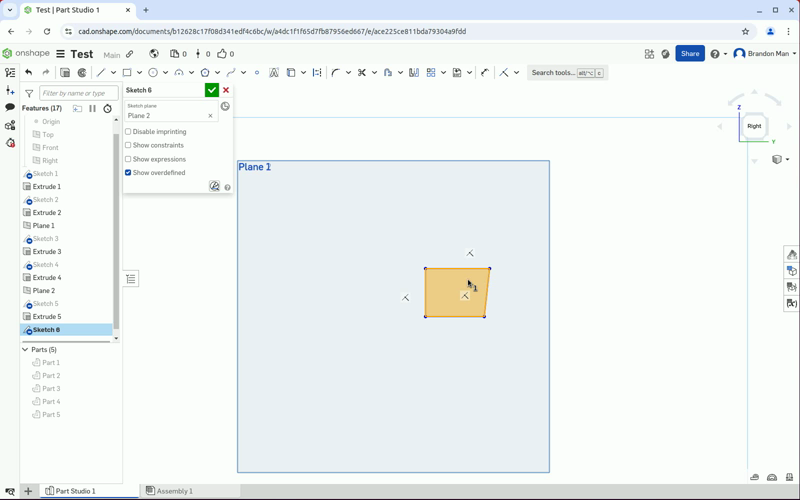
scroll(-6)
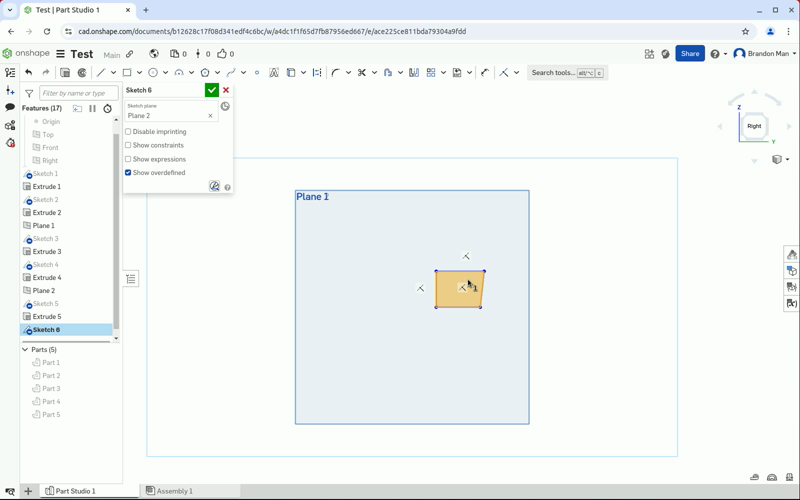
scroll(-6)
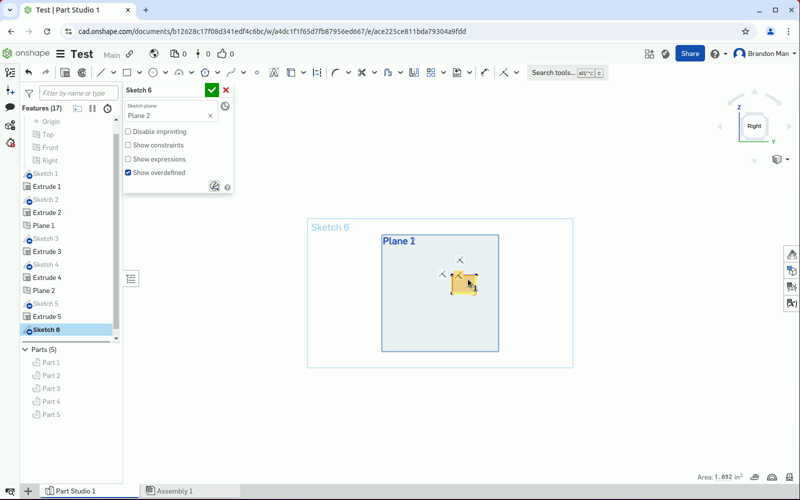
scroll(-6)
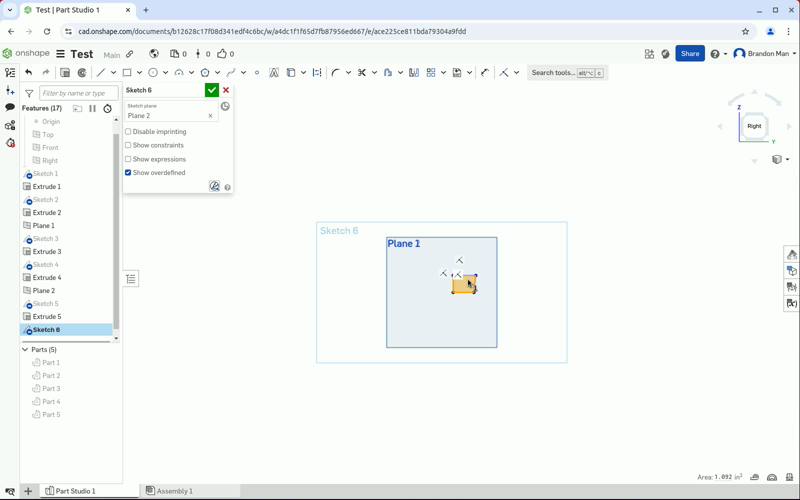
scroll(-6)
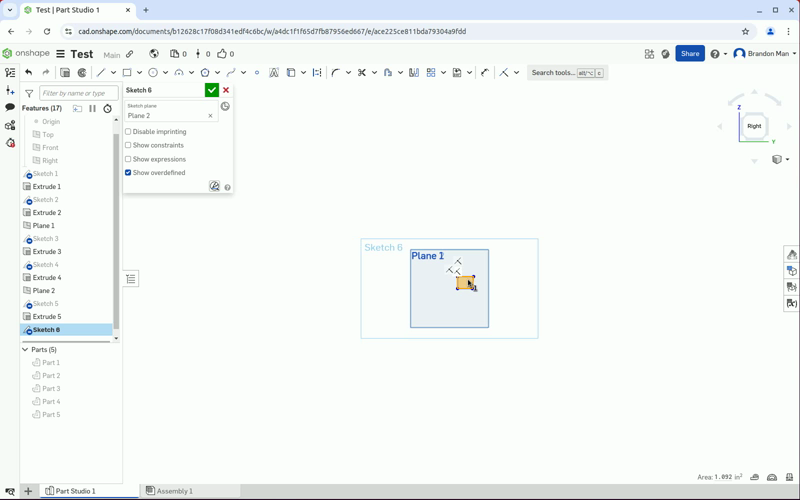
scroll(-6)
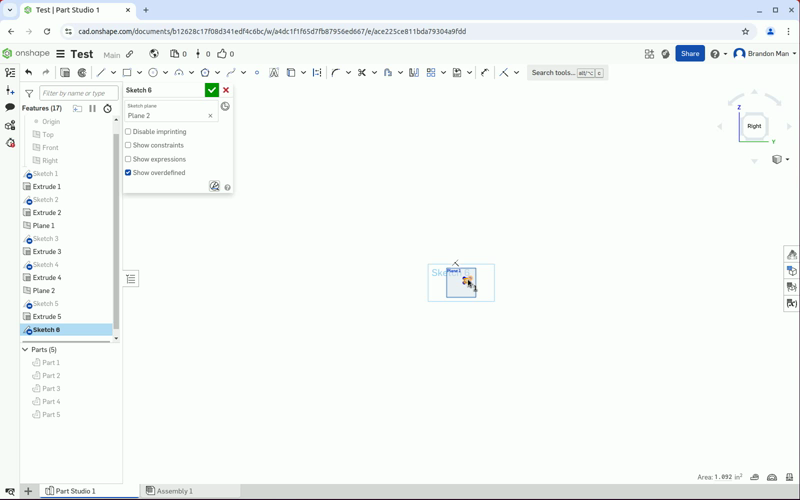
mouse_move(73, 352)
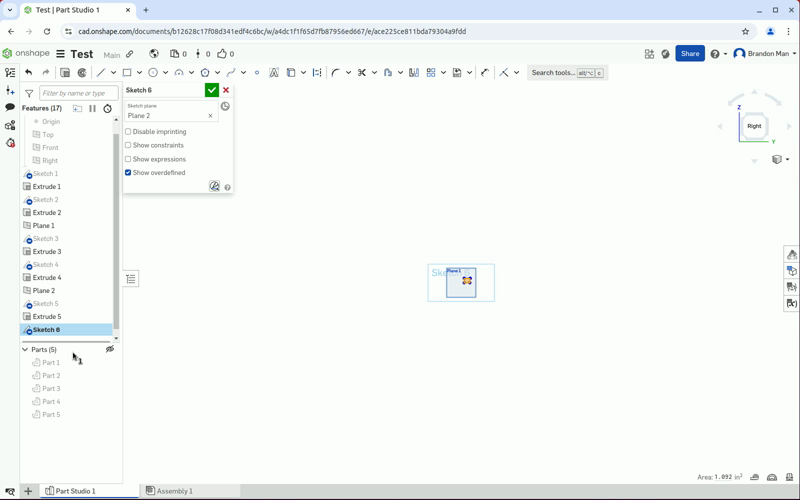
key(shift+y)
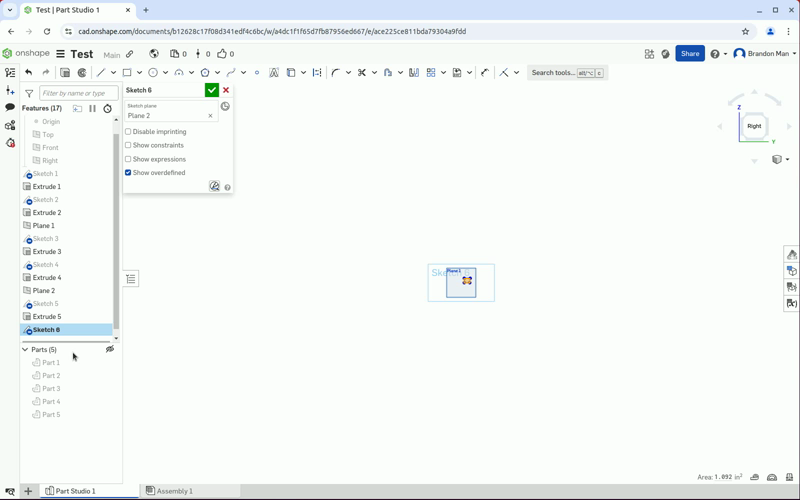
key(shift+e)
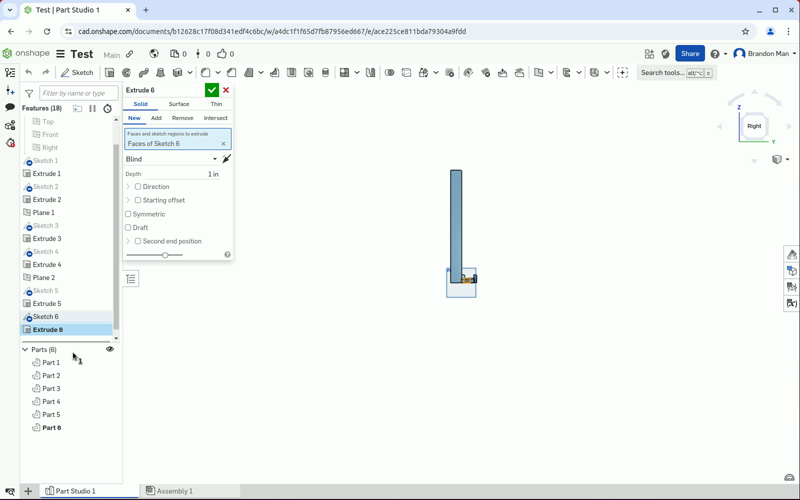
mouse_move(143, 106)
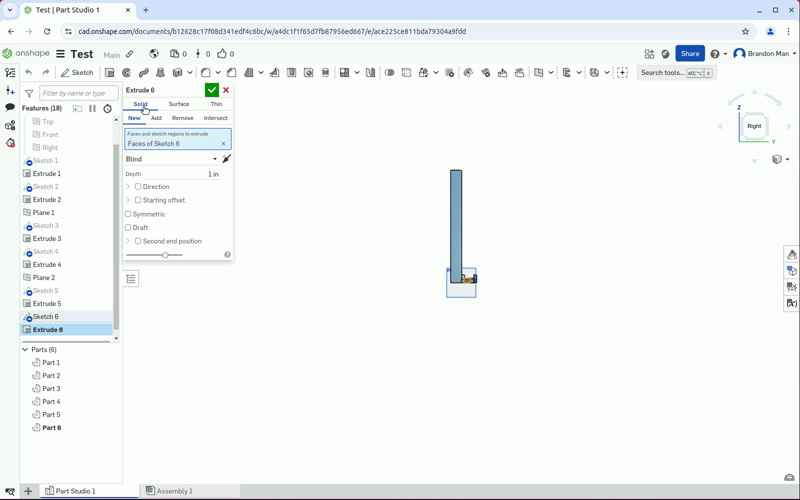
click(143, 106)
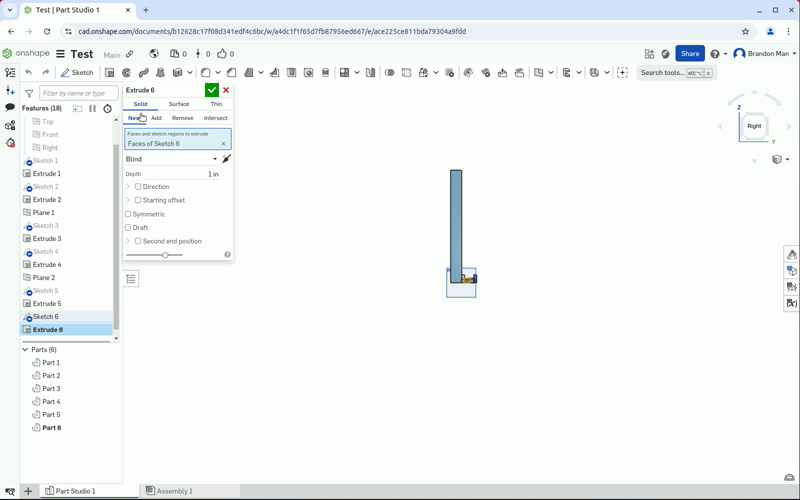
mouse_move(137, 120)
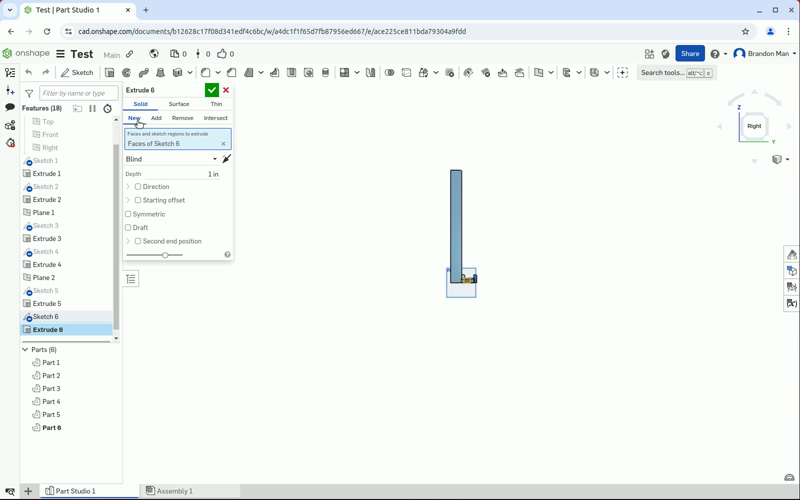
click(137, 120)
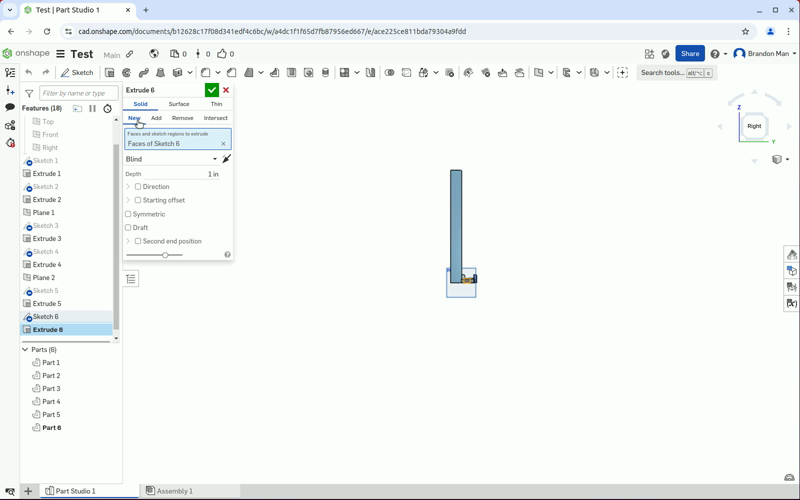
key(tab, 4)
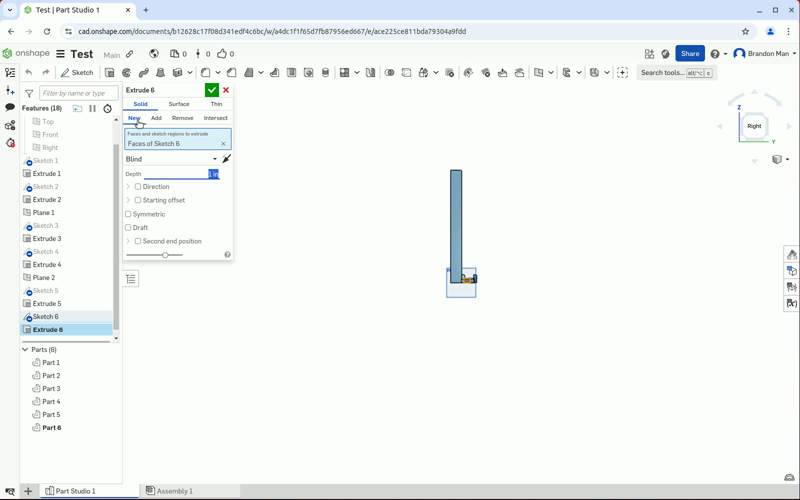
text(-1.926)
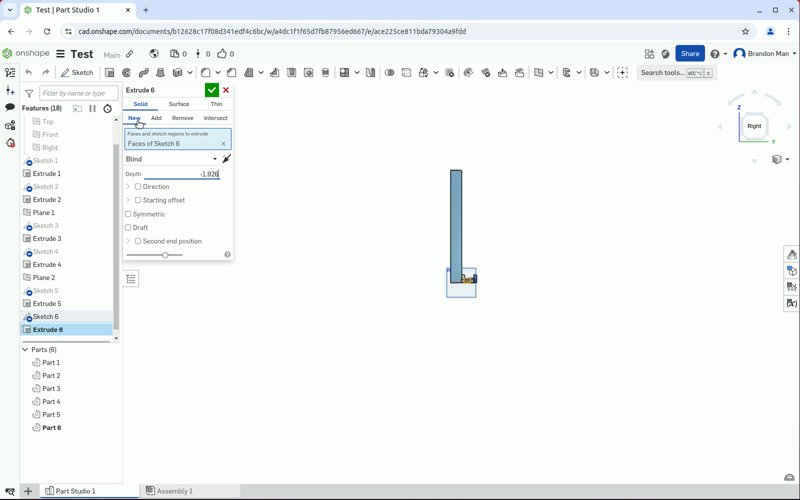
key(enter)
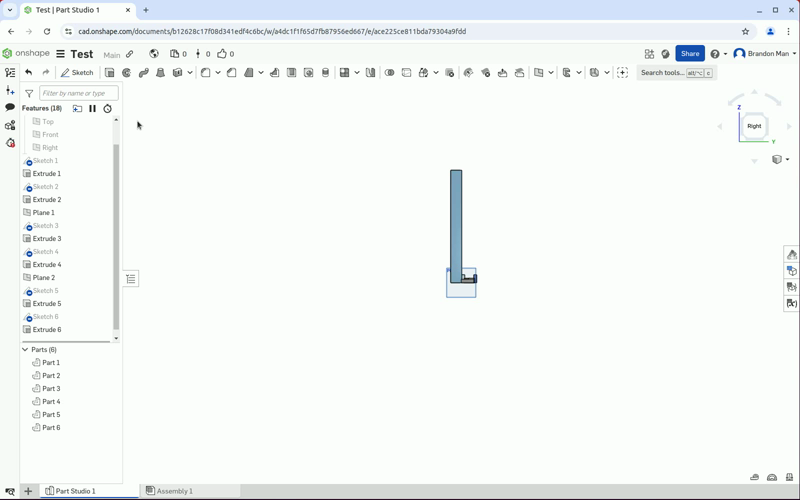
key(shift+h)
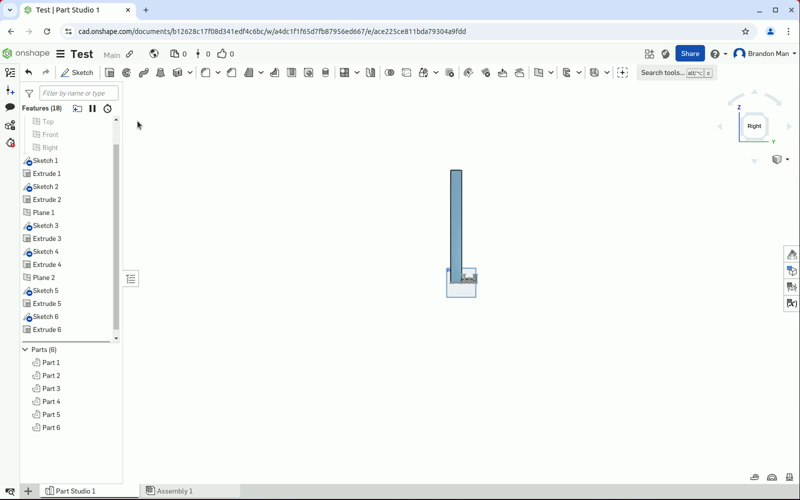
key(shift+h)
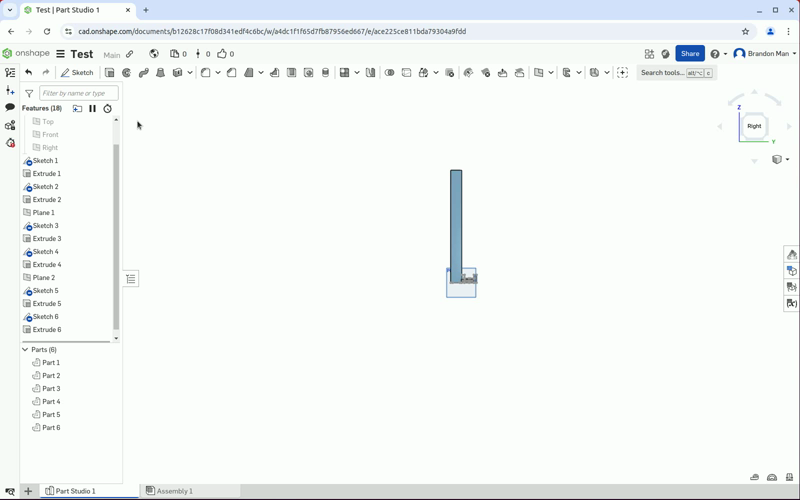
key(shift+7)
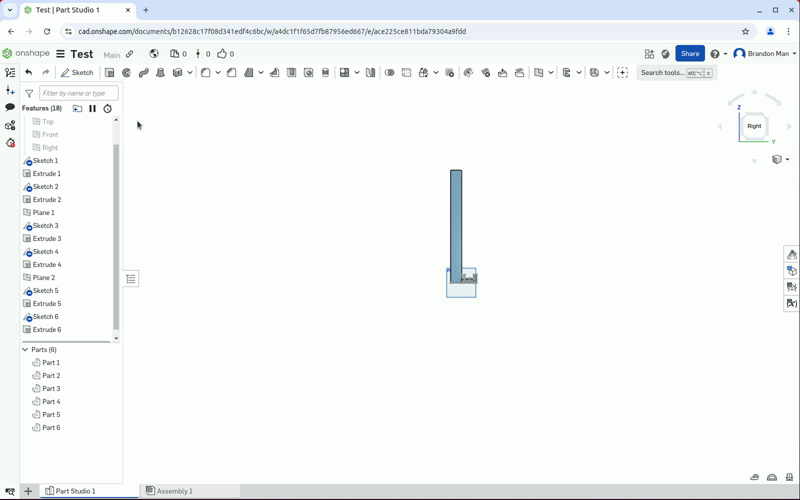
key(right, 2)
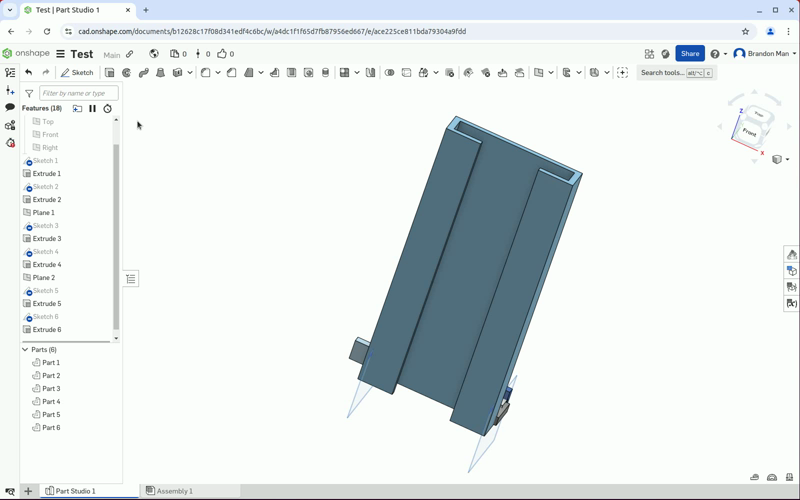
key(down, 2)
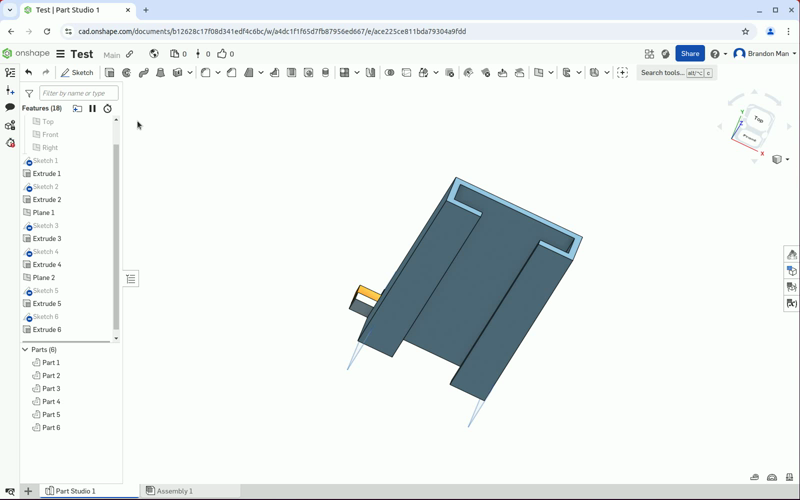
key(up, 2)
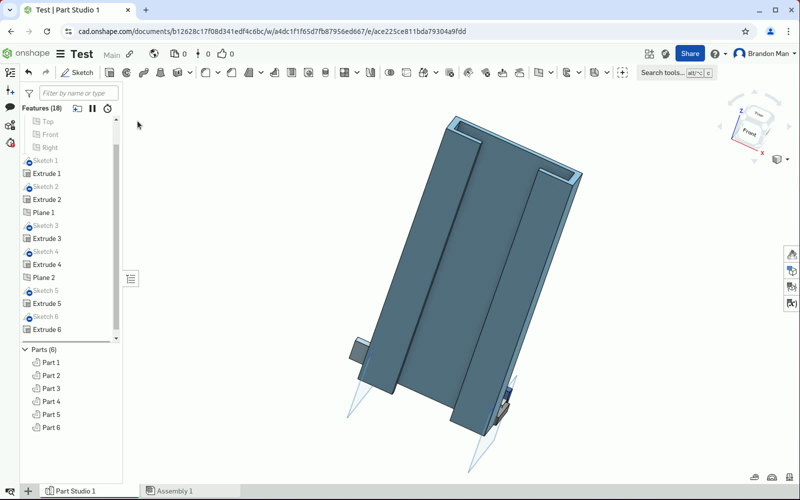
key(left, 2)
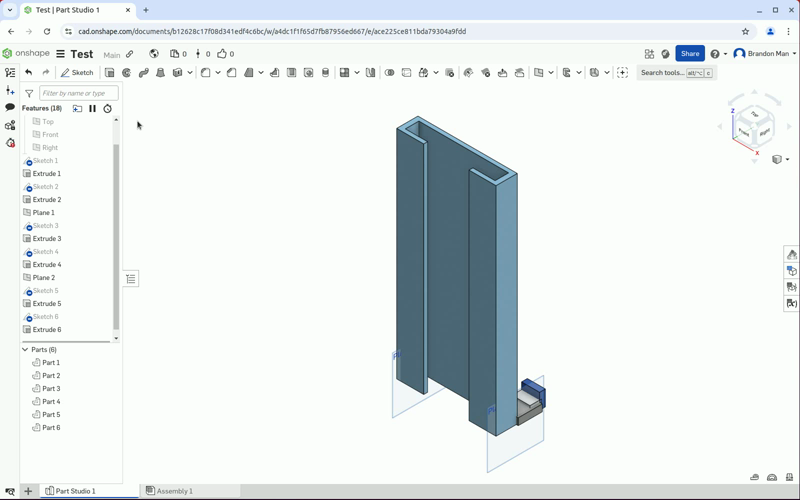
mouse_move(69, 163)
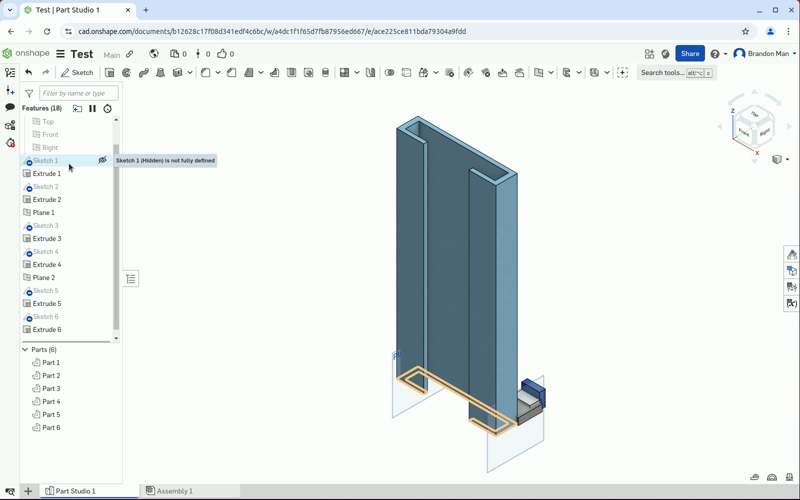
click(69, 163)